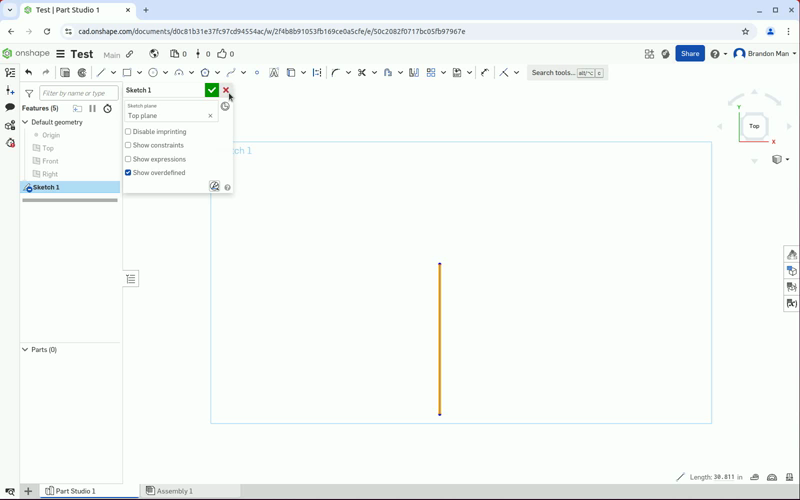
key(shift+h)
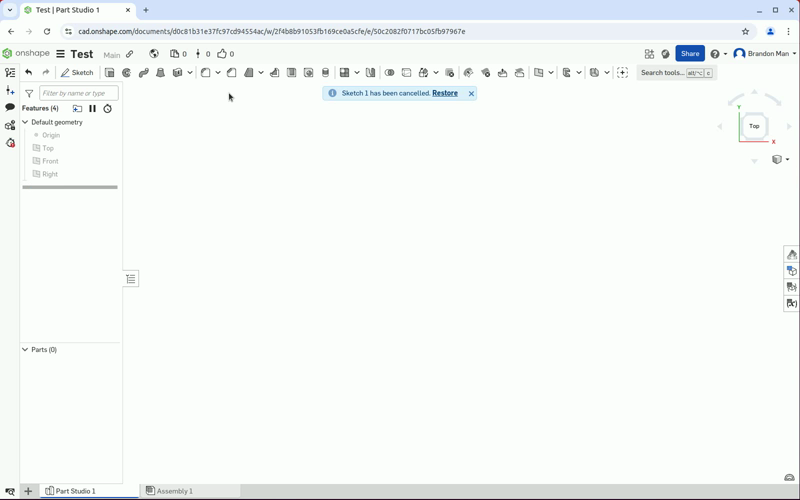
mouse_move(73, 352)
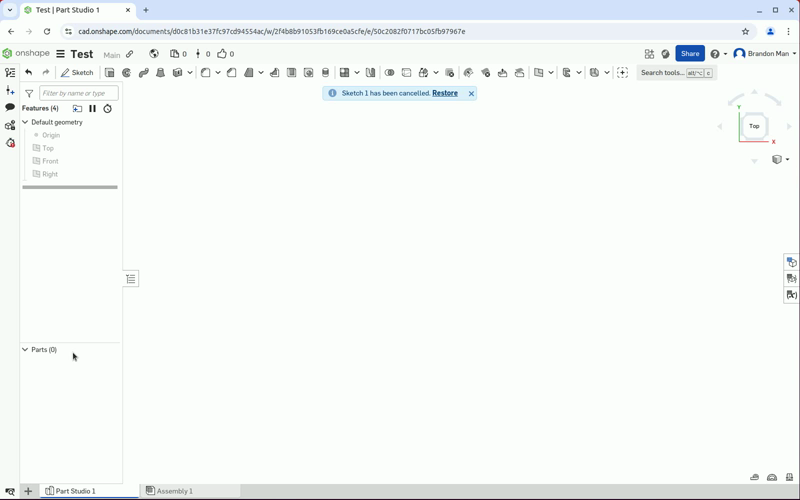
key(y)
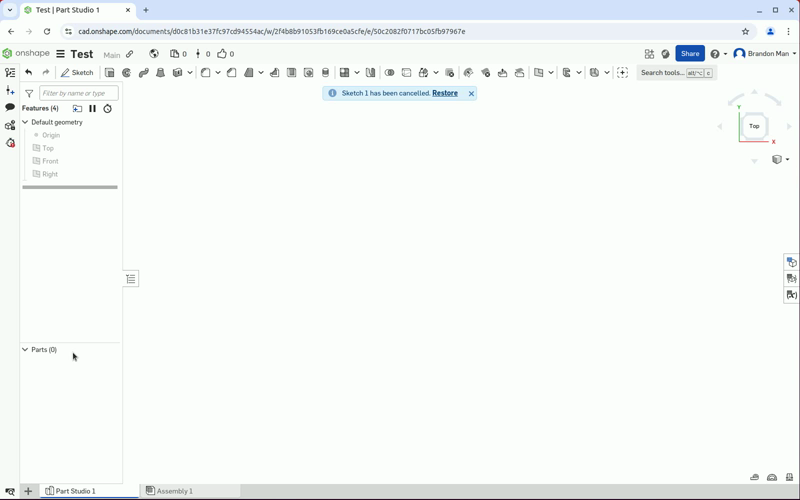
key(shift+p)
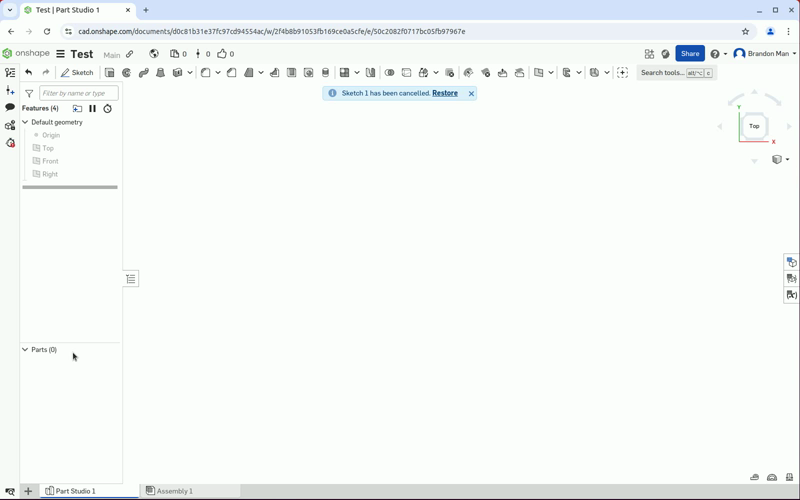
key(space)
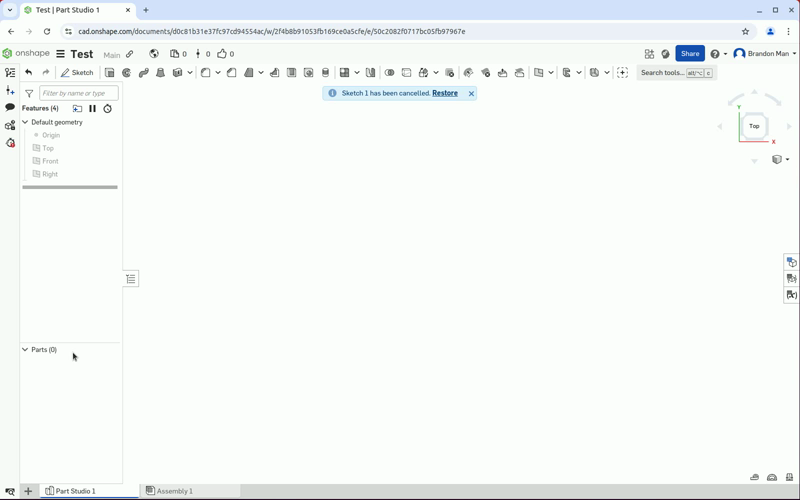
key_down(shift)
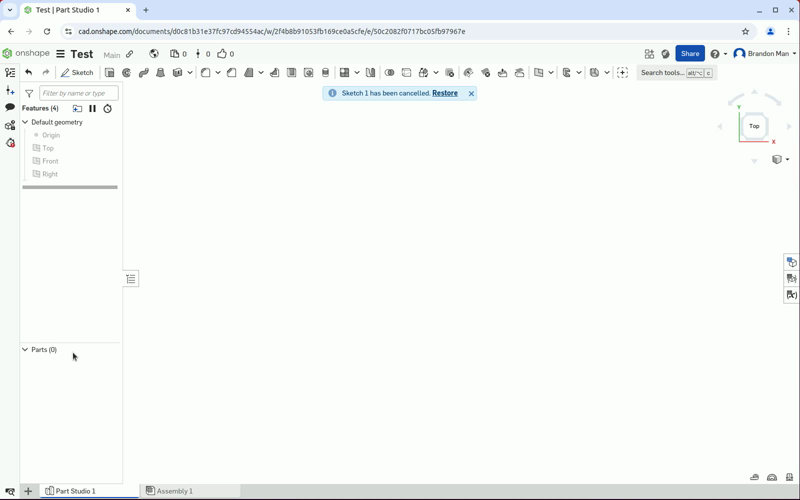
key(up)
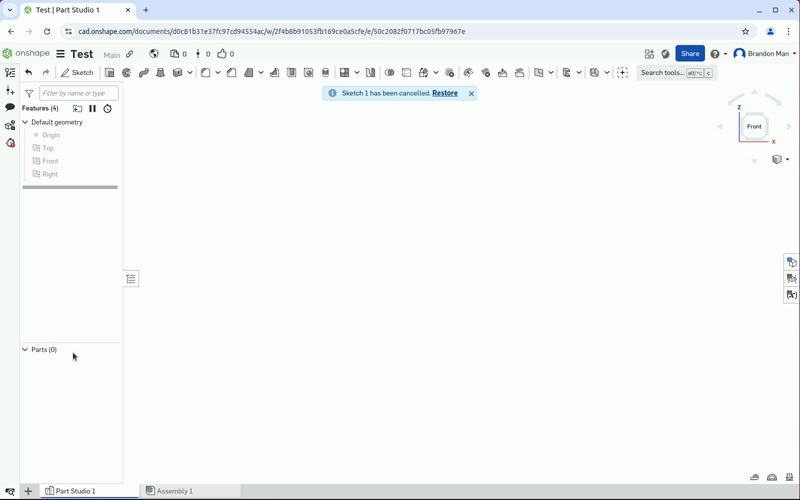
key_up(shift)
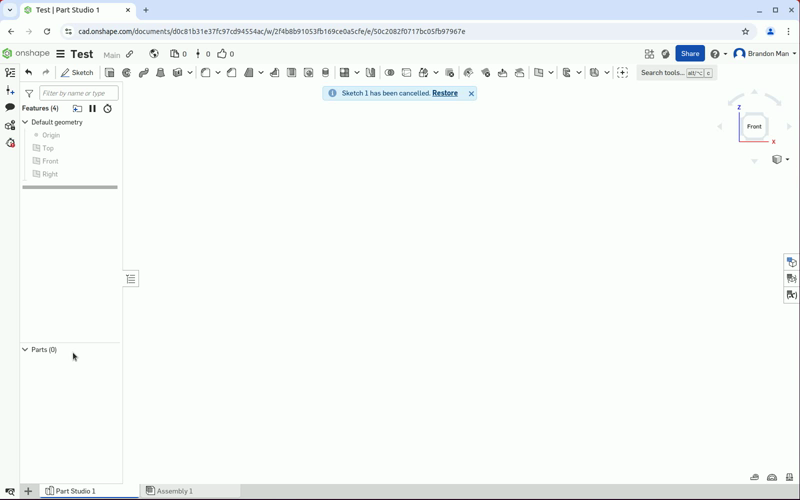
mouse_move(73, 352)
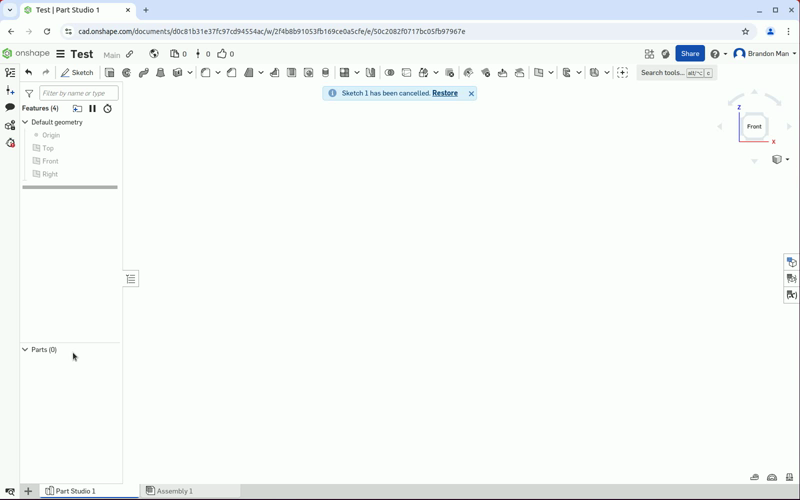
key(shift+y)
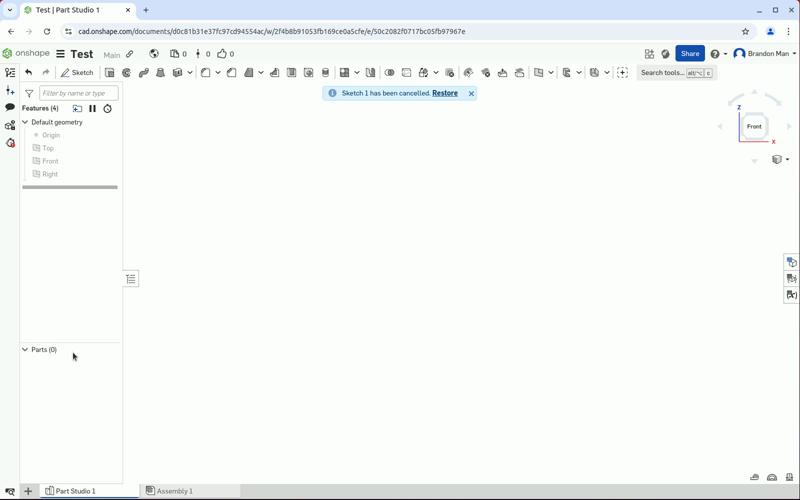
key(shift+s)
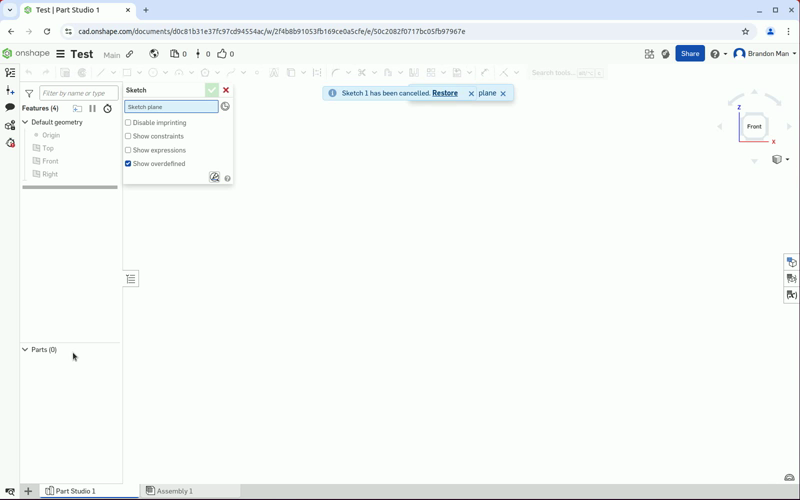
mouse_move(73, 163)
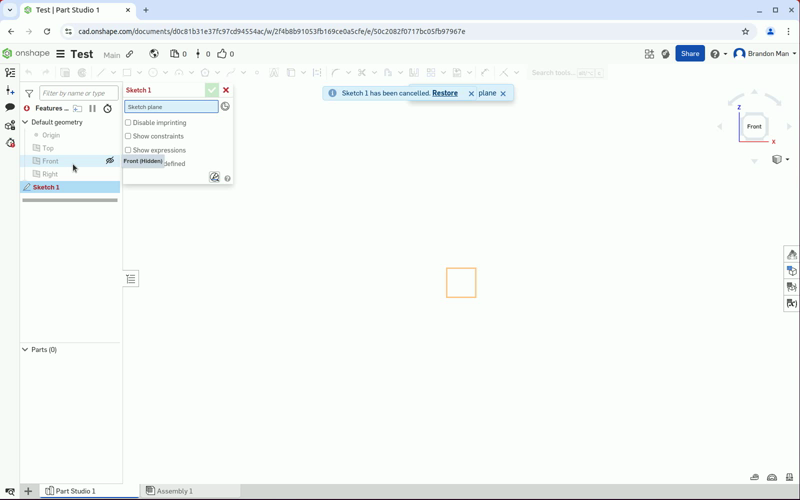
click(73, 163)
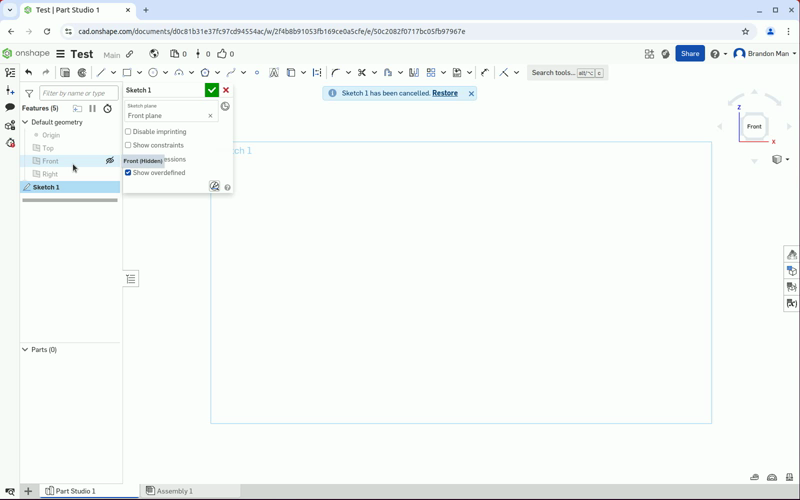
mouse_move(73, 352)
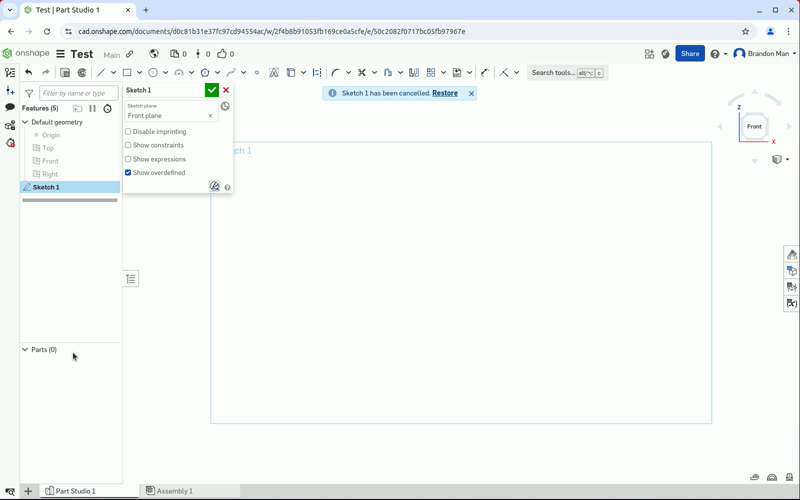
key(y)
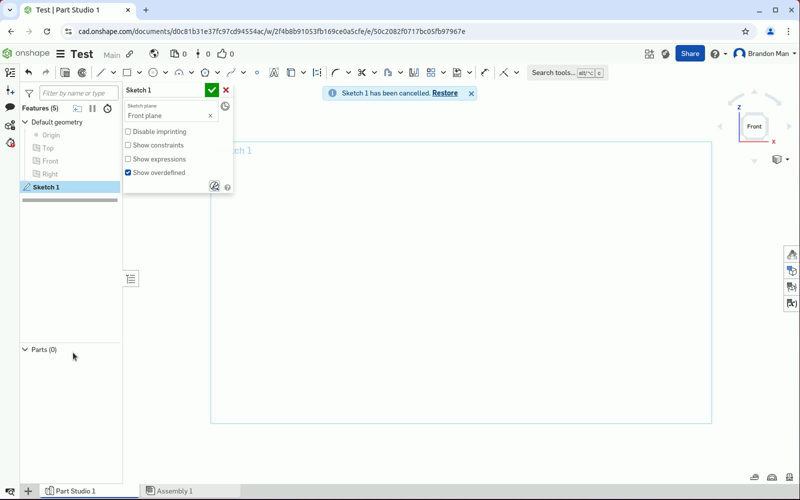
key(l)
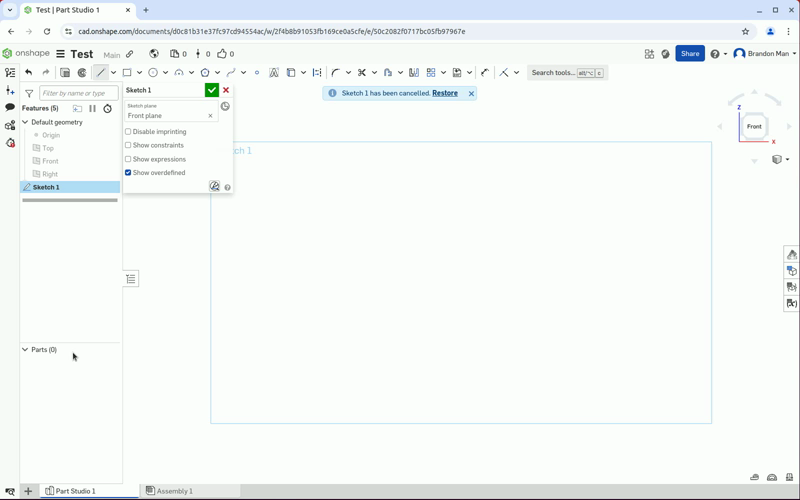
key_down(shift)
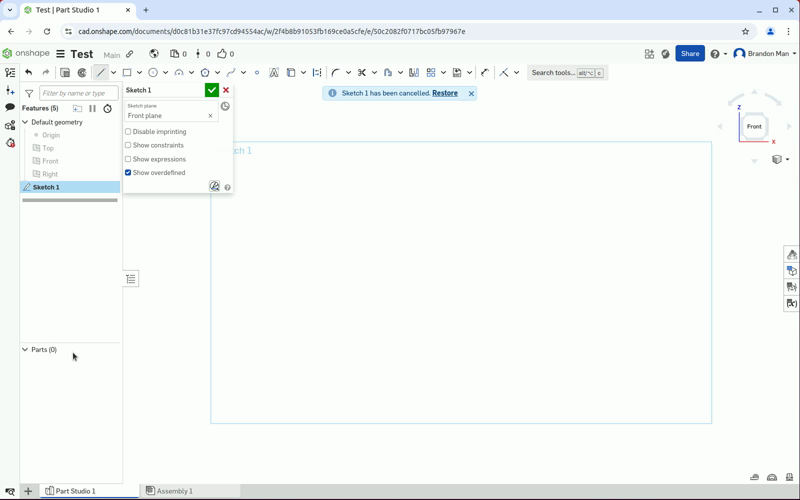
mouse_move(528, 295)
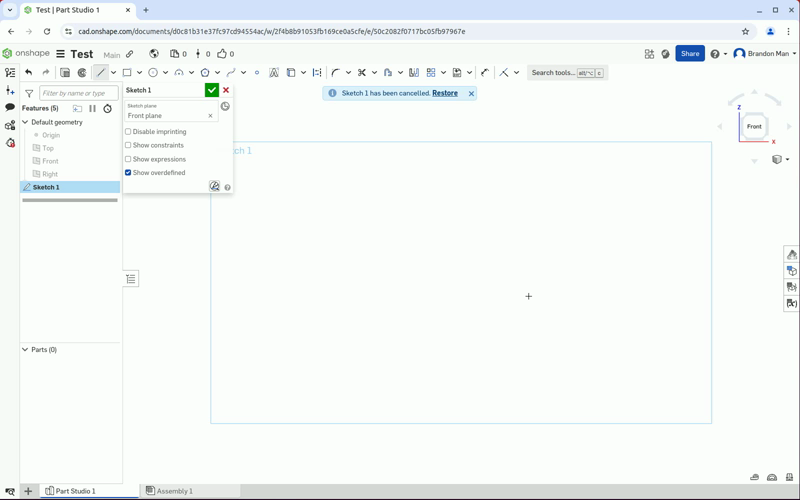
click(528, 295)
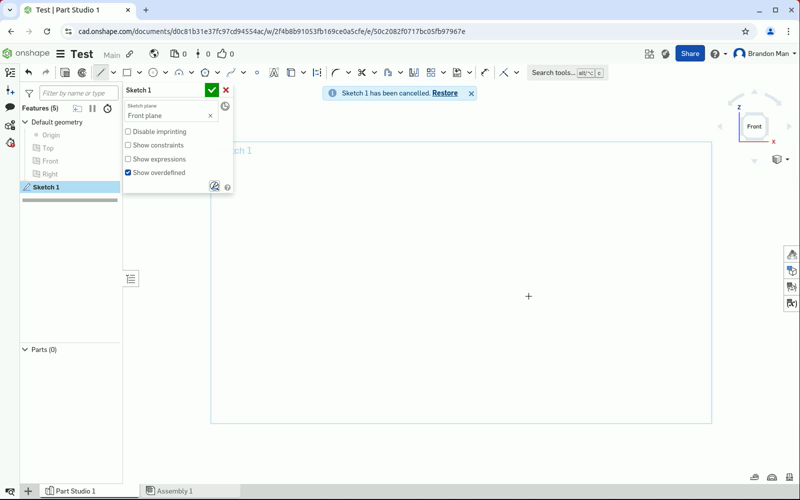
key_up(shift)
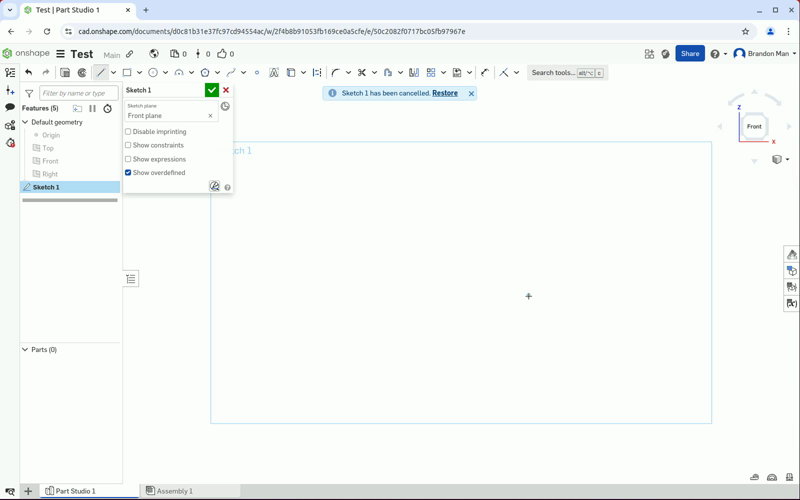
key_down(shift)
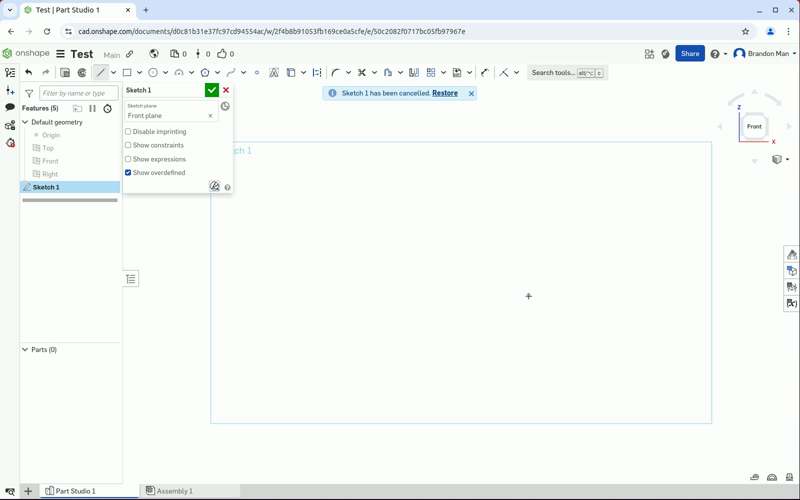
mouse_move(558, 295)
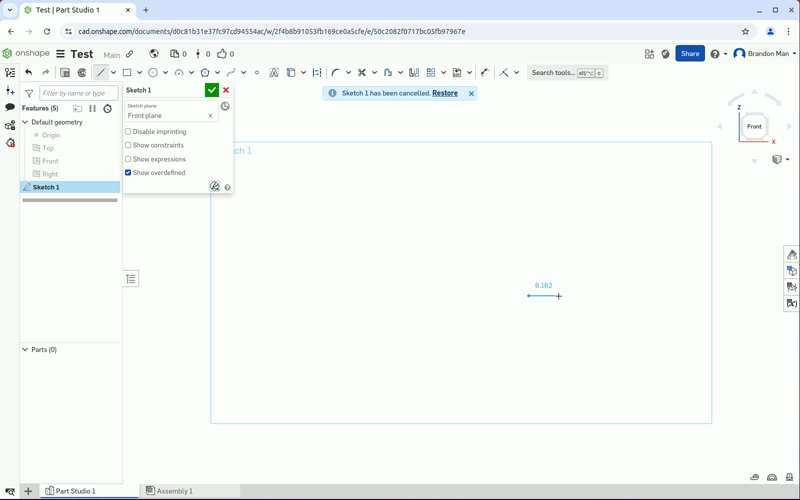
mouse_move(573, 295)
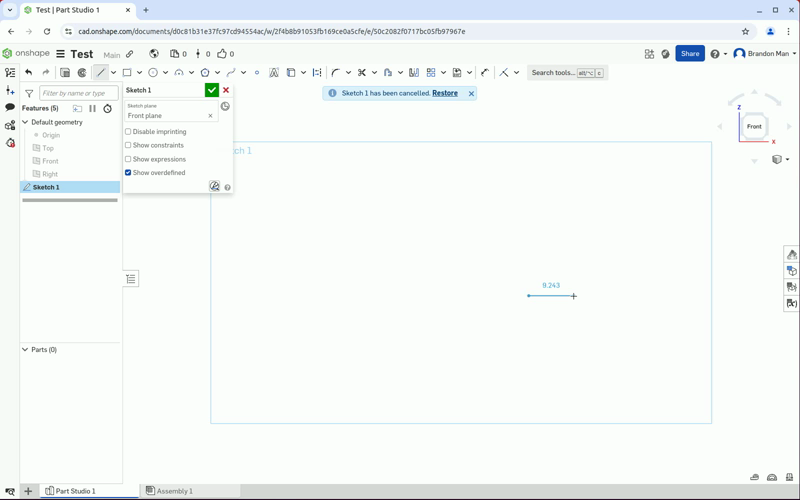
click(573, 295)
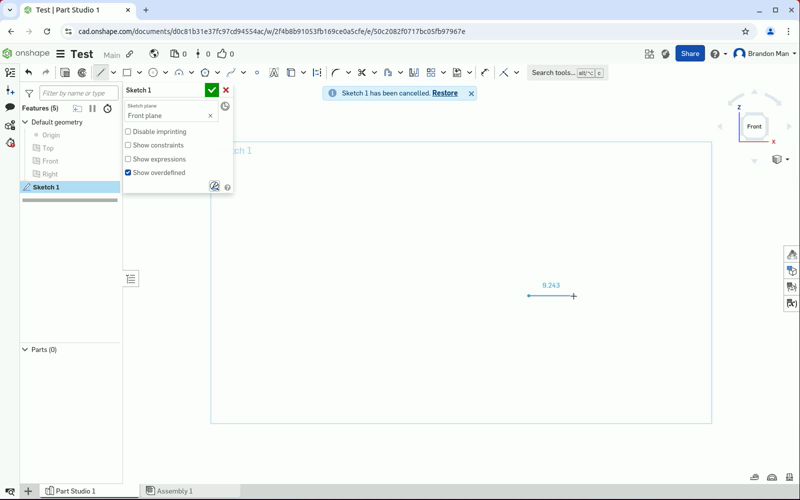
key_up(shift)
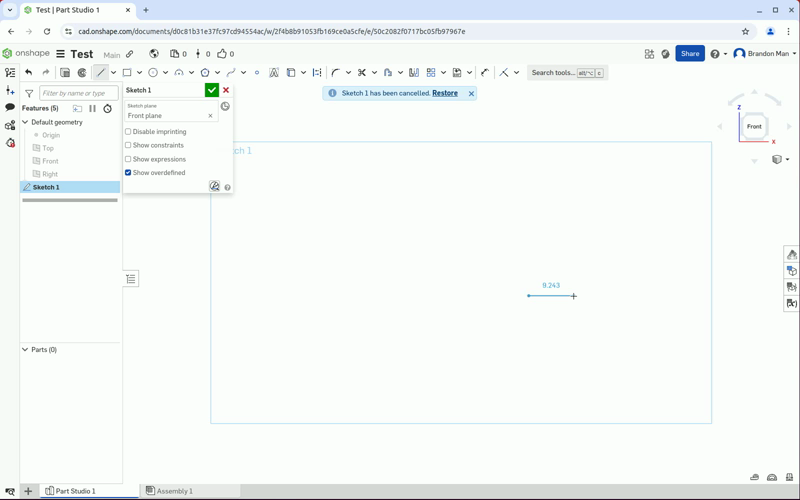
key_down(shift)
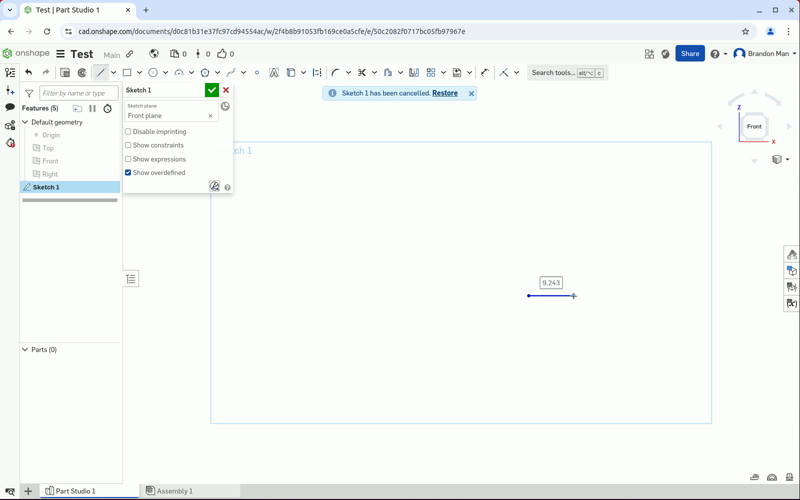
mouse_move(589, 295)
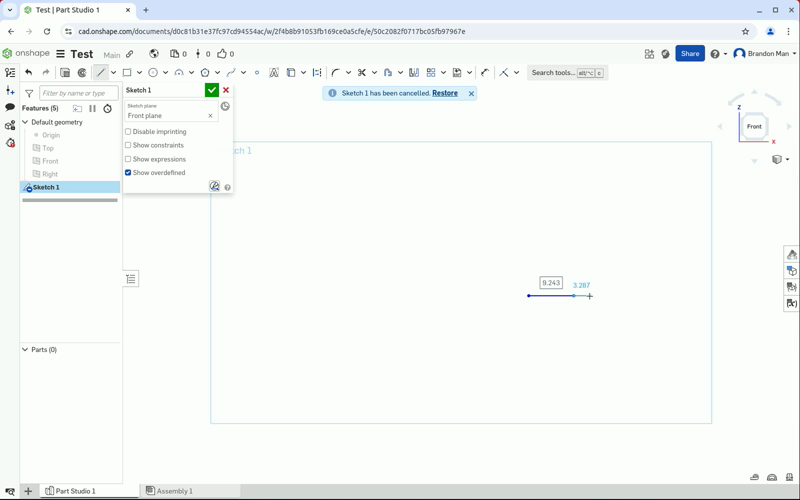
mouse_move(573, 287)
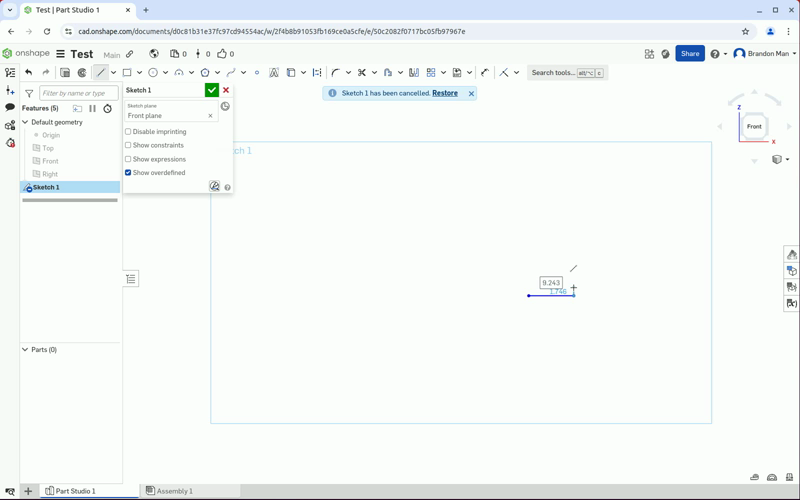
click(573, 287)
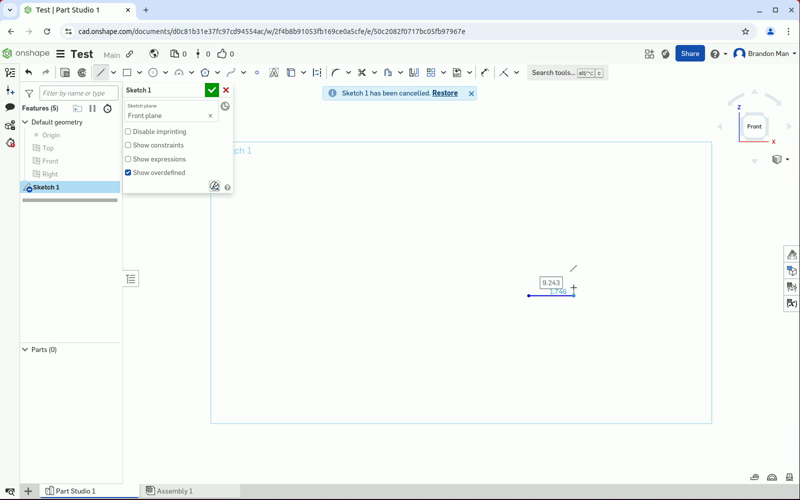
key_up(shift)
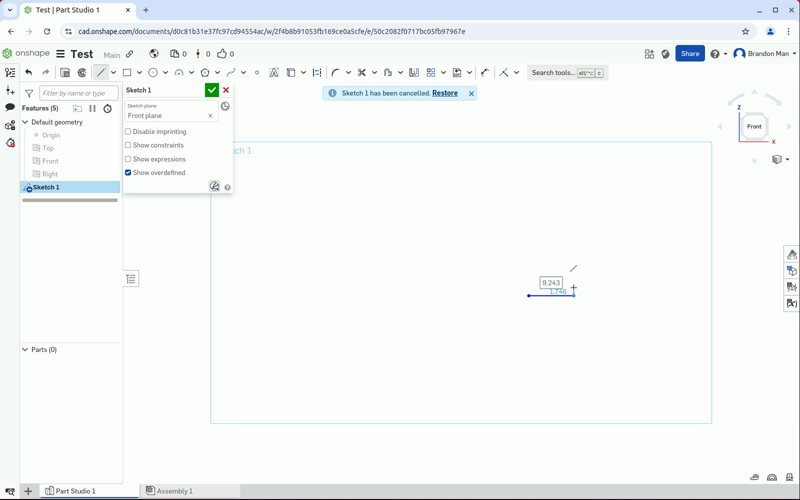
key(esc)
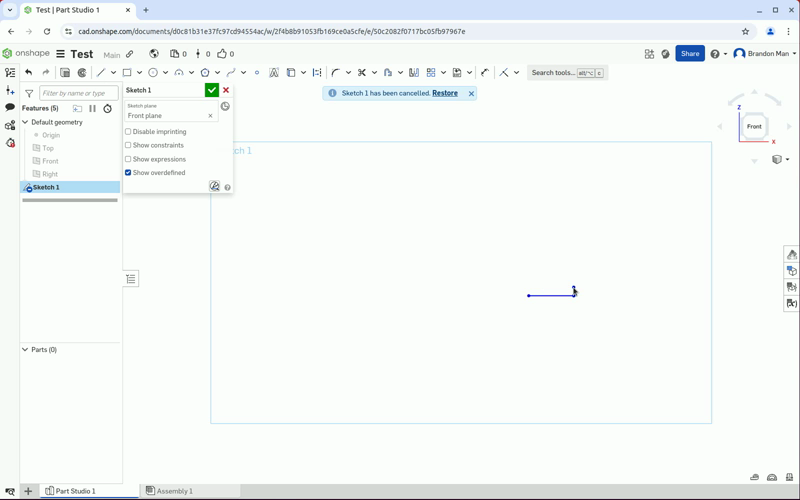
key(a)
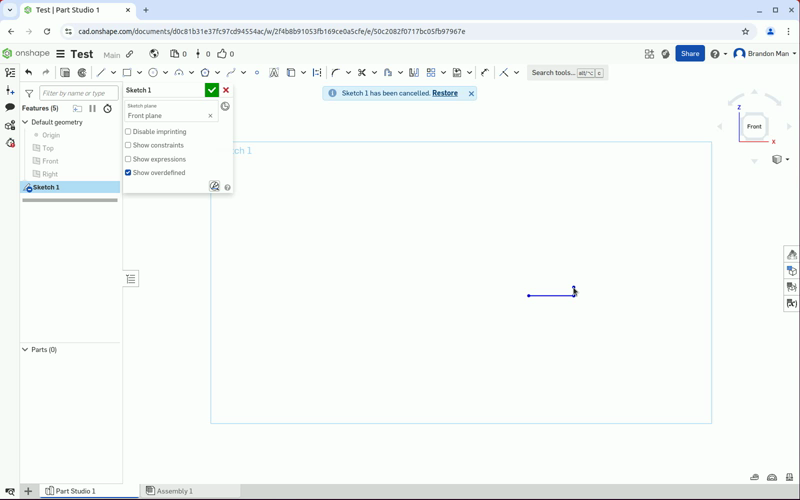
mouse_move(573, 287)
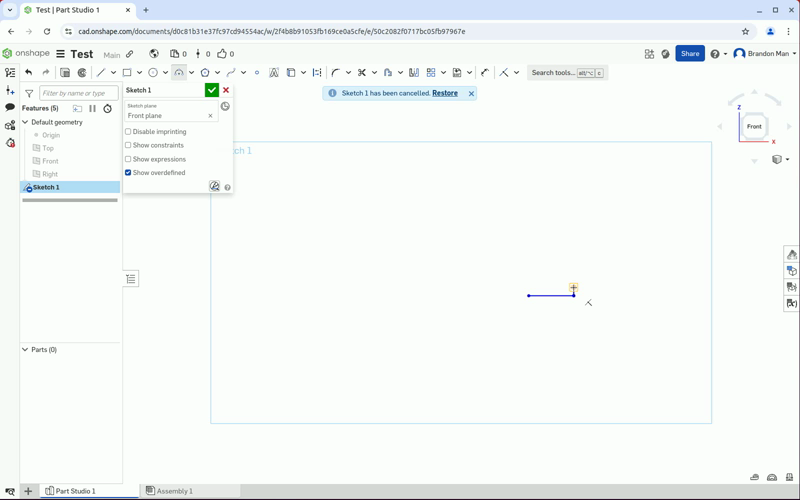
click(573, 287)
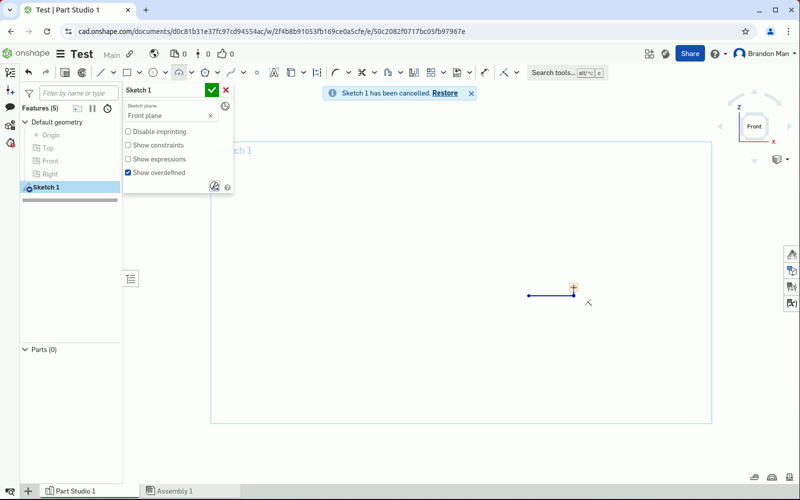
key_down(shift)
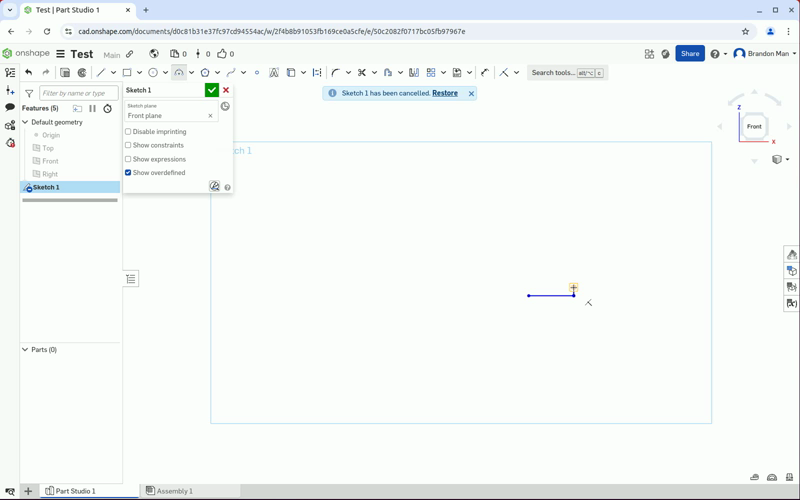
mouse_move(569, 282)
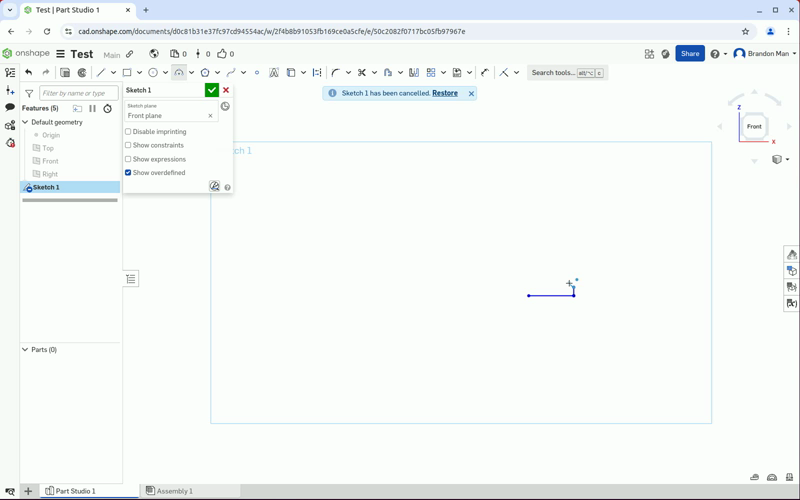
scroll(6)
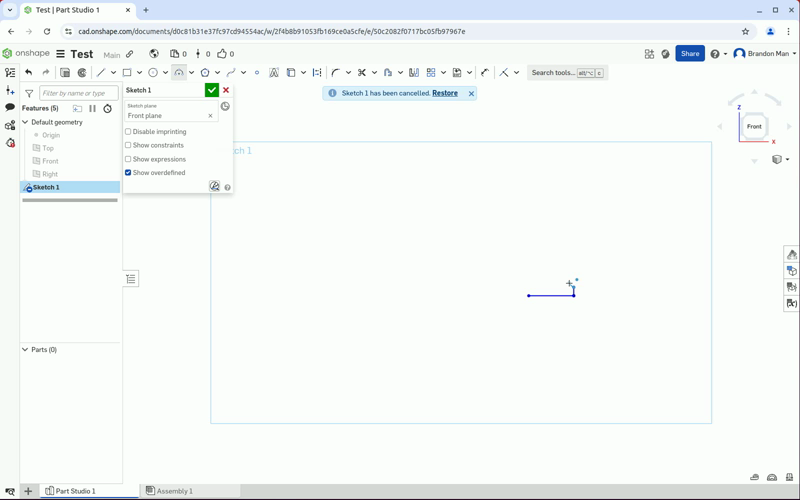
scroll(6)
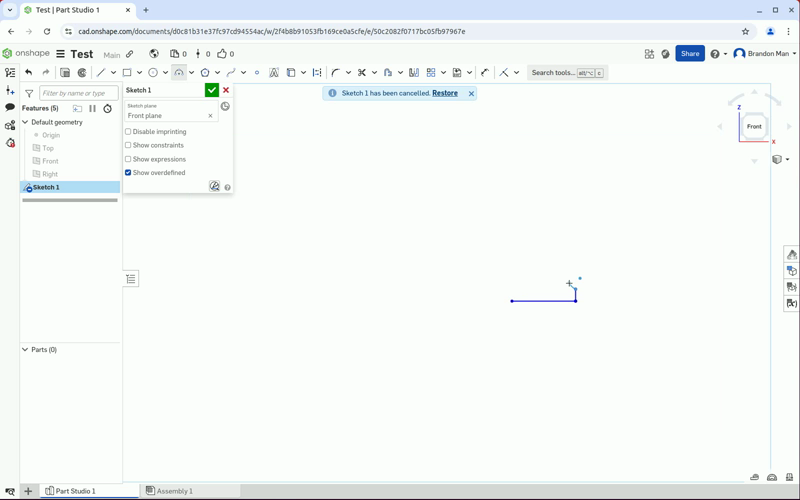
scroll(6)
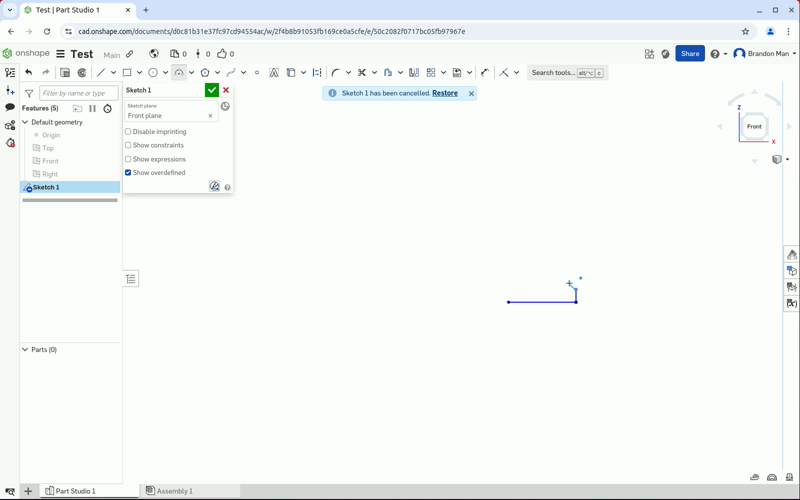
scroll(6)
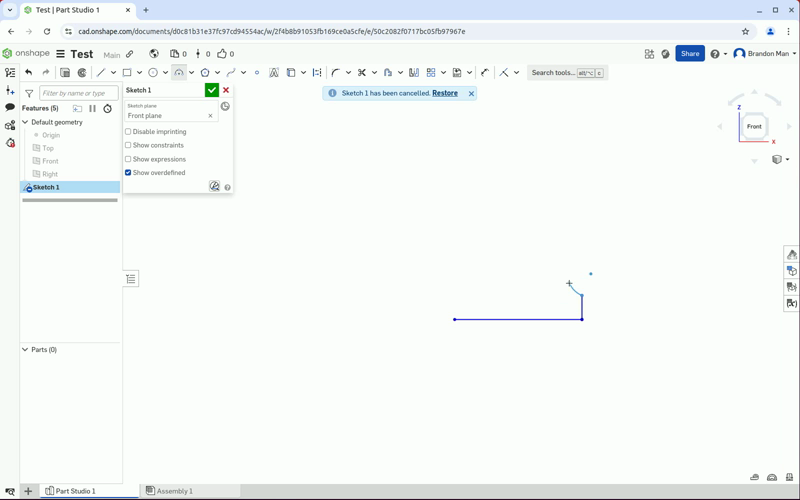
scroll(6)
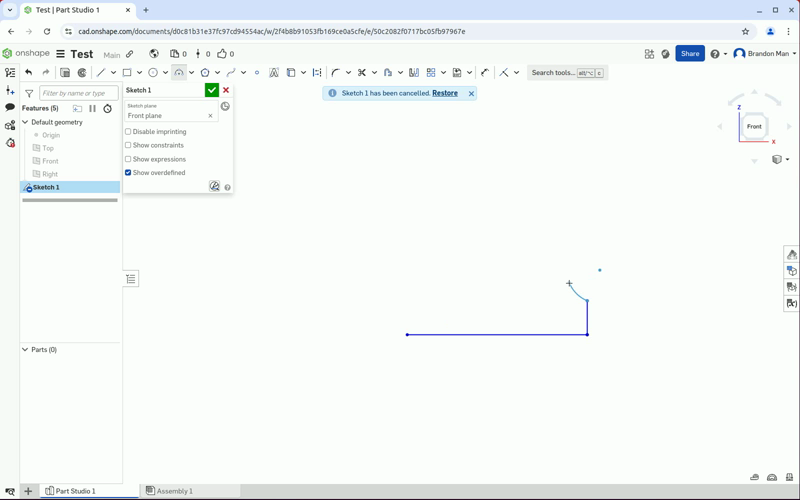
scroll(6)
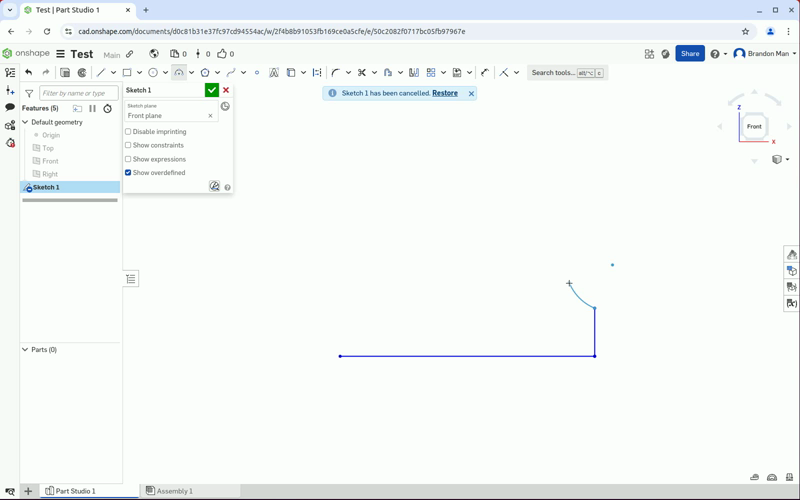
scroll(6)
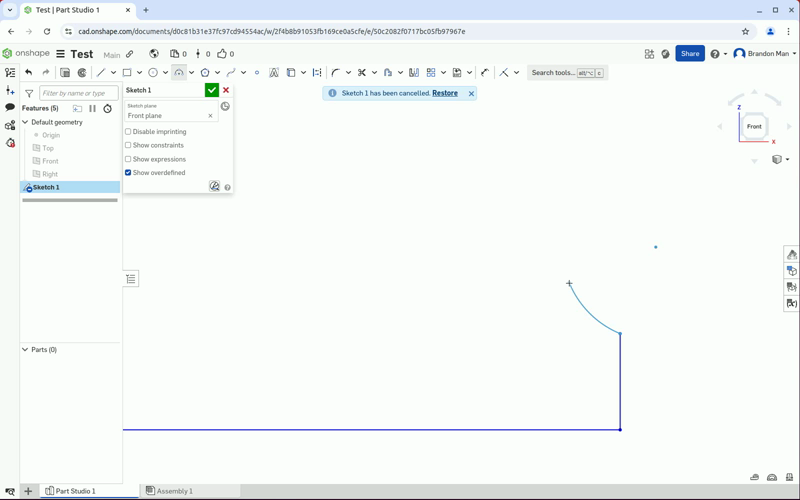
click(569, 282)
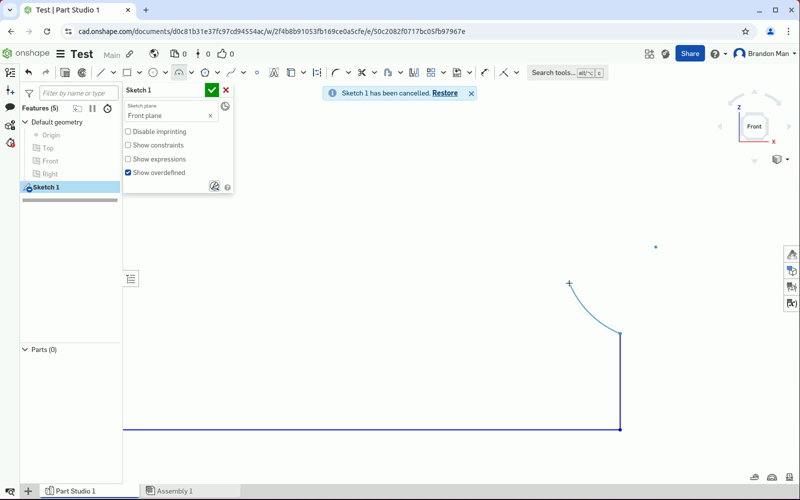
scroll(-6)
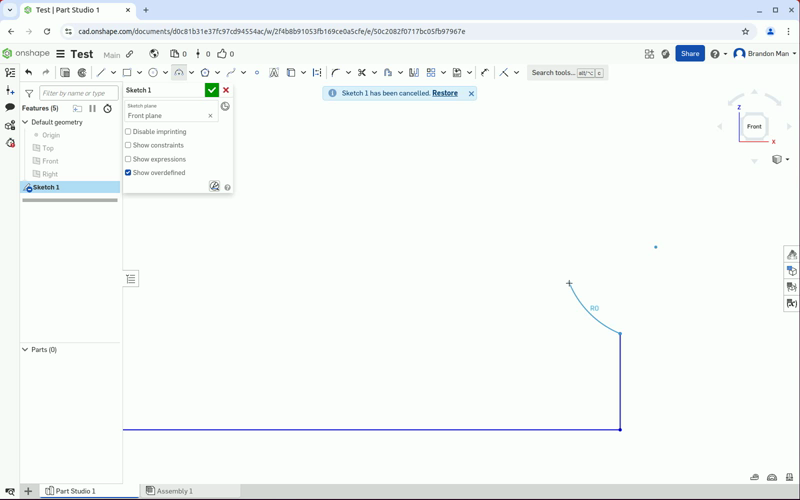
scroll(-6)
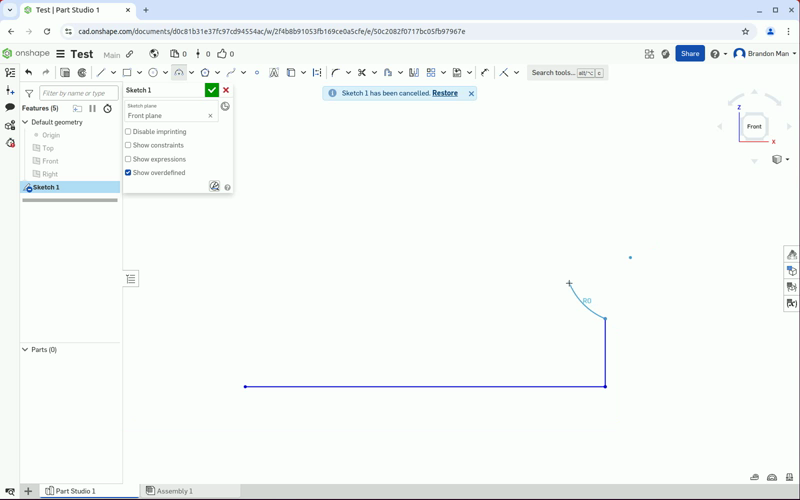
scroll(-6)
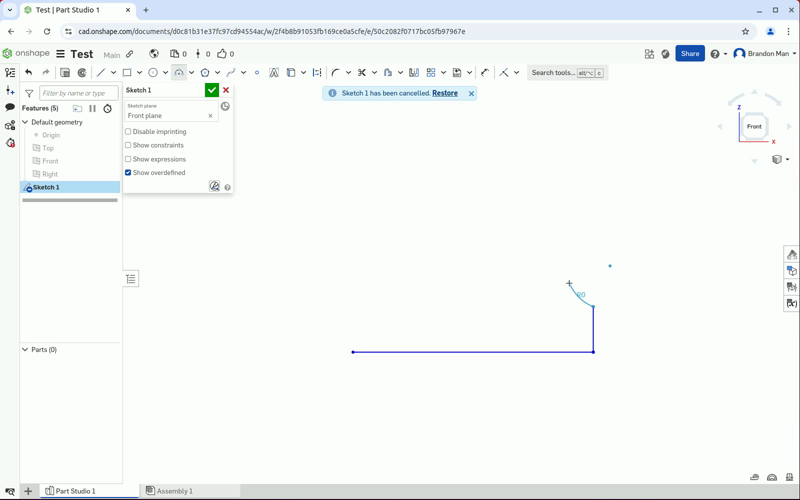
scroll(-6)
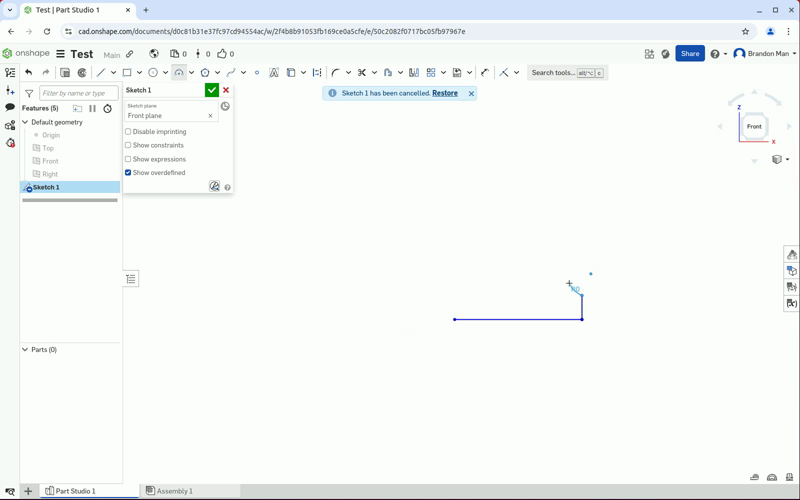
scroll(-6)
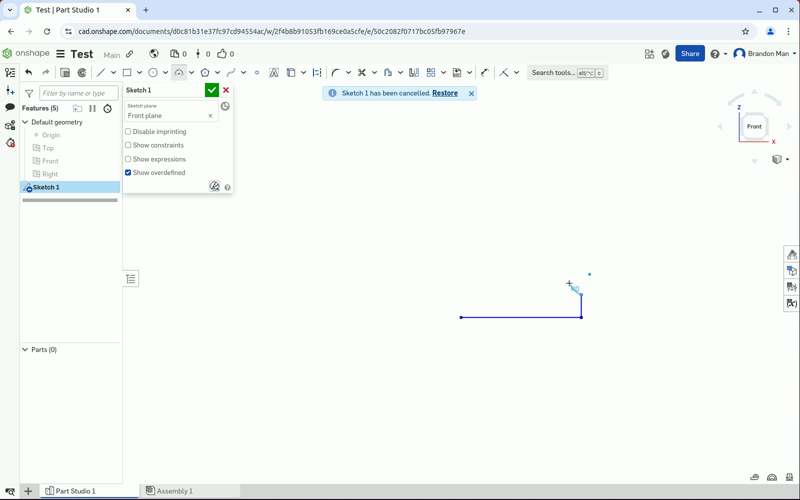
scroll(-6)
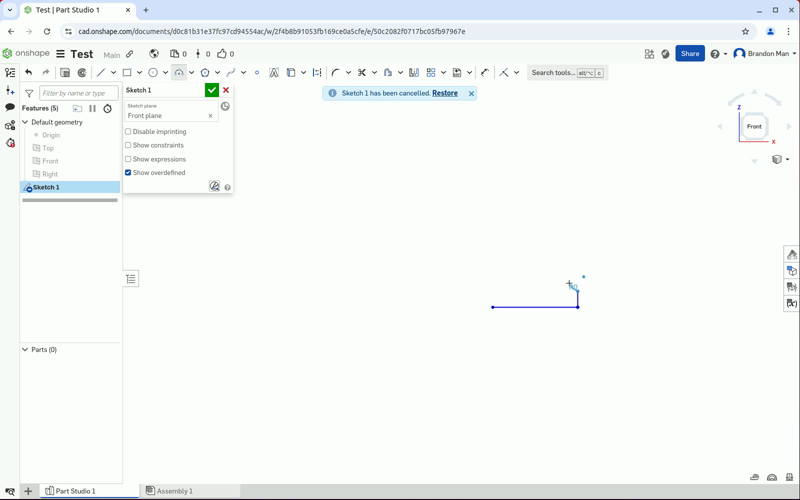
scroll(-6)
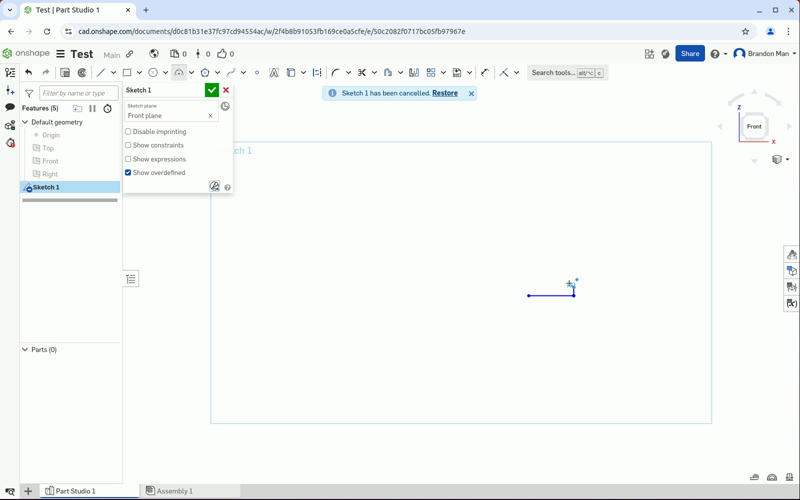
mouse_move(572, 283)
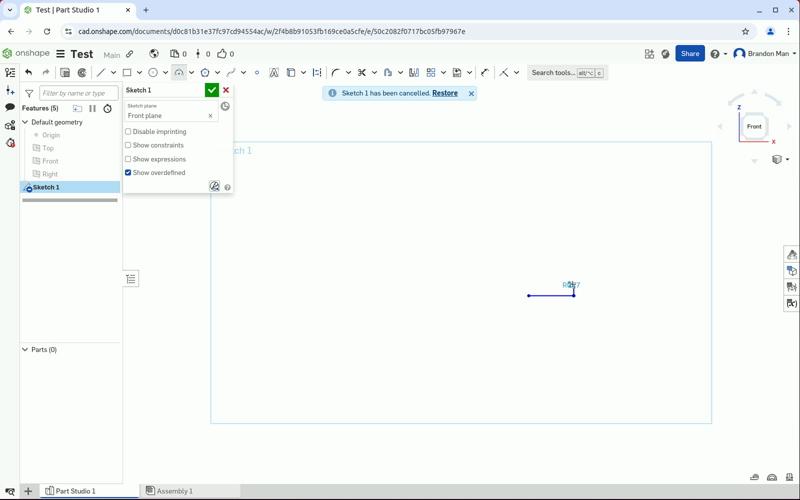
scroll(6)
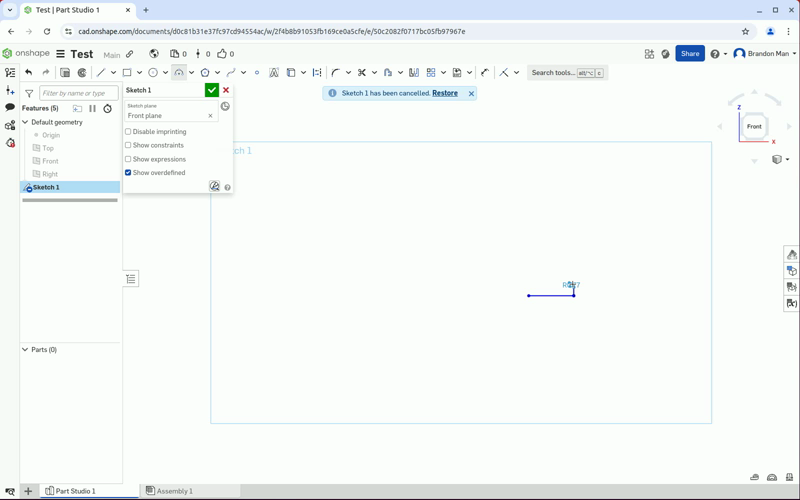
scroll(6)
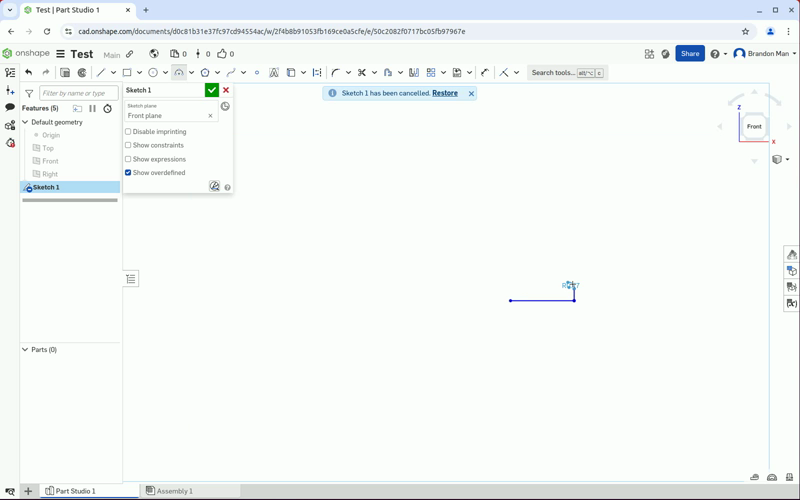
scroll(6)
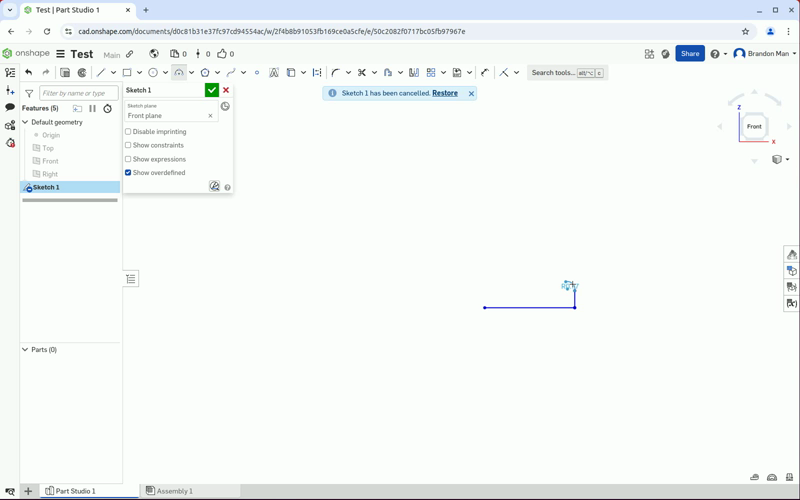
scroll(6)
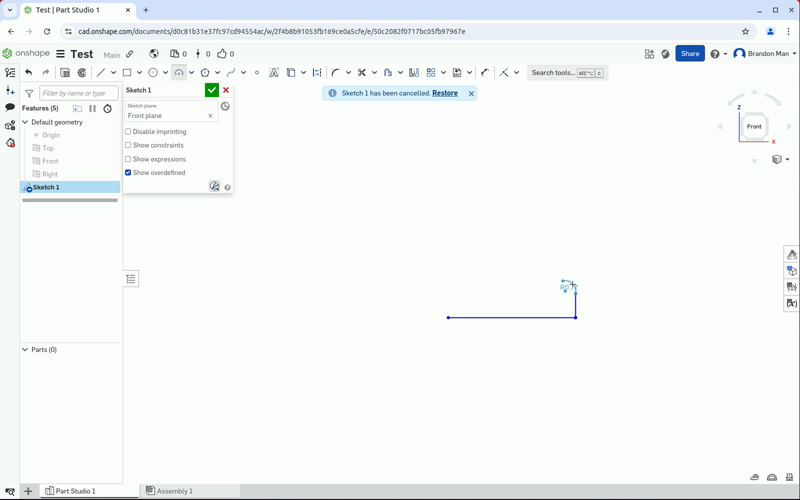
scroll(6)
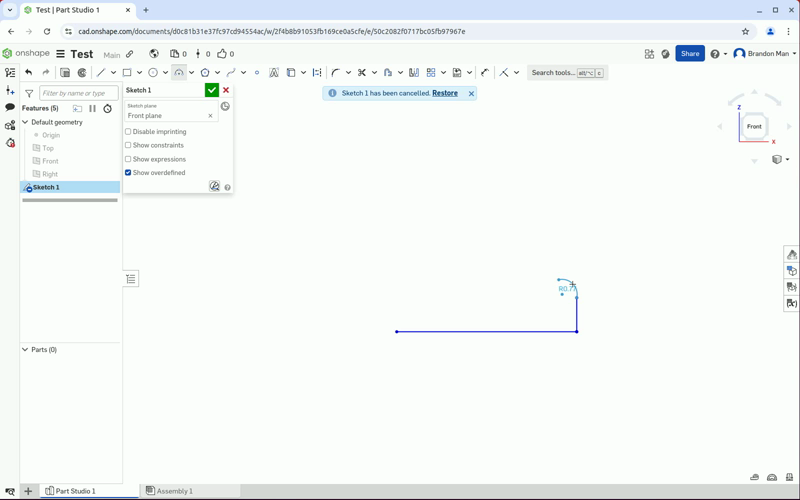
scroll(6)
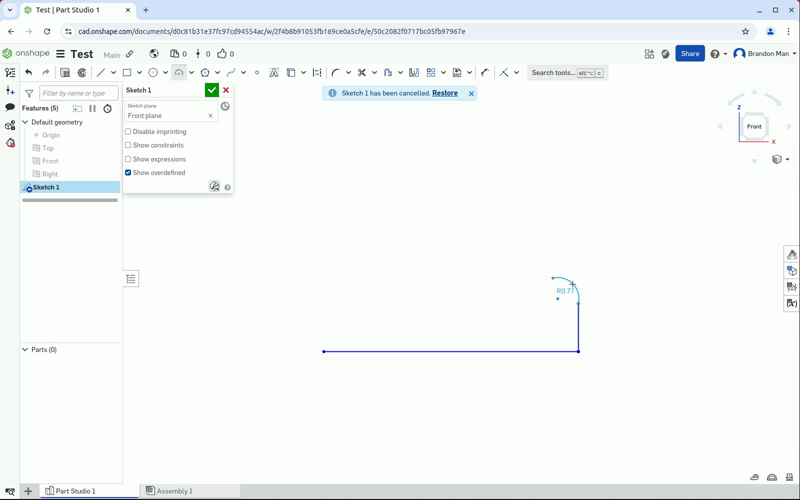
scroll(6)
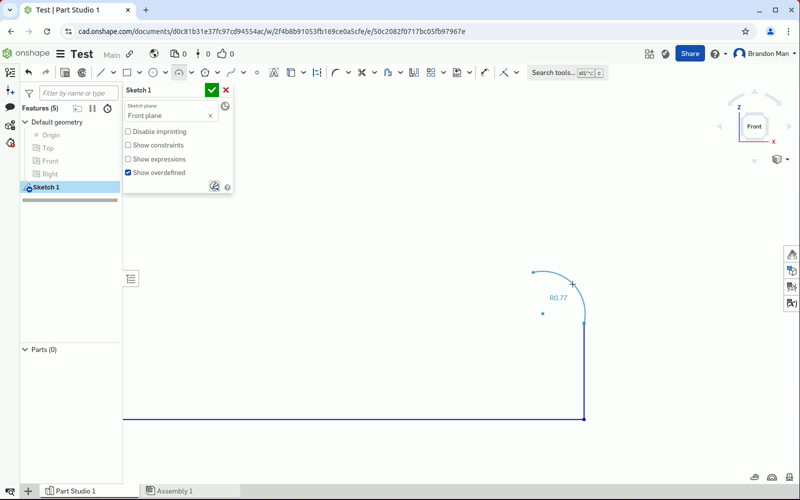
click(572, 283)
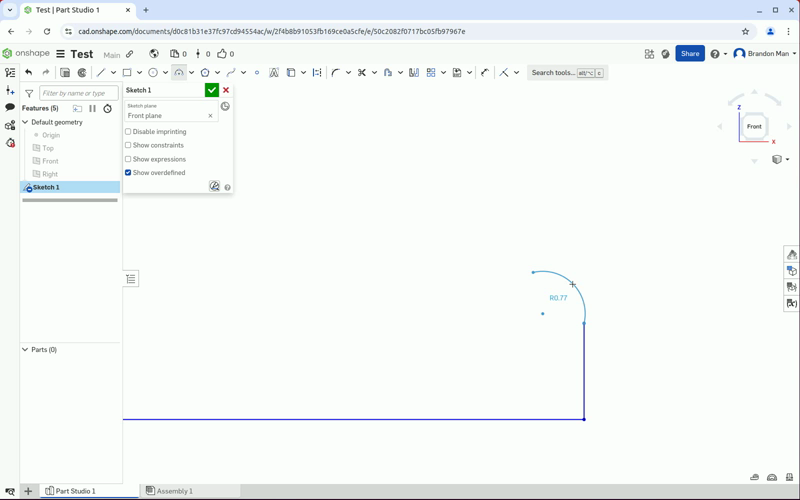
scroll(-6)
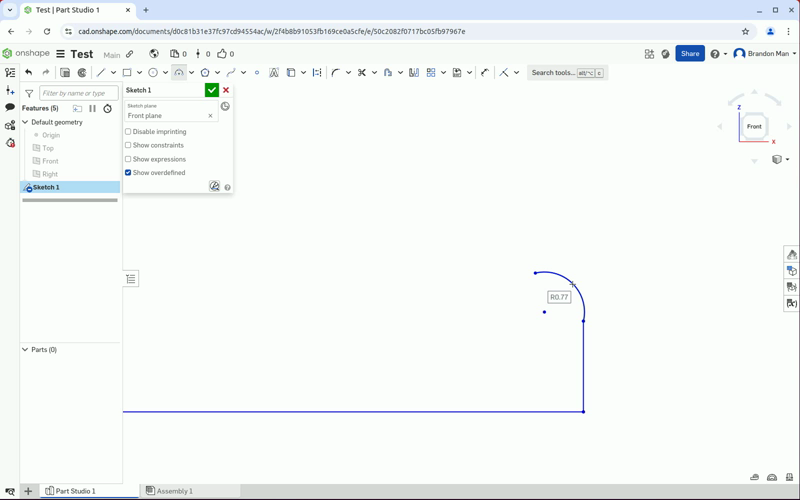
scroll(-6)
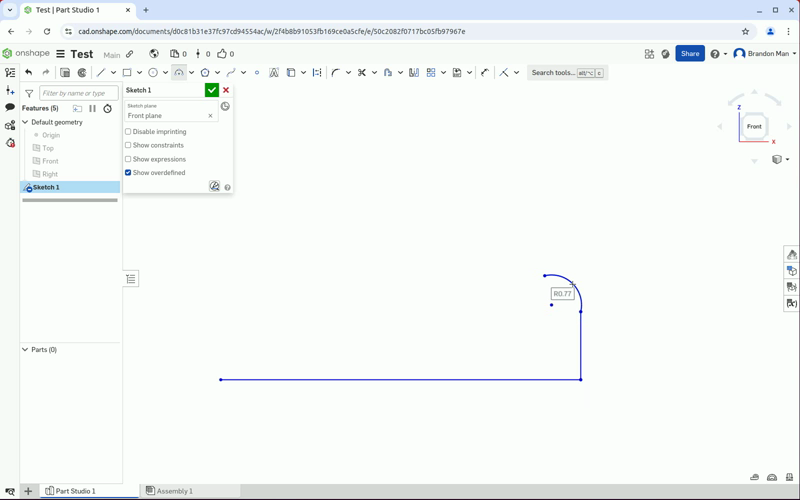
scroll(-6)
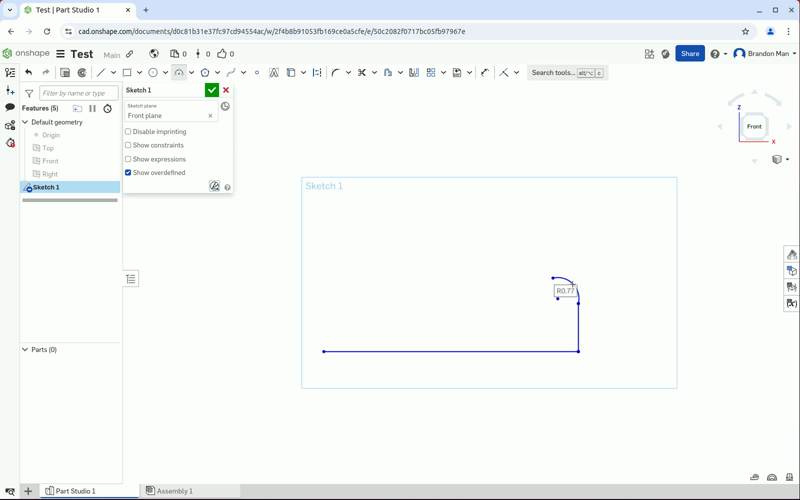
scroll(-6)
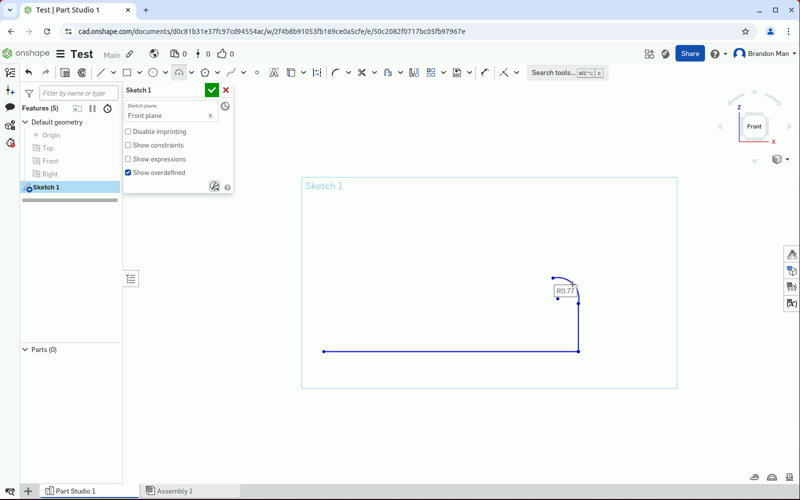
scroll(-6)
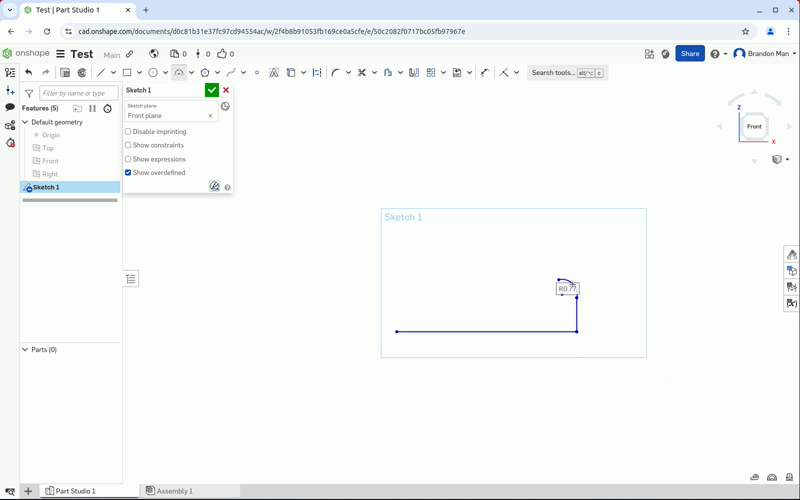
scroll(-6)
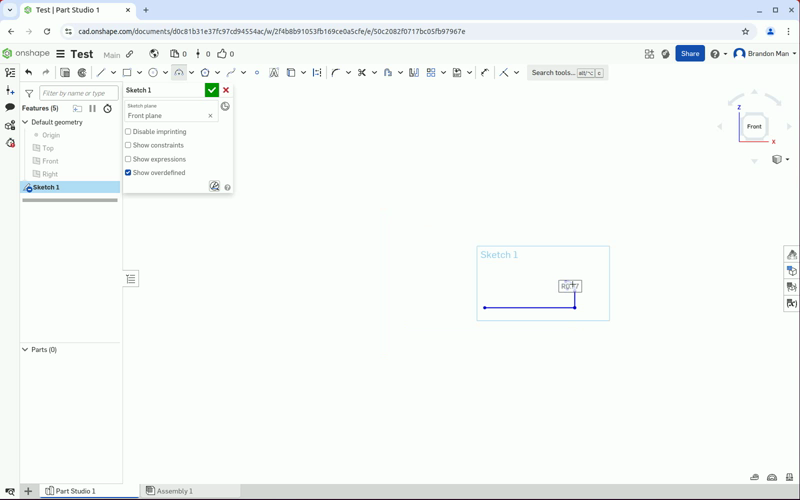
scroll(-6)
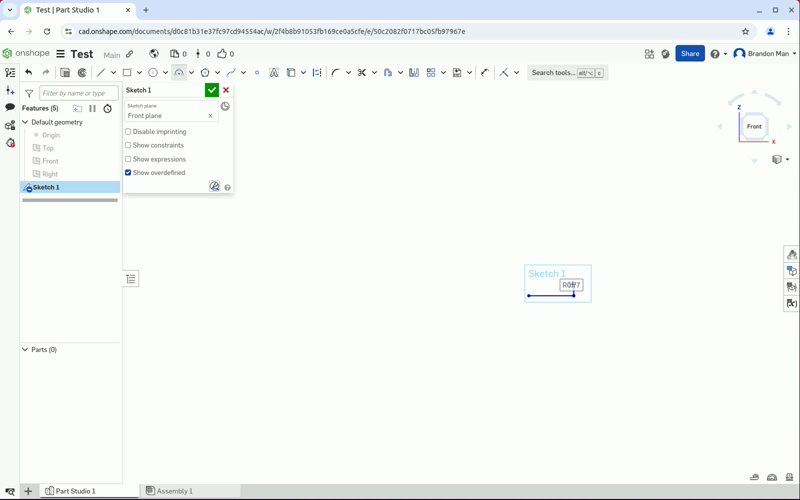
key_up(shift)
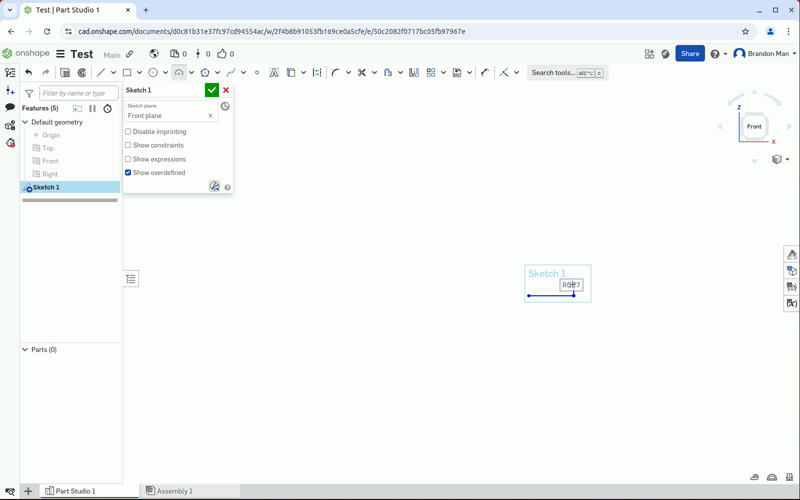
key(esc)
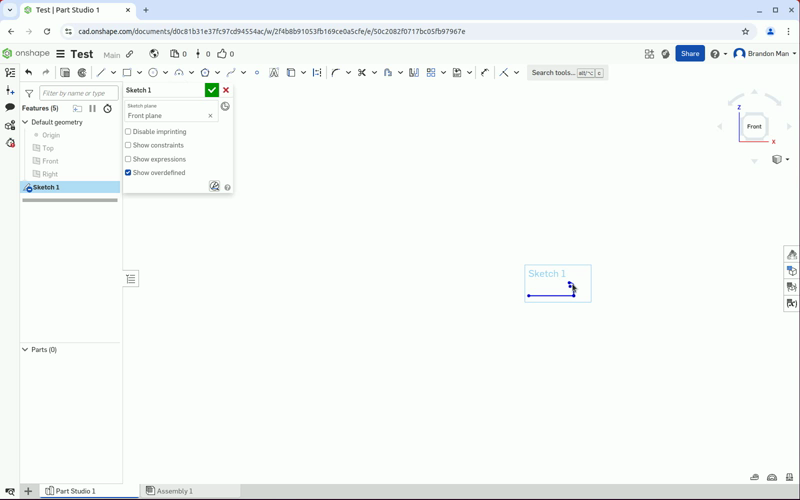
key(l)
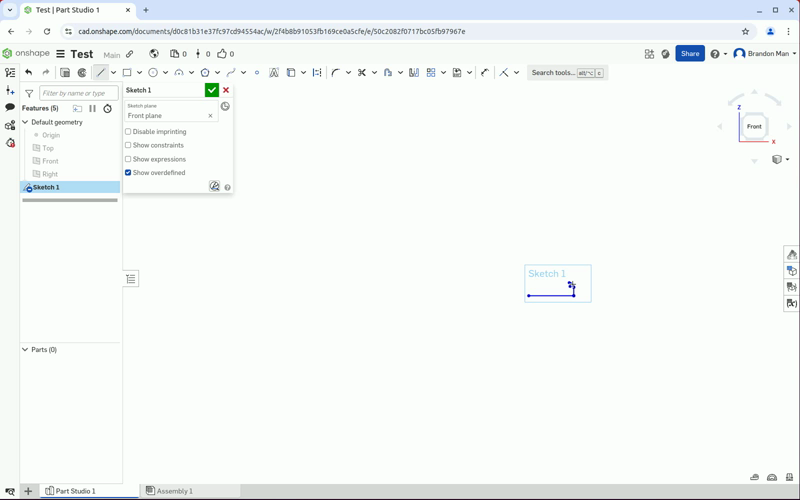
mouse_move(569, 282)
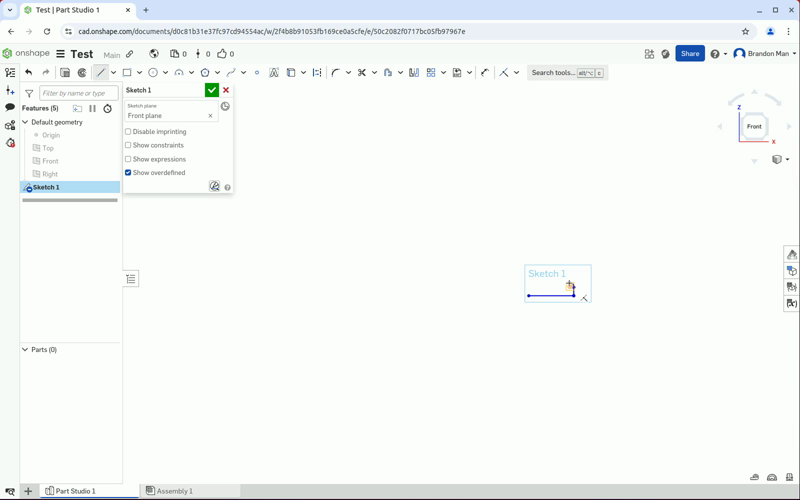
scroll(6)
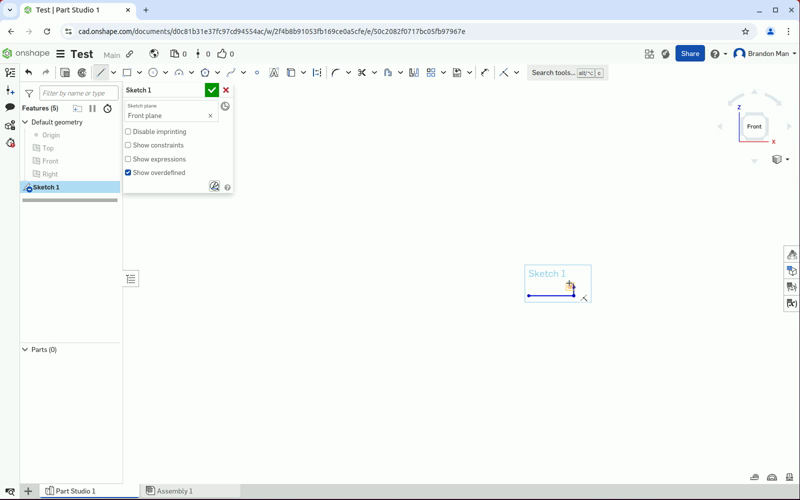
scroll(6)
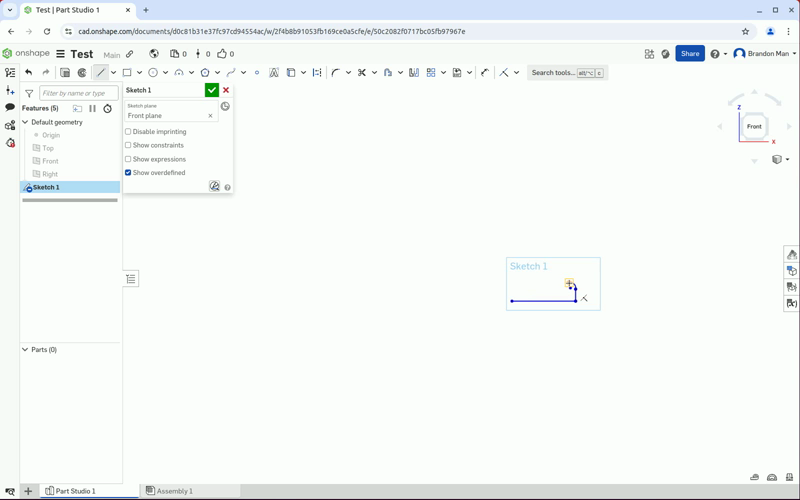
scroll(6)
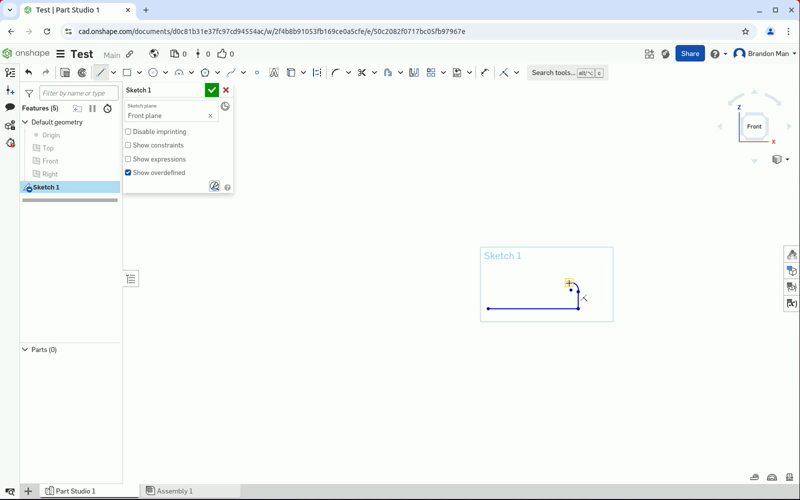
scroll(6)
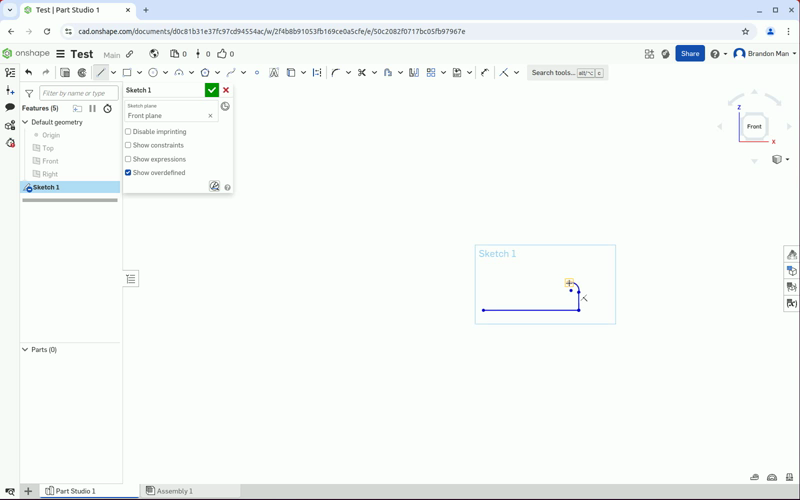
scroll(6)
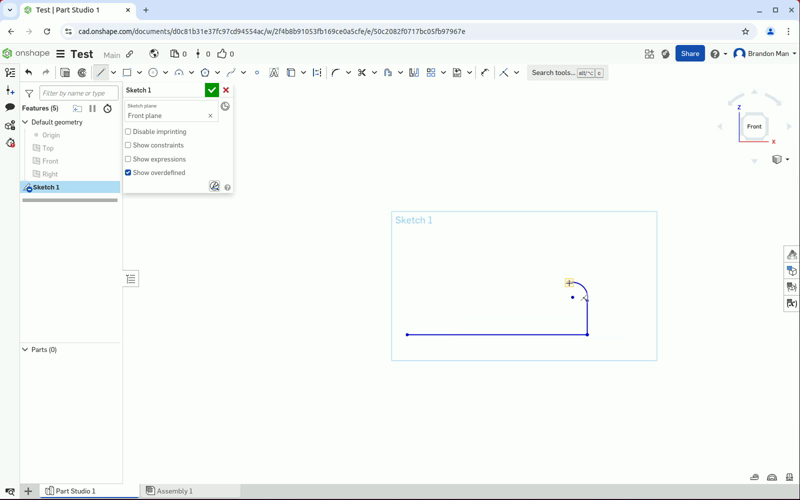
scroll(6)
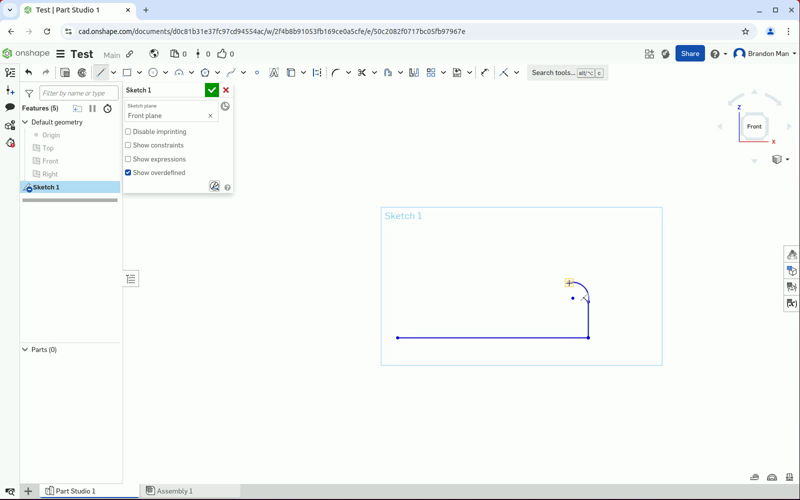
scroll(6)
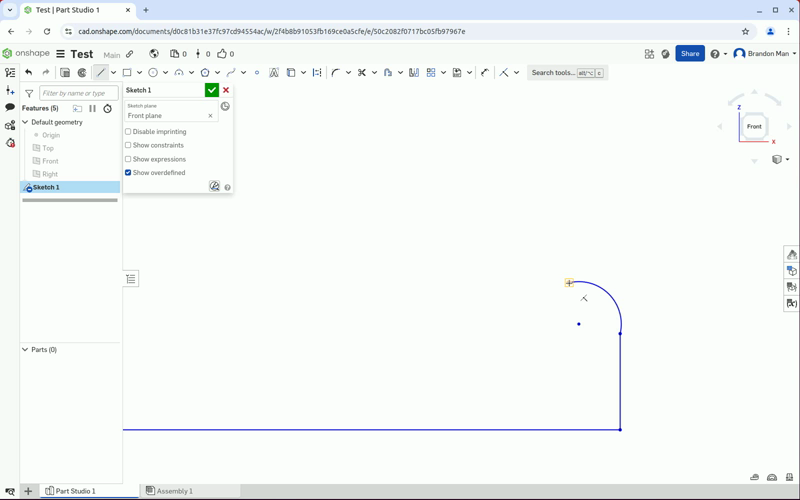
click(569, 282)
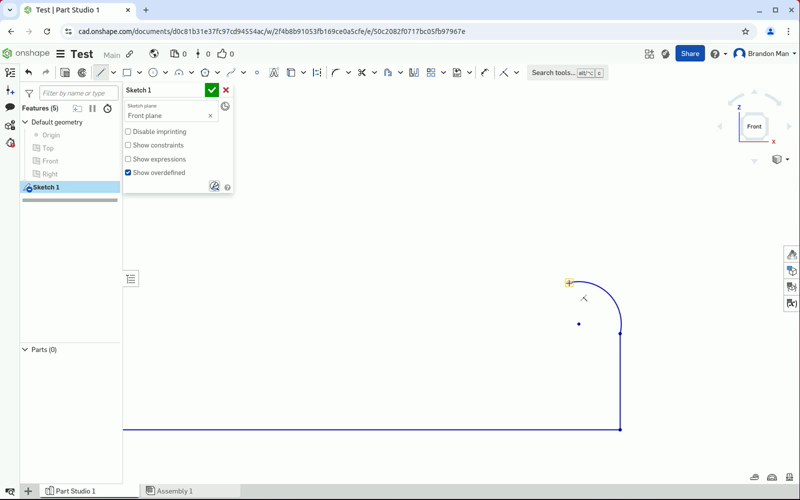
scroll(-6)
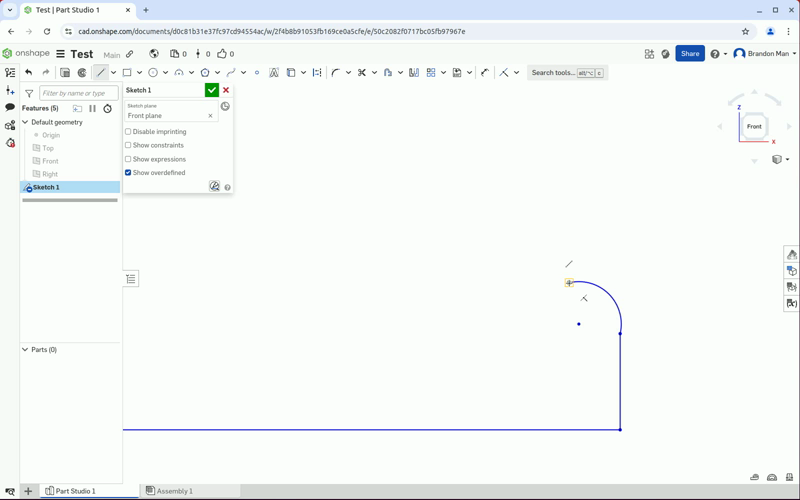
scroll(-6)
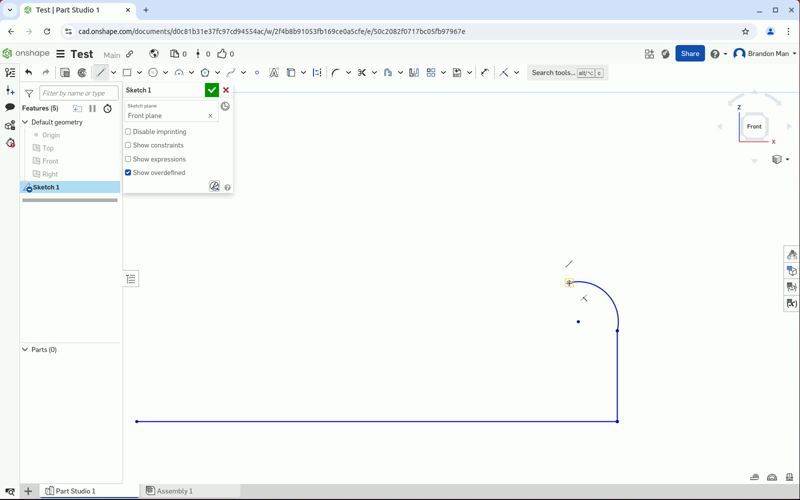
scroll(-6)
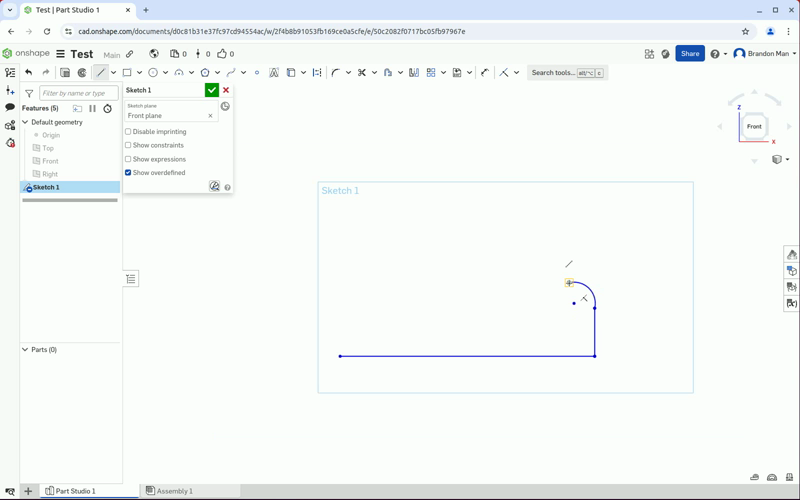
scroll(-6)
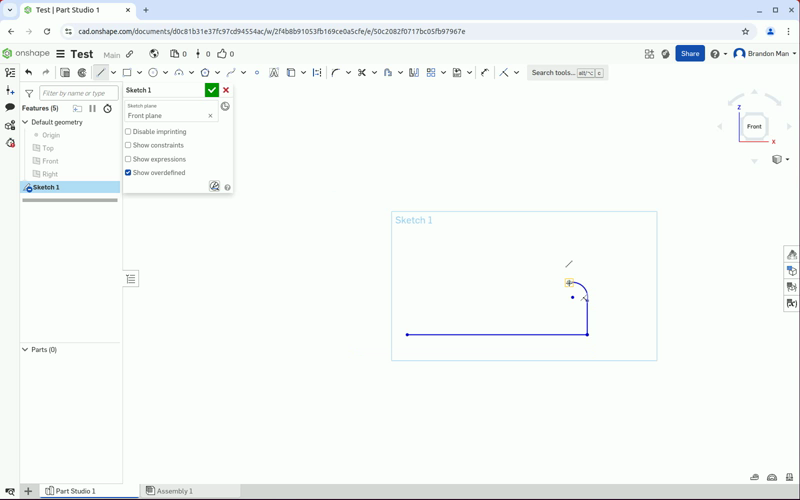
scroll(-6)
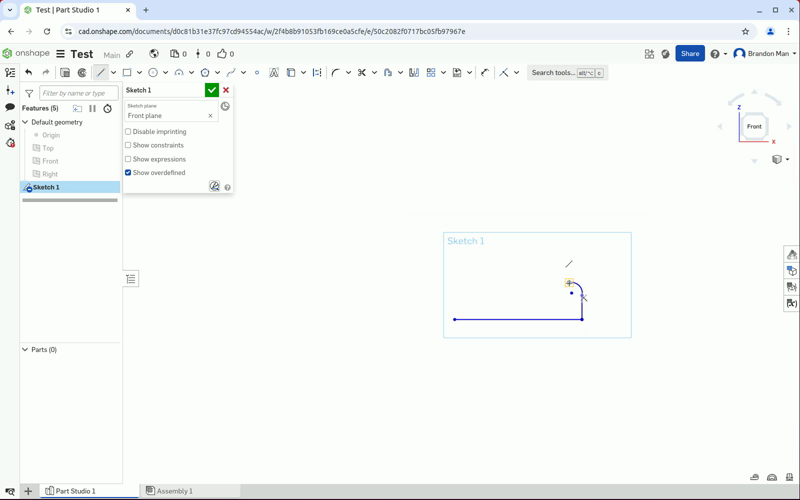
scroll(-6)
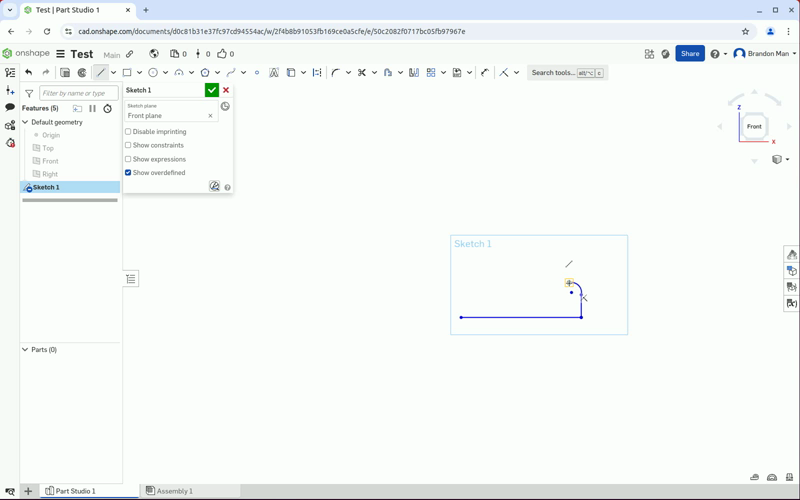
scroll(-6)
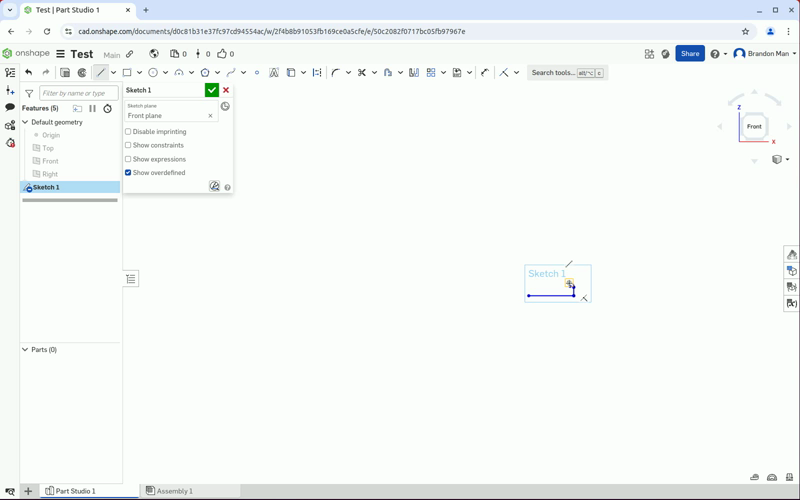
key_down(shift)
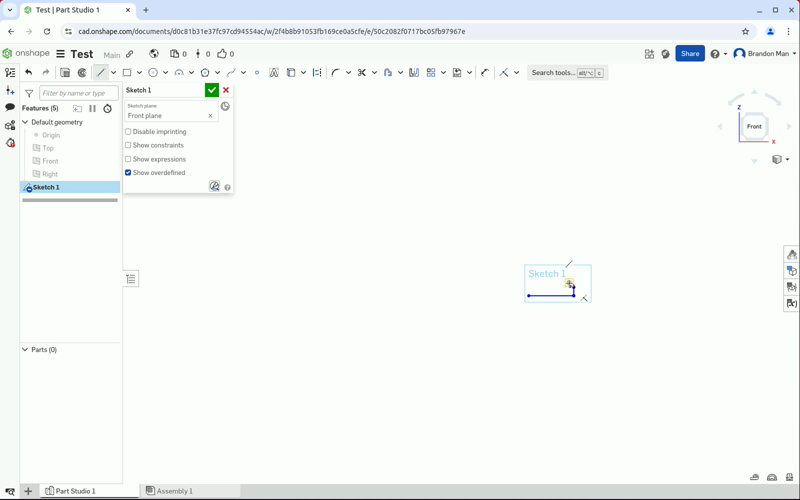
mouse_move(589, 282)
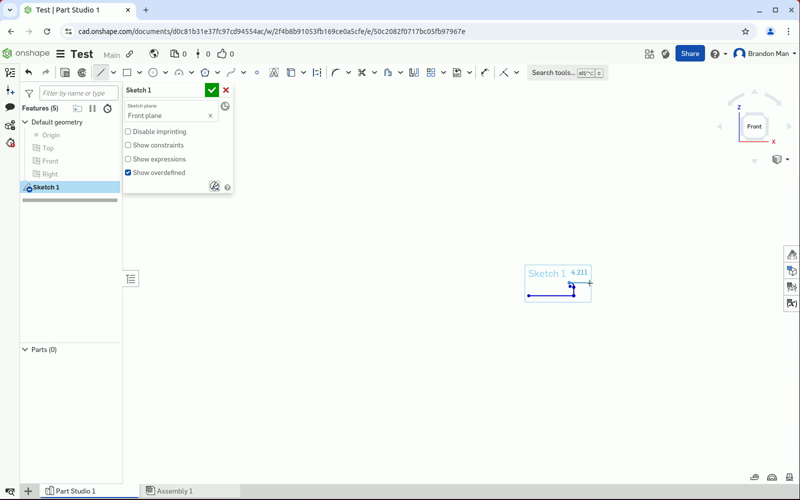
mouse_move(550, 282)
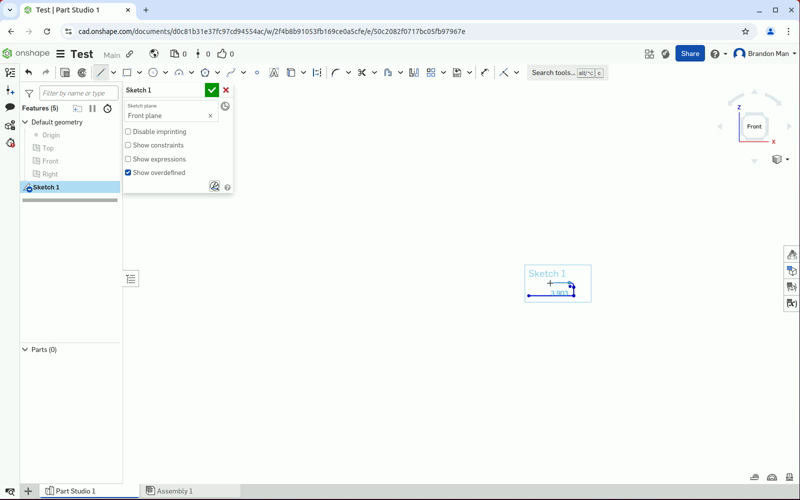
click(550, 282)
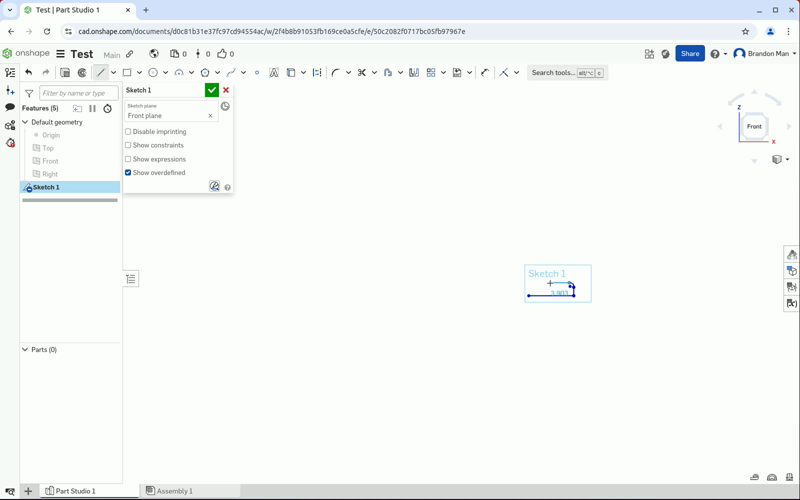
key_up(shift)
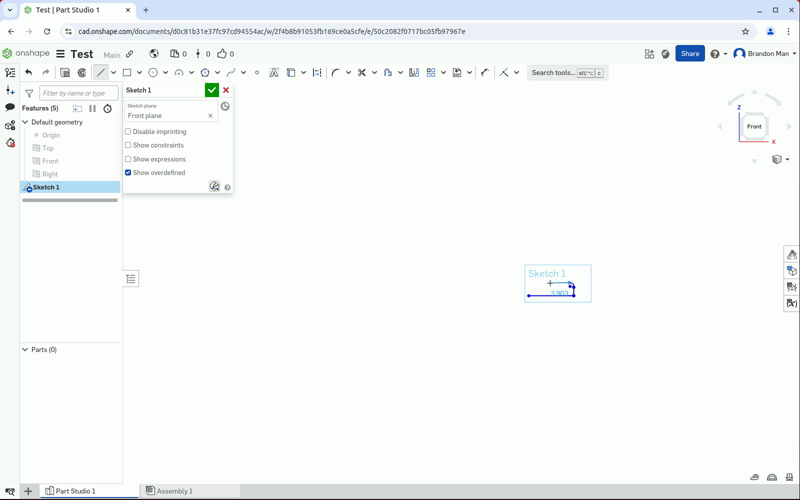
key(esc)
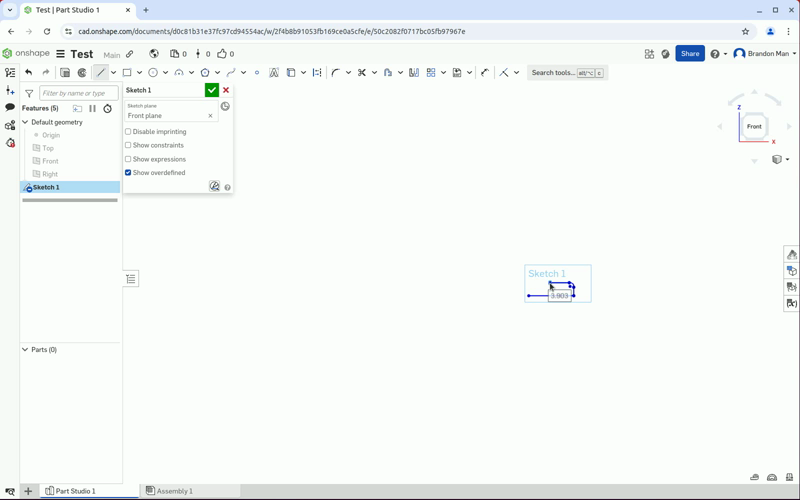
key(a)
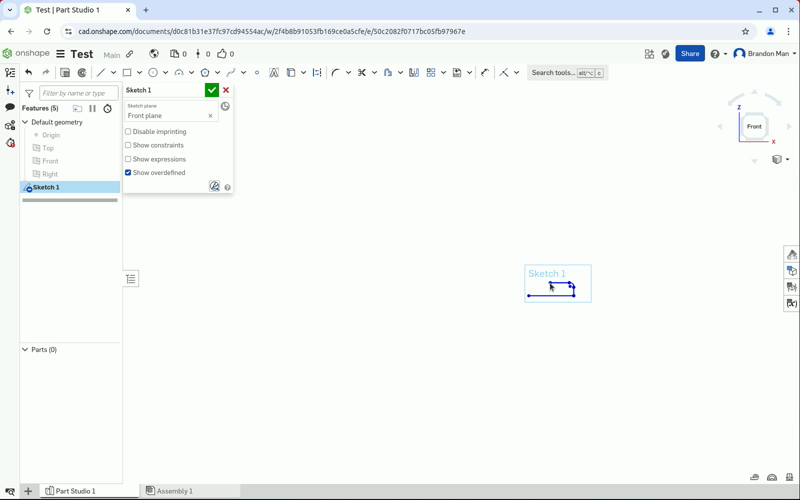
mouse_move(550, 282)
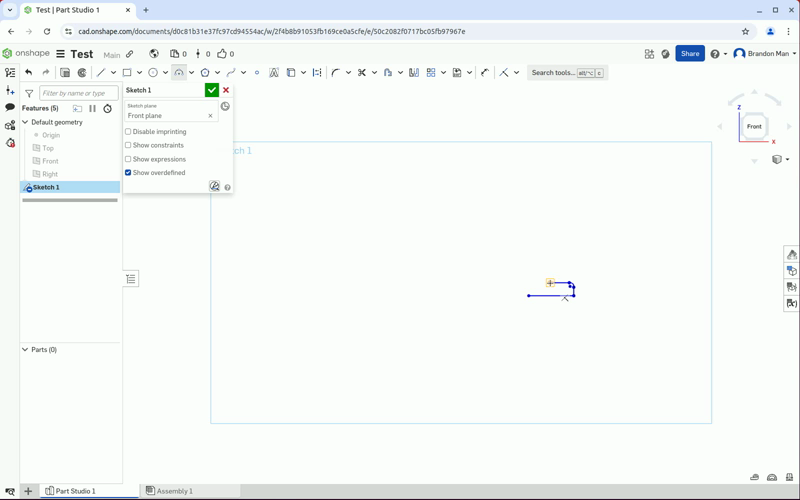
click(550, 282)
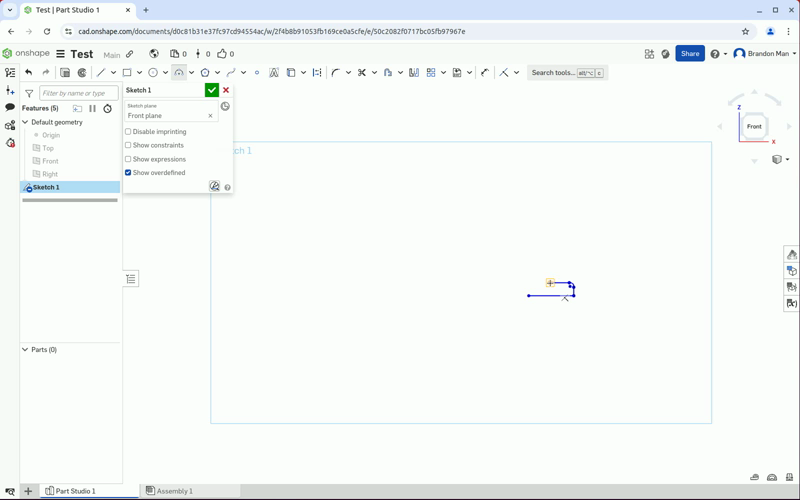
key_down(shift)
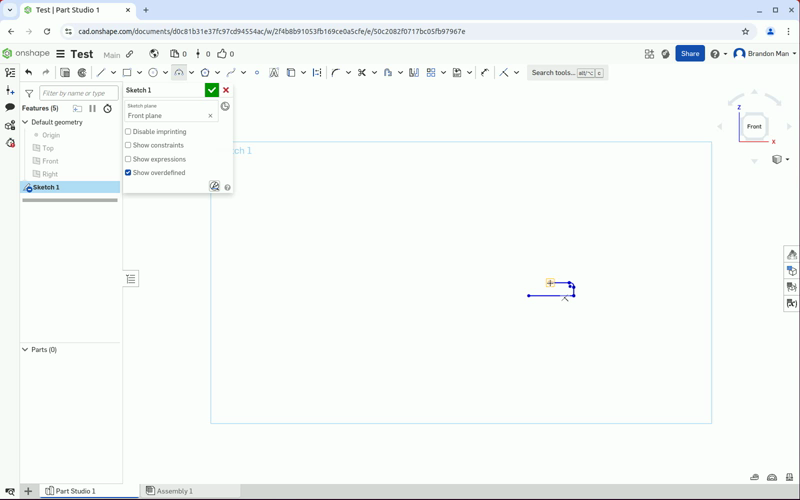
mouse_move(548, 280)
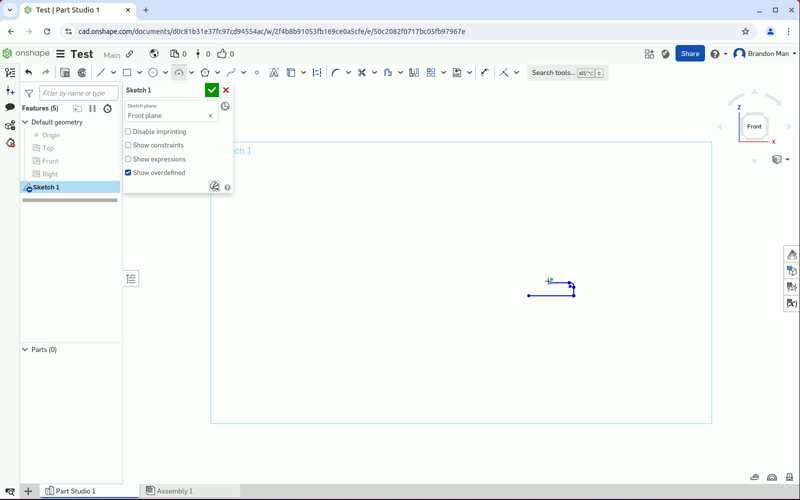
scroll(6)
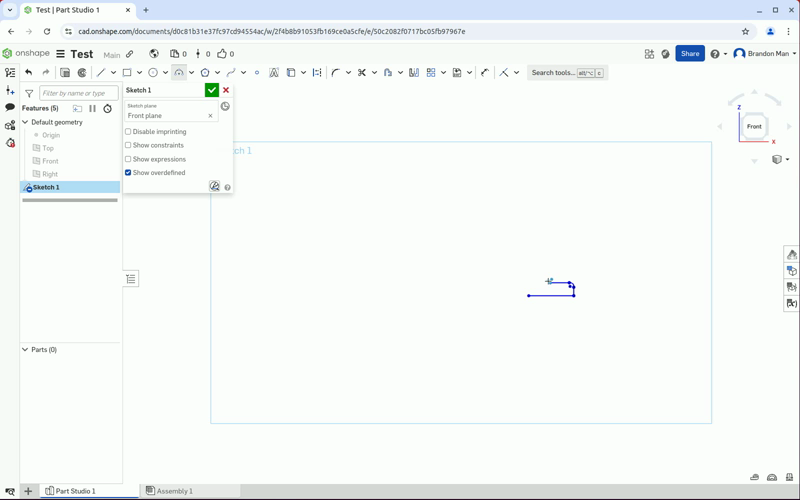
scroll(6)
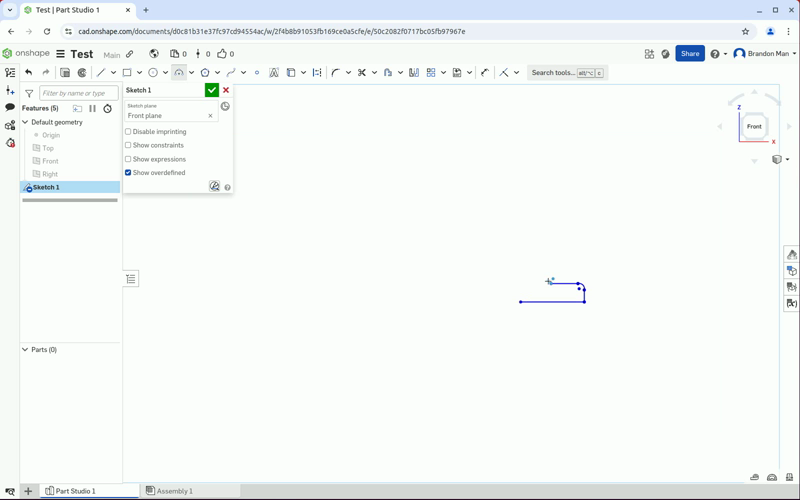
scroll(6)
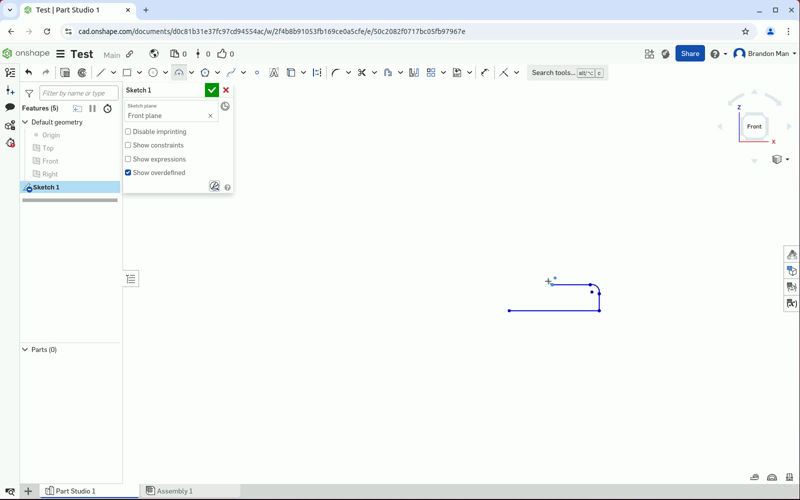
scroll(6)
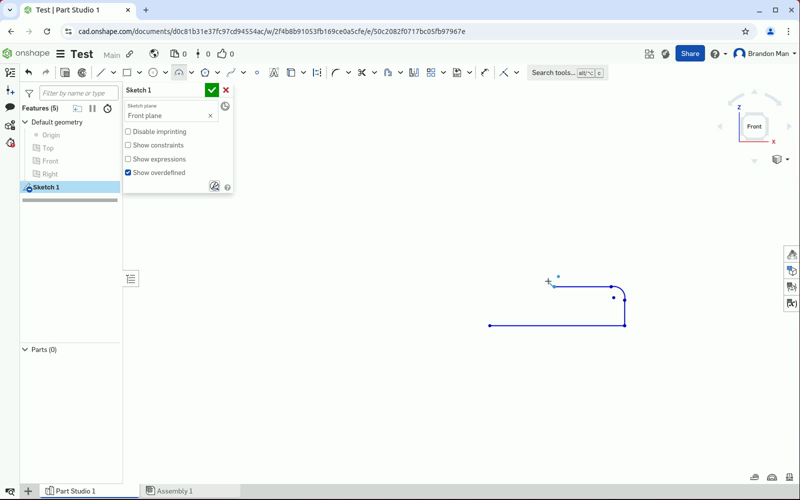
scroll(6)
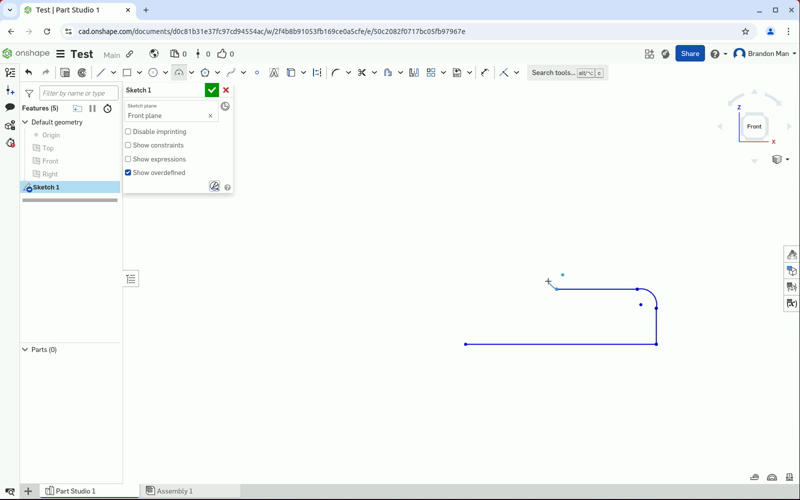
scroll(6)
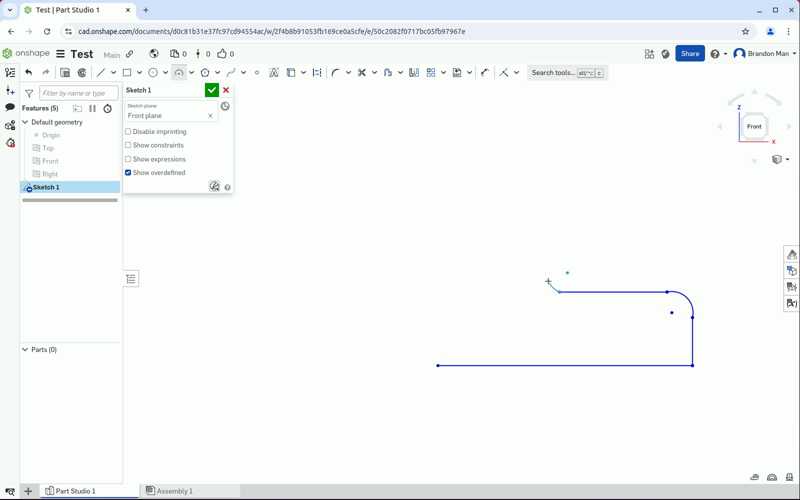
scroll(6)
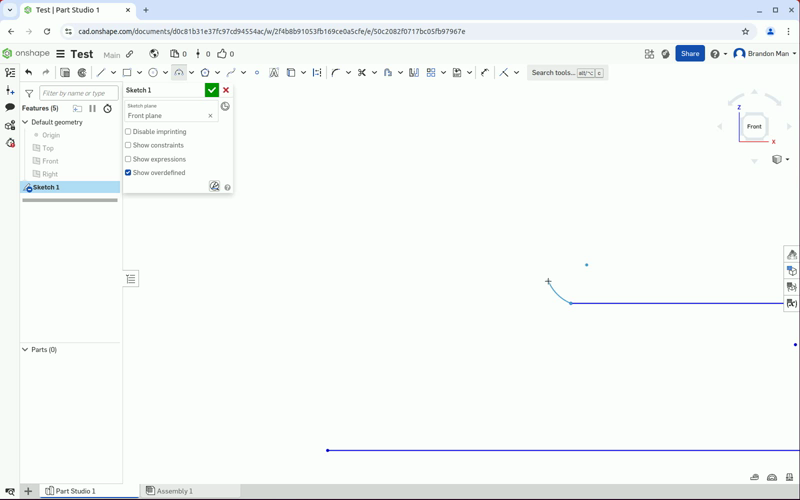
click(548, 280)
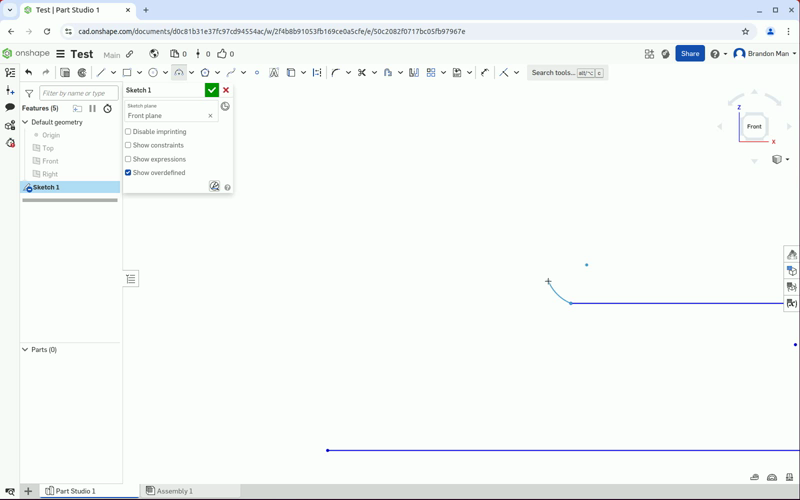
scroll(-6)
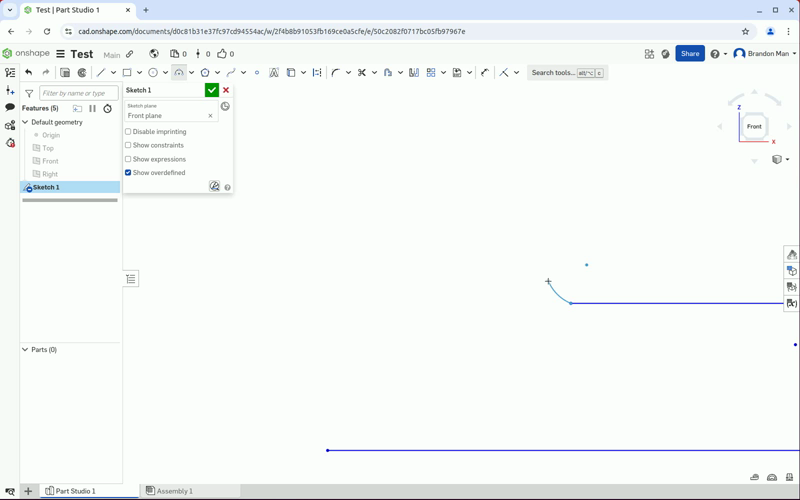
scroll(-6)
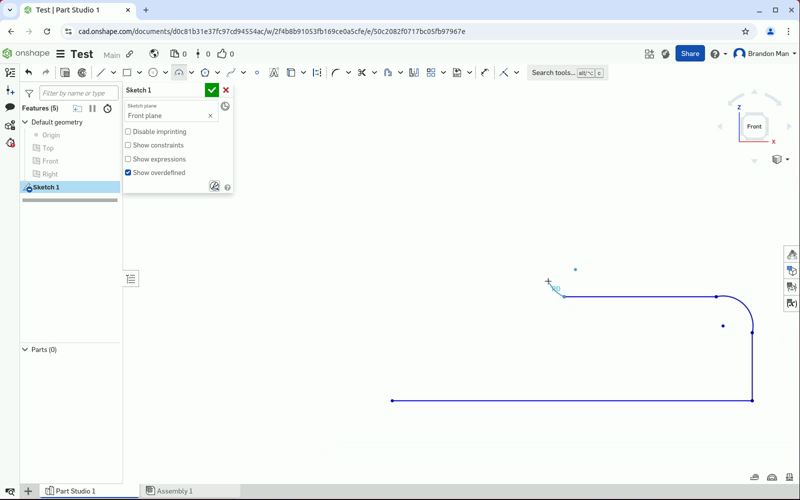
scroll(-6)
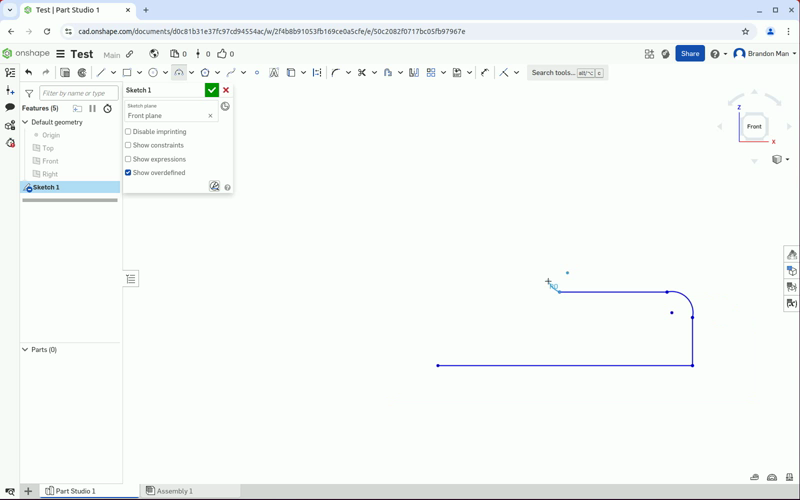
scroll(-6)
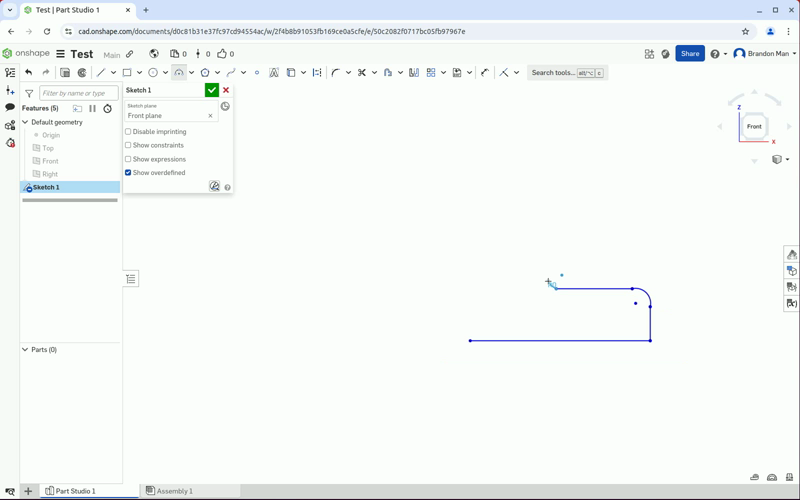
scroll(-6)
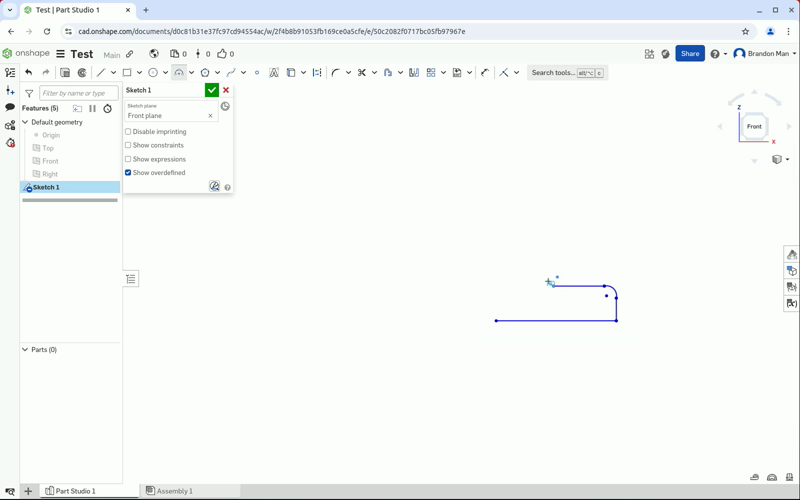
scroll(-6)
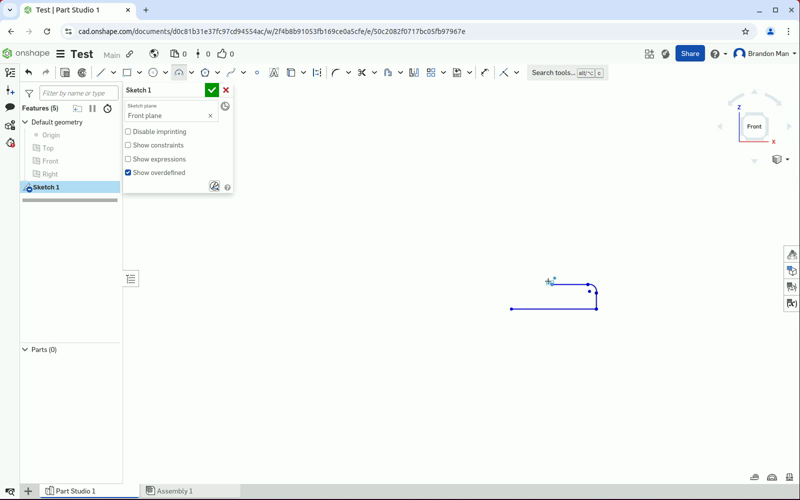
scroll(-6)
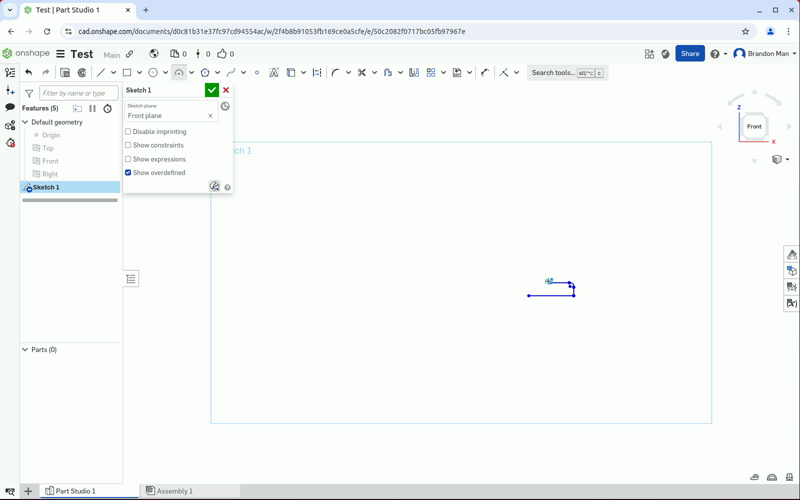
mouse_move(548, 282)
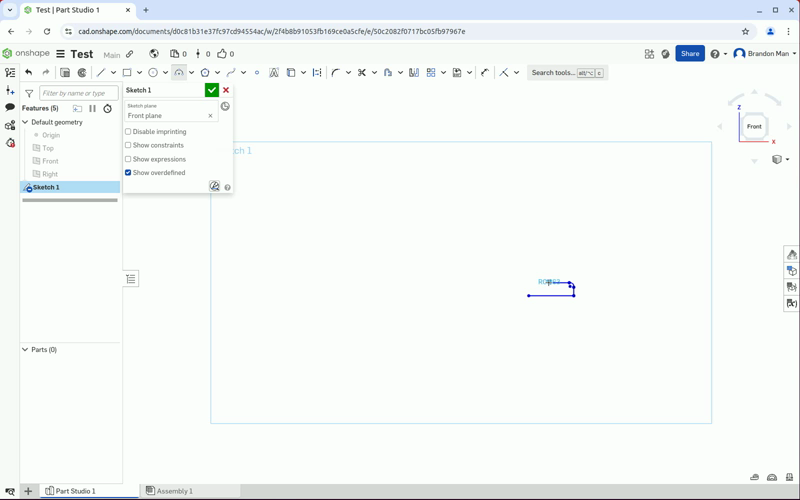
scroll(6)
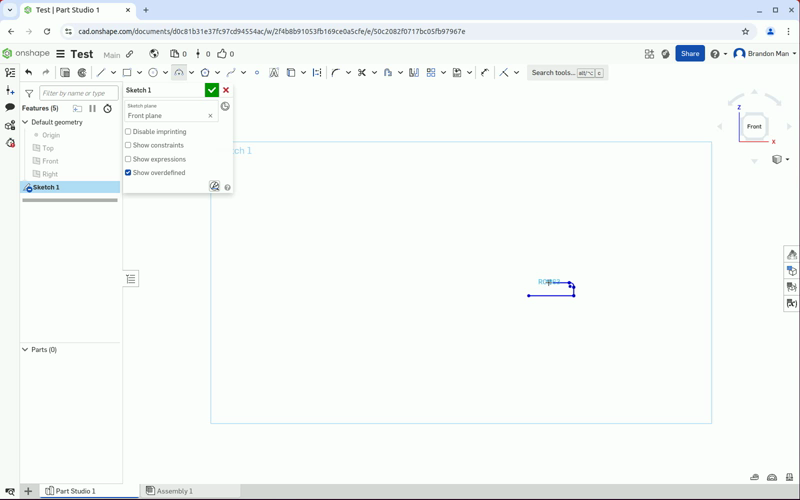
scroll(6)
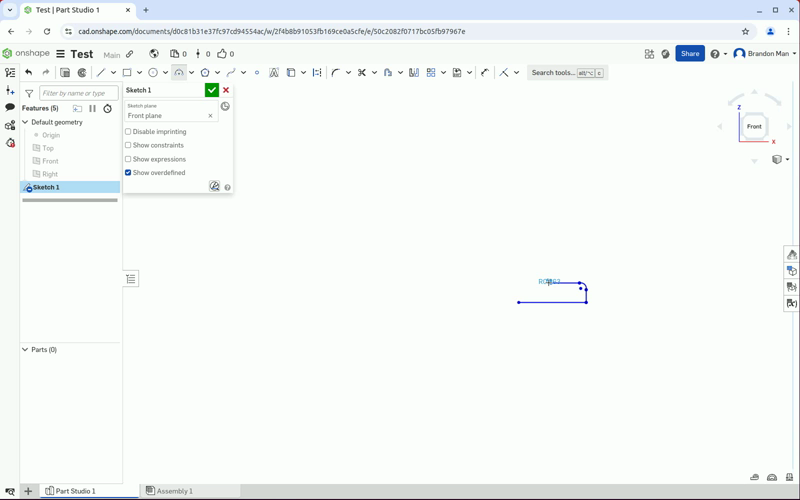
scroll(6)
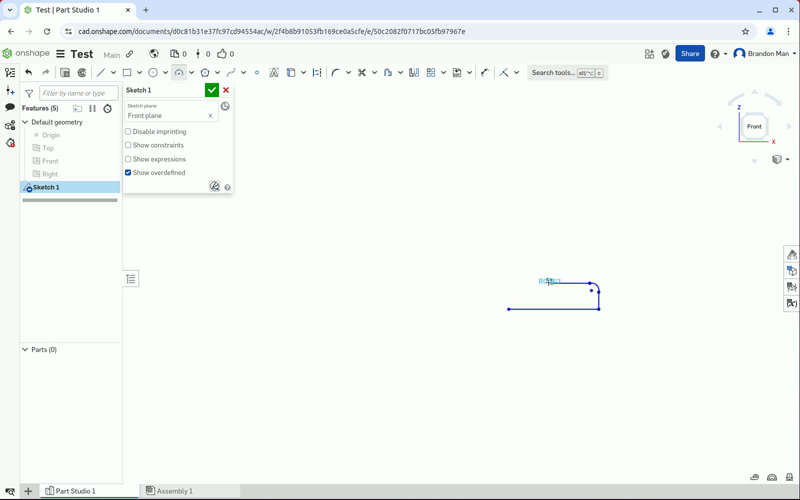
scroll(6)
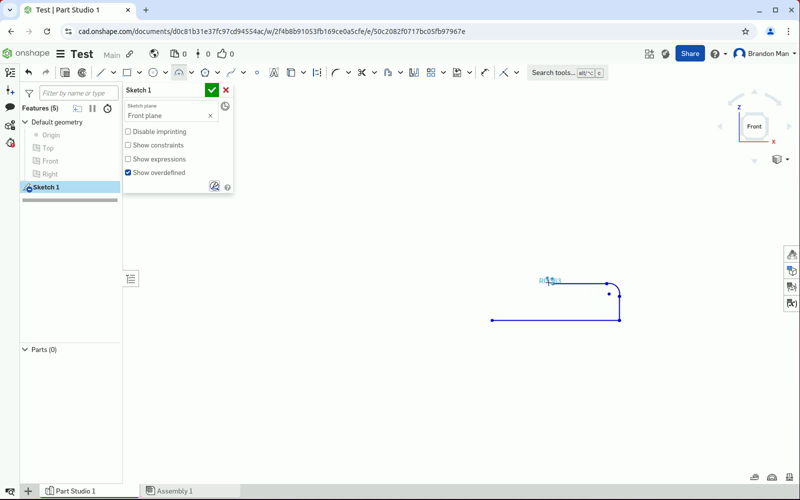
scroll(6)
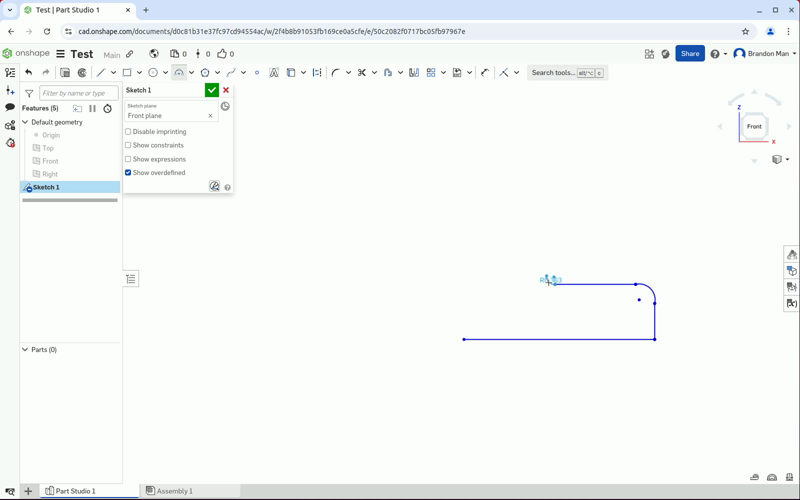
scroll(6)
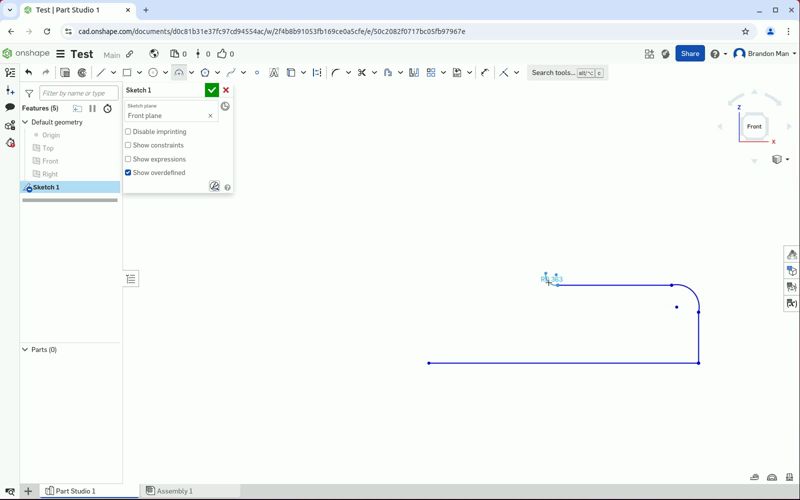
scroll(6)
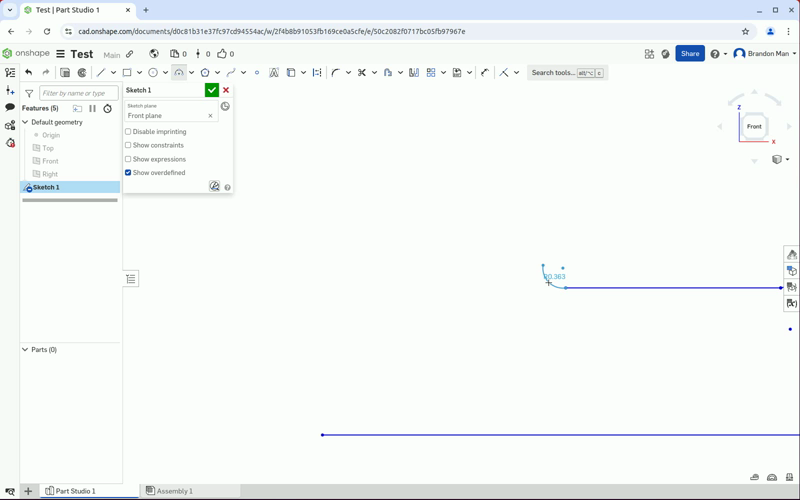
click(548, 282)
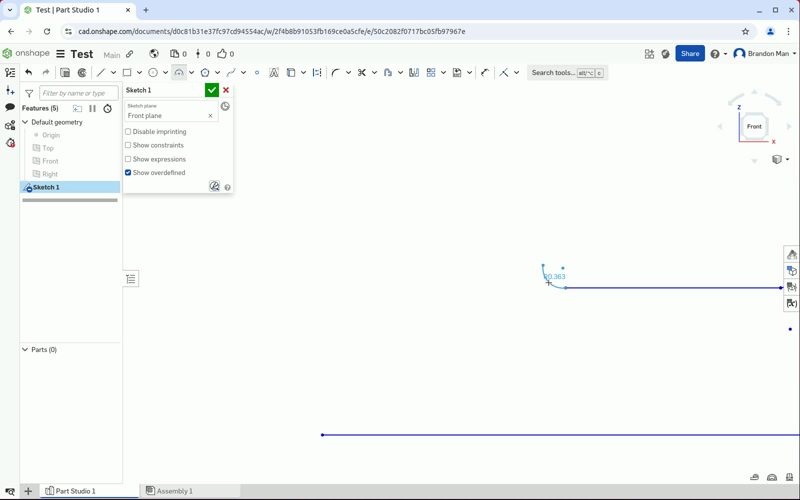
scroll(-6)
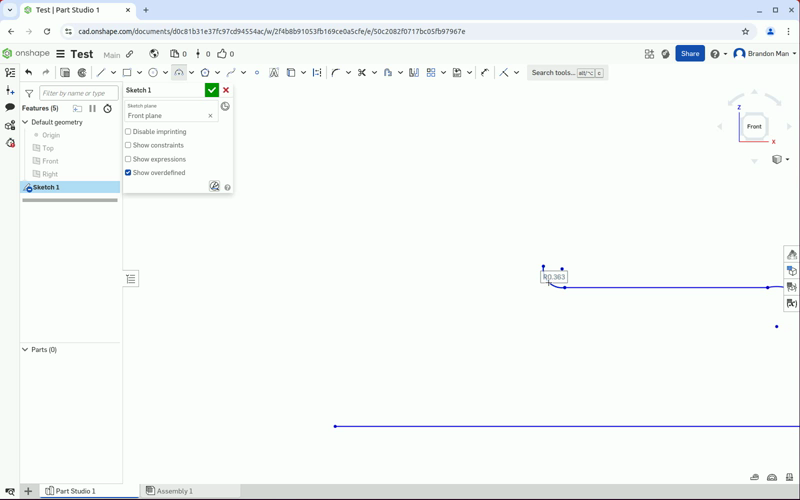
scroll(-6)
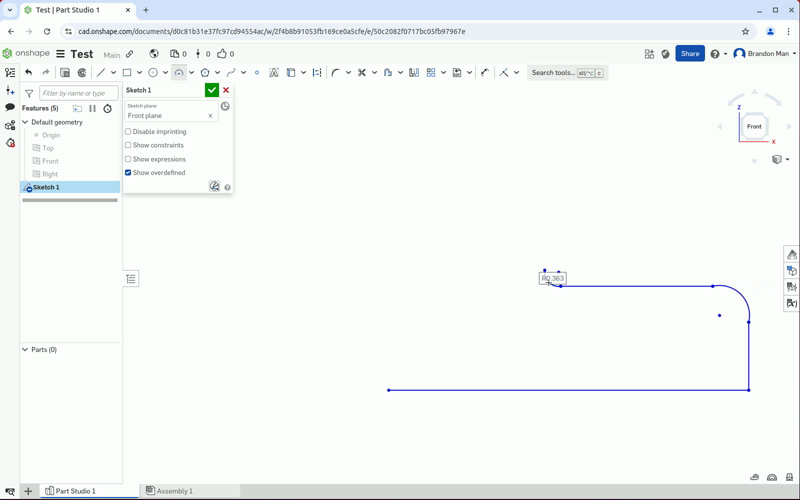
scroll(-6)
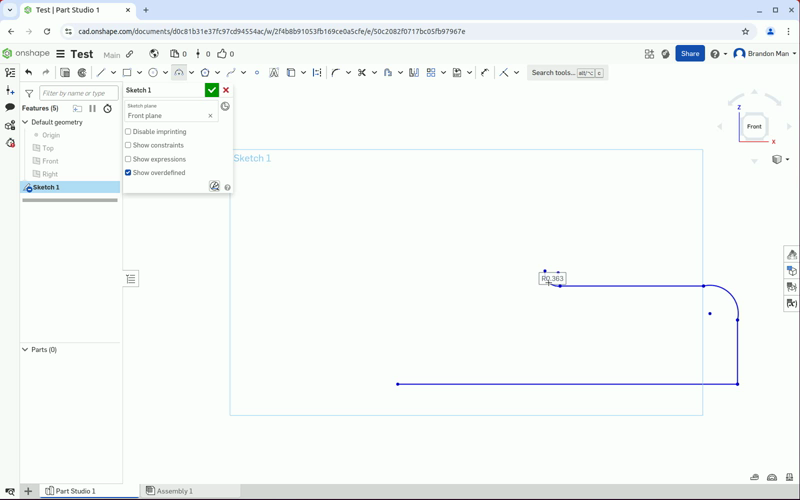
scroll(-6)
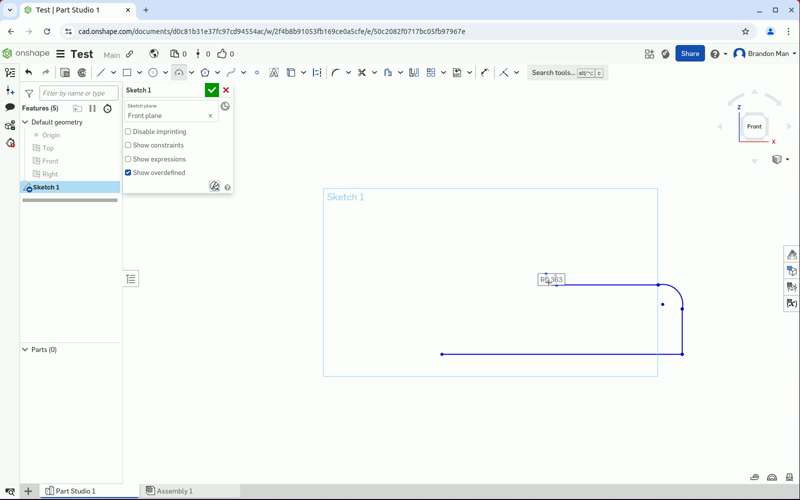
scroll(-6)
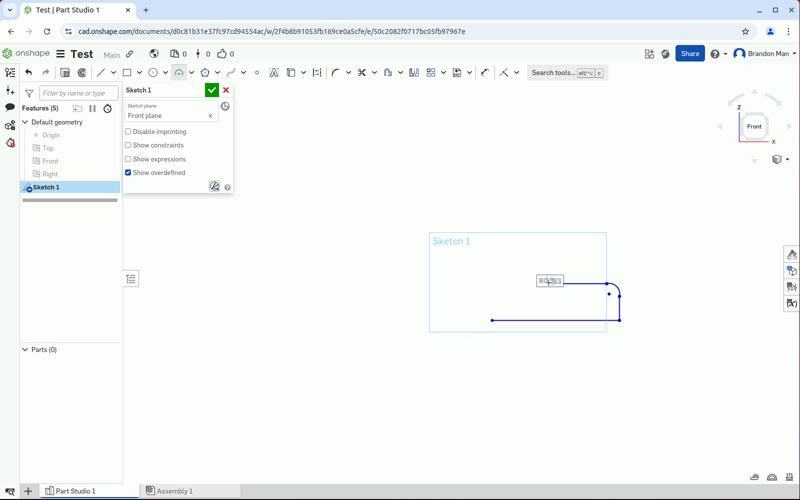
scroll(-6)
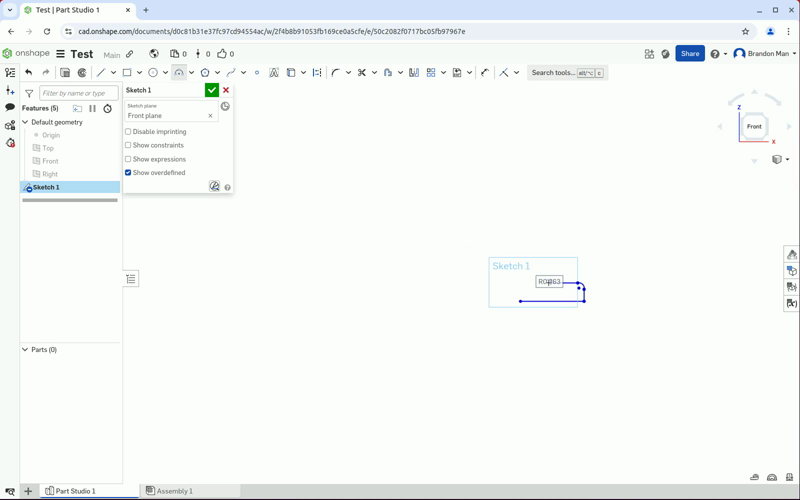
scroll(-6)
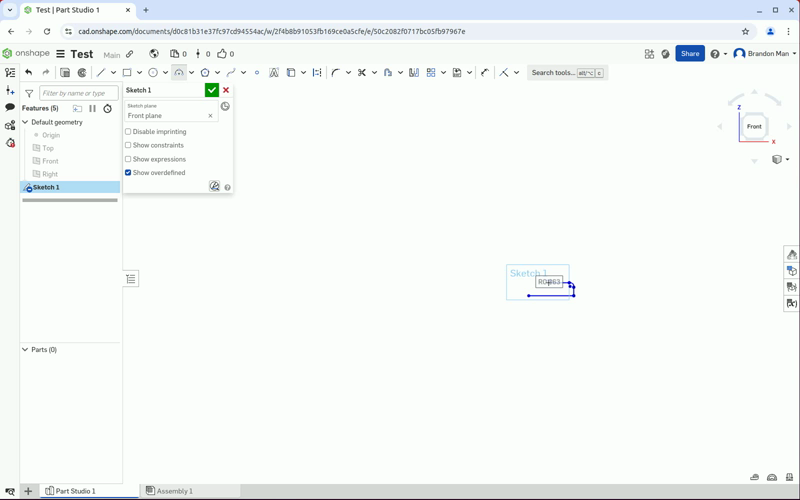
key_up(shift)
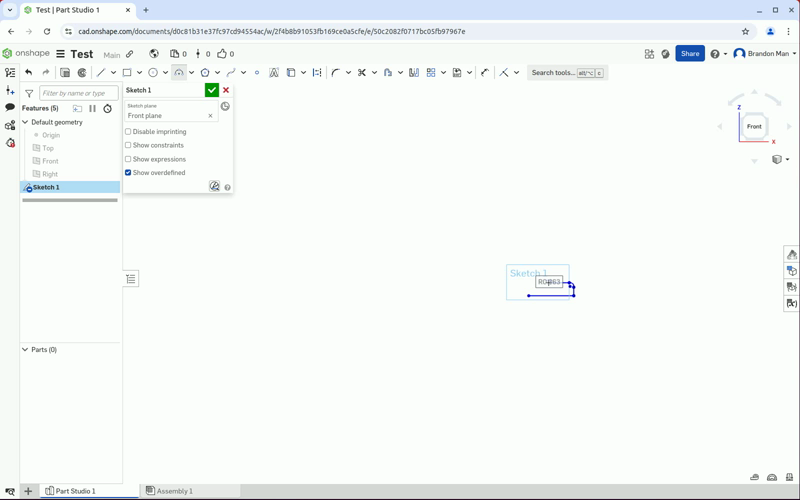
key(esc)
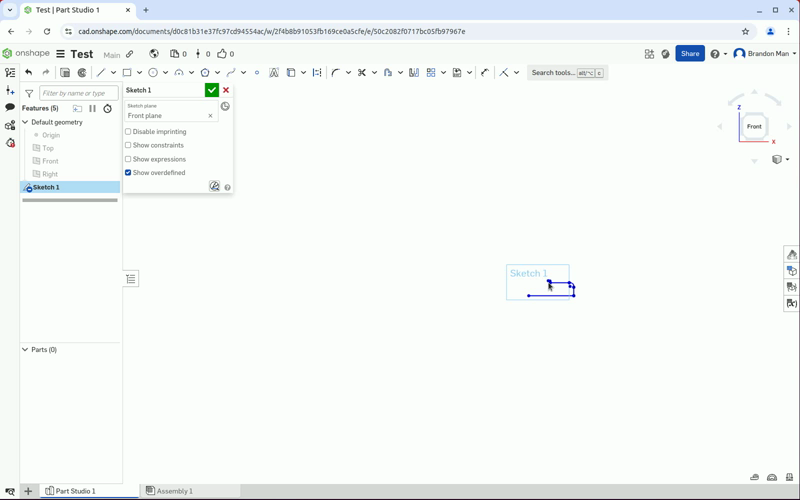
key(l)
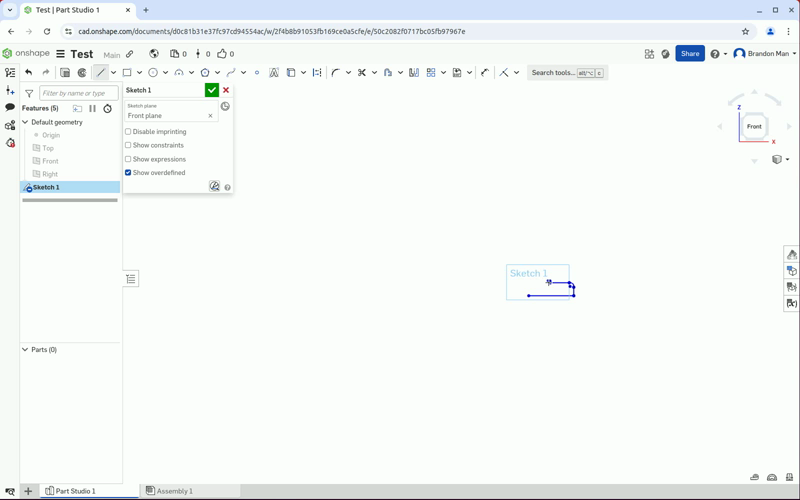
mouse_move(548, 280)
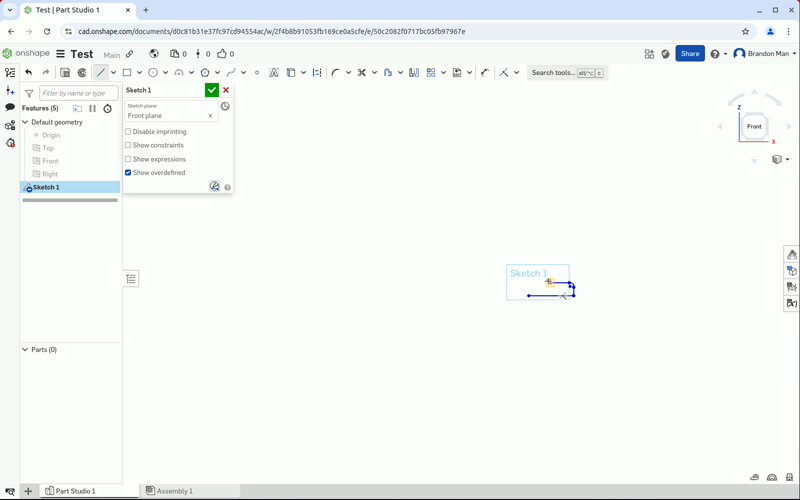
scroll(6)
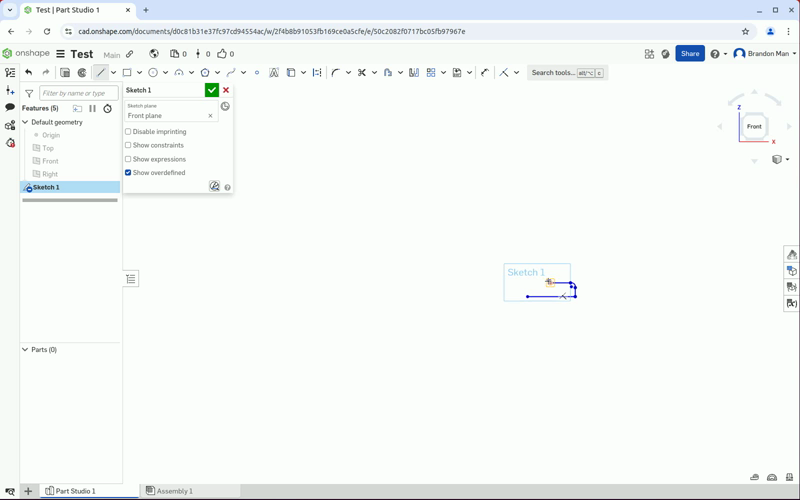
scroll(6)
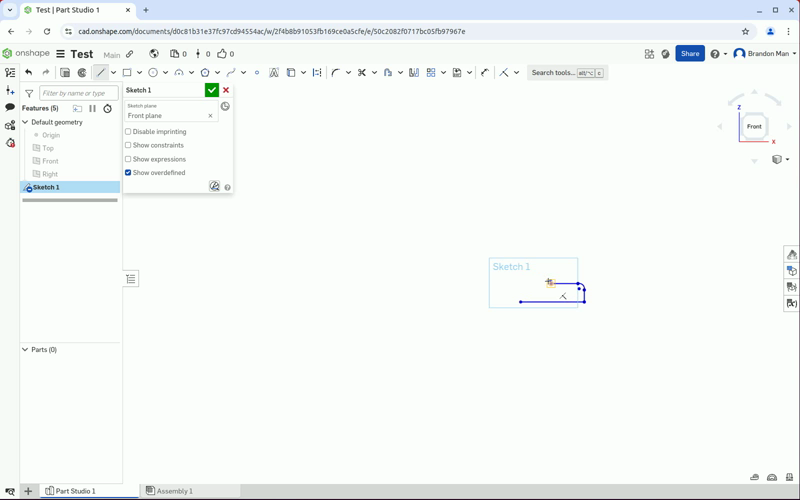
scroll(6)
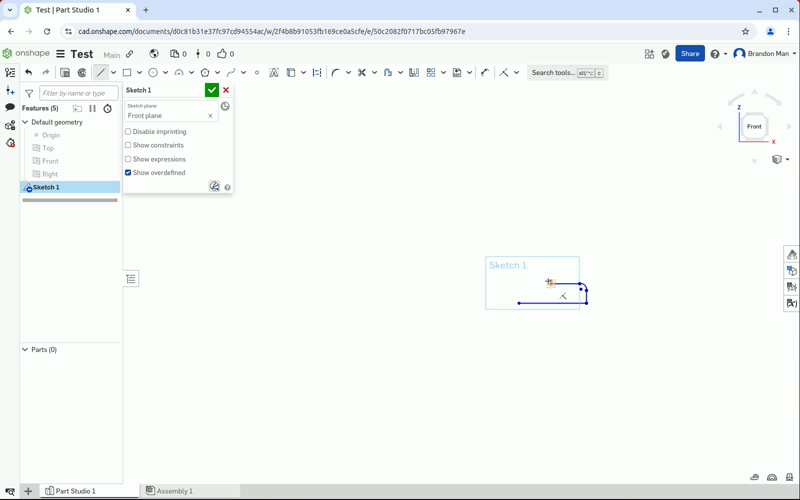
scroll(6)
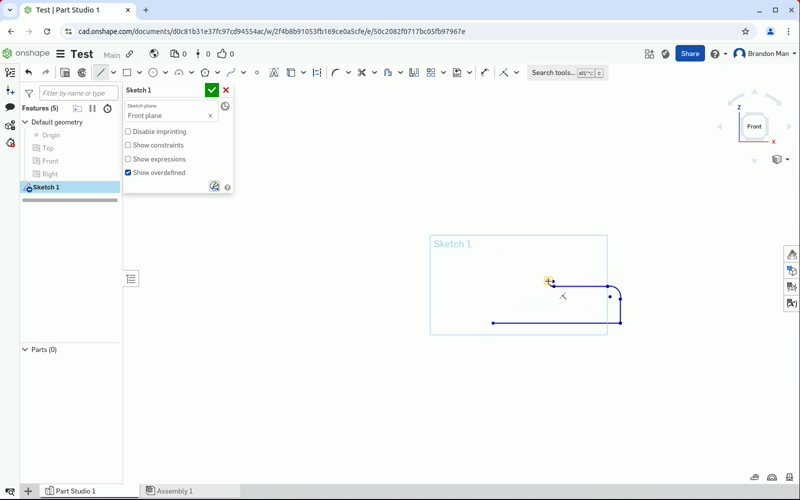
scroll(6)
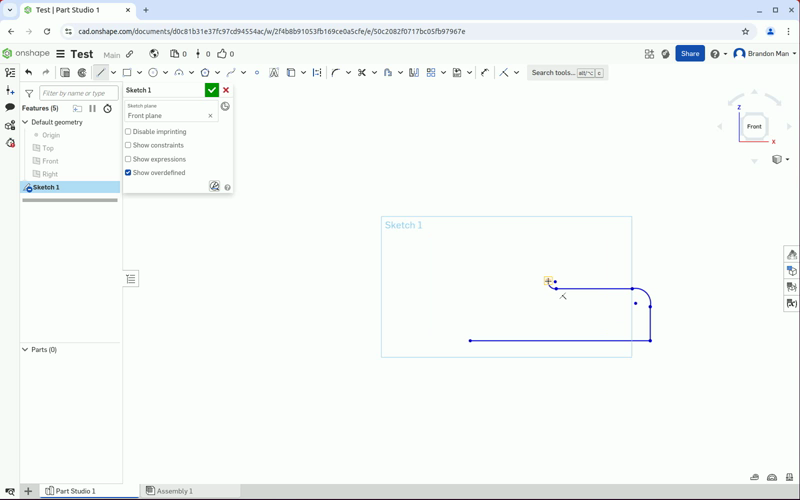
scroll(6)
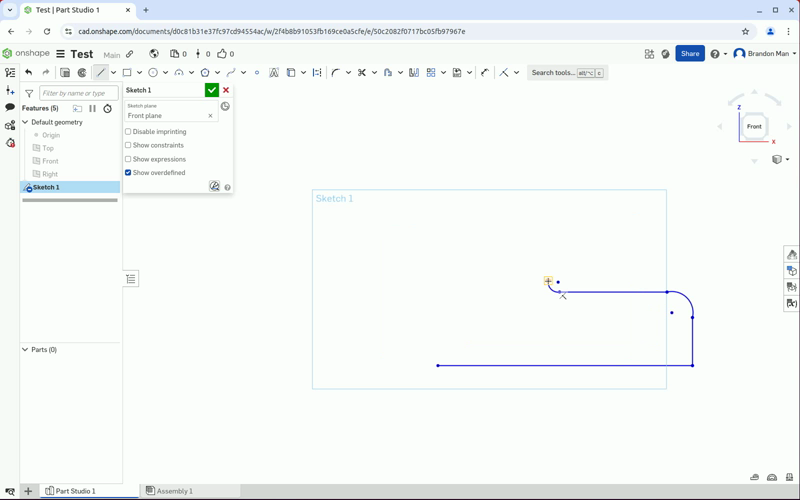
scroll(6)
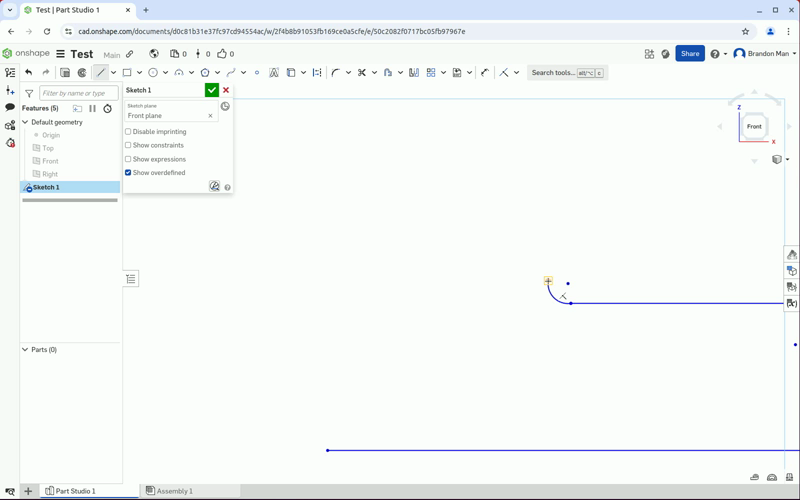
click(548, 280)
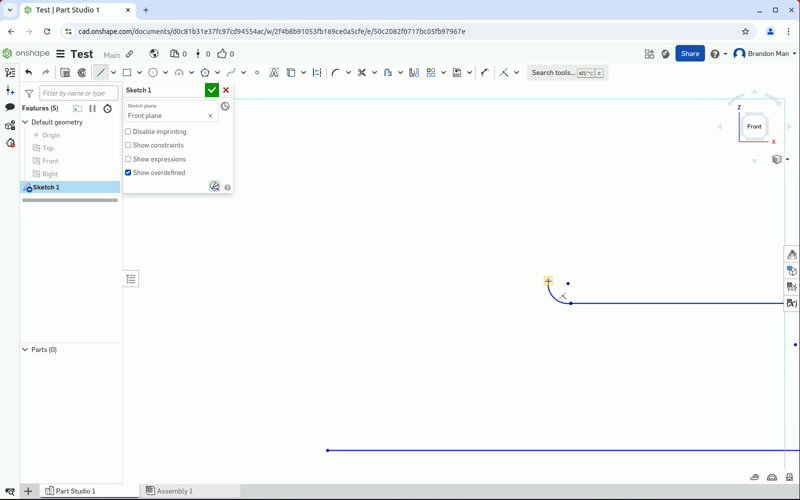
scroll(-6)
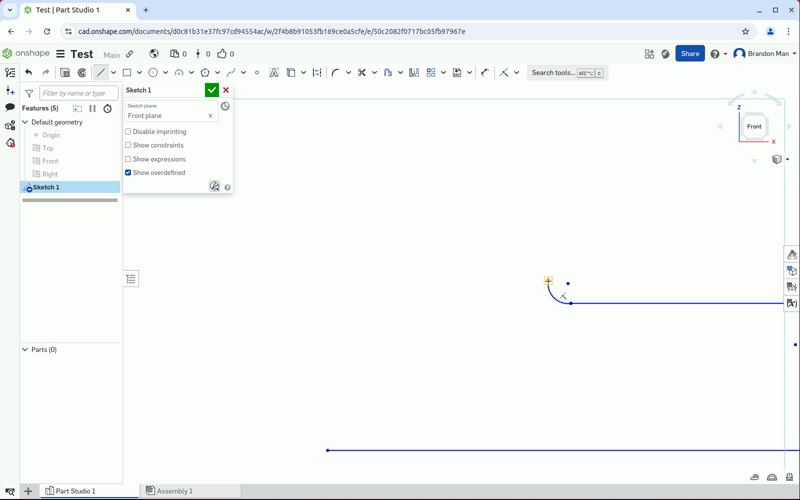
scroll(-6)
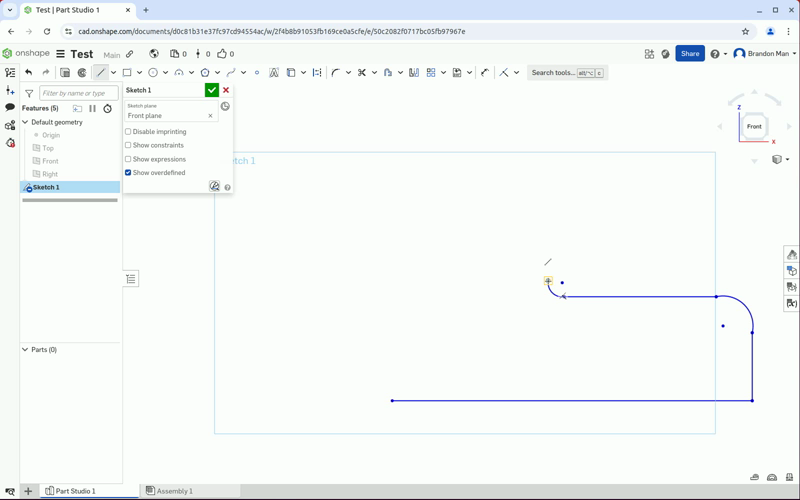
scroll(-6)
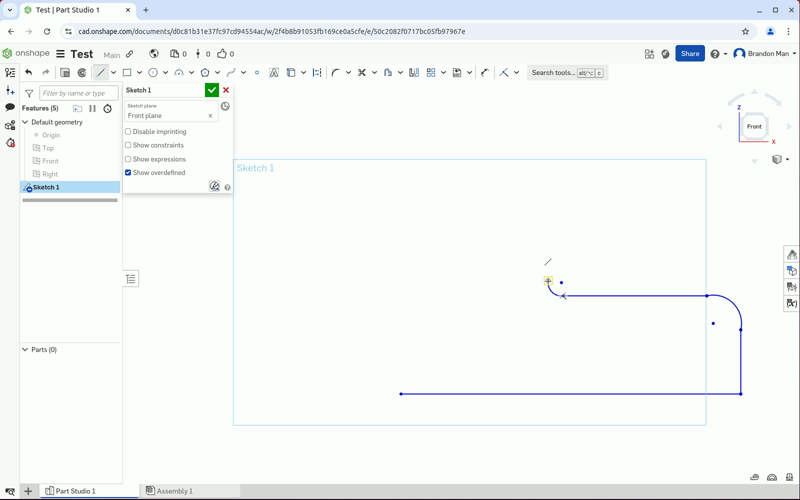
scroll(-6)
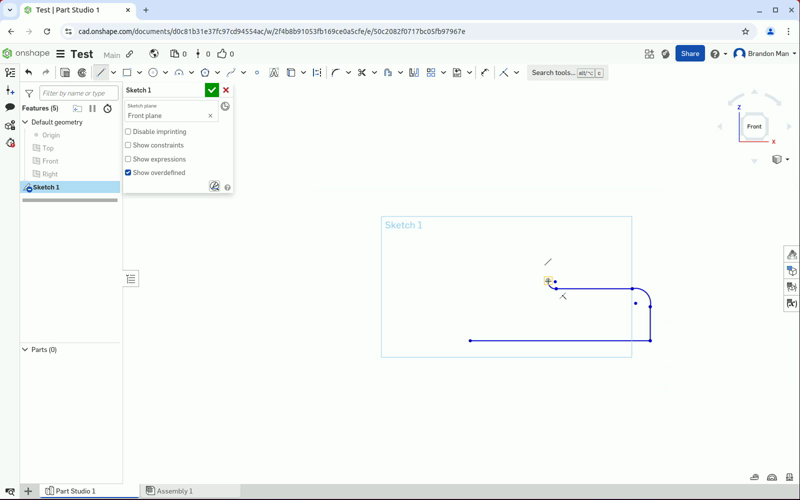
scroll(-6)
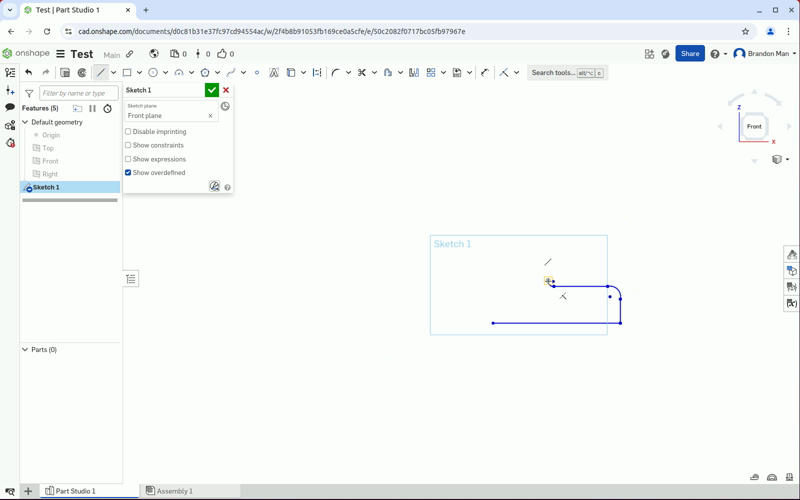
scroll(-6)
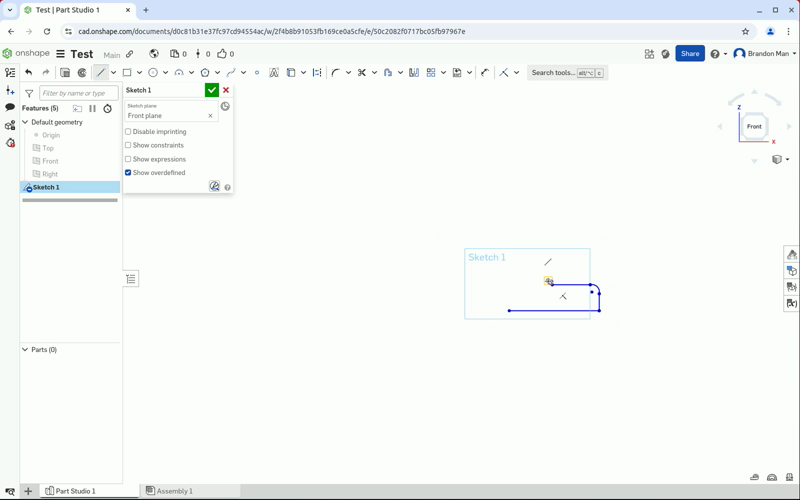
scroll(-6)
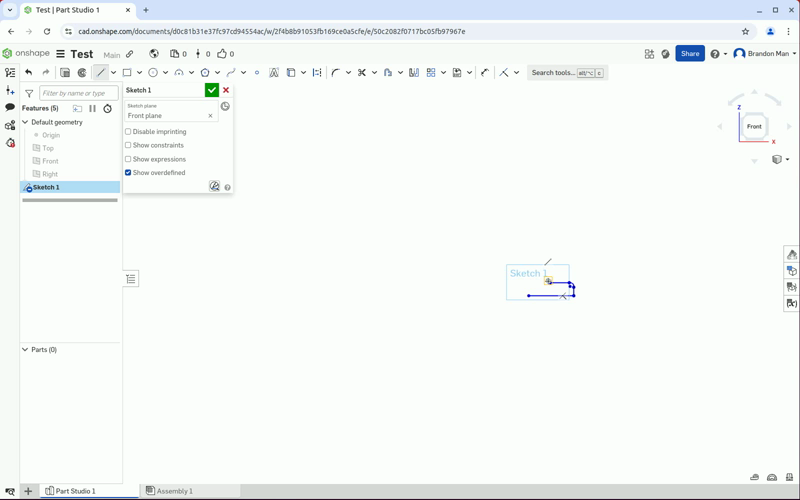
key_down(shift)
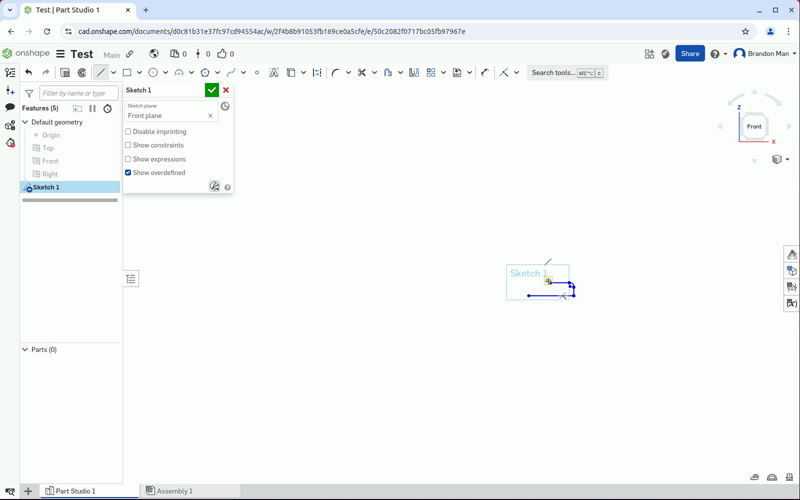
mouse_move(578, 280)
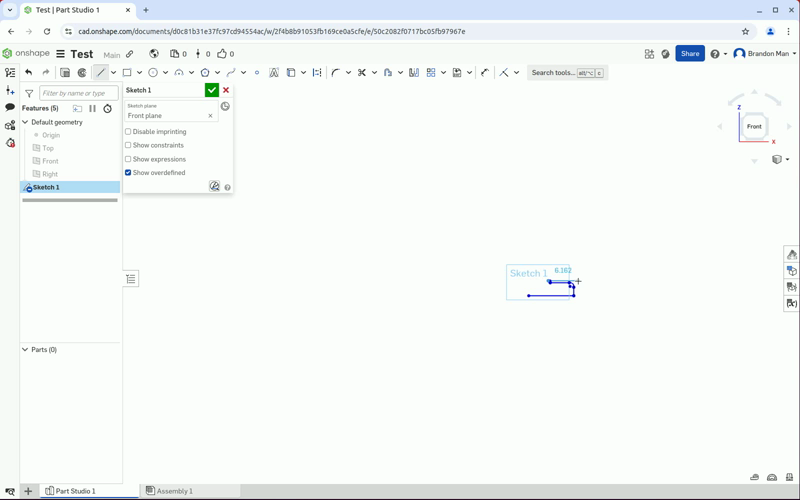
mouse_move(548, 265)
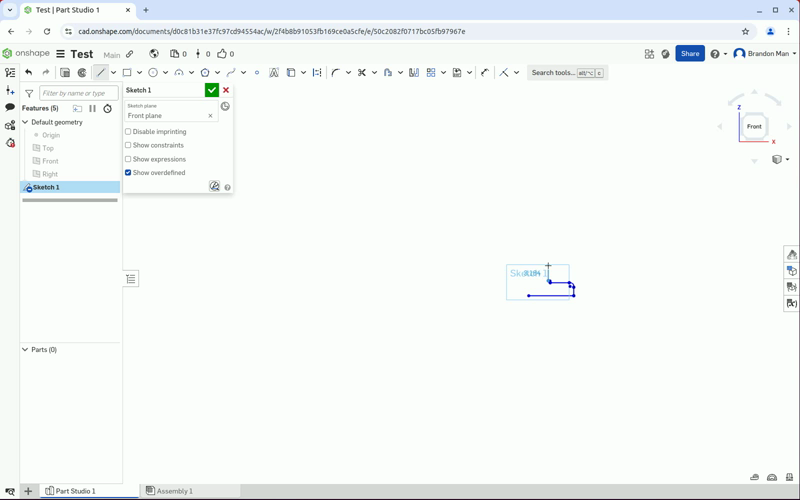
click(548, 265)
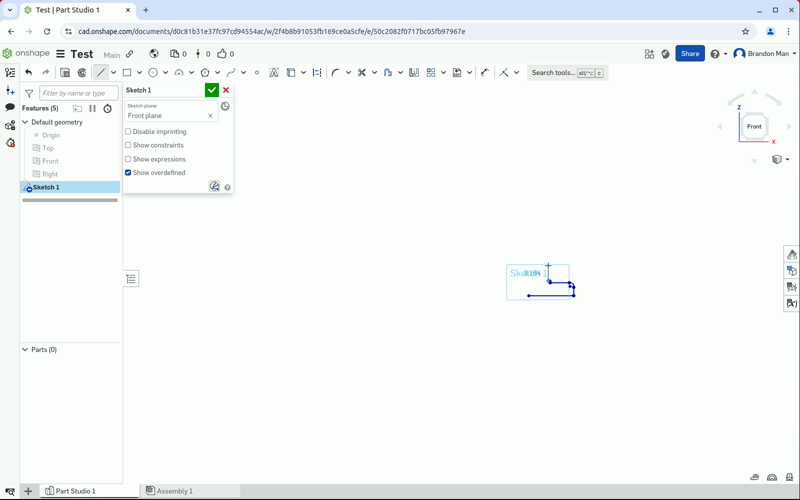
key_up(shift)
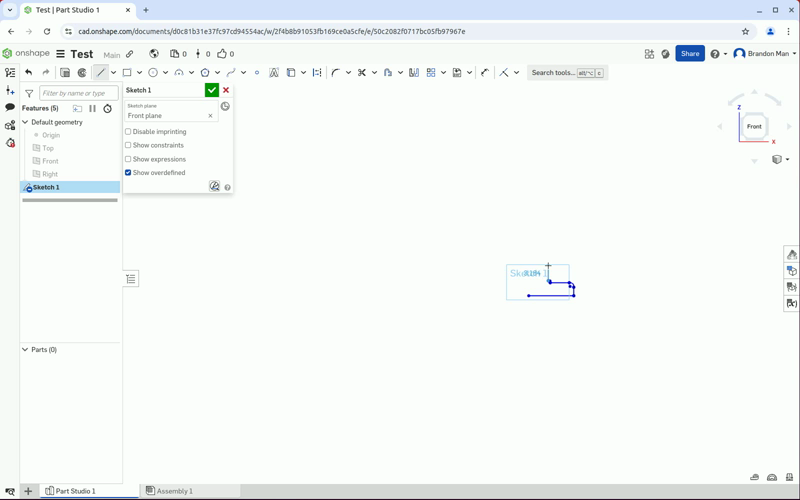
key(esc)
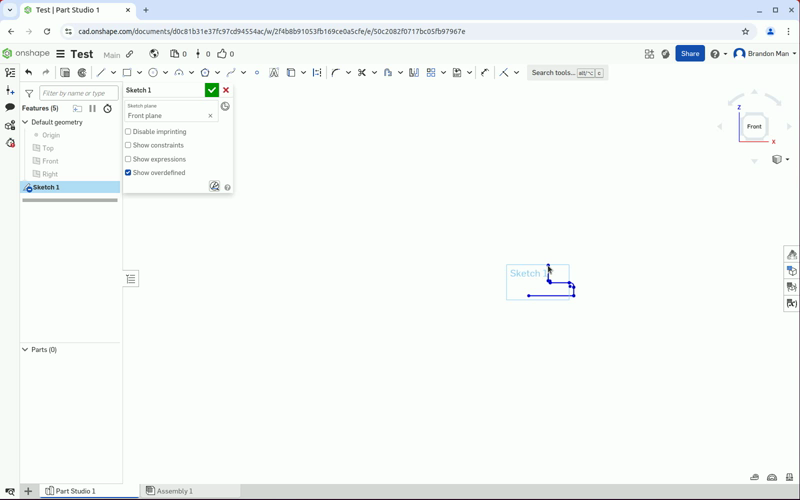
key(a)
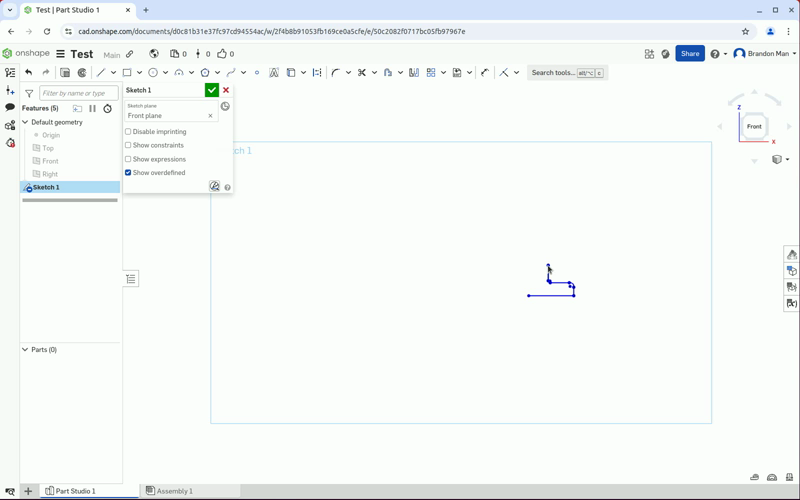
mouse_move(548, 265)
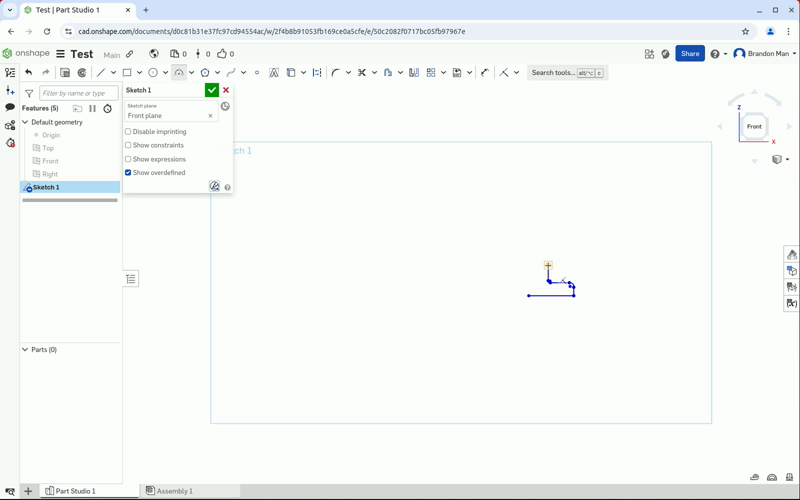
click(548, 265)
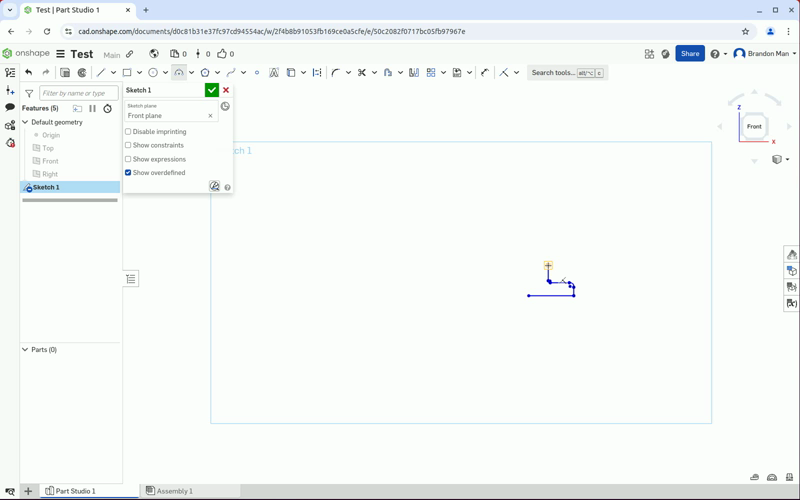
key_down(shift)
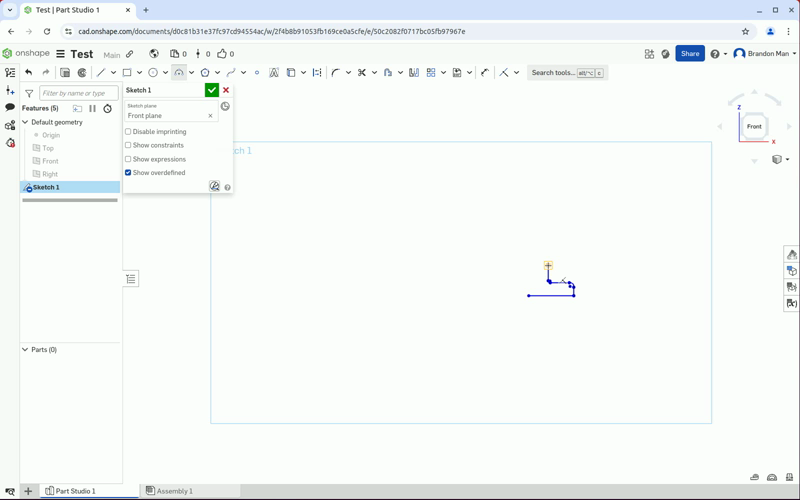
mouse_move(544, 261)
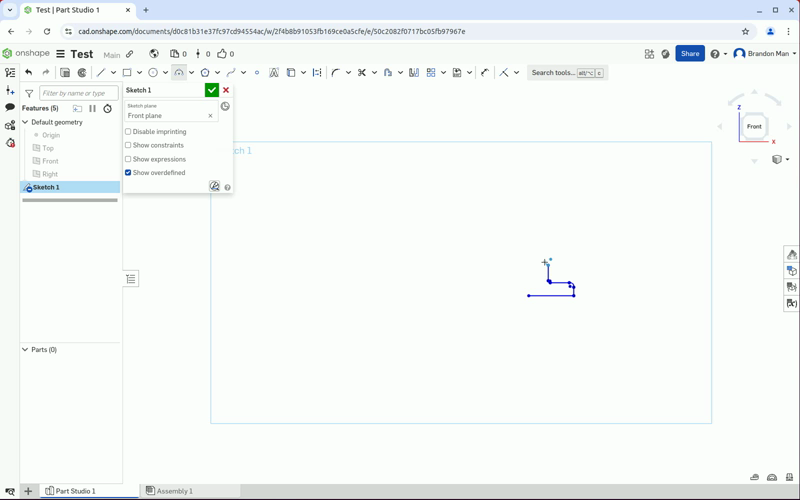
scroll(6)
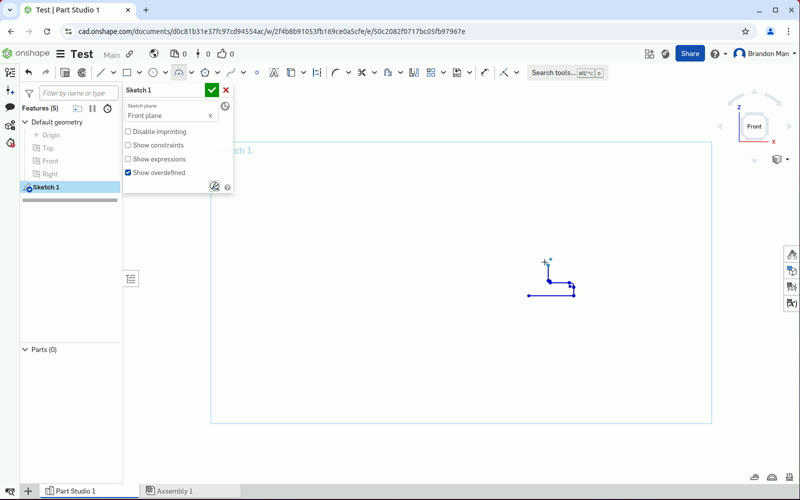
scroll(6)
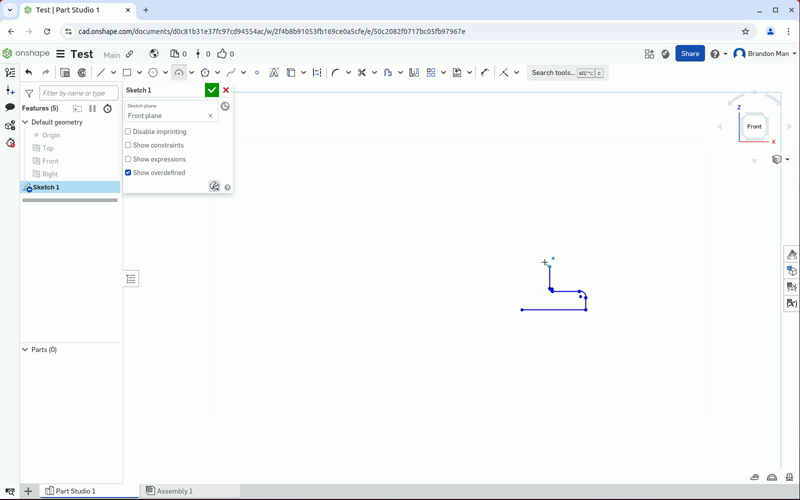
scroll(6)
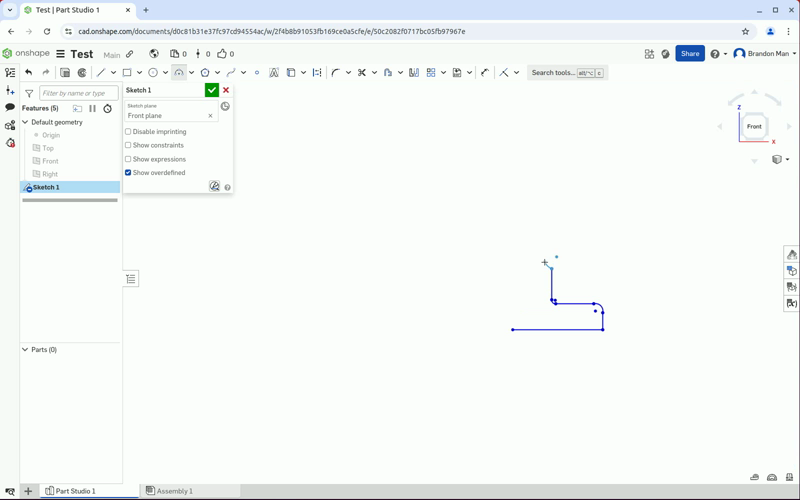
scroll(6)
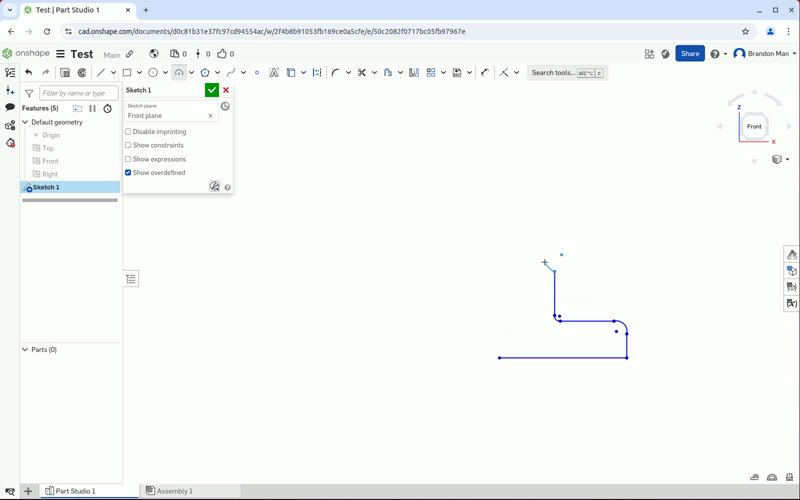
scroll(6)
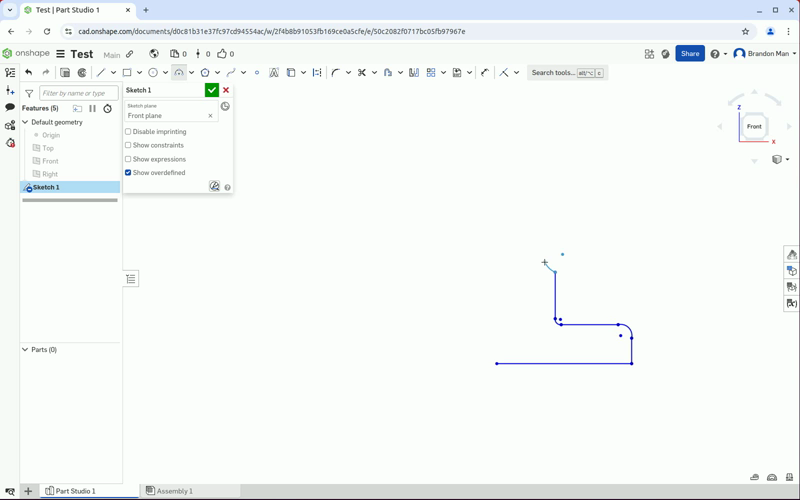
scroll(6)
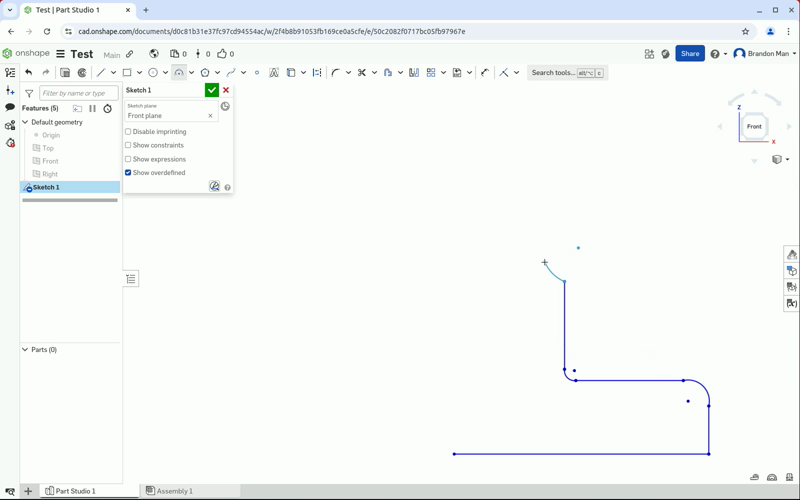
scroll(6)
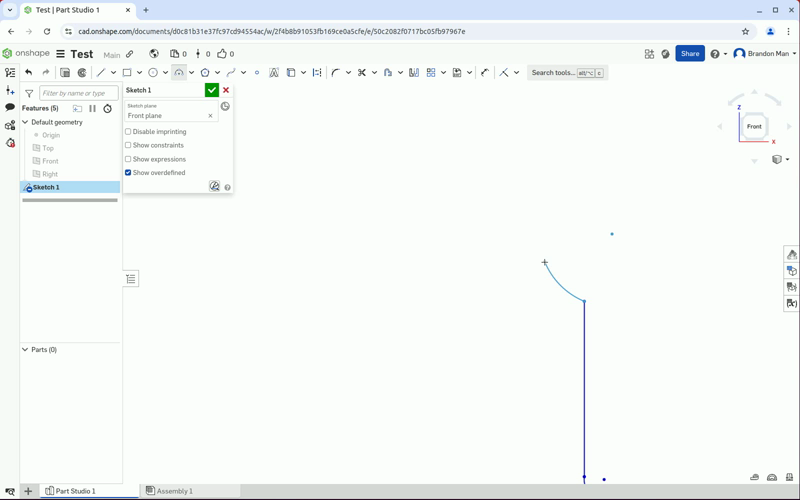
click(544, 261)
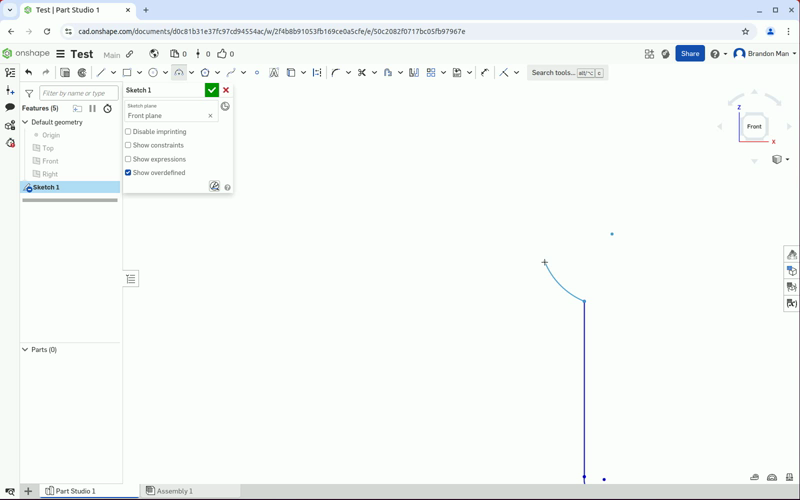
scroll(-6)
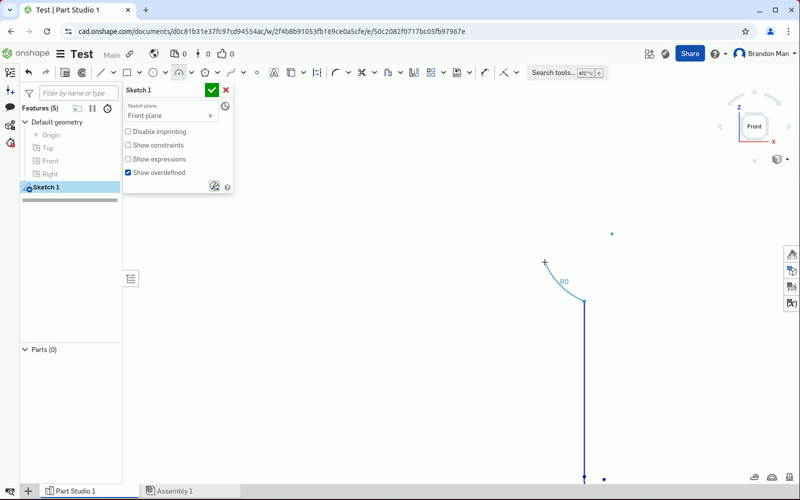
scroll(-6)
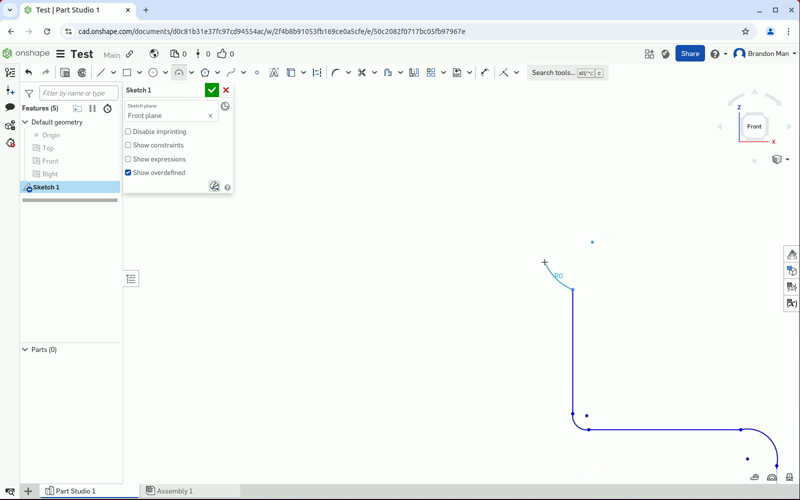
scroll(-6)
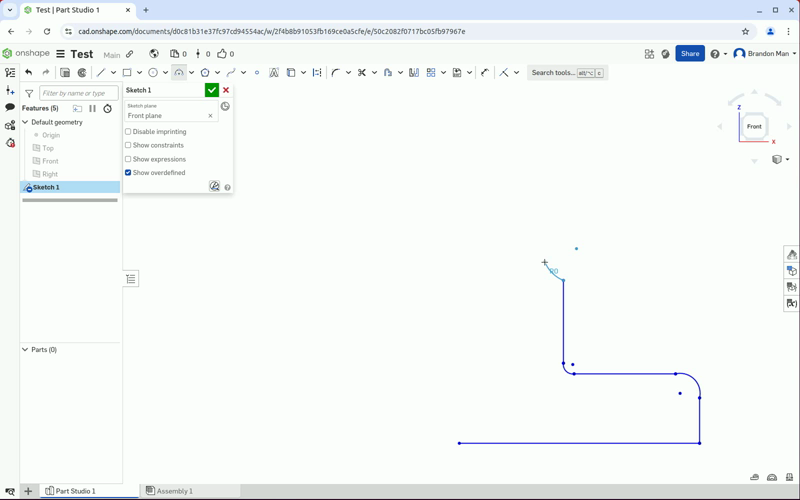
scroll(-6)
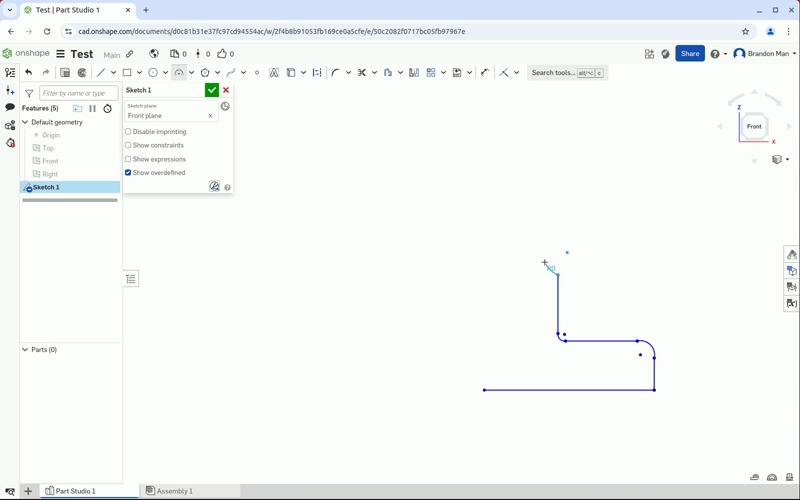
scroll(-6)
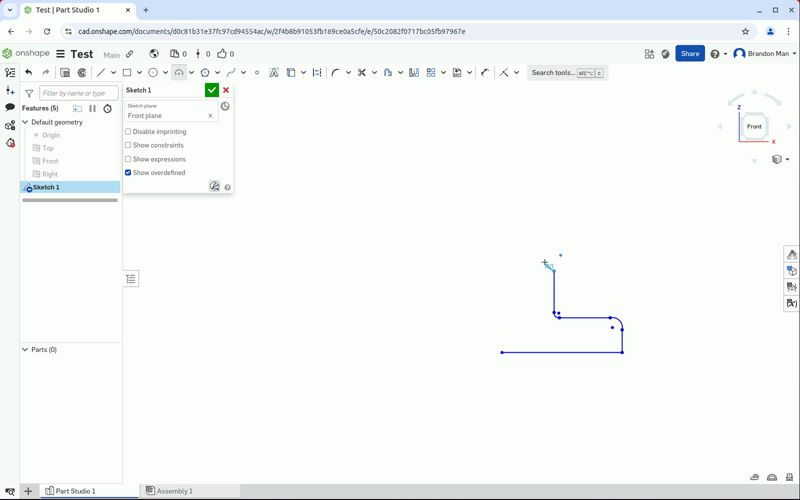
scroll(-6)
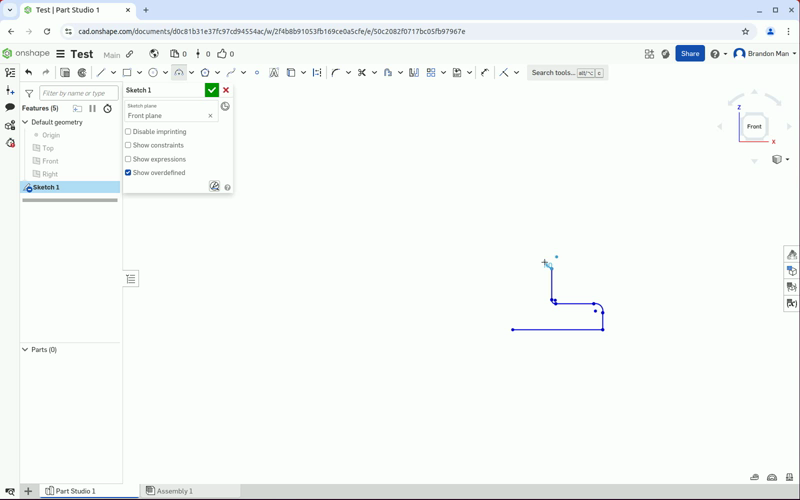
scroll(-6)
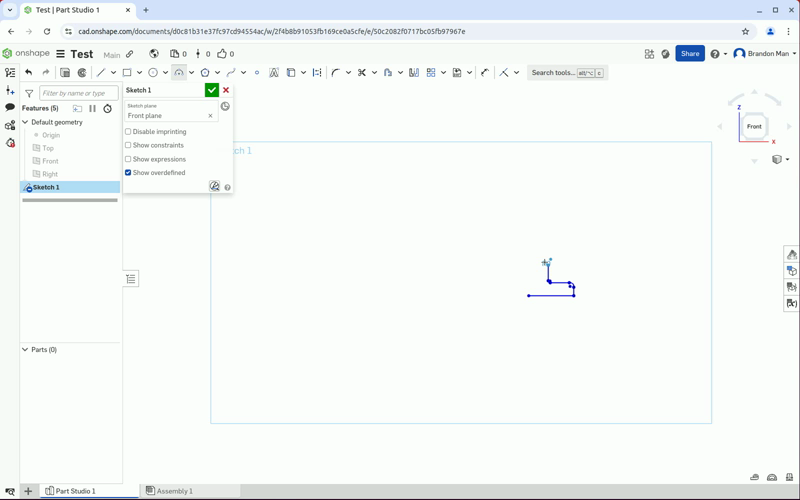
mouse_move(547, 263)
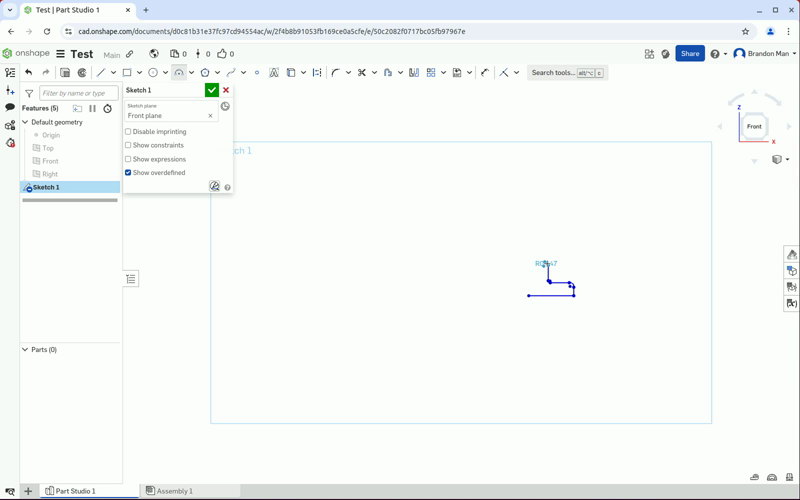
scroll(6)
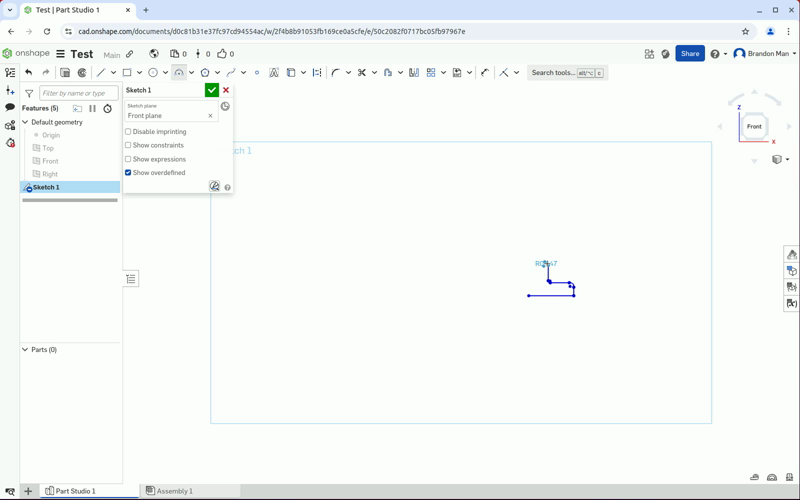
scroll(6)
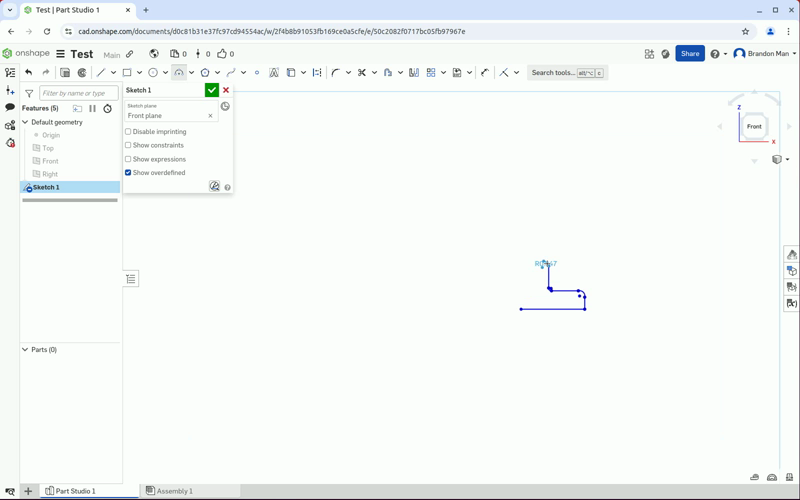
scroll(6)
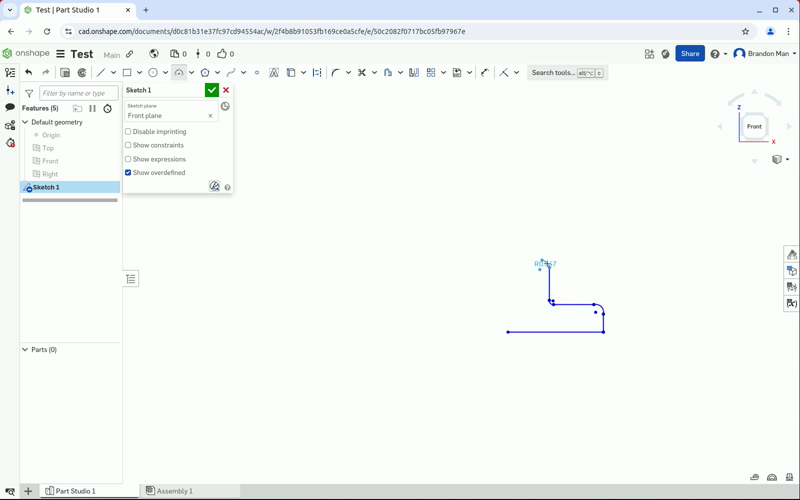
scroll(6)
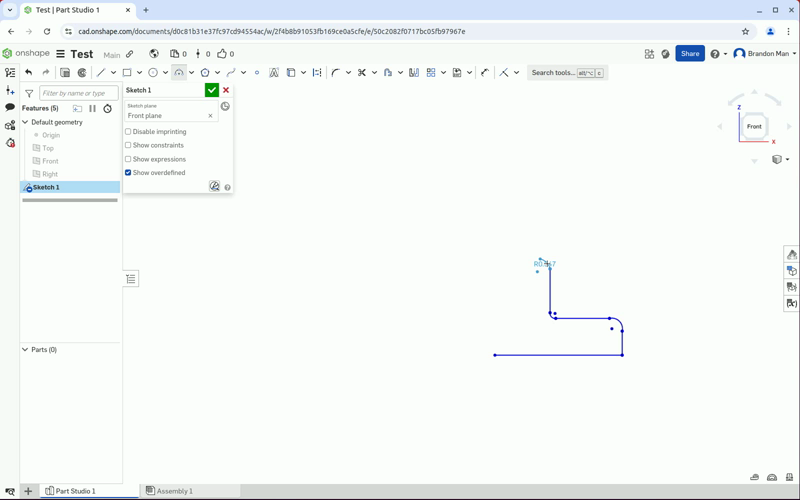
scroll(6)
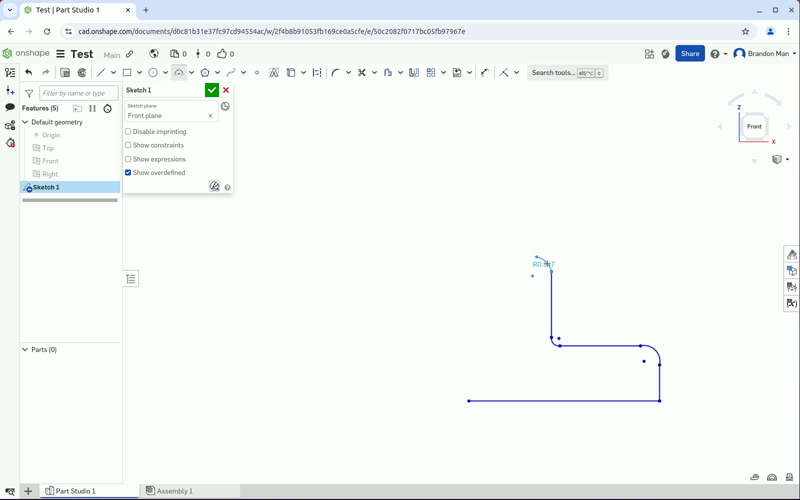
scroll(6)
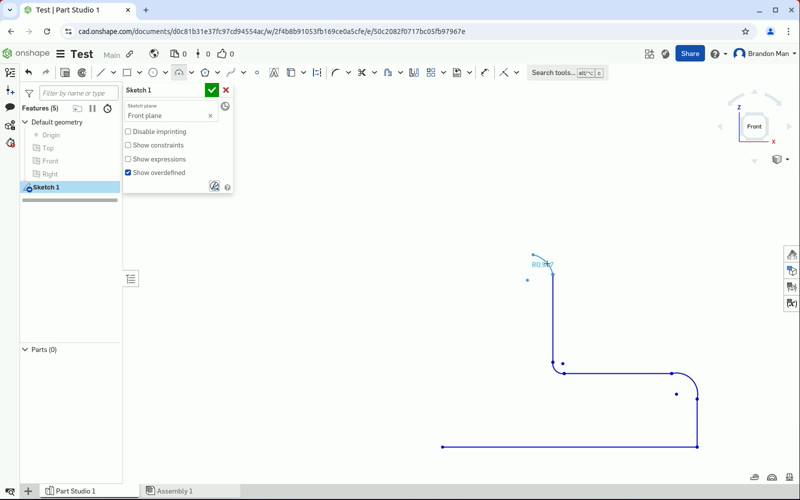
scroll(6)
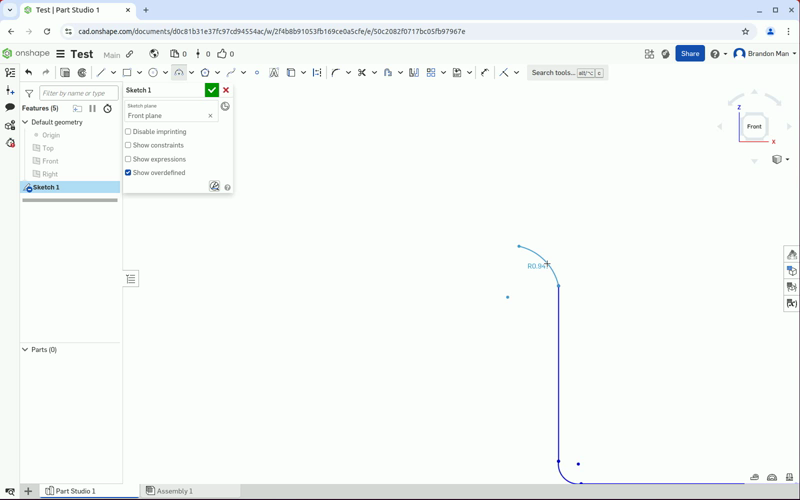
click(547, 263)
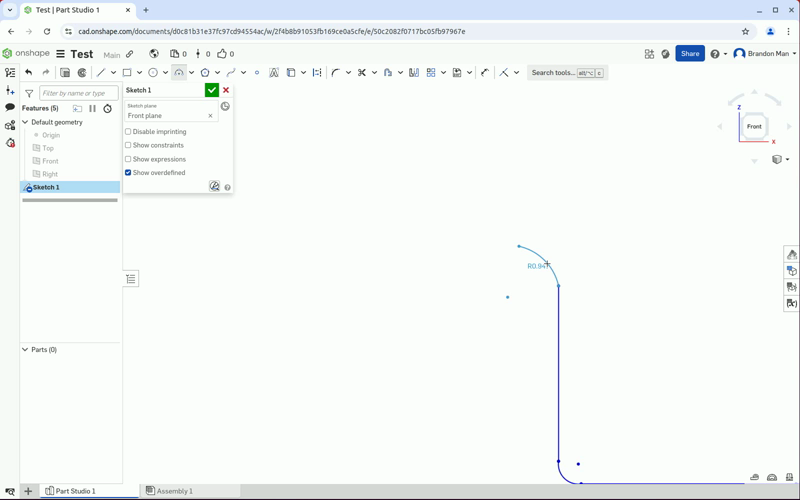
scroll(-6)
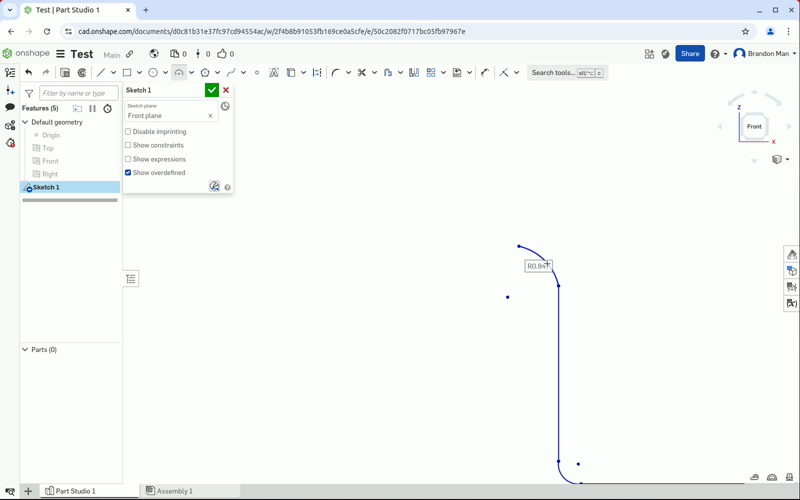
scroll(-6)
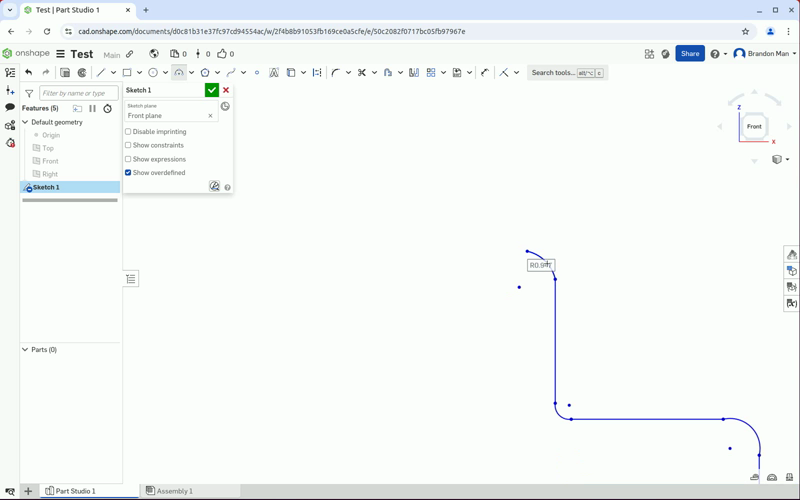
scroll(-6)
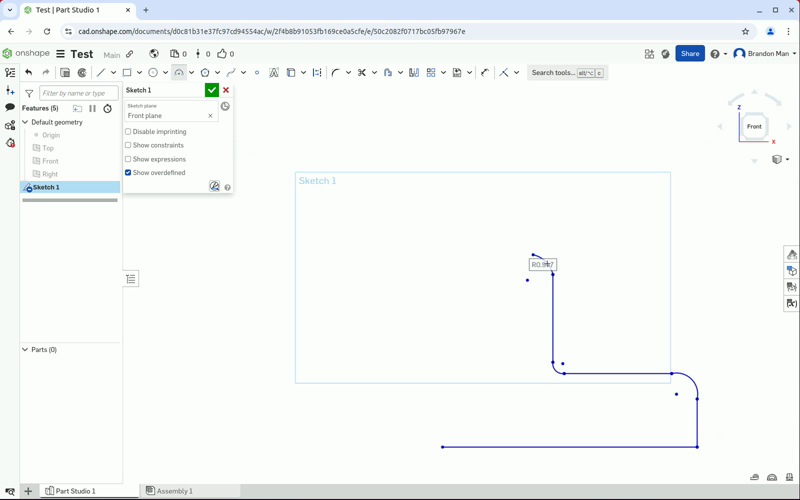
scroll(-6)
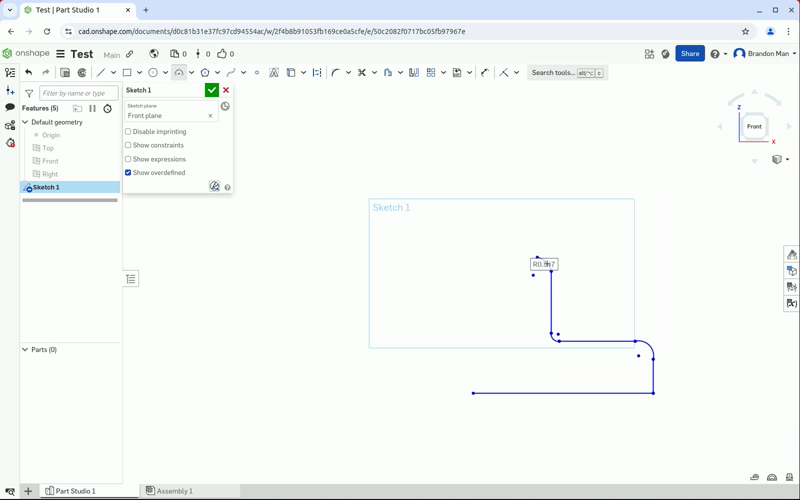
scroll(-6)
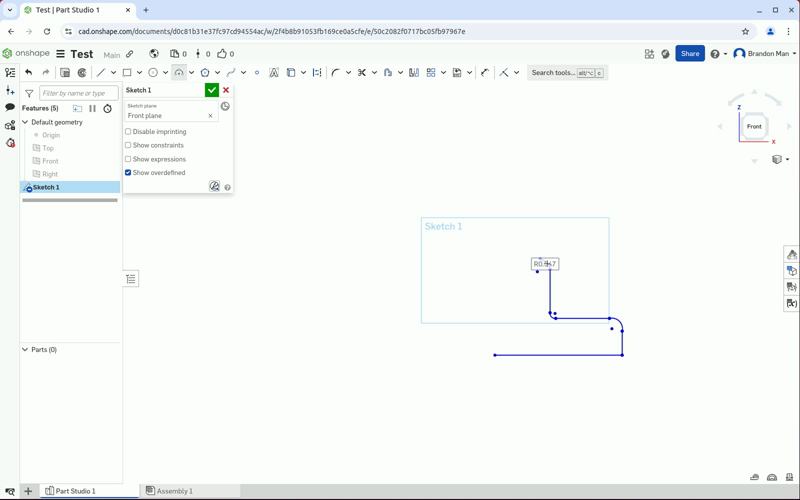
scroll(-6)
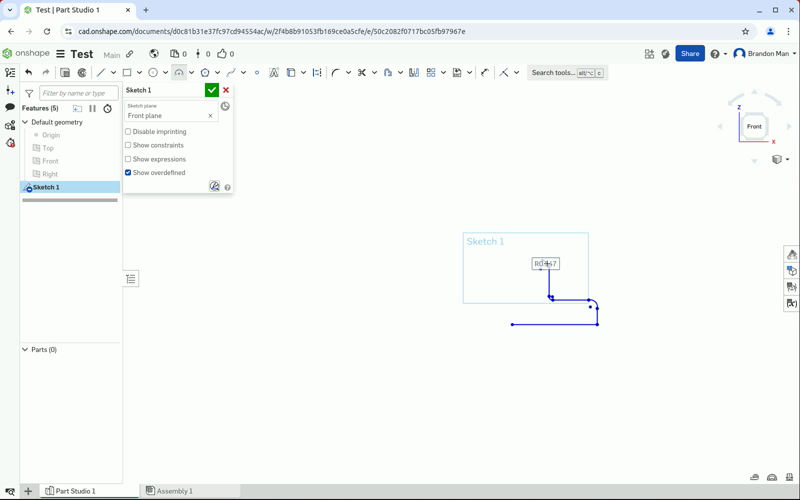
scroll(-6)
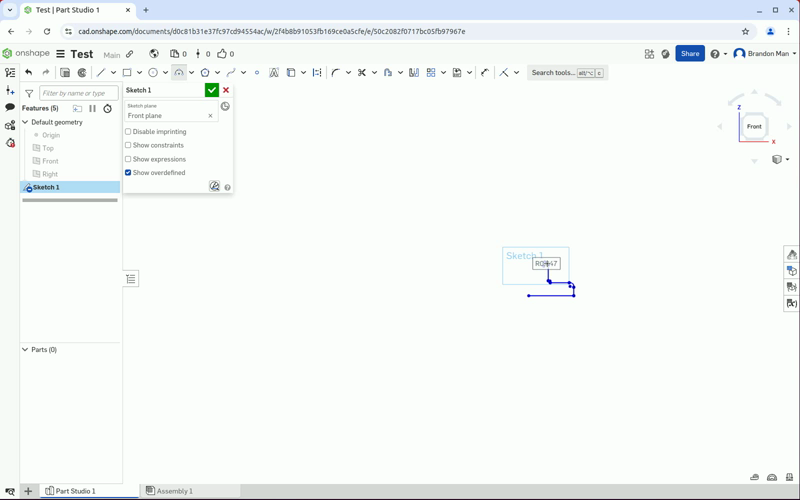
key_up(shift)
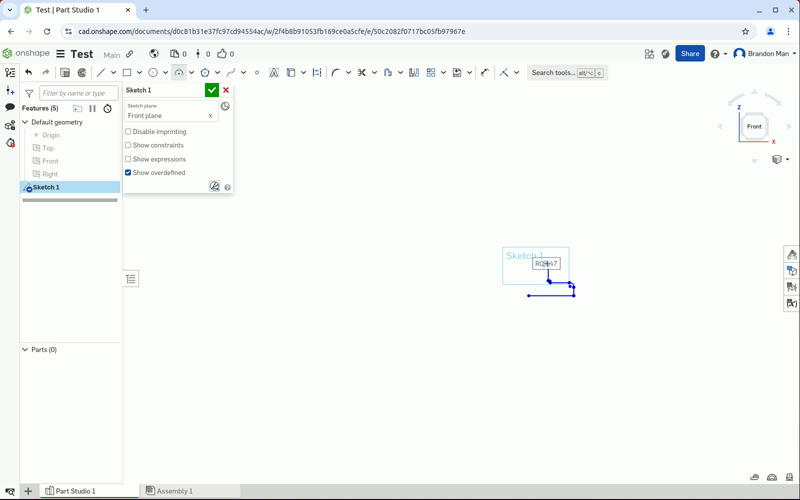
key(esc)
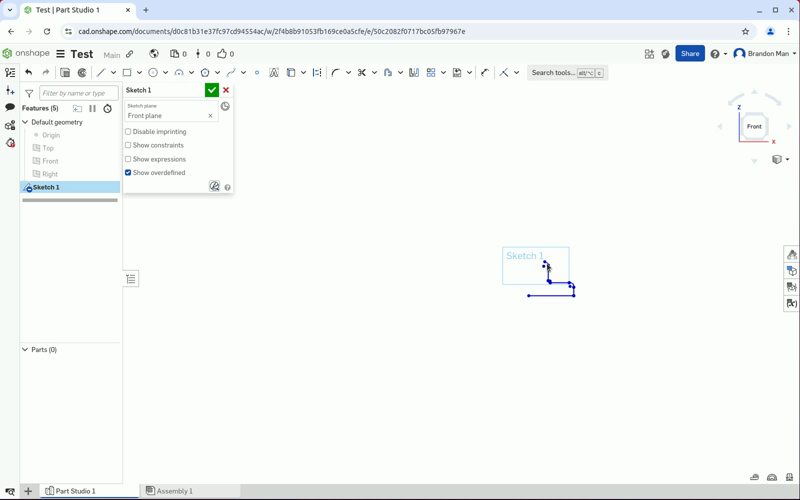
key(l)
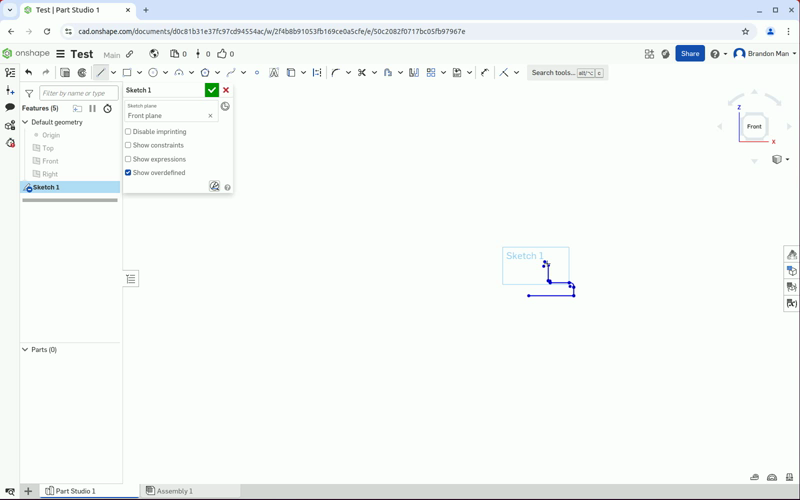
mouse_move(544, 261)
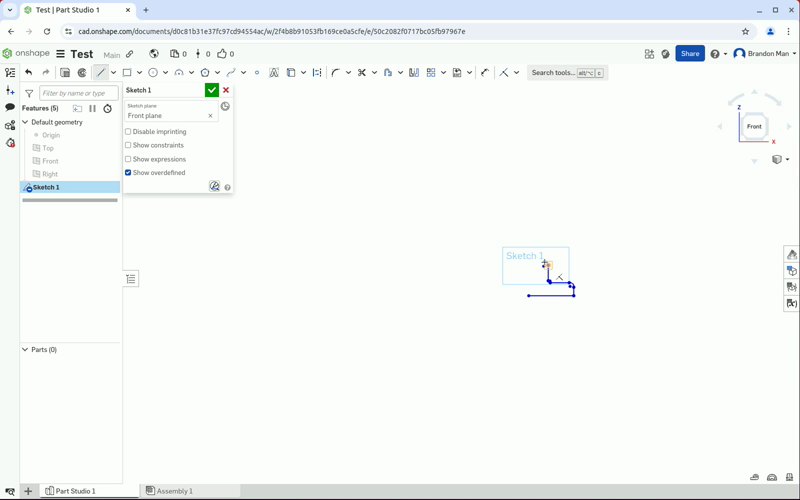
scroll(6)
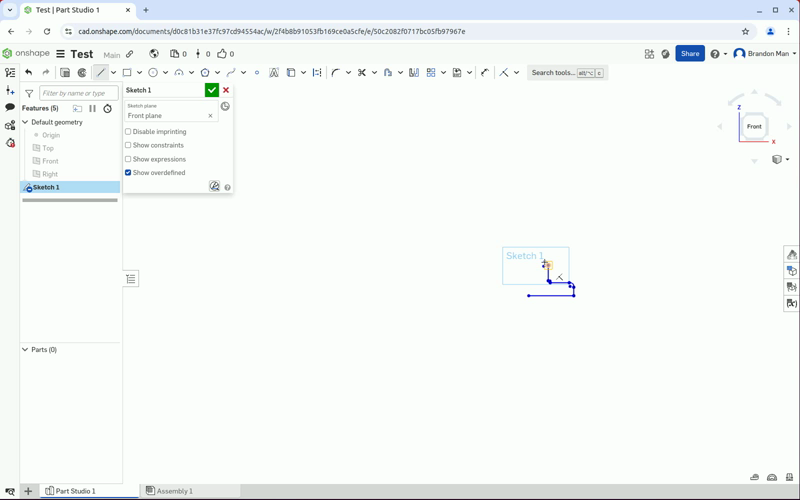
scroll(6)
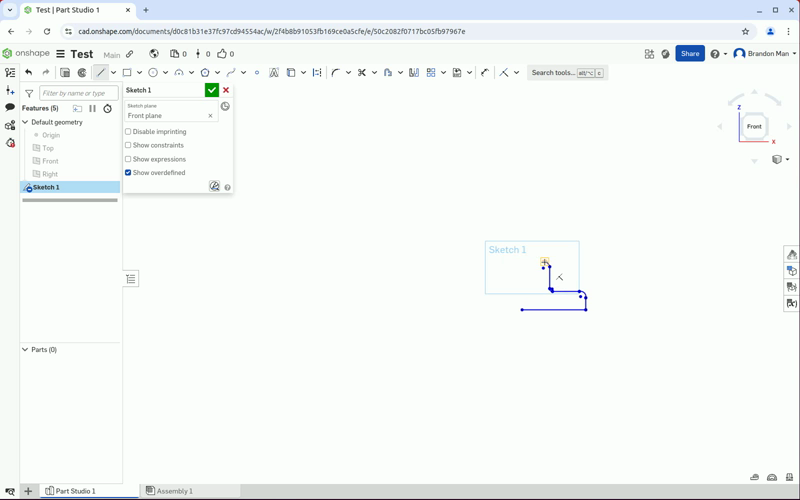
scroll(6)
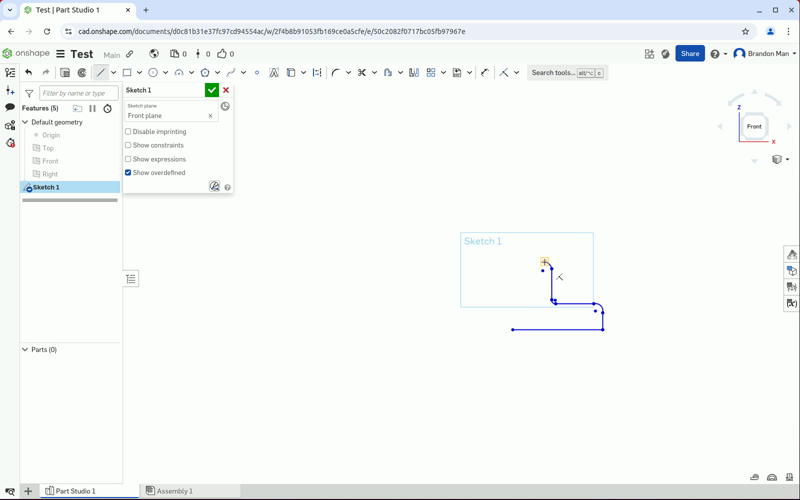
scroll(6)
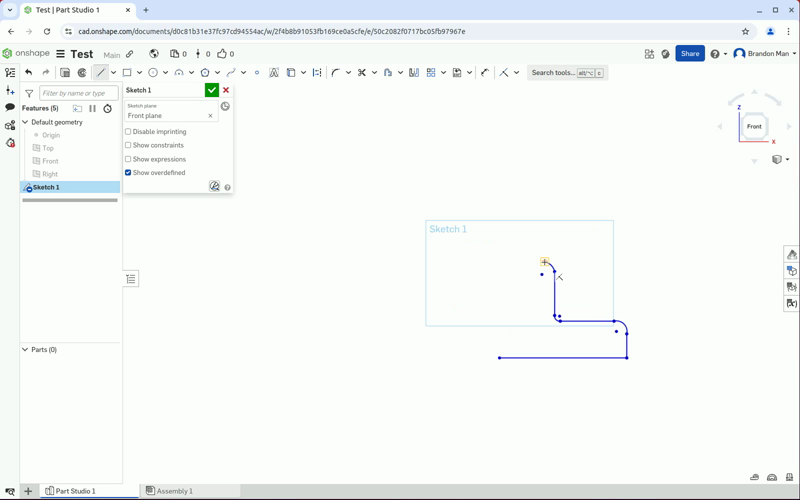
scroll(6)
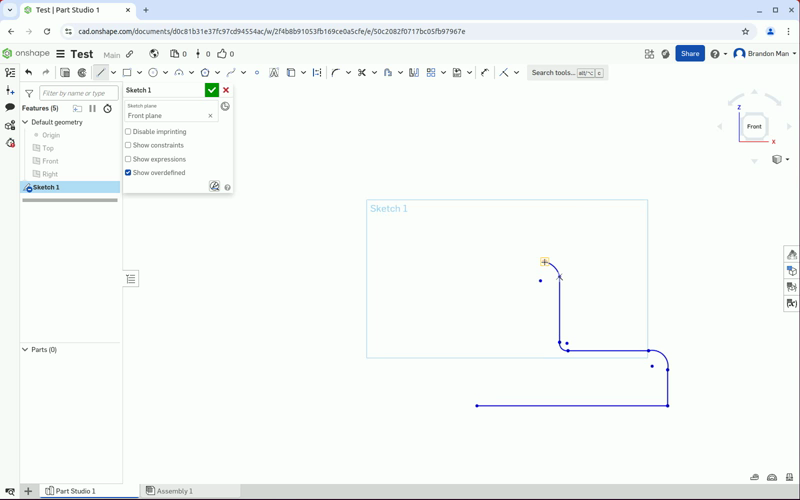
scroll(6)
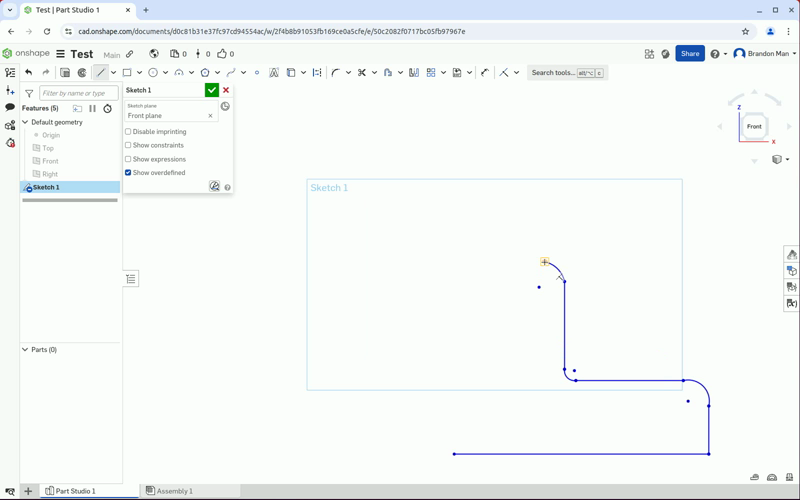
scroll(6)
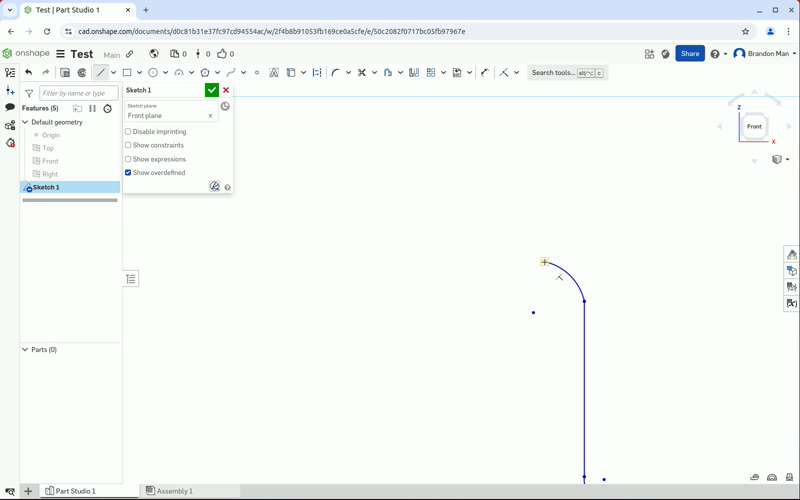
click(544, 261)
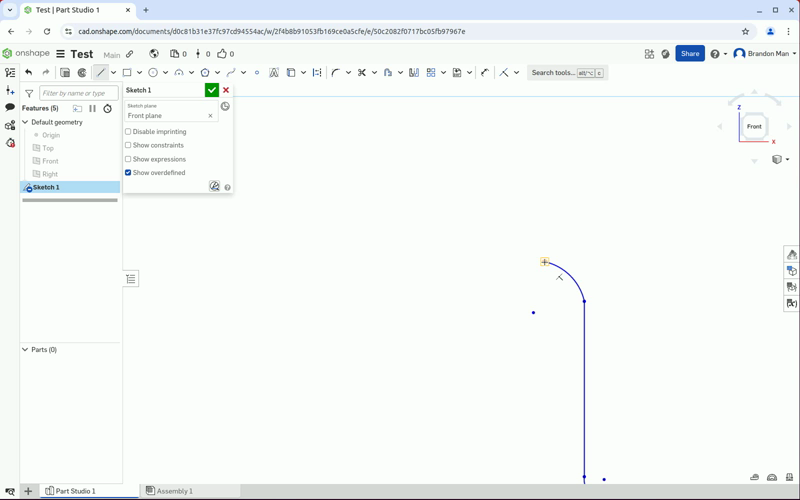
scroll(-6)
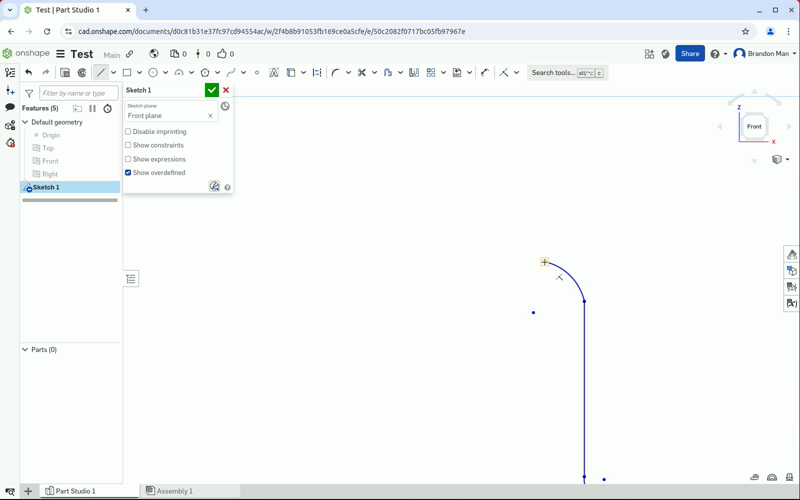
scroll(-6)
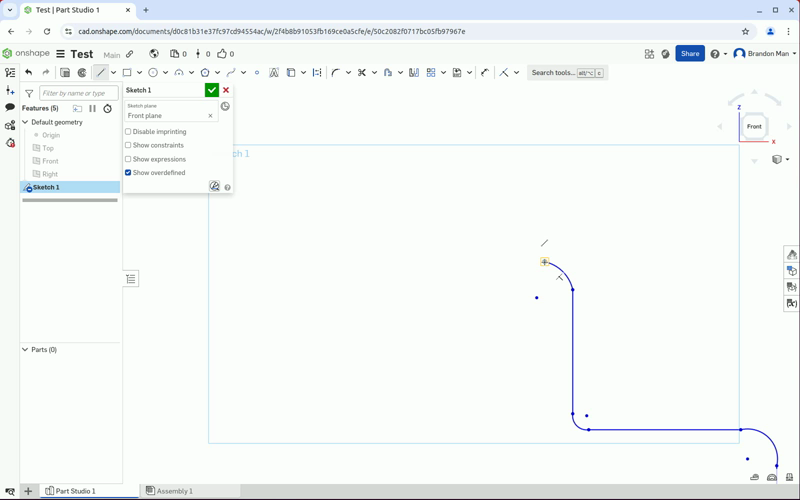
scroll(-6)
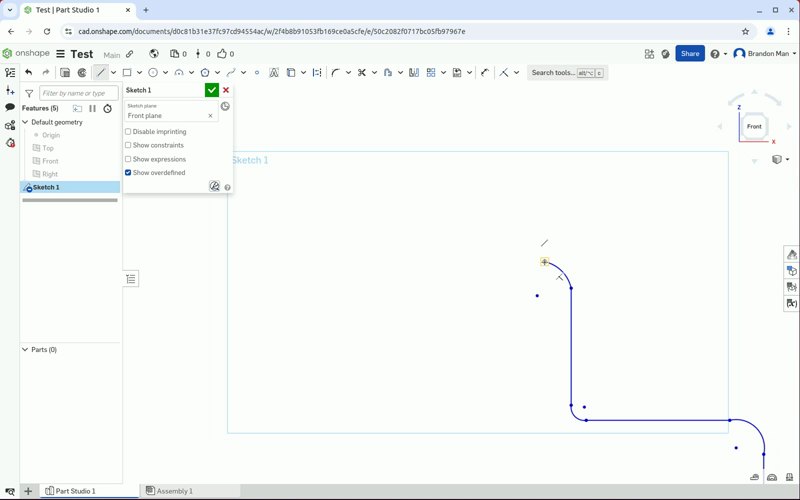
scroll(-6)
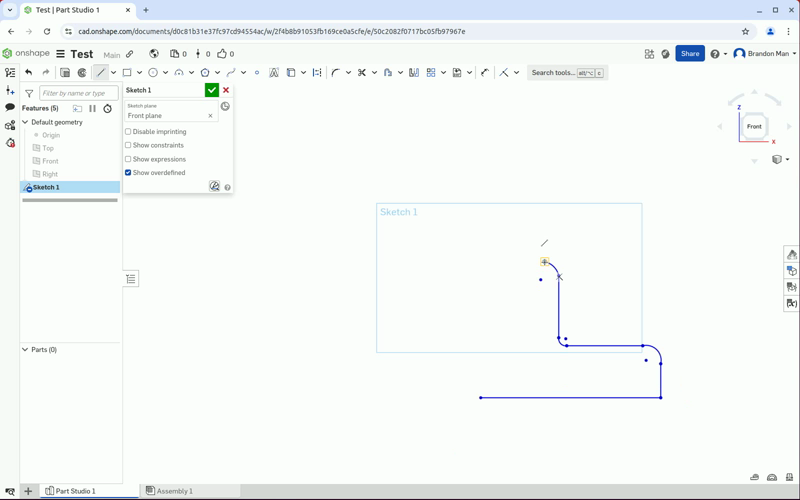
scroll(-6)
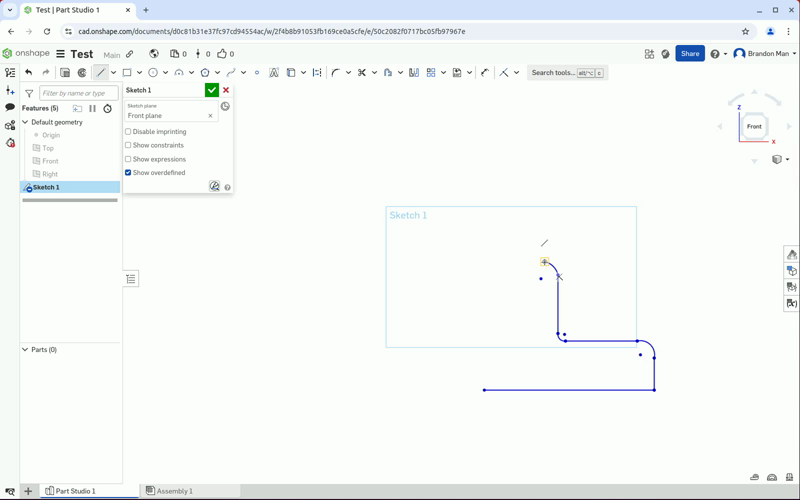
scroll(-6)
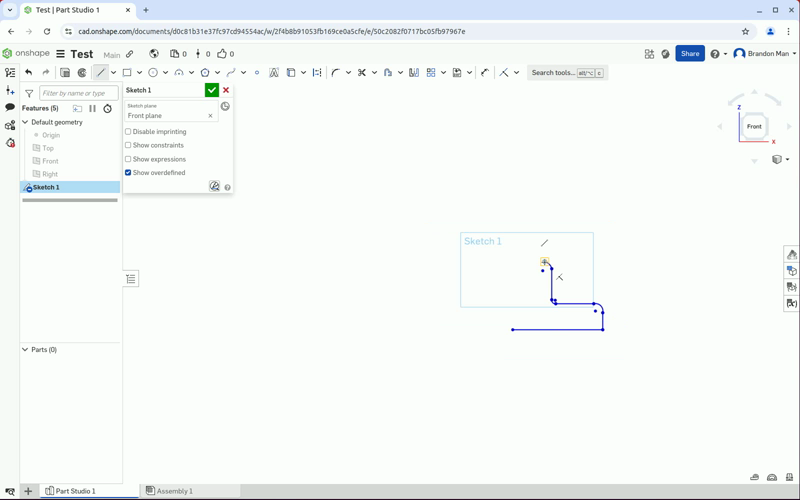
scroll(-6)
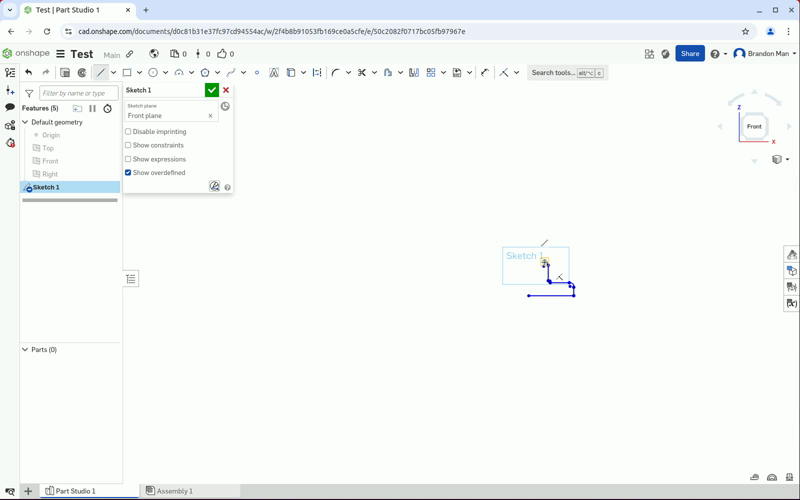
key_down(shift)
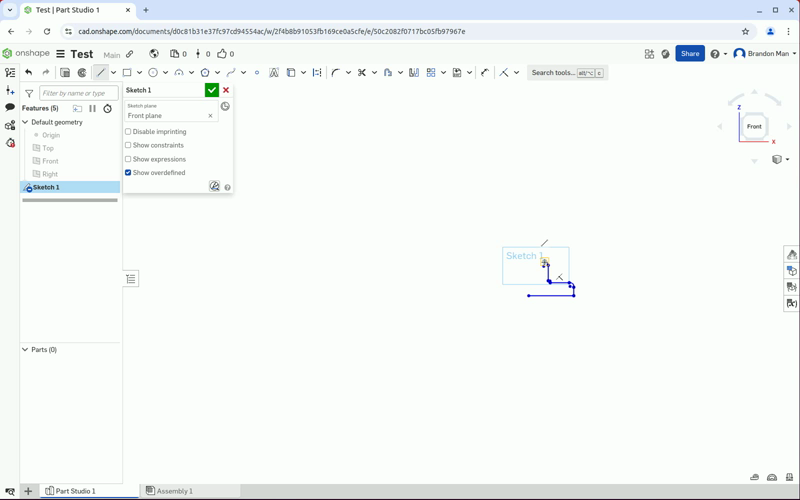
mouse_move(574, 261)
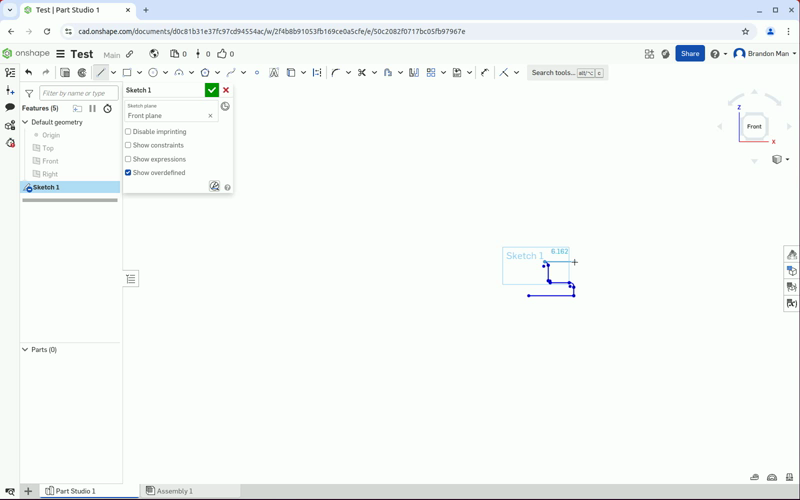
mouse_move(536, 261)
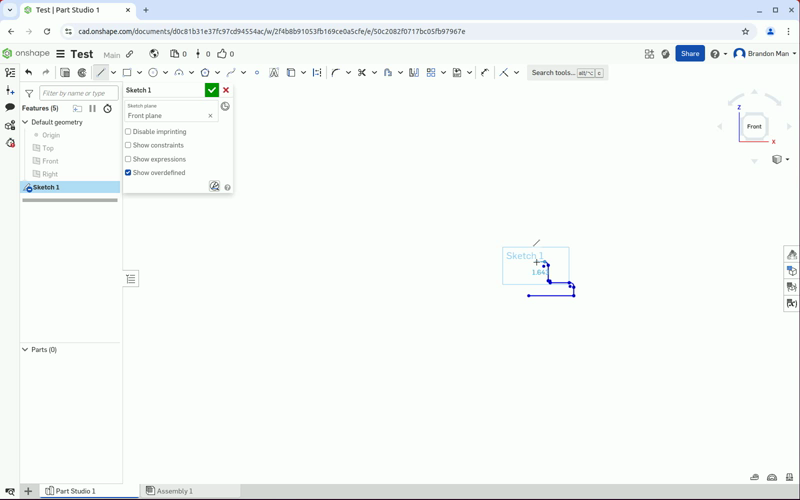
click(536, 261)
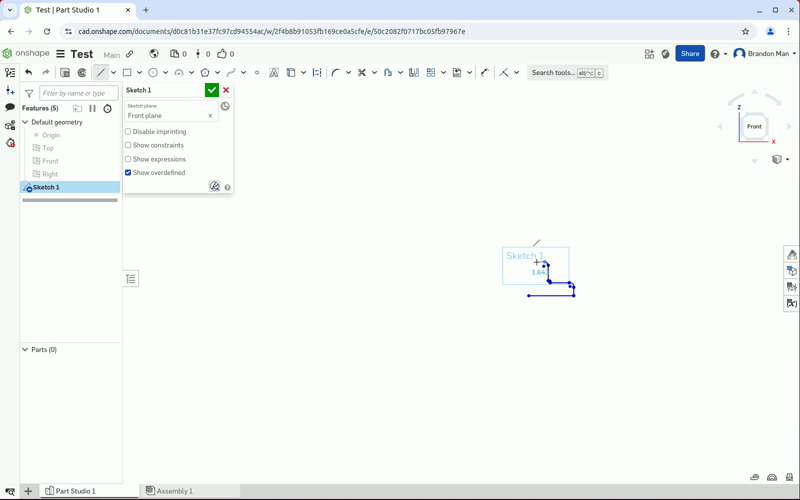
key_up(shift)
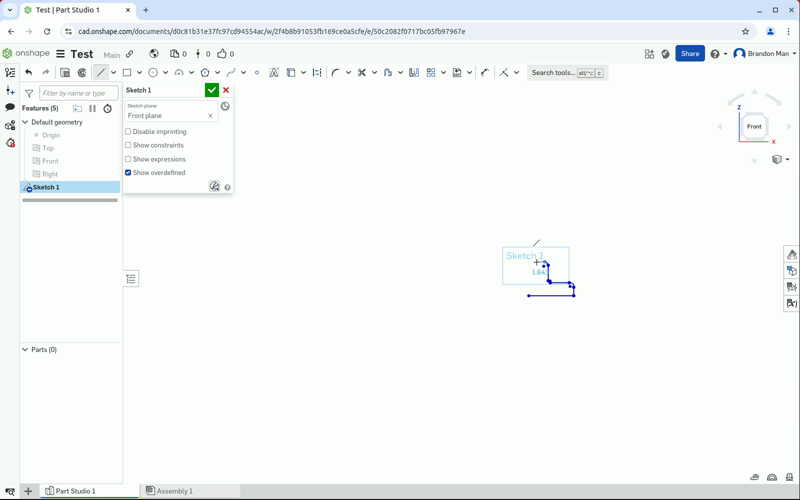
key(esc)
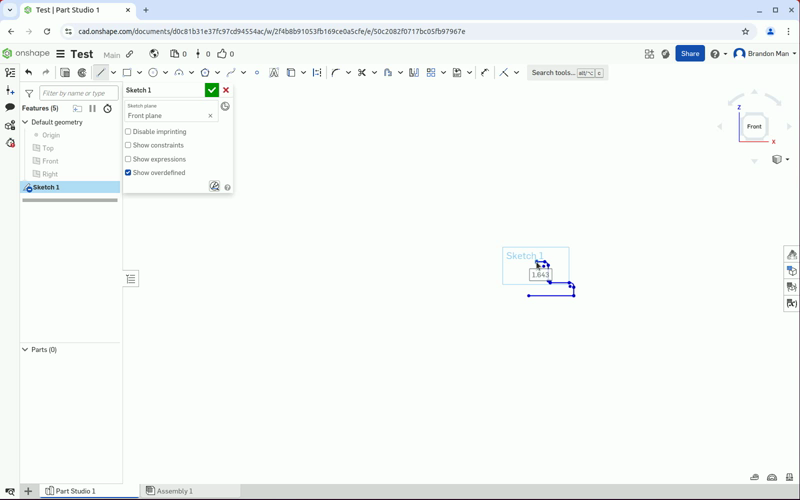
key(a)
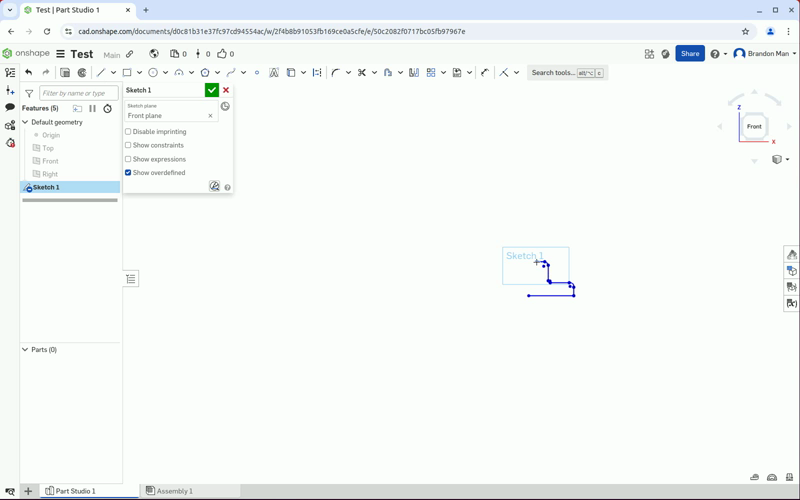
mouse_move(536, 261)
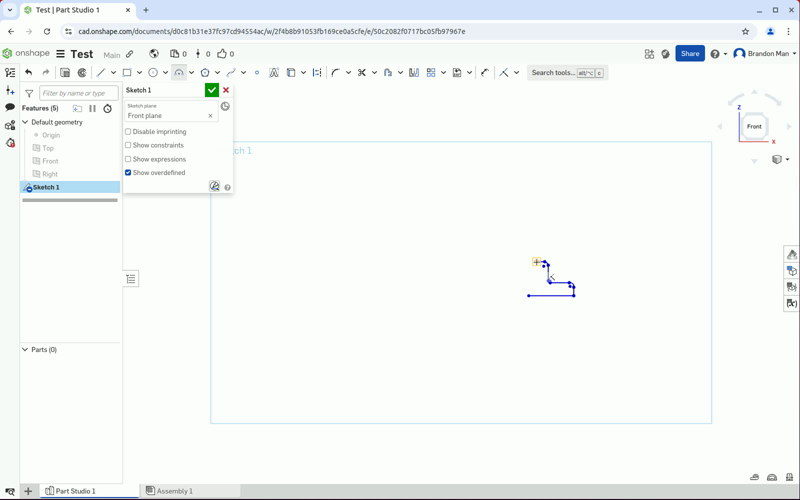
click(536, 261)
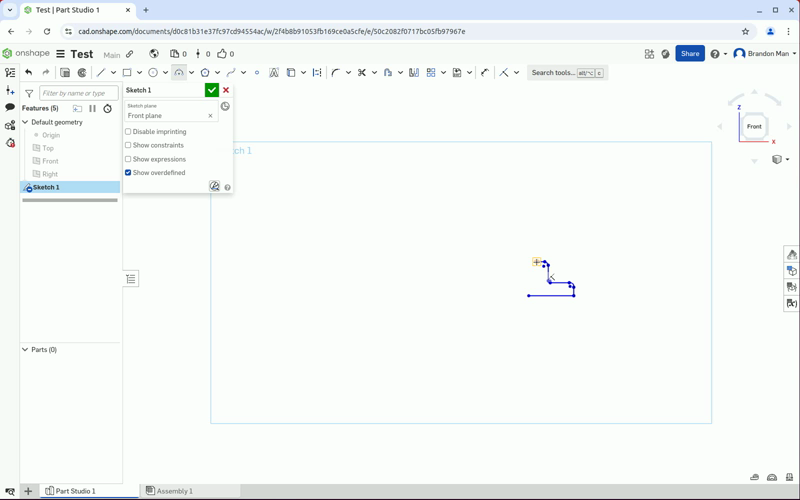
key_down(shift)
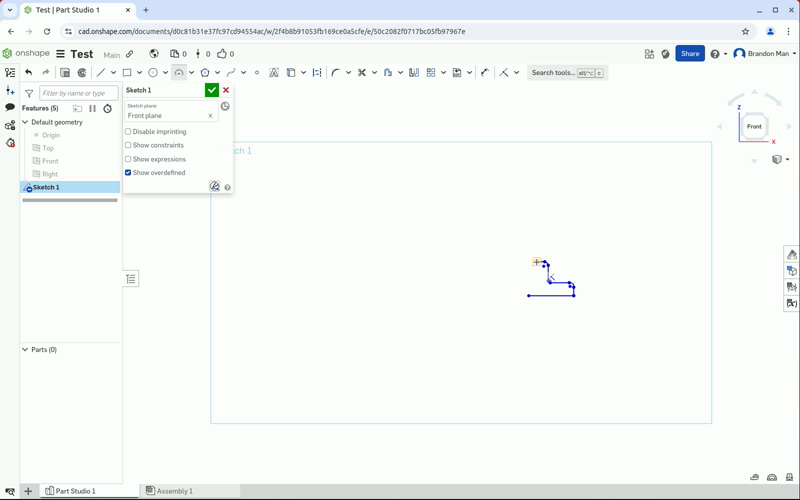
mouse_move(528, 282)
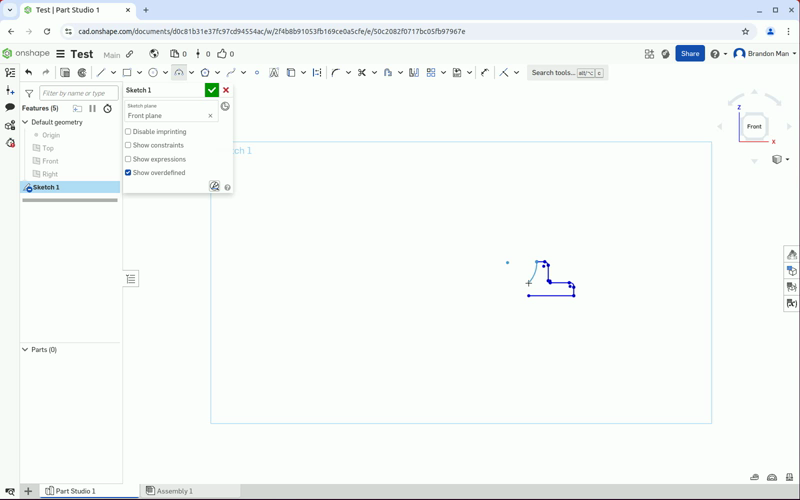
click(528, 282)
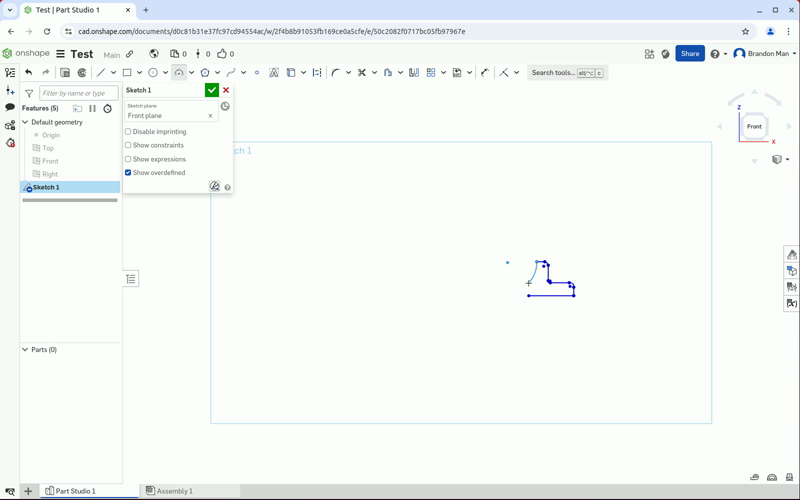
mouse_move(534, 273)
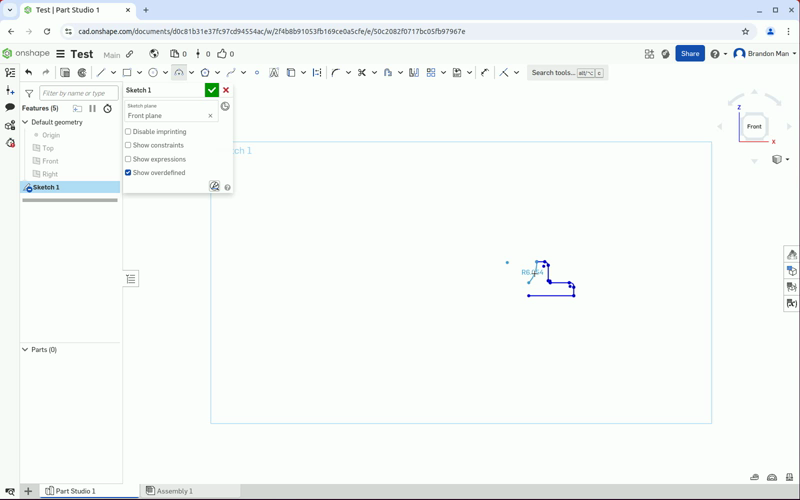
click(534, 273)
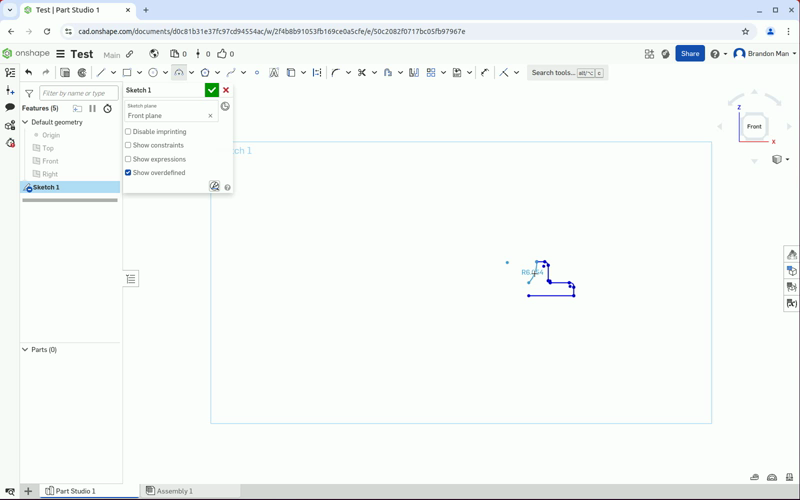
key_up(shift)
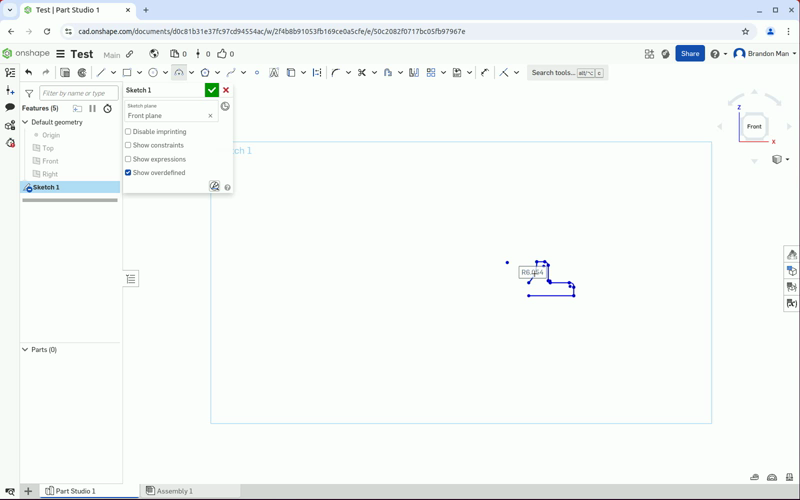
key(esc)
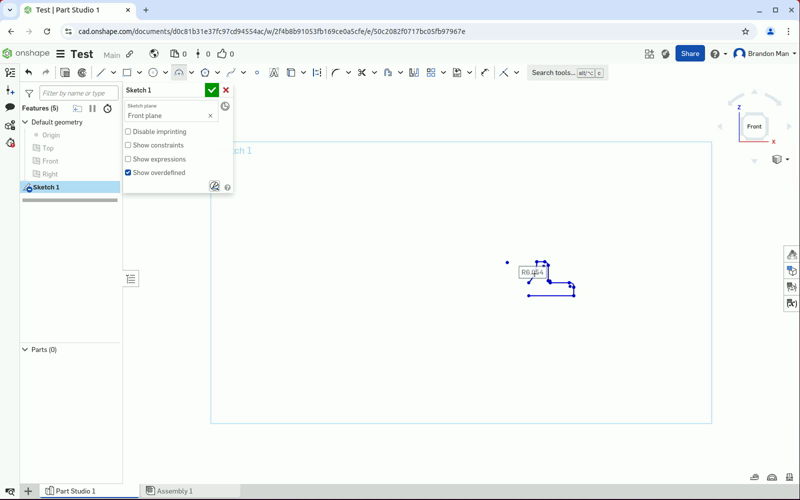
key(l)
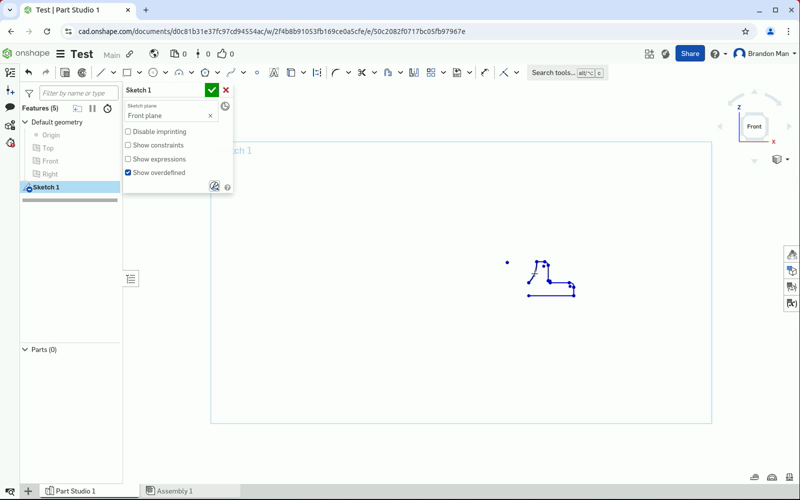
mouse_move(528, 282)
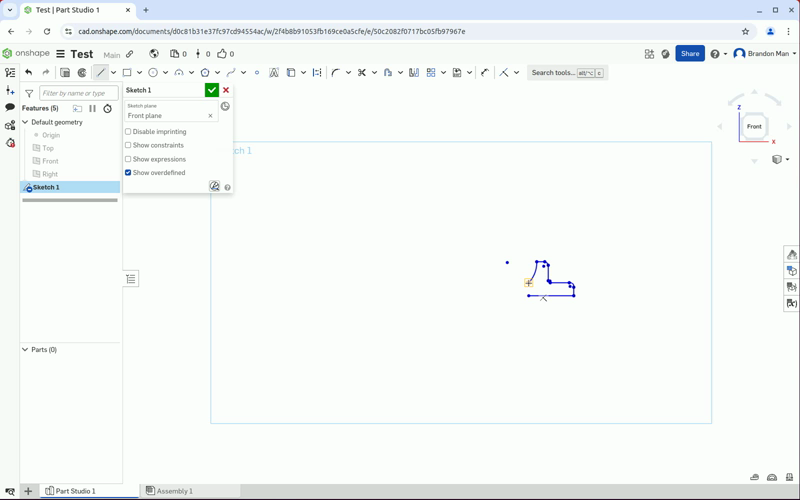
click(528, 282)
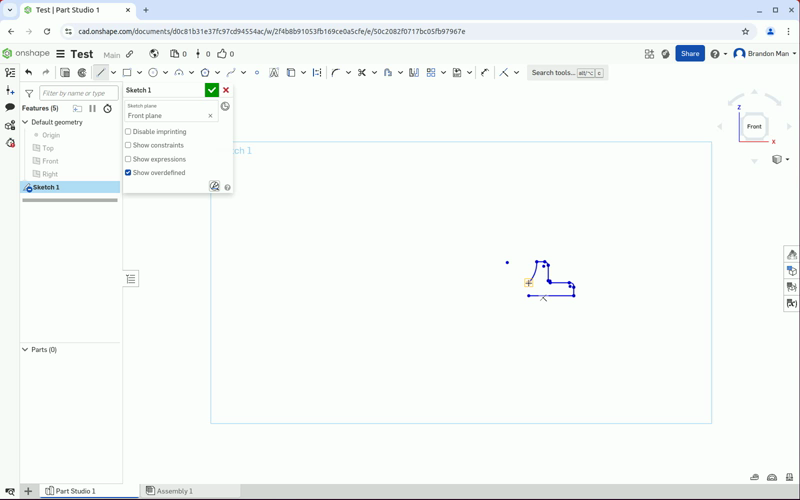
mouse_move(558, 282)
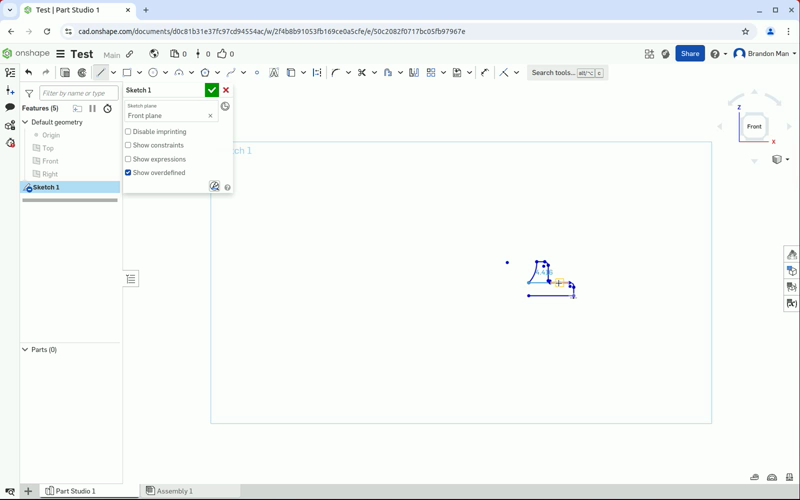
key_down(shift)
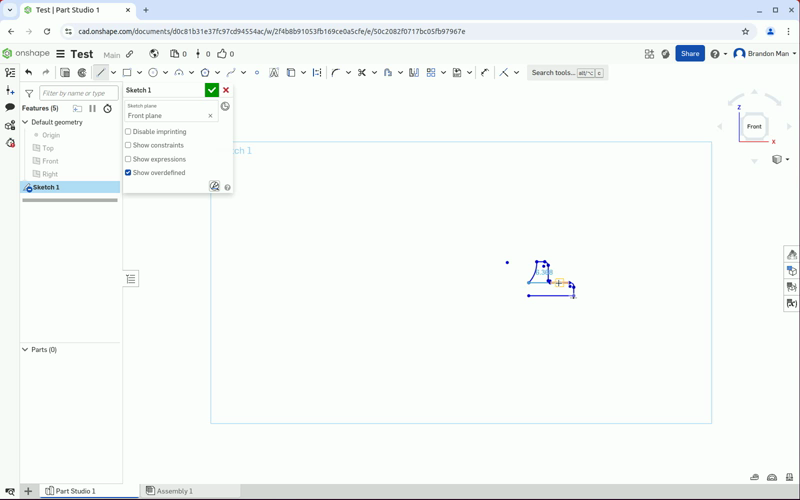
mouse_move(528, 295)
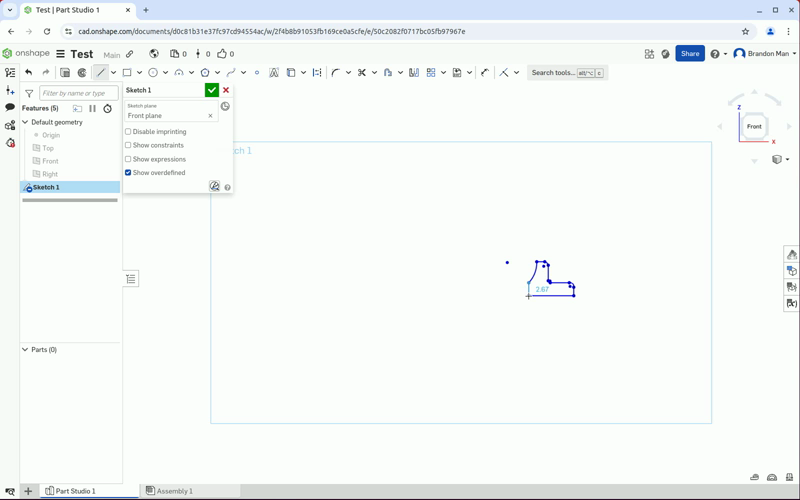
key_up(shift)
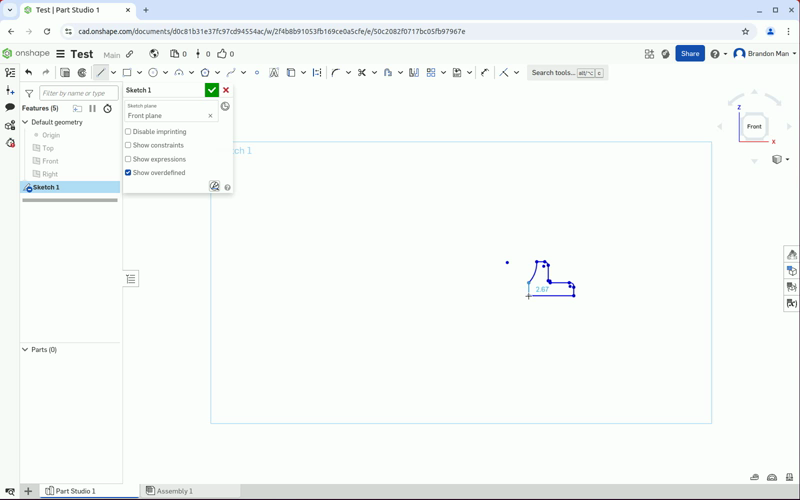
click(528, 295)
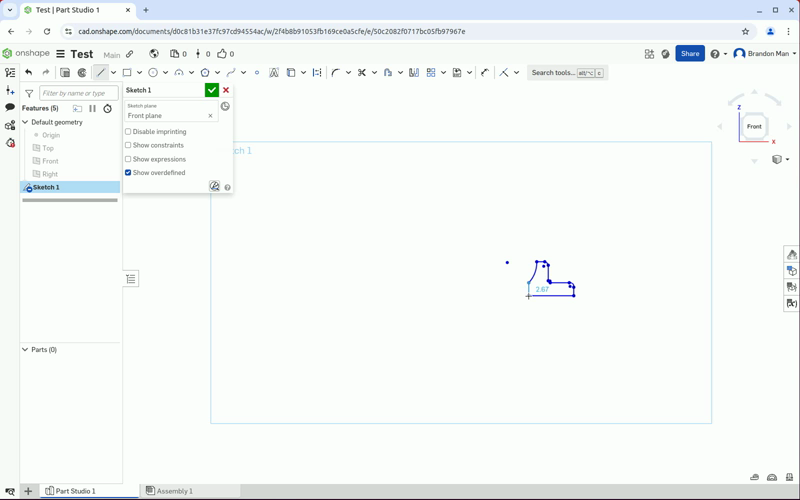
key(esc)
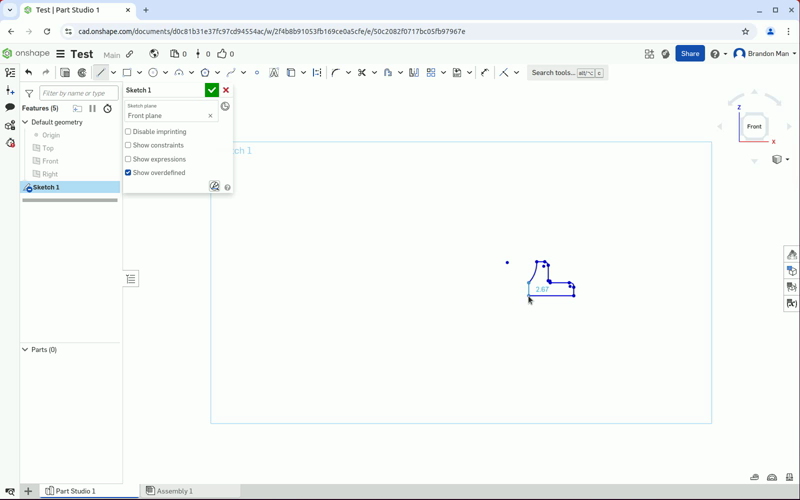
mouse_move(552, 292)
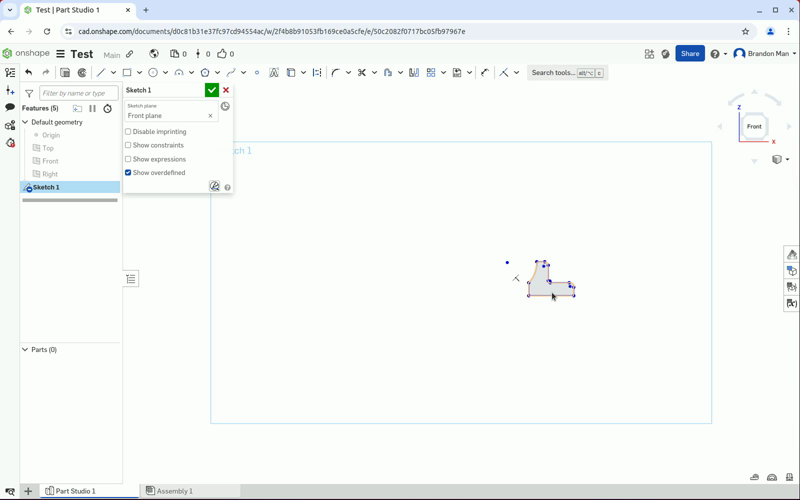
scroll(6)
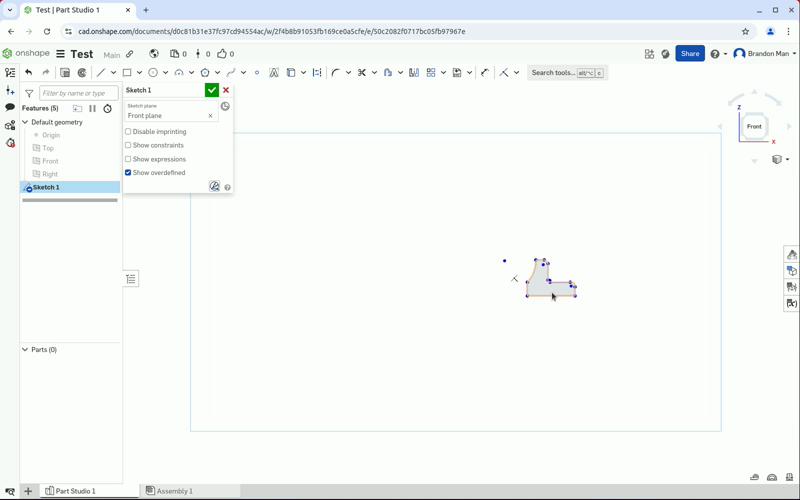
scroll(6)
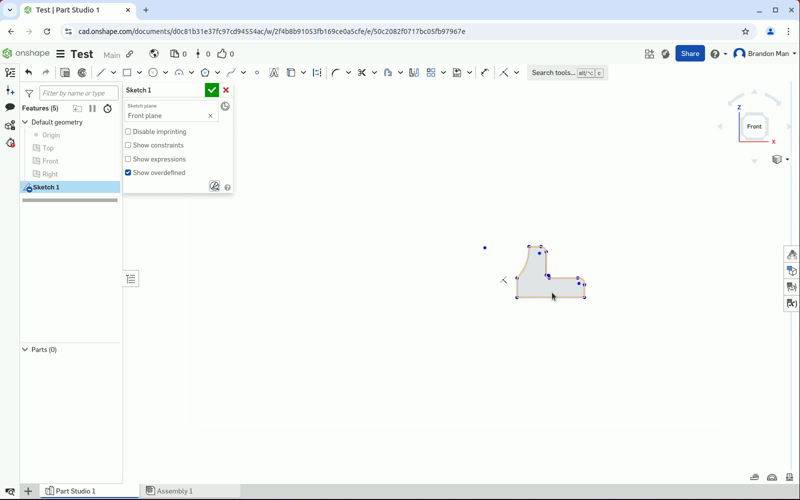
scroll(6)
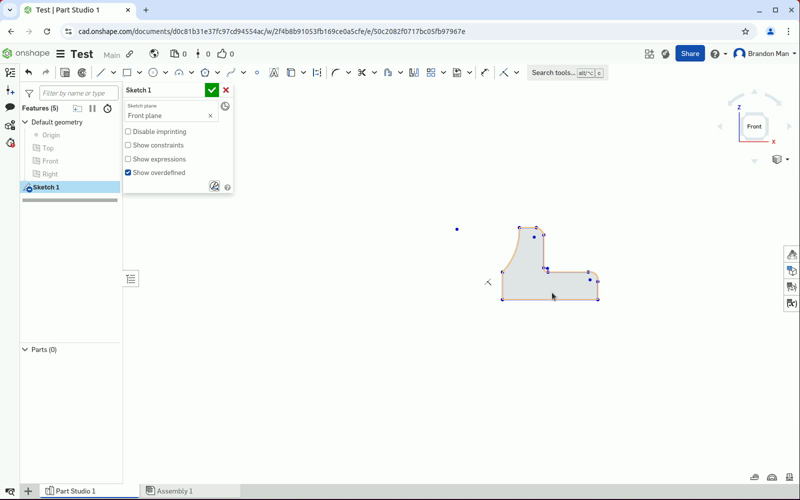
scroll(6)
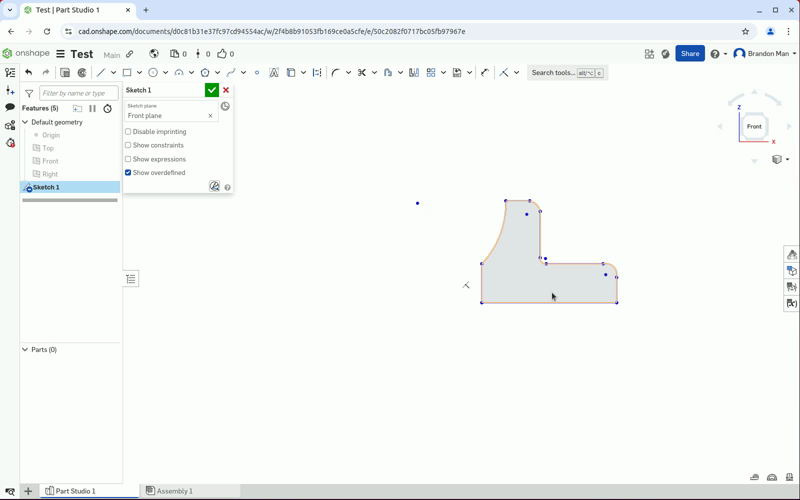
scroll(6)
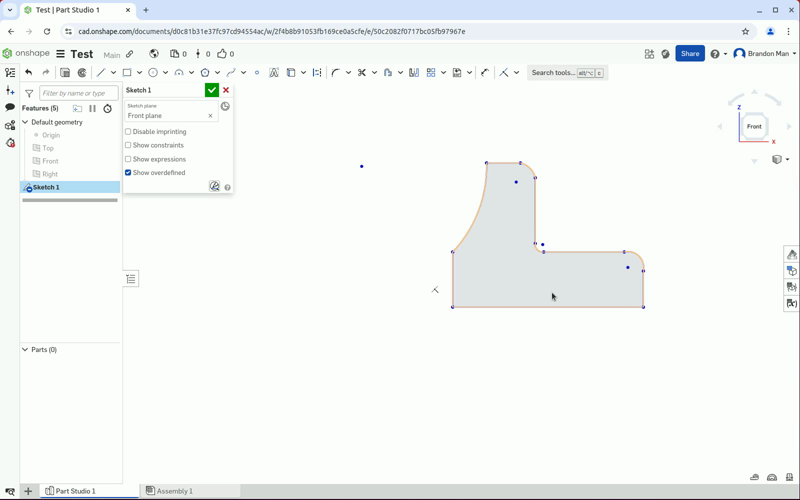
scroll(6)
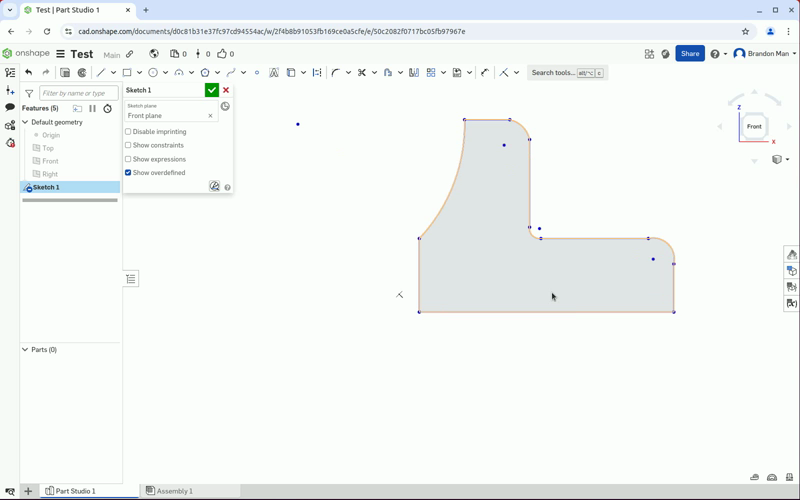
scroll(6)
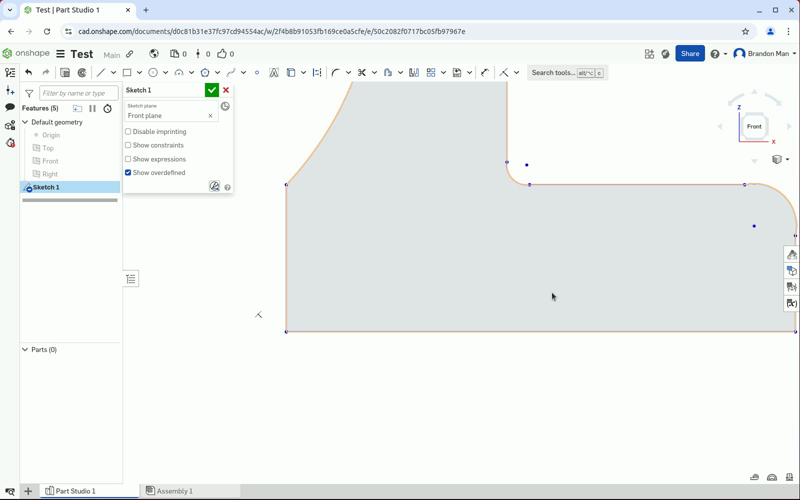
click(552, 292)
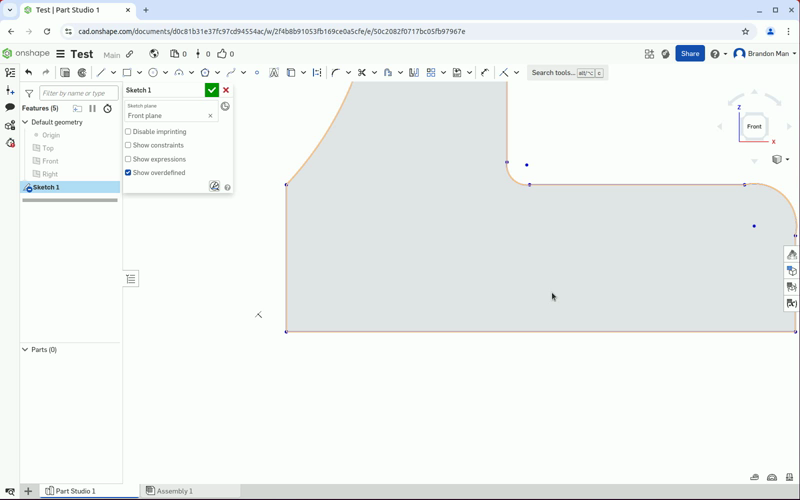
scroll(-6)
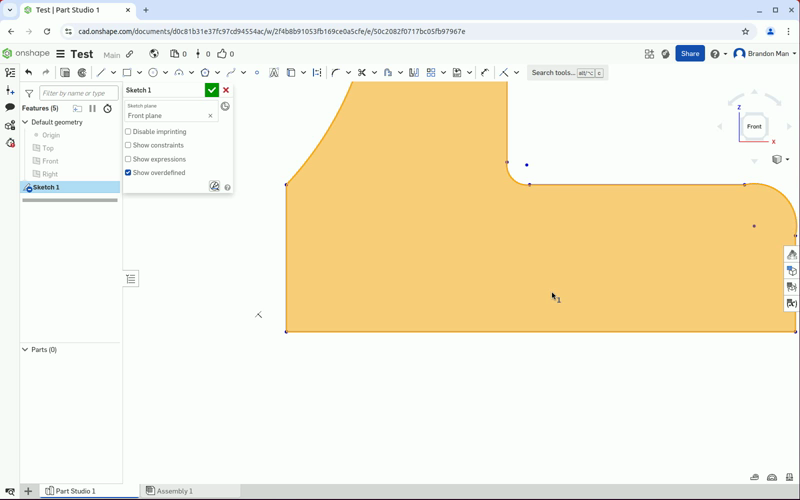
scroll(-6)
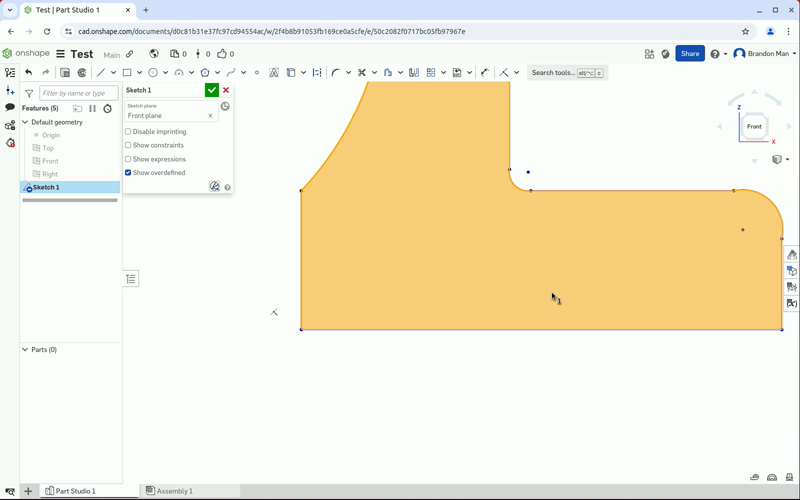
scroll(-6)
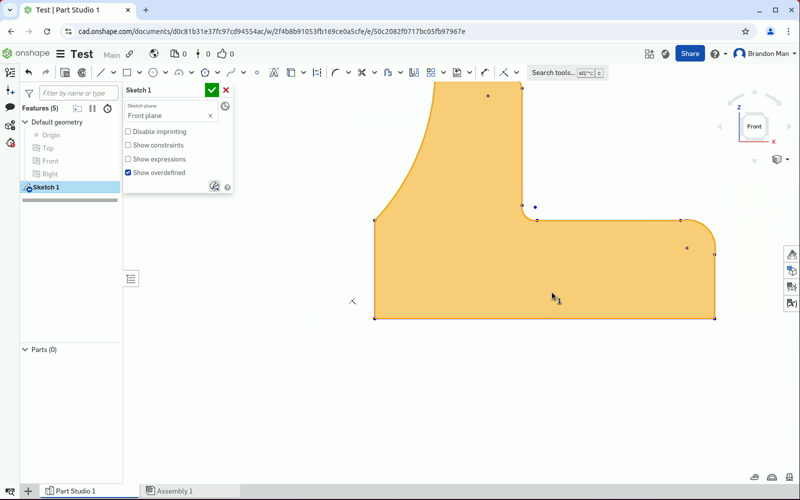
scroll(-6)
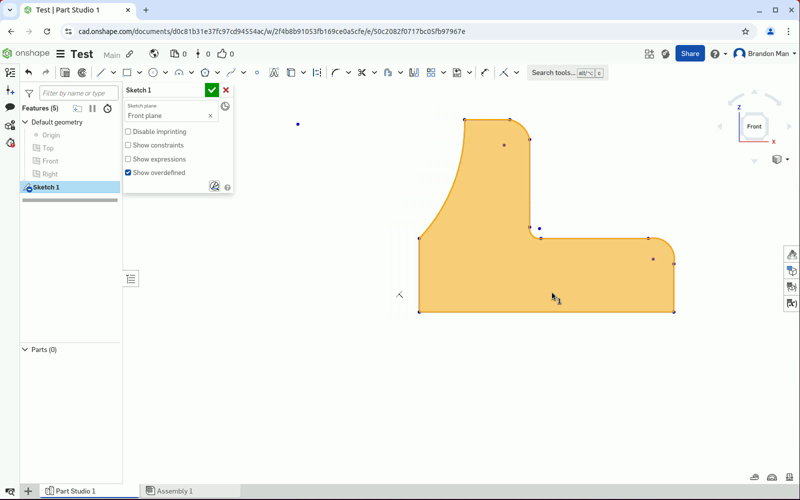
scroll(-6)
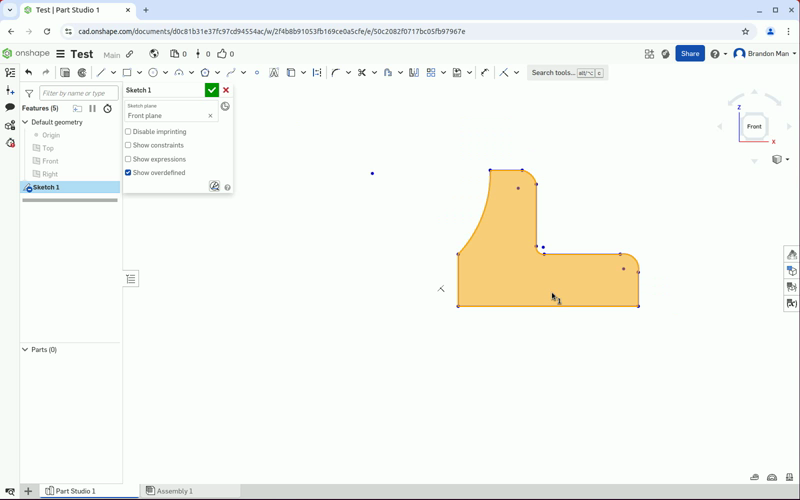
scroll(-6)
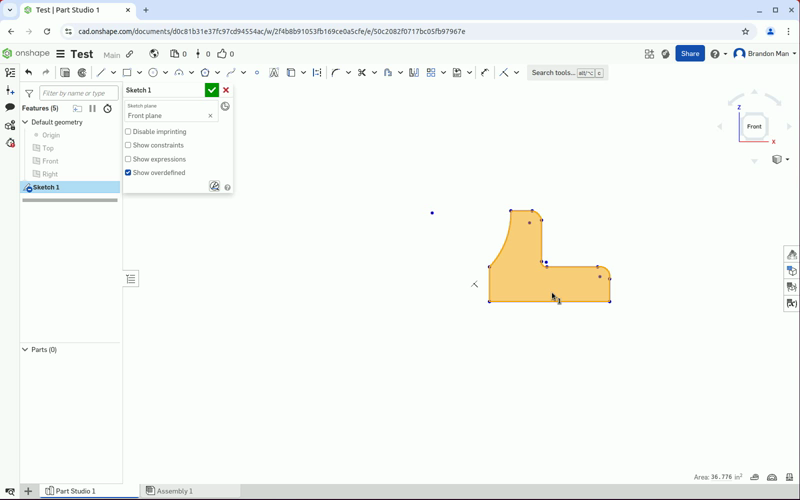
scroll(-6)
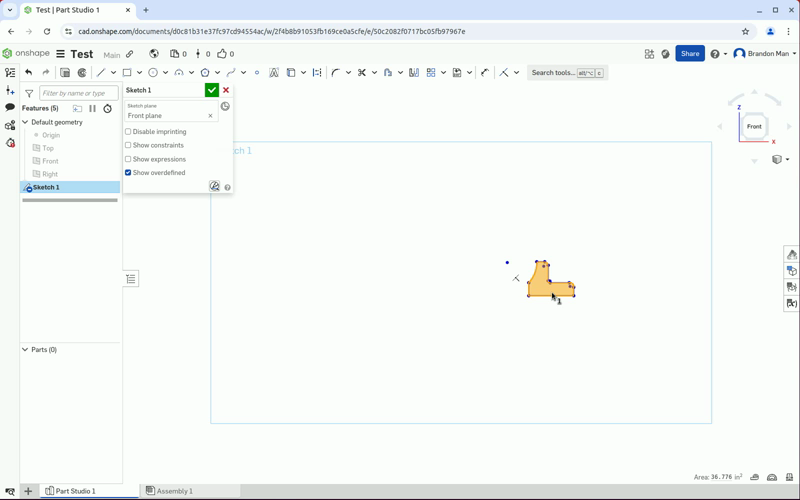
mouse_move(73, 352)
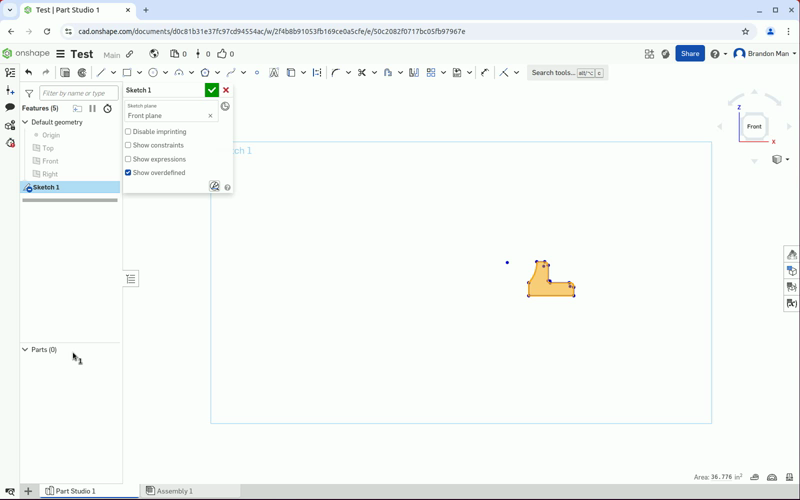
key(shift+y)
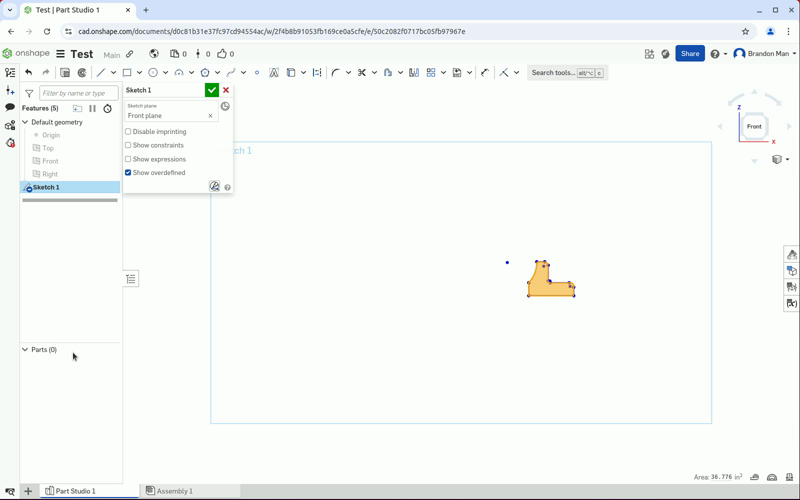
key(shift+e)
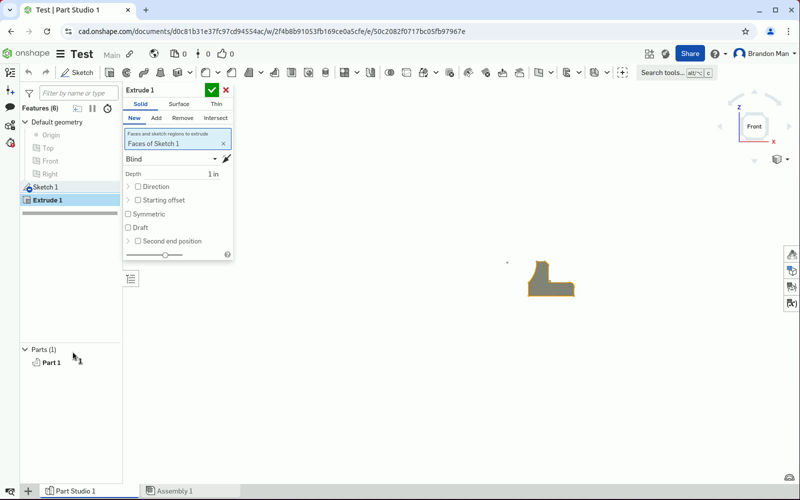
mouse_move(143, 106)
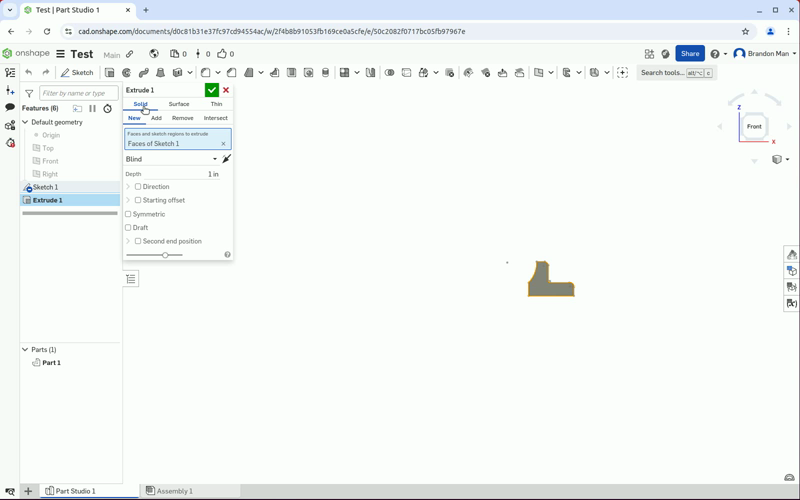
click(143, 106)
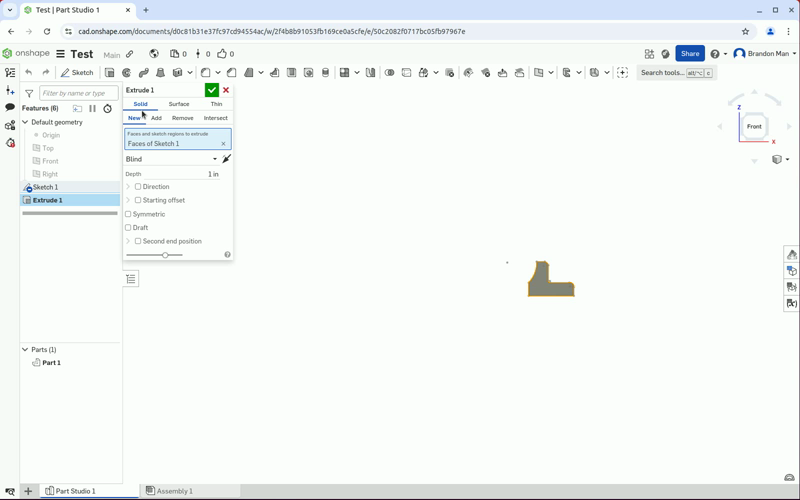
mouse_move(137, 120)
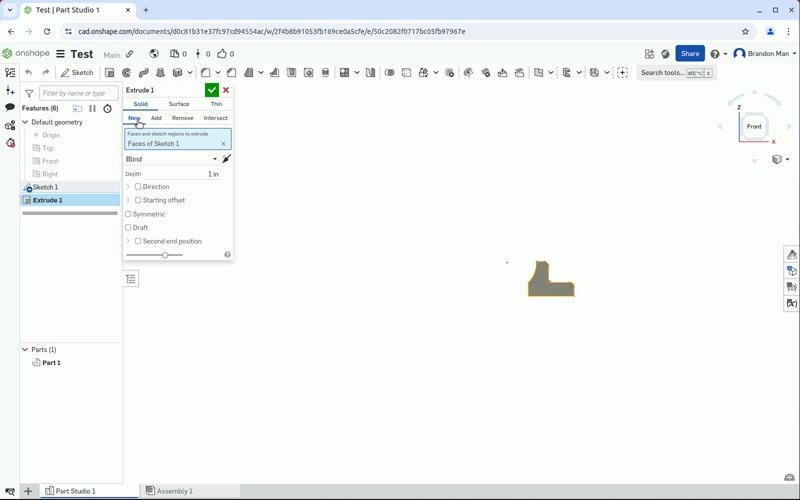
click(137, 120)
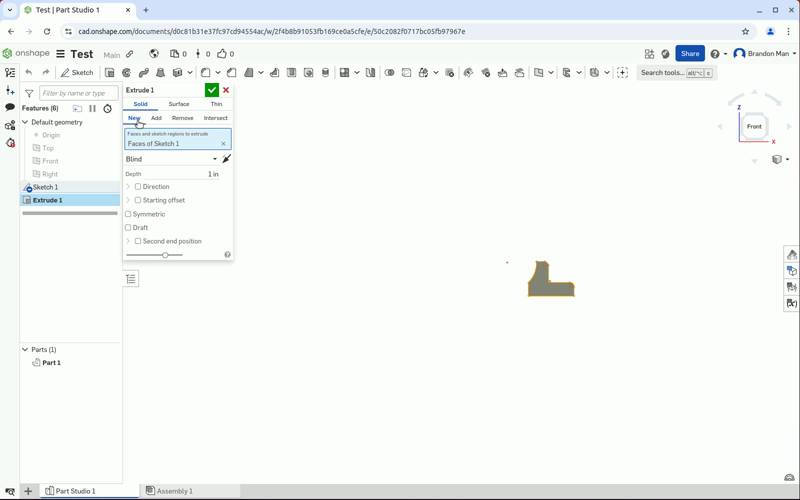
key(tab, 4)
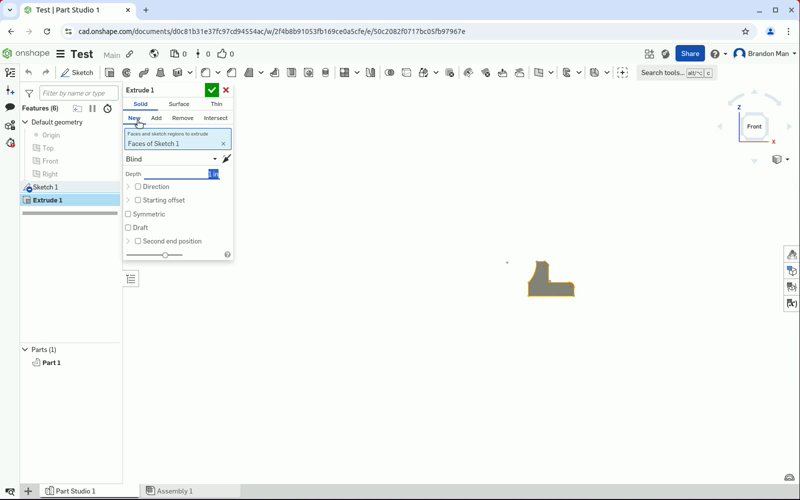
text(7.221)
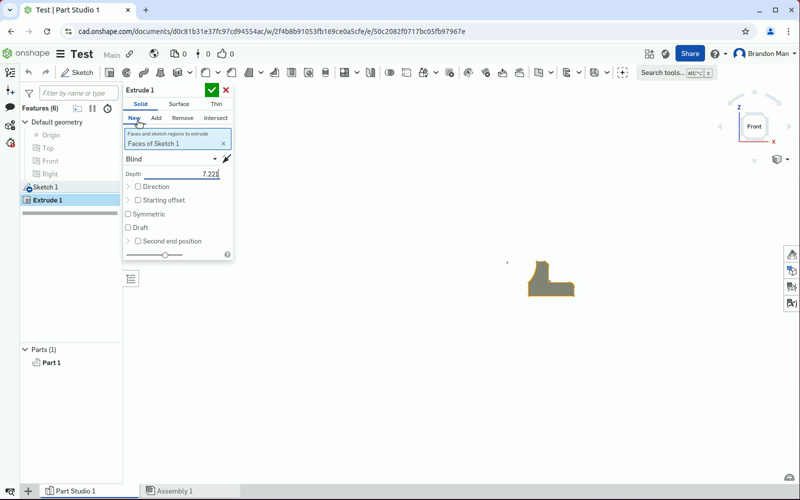
key(enter)
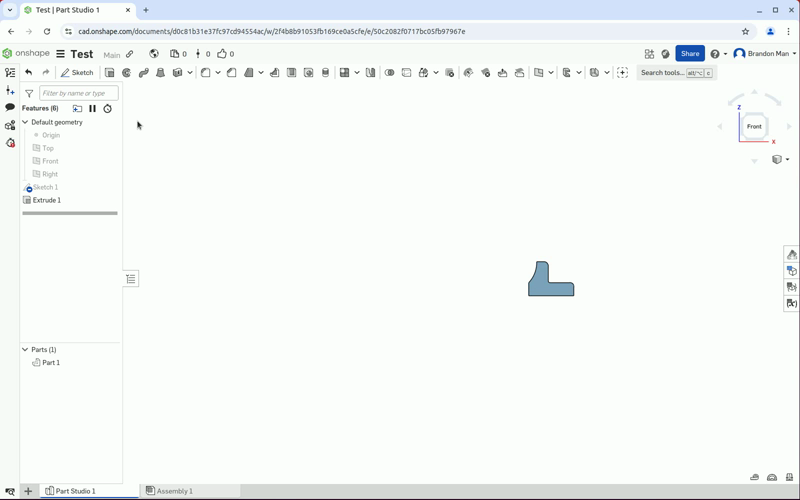
key(shift+h)
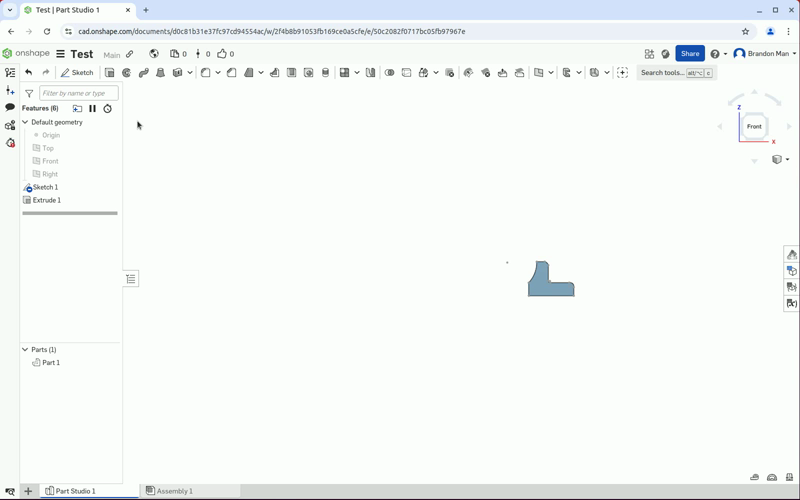
key(shift+h)
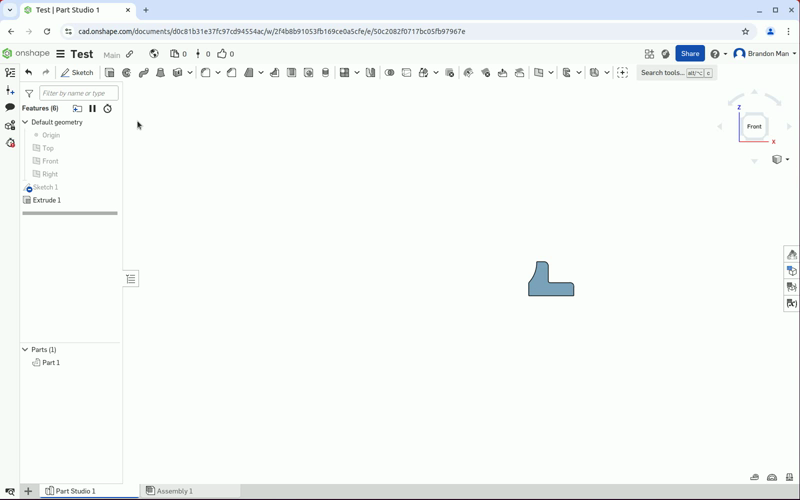
mouse_move(73, 189)
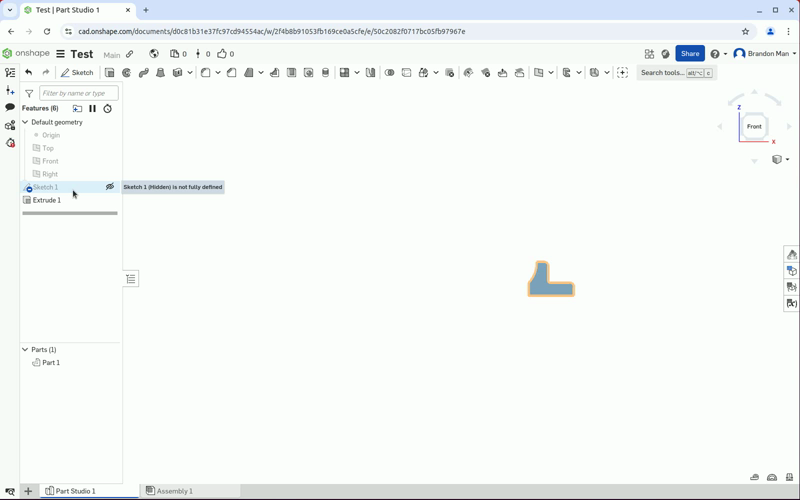
click(73, 189)
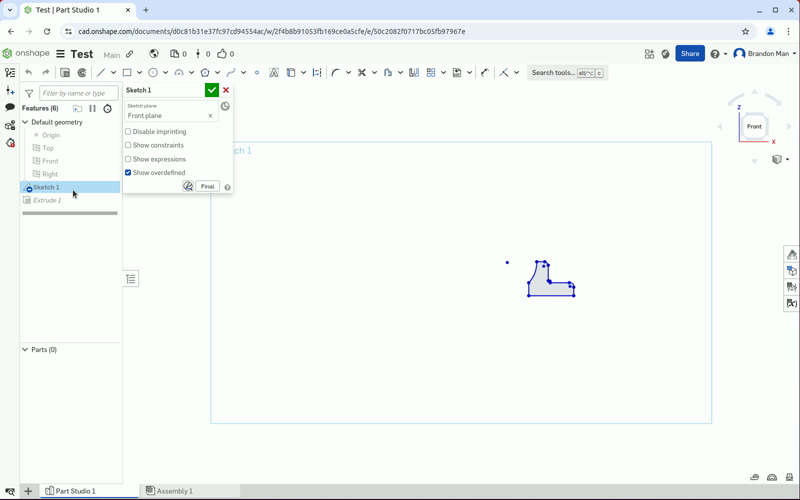
mouse_move(229, 92)
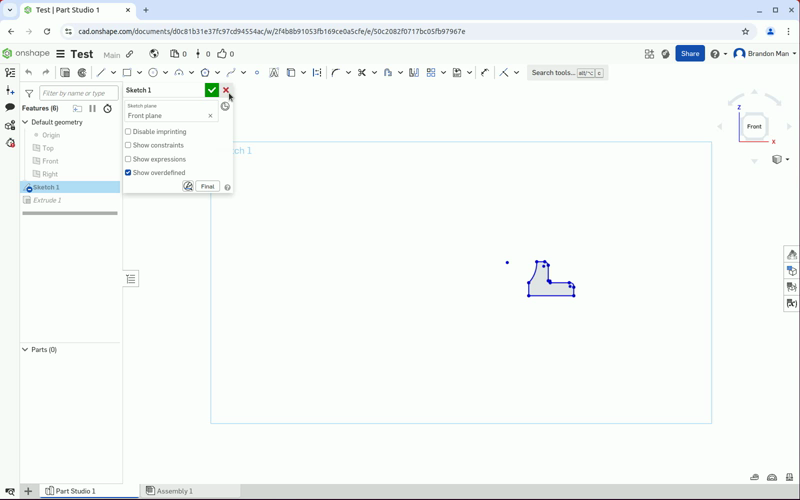
click(229, 92)
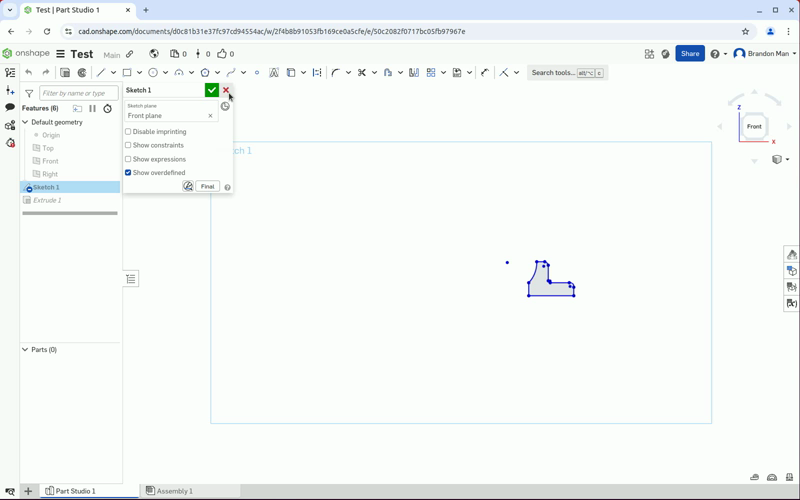
key(shift+s)
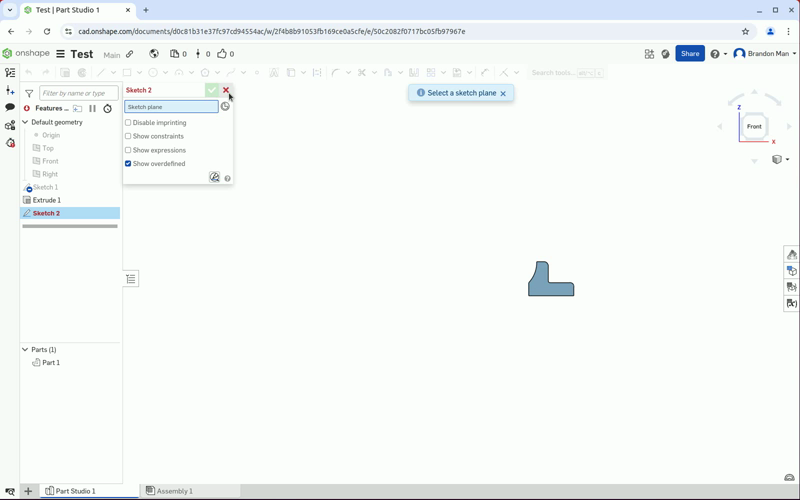
mouse_move(73, 163)
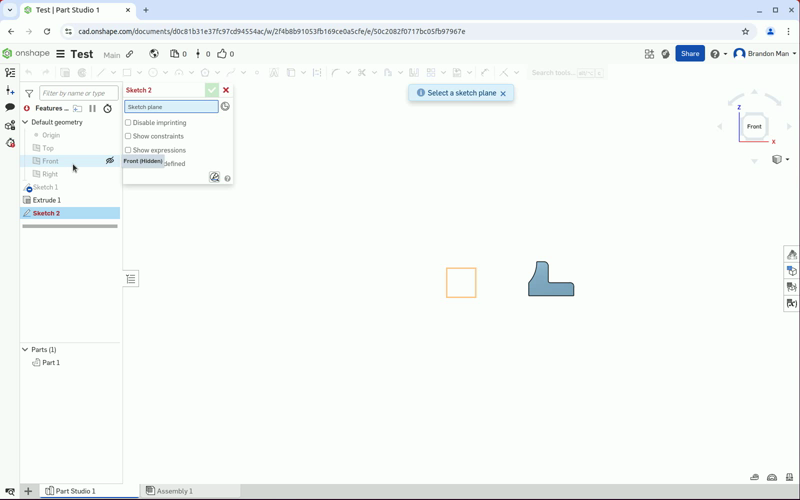
click(73, 163)
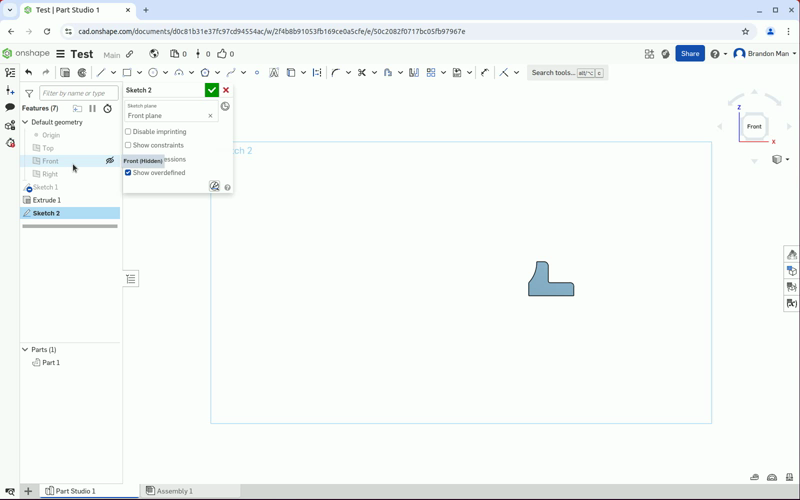
mouse_move(73, 352)
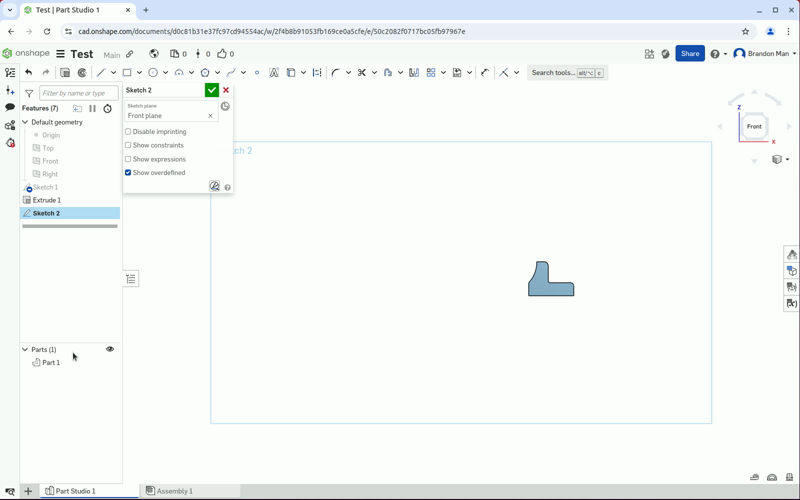
key(y)
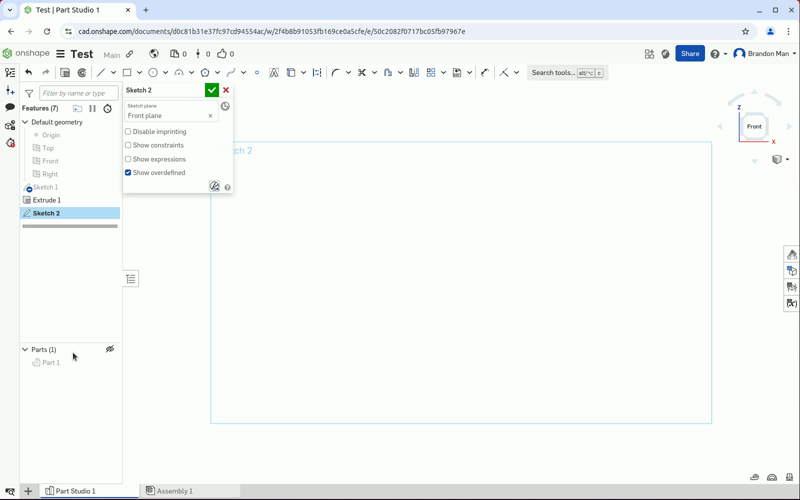
key(l)
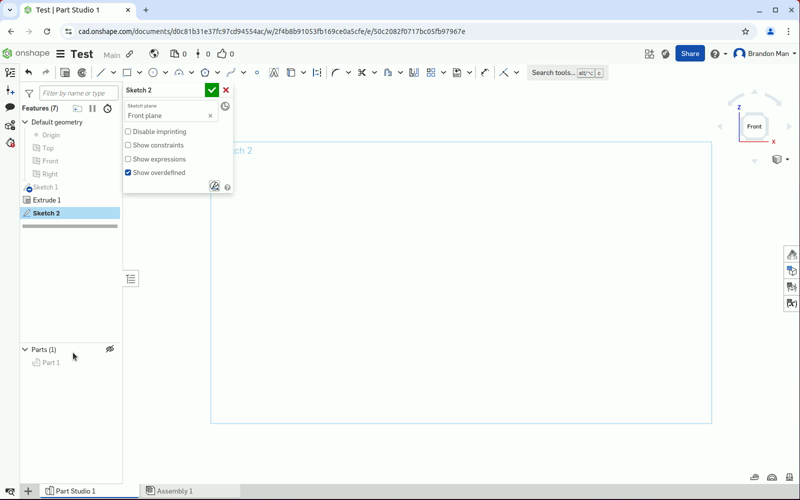
key_down(shift)
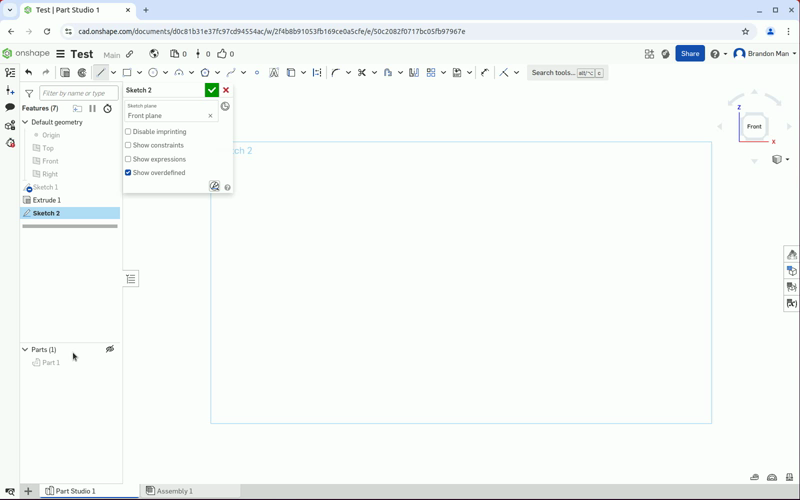
mouse_move(510, 282)
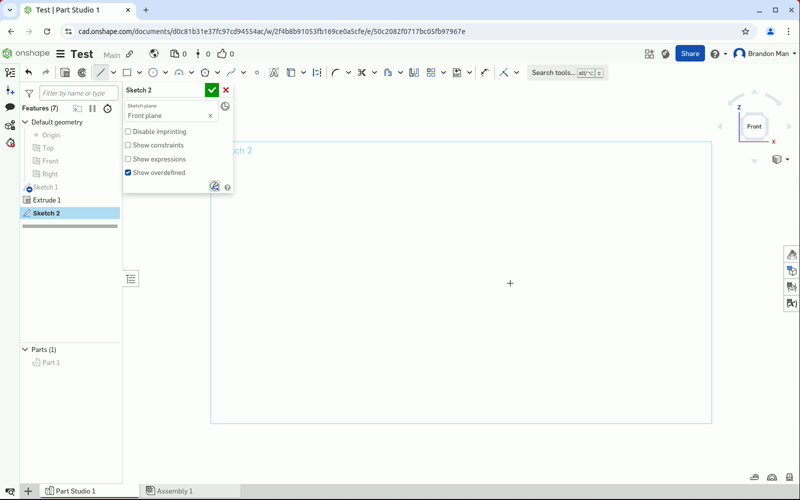
click(510, 282)
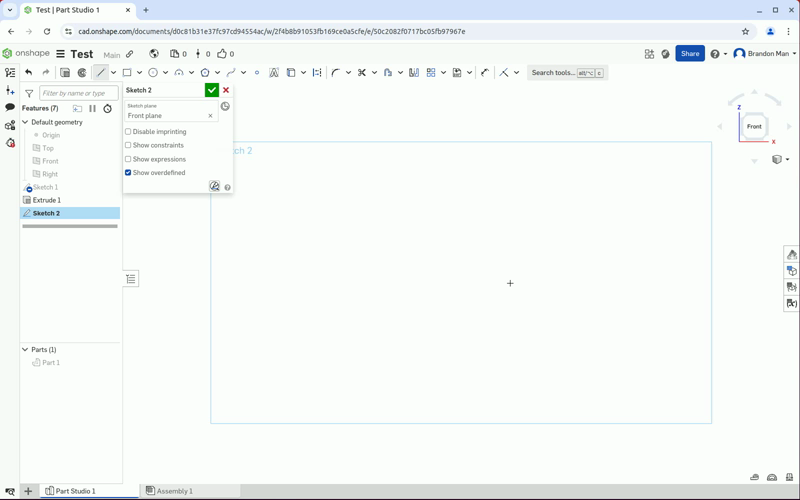
key_up(shift)
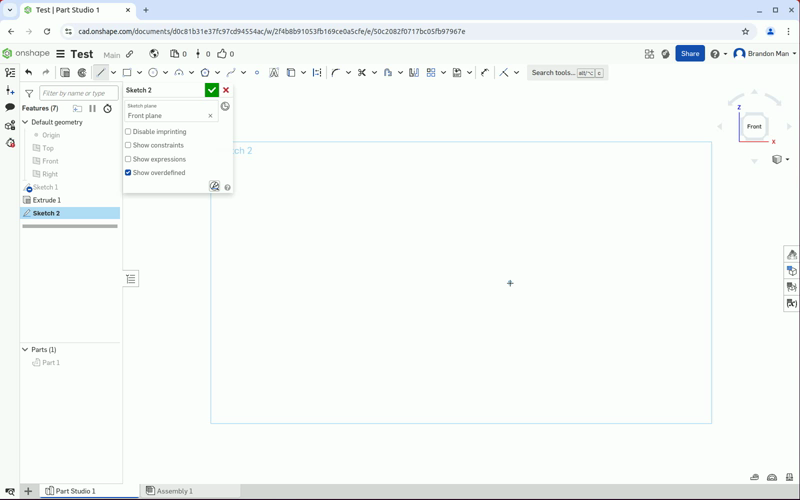
key_down(shift)
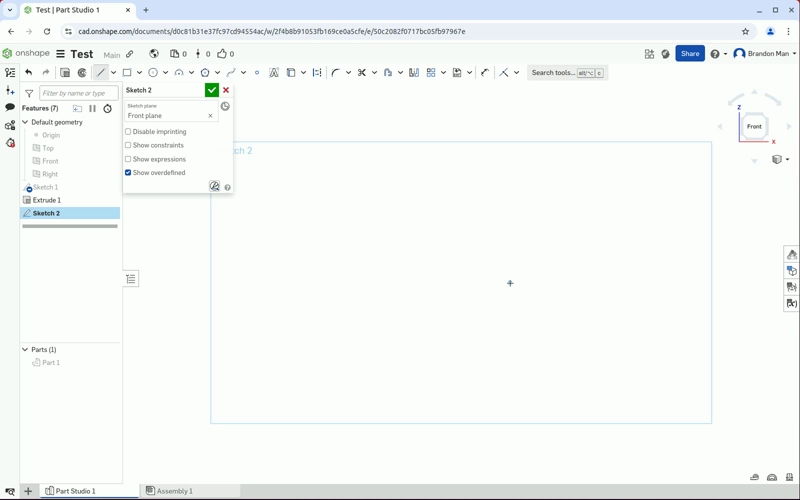
mouse_move(540, 282)
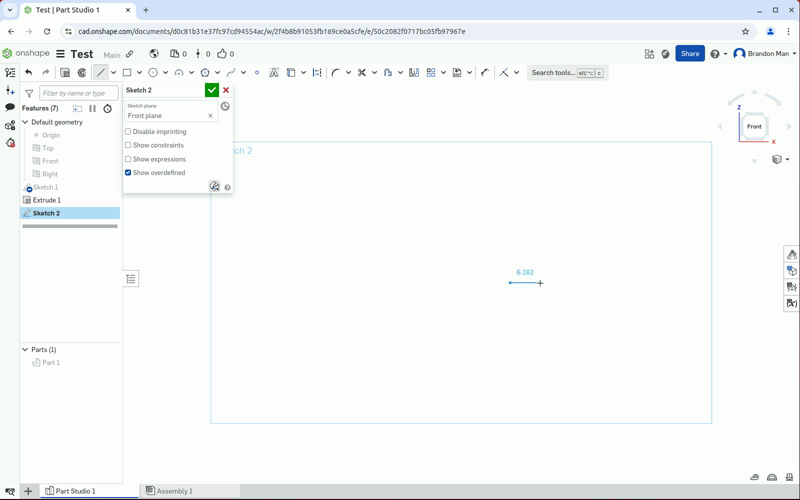
mouse_move(513, 297)
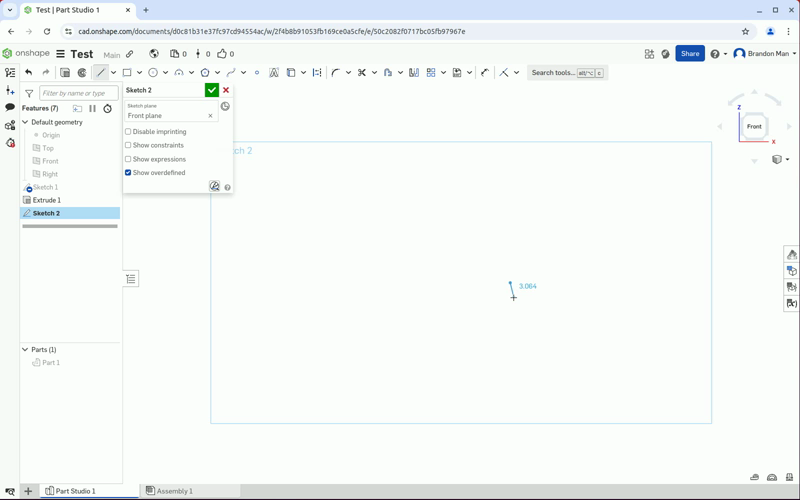
click(513, 297)
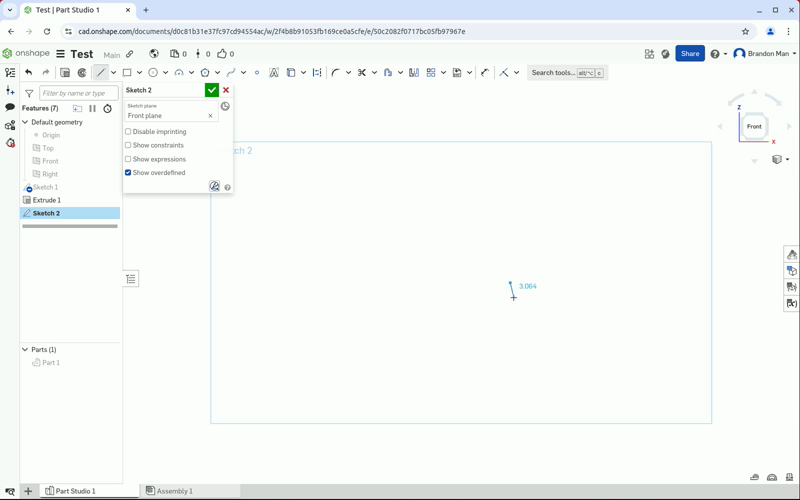
key_up(shift)
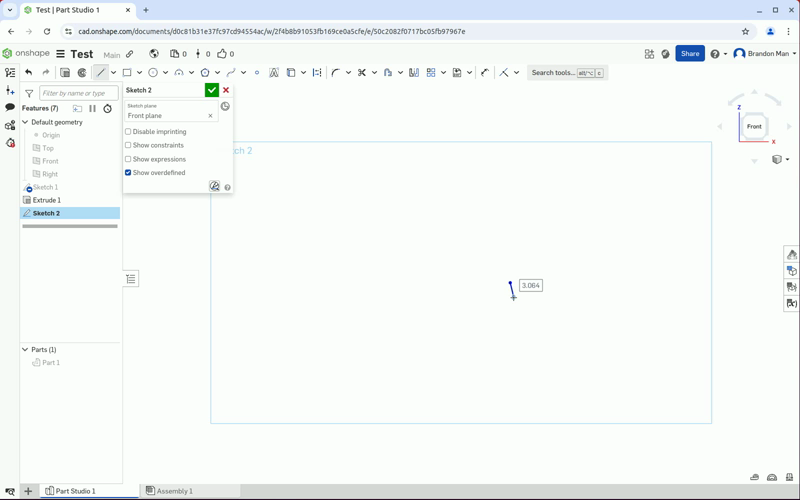
key_down(shift)
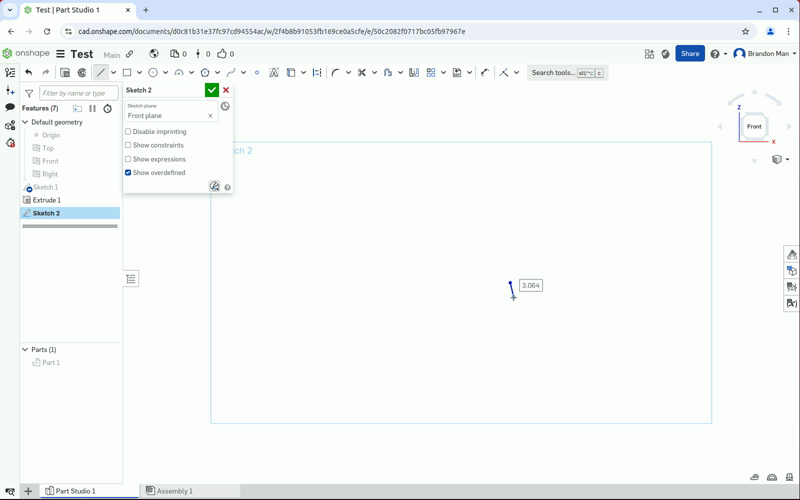
mouse_move(543, 297)
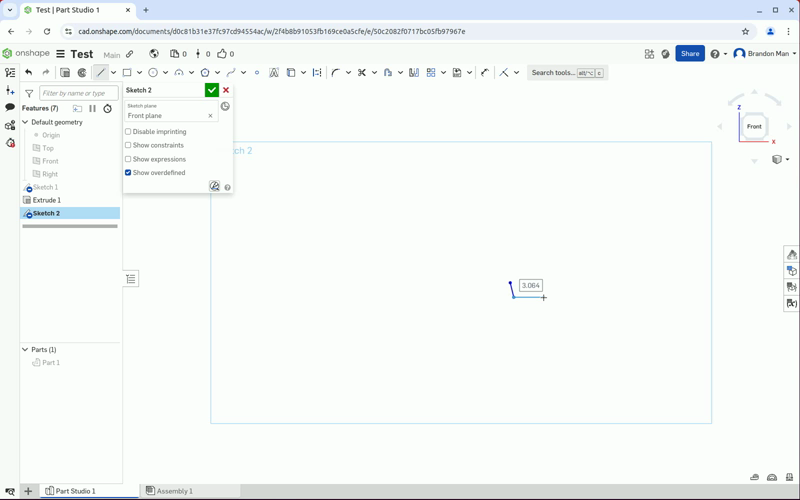
mouse_move(529, 297)
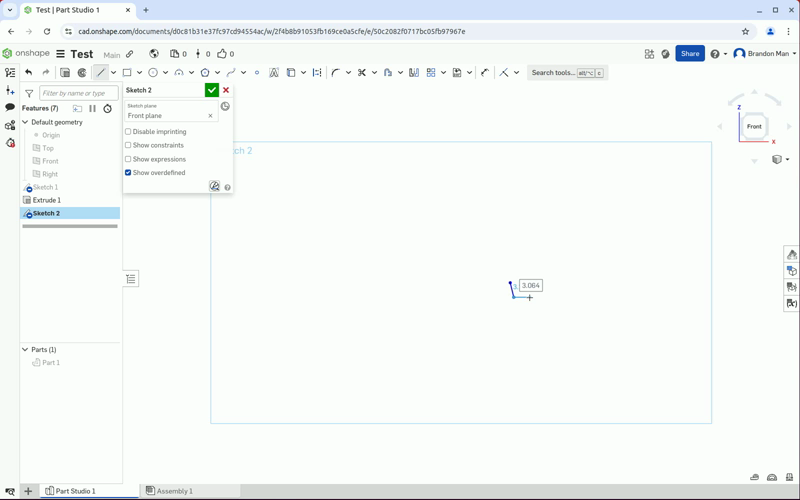
click(529, 297)
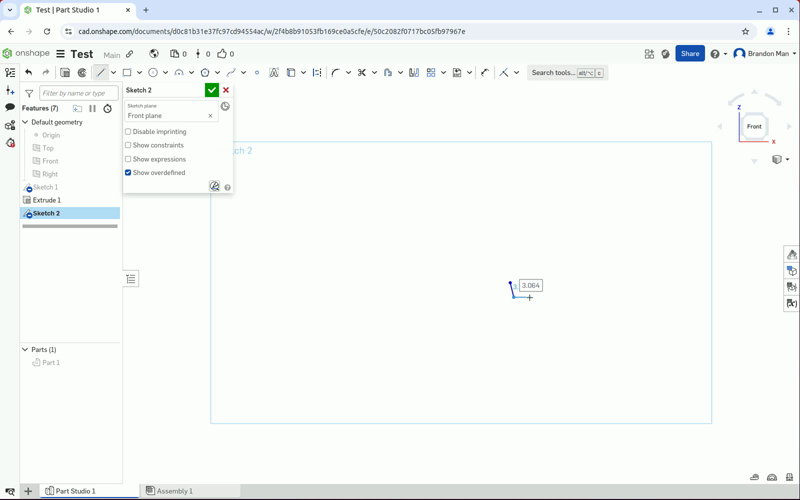
key_up(shift)
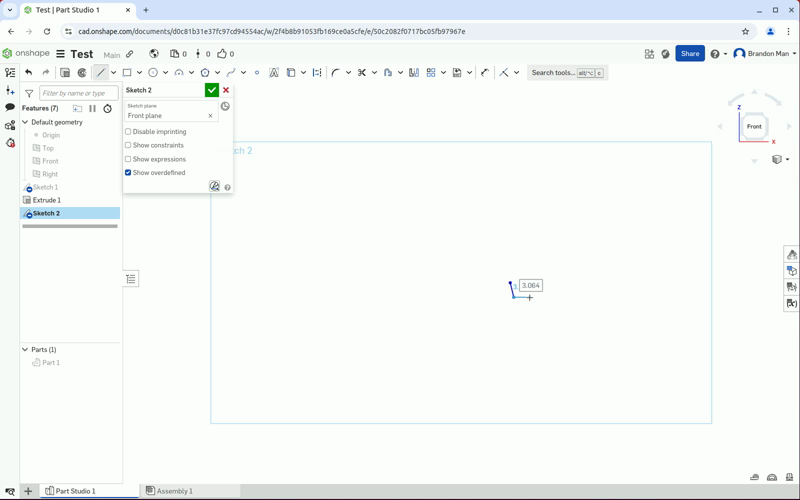
key_down(shift)
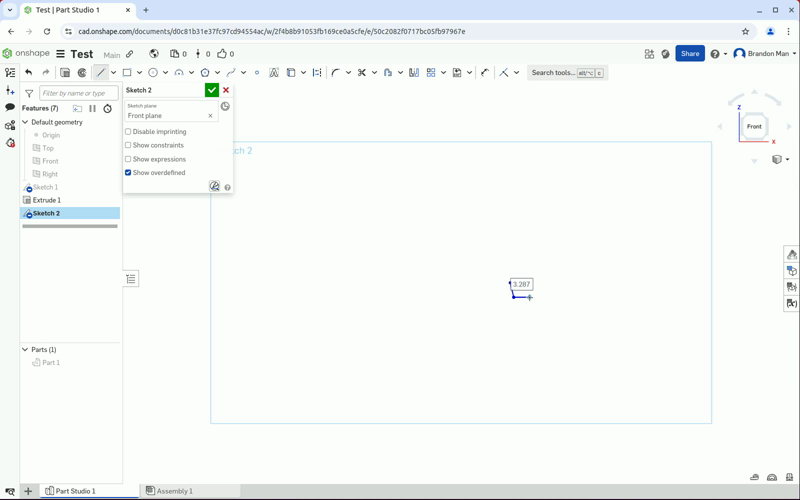
mouse_move(559, 297)
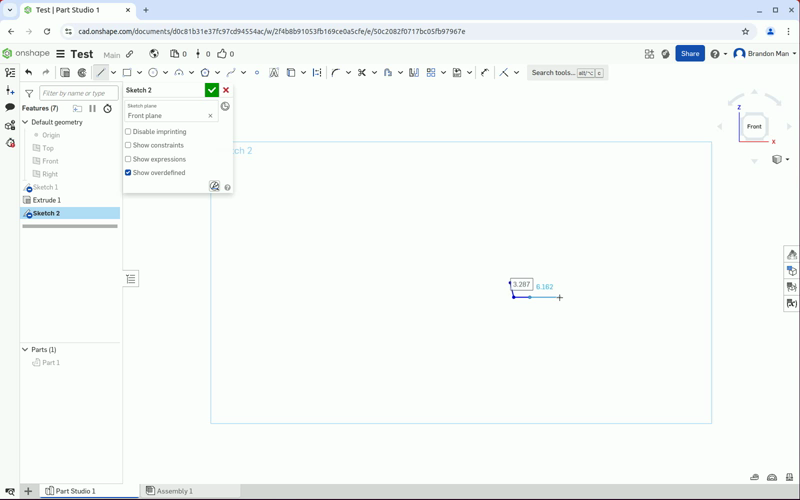
mouse_move(529, 282)
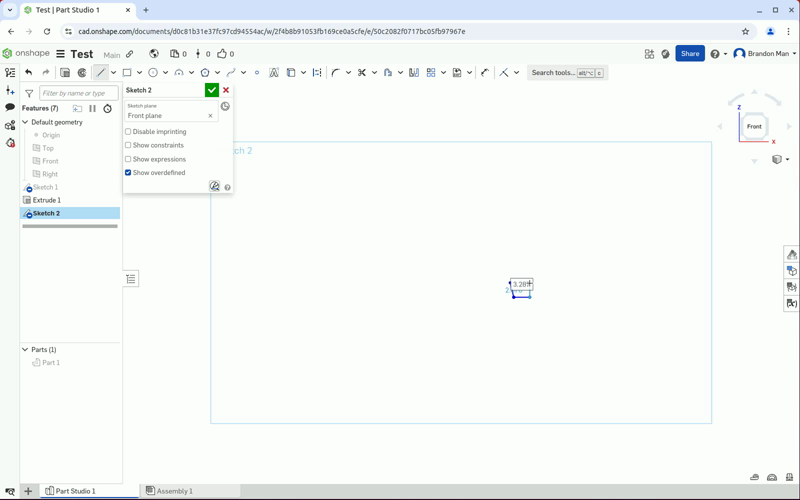
click(529, 282)
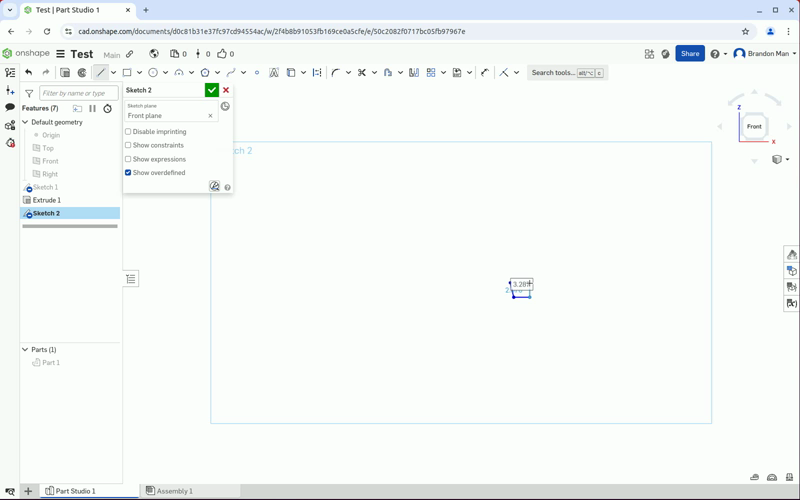
key_up(shift)
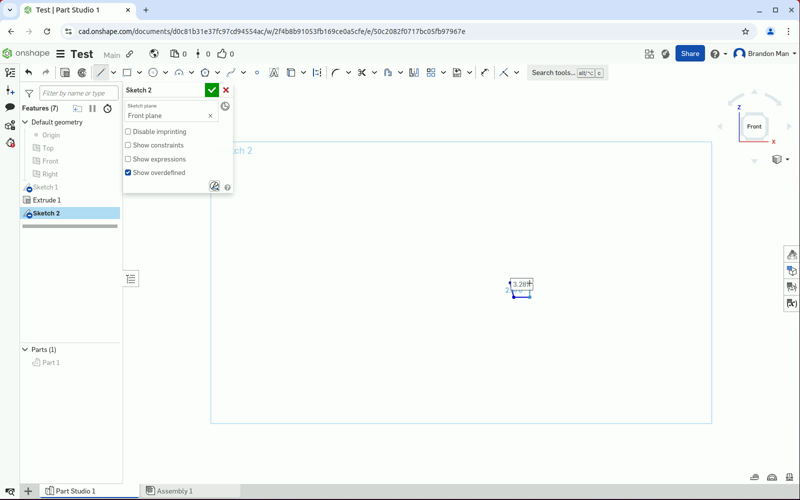
mouse_move(559, 282)
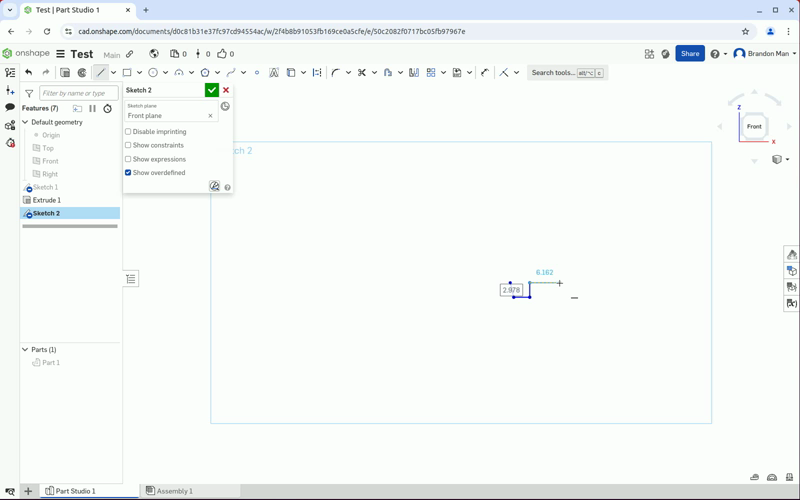
key_down(shift)
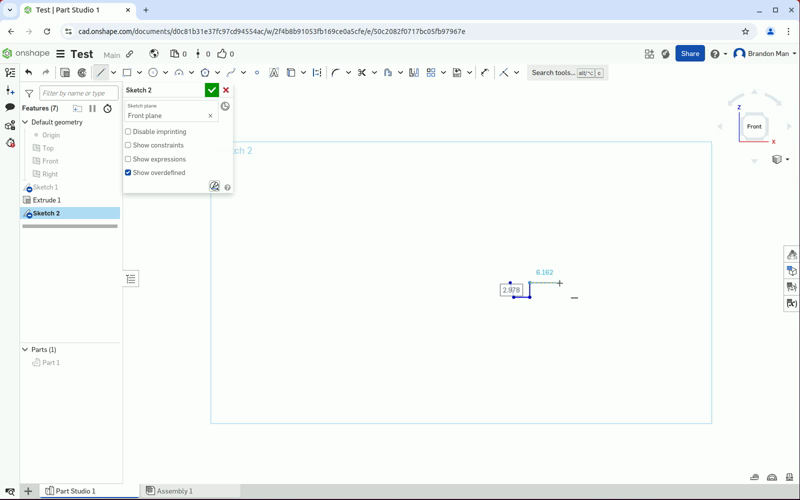
mouse_move(510, 282)
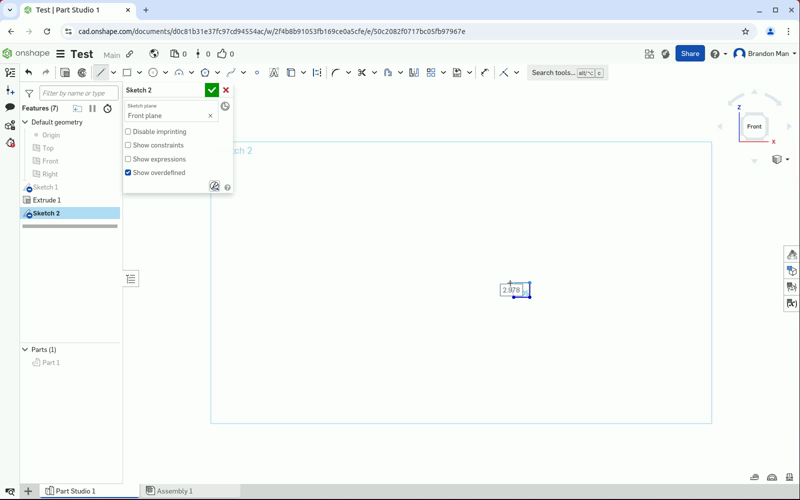
key_up(shift)
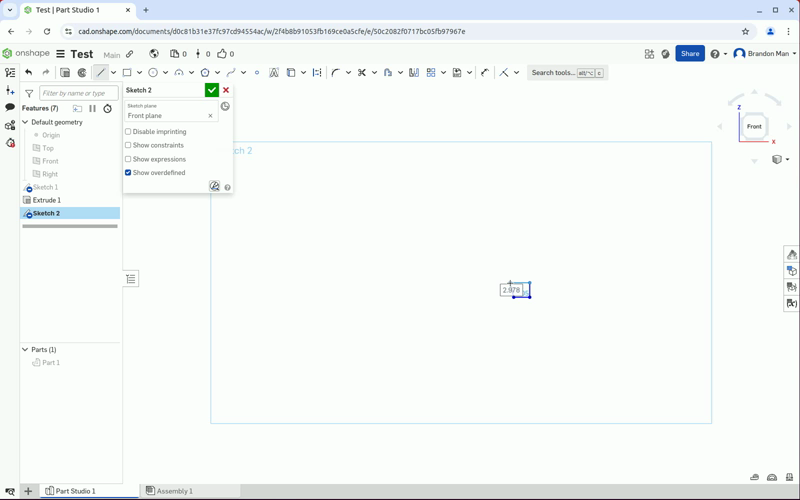
click(510, 282)
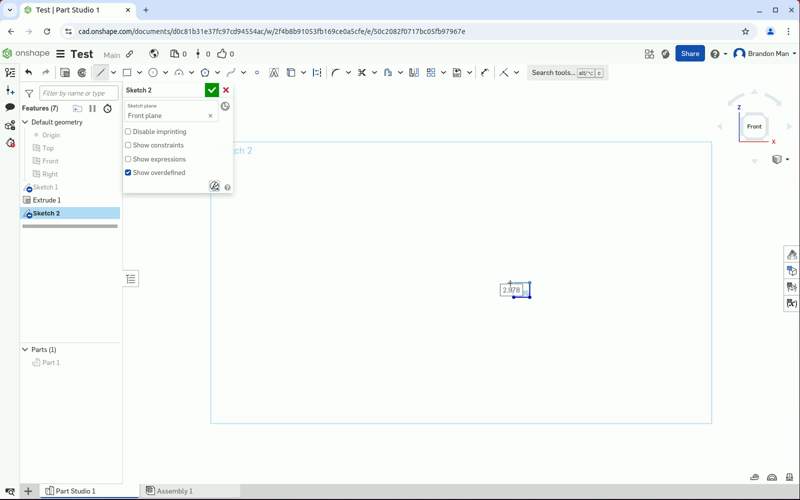
key(esc)
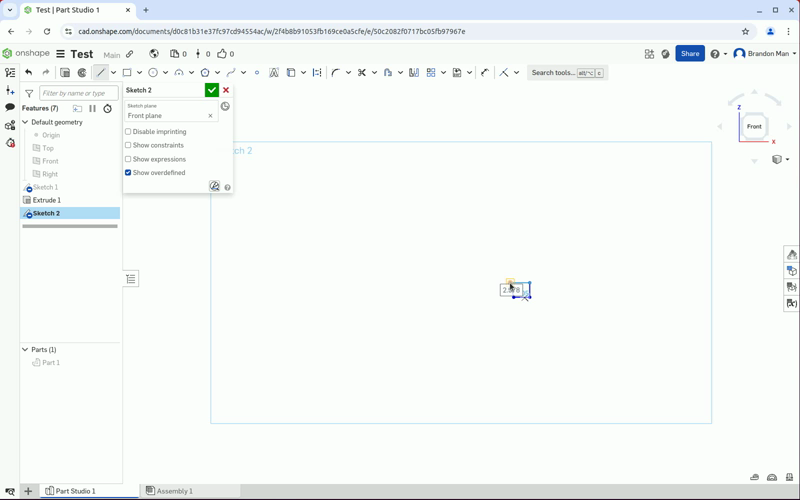
mouse_move(522, 285)
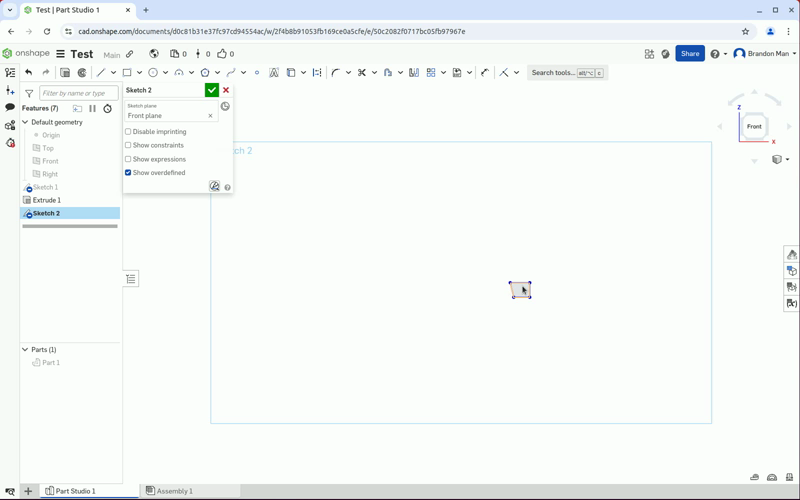
scroll(6)
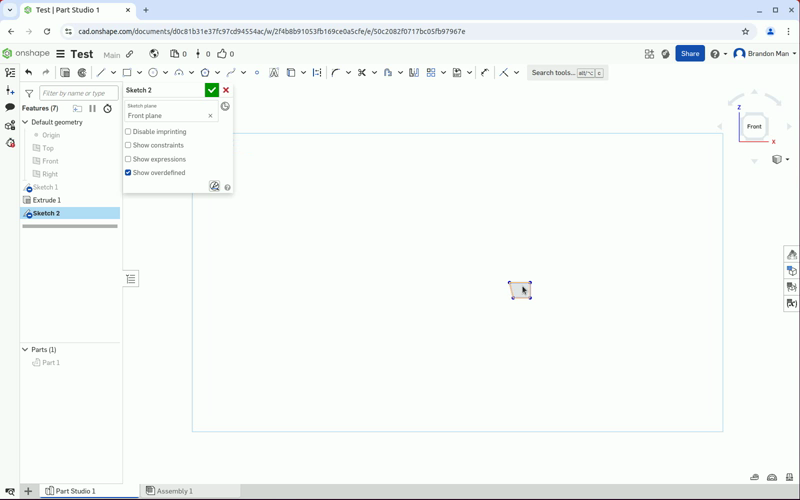
scroll(6)
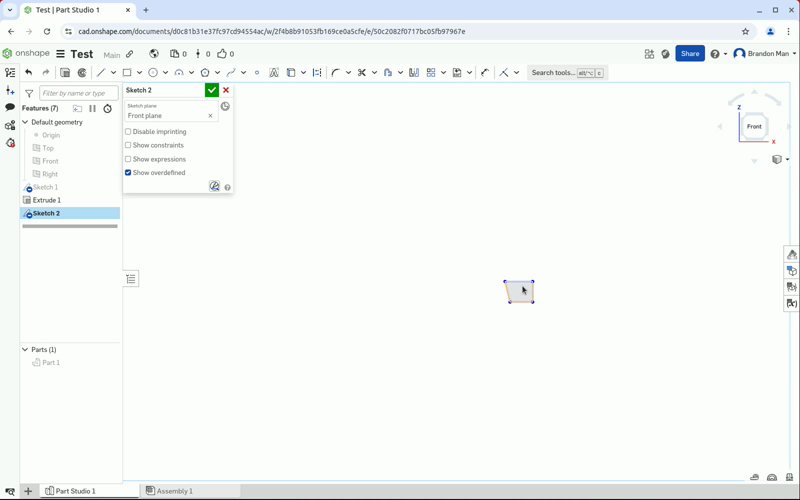
scroll(6)
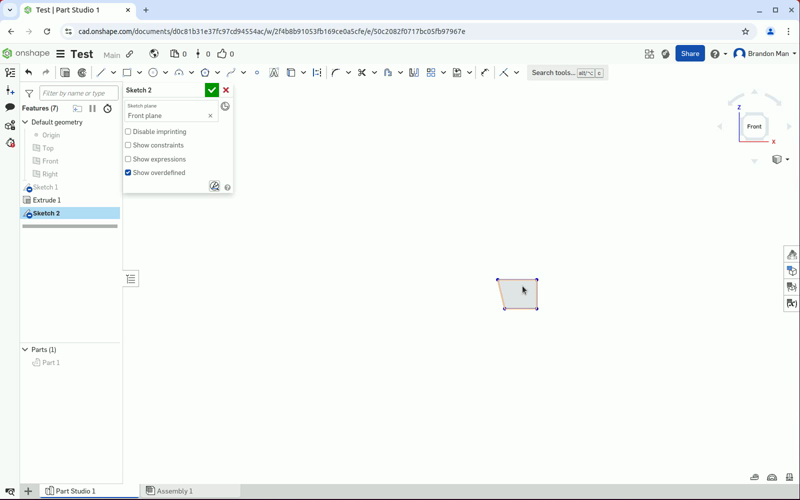
scroll(6)
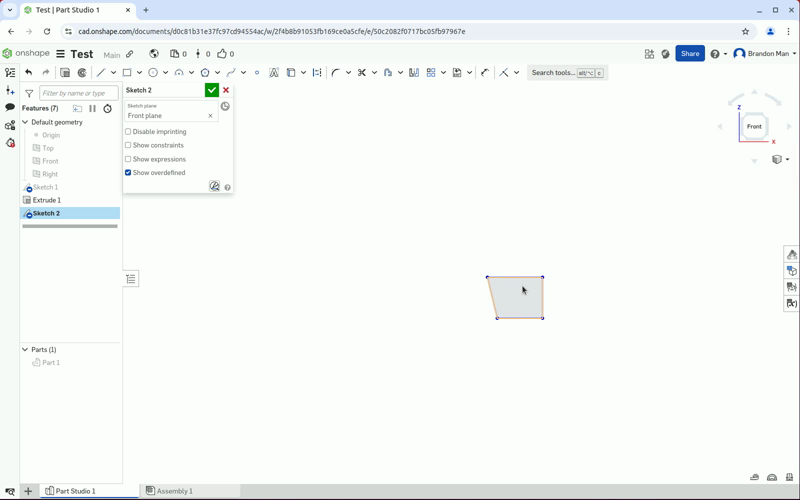
scroll(6)
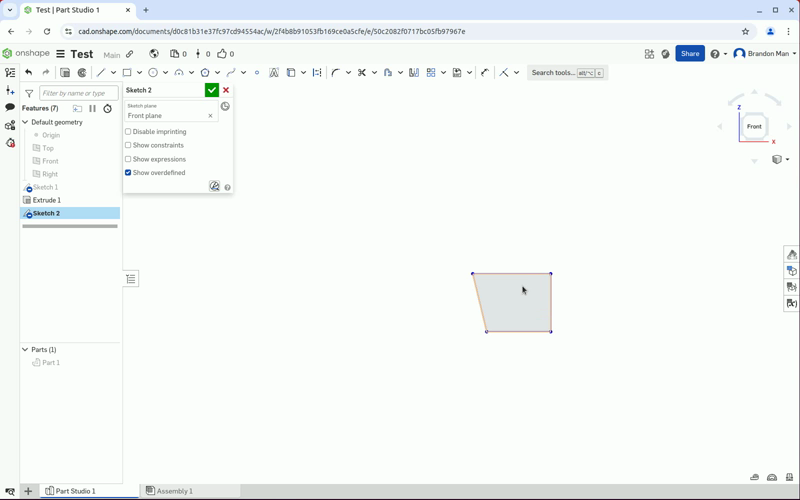
scroll(6)
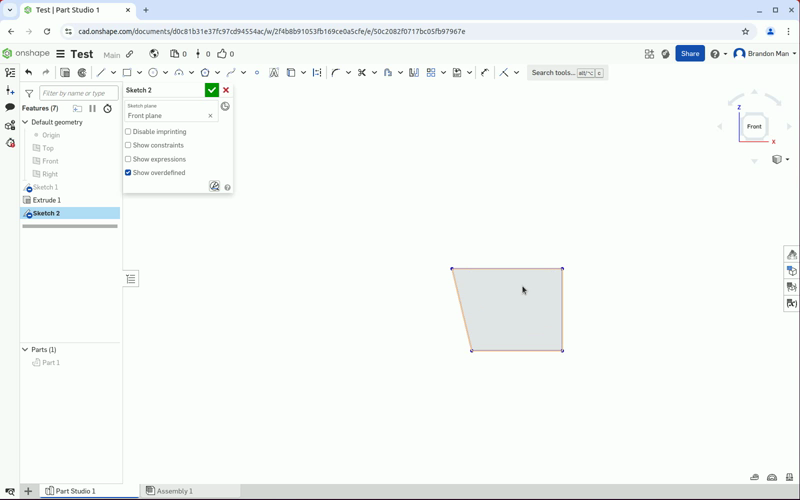
scroll(6)
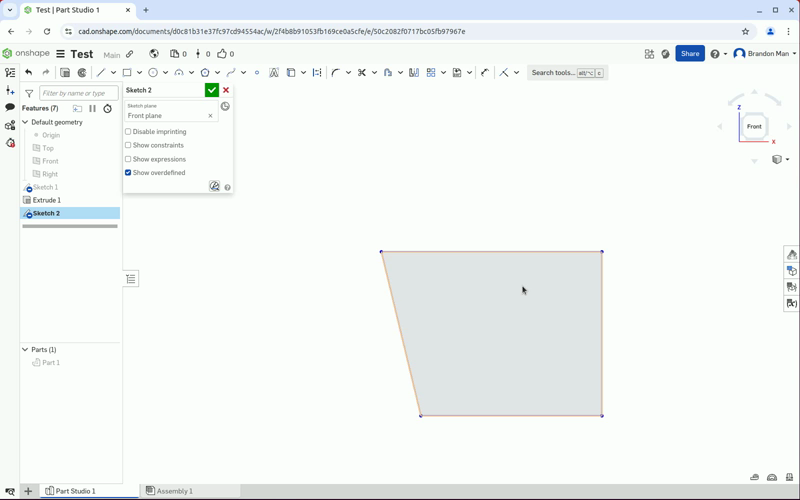
click(522, 285)
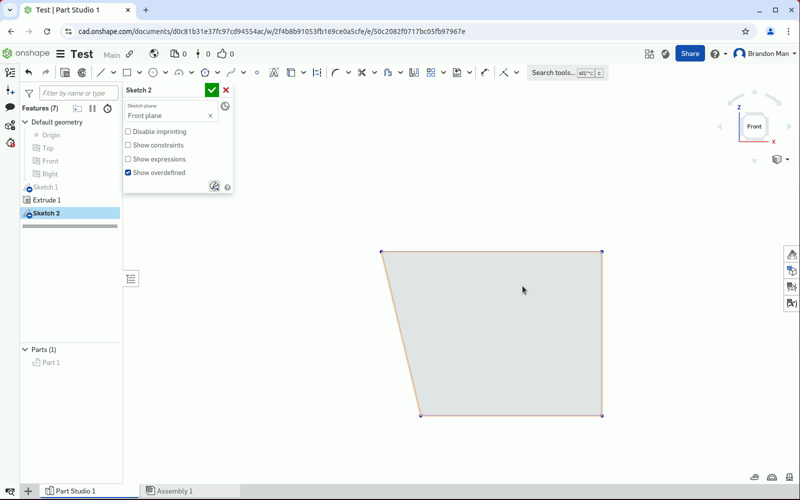
scroll(-6)
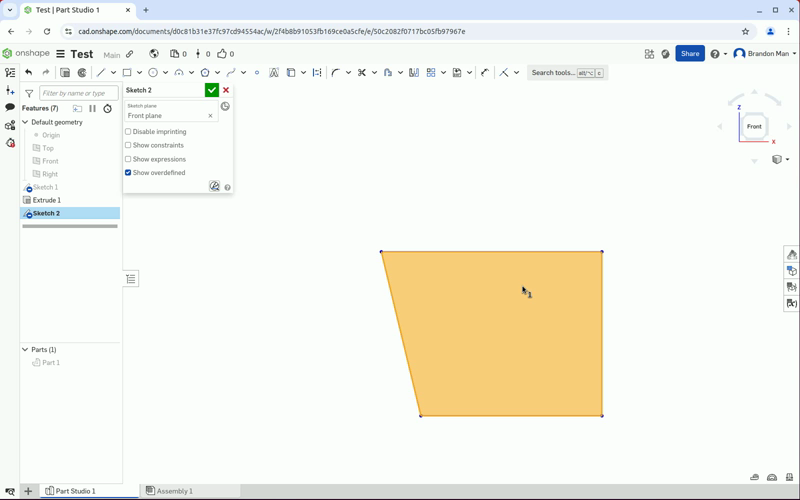
scroll(-6)
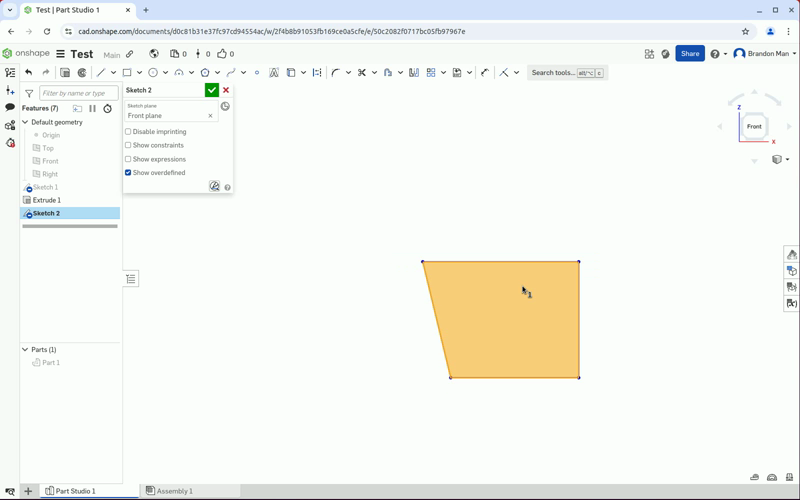
scroll(-6)
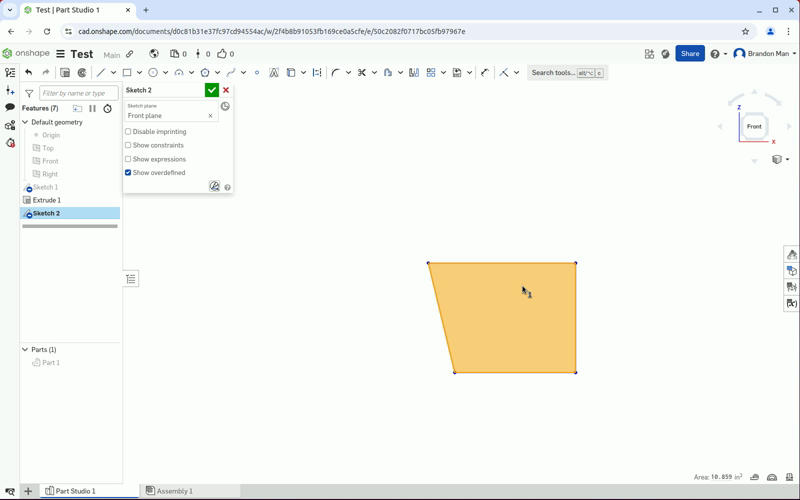
scroll(-6)
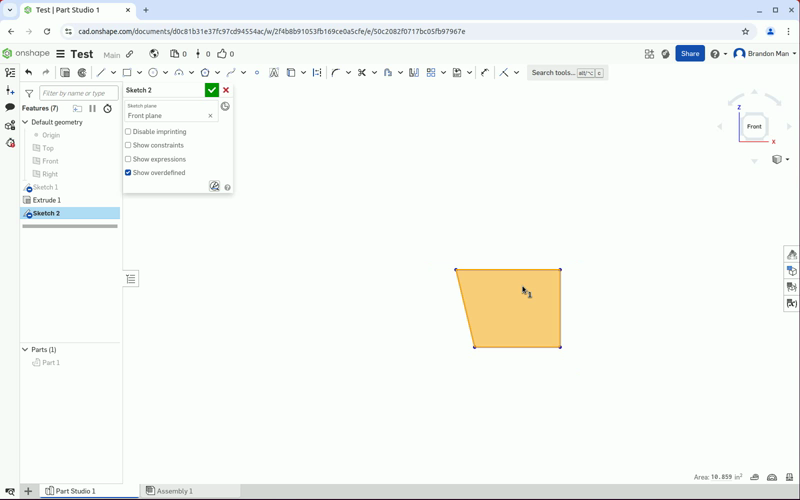
scroll(-6)
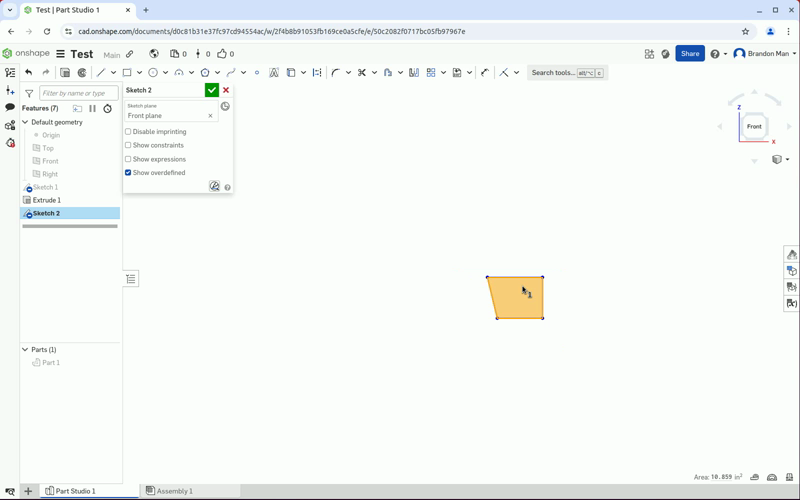
scroll(-6)
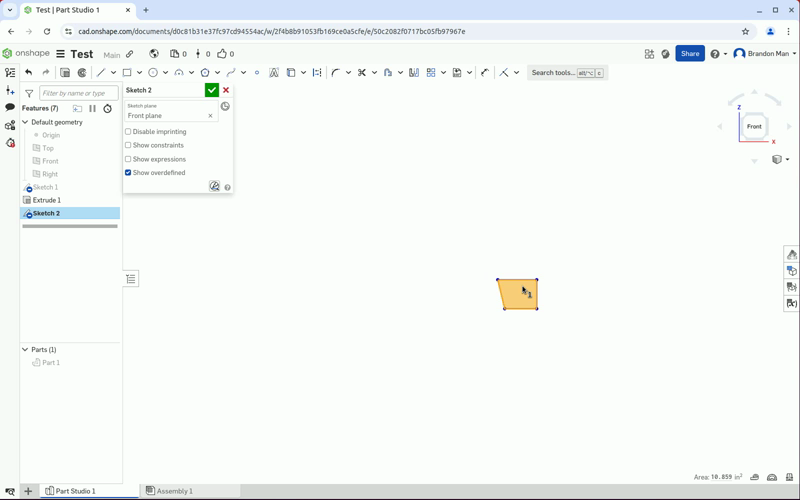
scroll(-6)
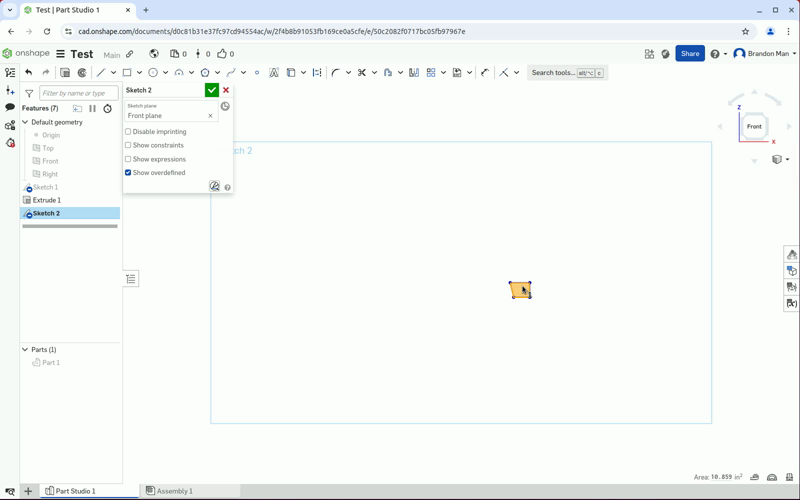
mouse_move(73, 352)
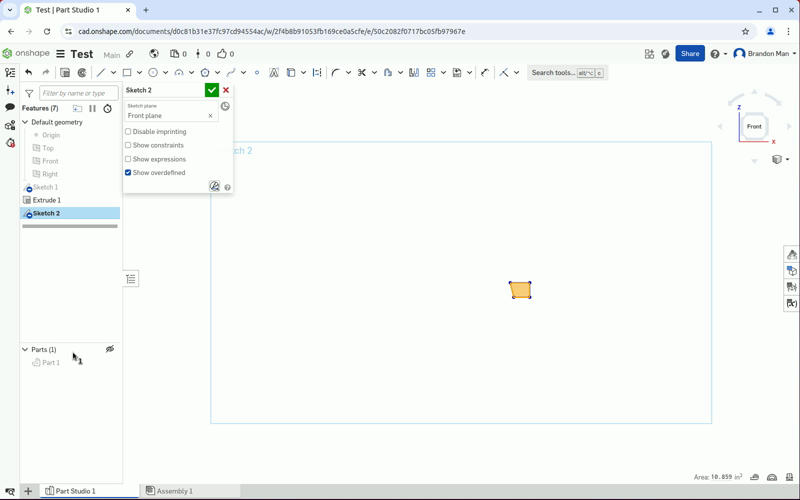
key(shift+y)
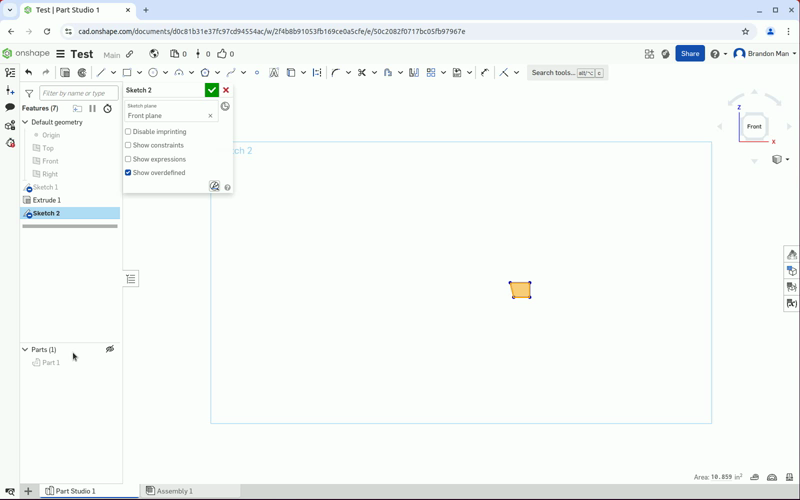
key(shift+e)
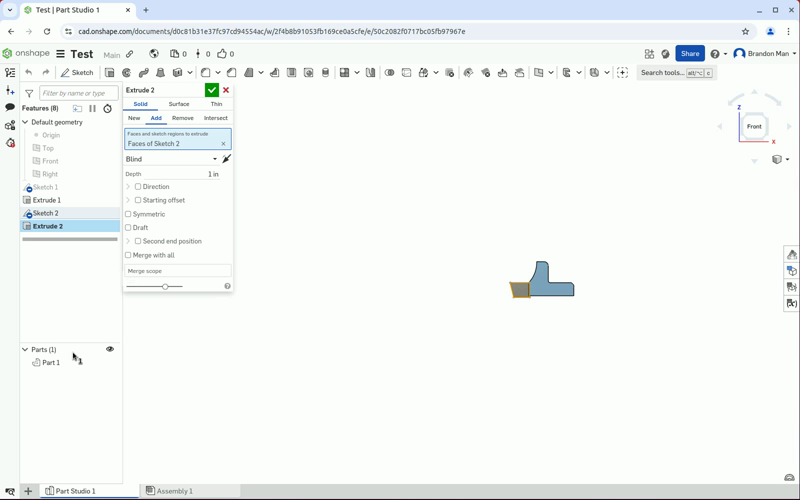
mouse_move(143, 106)
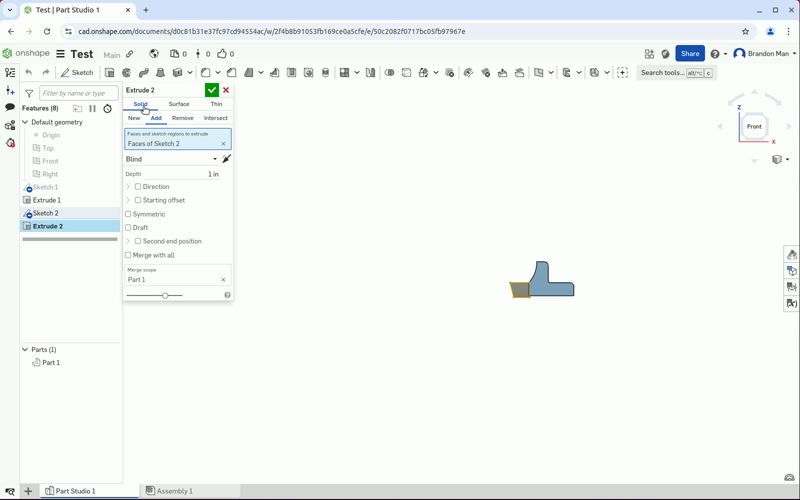
click(143, 106)
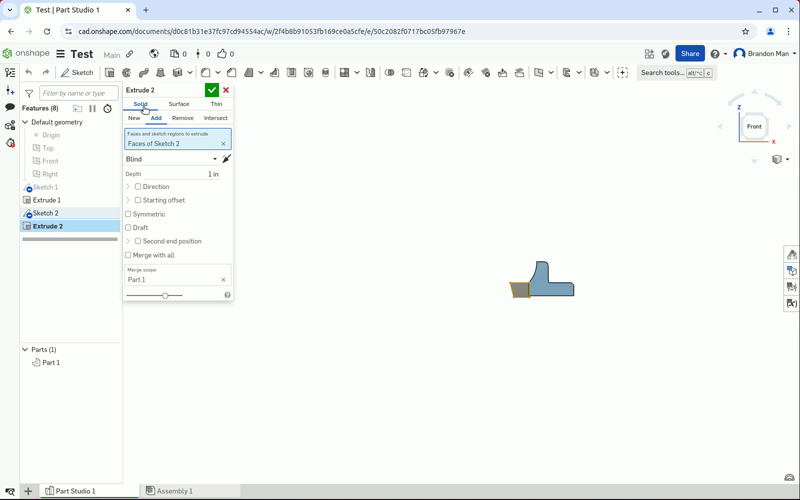
mouse_move(137, 120)
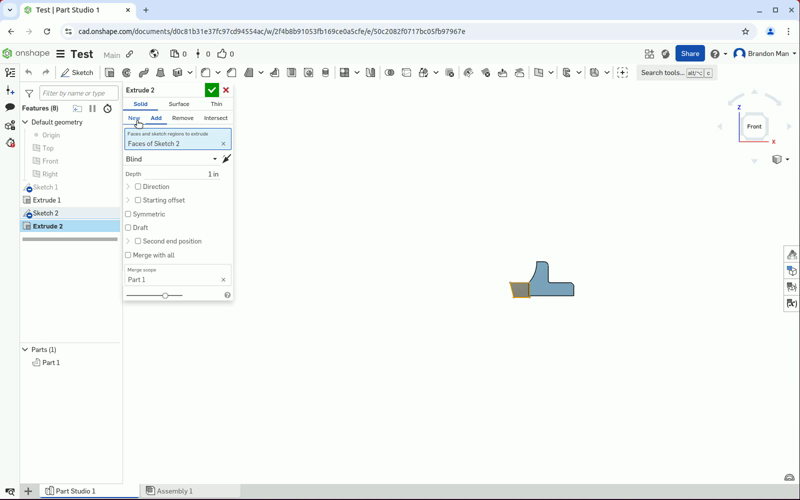
click(137, 120)
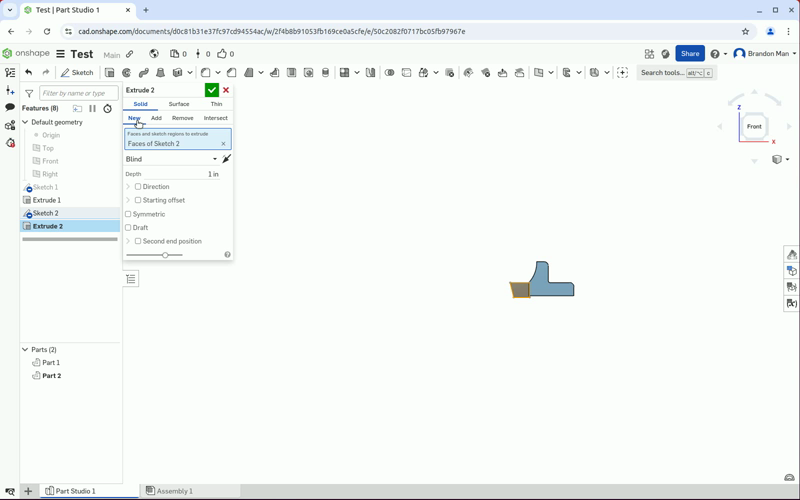
key(tab, 4)
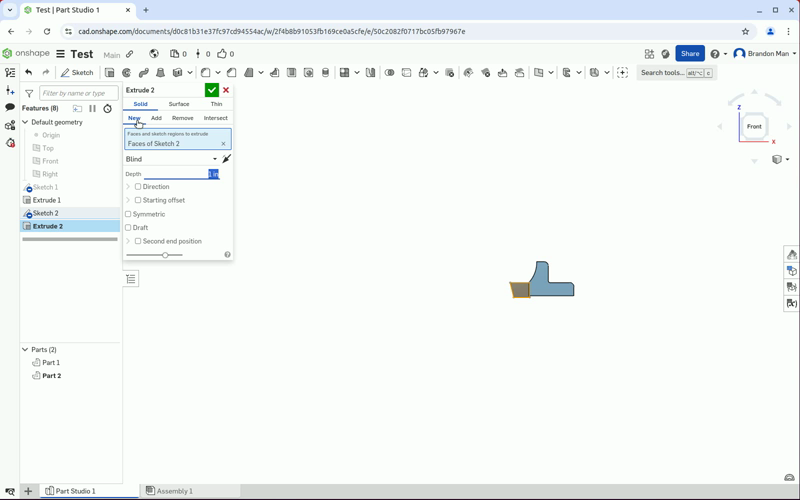
text(7.221)
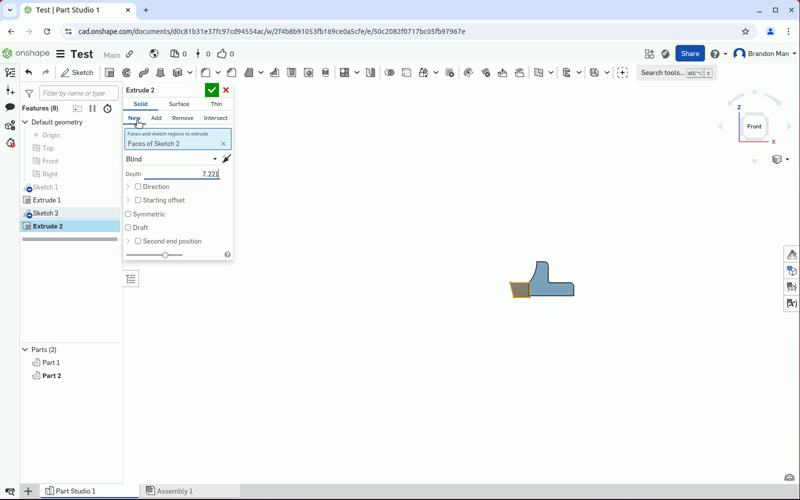
key(enter)
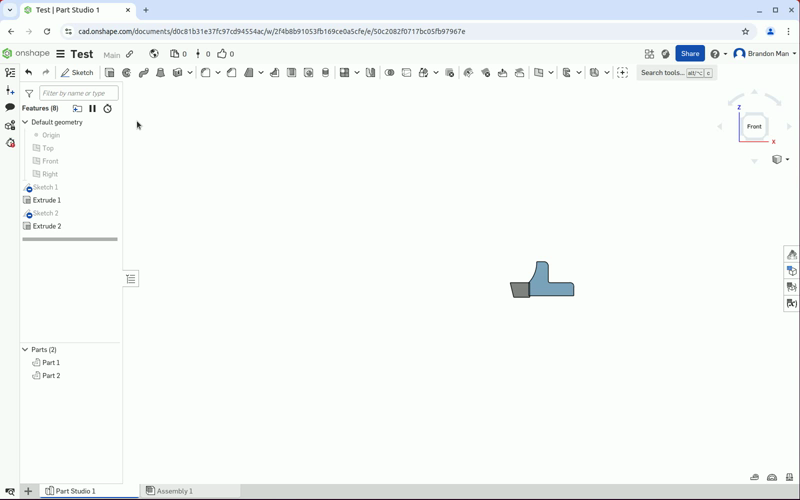
key(shift+h)
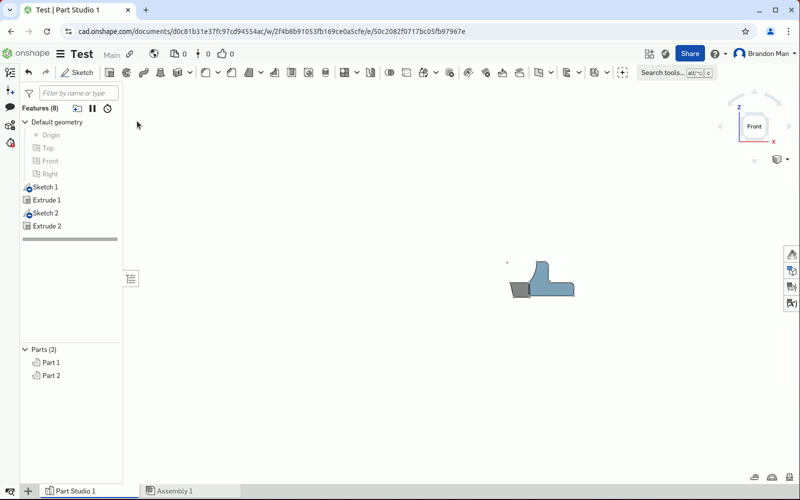
key(shift+h)
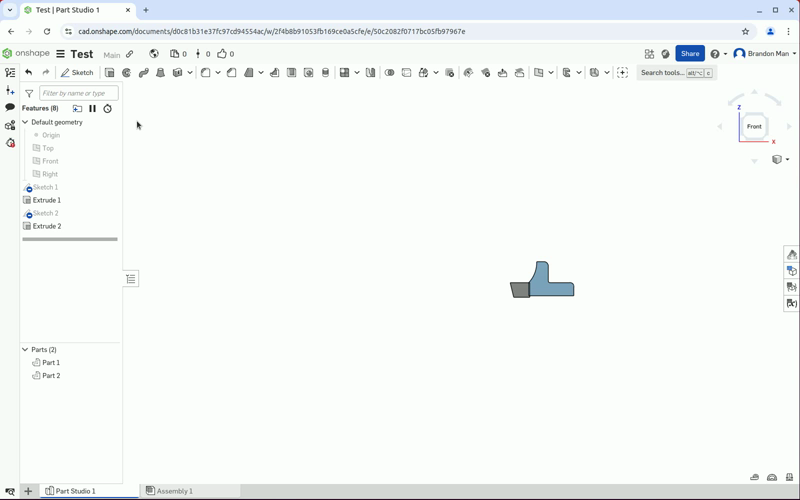
mouse_move(73, 189)
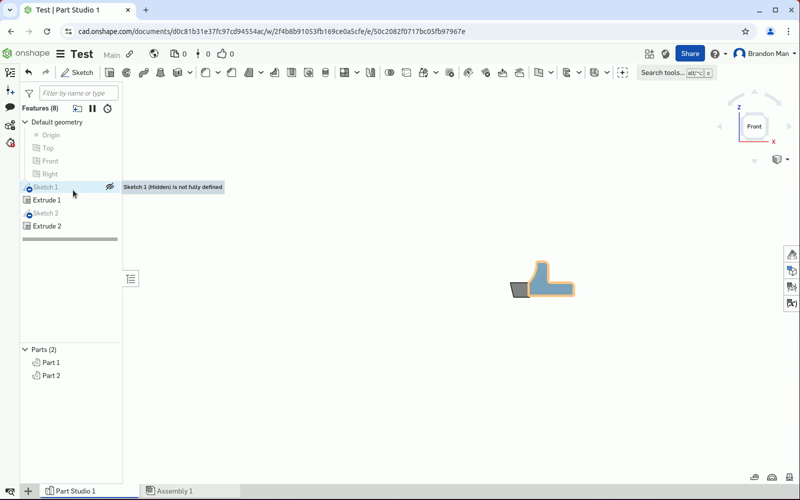
click(73, 189)
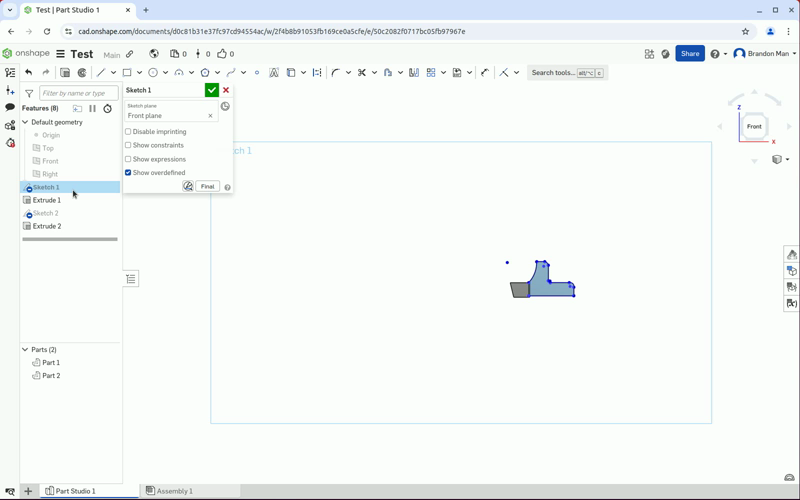
mouse_move(229, 92)
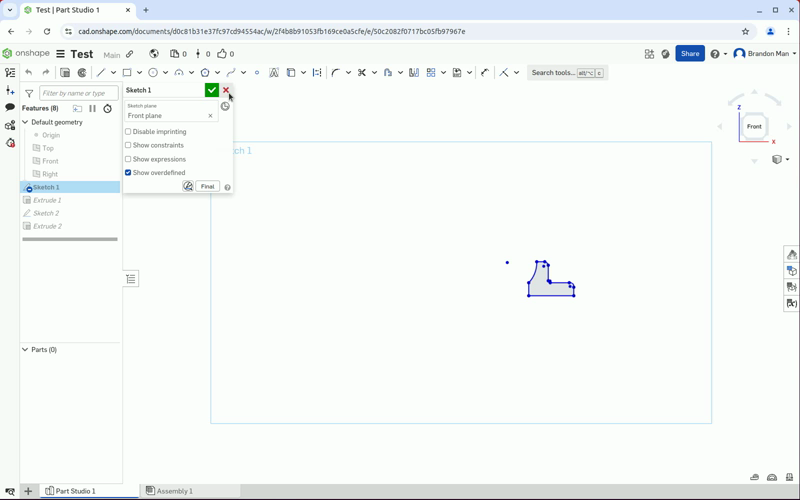
click(229, 92)
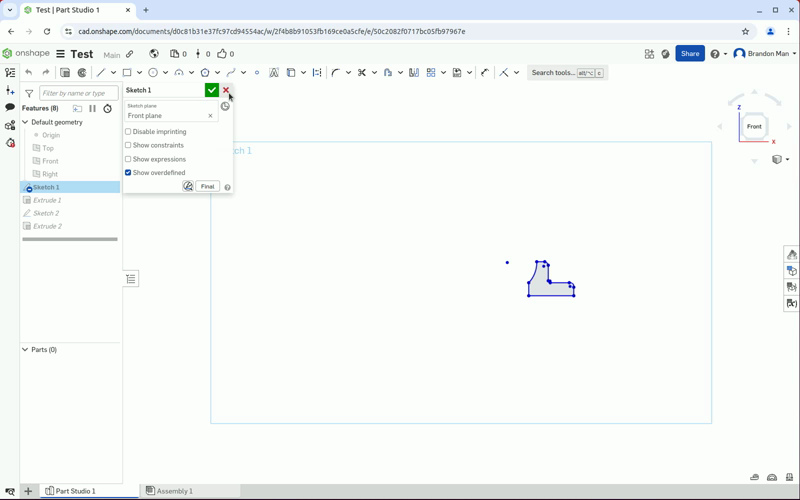
key(shift+s)
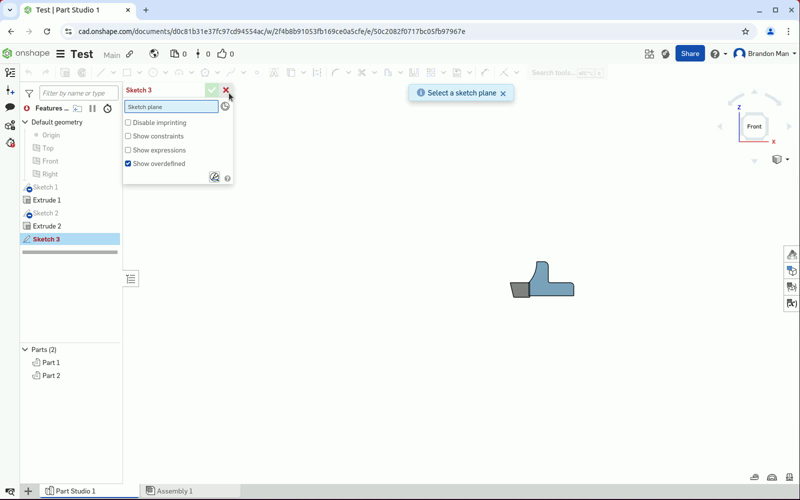
mouse_move(73, 163)
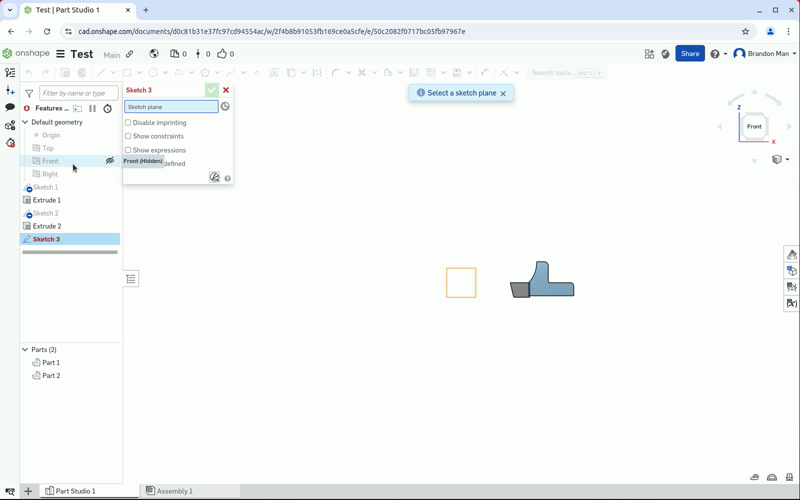
click(73, 163)
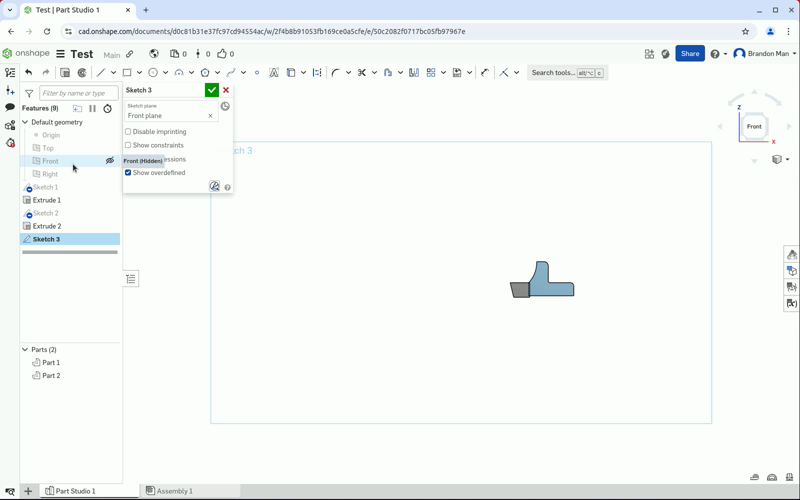
mouse_move(73, 352)
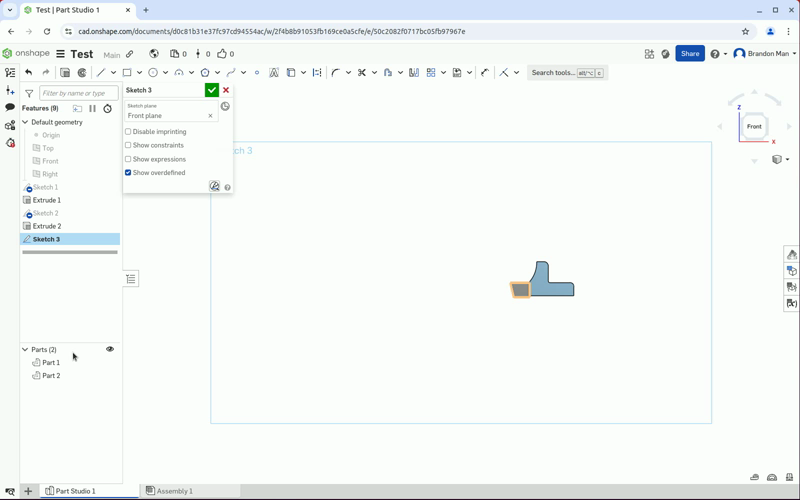
key(y)
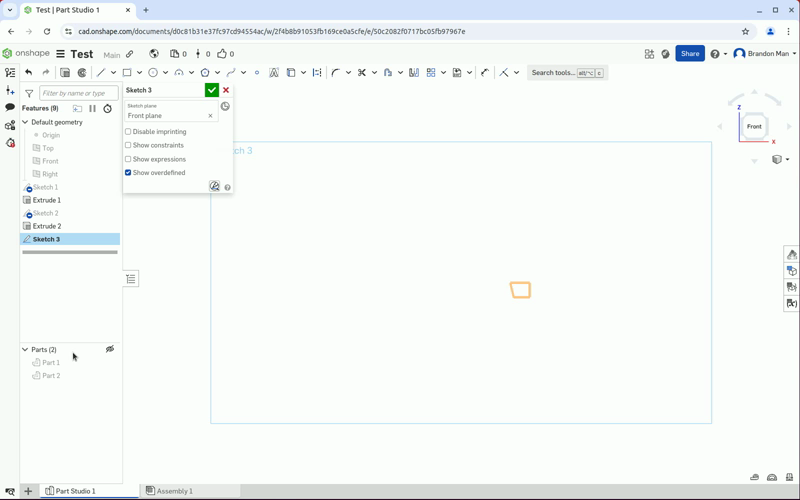
key(l)
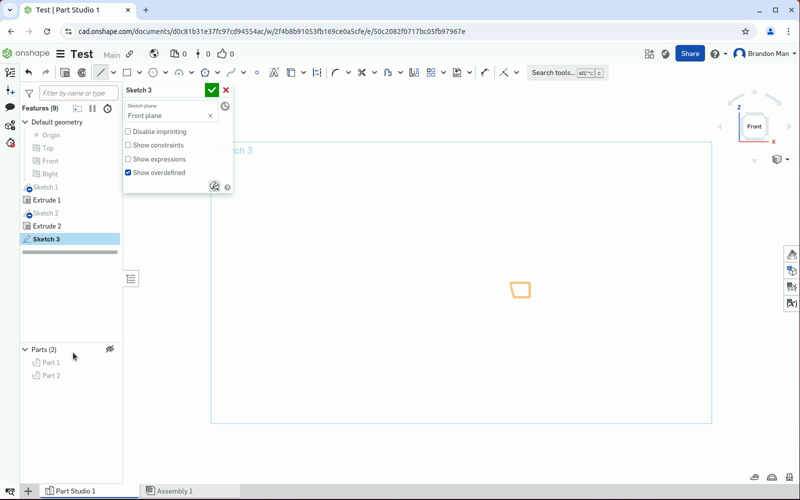
key_down(shift)
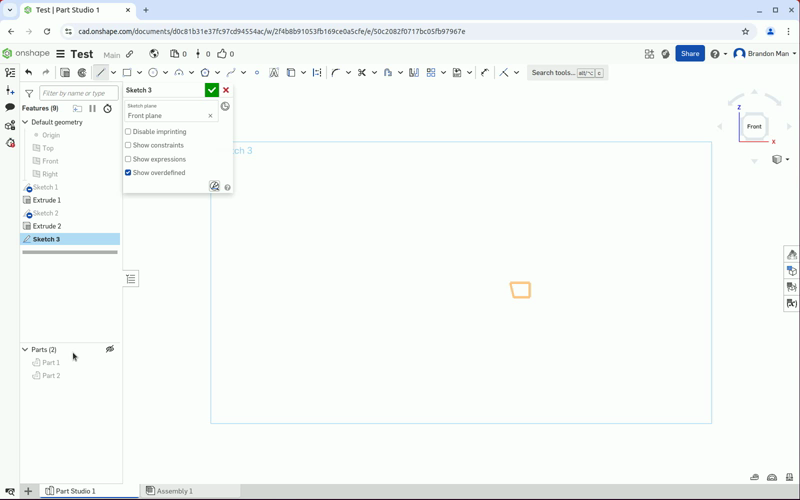
mouse_move(460, 295)
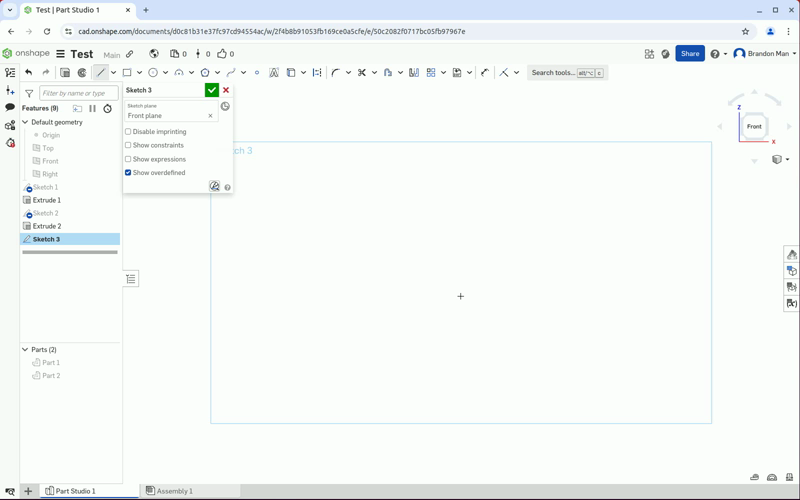
click(460, 295)
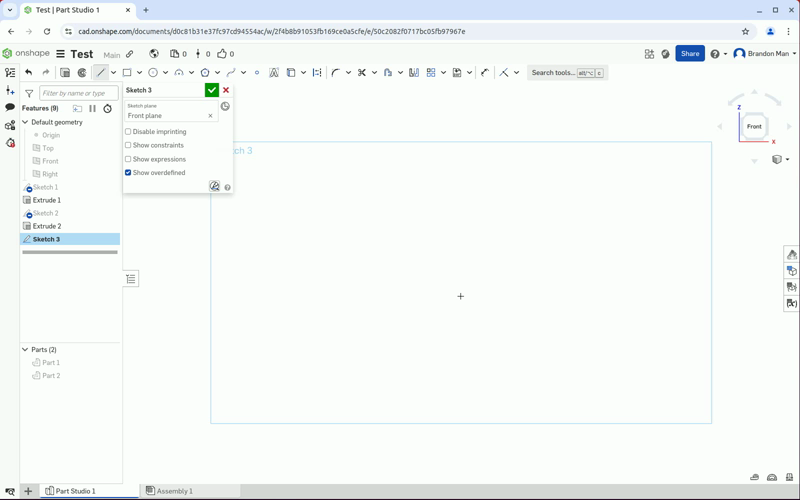
key_up(shift)
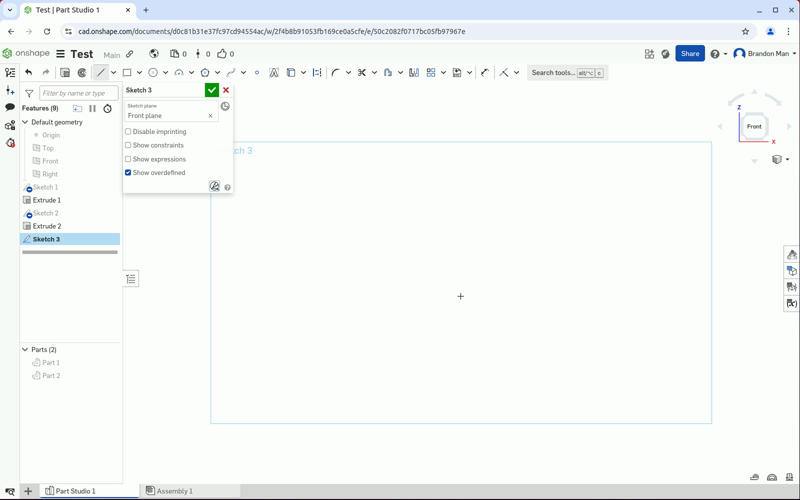
key_down(shift)
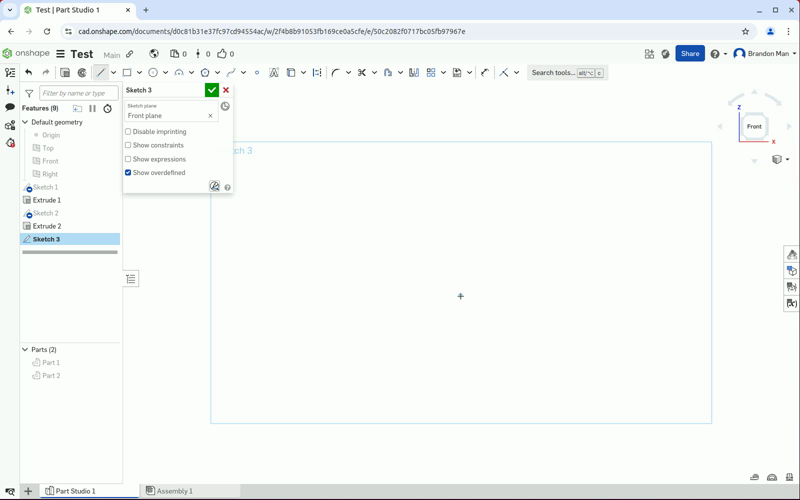
mouse_move(490, 295)
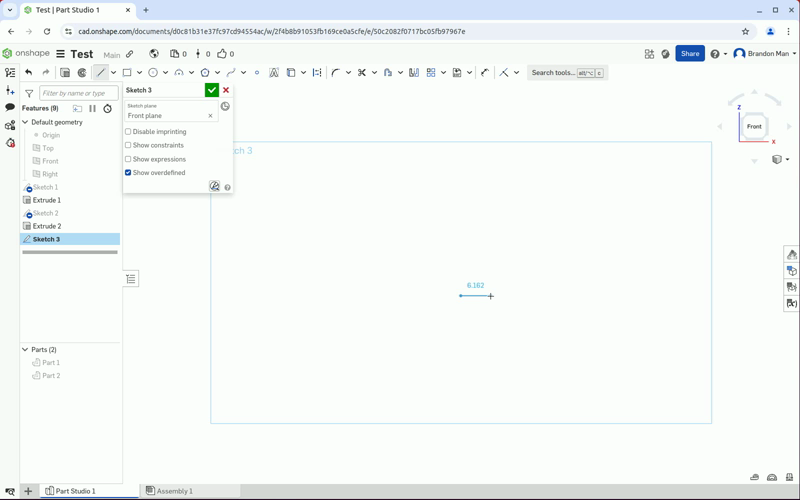
mouse_move(514, 295)
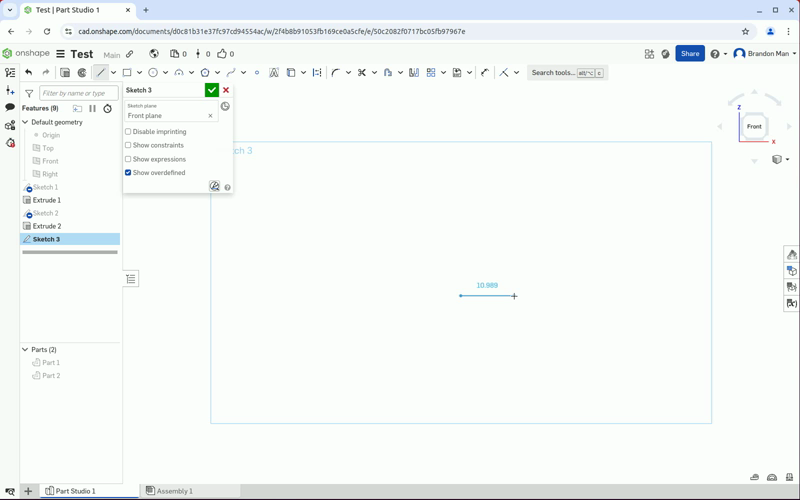
click(514, 295)
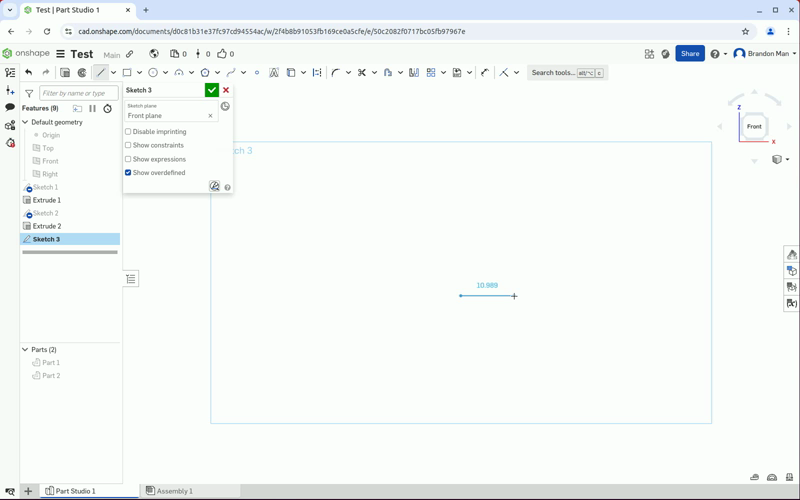
key_up(shift)
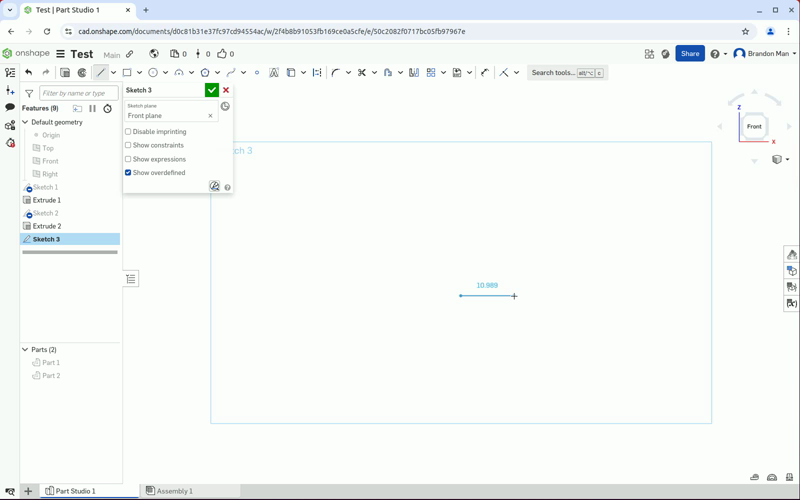
key_down(shift)
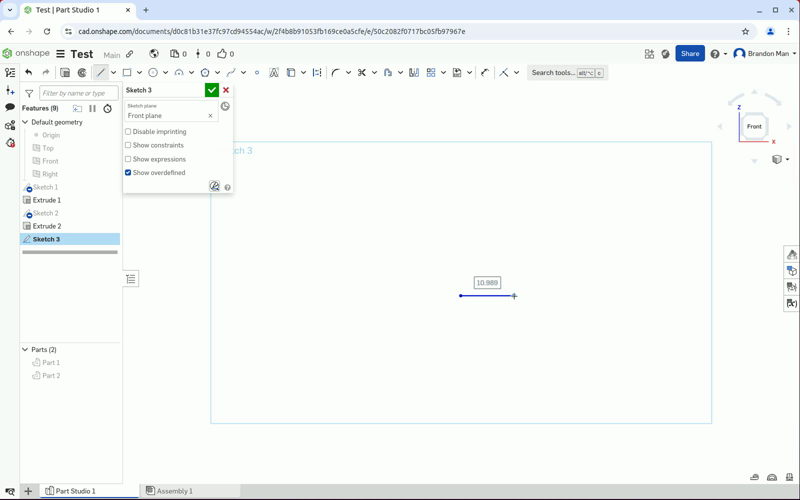
mouse_move(544, 295)
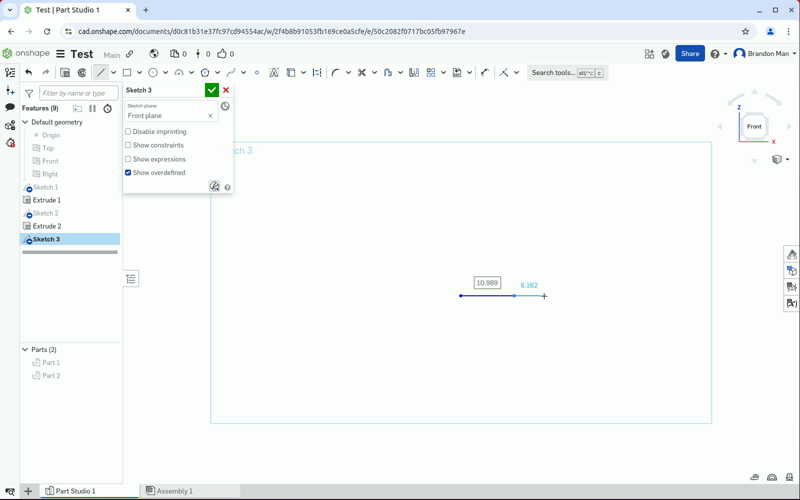
mouse_move(510, 282)
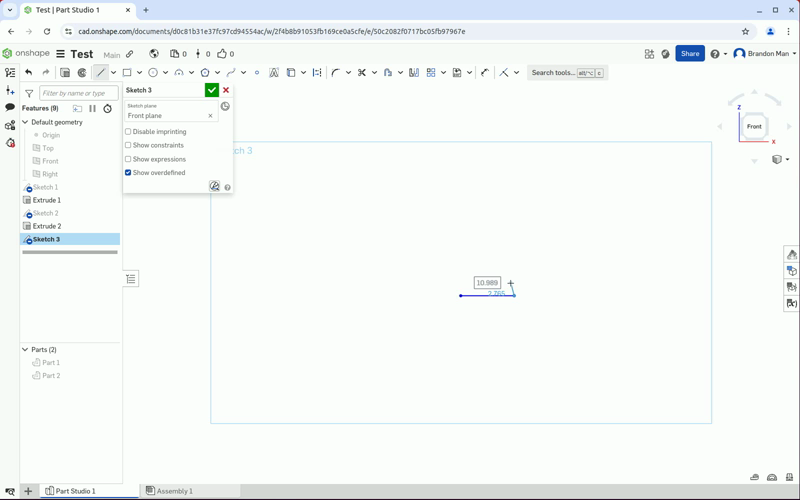
click(510, 282)
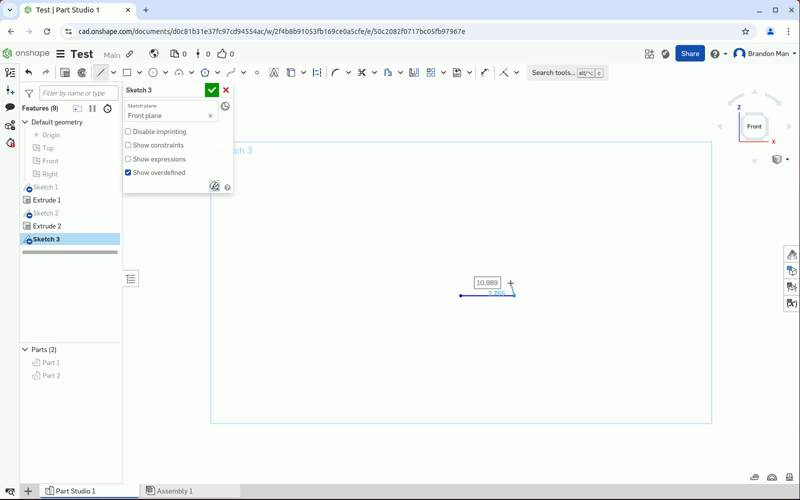
key_up(shift)
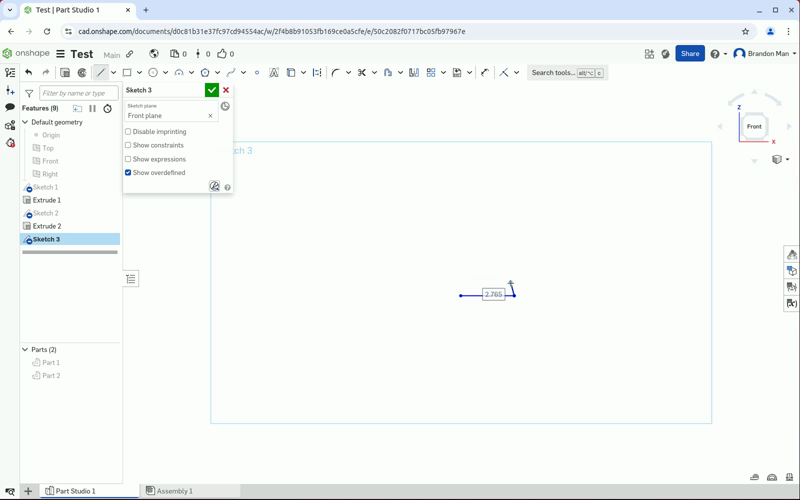
key_down(shift)
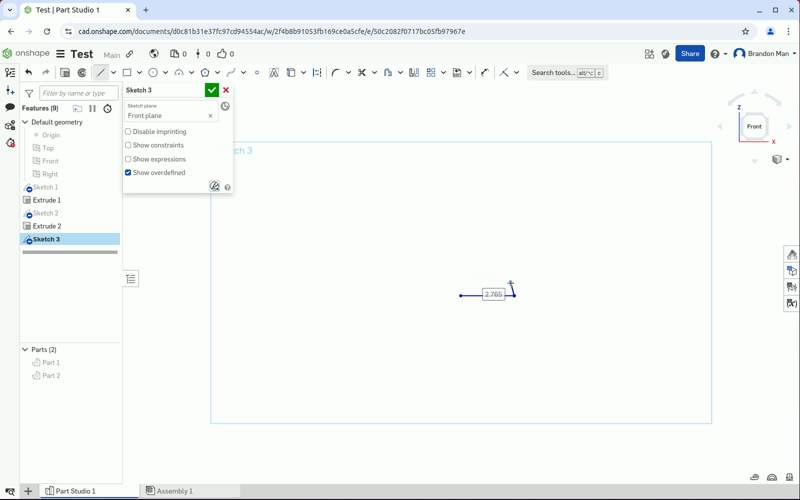
mouse_move(540, 282)
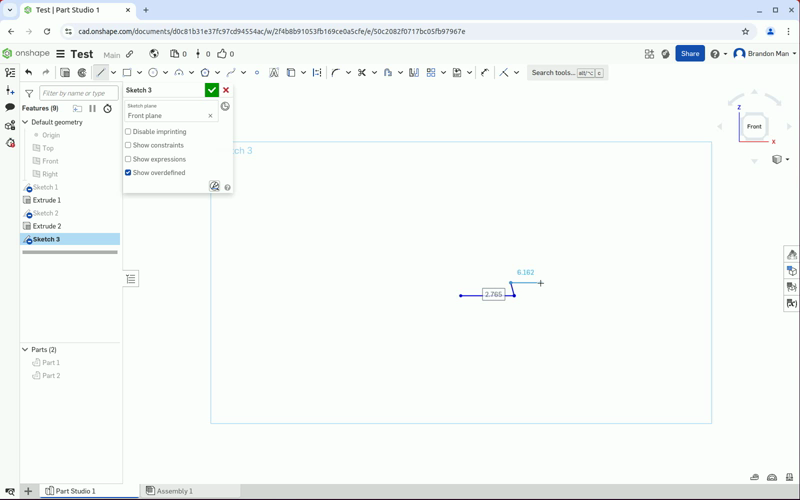
mouse_move(475, 282)
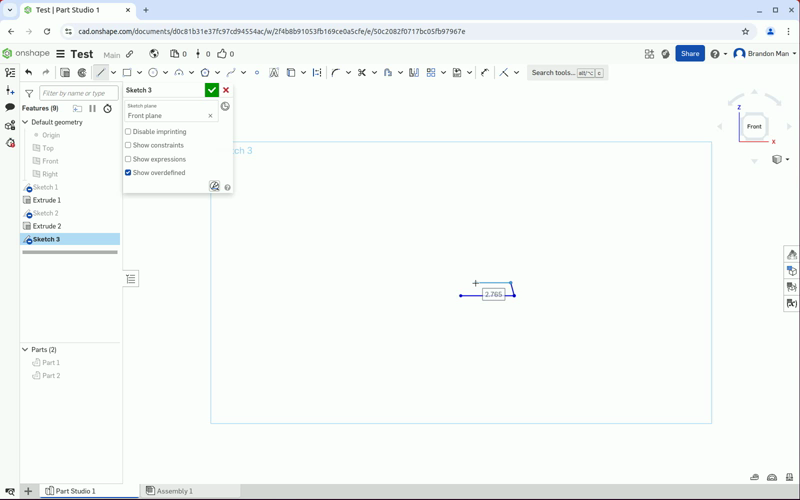
click(475, 282)
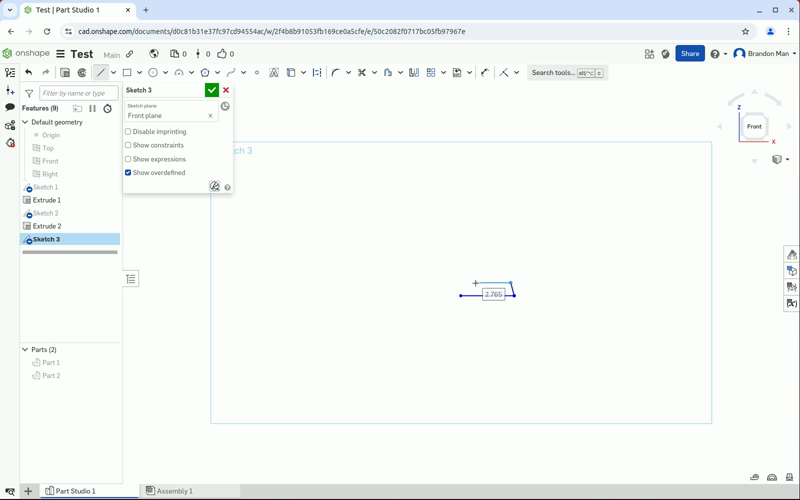
key_up(shift)
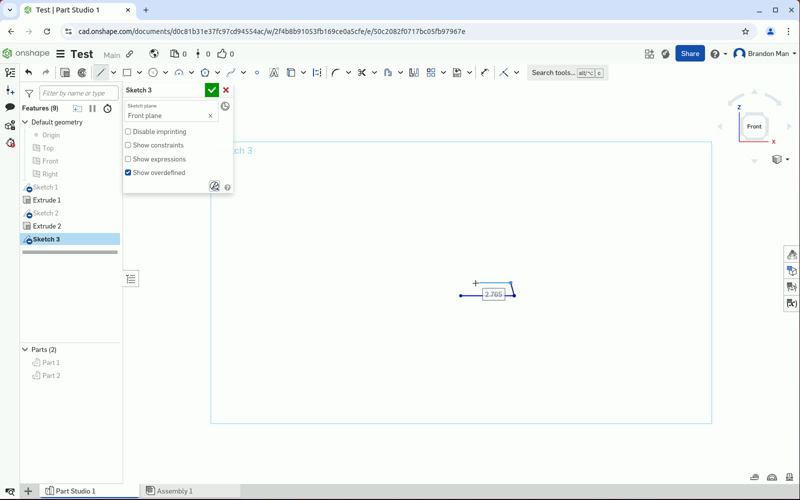
key(esc)
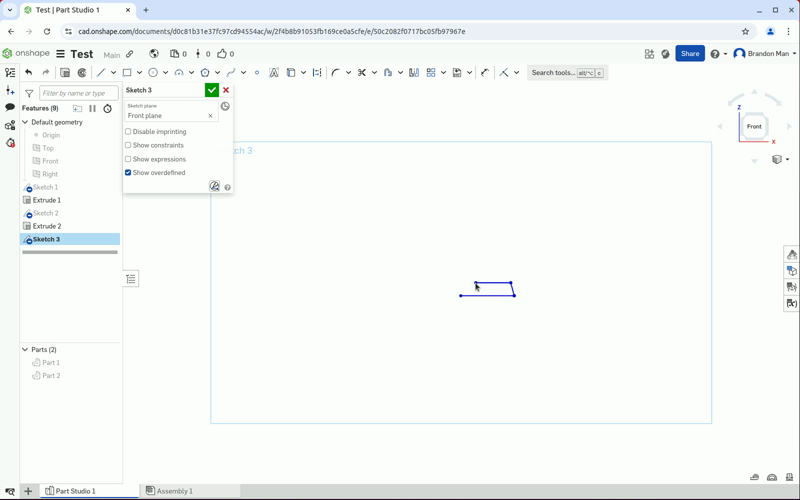
key(a)
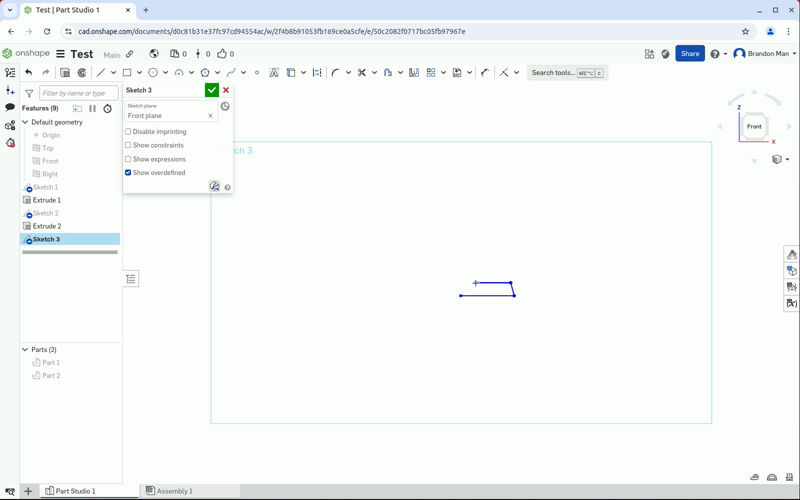
mouse_move(475, 282)
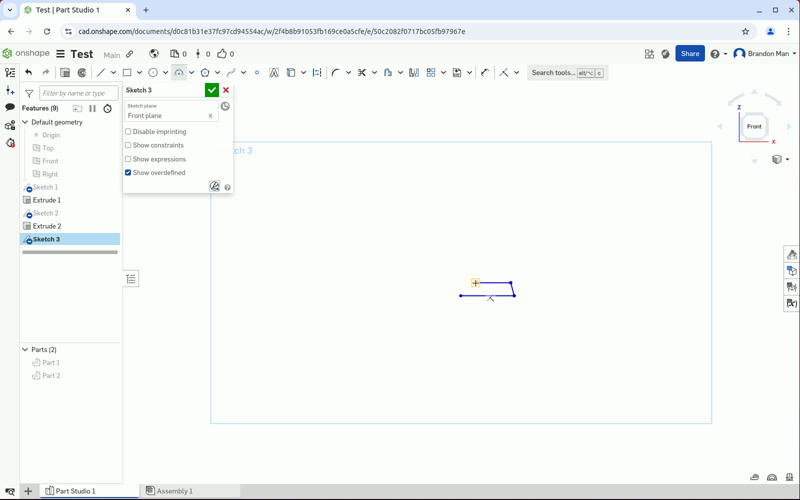
click(475, 282)
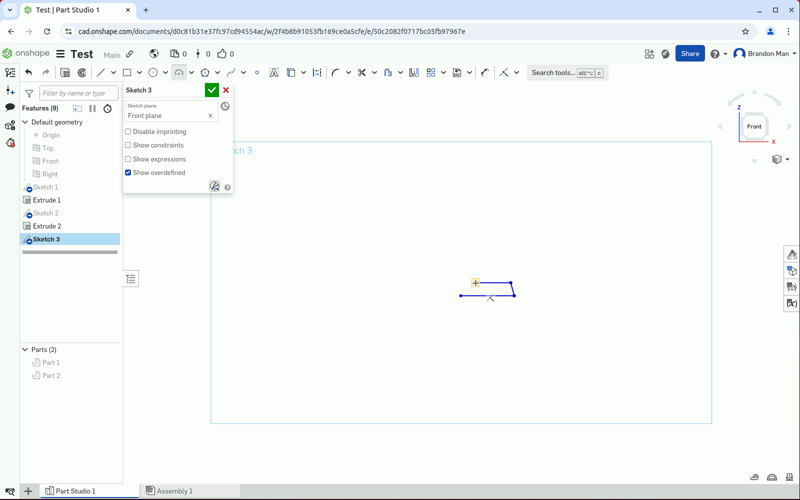
key_down(shift)
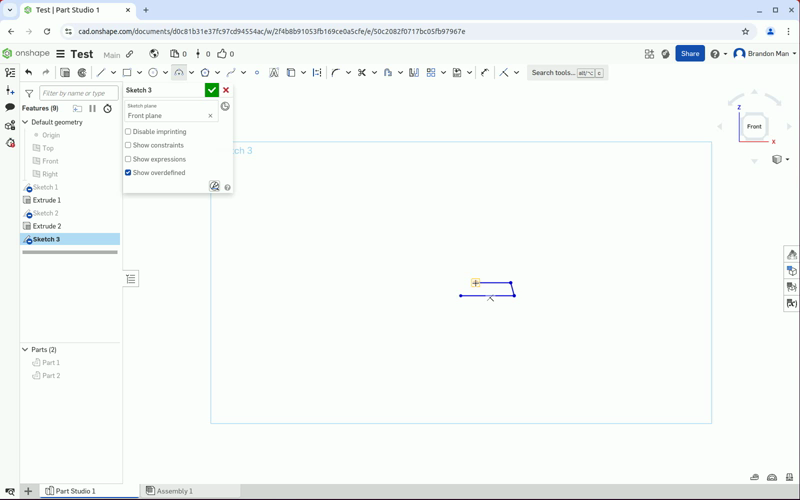
mouse_move(473, 281)
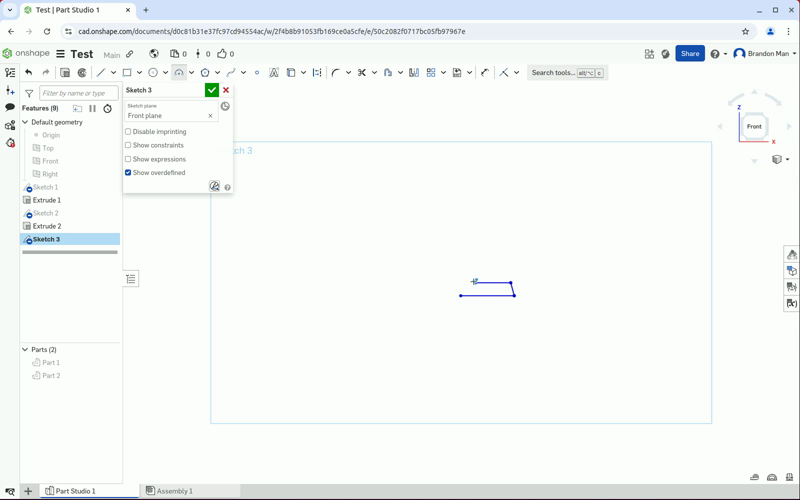
scroll(6)
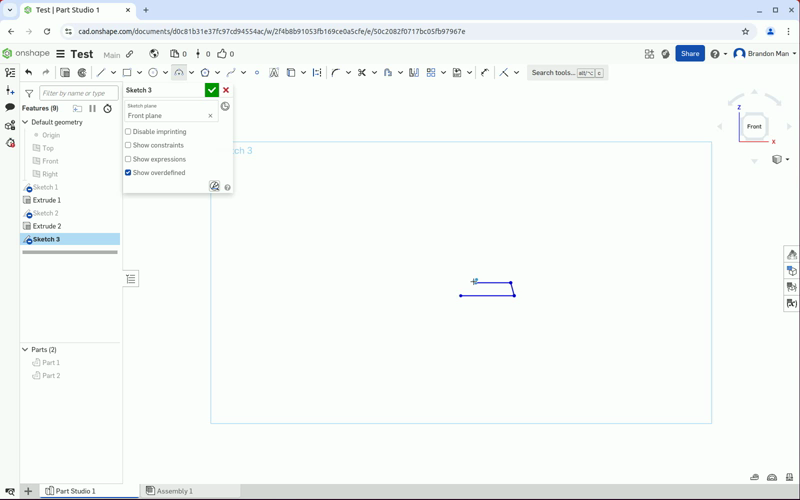
scroll(6)
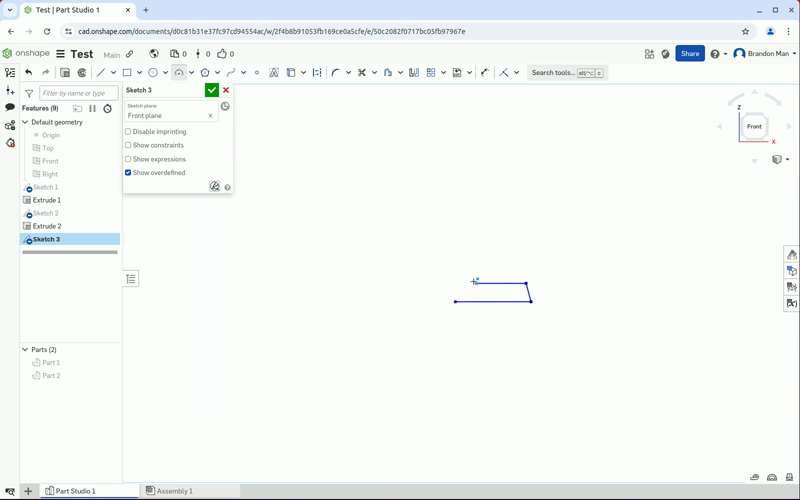
scroll(6)
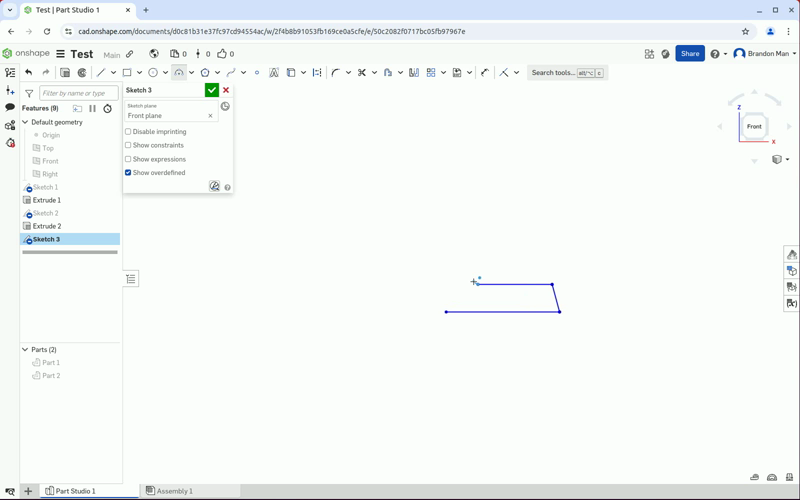
scroll(6)
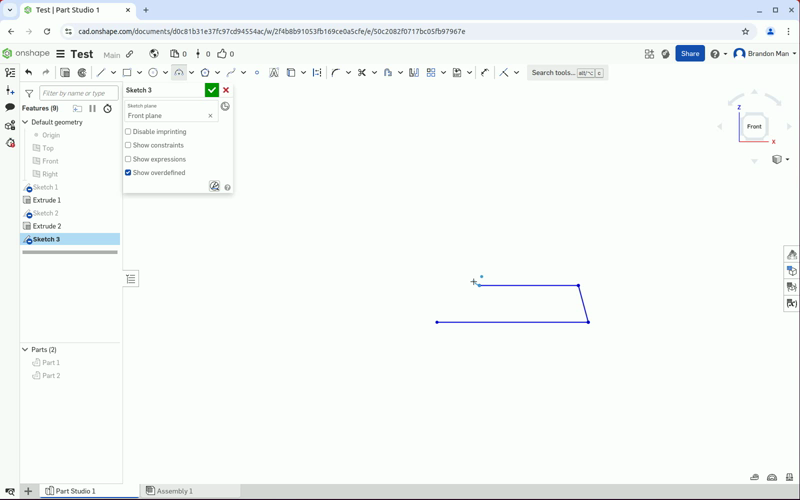
scroll(6)
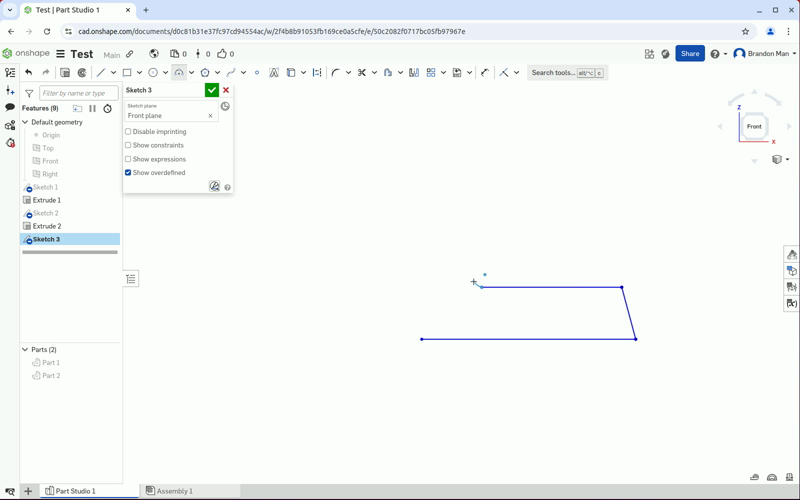
scroll(6)
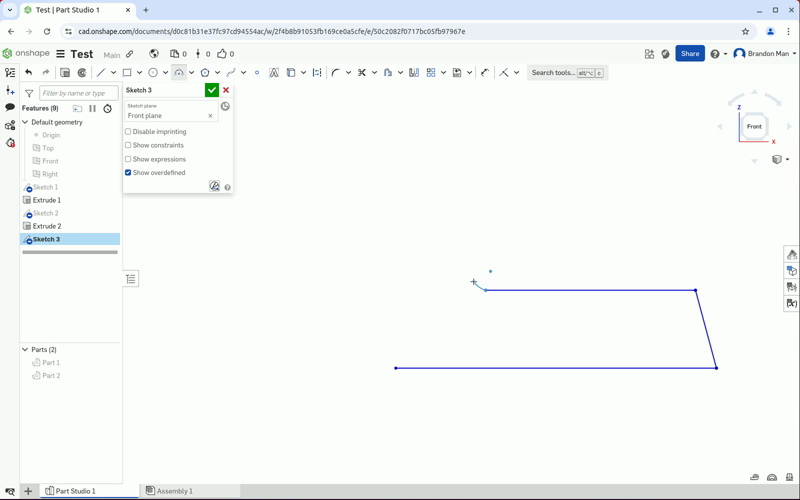
scroll(6)
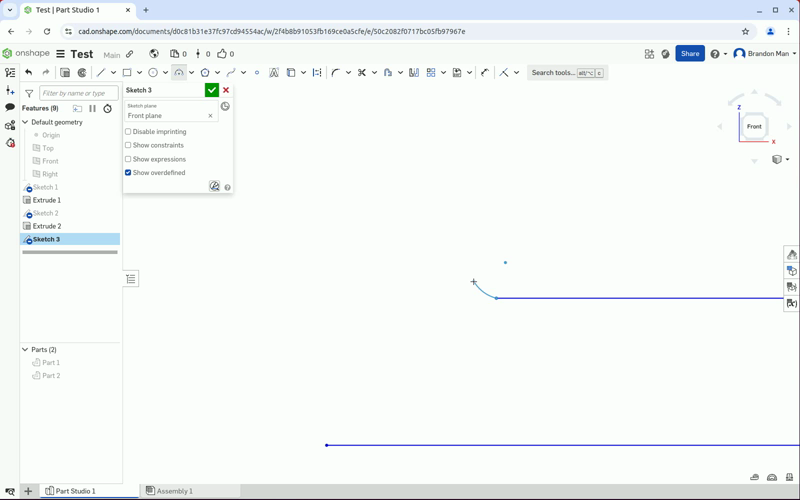
click(473, 281)
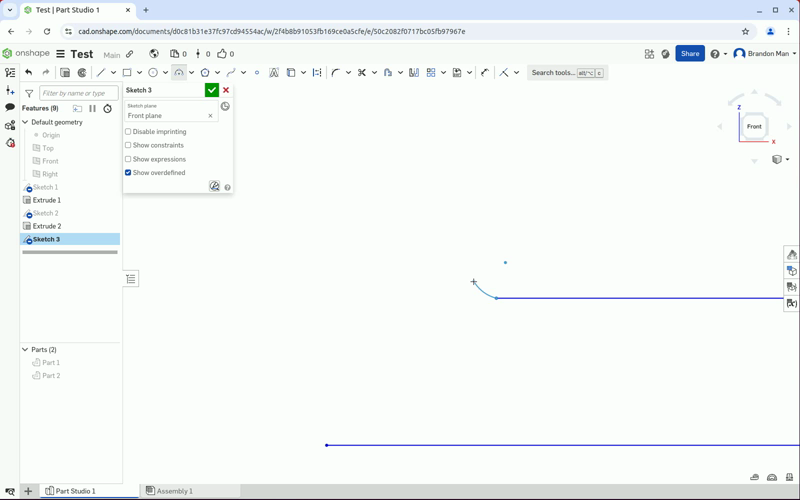
scroll(-6)
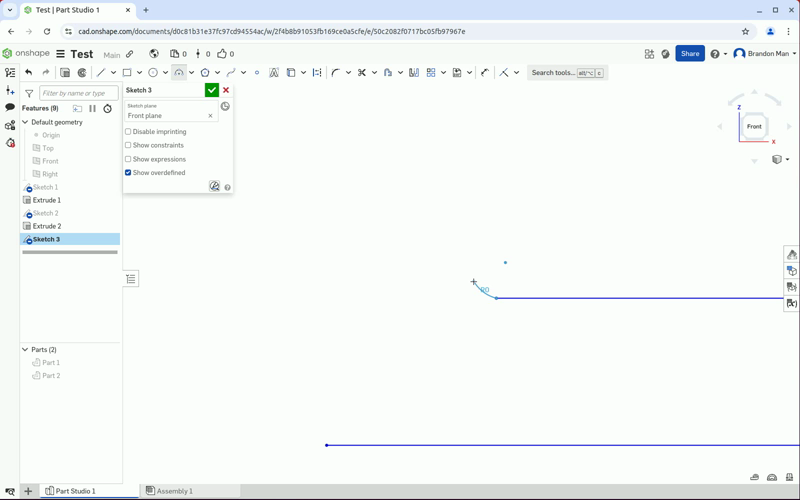
scroll(-6)
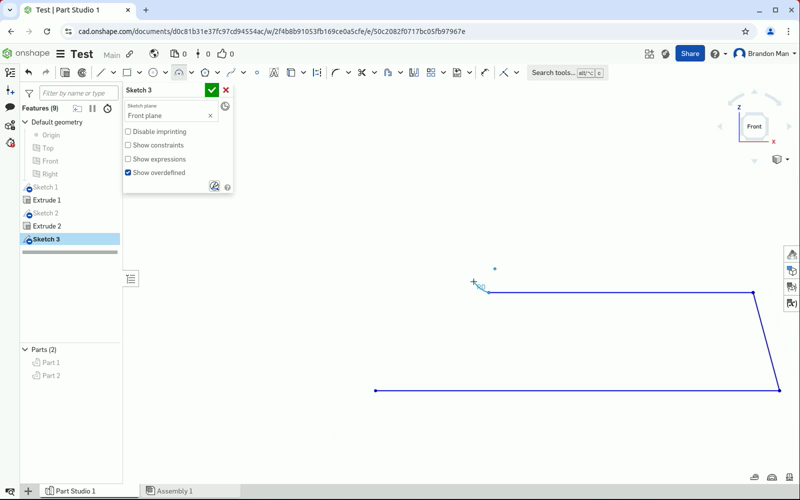
scroll(-6)
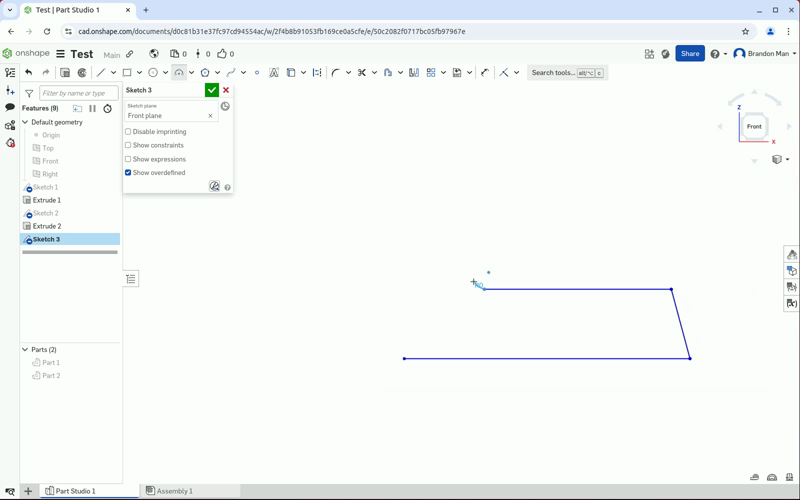
scroll(-6)
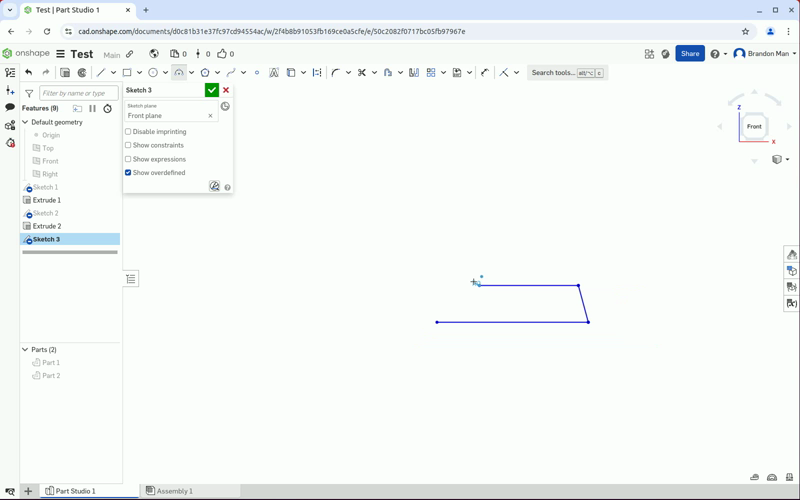
scroll(-6)
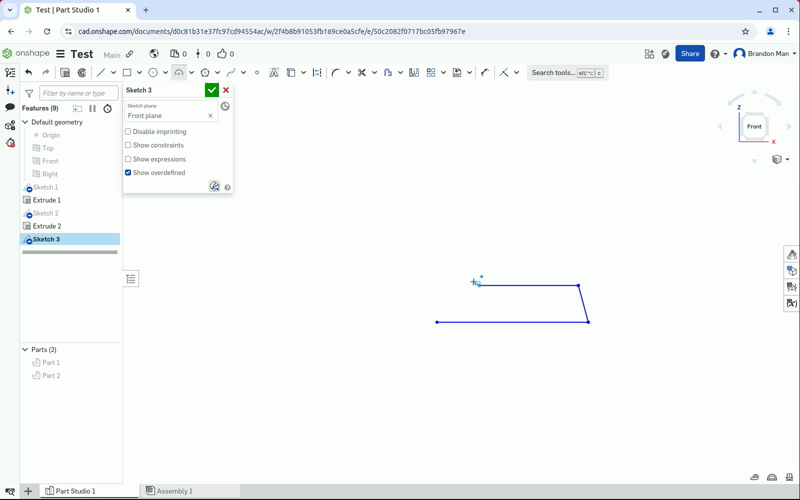
scroll(-6)
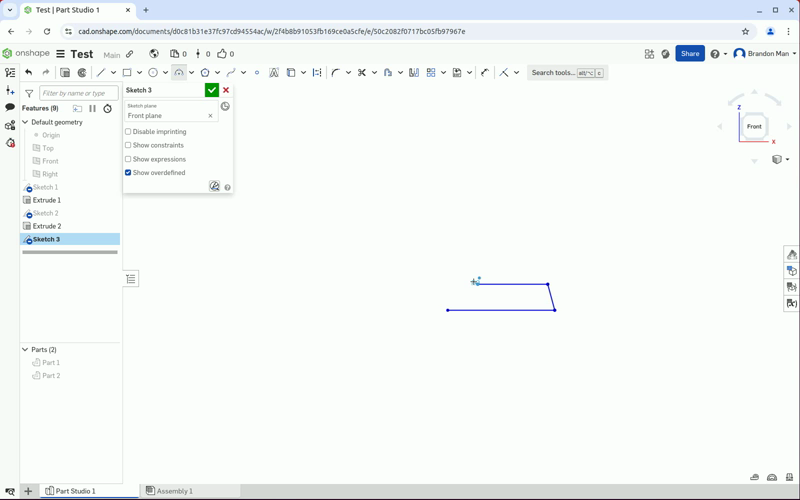
scroll(-6)
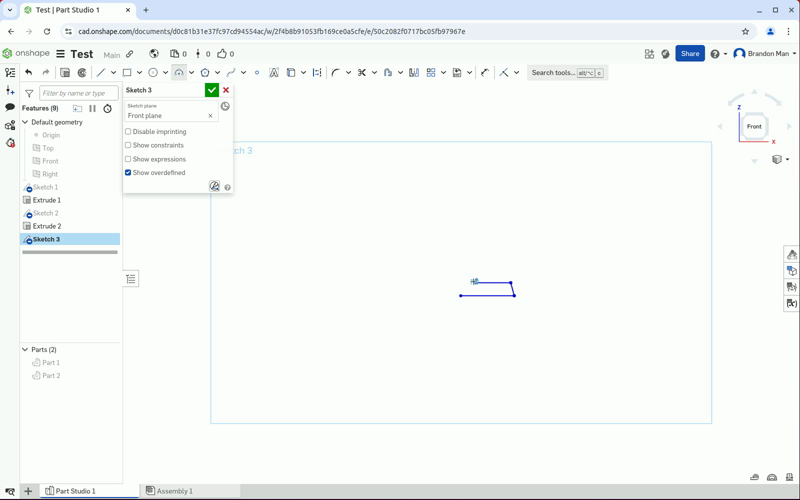
mouse_move(474, 282)
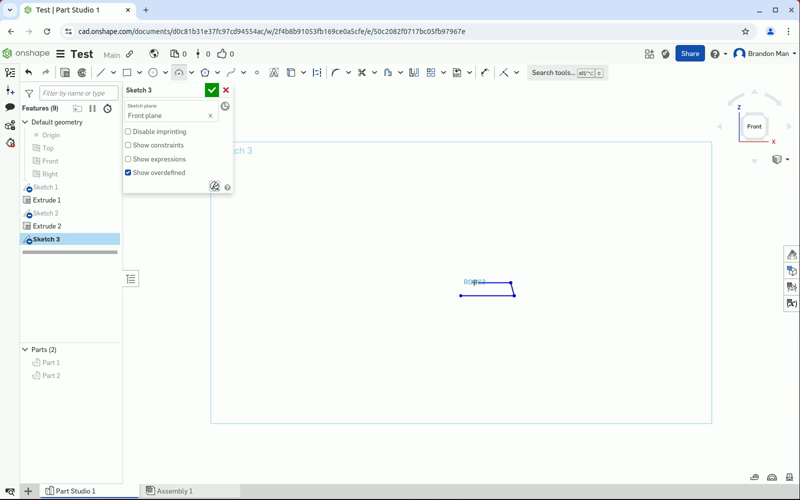
scroll(6)
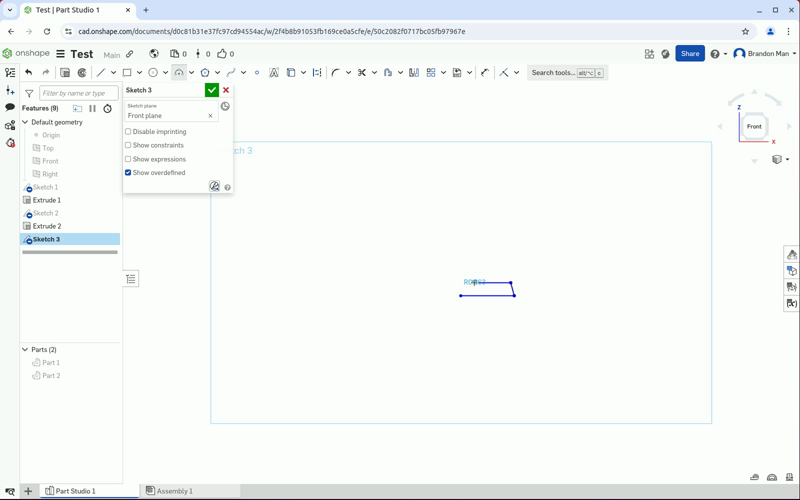
scroll(6)
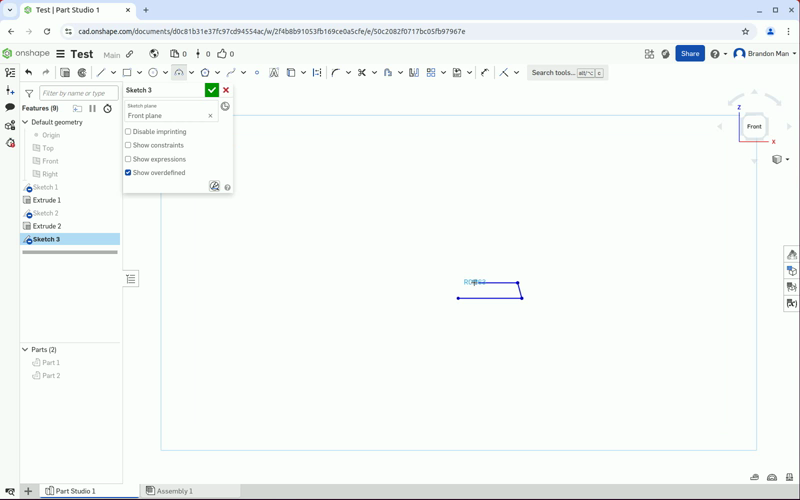
scroll(6)
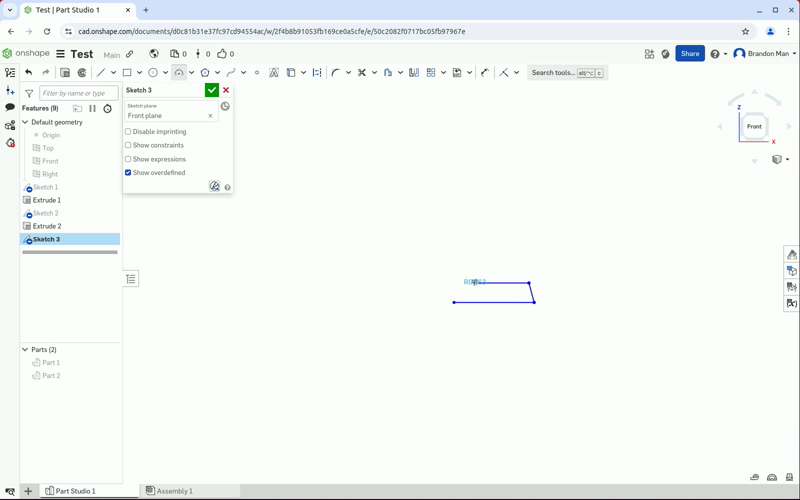
scroll(6)
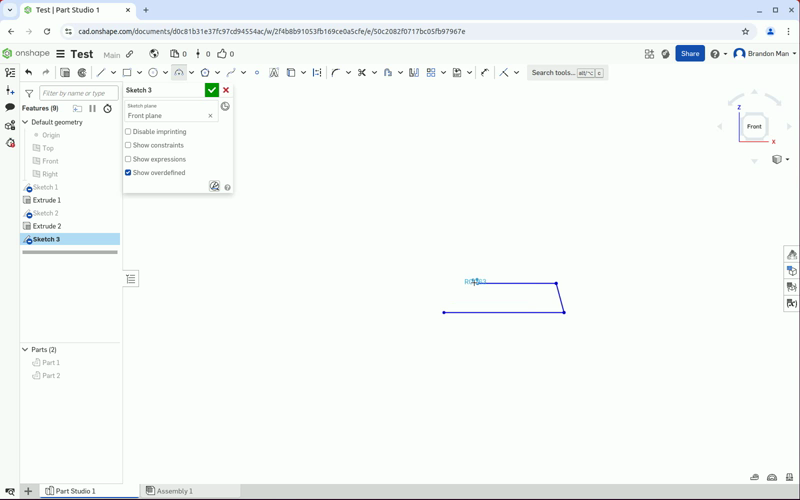
scroll(6)
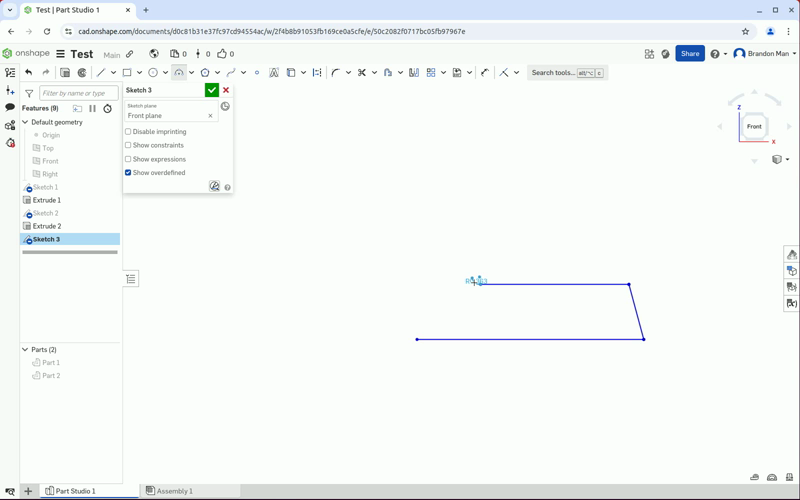
scroll(6)
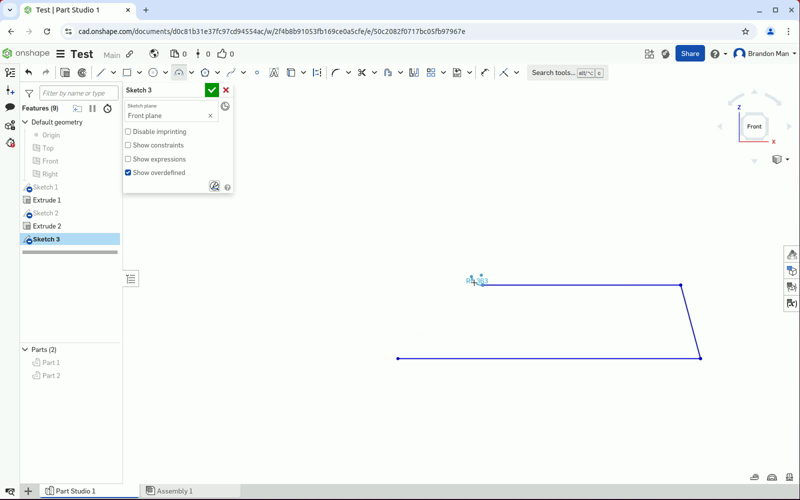
scroll(6)
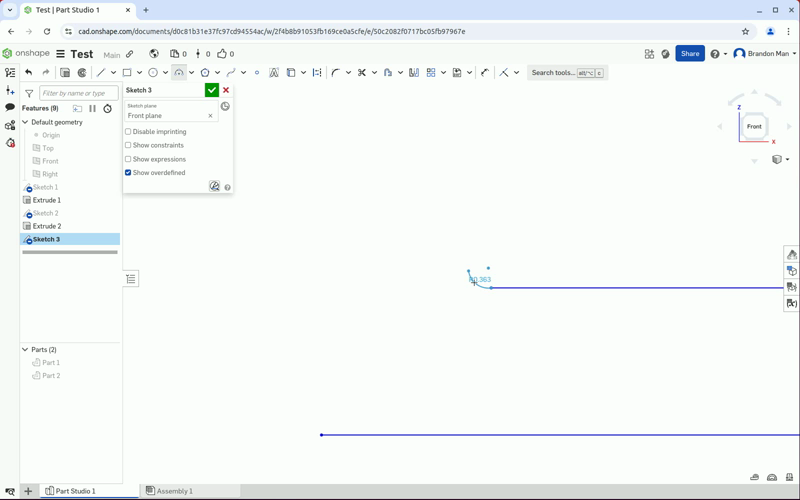
click(474, 282)
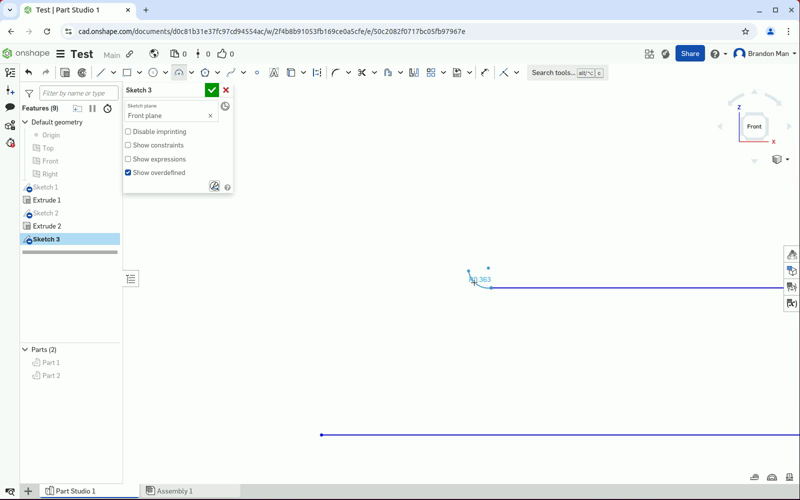
scroll(-6)
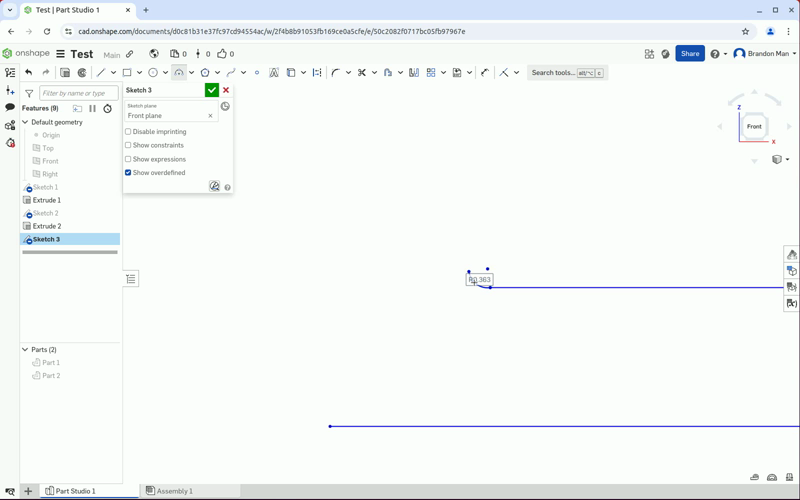
scroll(-6)
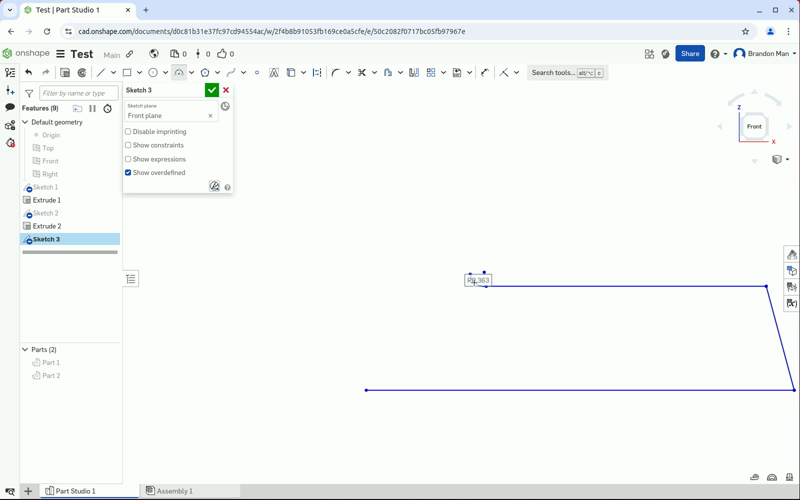
scroll(-6)
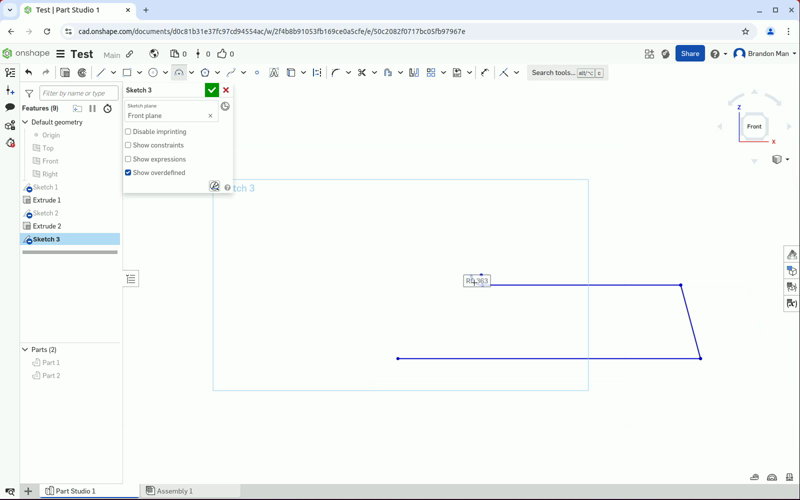
scroll(-6)
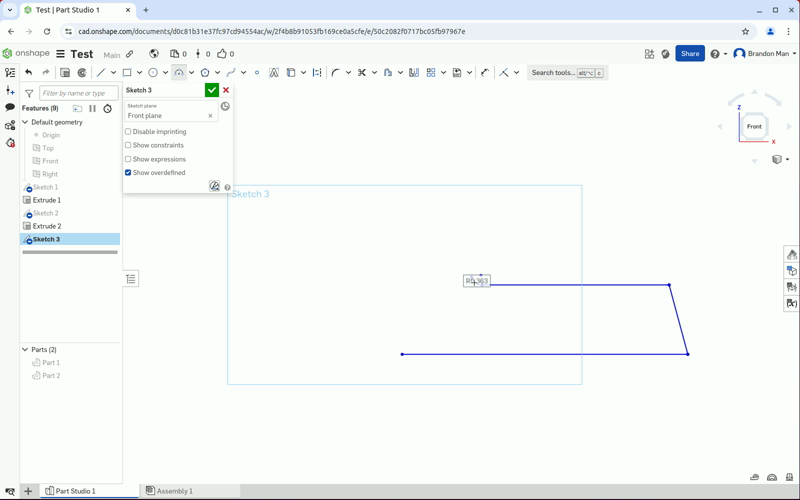
scroll(-6)
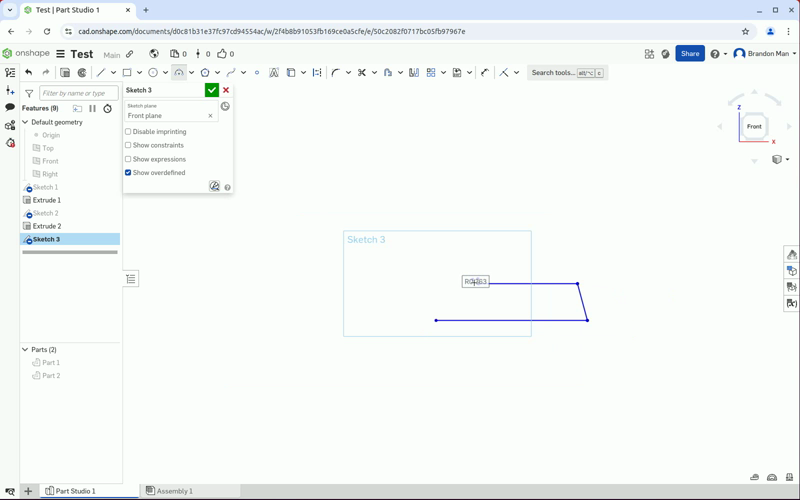
scroll(-6)
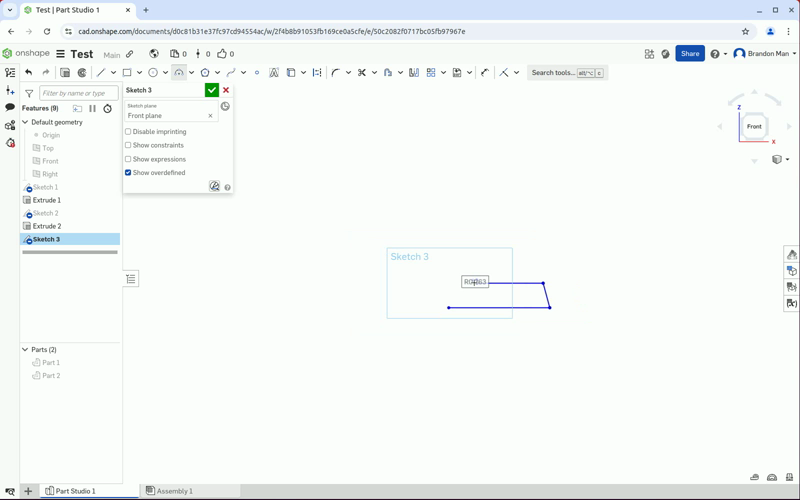
scroll(-6)
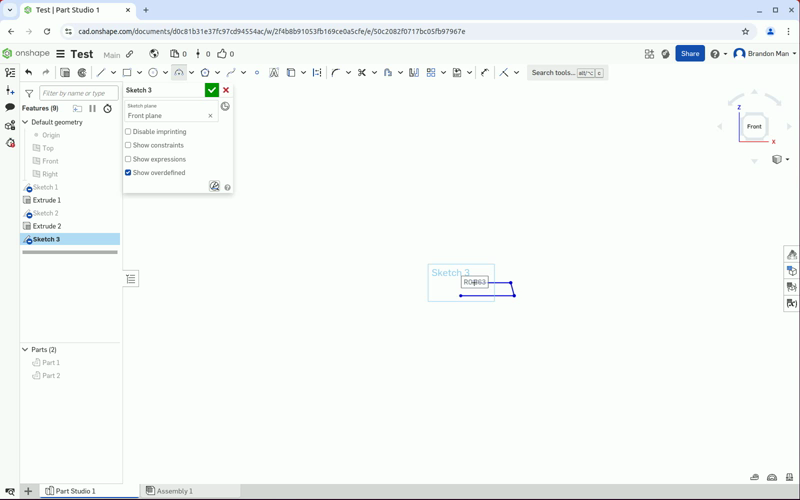
key_up(shift)
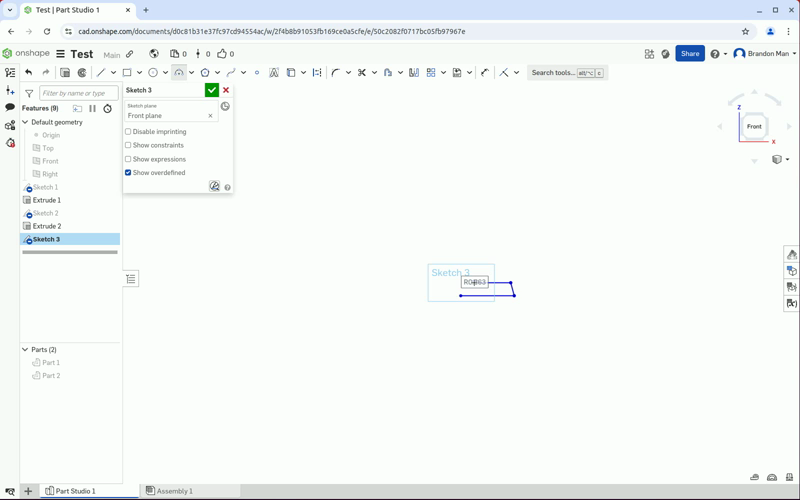
mouse_move(473, 281)
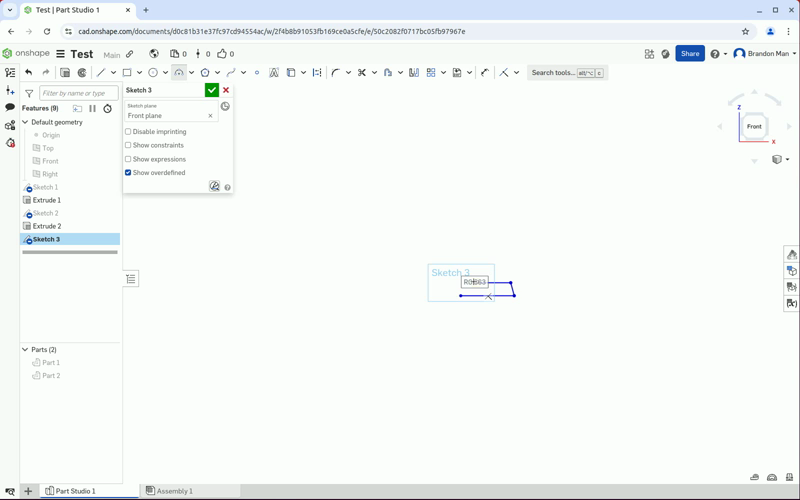
scroll(6)
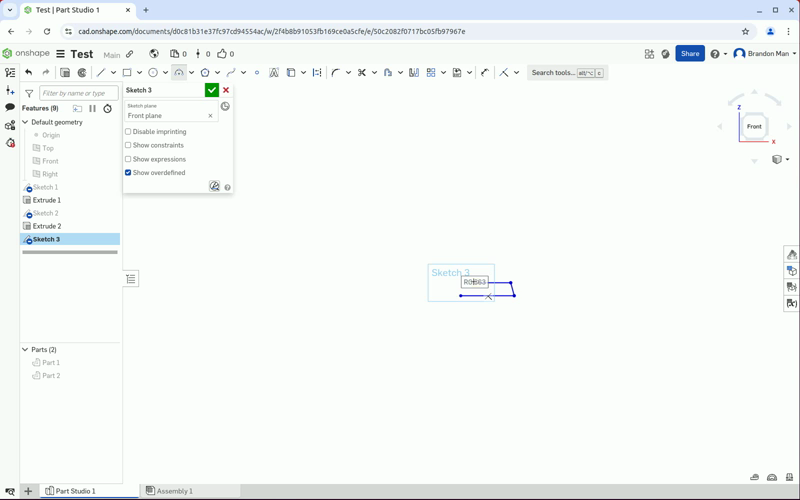
scroll(6)
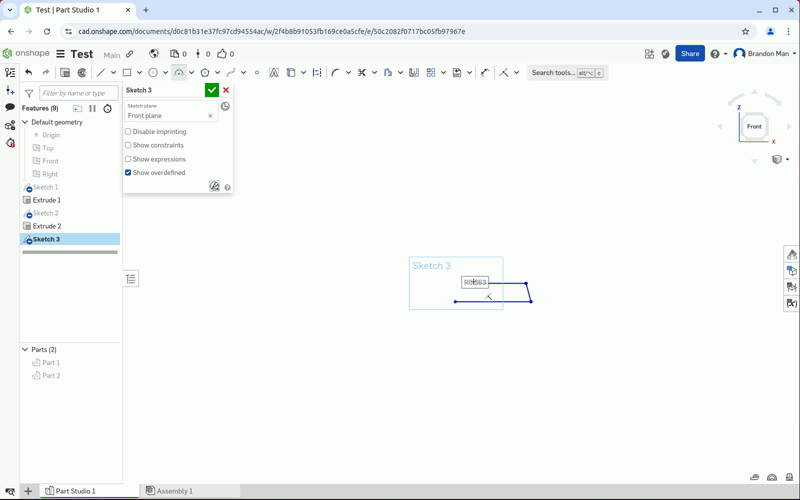
scroll(6)
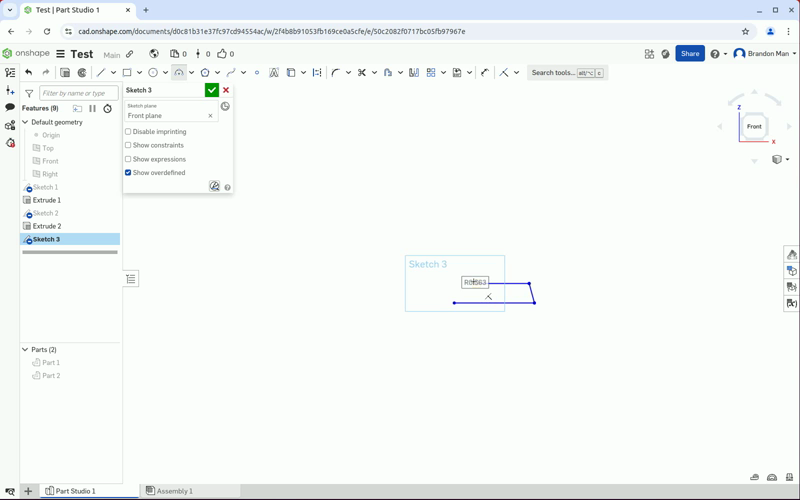
scroll(6)
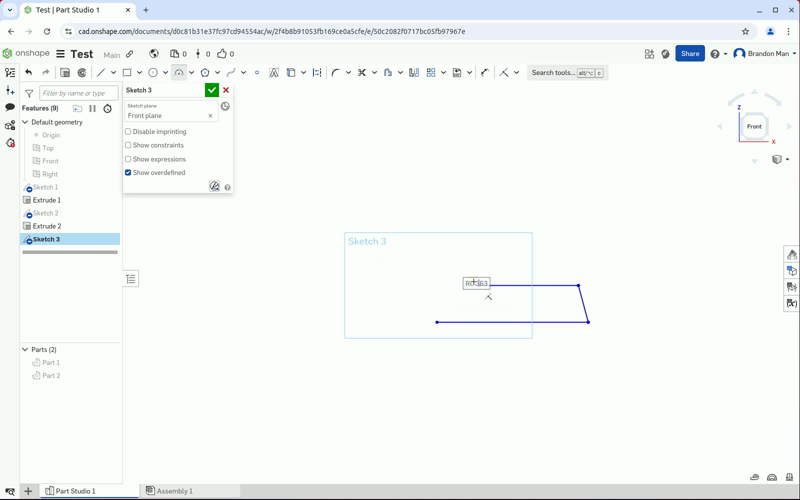
scroll(6)
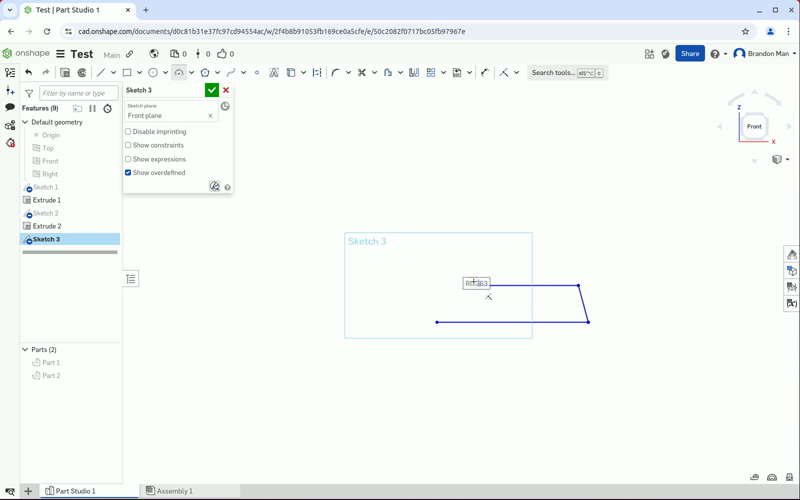
scroll(6)
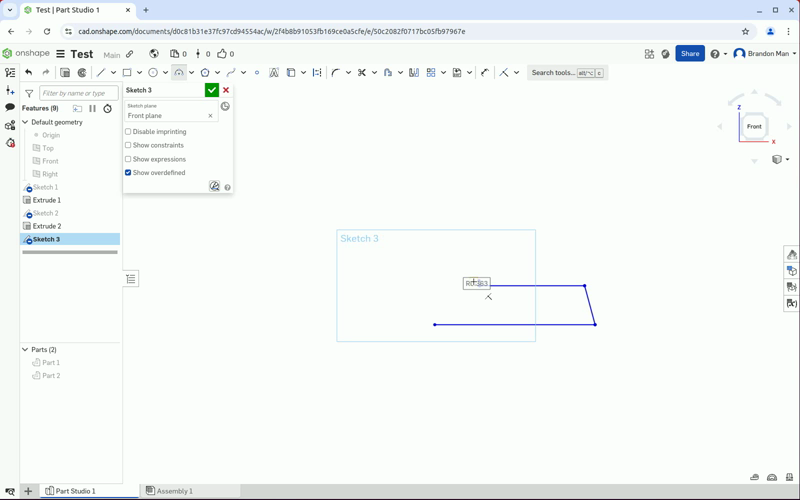
scroll(6)
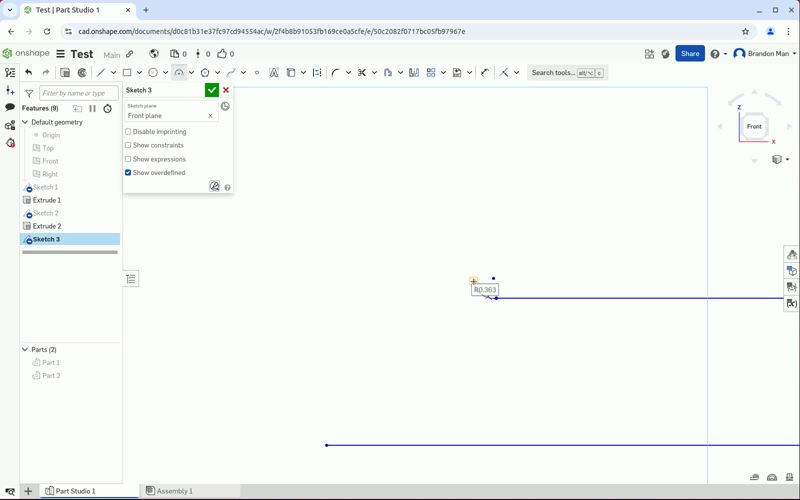
click(473, 281)
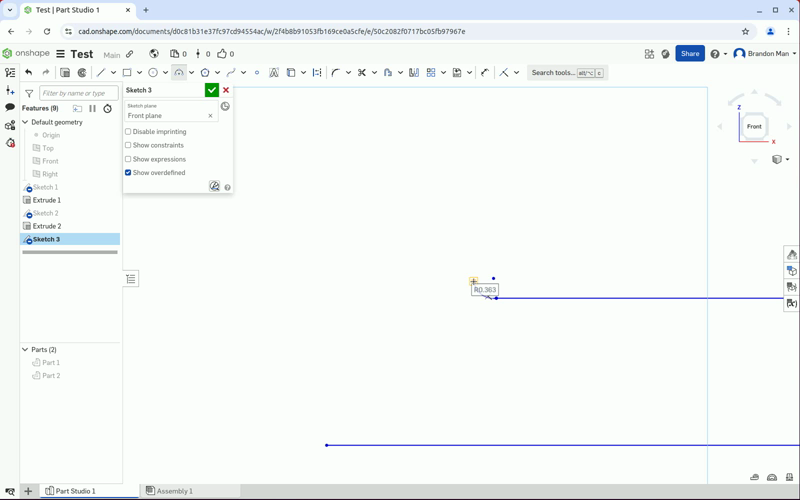
scroll(-6)
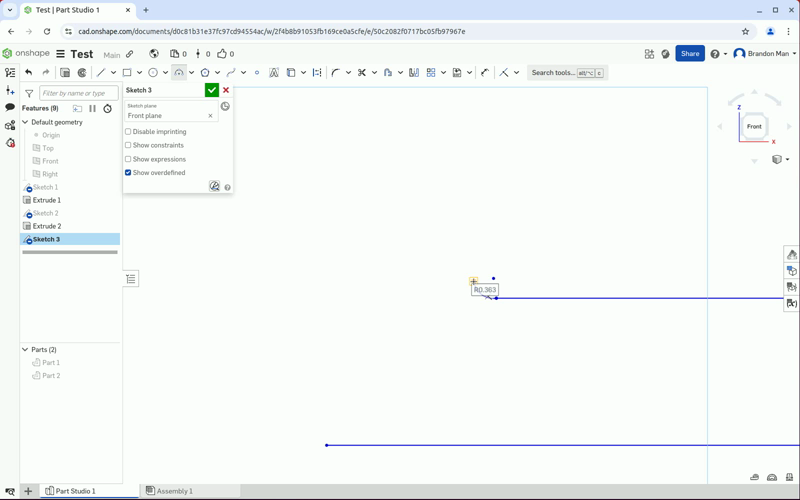
scroll(-6)
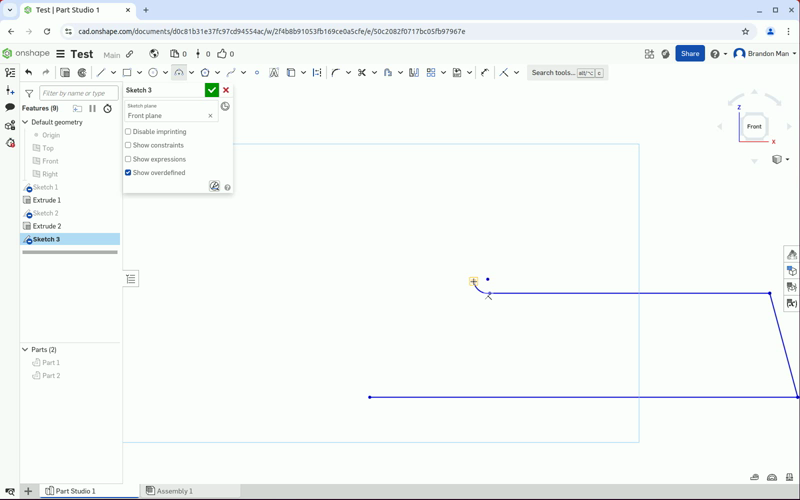
scroll(-6)
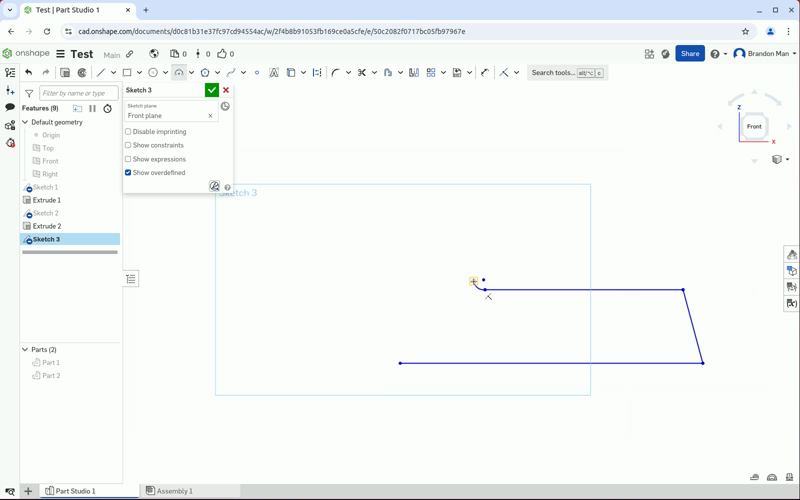
scroll(-6)
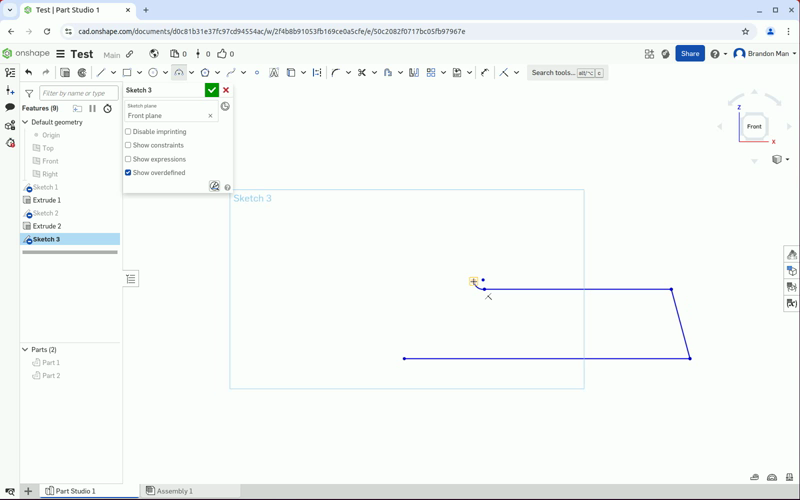
scroll(-6)
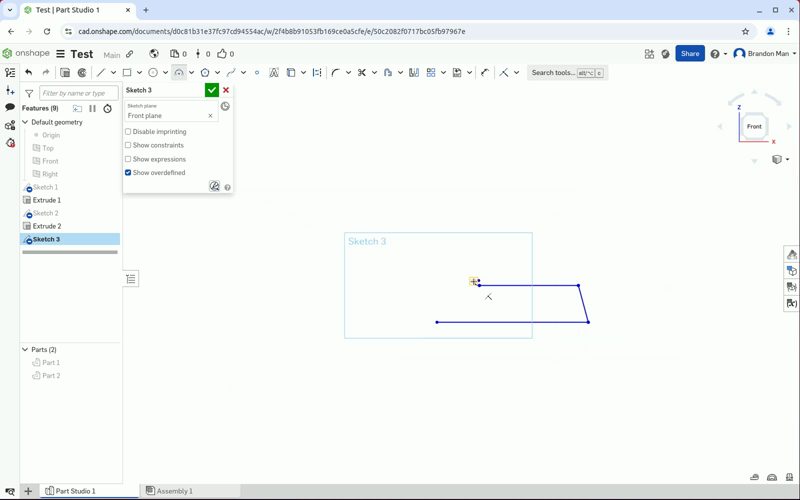
scroll(-6)
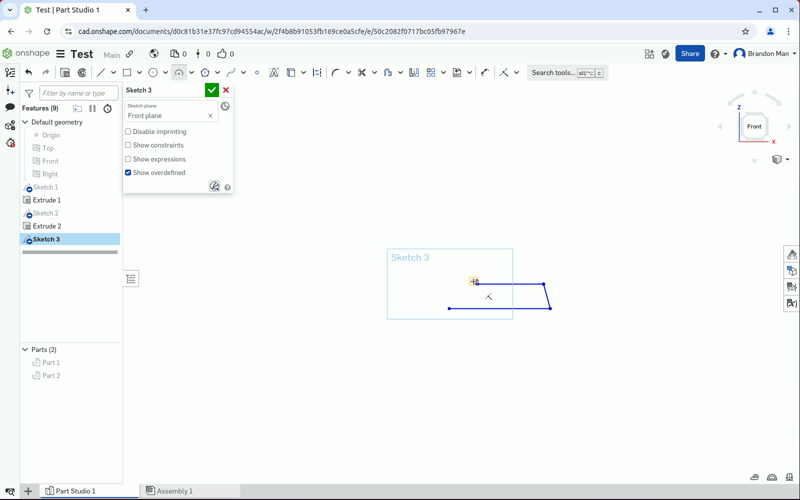
scroll(-6)
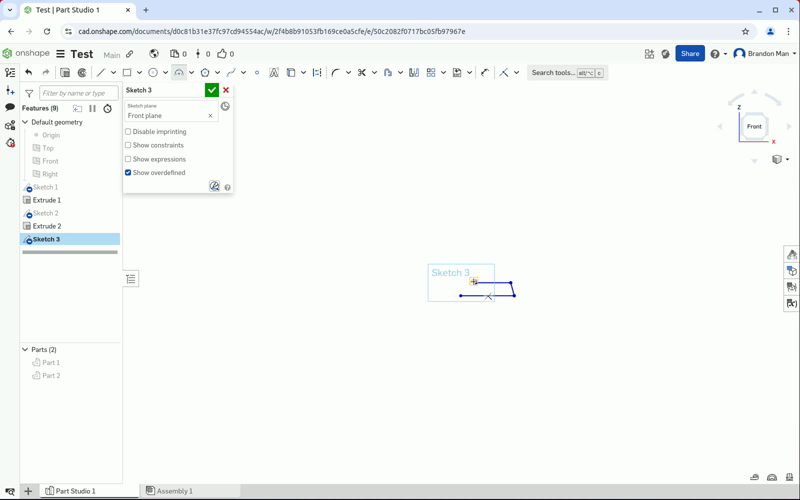
mouse_move(460, 295)
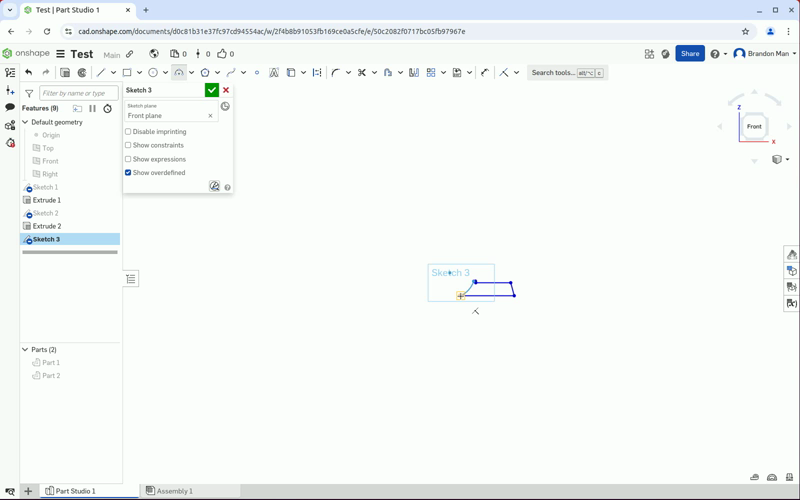
click(460, 295)
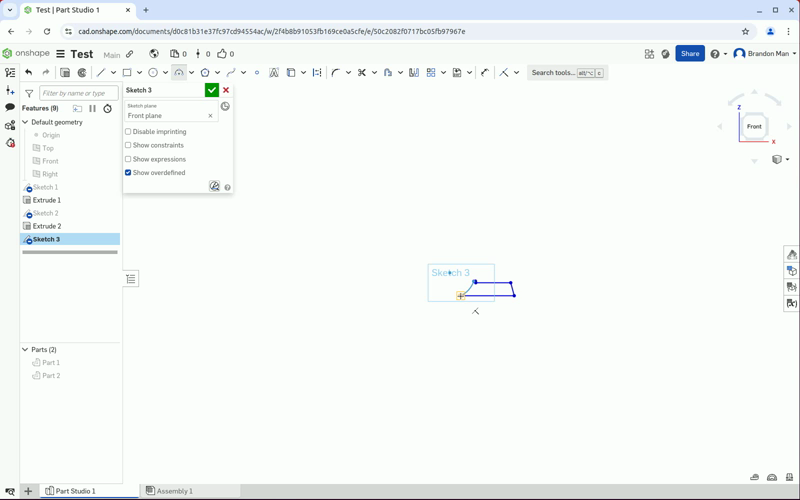
key_down(shift)
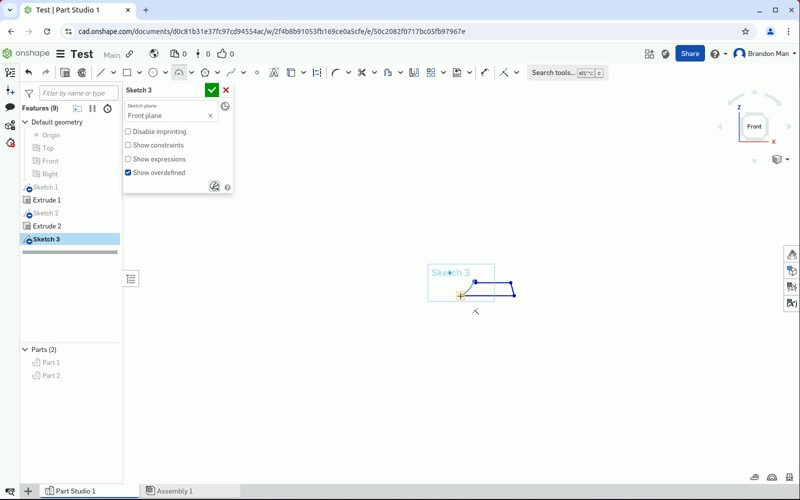
mouse_move(451, 274)
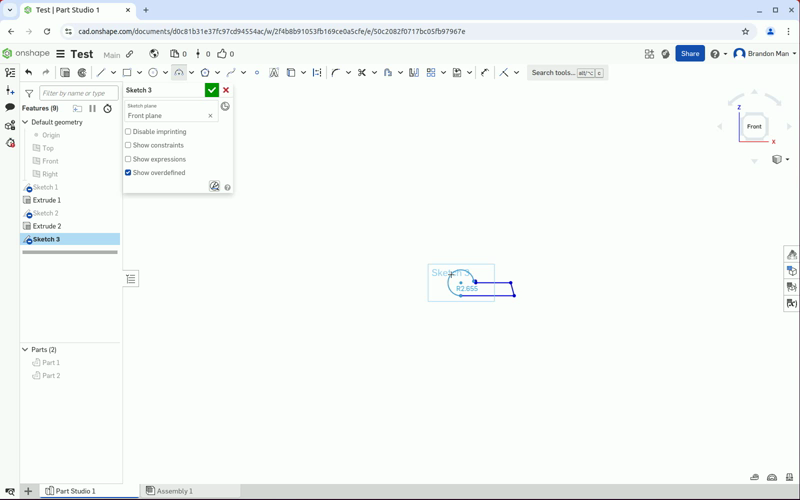
click(451, 274)
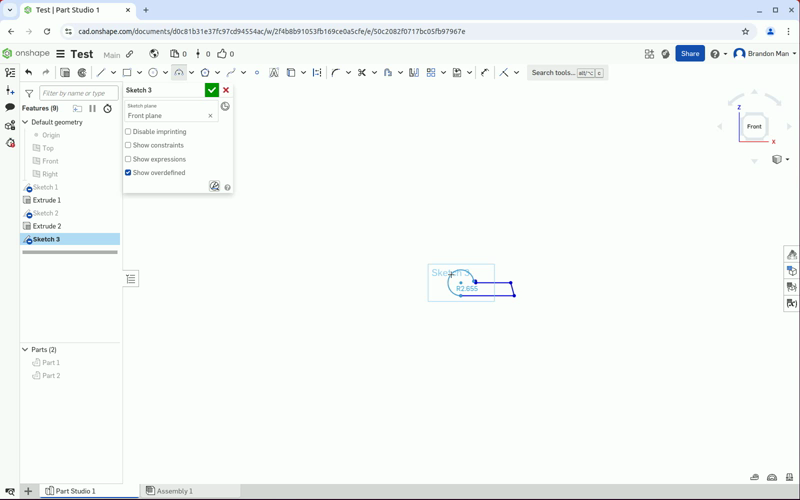
key_up(shift)
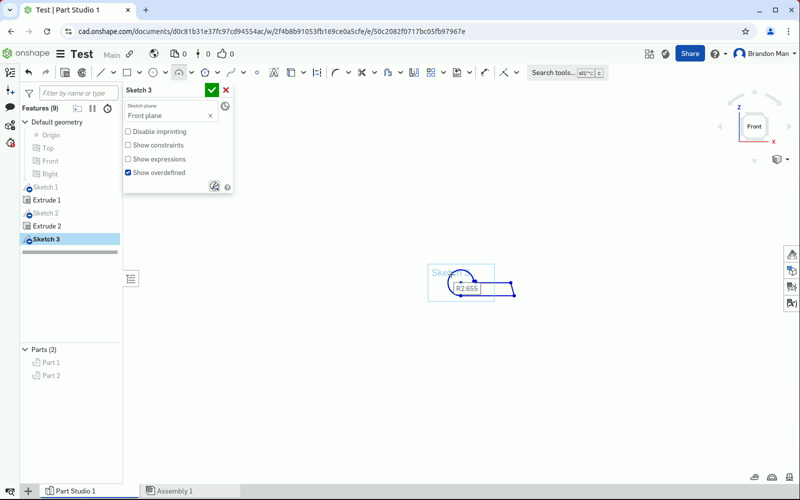
key(esc)
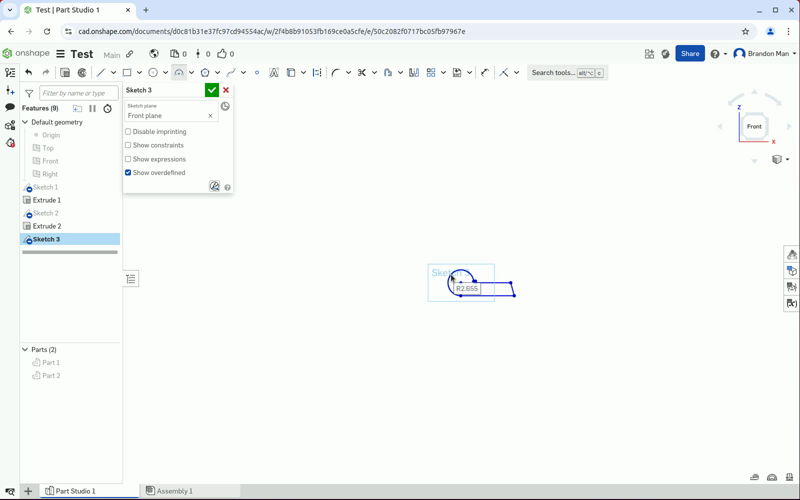
key(c)
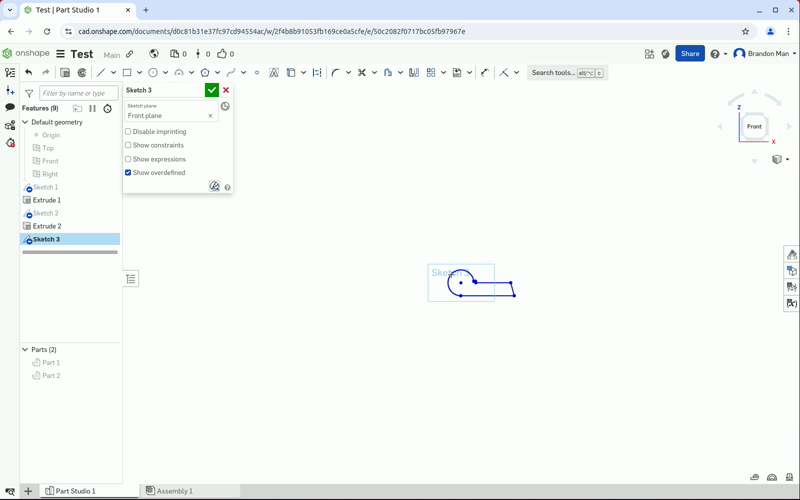
key_down(shift)
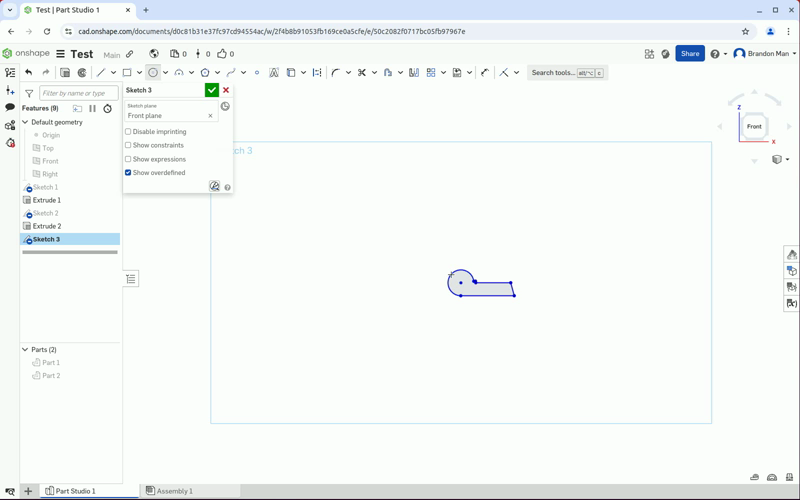
mouse_move(460, 282)
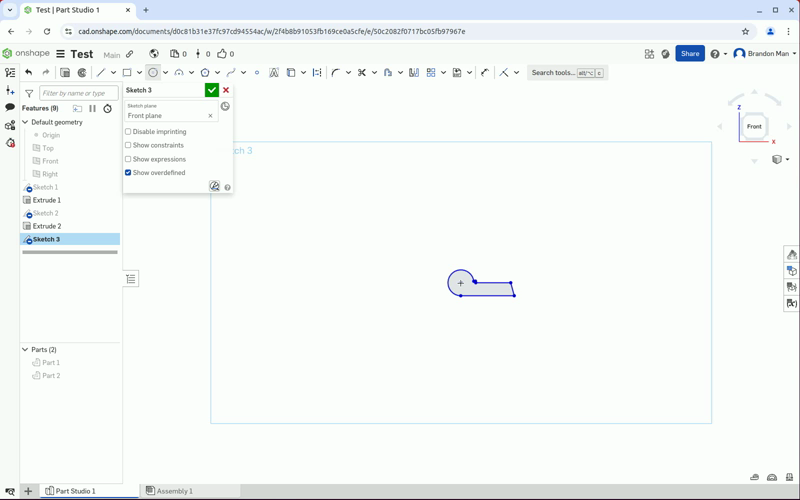
click(460, 282)
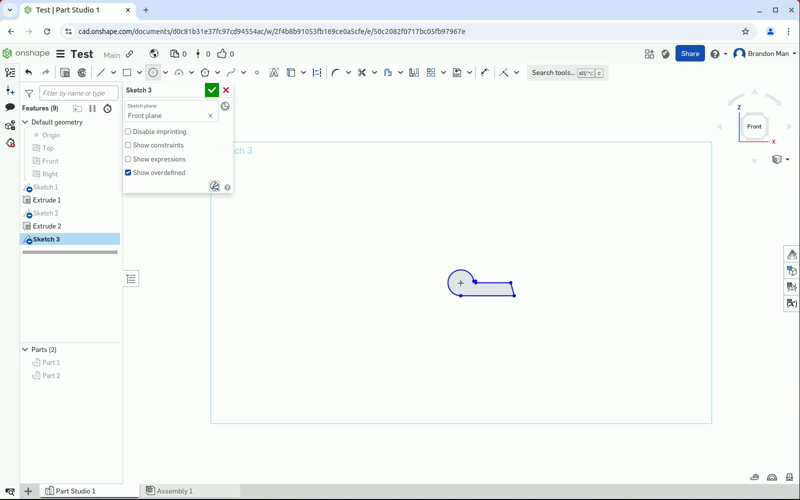
key_up(shift)
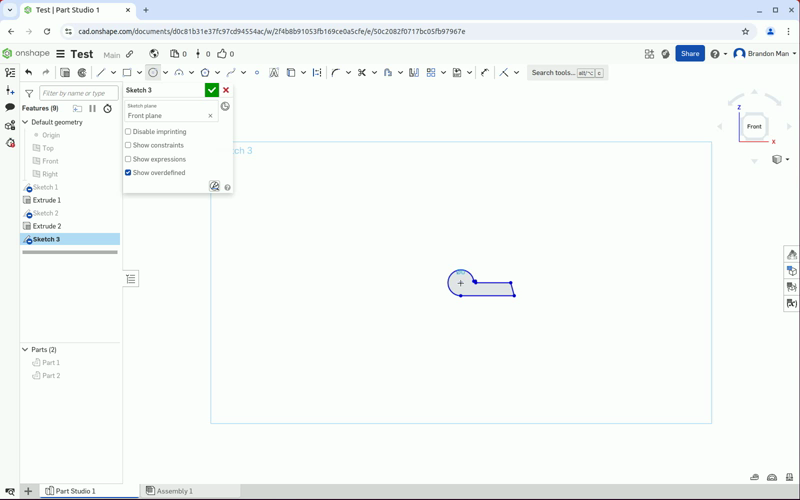
mouse_move(467, 282)
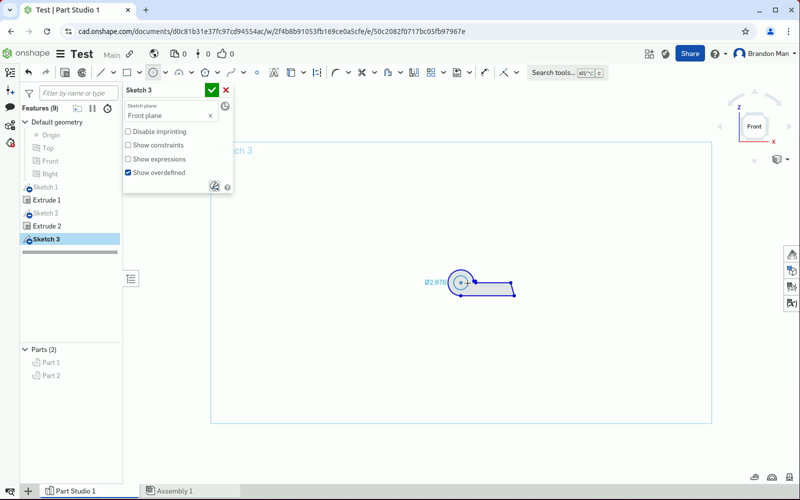
click(467, 282)
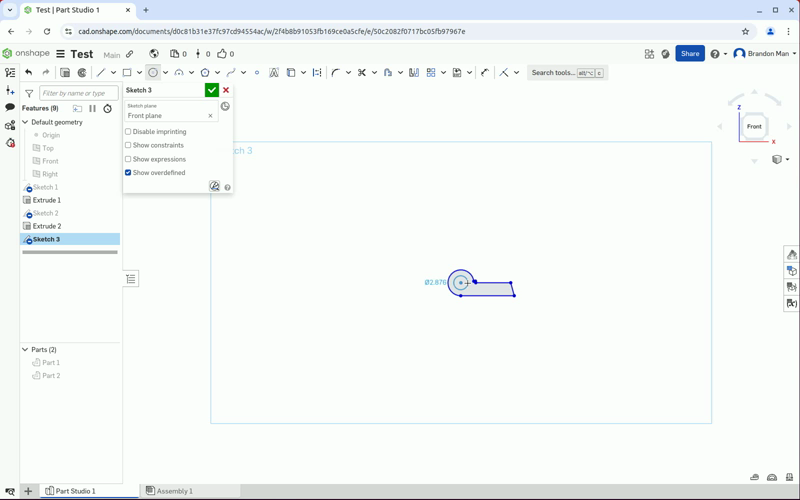
key(esc)
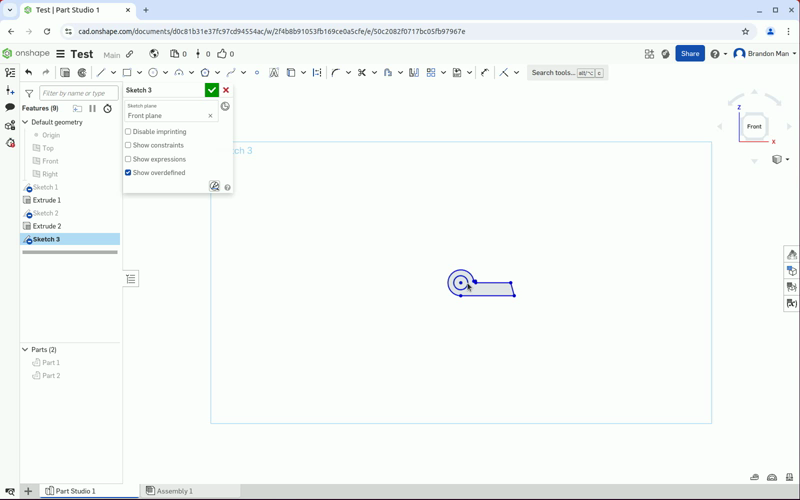
mouse_move(473, 283)
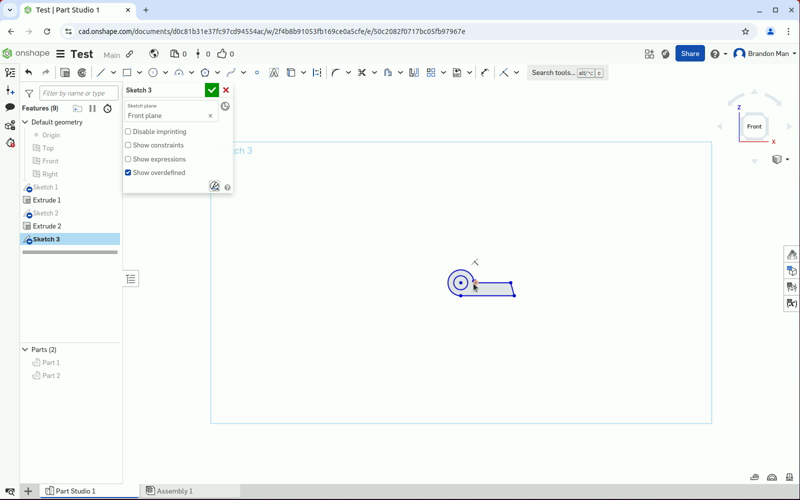
scroll(6)
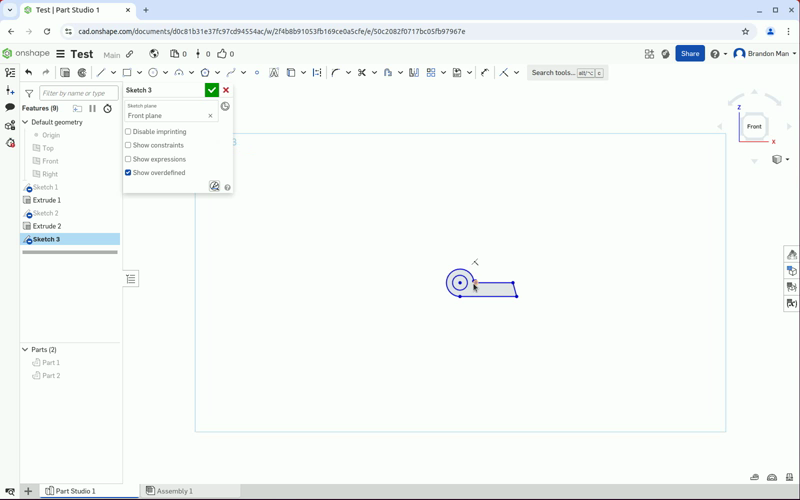
scroll(6)
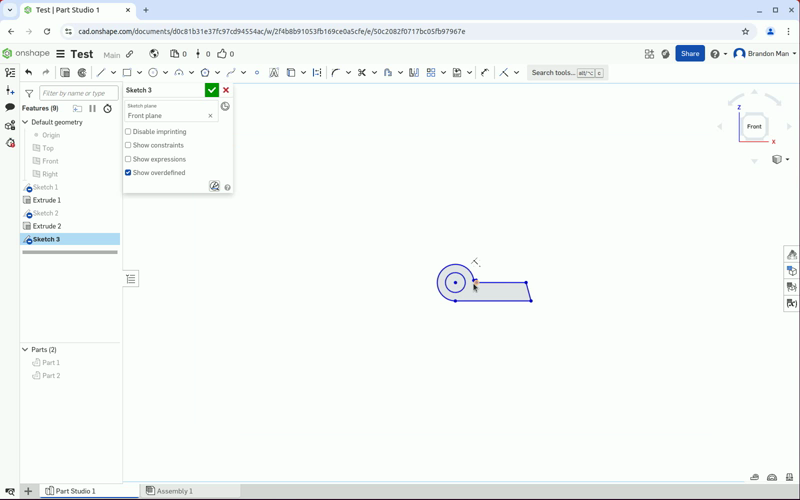
scroll(6)
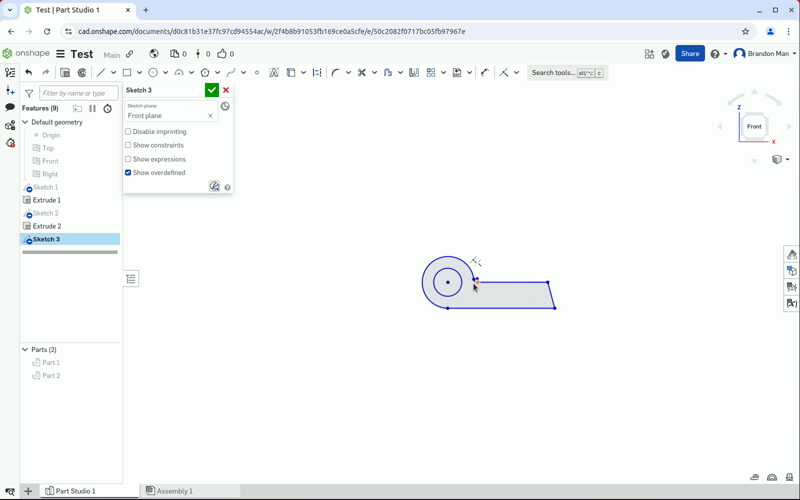
scroll(6)
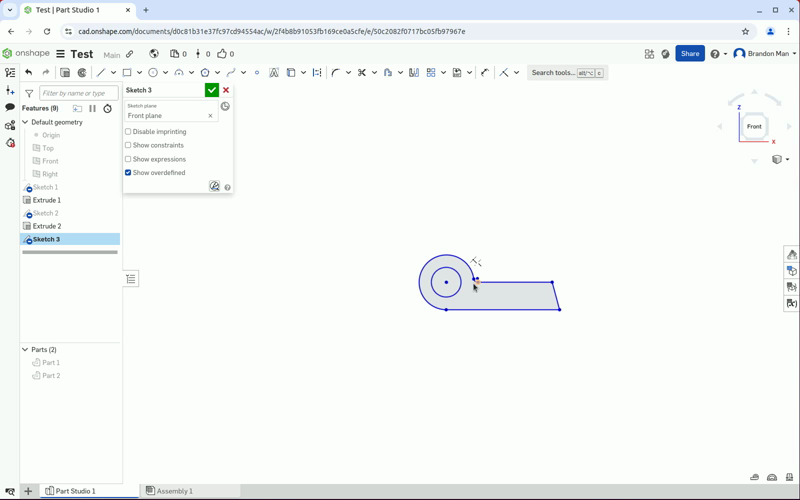
scroll(6)
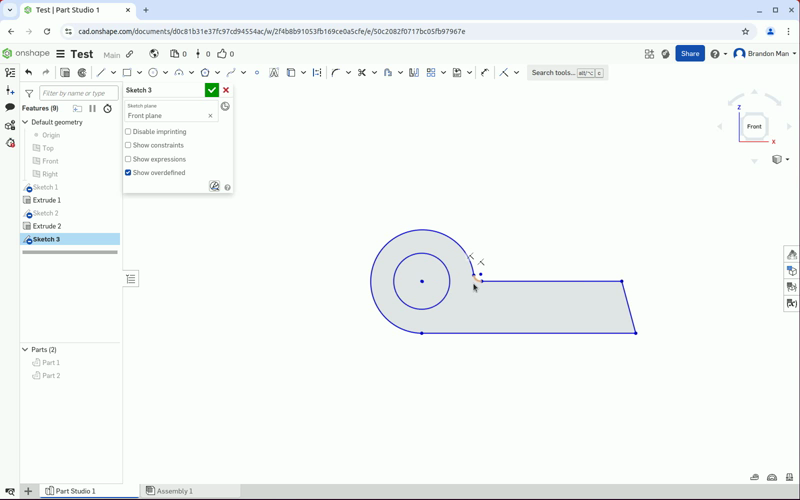
scroll(6)
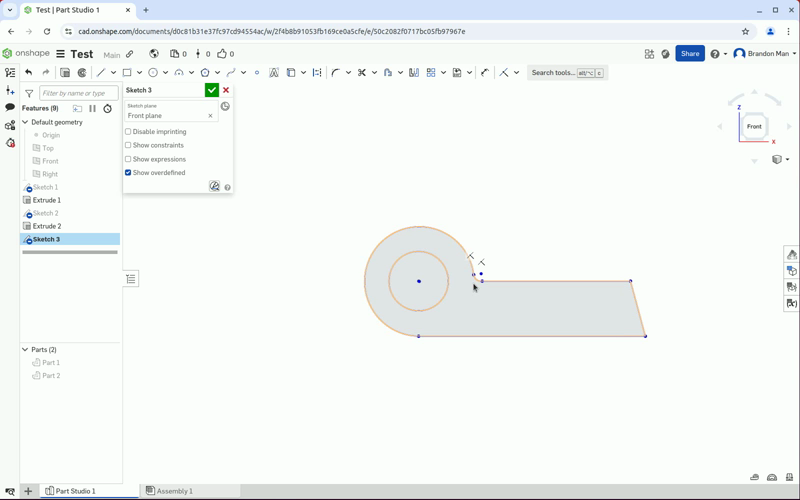
scroll(6)
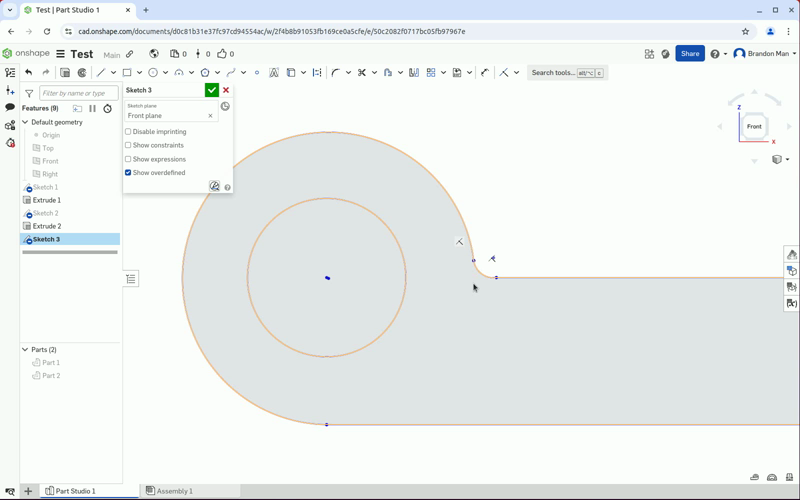
click(473, 283)
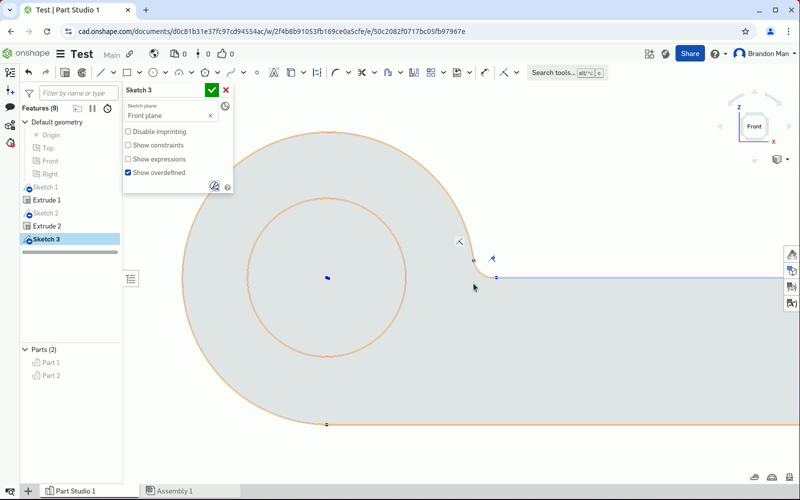
scroll(-6)
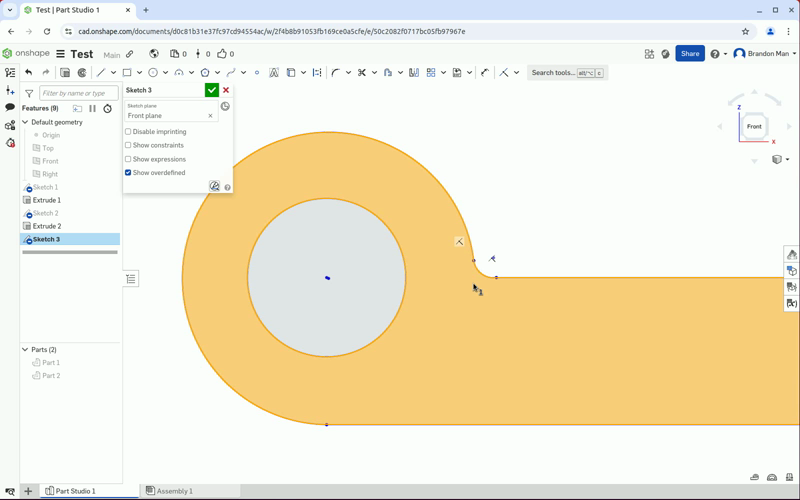
scroll(-6)
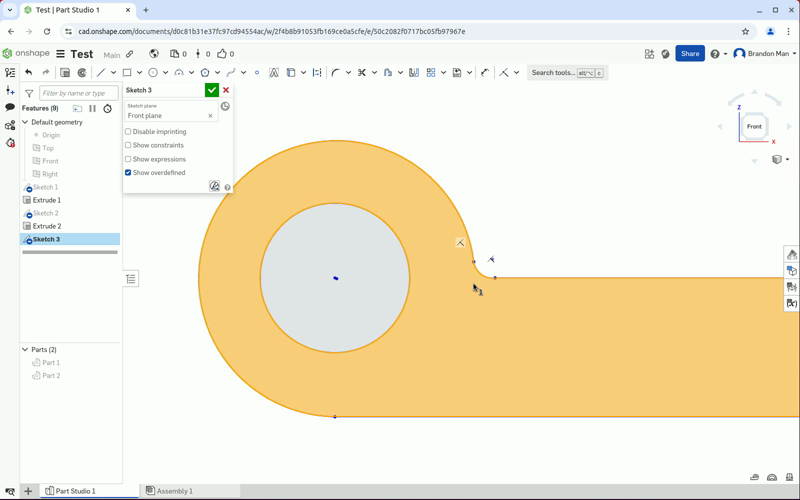
scroll(-6)
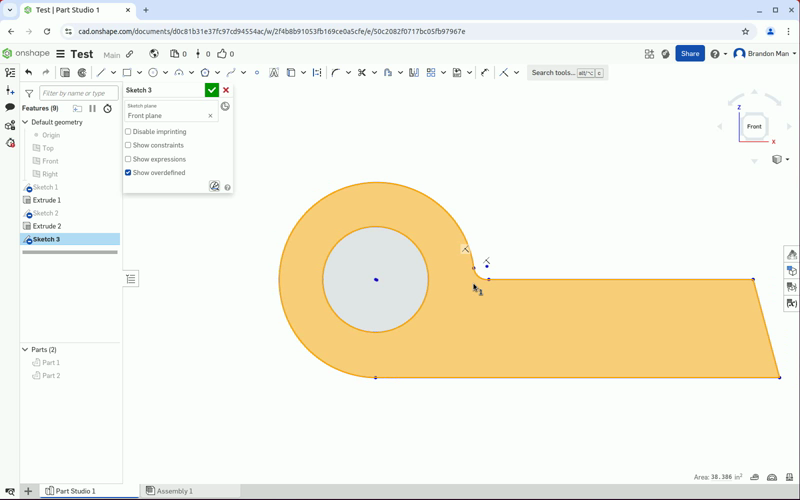
scroll(-6)
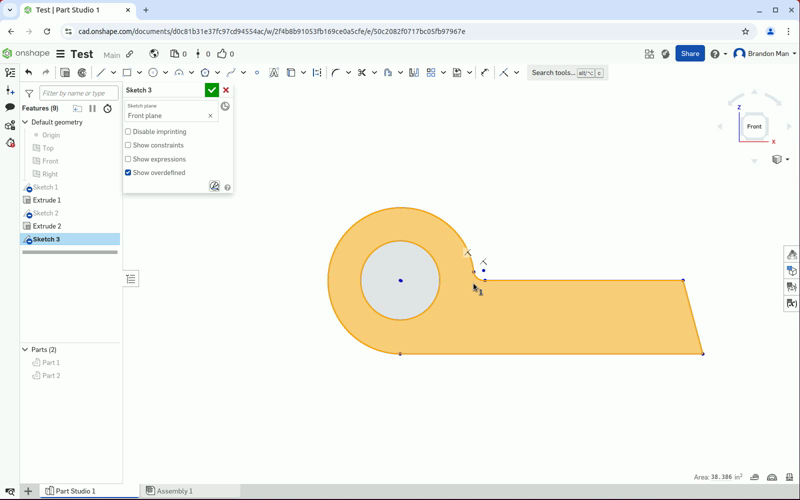
scroll(-6)
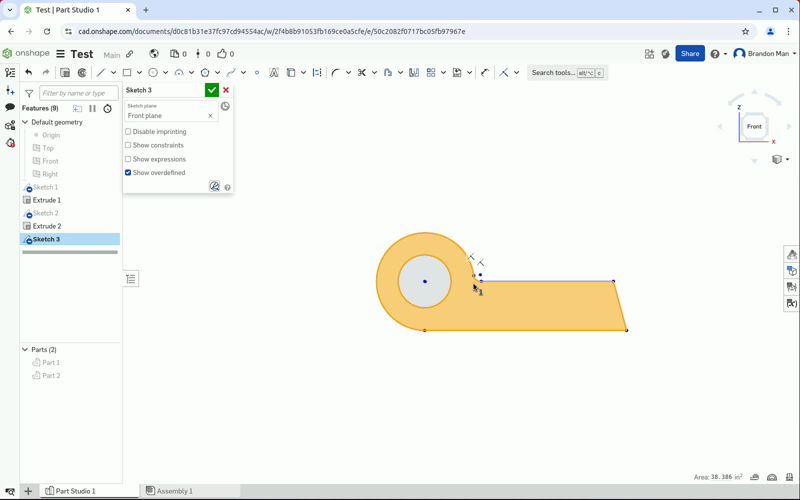
scroll(-6)
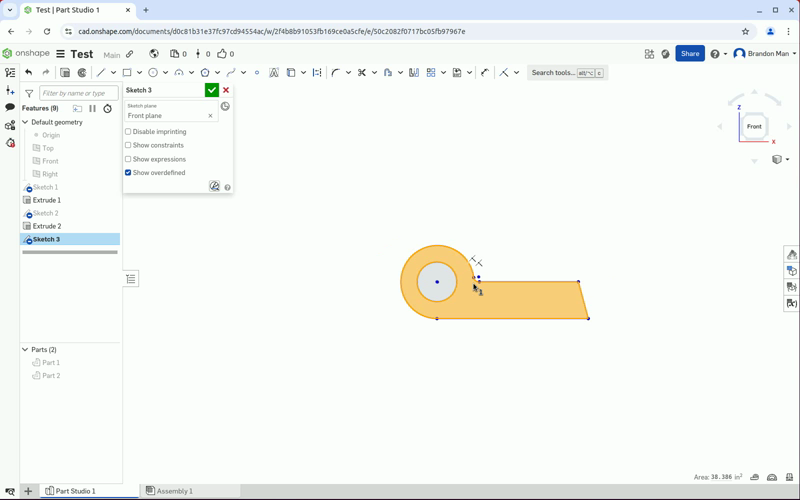
scroll(-6)
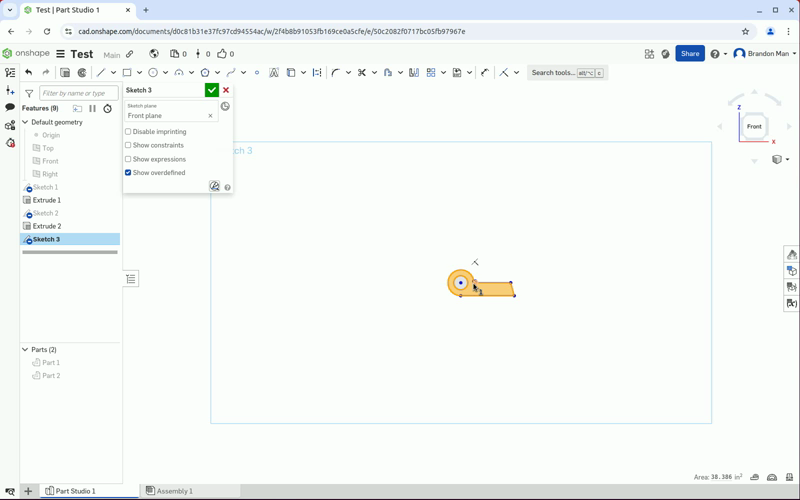
mouse_move(73, 352)
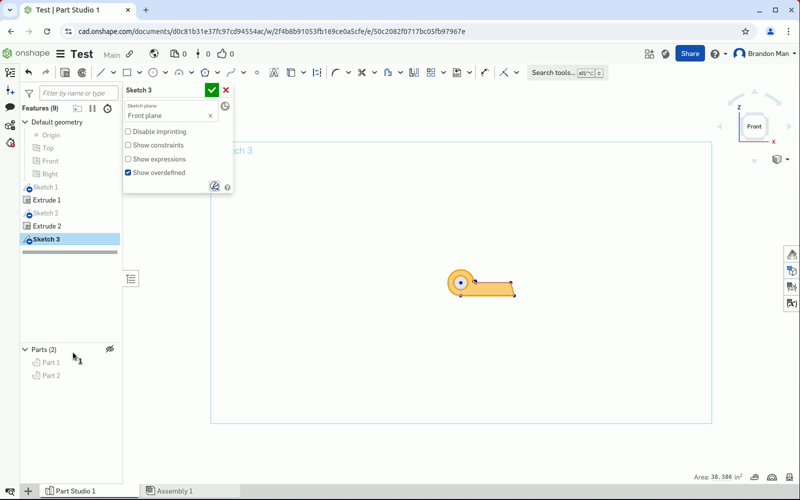
key(shift+y)
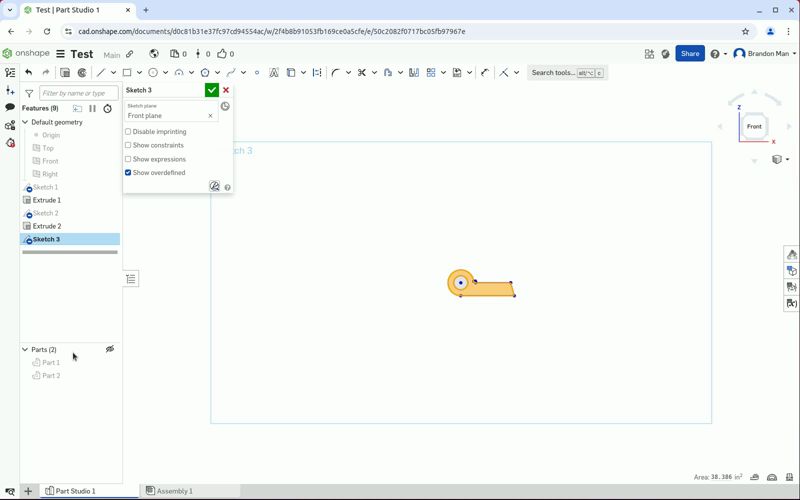
key(shift+e)
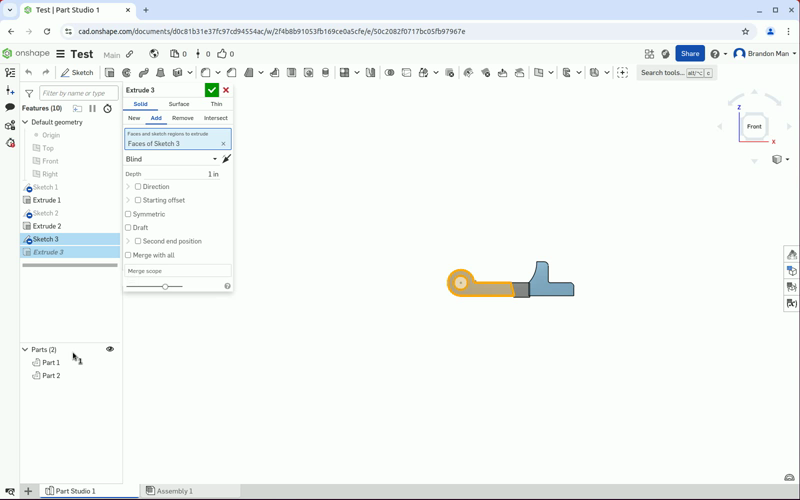
mouse_move(143, 106)
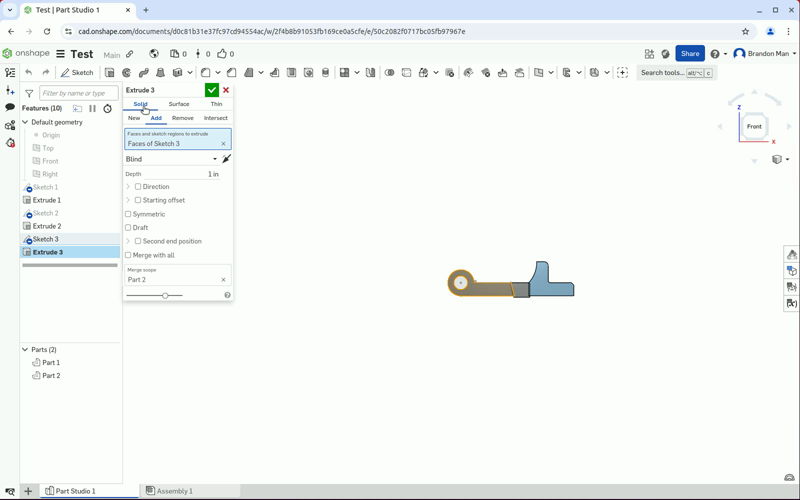
click(143, 106)
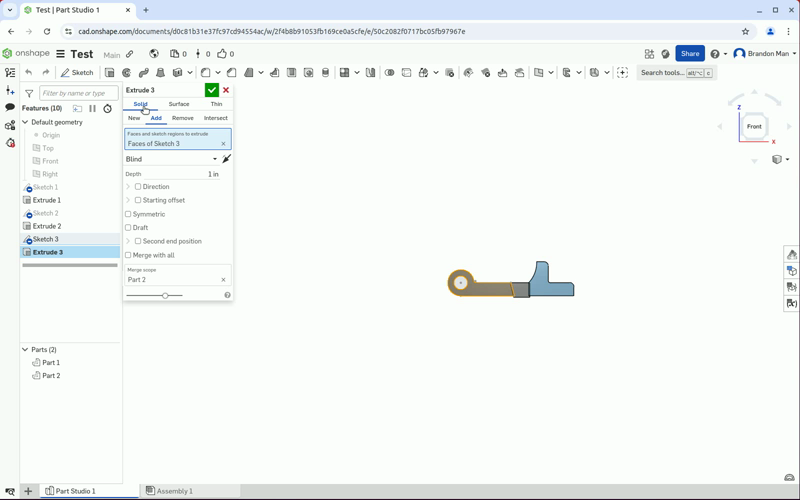
mouse_move(137, 120)
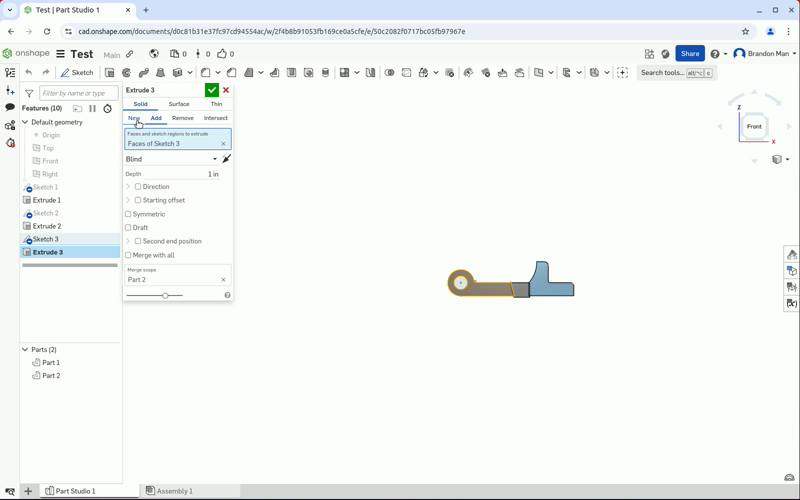
click(137, 120)
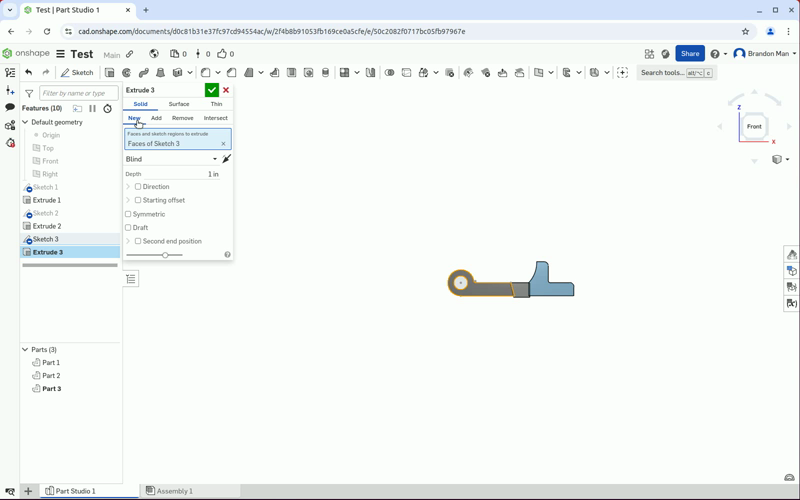
key(tab, 4)
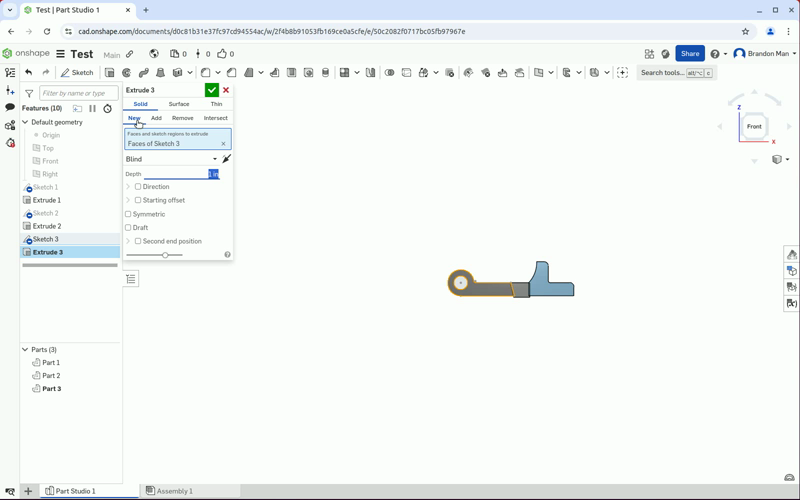
text(7.221)
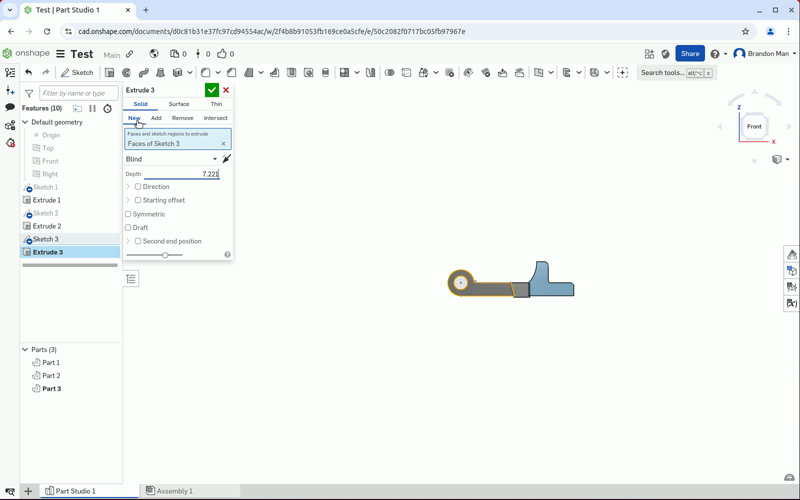
key(enter)
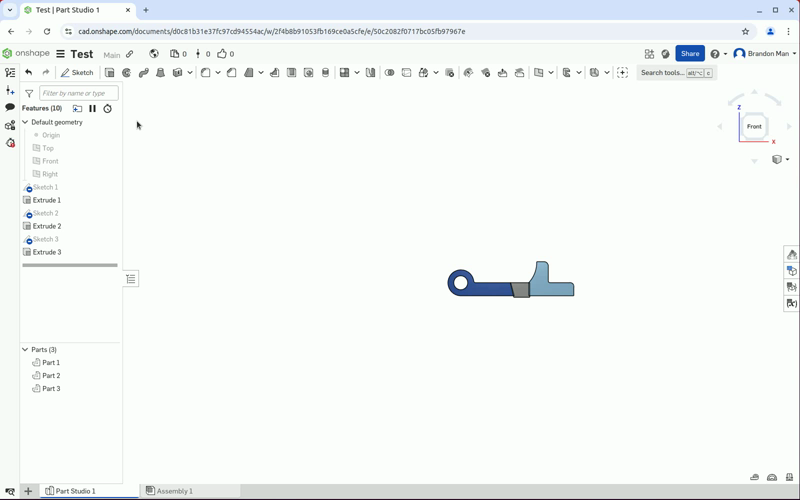
key(shift+h)
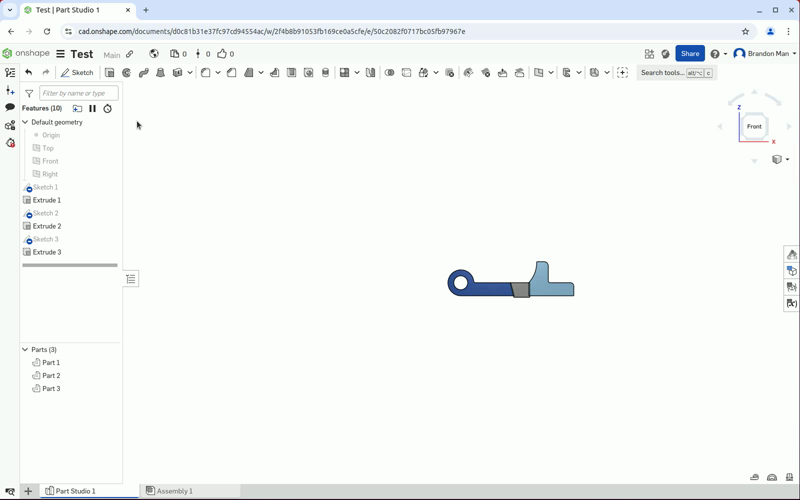
key(shift+h)
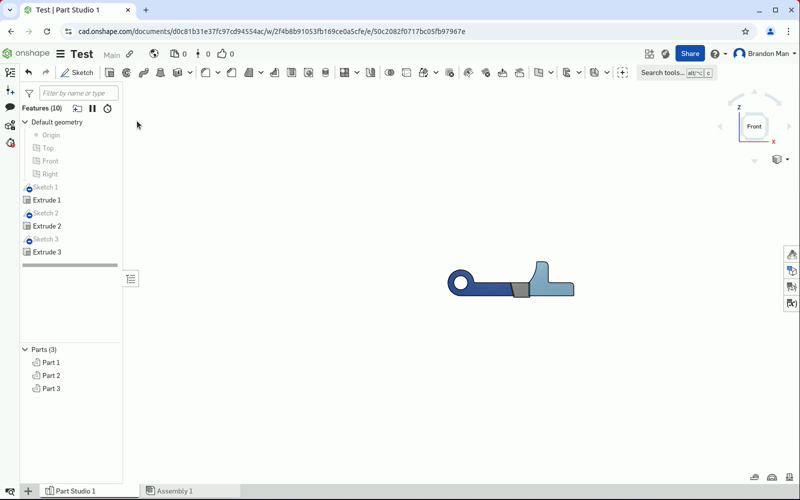
mouse_move(73, 189)
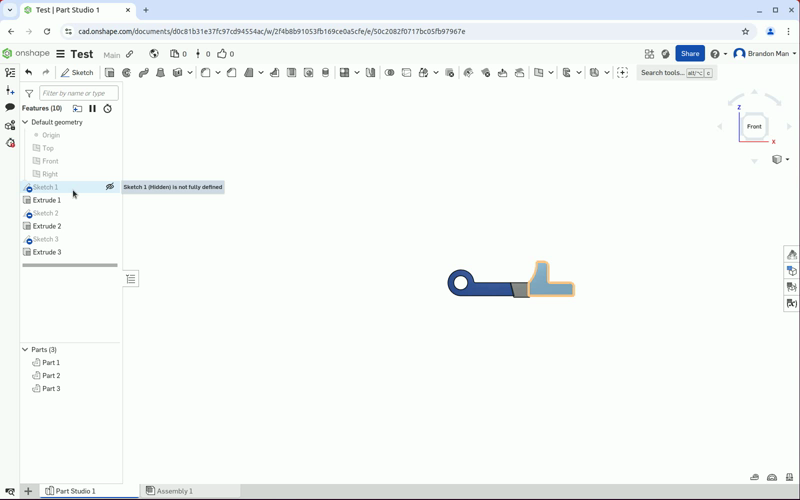
click(73, 189)
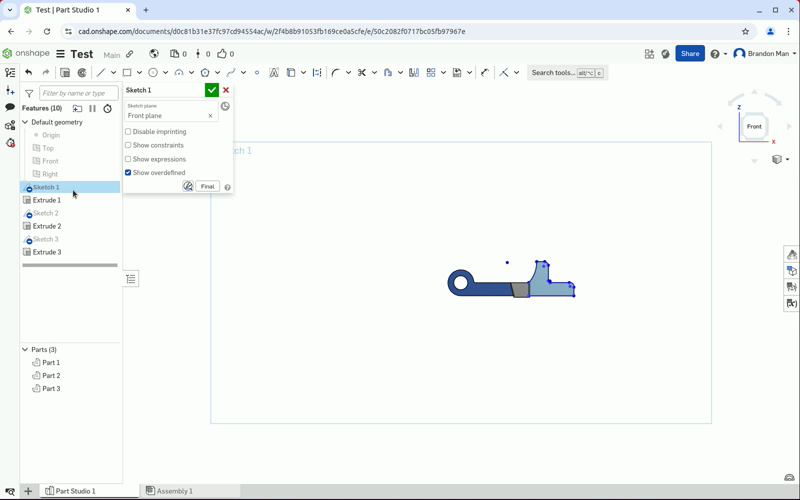
mouse_move(229, 92)
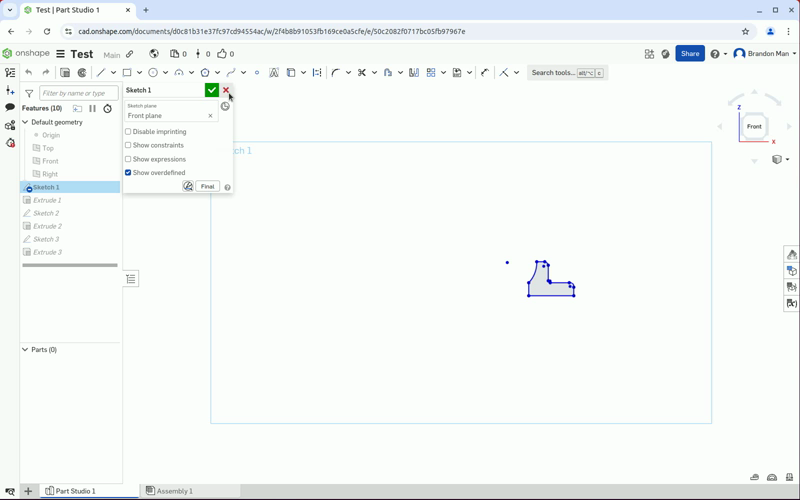
click(229, 92)
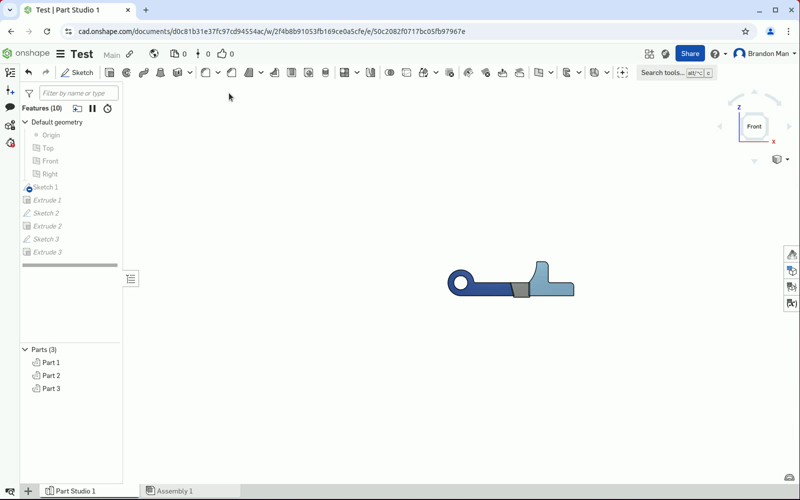
mouse_move(73, 352)
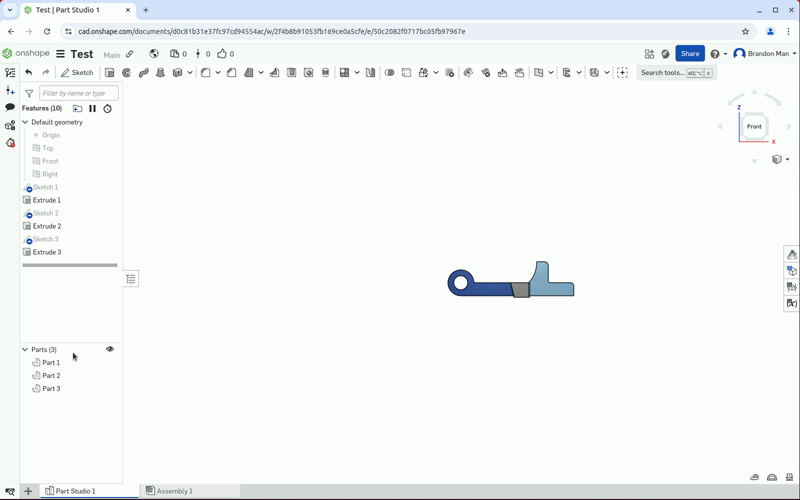
key(y)
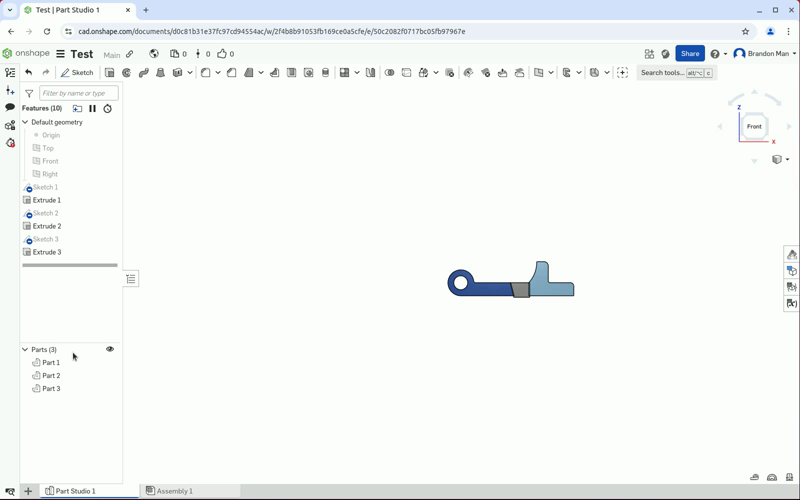
key(shift+p)
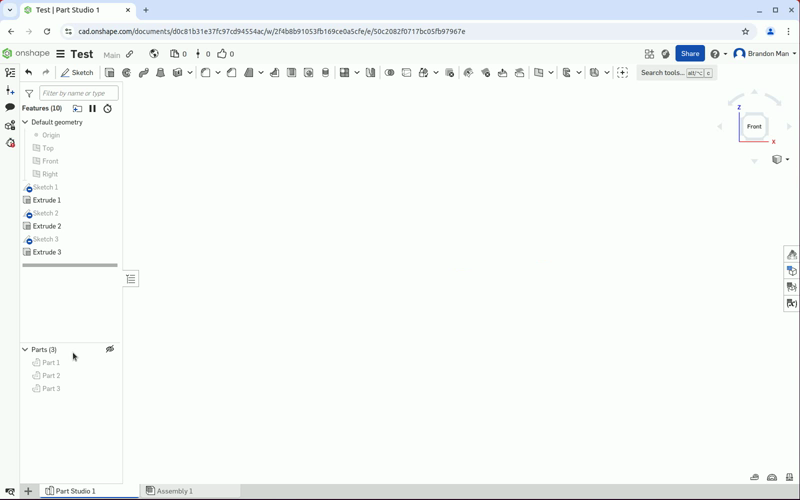
key(space)
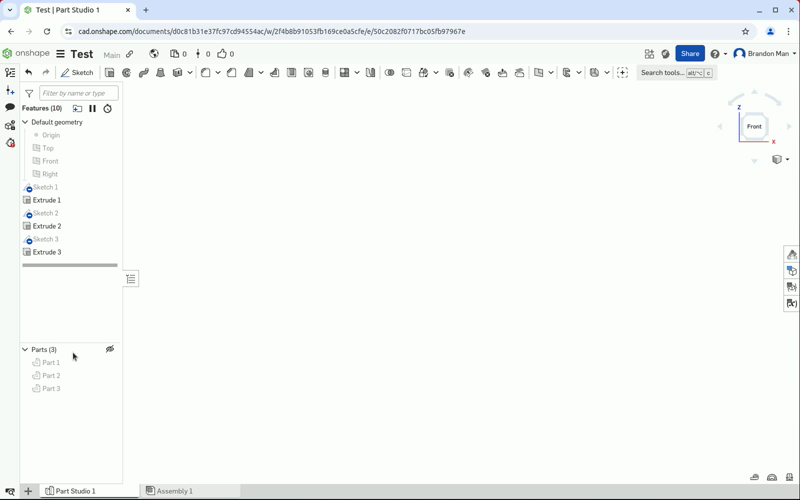
key_down(shift)
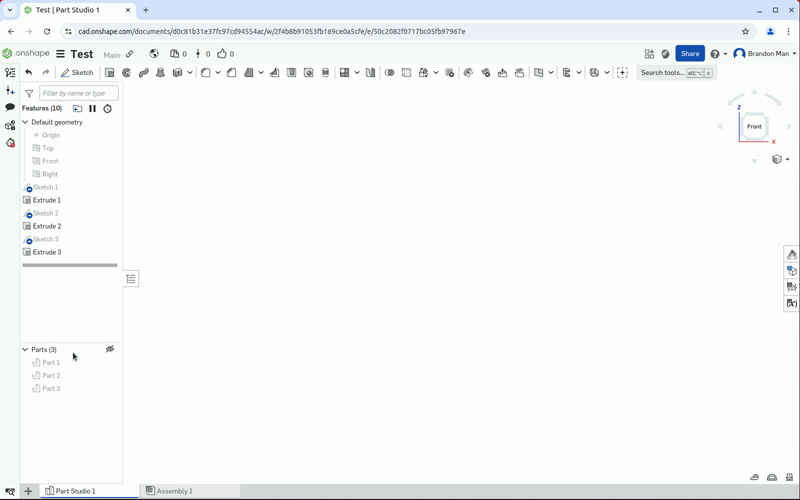
key(down)
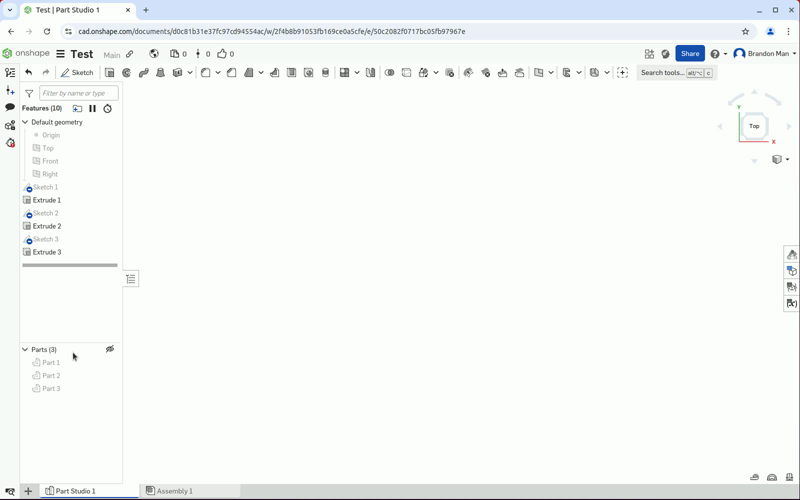
key_up(shift)
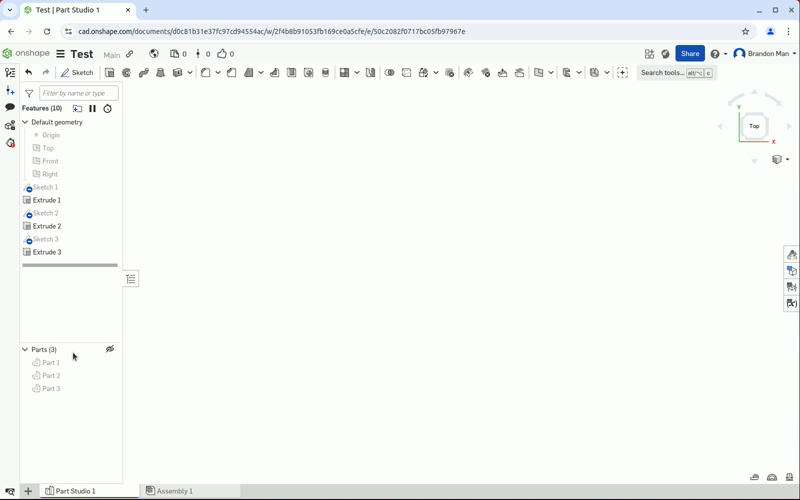
mouse_move(73, 352)
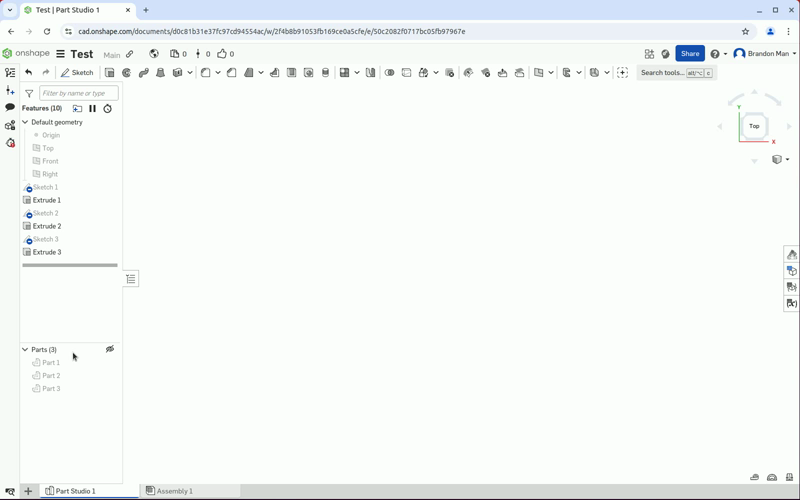
key(shift+y)
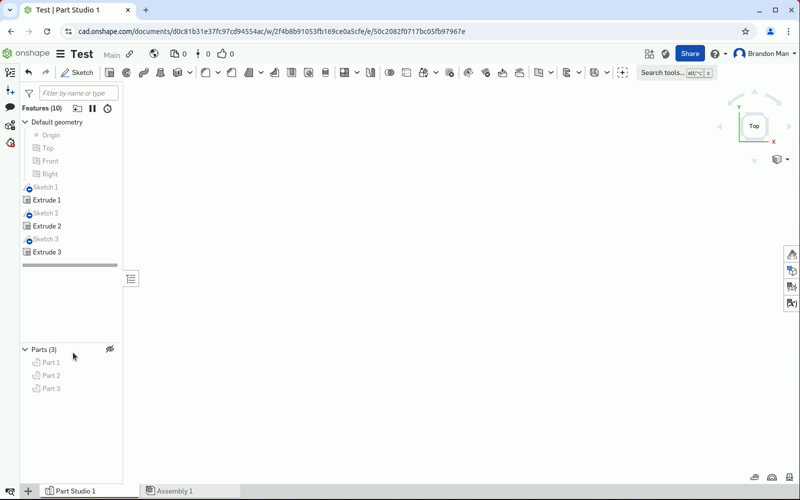
key(shift+s)
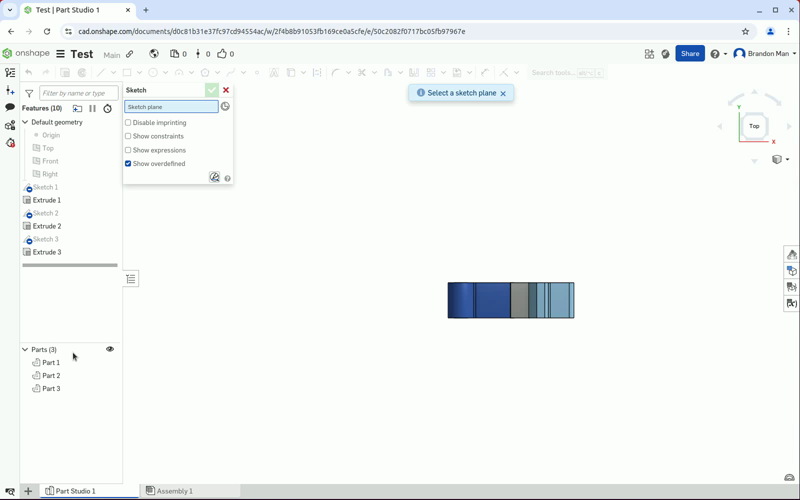
mouse_move(73, 150)
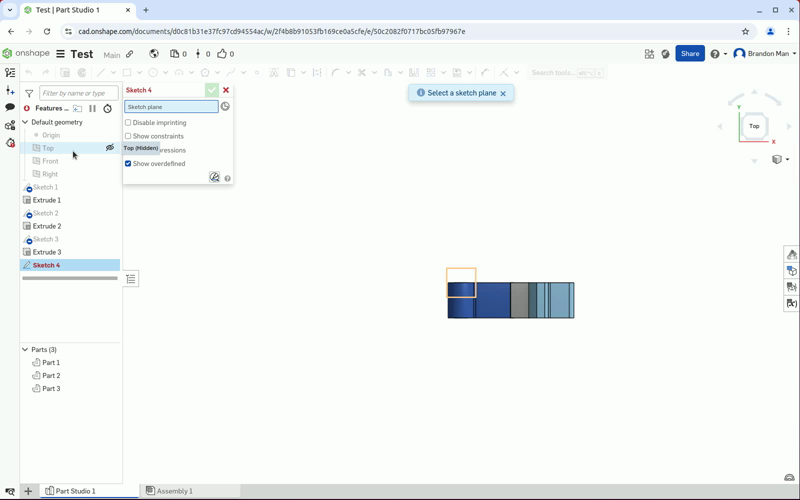
click(73, 150)
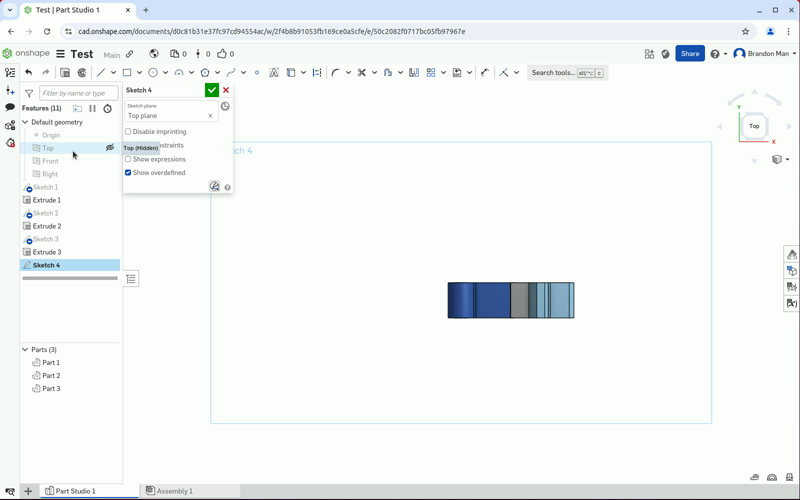
mouse_move(73, 352)
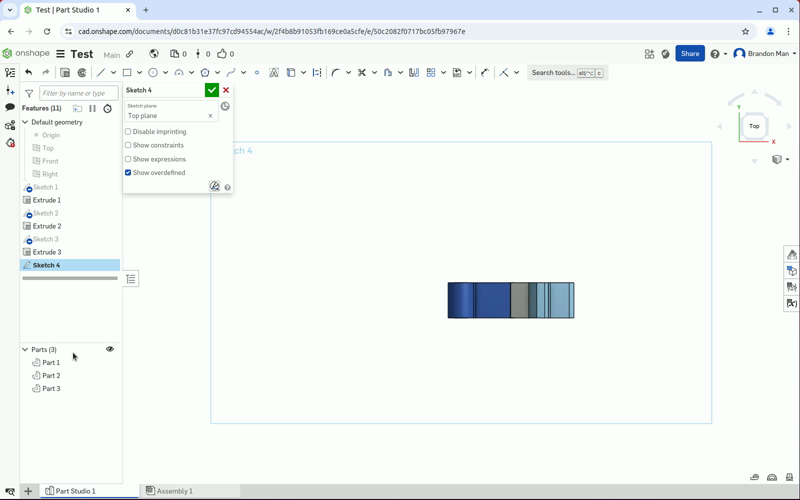
key(y)
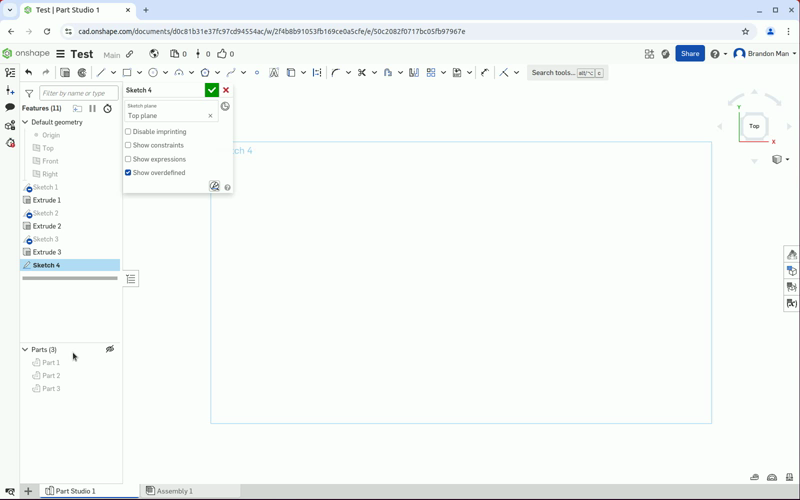
key(l)
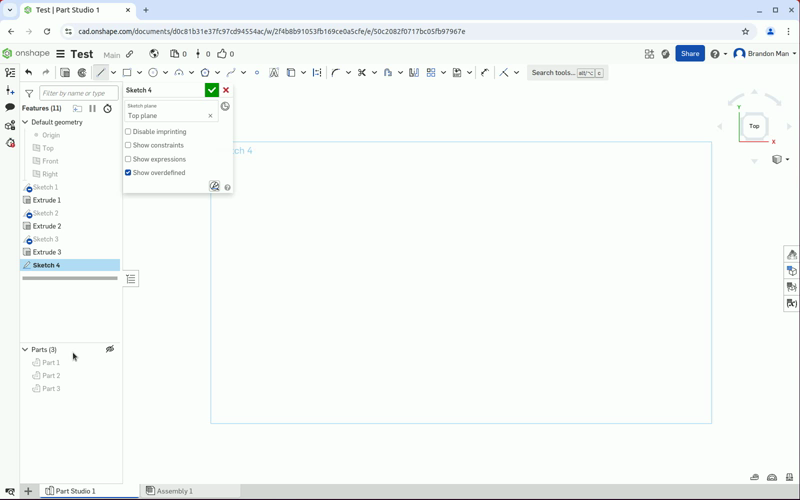
key_down(shift)
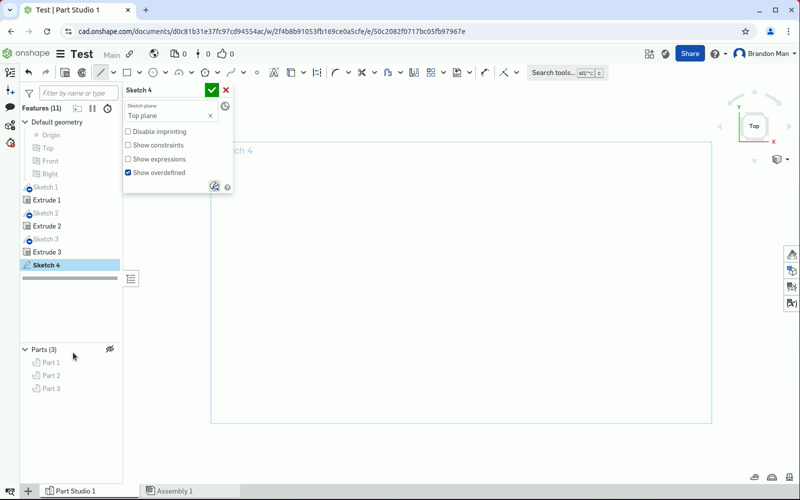
mouse_move(446, 306)
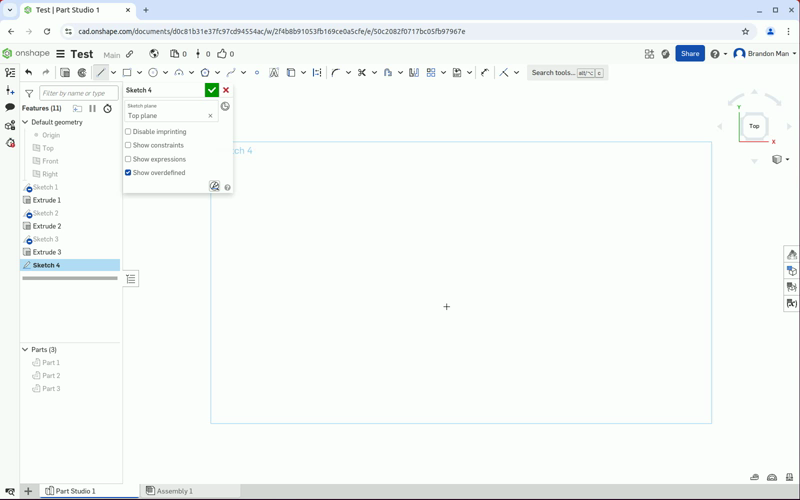
click(446, 306)
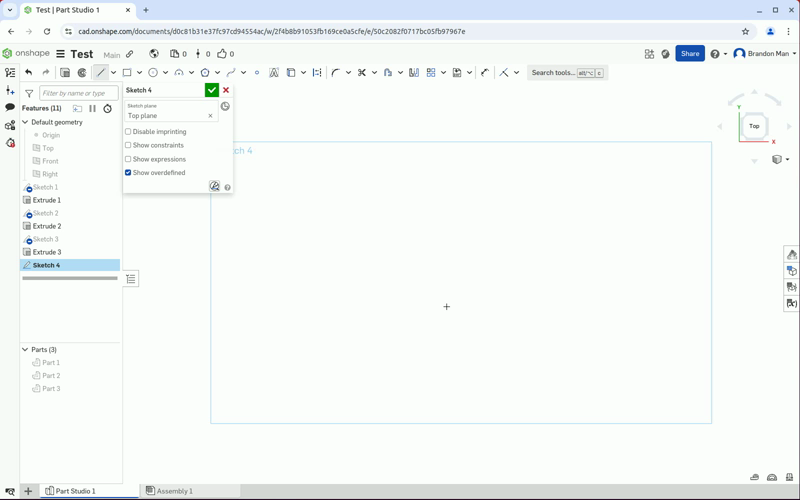
key_up(shift)
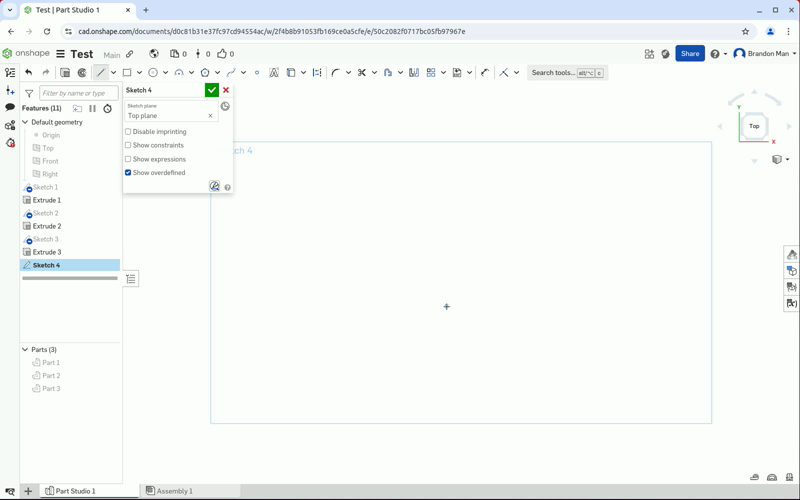
key_down(shift)
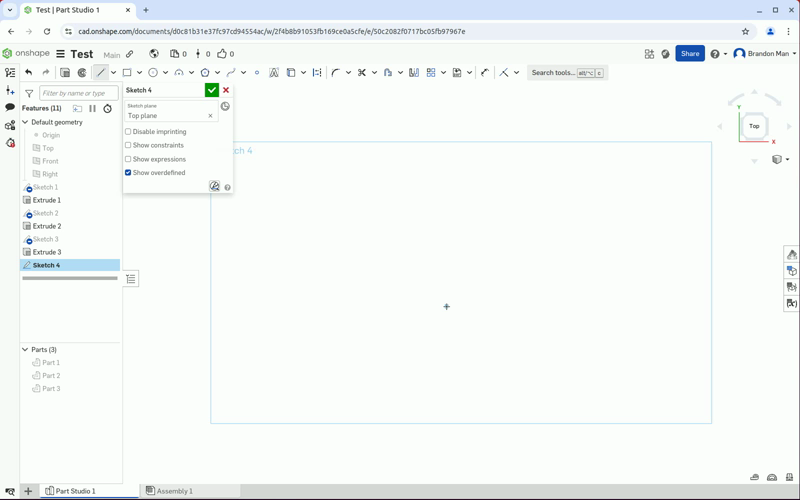
key_up(shift)
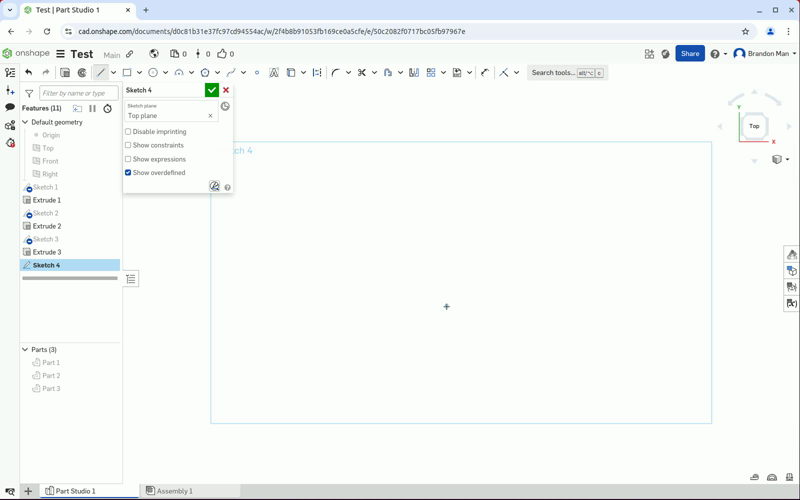
key_down(shift)
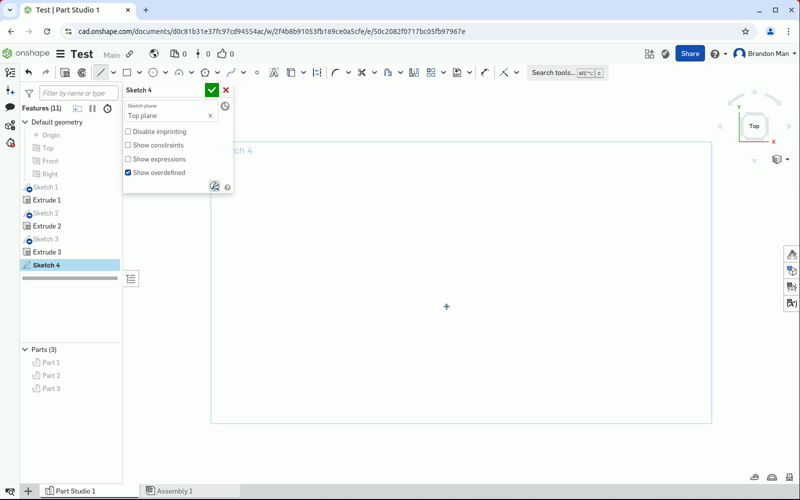
mouse_move(477, 306)
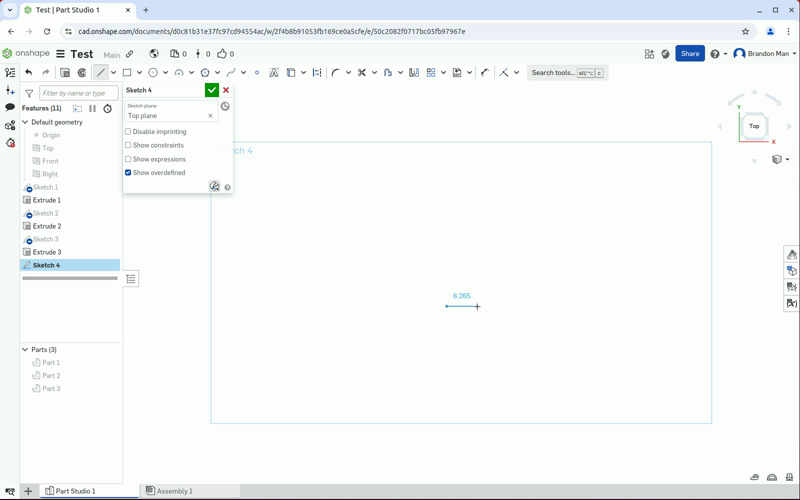
mouse_move(475, 306)
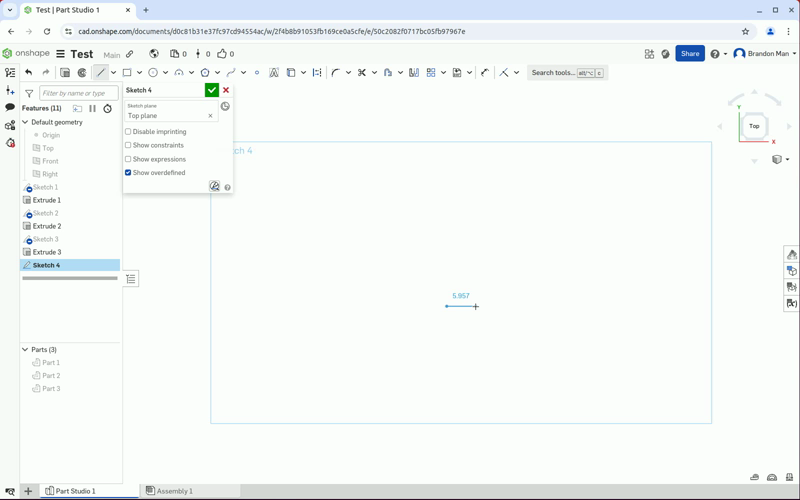
click(475, 306)
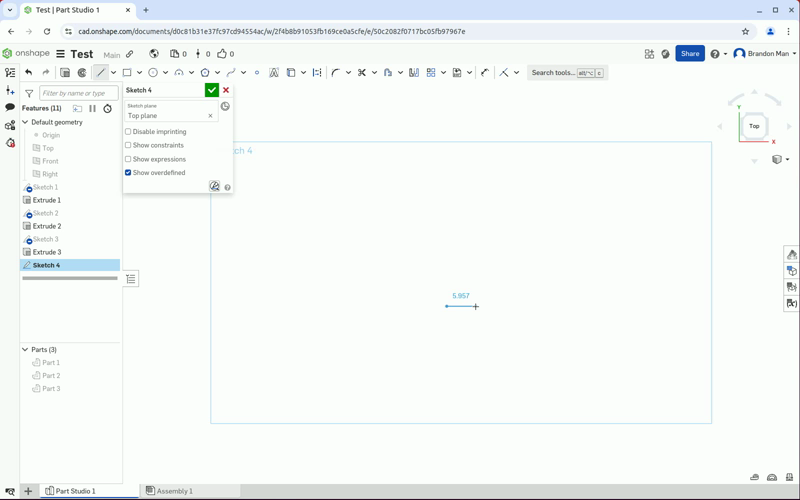
key_up(shift)
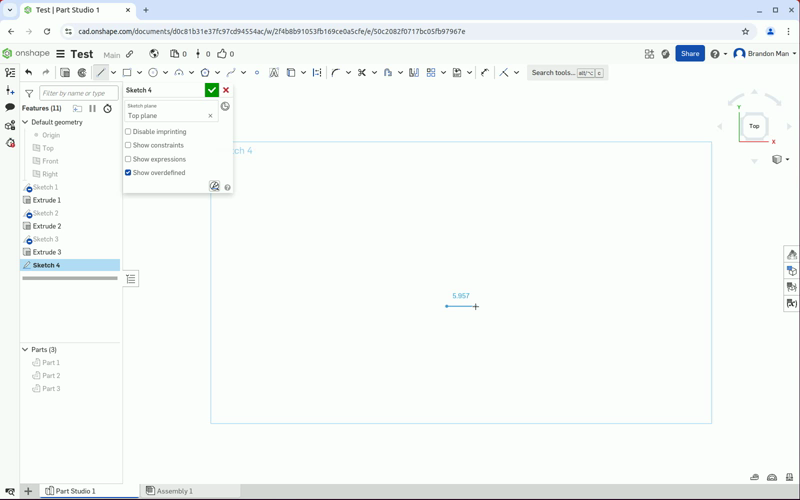
key_down(shift)
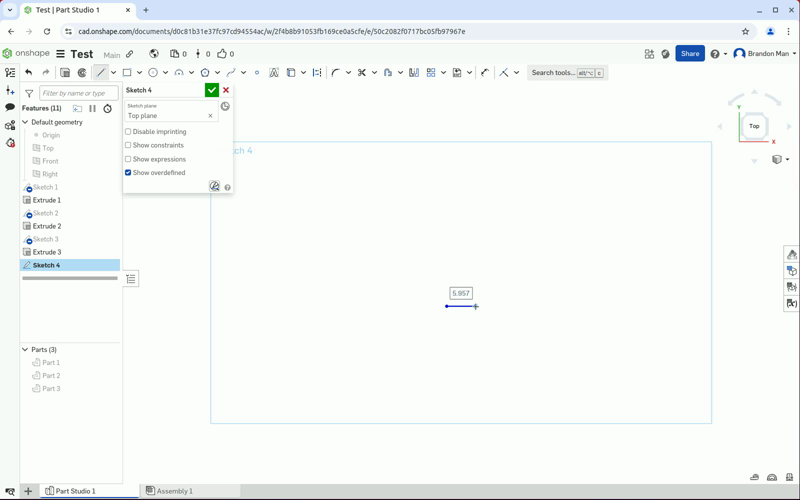
mouse_move(505, 306)
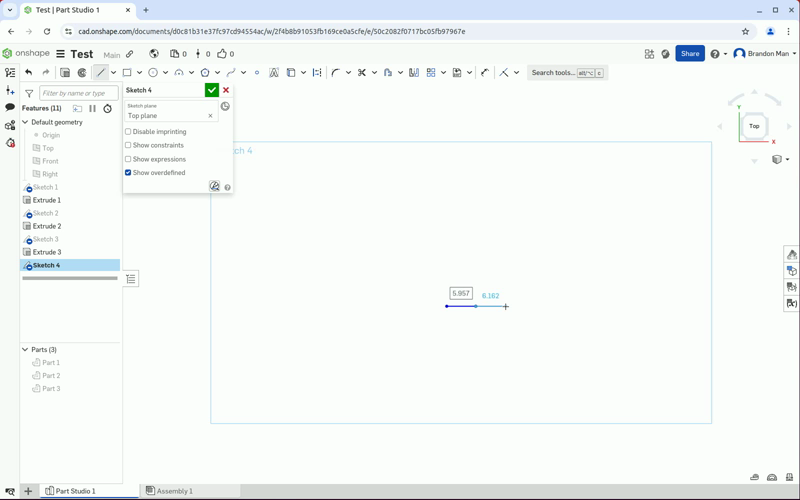
mouse_move(475, 293)
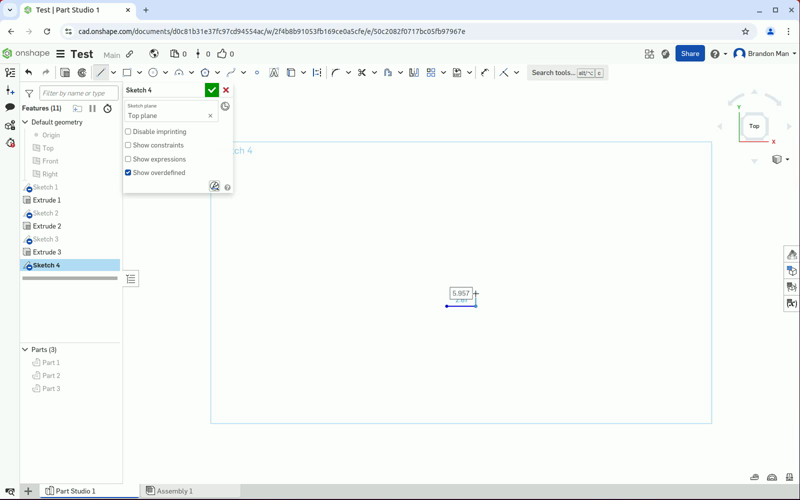
click(475, 293)
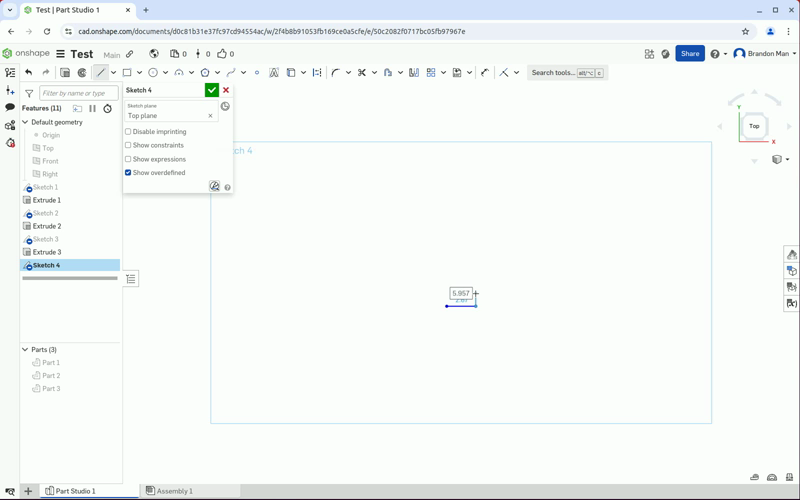
key_up(shift)
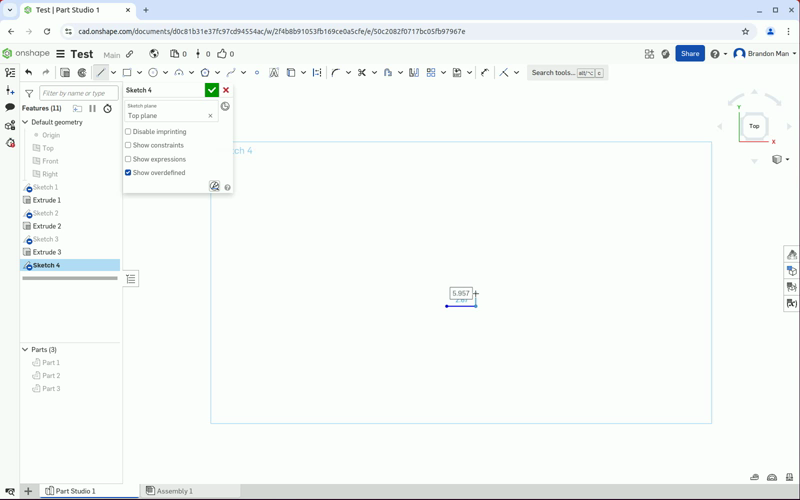
key_down(shift)
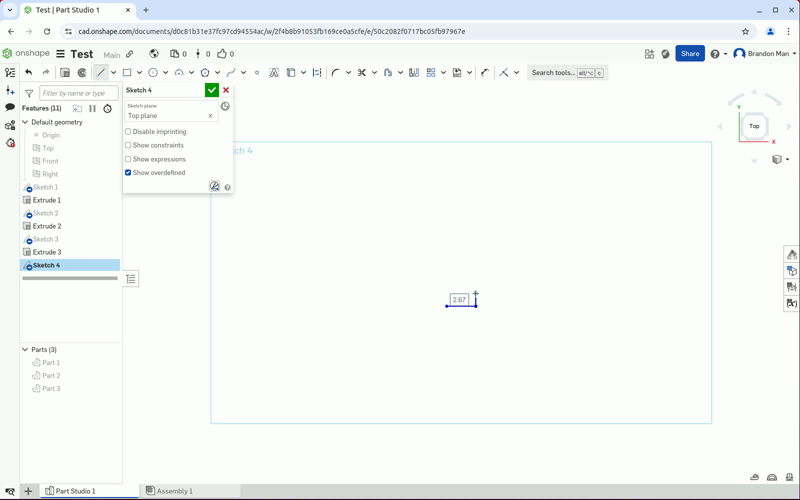
mouse_move(505, 293)
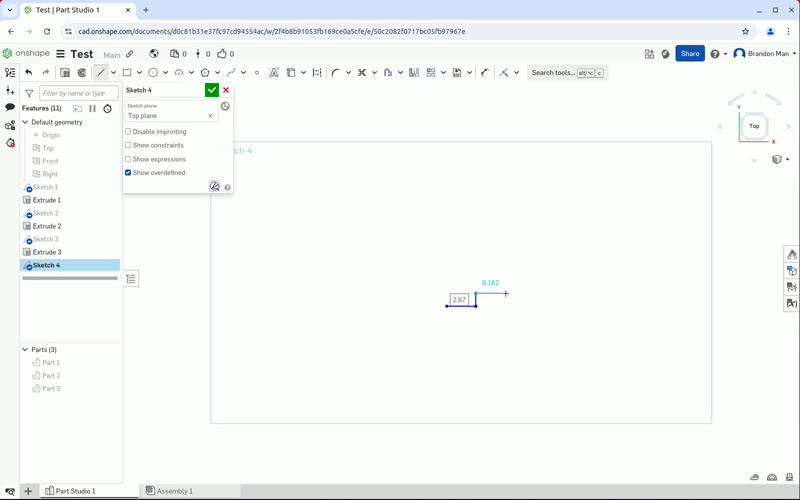
mouse_move(446, 293)
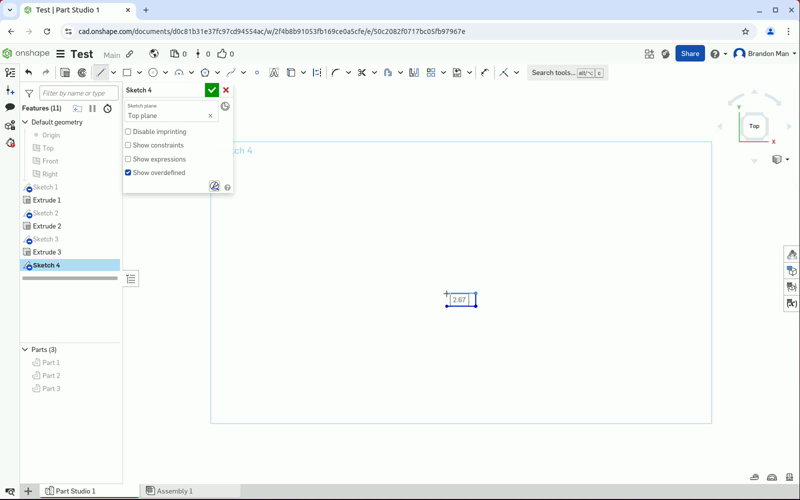
click(446, 293)
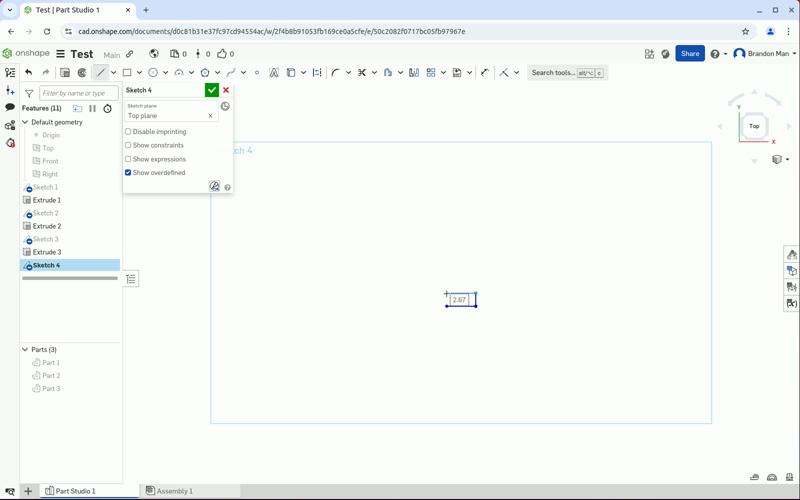
key_up(shift)
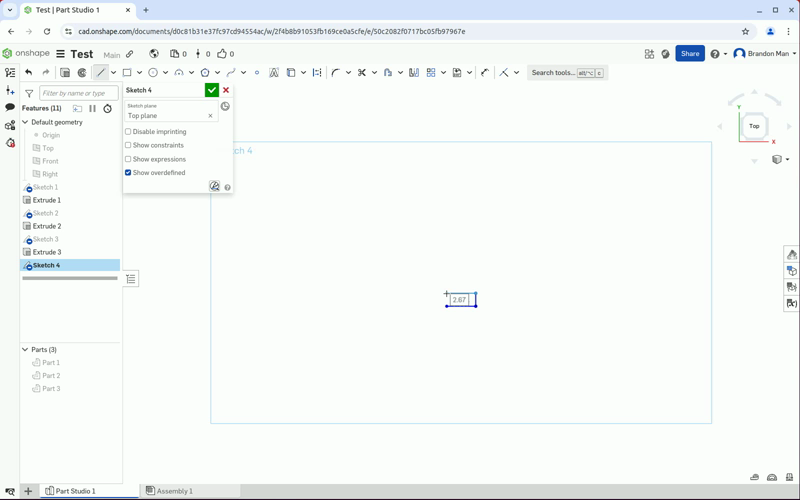
mouse_move(476, 293)
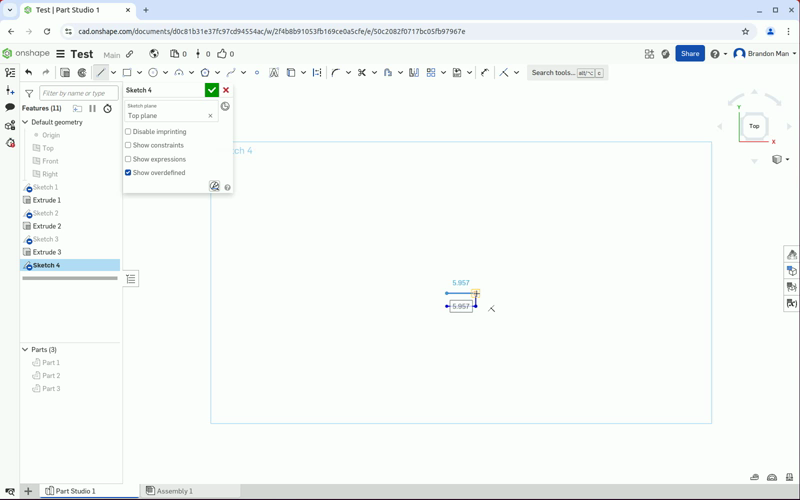
key_down(shift)
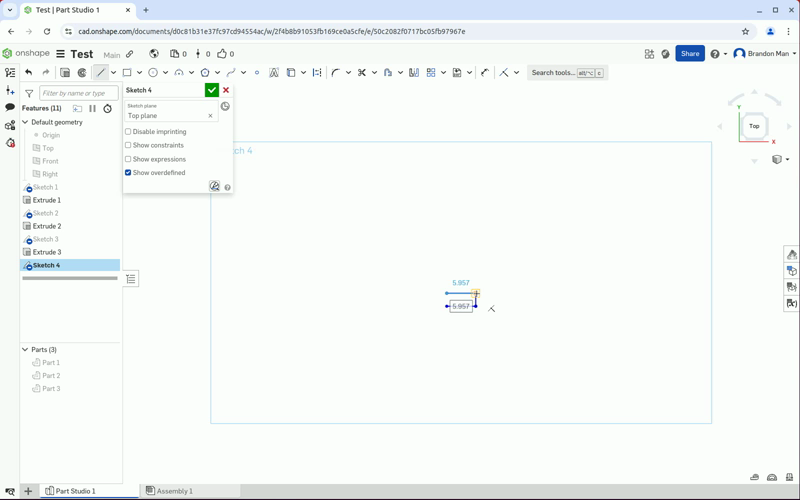
mouse_move(446, 306)
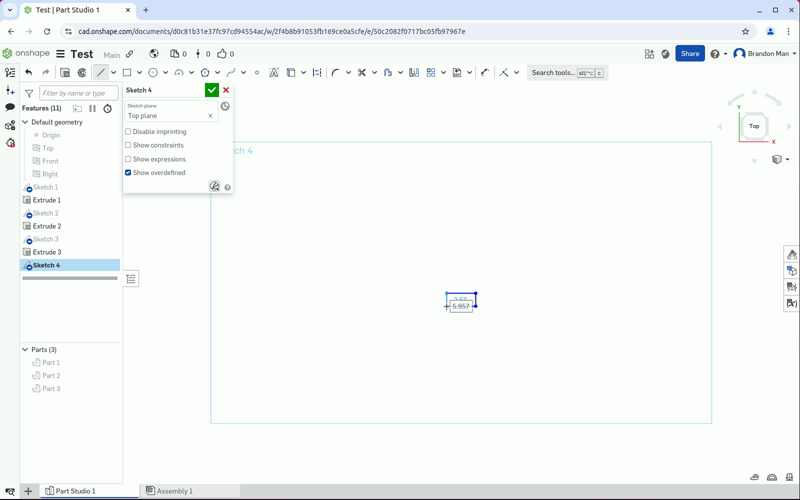
key_up(shift)
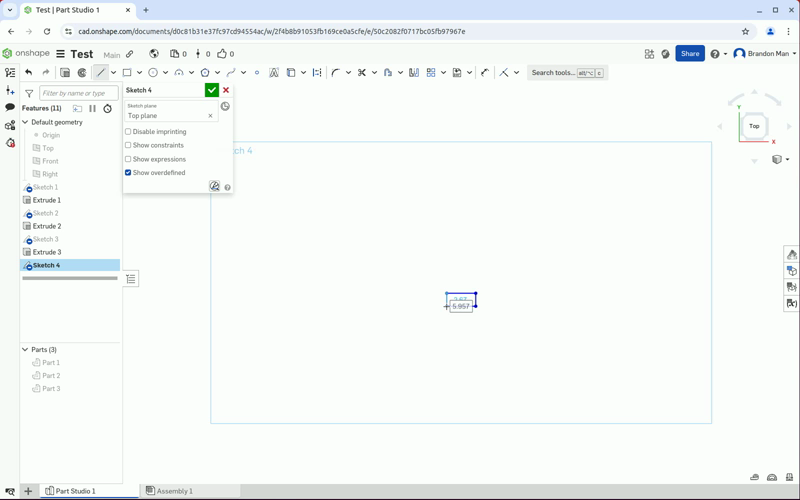
click(446, 306)
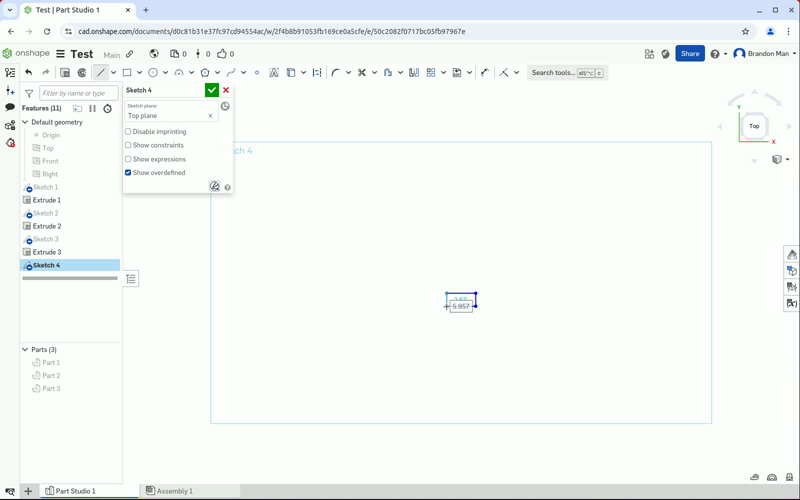
key(esc)
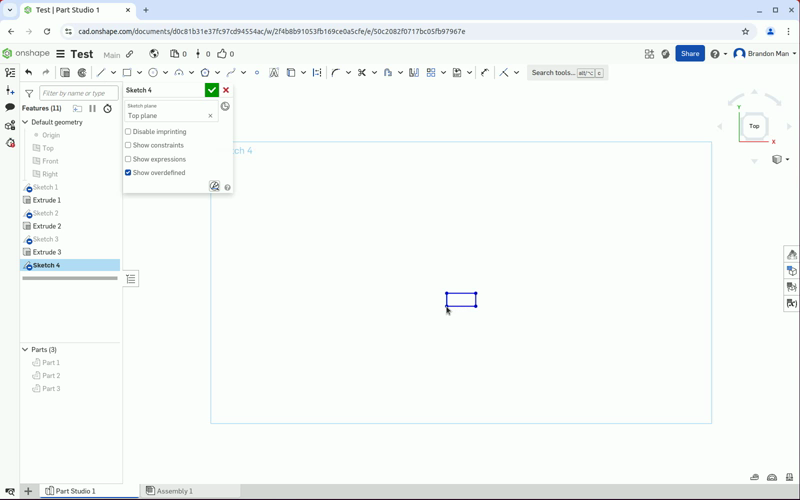
mouse_move(455, 296)
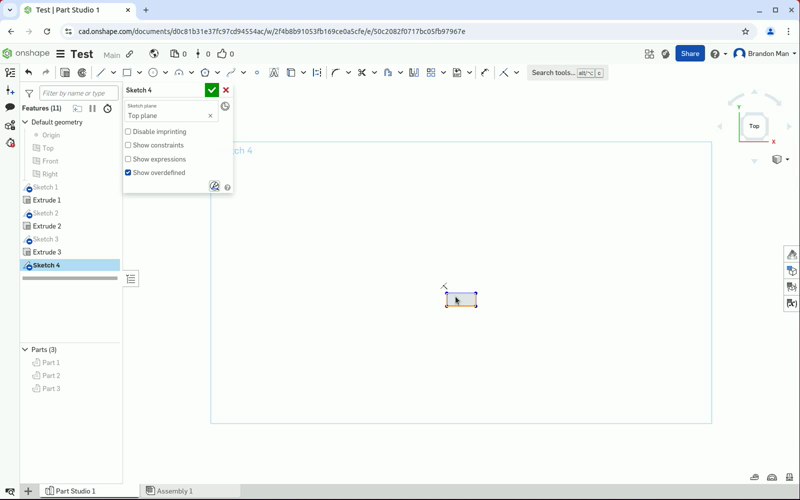
scroll(6)
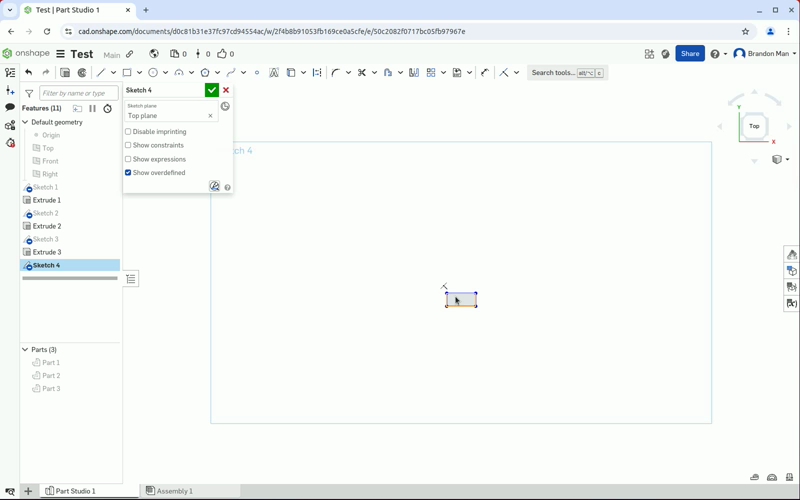
scroll(6)
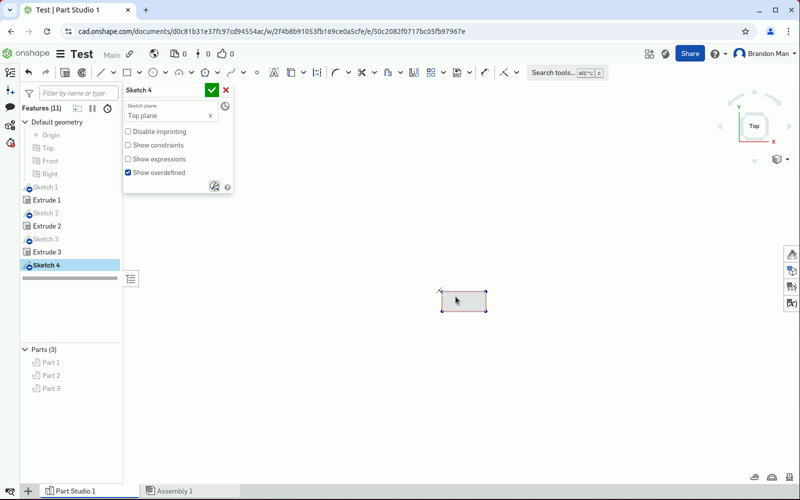
scroll(6)
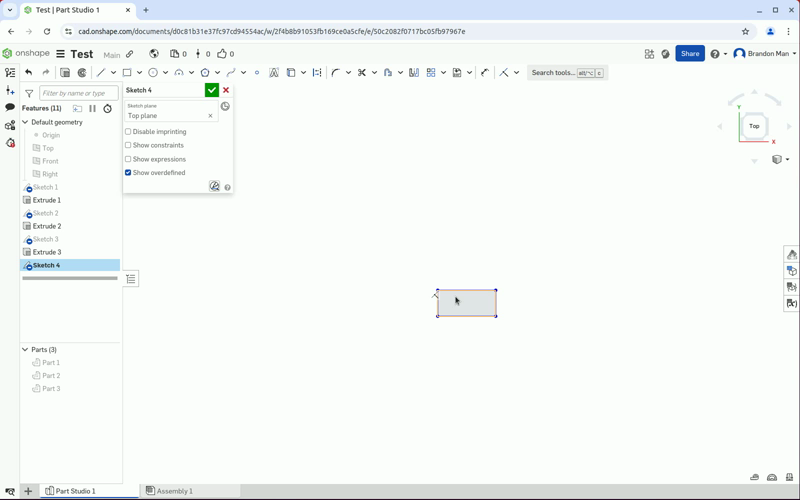
scroll(6)
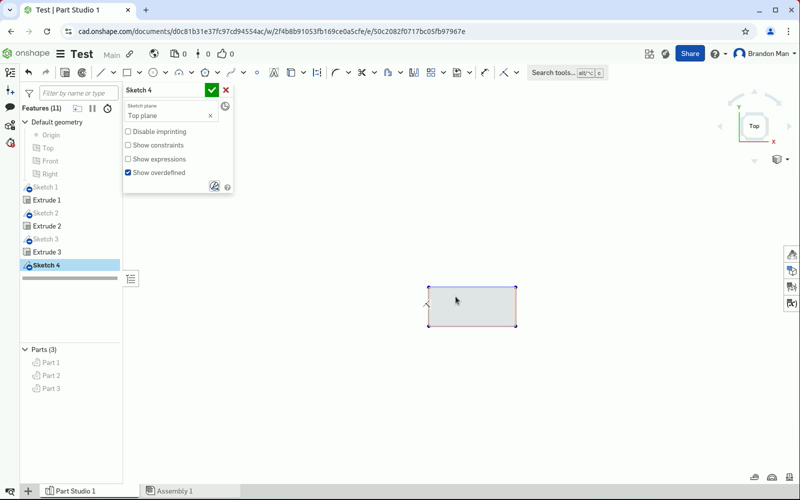
scroll(6)
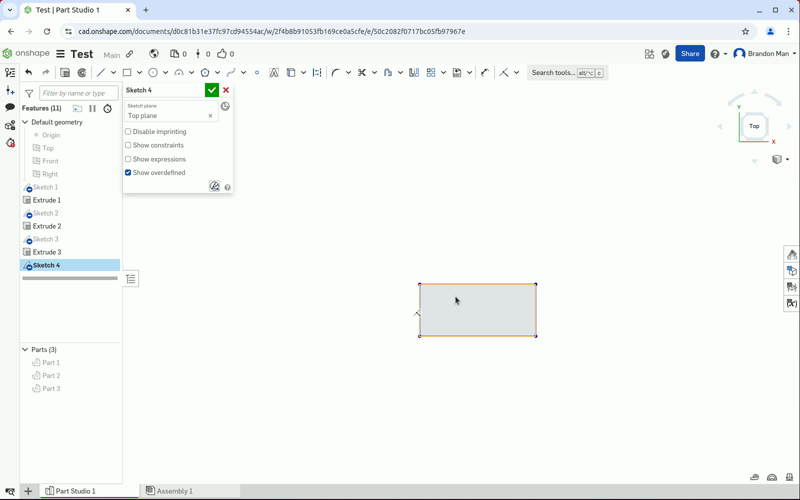
scroll(6)
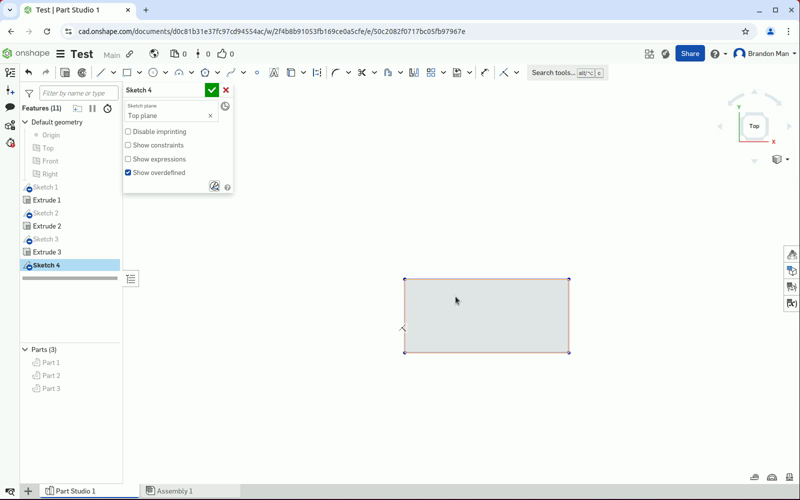
scroll(6)
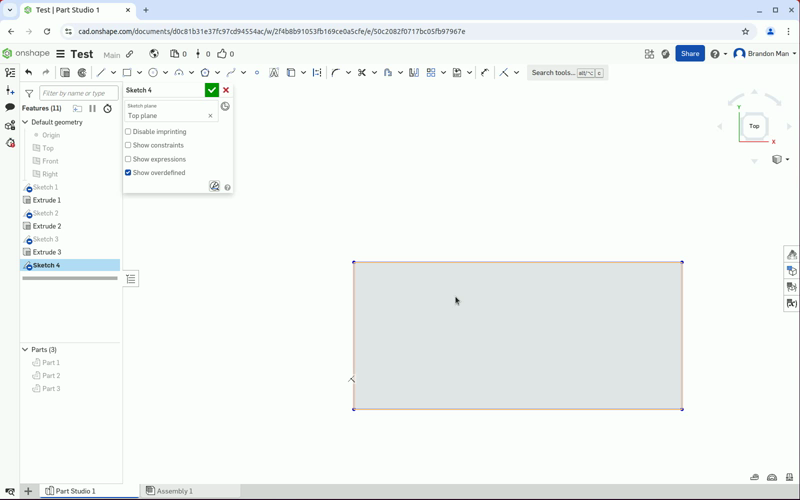
click(455, 296)
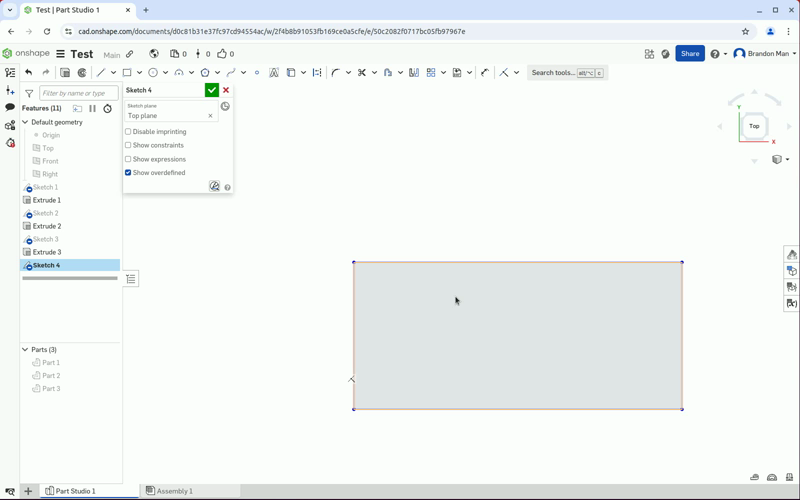
scroll(-6)
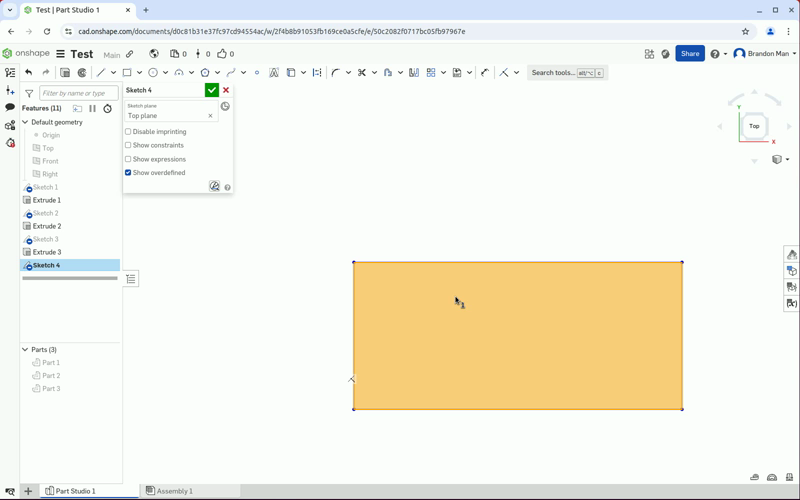
scroll(-6)
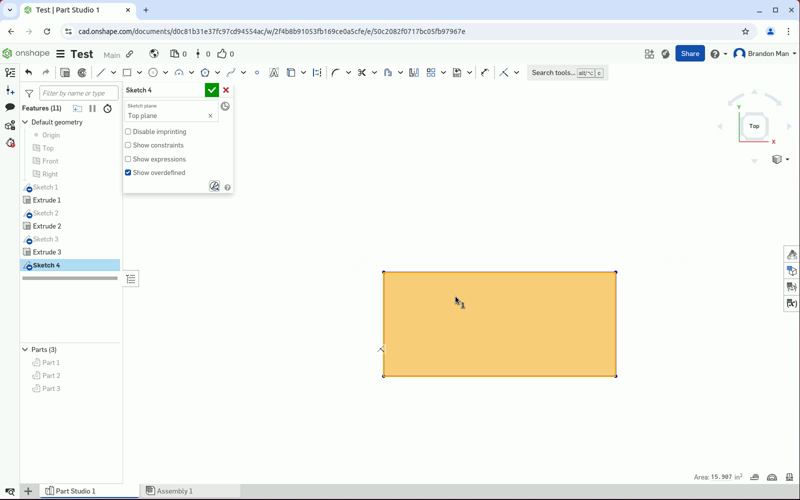
scroll(-6)
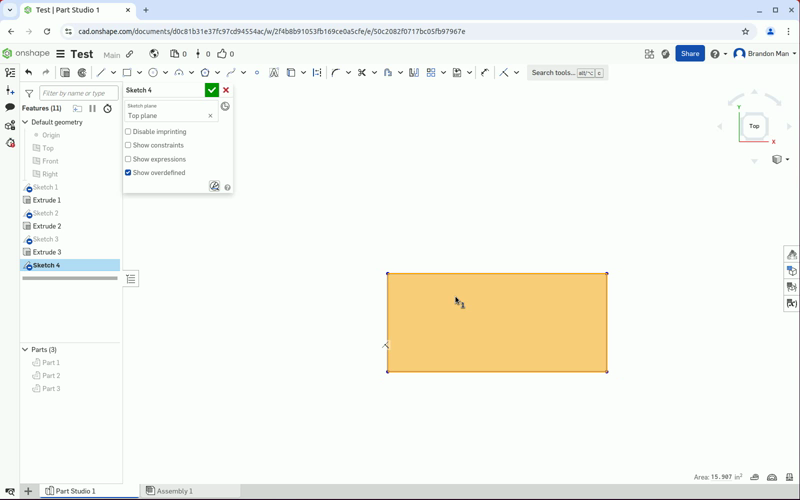
scroll(-6)
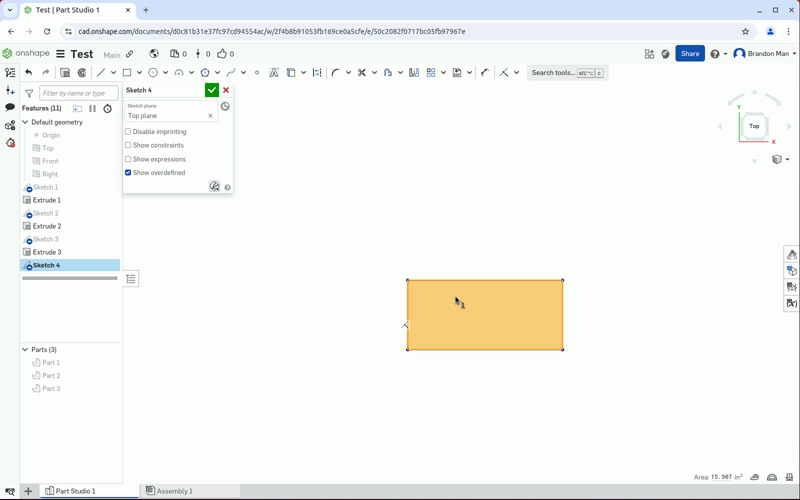
scroll(-6)
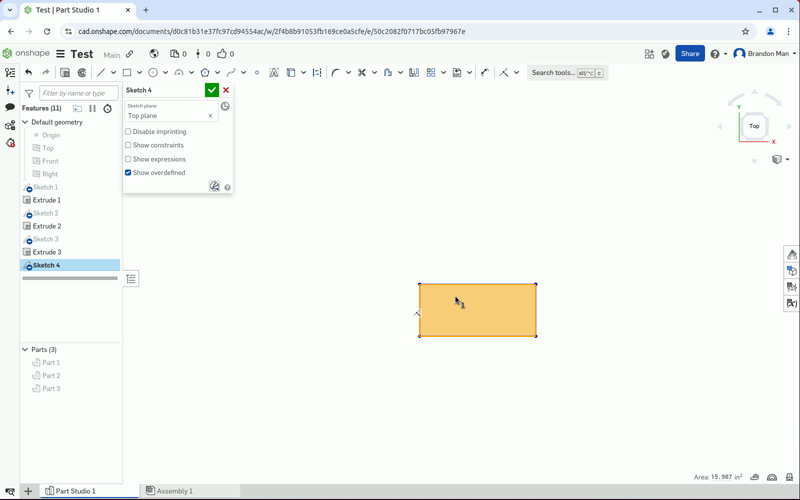
scroll(-6)
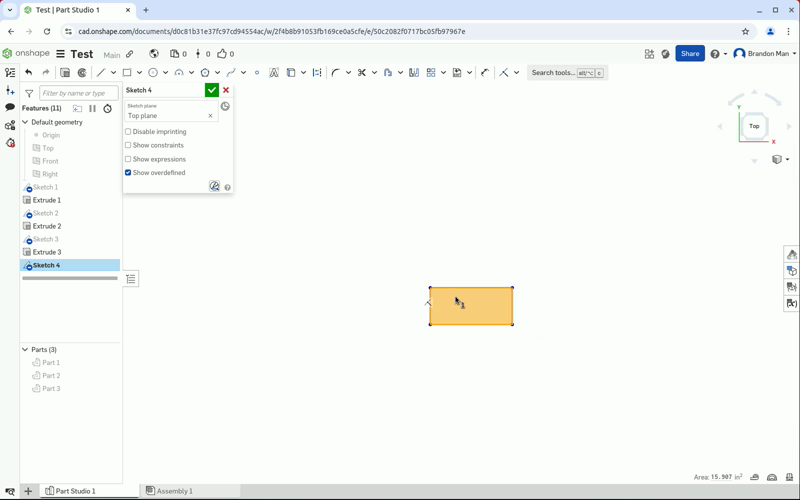
scroll(-6)
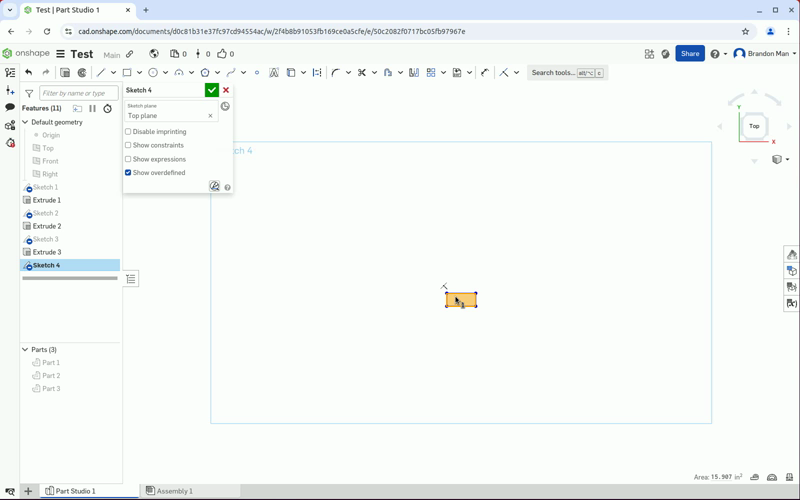
mouse_move(73, 352)
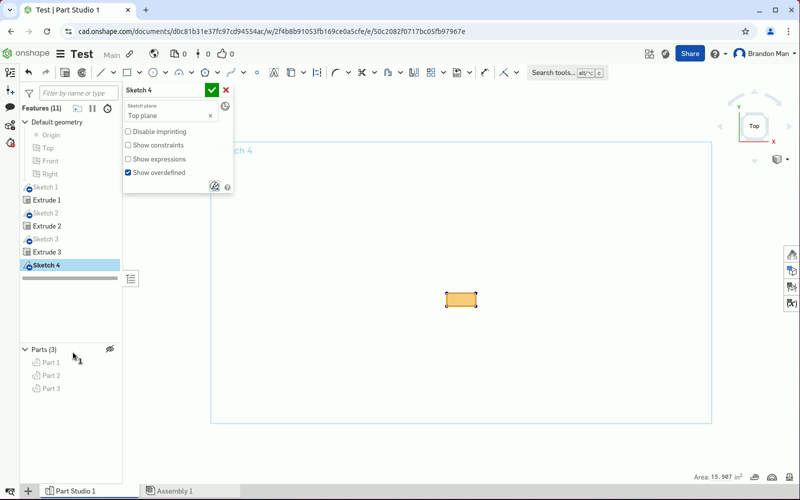
key(shift+y)
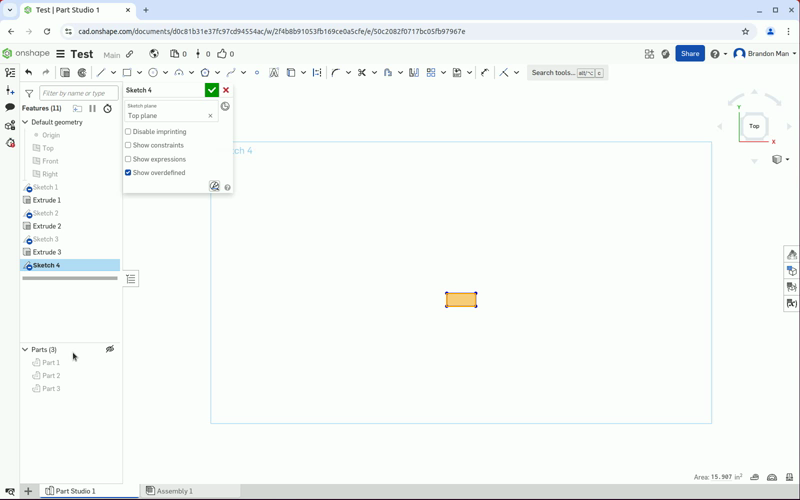
key(shift+e)
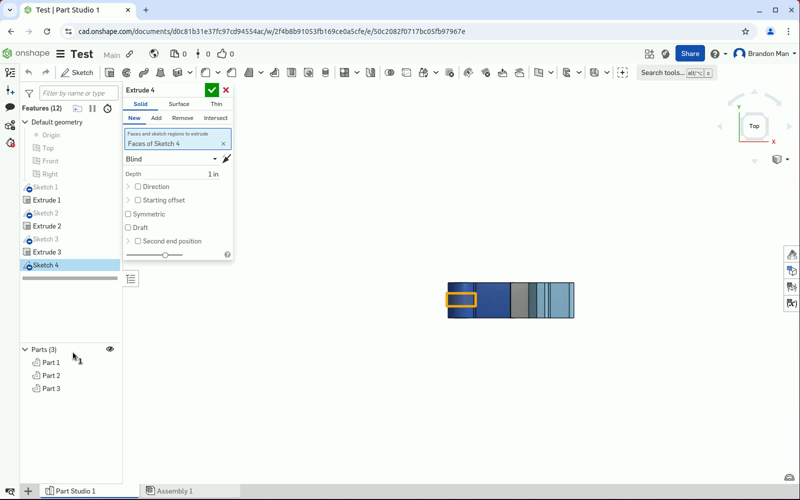
mouse_move(143, 106)
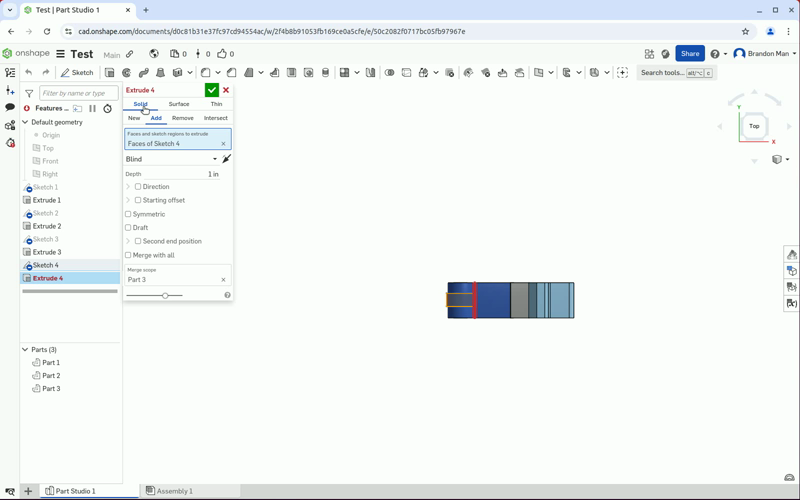
click(143, 106)
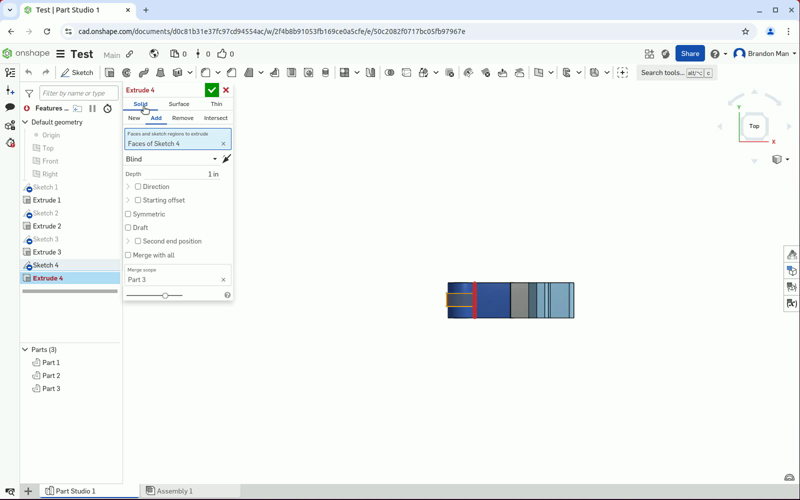
mouse_move(186, 120)
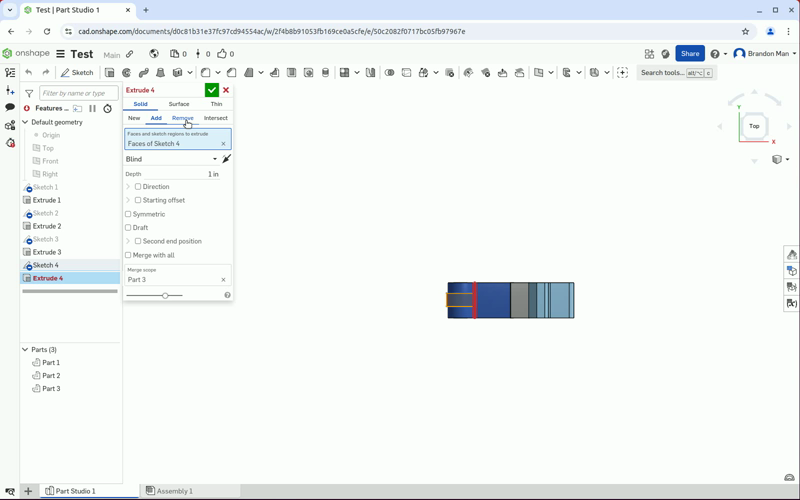
click(186, 120)
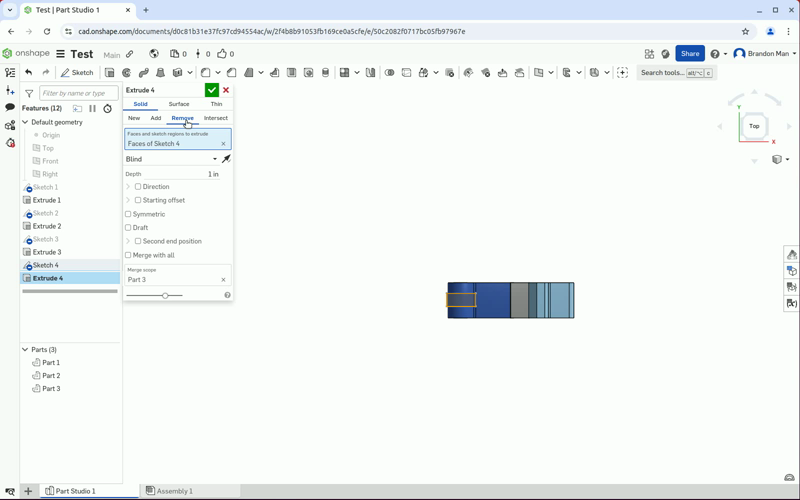
key(tab, 4)
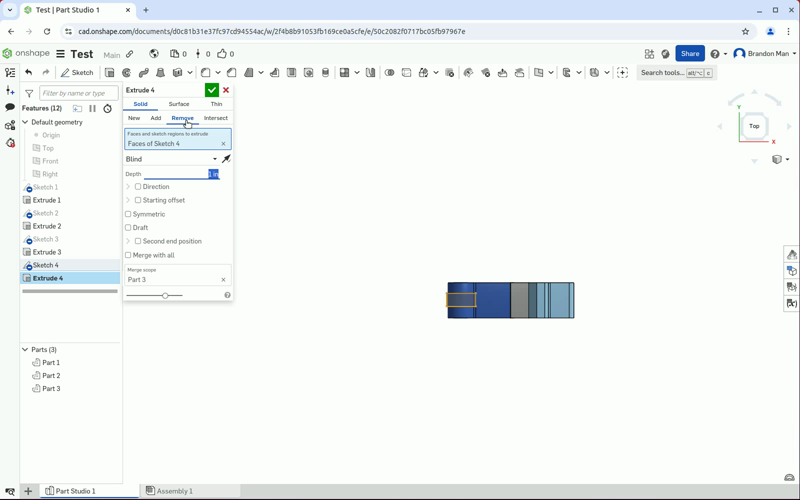
text(15.406)
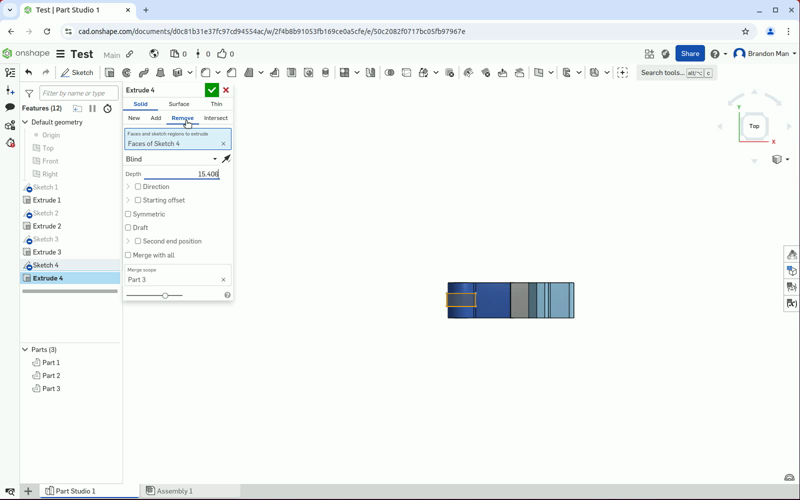
key(tab, 3)
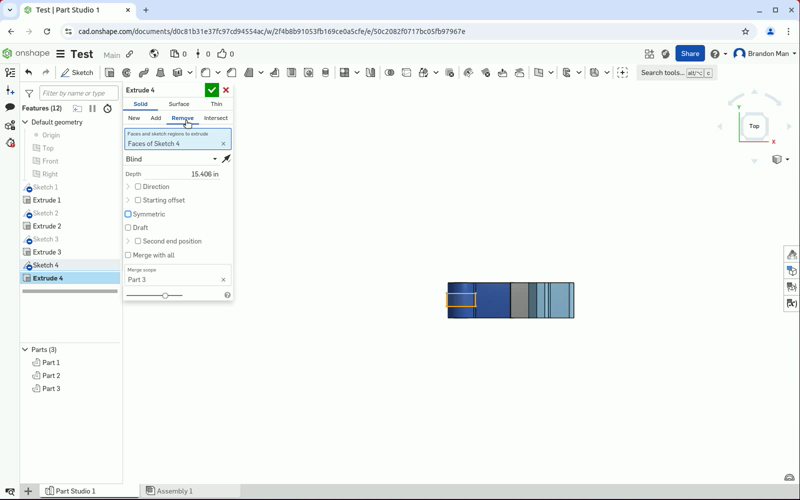
key(space)
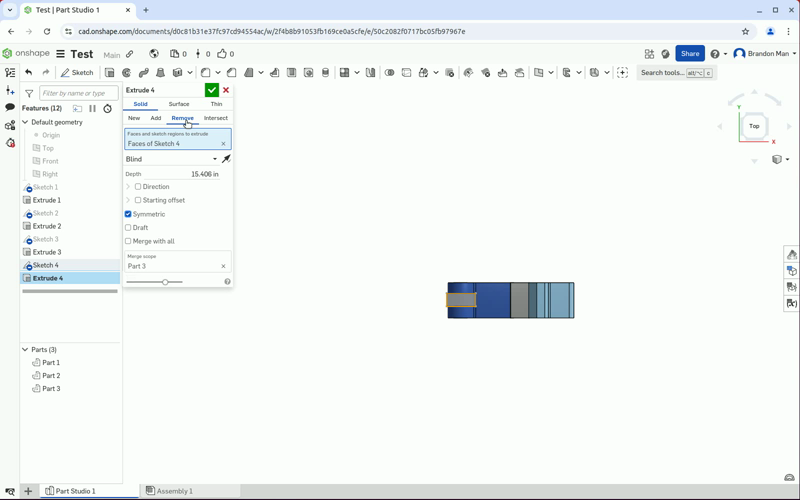
key(tab, 2)
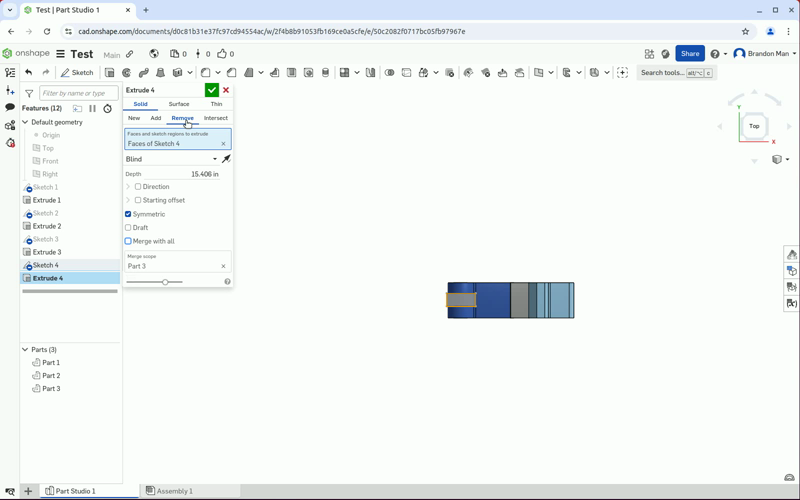
key(space)
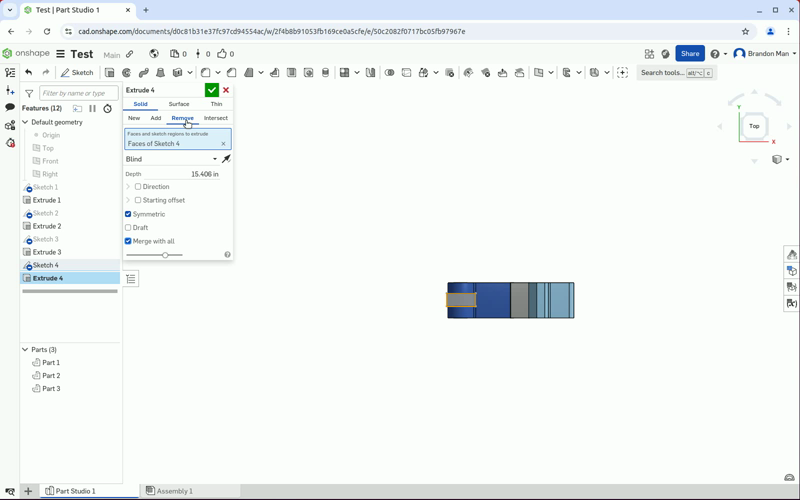
key(enter)
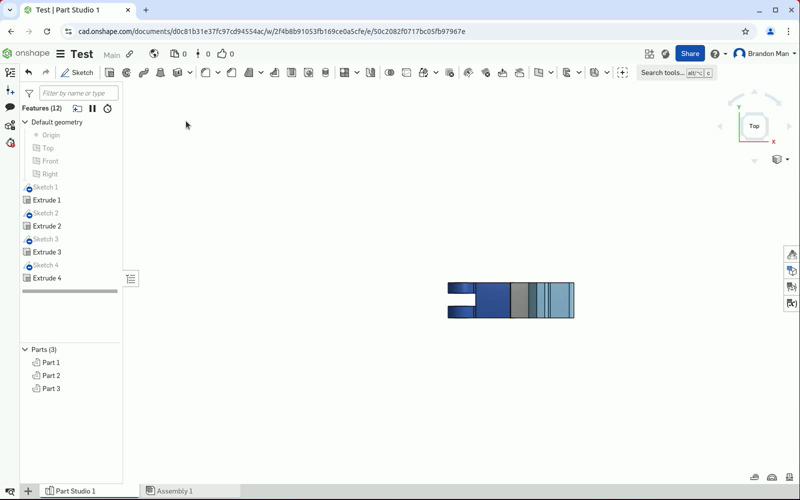
key(shift+h)
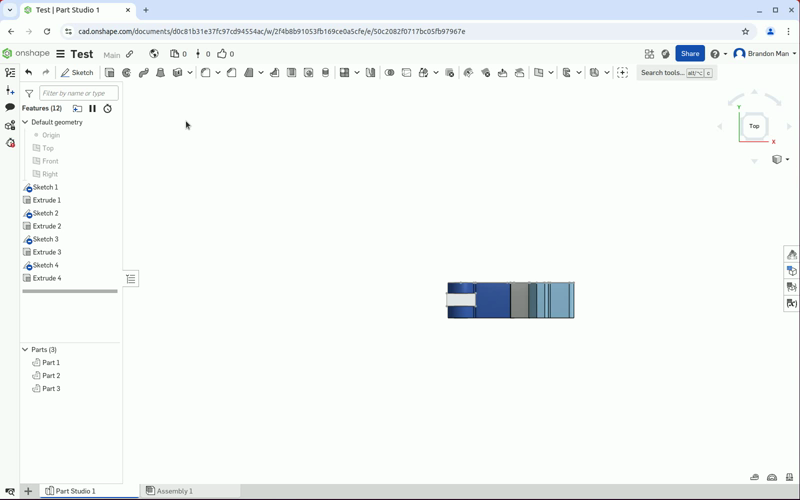
key(shift+h)
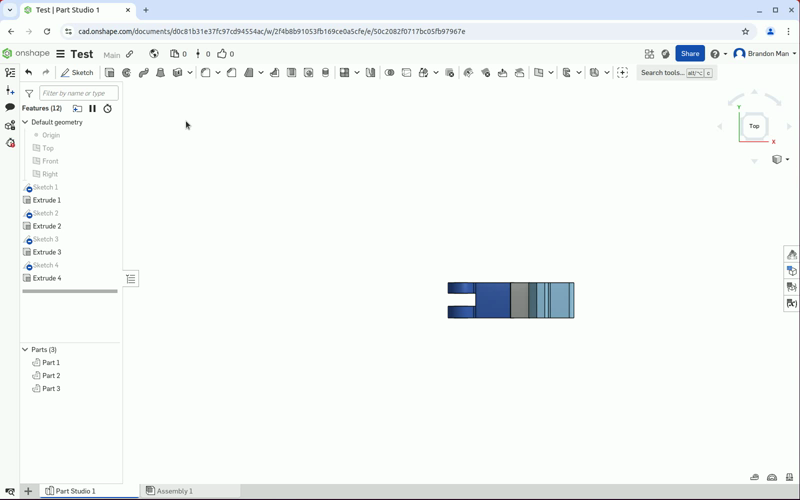
mouse_move(73, 189)
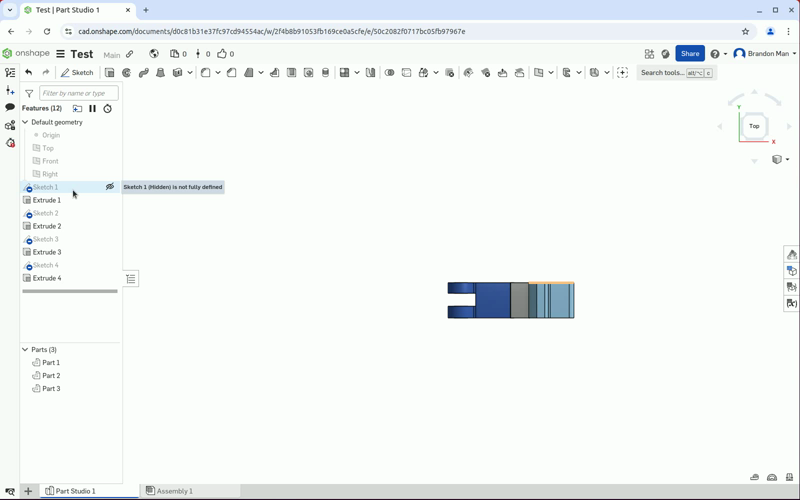
click(73, 189)
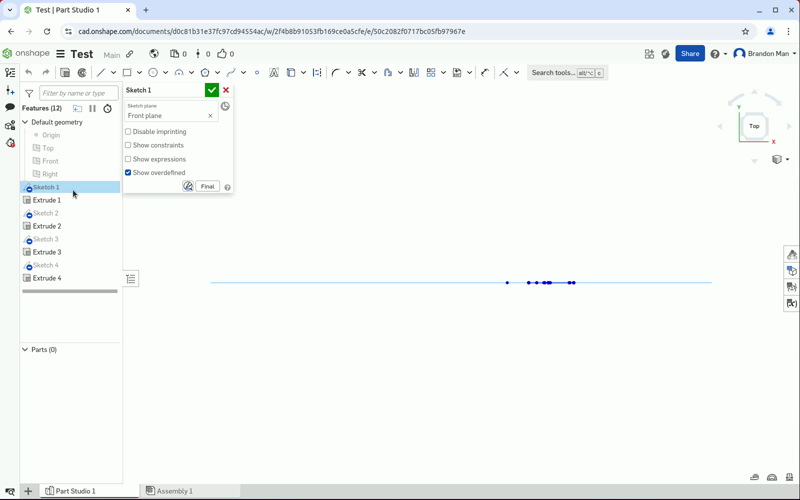
mouse_move(229, 92)
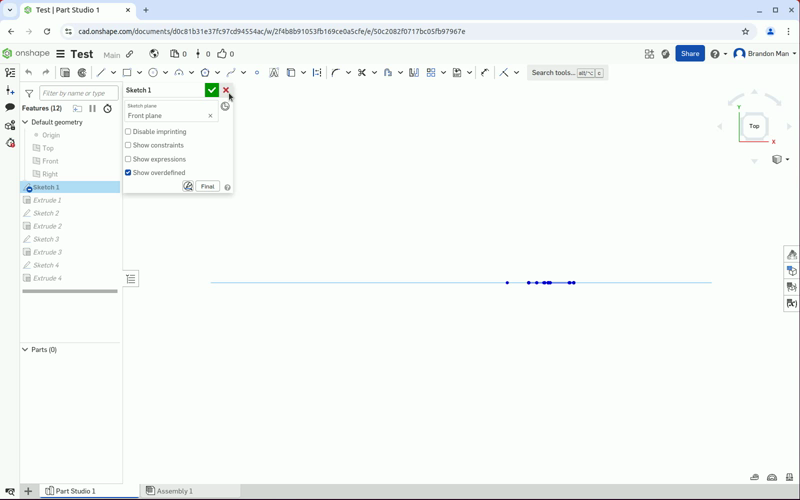
click(229, 92)
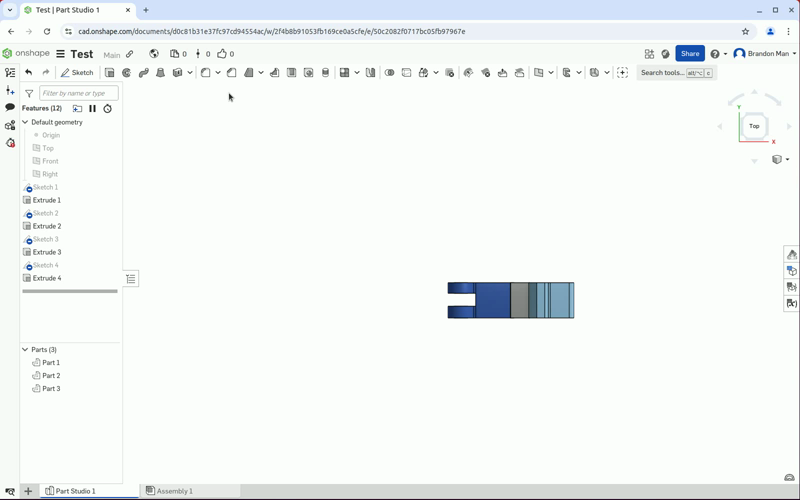
mouse_move(541, 75)
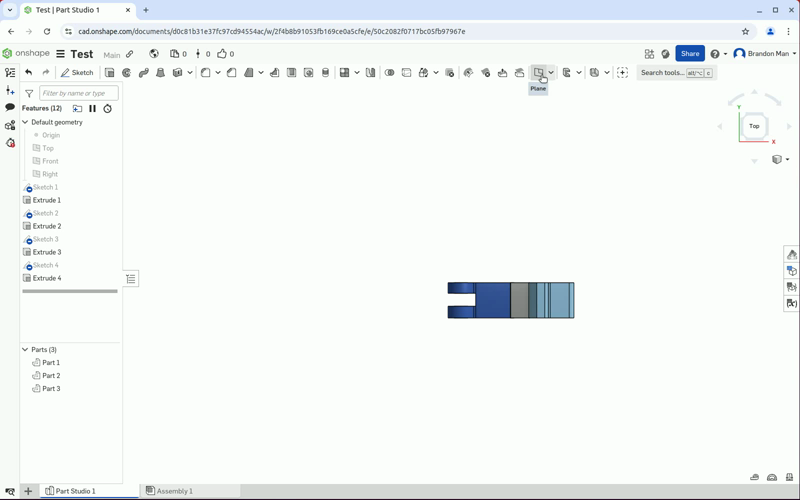
click(541, 75)
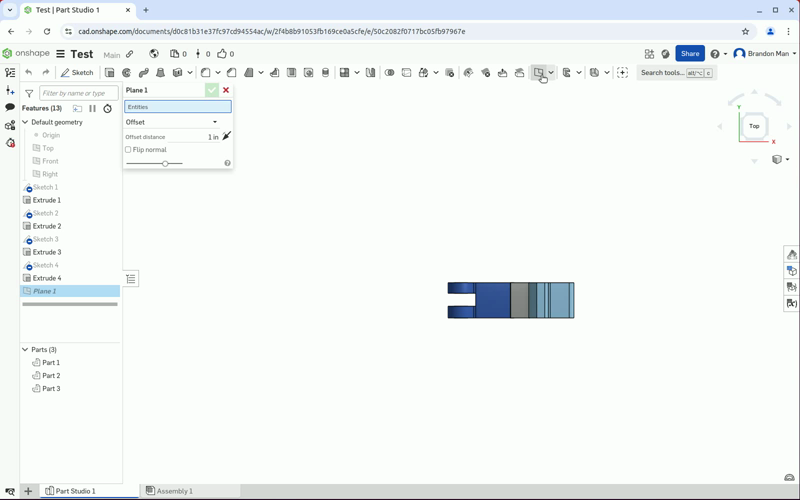
mouse_move(73, 150)
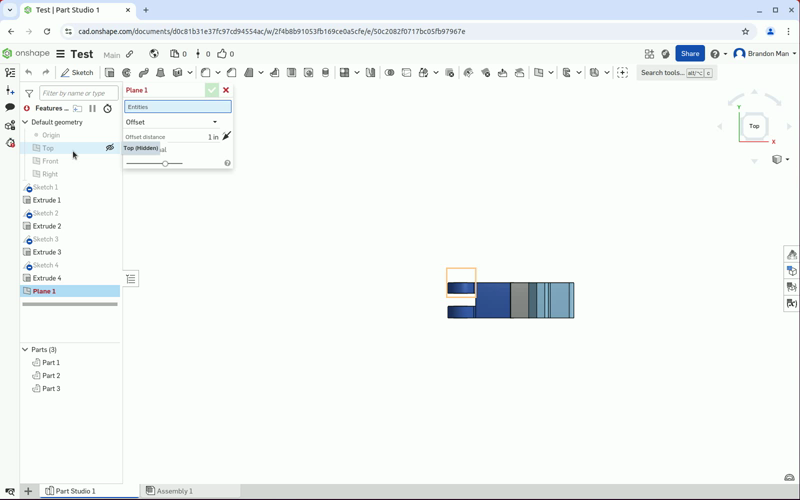
click(73, 150)
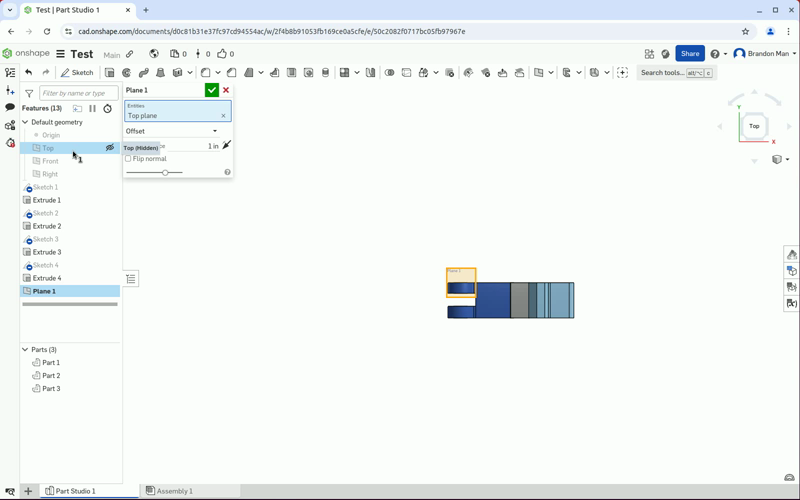
key(tab, 2)
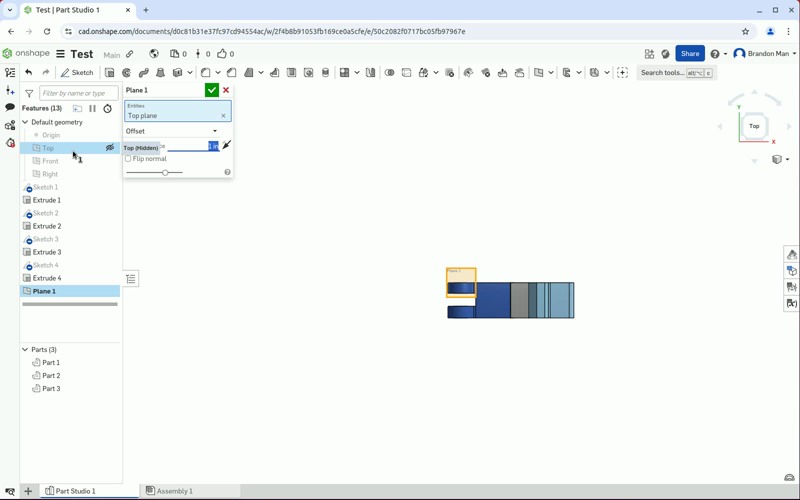
text(4.098)
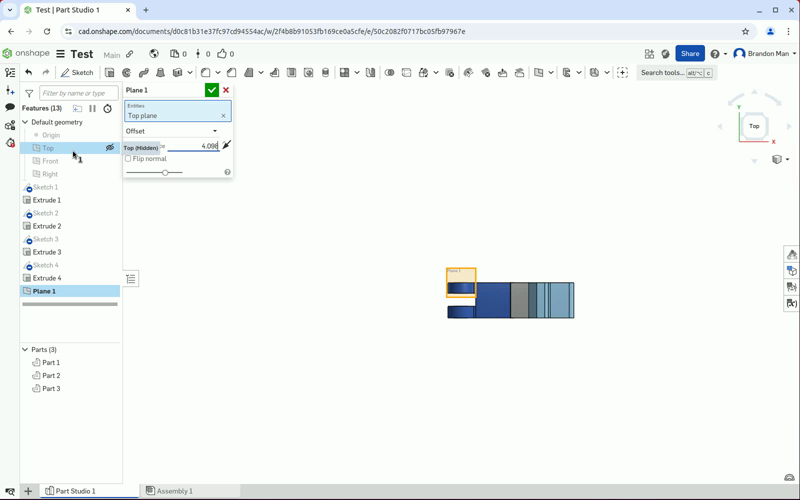
key(enter, 2)
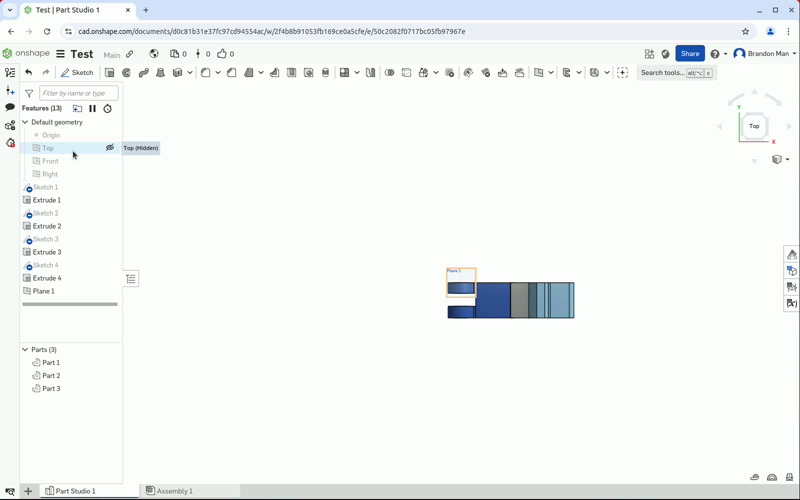
key(shift+s)
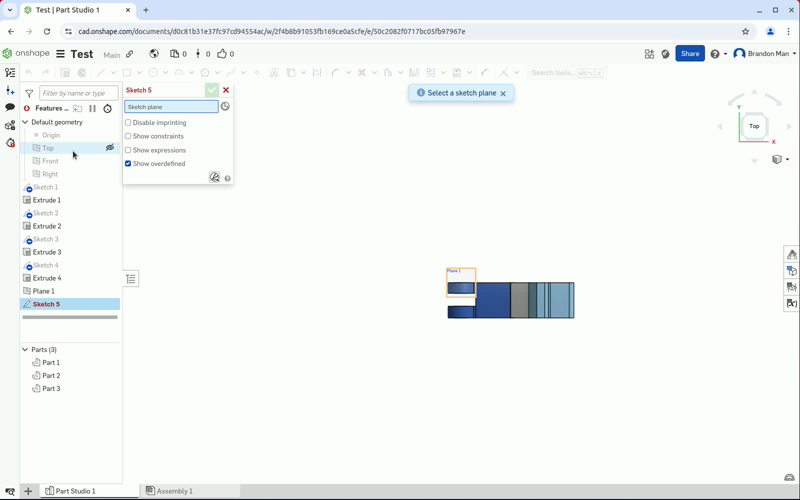
mouse_move(73, 293)
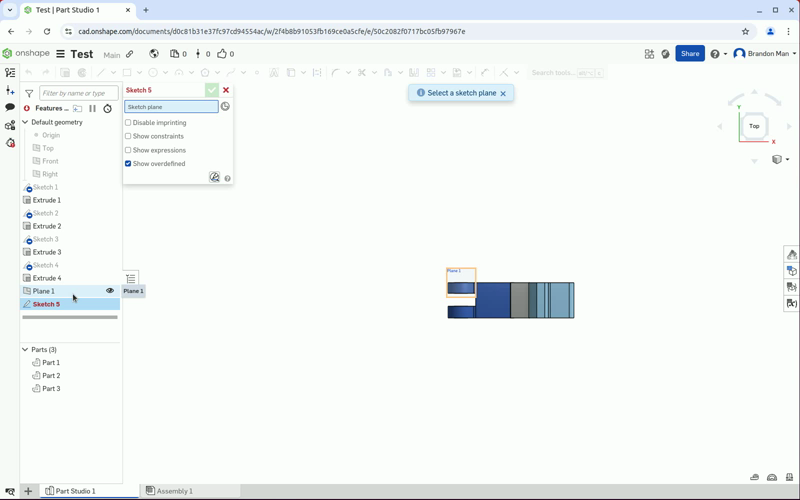
click(73, 293)
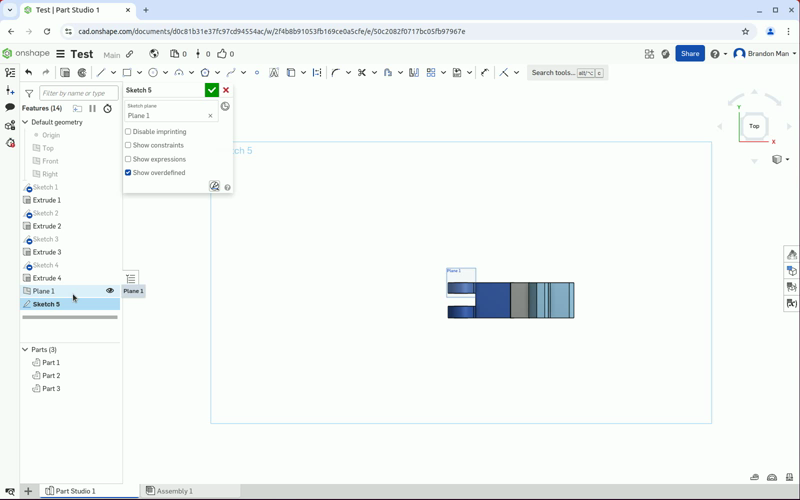
mouse_move(73, 352)
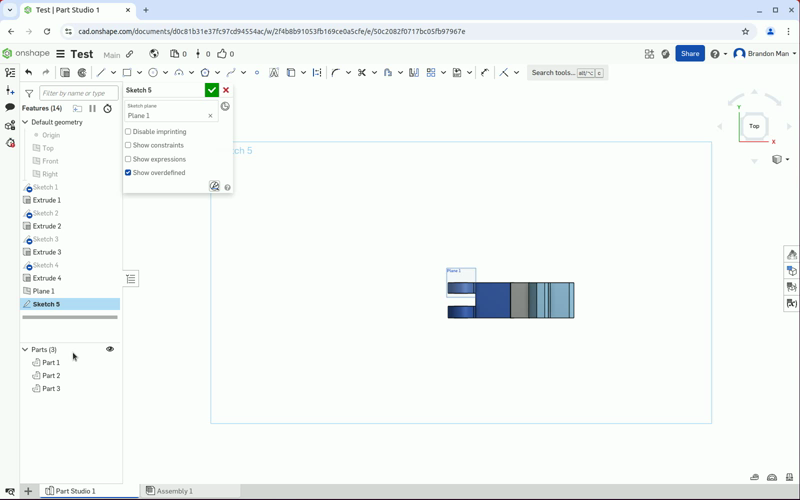
key(y)
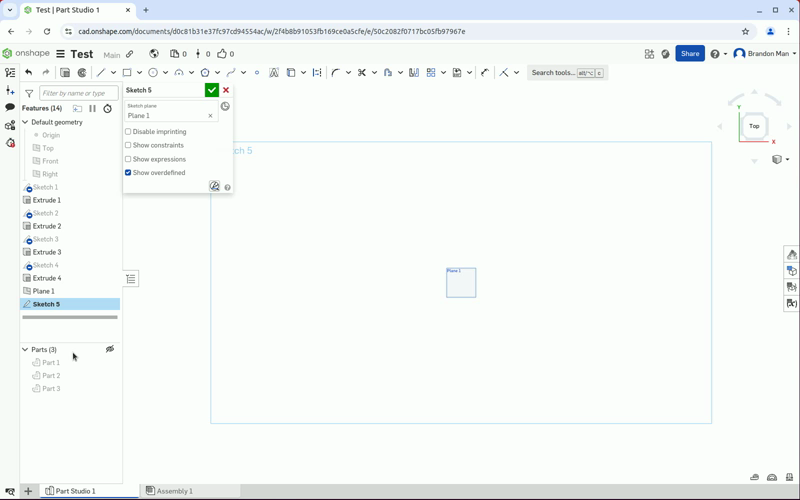
key(l)
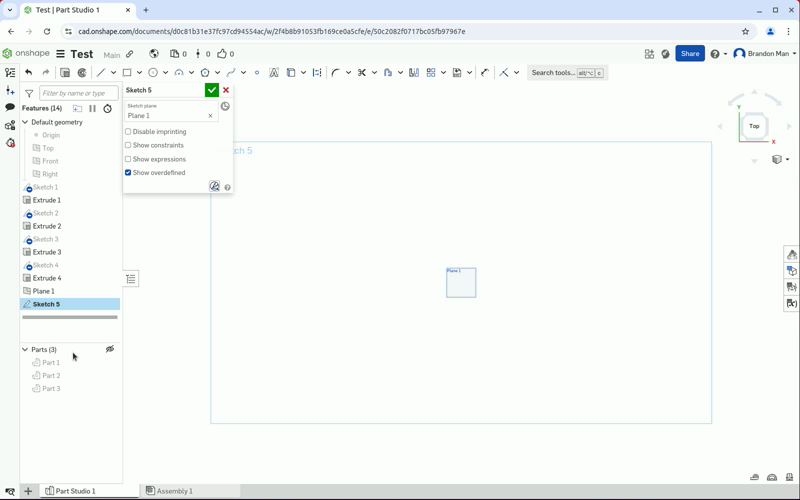
key_down(shift)
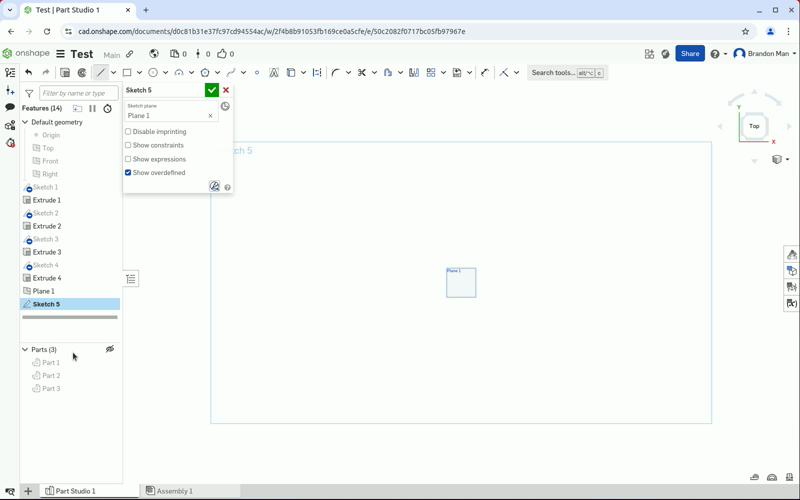
mouse_move(513, 306)
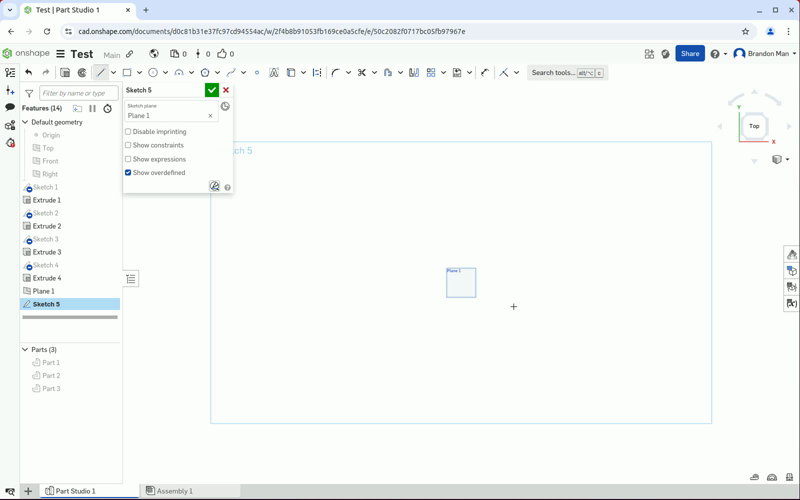
click(513, 306)
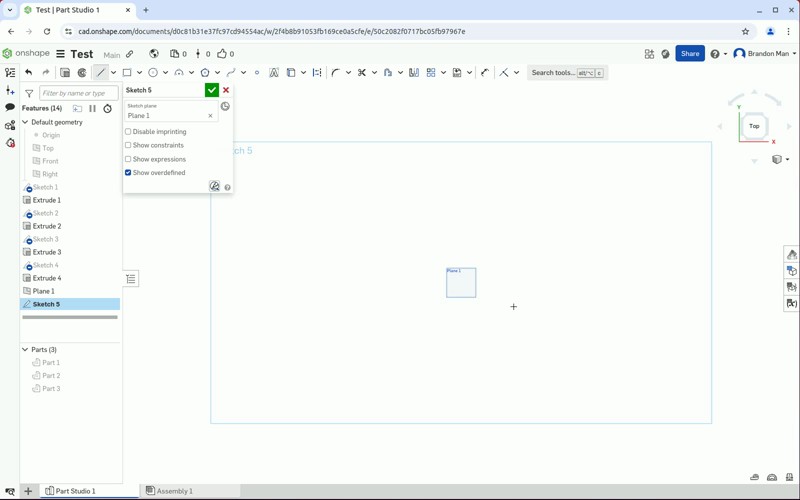
key_up(shift)
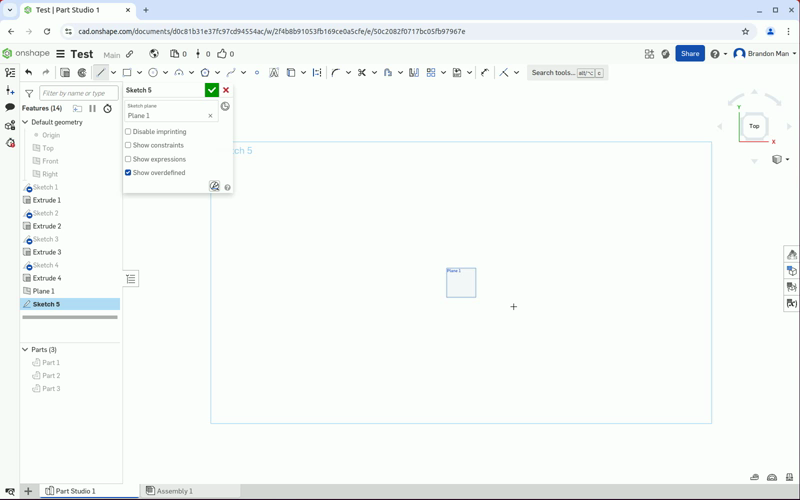
key_down(shift)
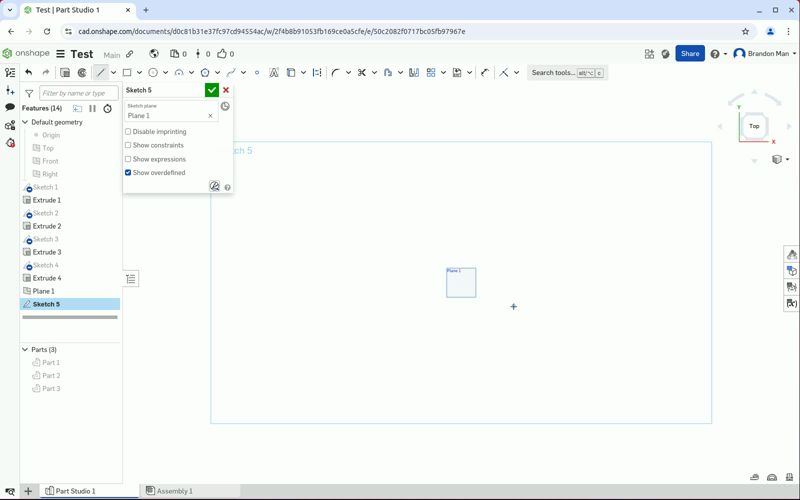
mouse_move(543, 306)
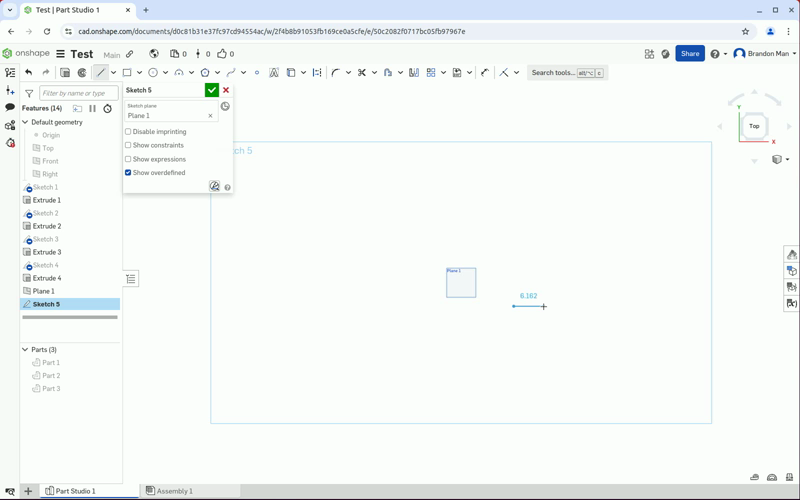
mouse_move(537, 306)
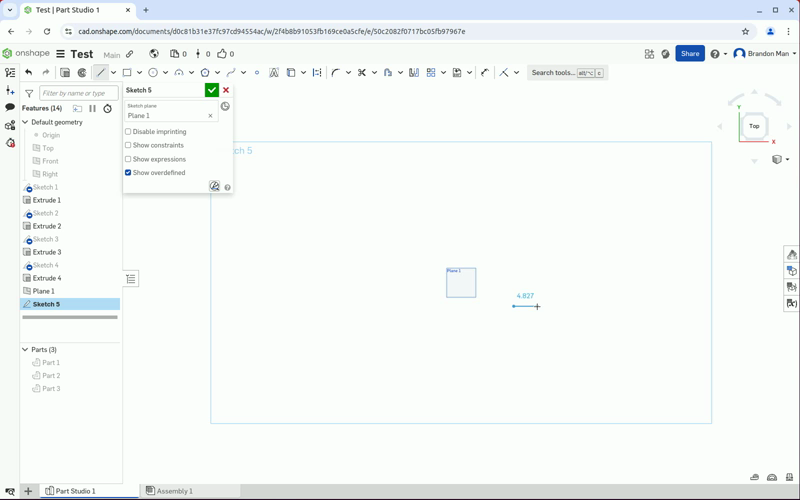
click(537, 306)
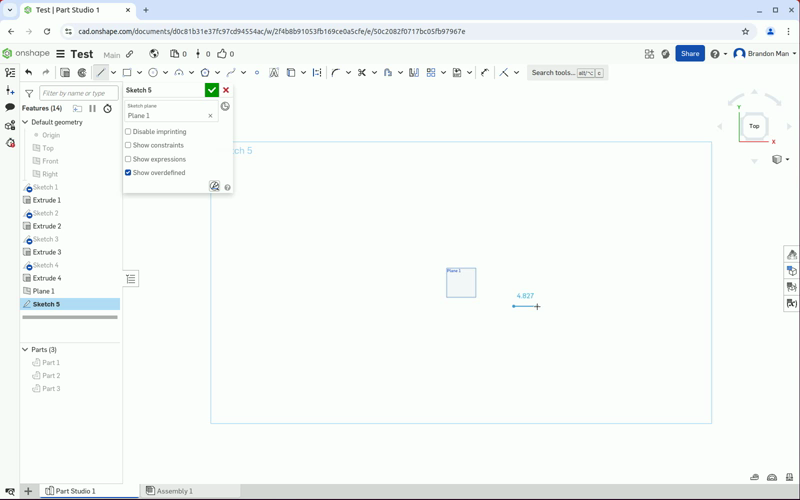
key_up(shift)
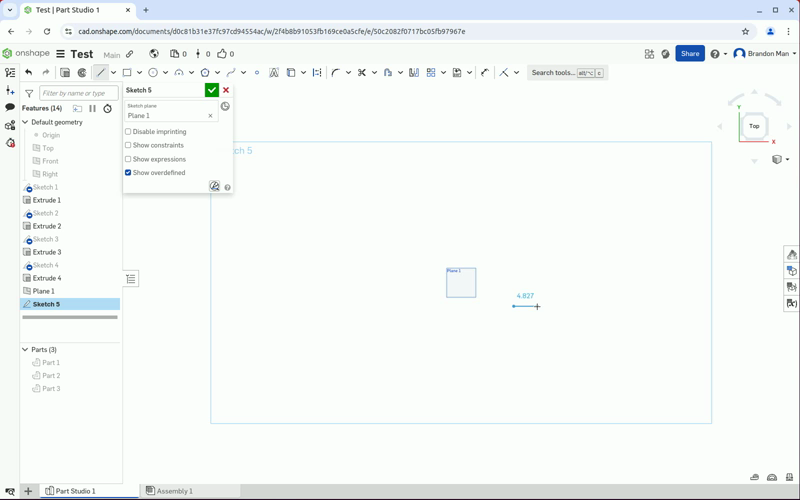
key_down(shift)
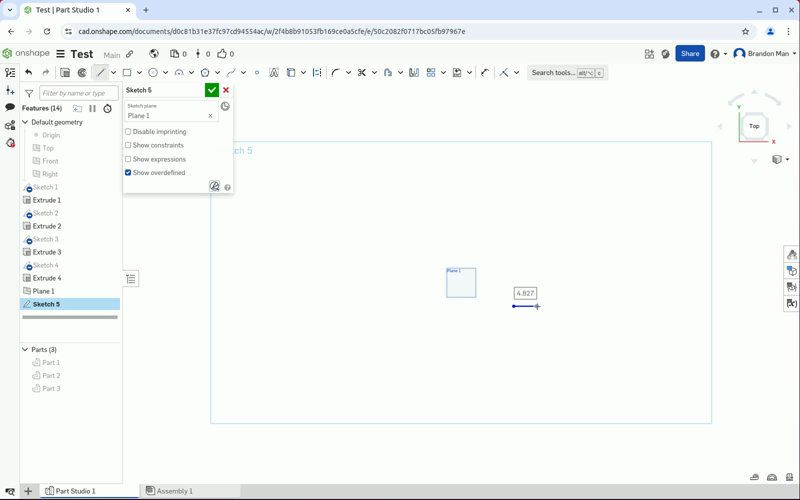
mouse_move(567, 306)
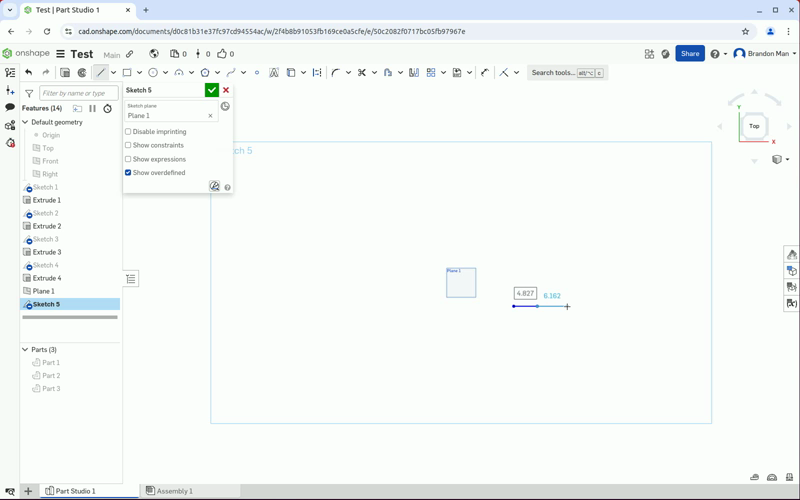
mouse_move(537, 282)
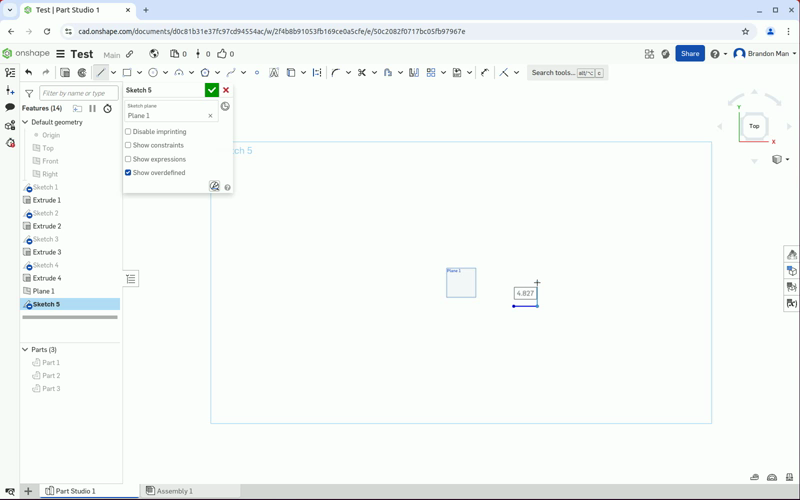
click(537, 282)
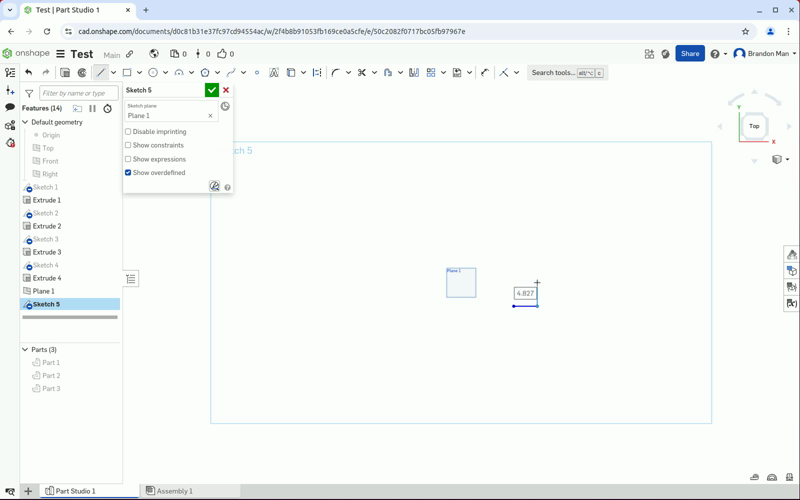
key_up(shift)
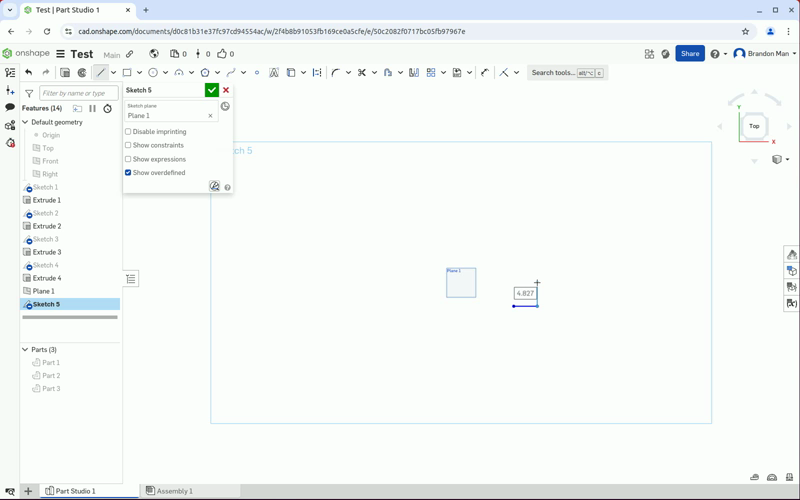
key_down(shift)
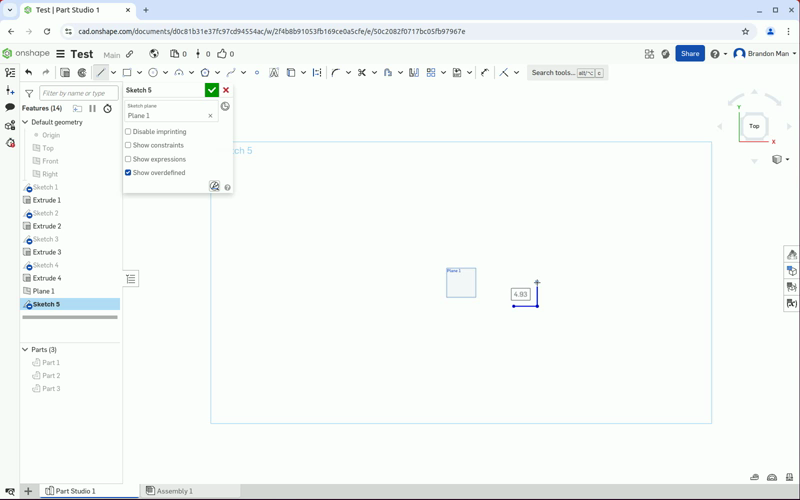
mouse_move(567, 282)
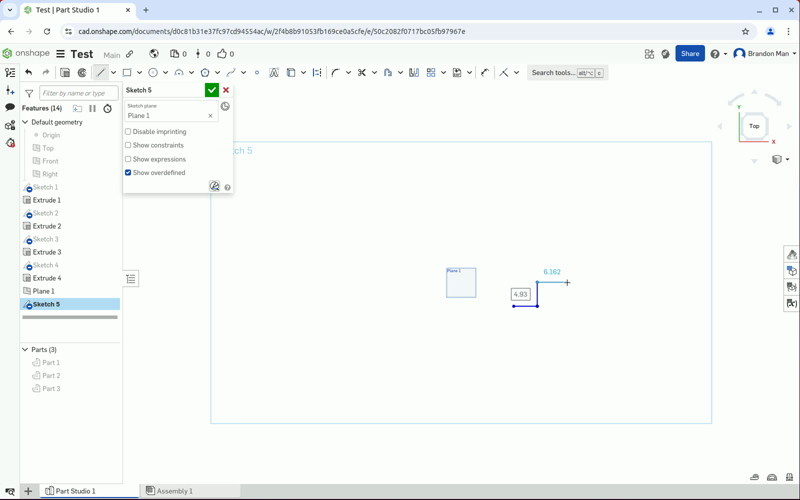
mouse_move(513, 282)
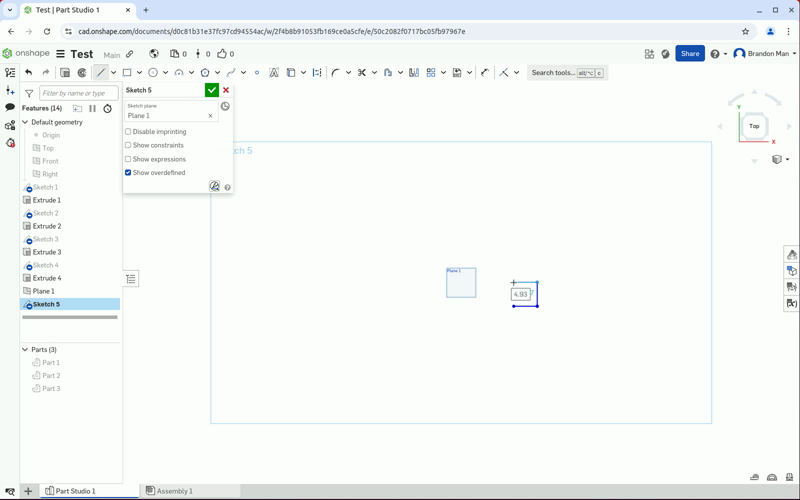
click(513, 282)
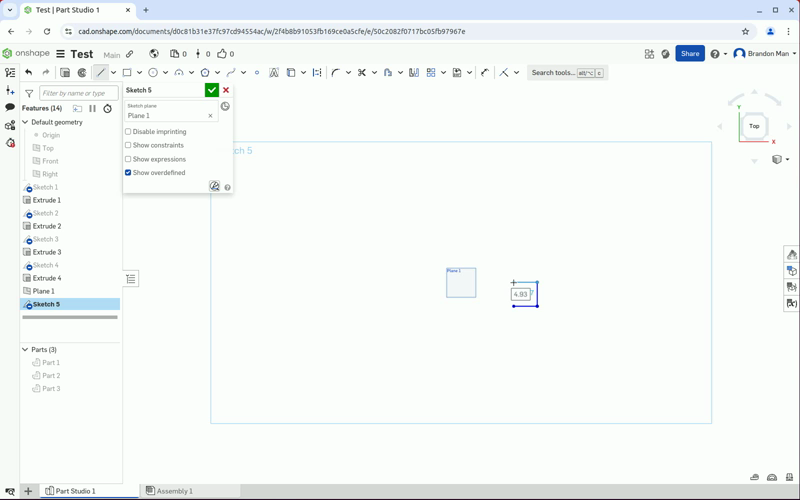
key_up(shift)
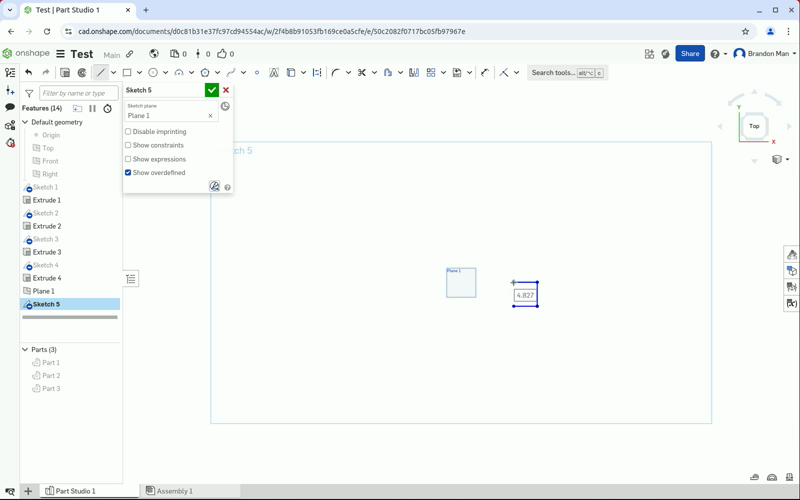
mouse_move(543, 282)
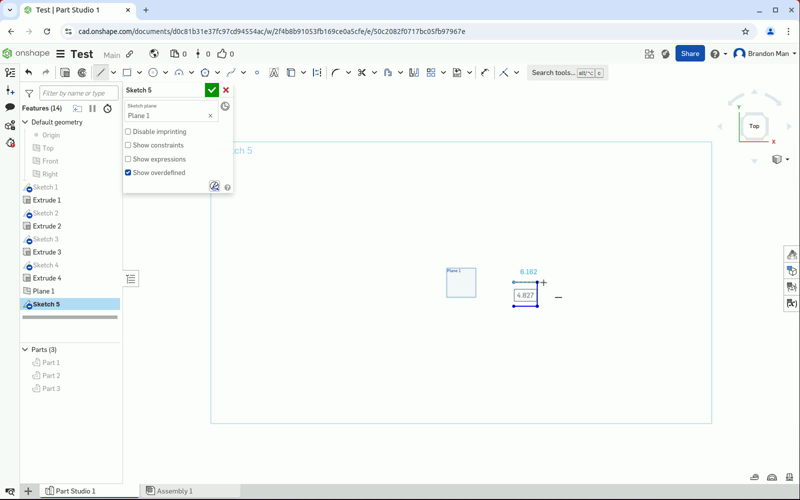
key_down(shift)
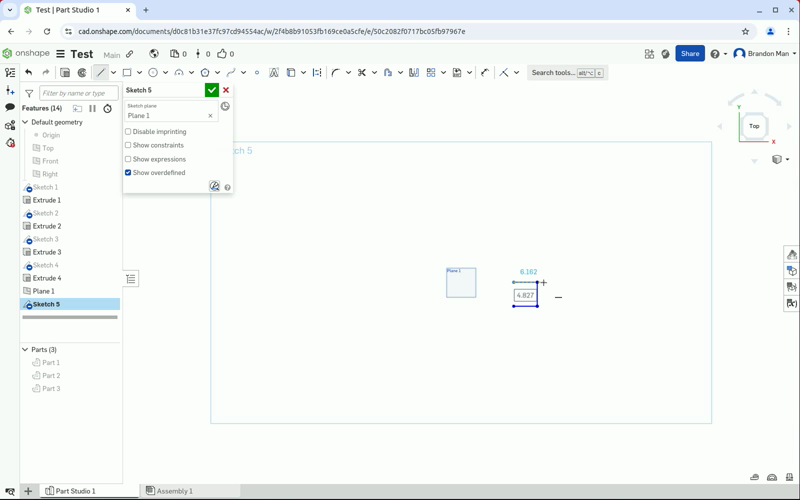
mouse_move(513, 306)
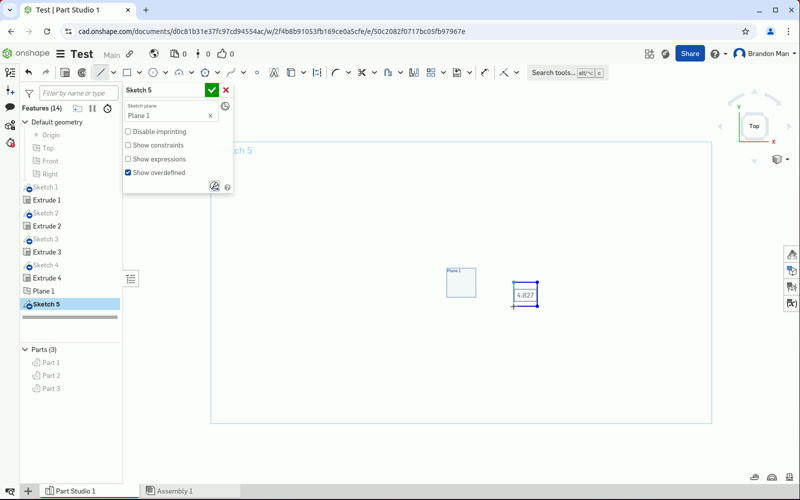
key_up(shift)
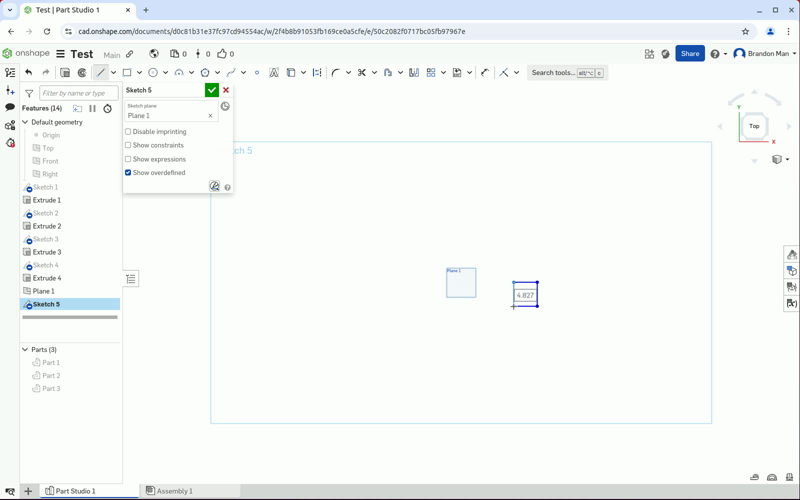
click(513, 306)
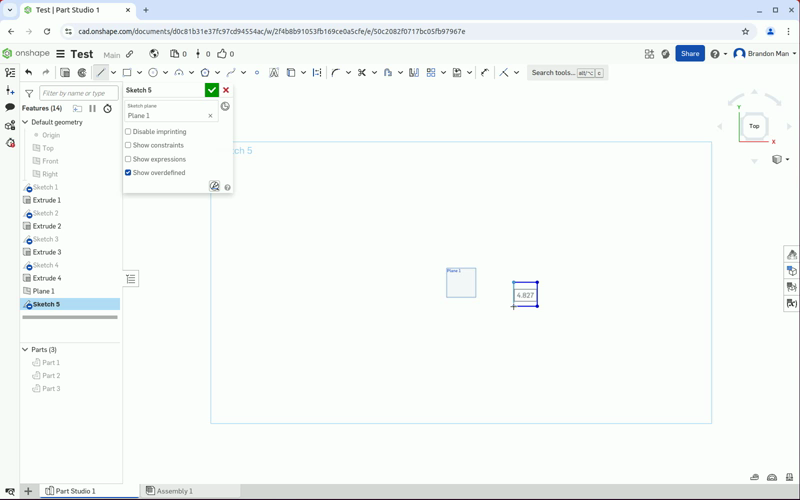
key(esc)
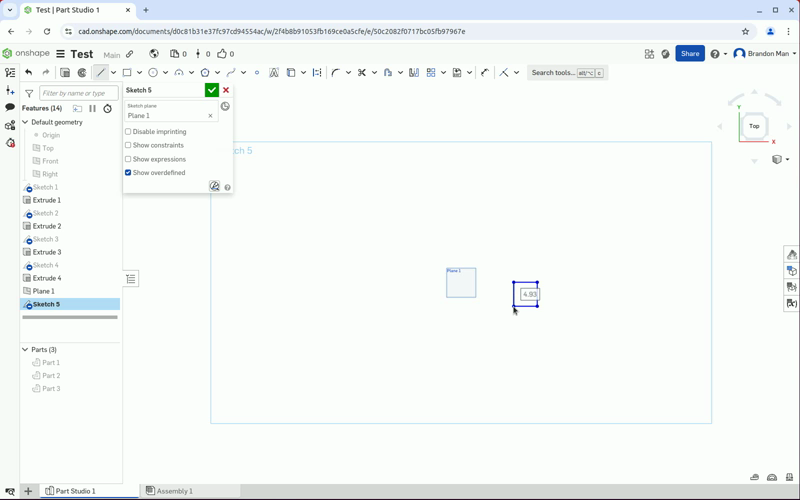
mouse_move(518, 290)
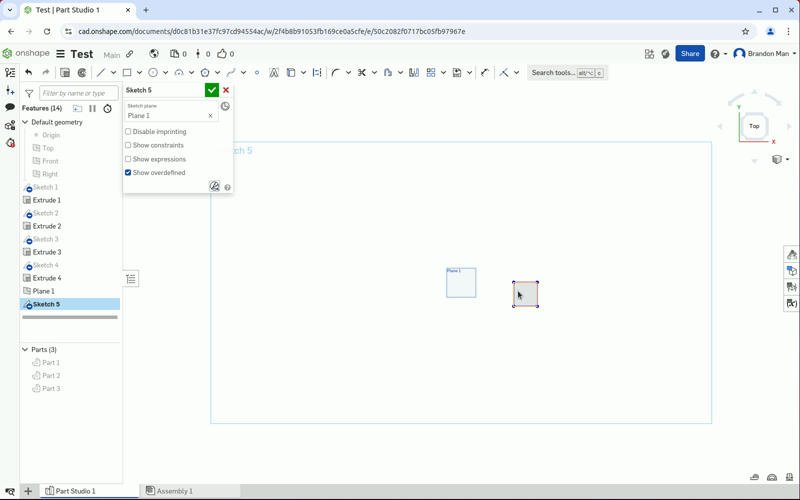
scroll(6)
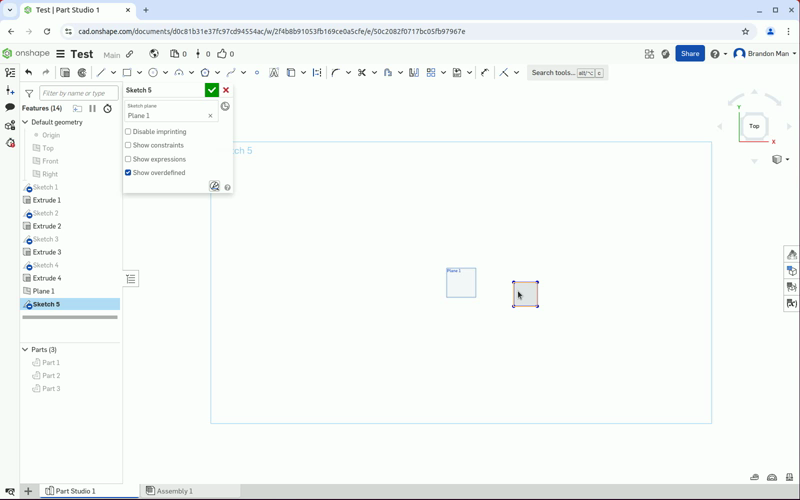
scroll(6)
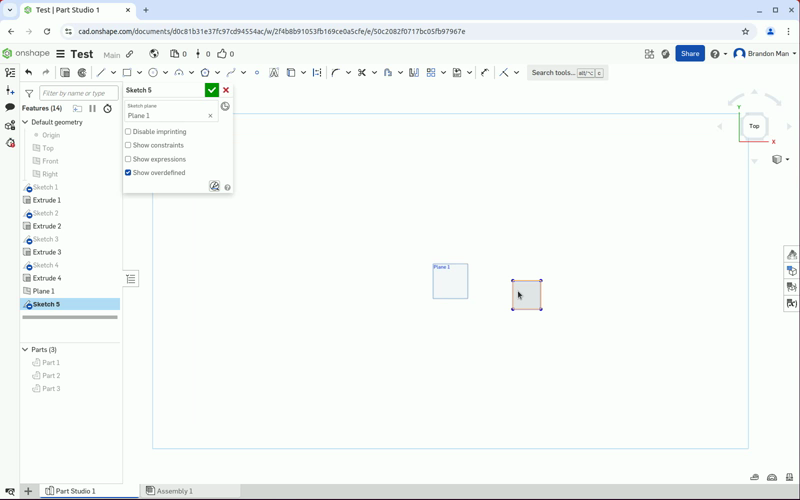
scroll(6)
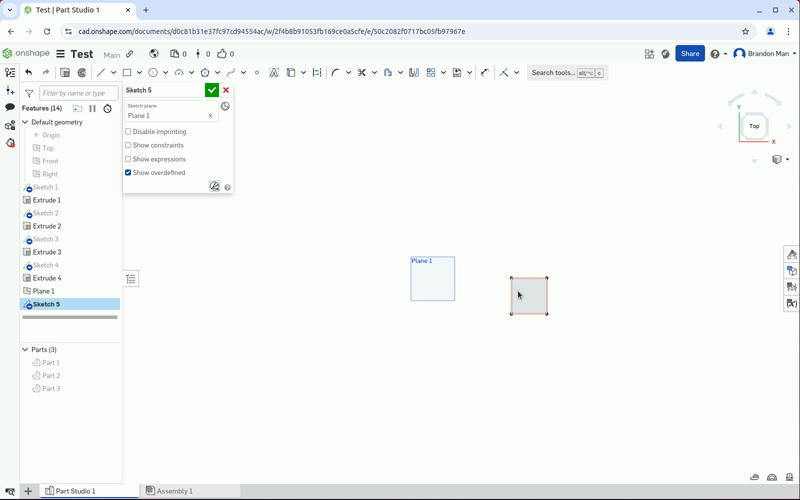
scroll(6)
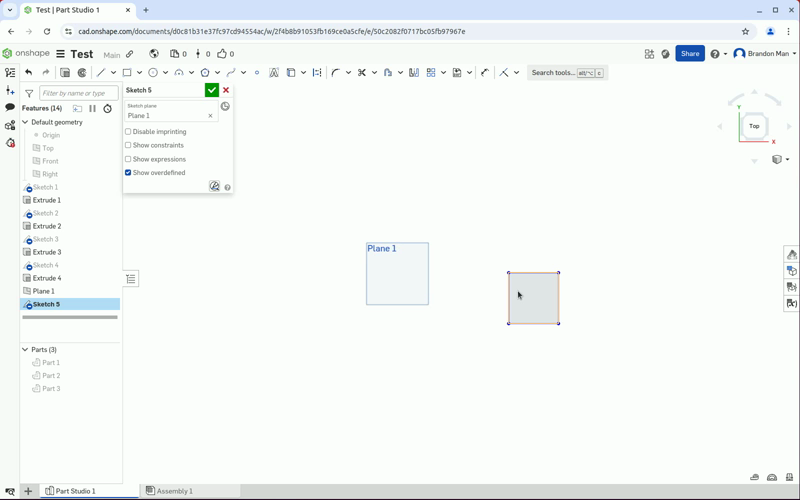
scroll(6)
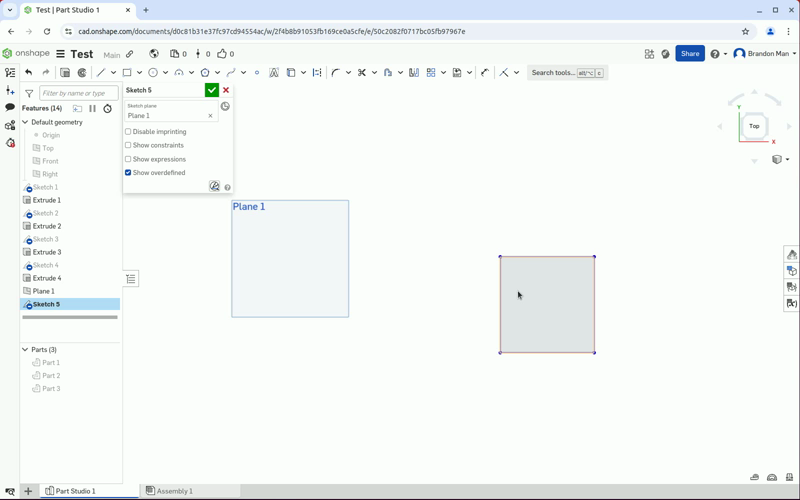
scroll(6)
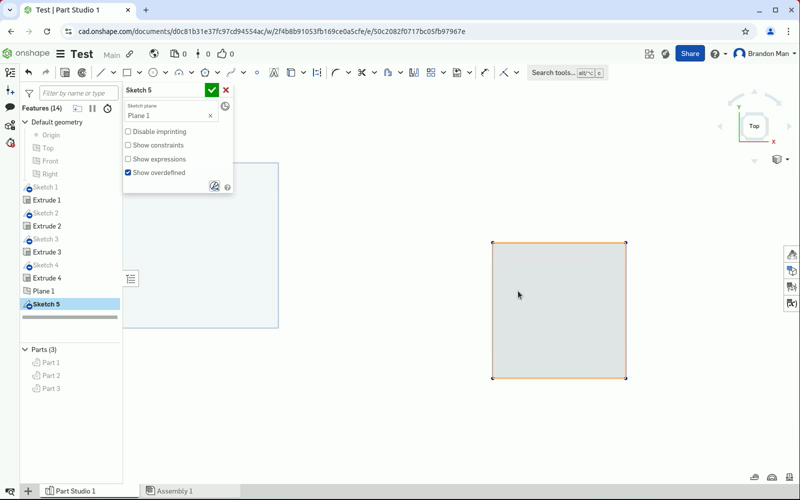
scroll(6)
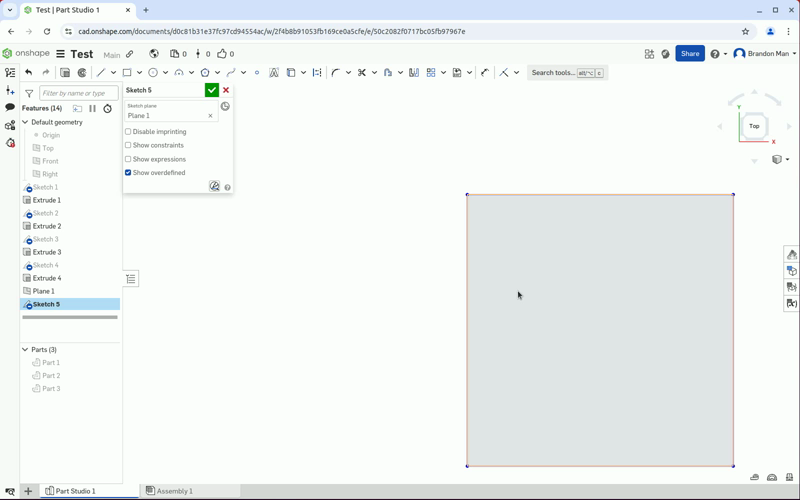
click(518, 290)
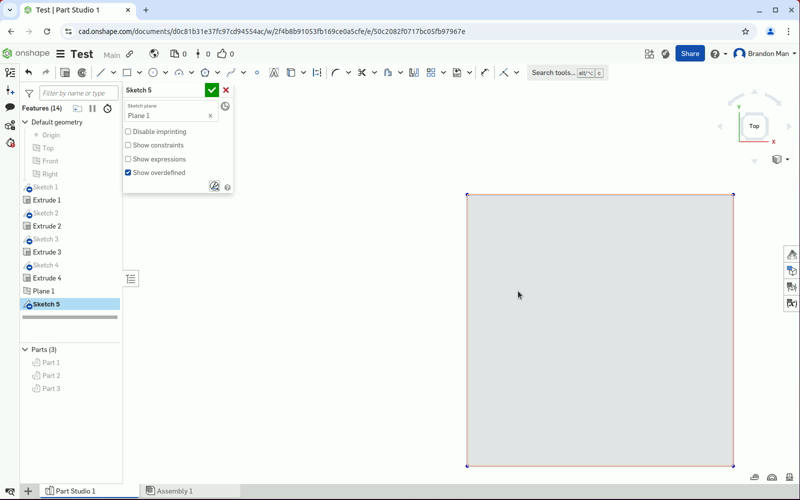
scroll(-6)
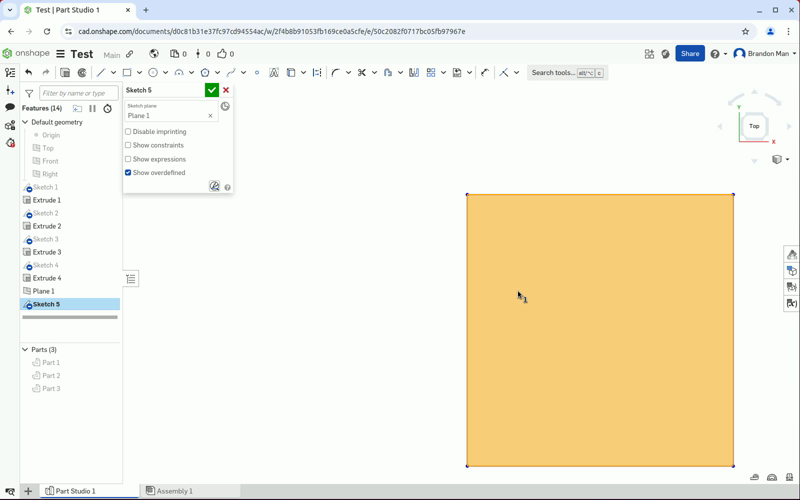
scroll(-6)
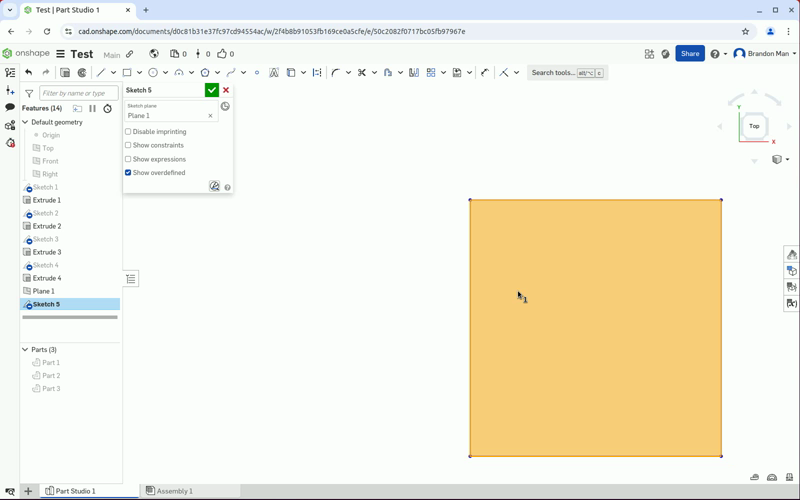
scroll(-6)
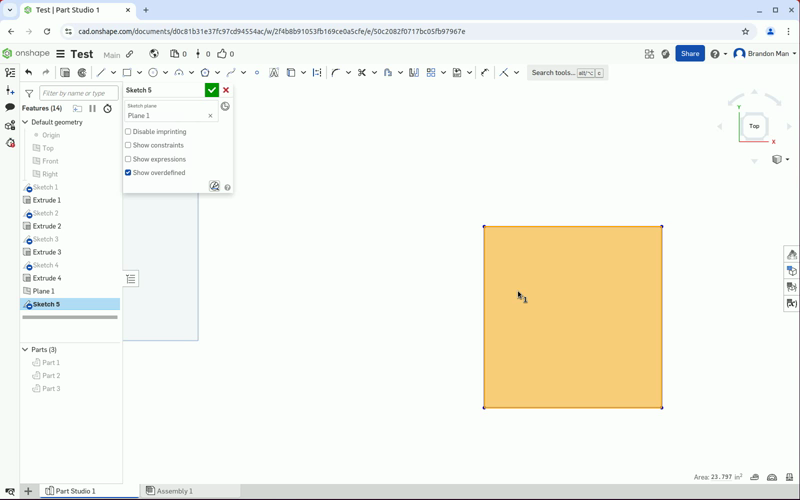
scroll(-6)
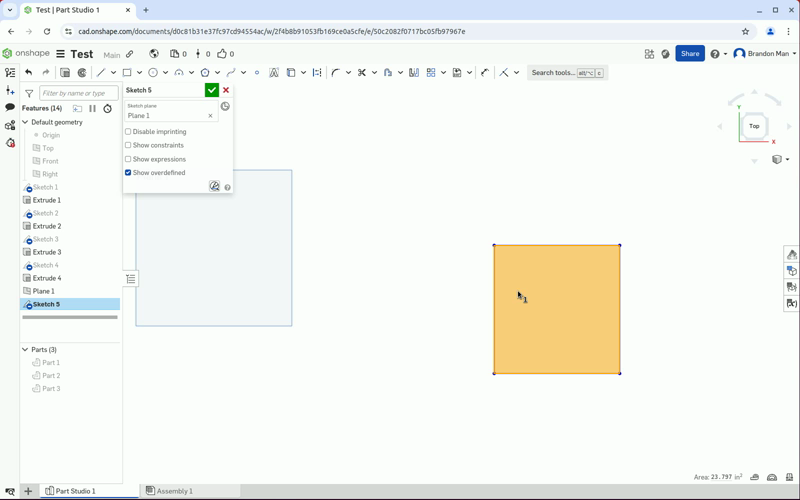
scroll(-6)
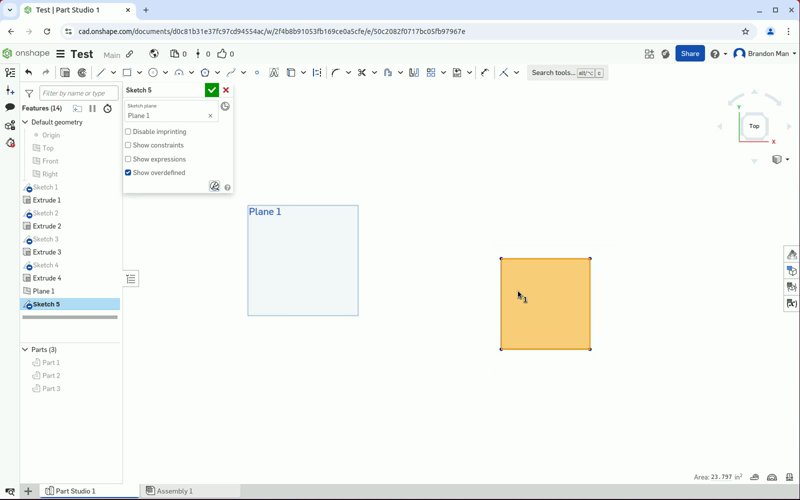
scroll(-6)
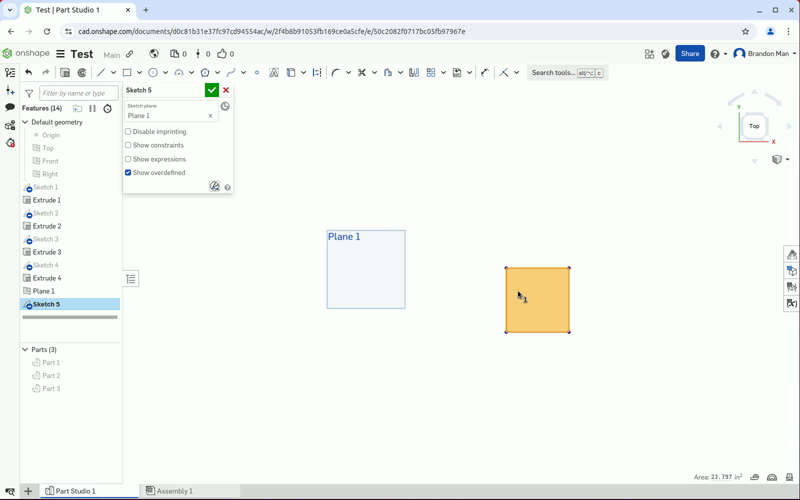
scroll(-6)
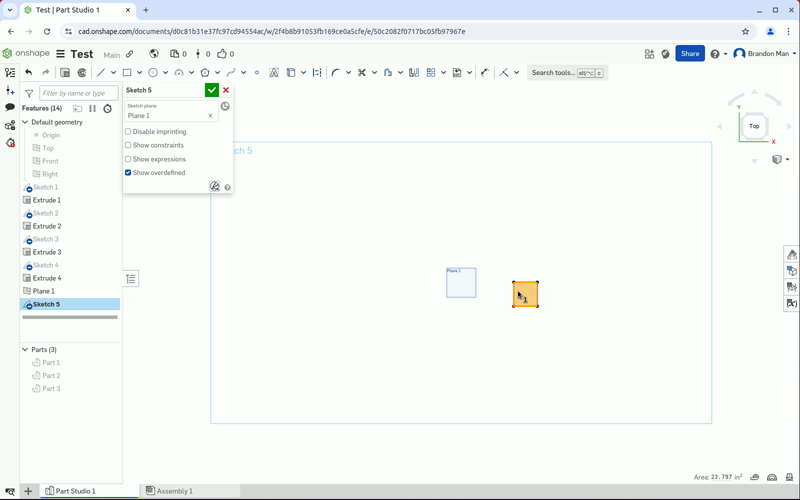
mouse_move(73, 352)
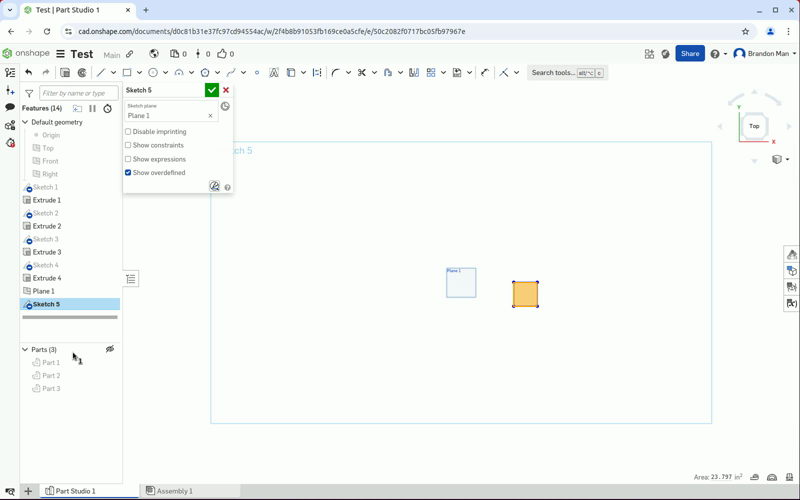
key(shift+y)
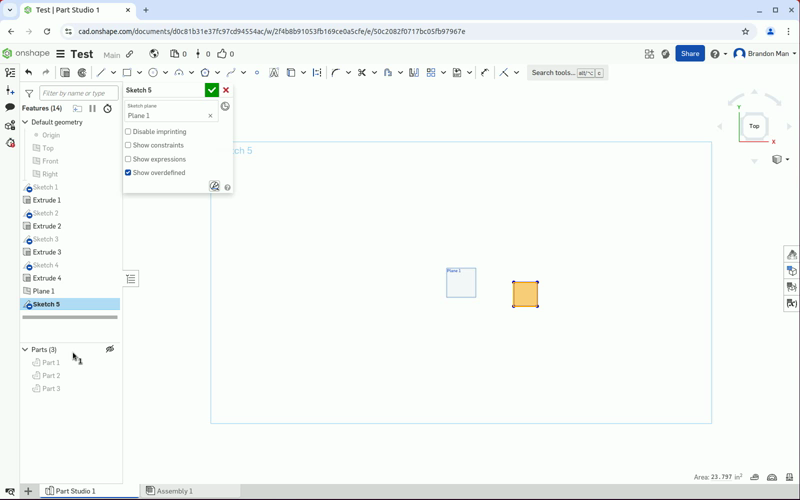
key(shift+e)
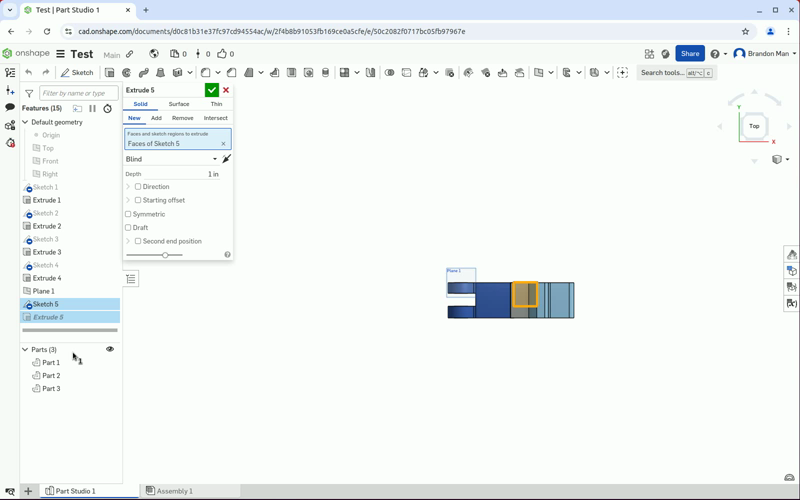
mouse_move(143, 106)
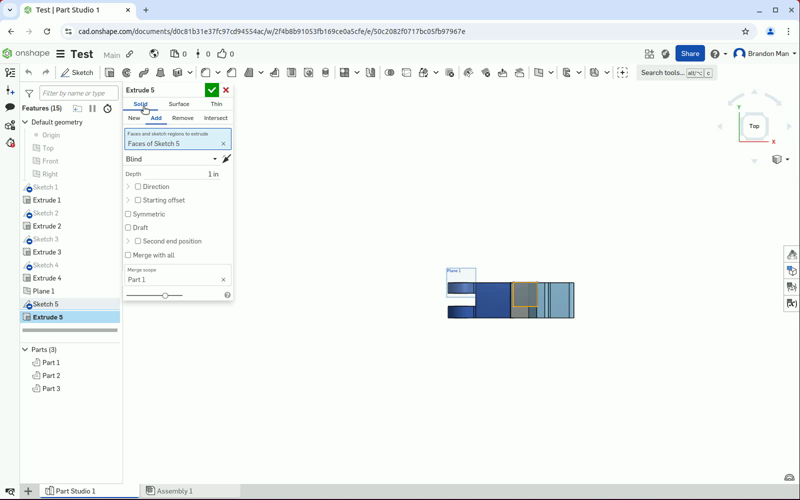
click(143, 106)
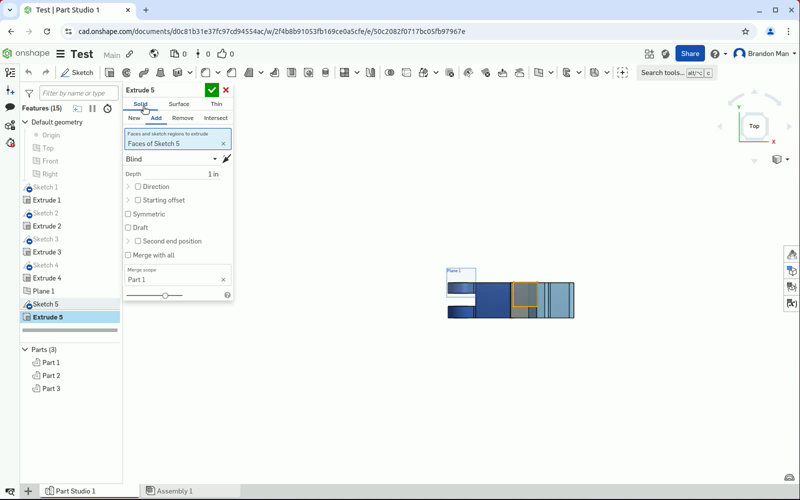
mouse_move(186, 120)
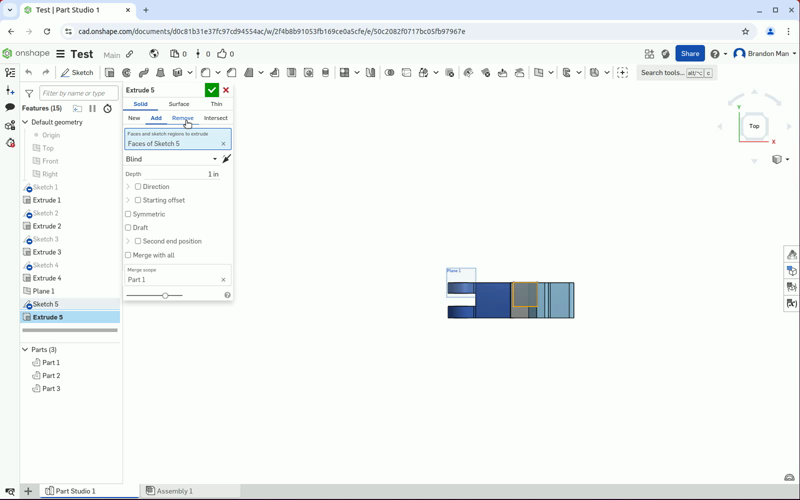
click(186, 120)
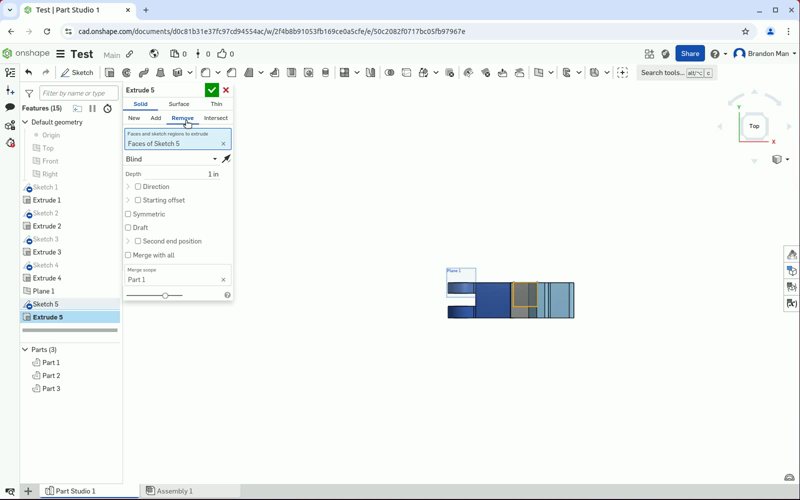
key(tab, 4)
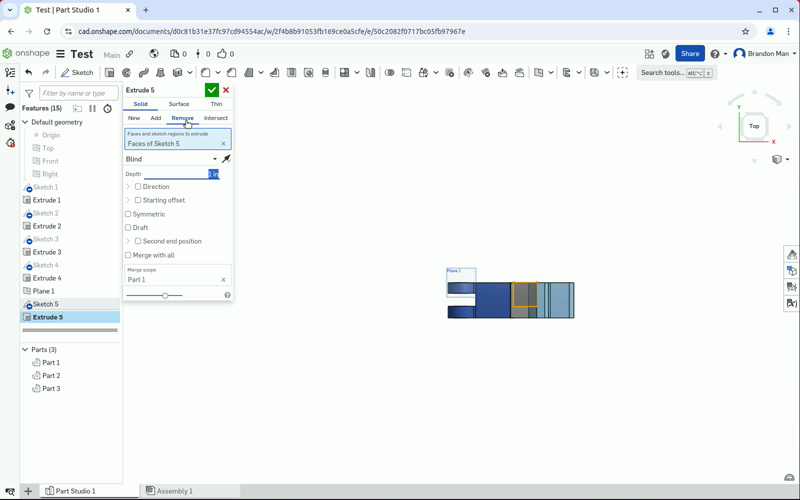
text(4.092)
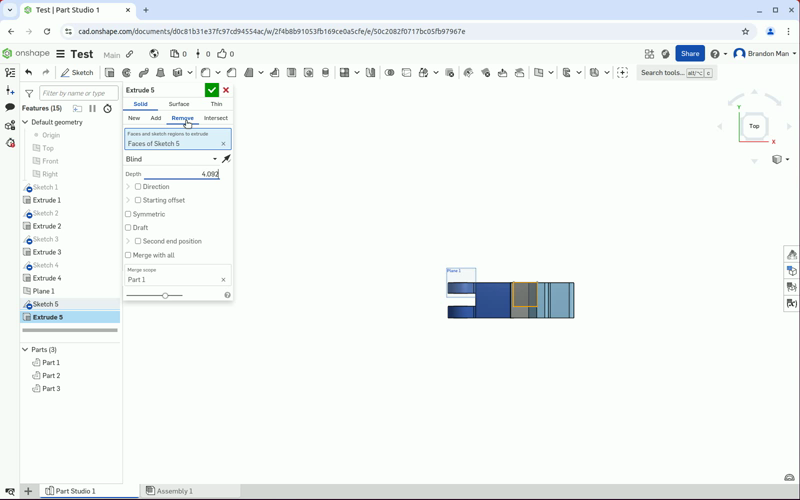
key(tab, 6)
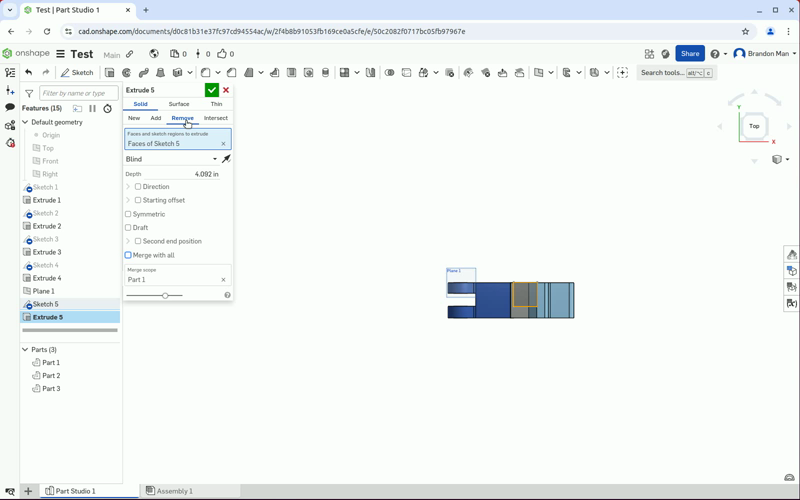
key(space)
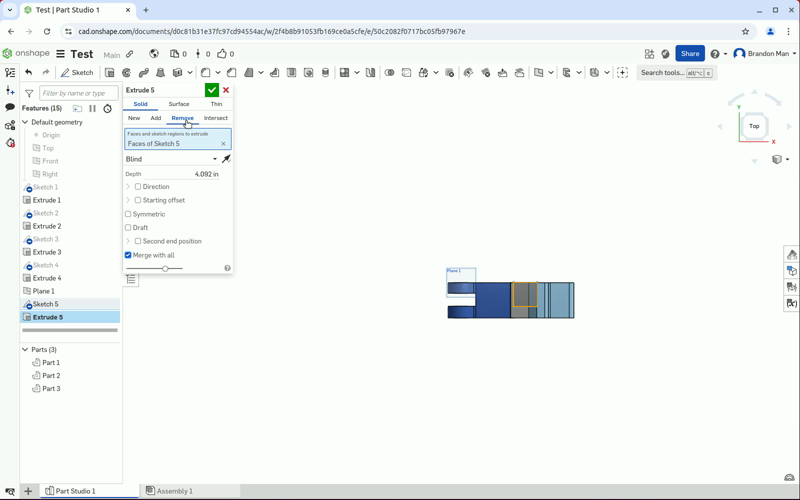
key(enter)
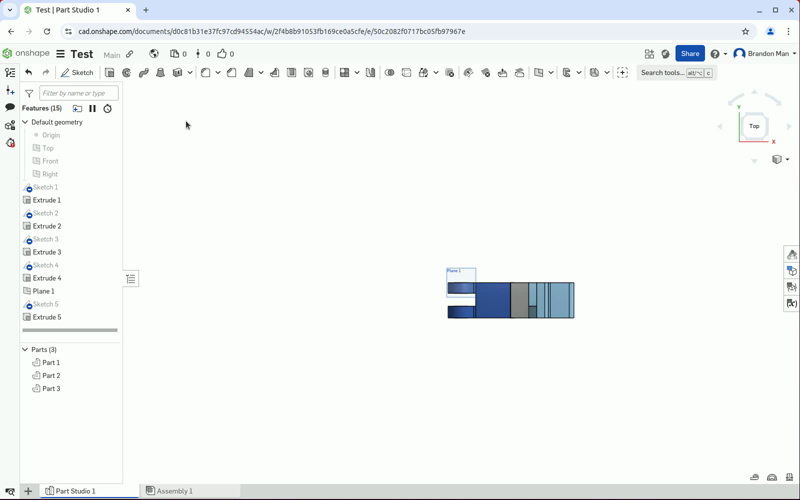
key(shift+h)
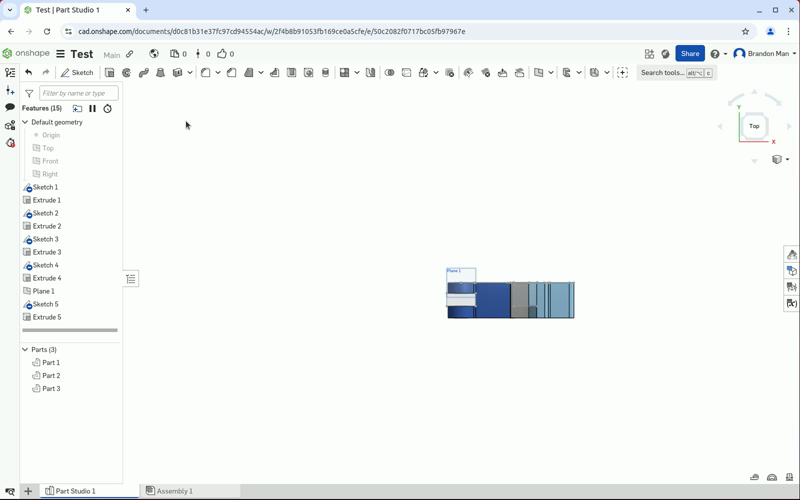
key(shift+h)
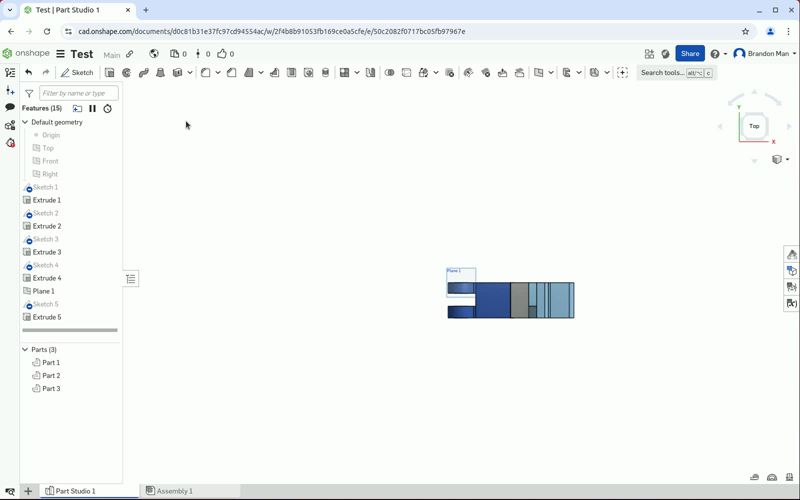
mouse_move(73, 189)
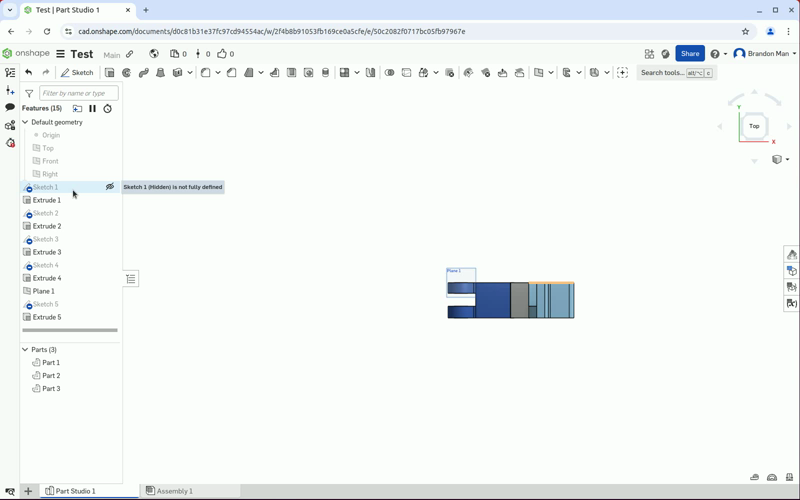
click(73, 189)
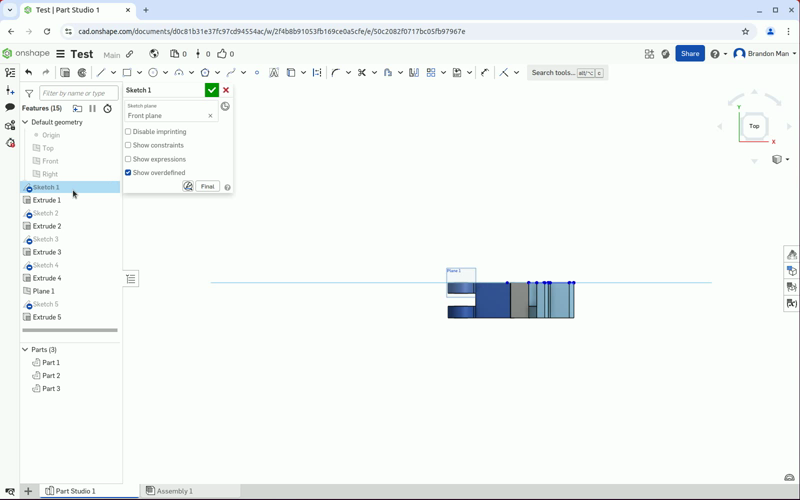
mouse_move(229, 92)
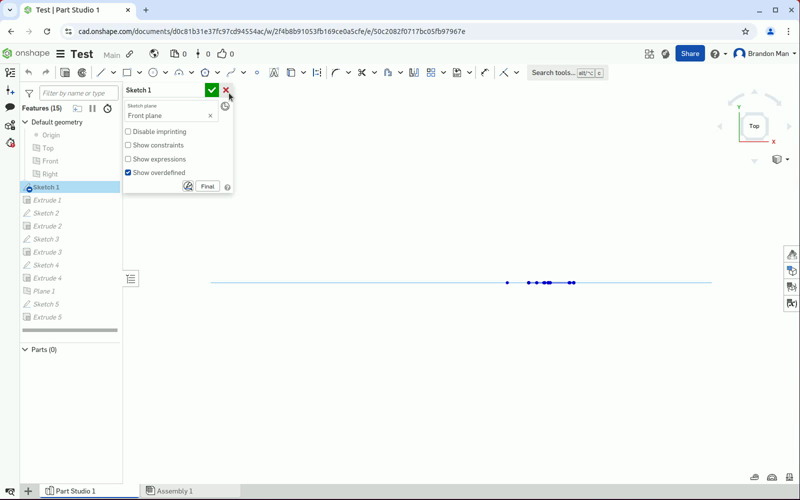
click(229, 92)
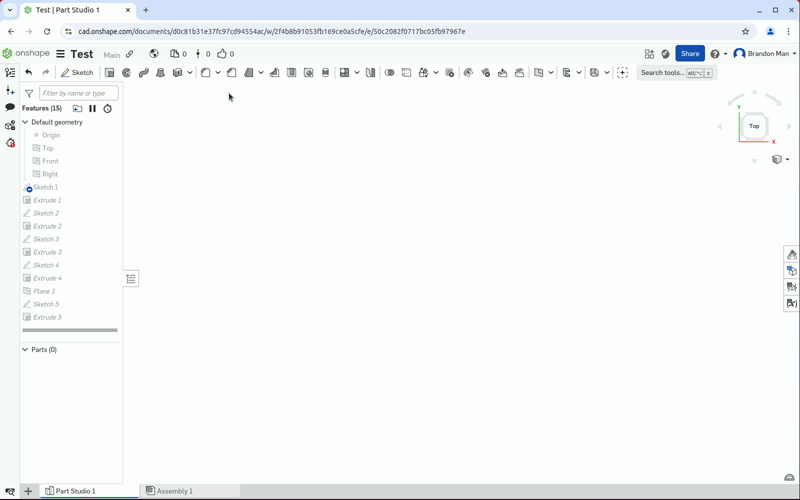
key(shift+s)
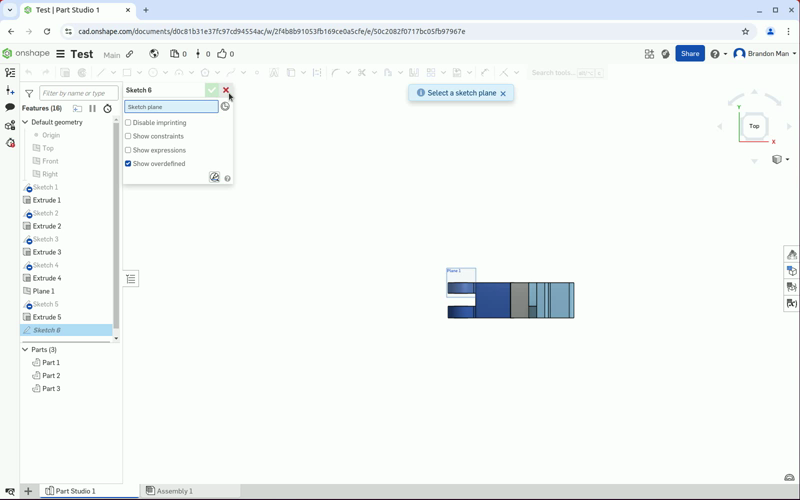
mouse_move(69, 293)
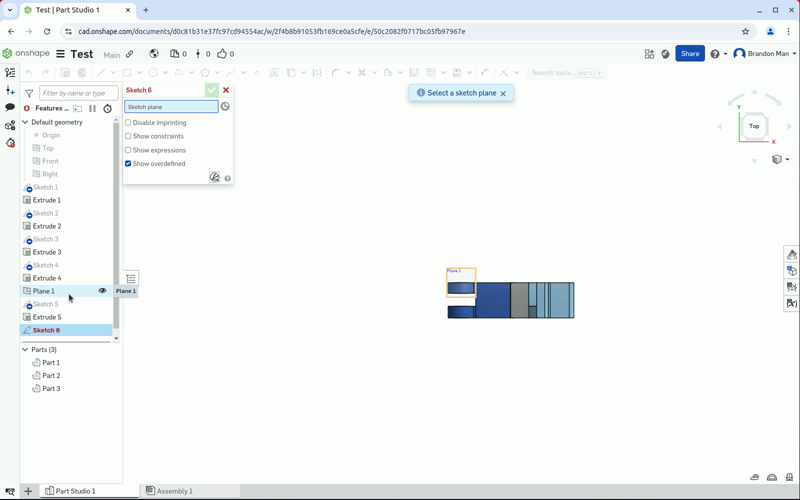
click(69, 293)
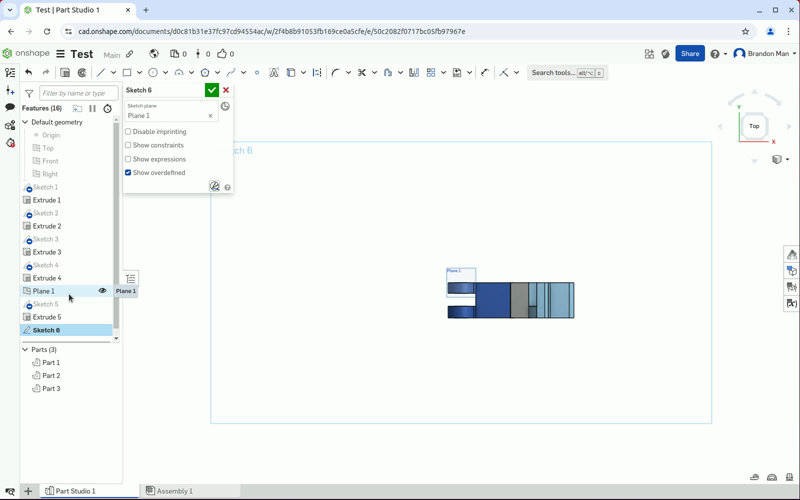
mouse_move(73, 352)
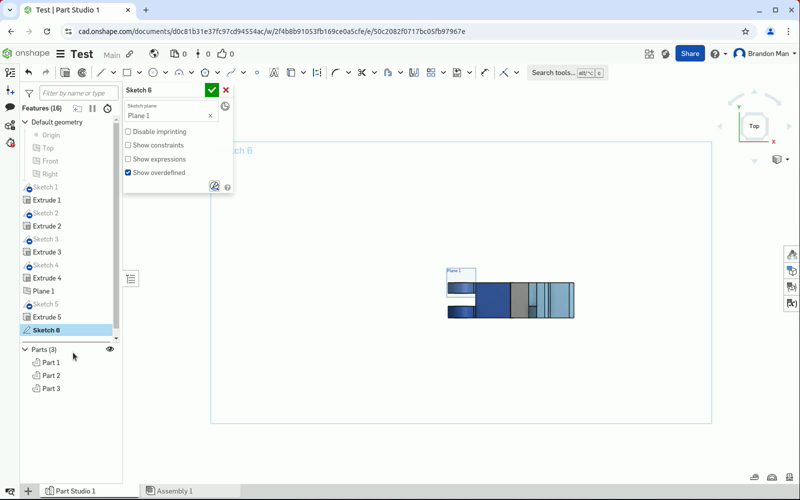
key(y)
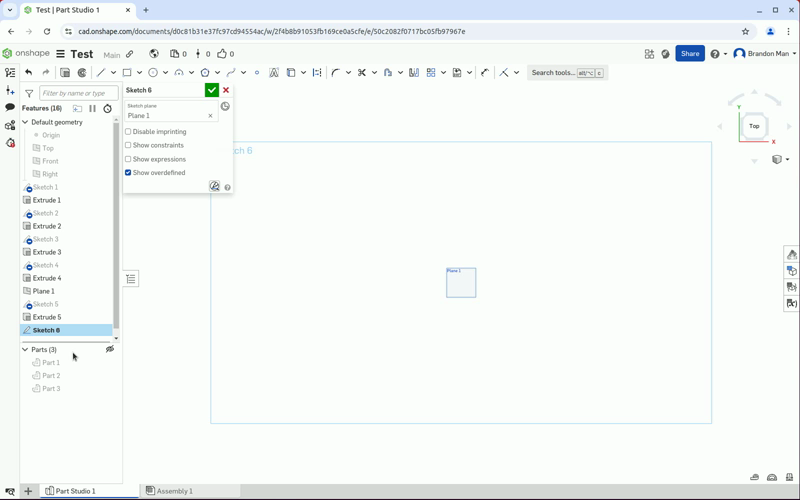
key(l)
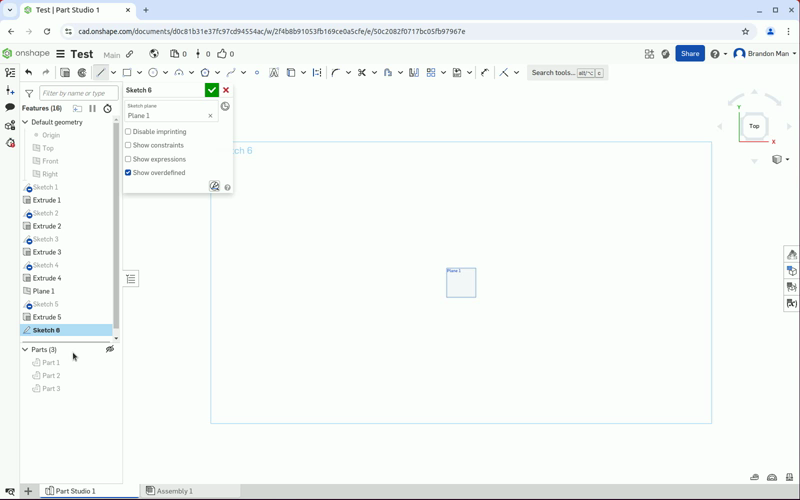
key_down(shift)
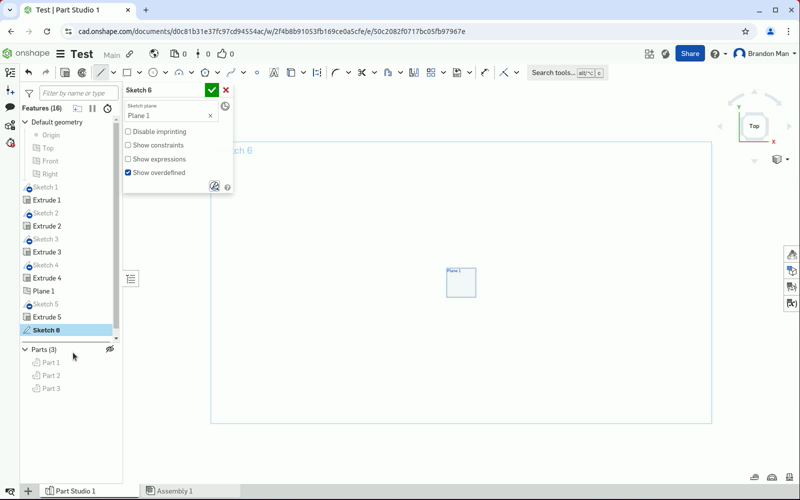
mouse_move(537, 306)
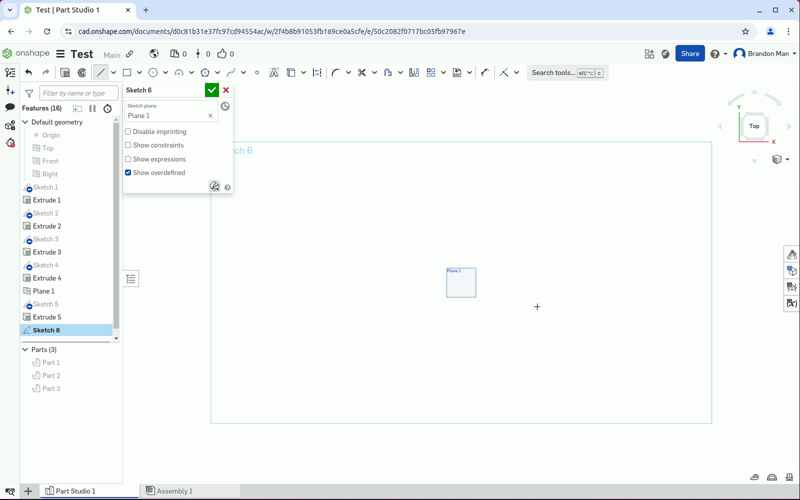
click(537, 306)
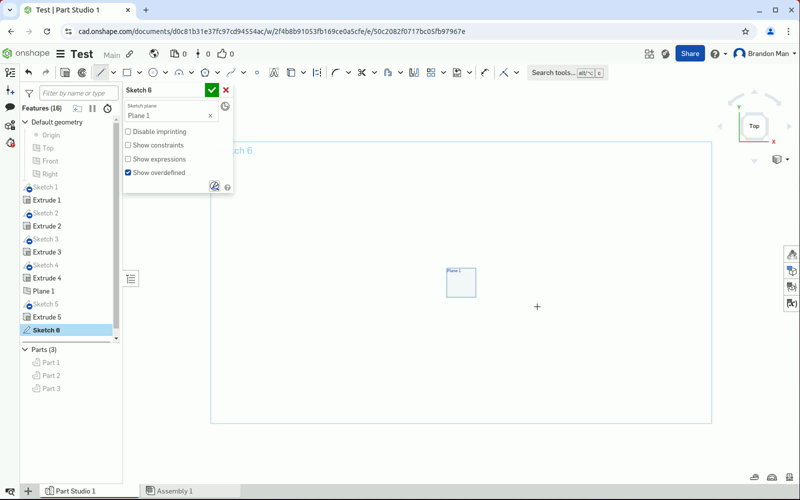
key_up(shift)
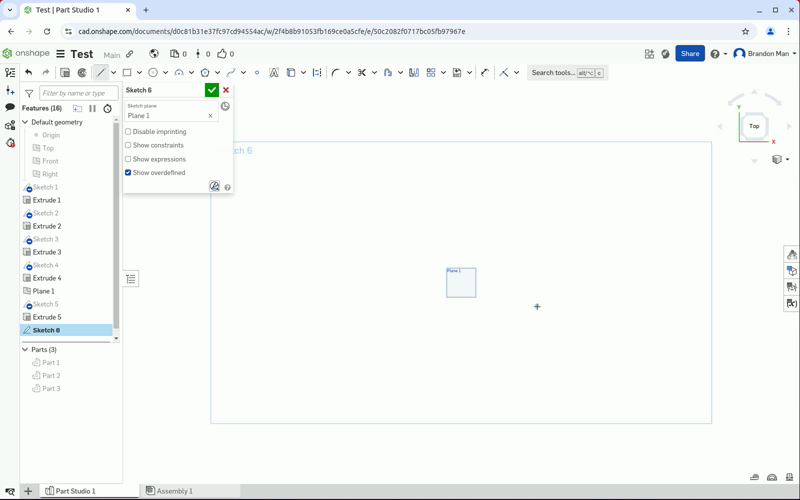
key_down(shift)
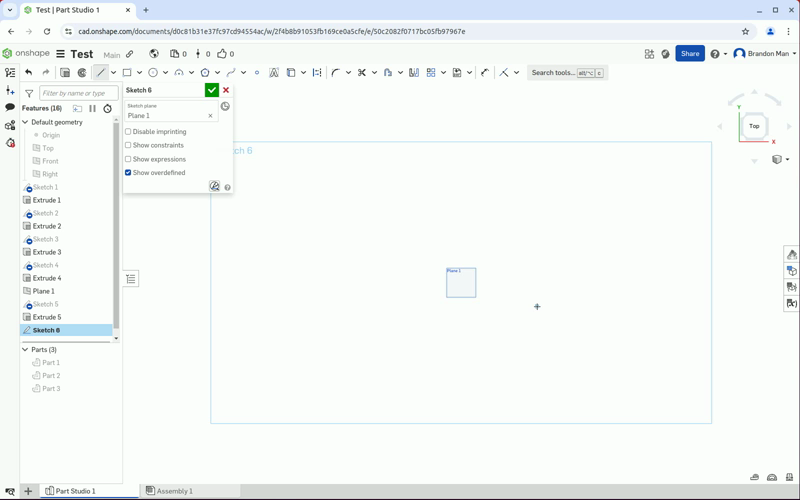
mouse_move(567, 306)
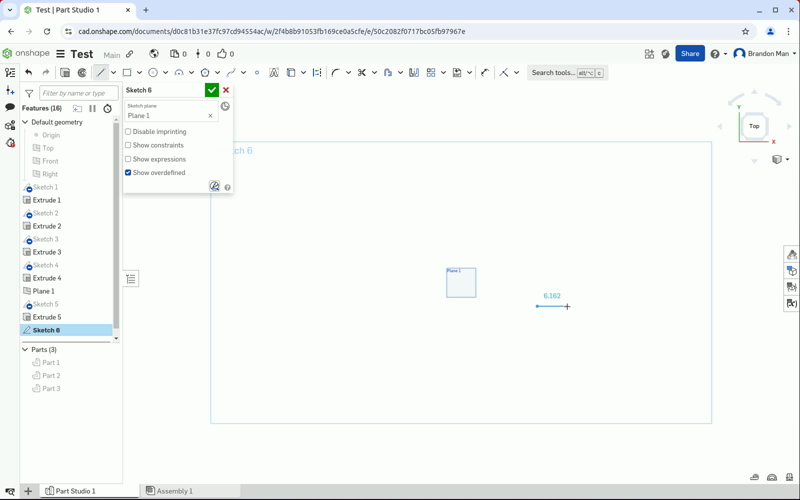
mouse_move(545, 306)
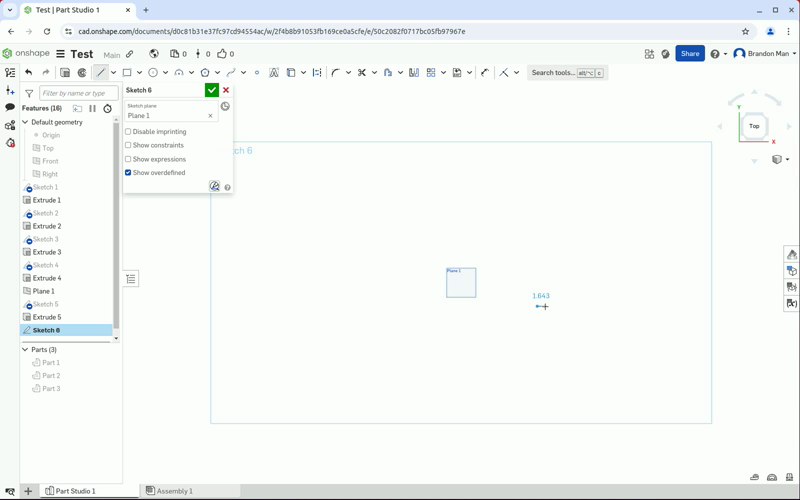
click(545, 306)
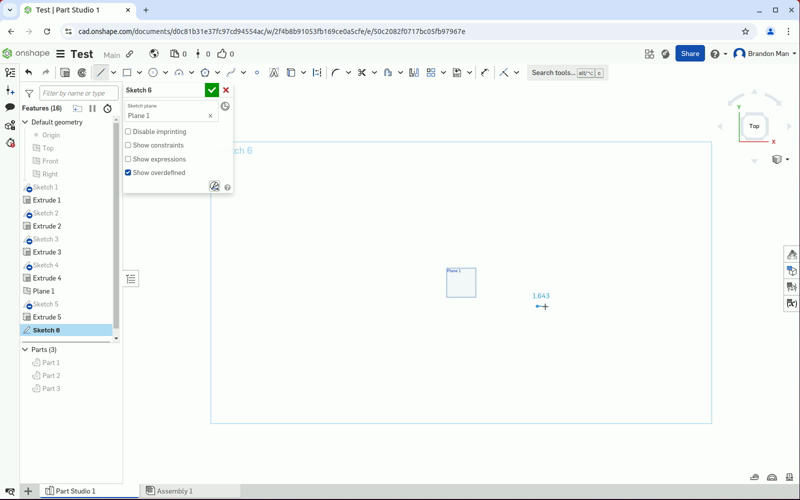
key_up(shift)
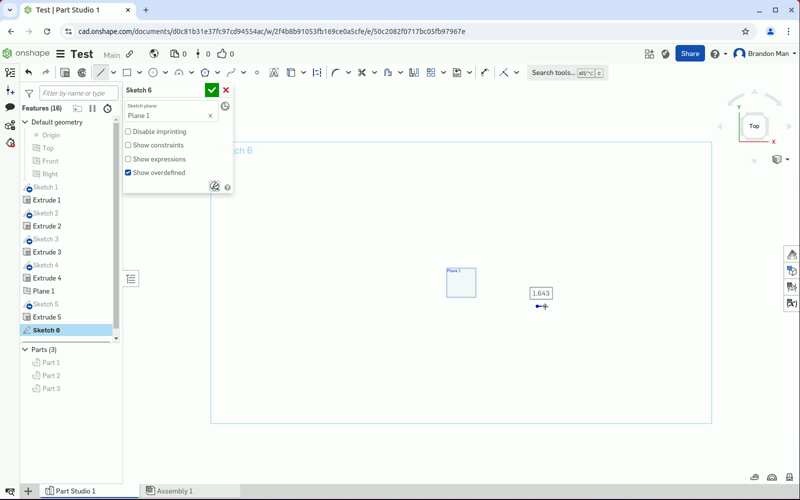
key_down(shift)
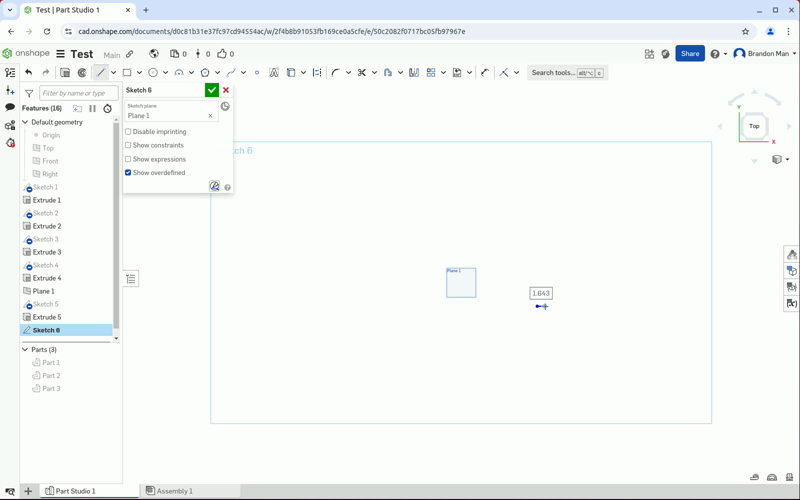
mouse_move(575, 306)
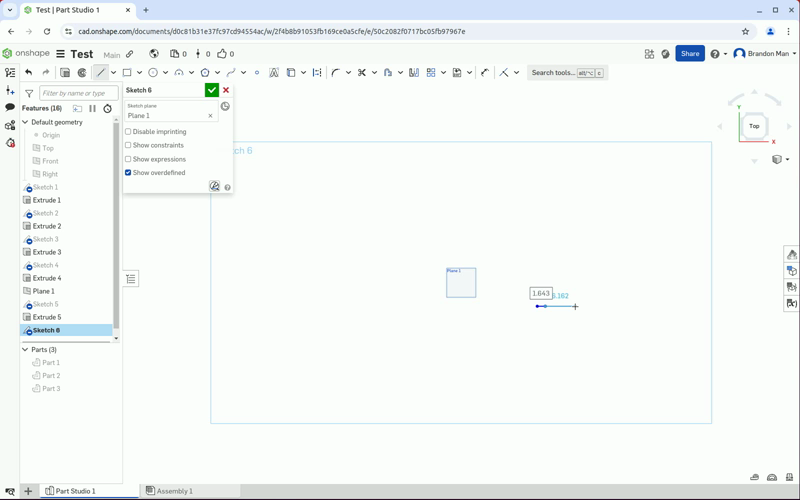
mouse_move(545, 282)
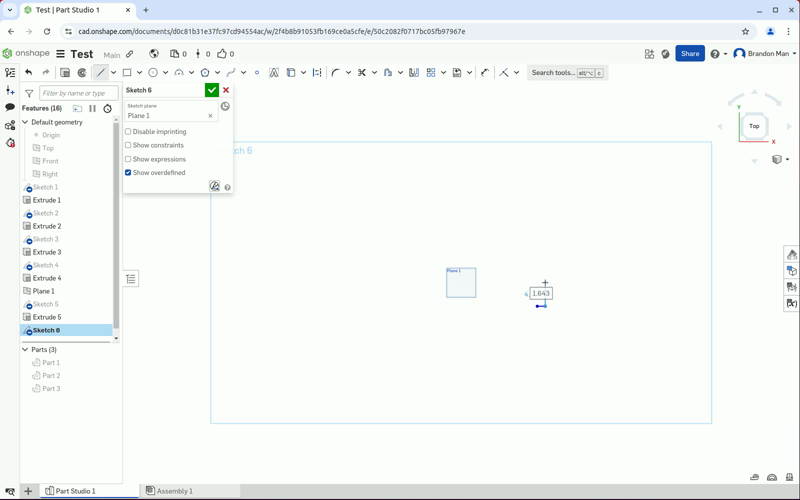
click(545, 282)
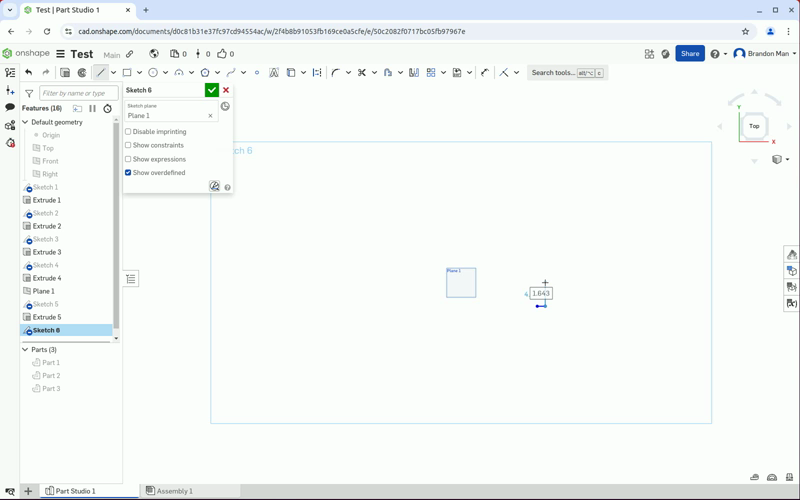
key_up(shift)
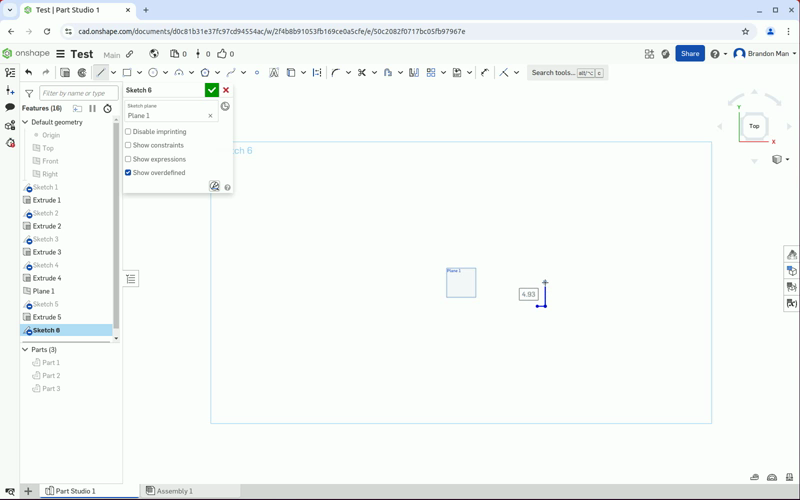
key_down(shift)
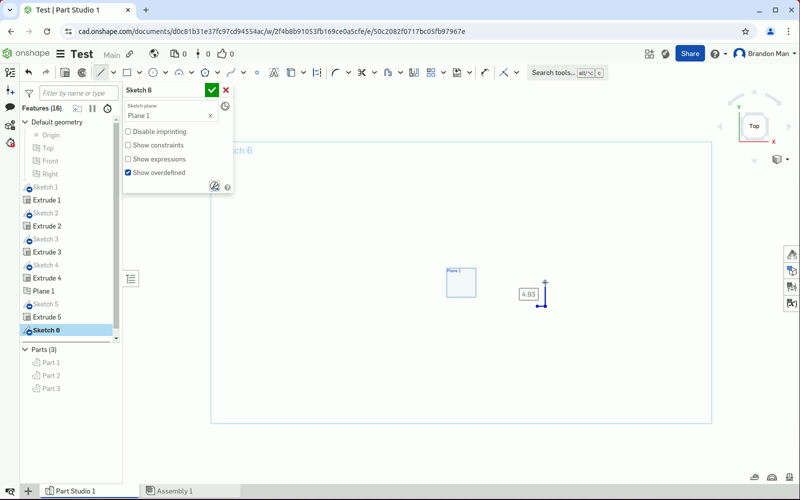
mouse_move(575, 282)
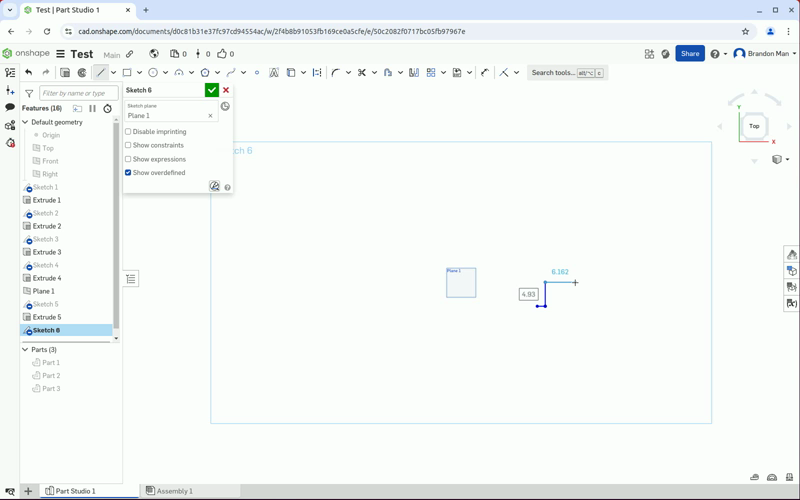
mouse_move(537, 282)
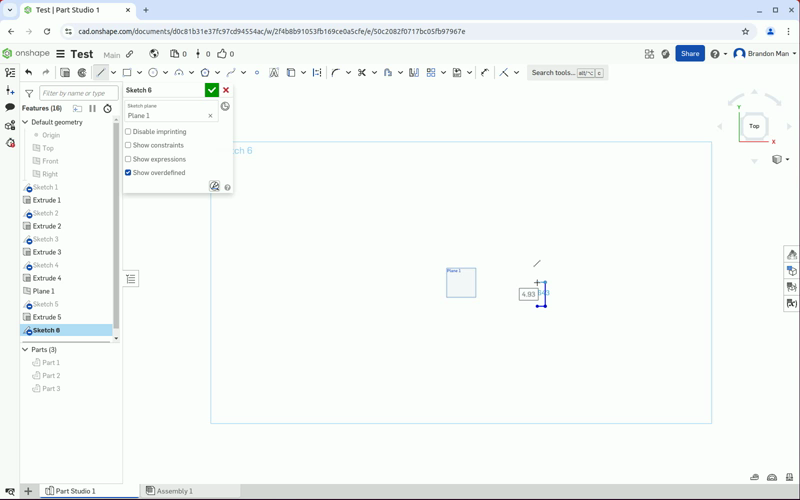
click(537, 282)
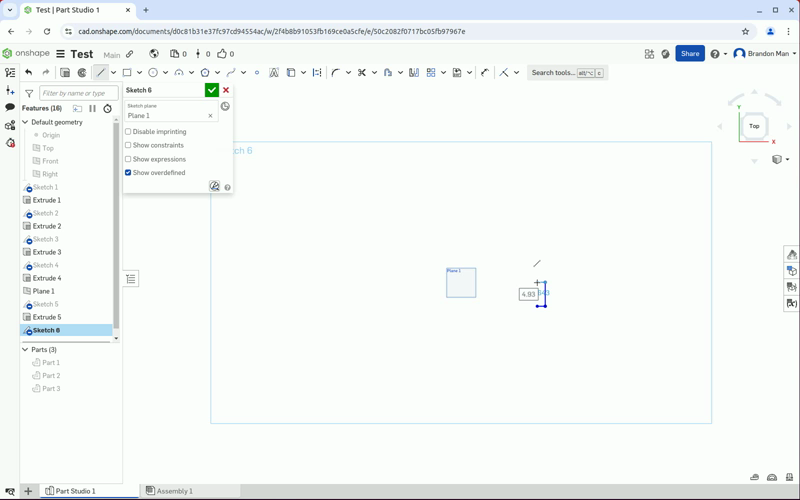
key_up(shift)
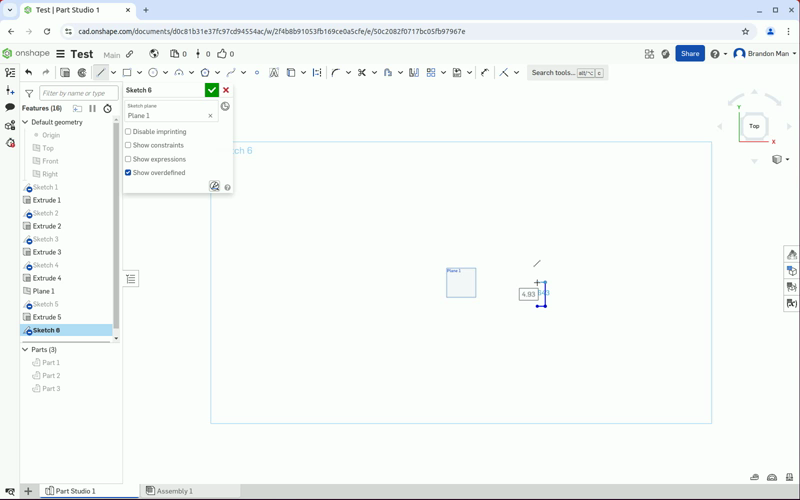
mouse_move(567, 282)
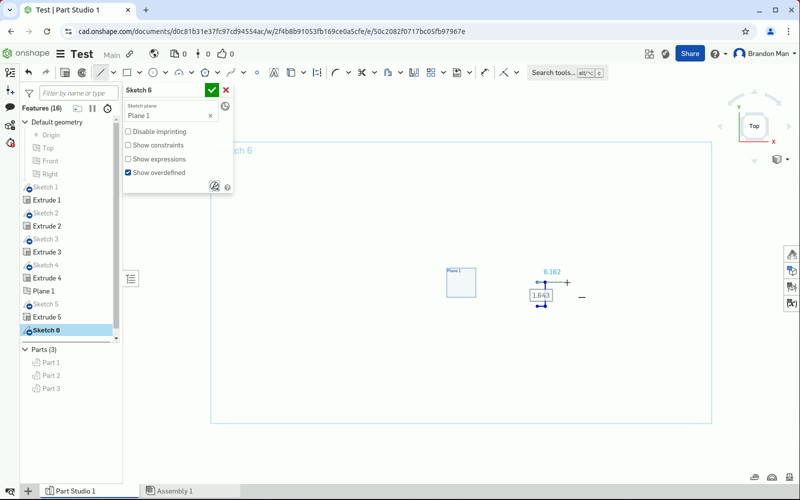
key_down(shift)
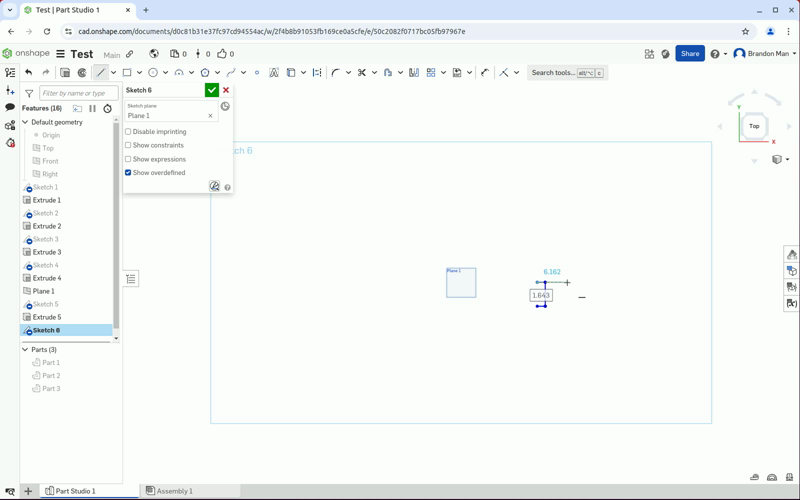
mouse_move(537, 306)
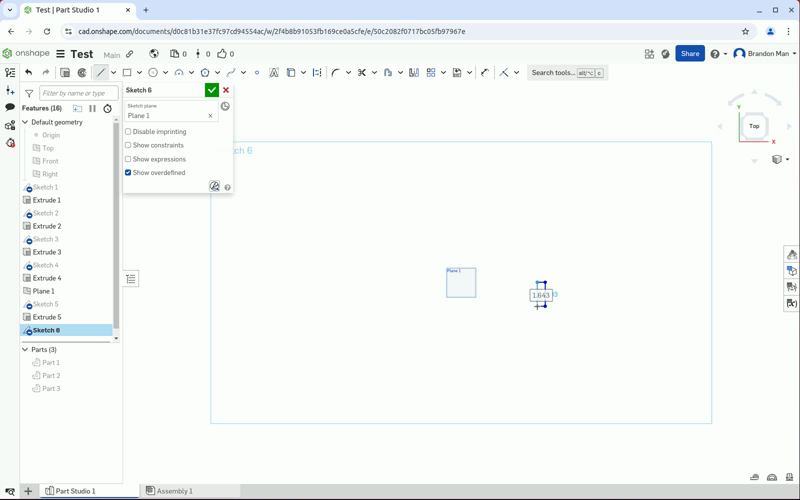
key_up(shift)
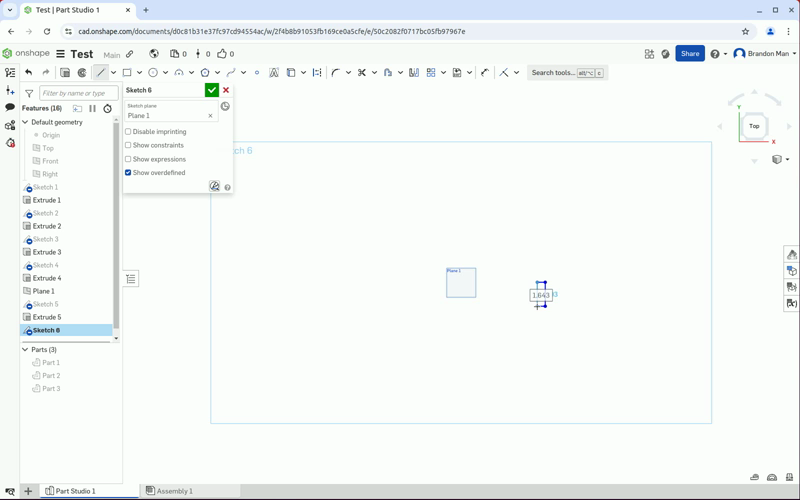
click(537, 306)
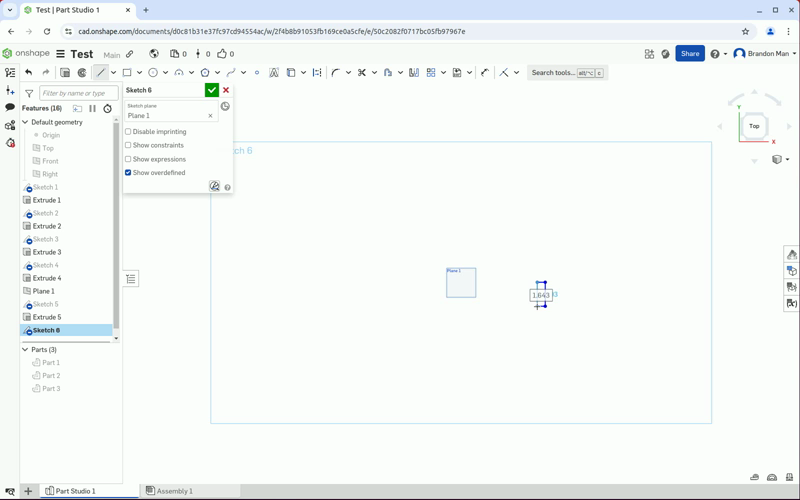
key(esc)
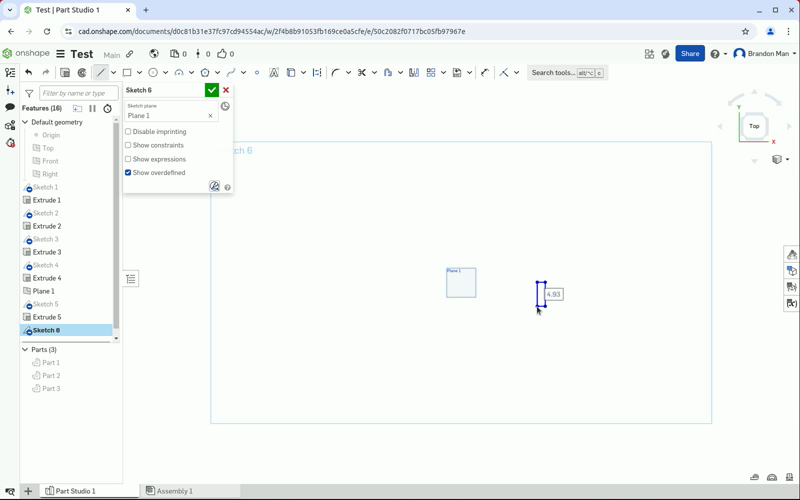
mouse_move(538, 300)
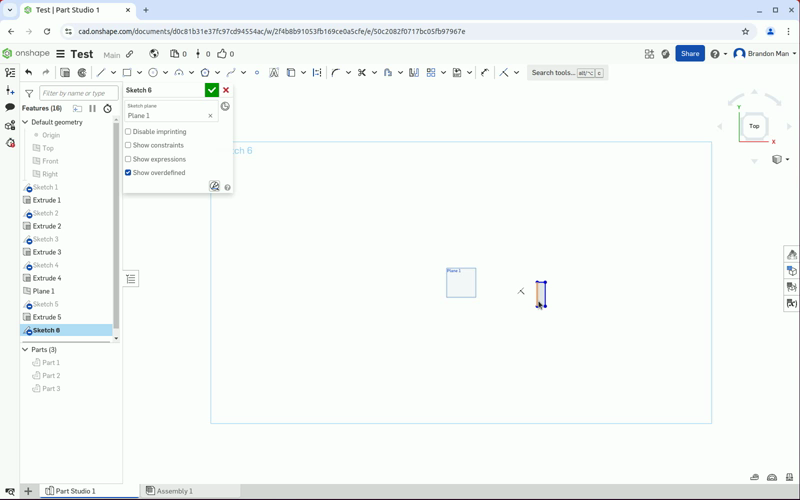
scroll(6)
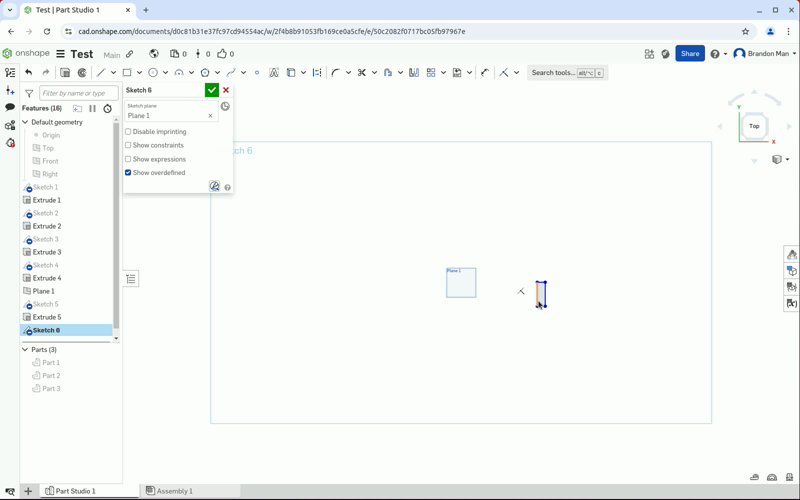
scroll(6)
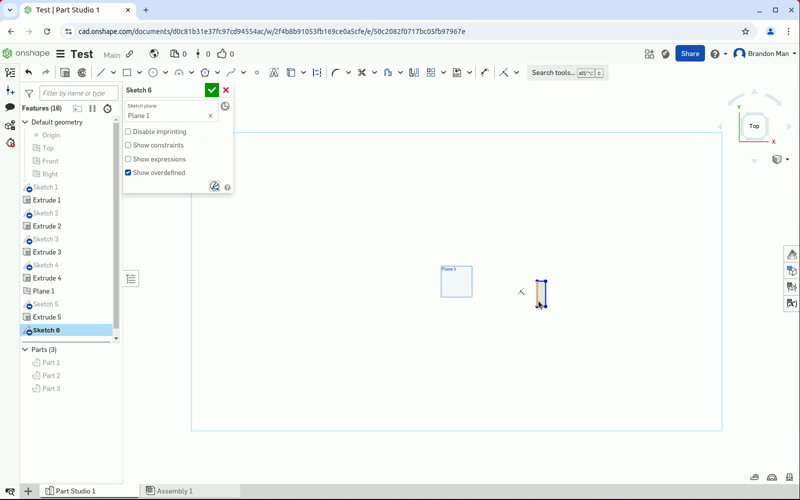
scroll(6)
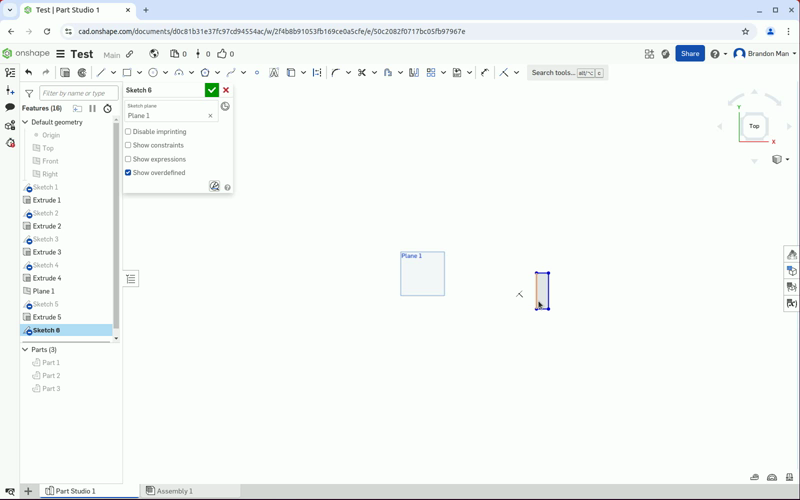
scroll(6)
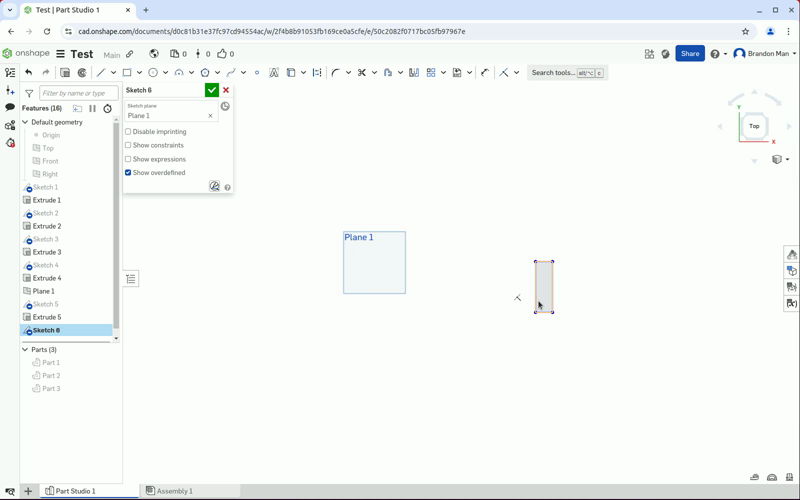
scroll(6)
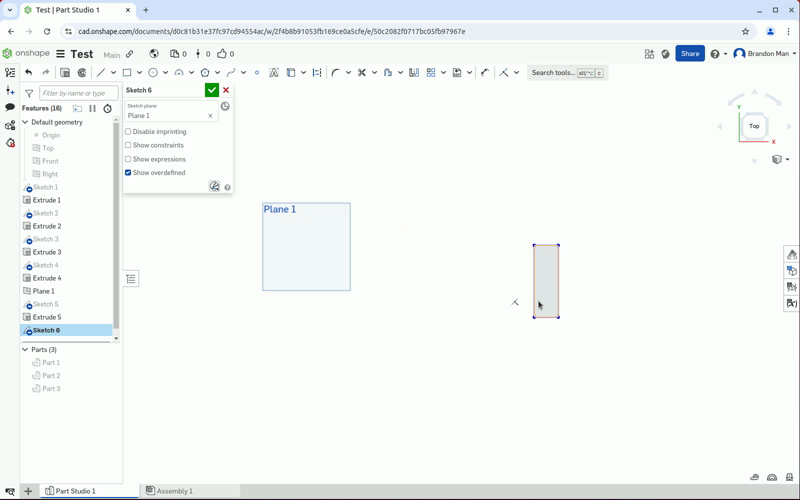
scroll(6)
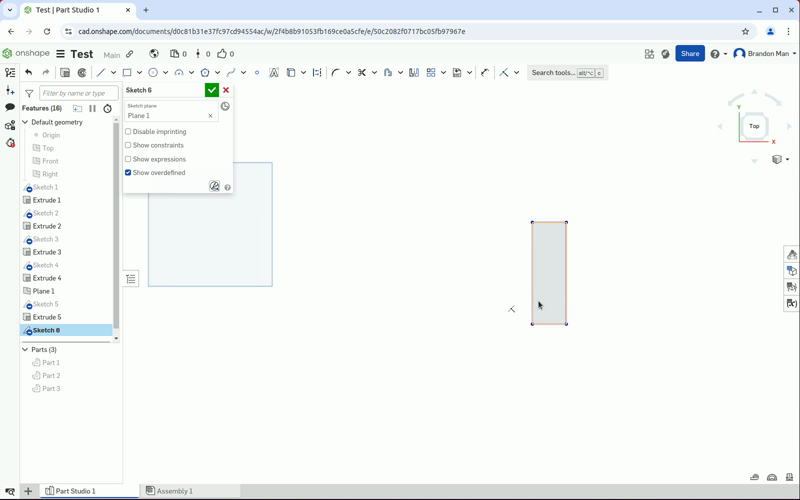
scroll(6)
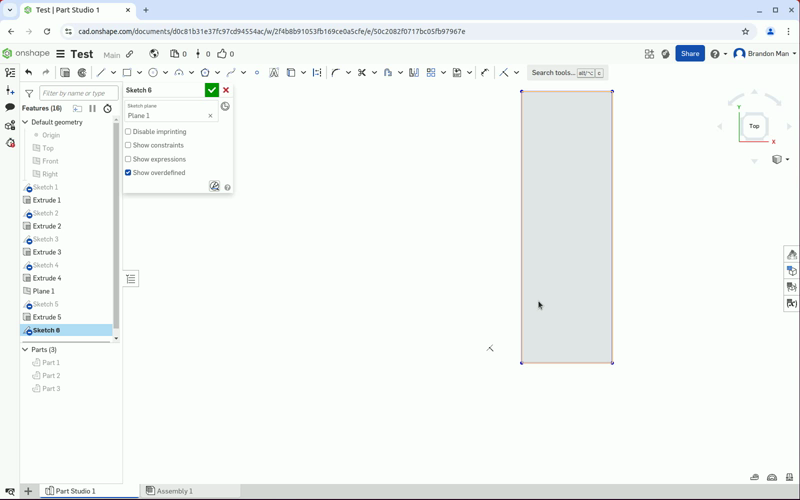
click(538, 300)
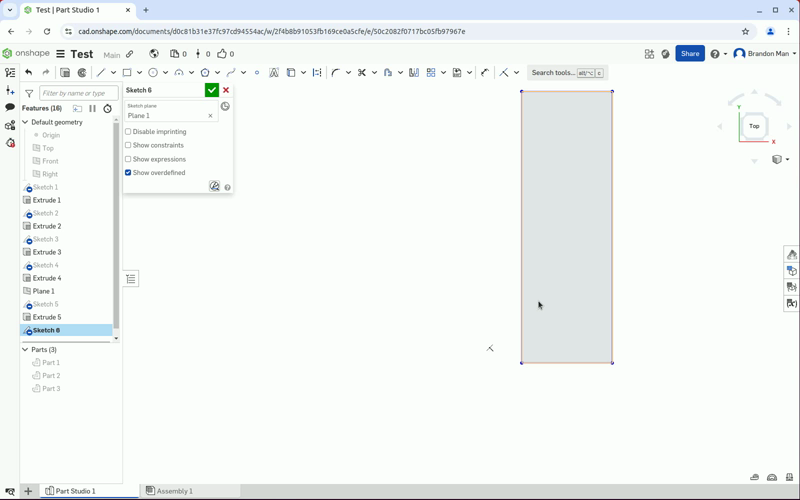
scroll(-6)
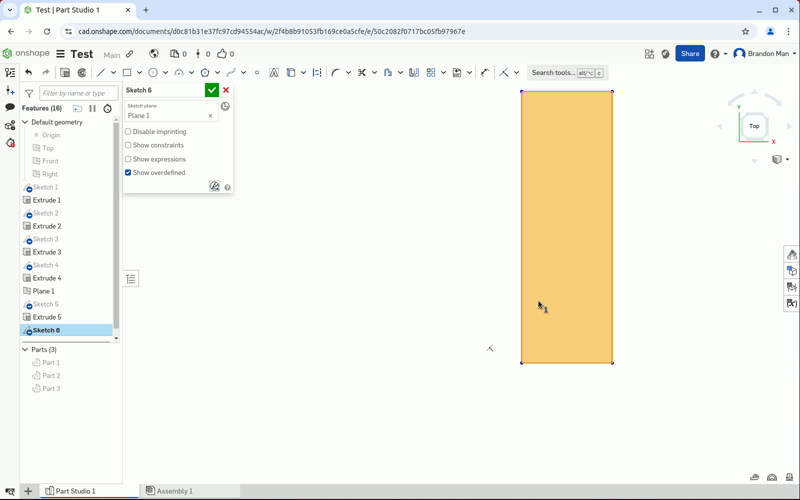
scroll(-6)
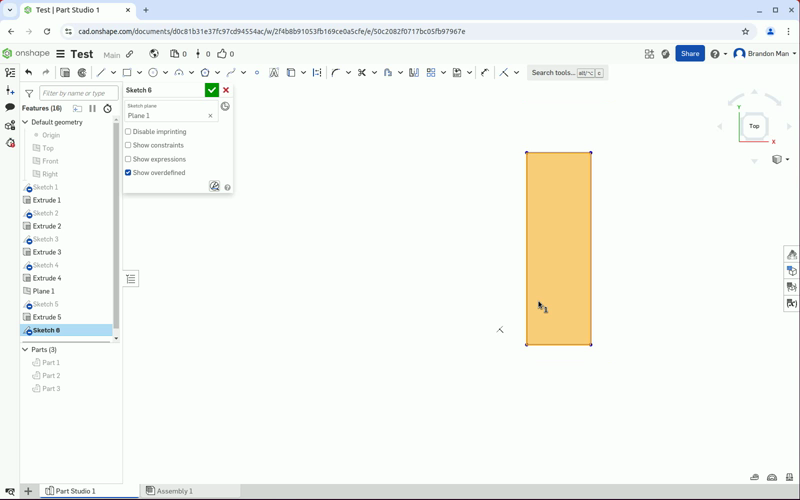
scroll(-6)
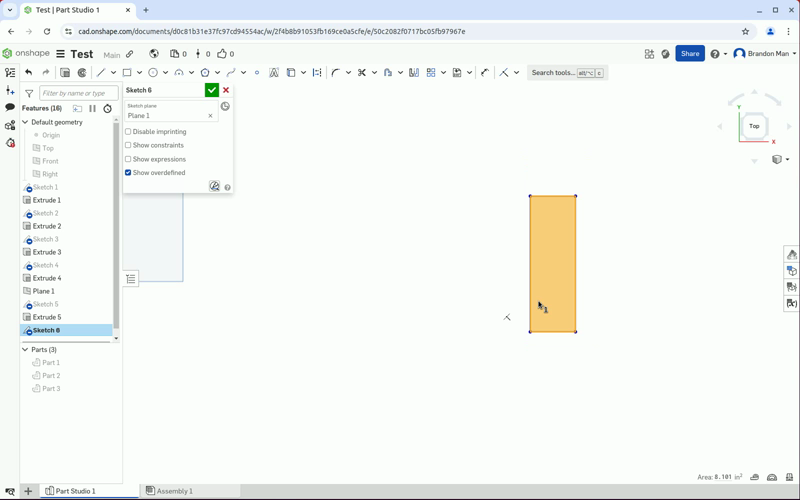
scroll(-6)
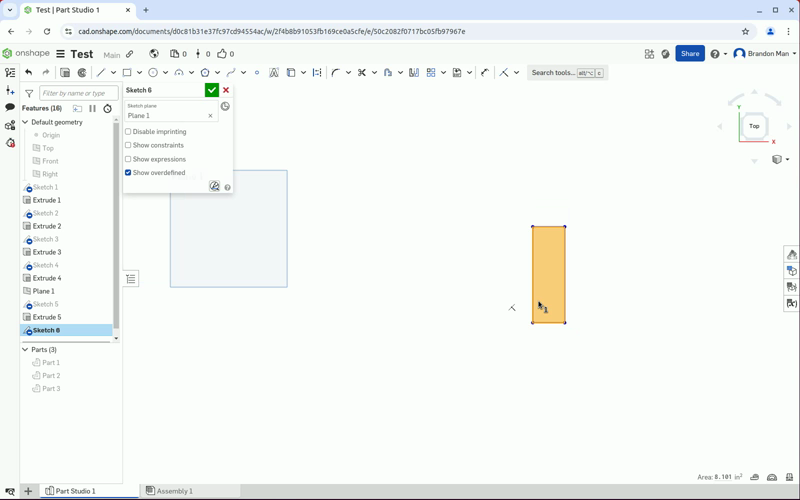
scroll(-6)
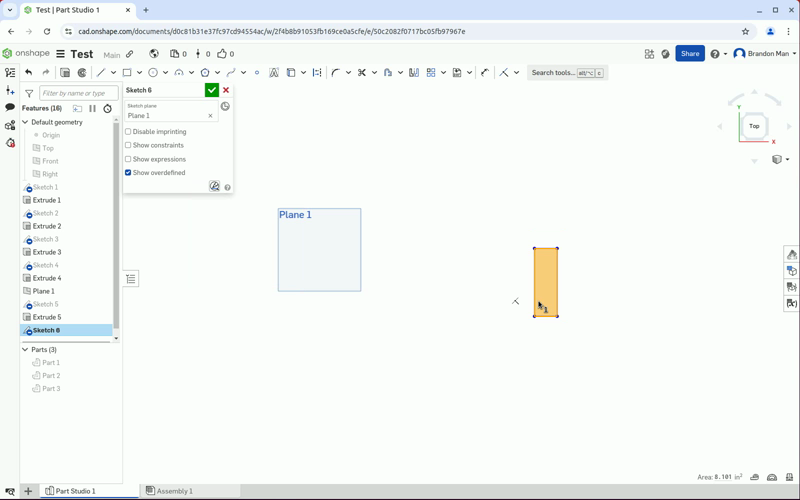
scroll(-6)
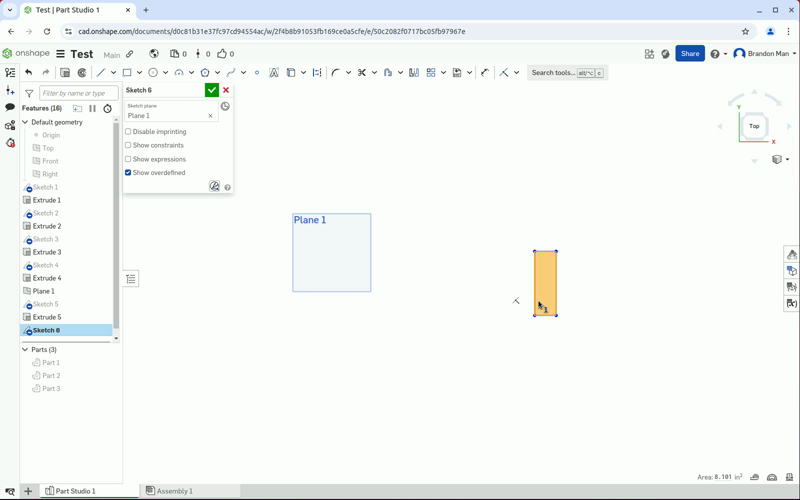
scroll(-6)
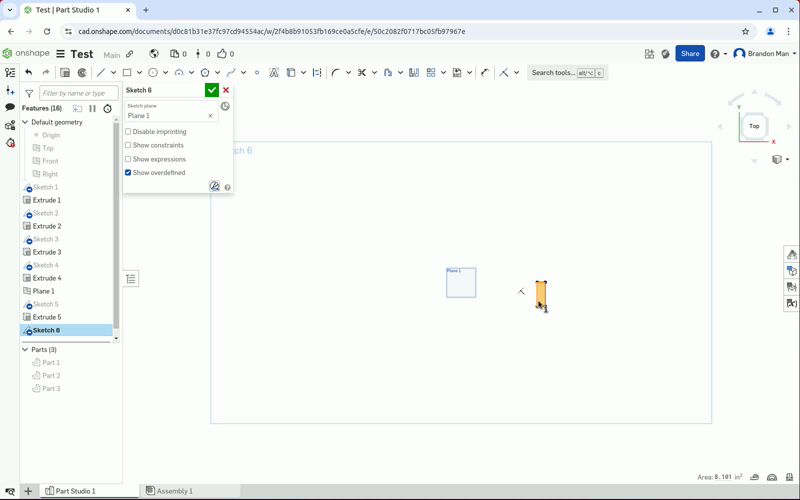
mouse_move(73, 352)
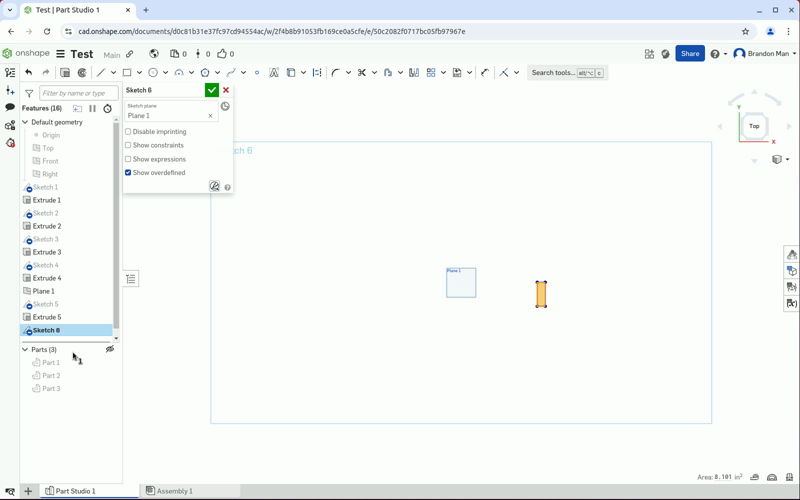
key(shift+y)
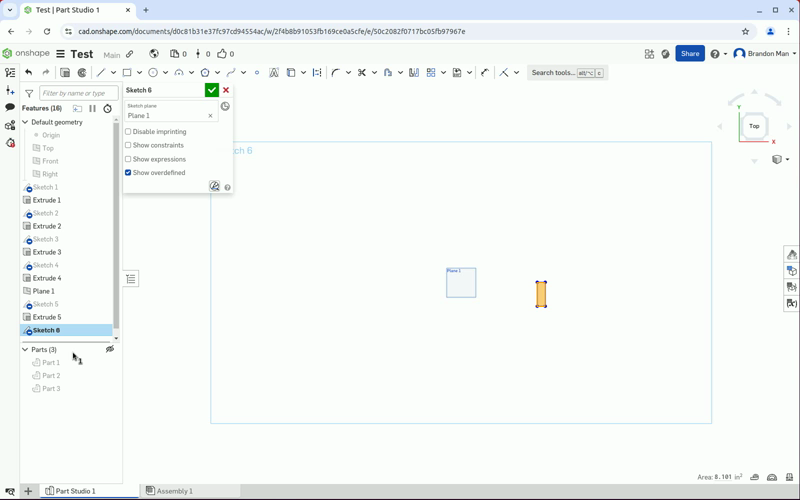
key(shift+e)
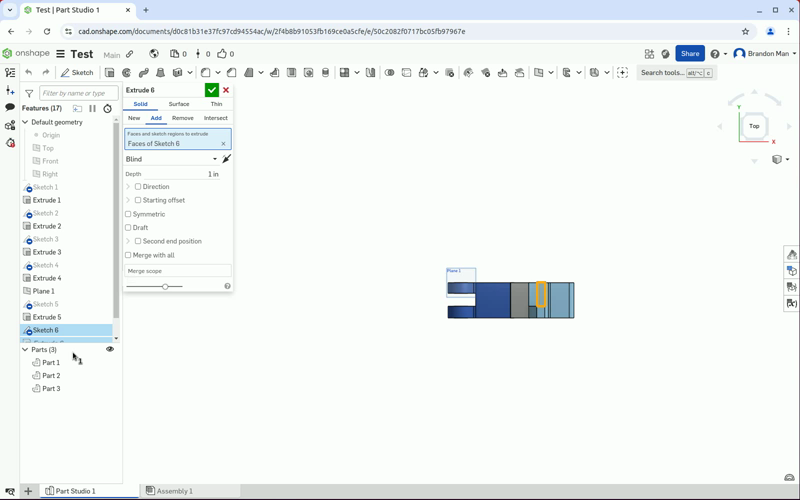
mouse_move(143, 106)
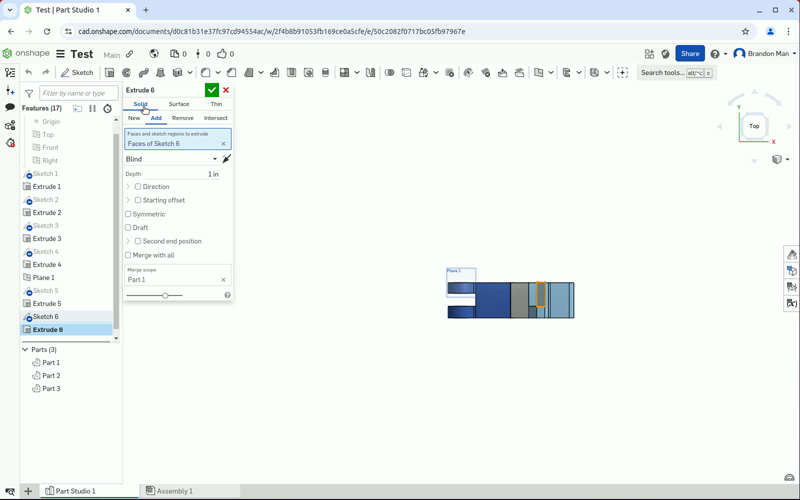
click(143, 106)
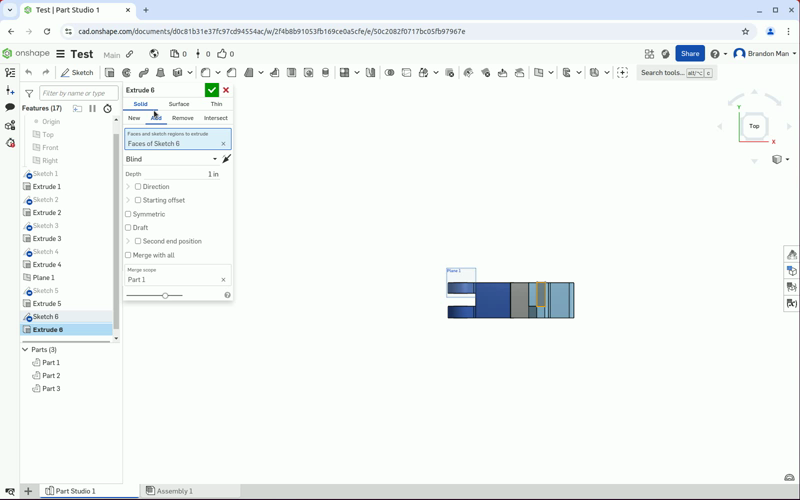
mouse_move(186, 120)
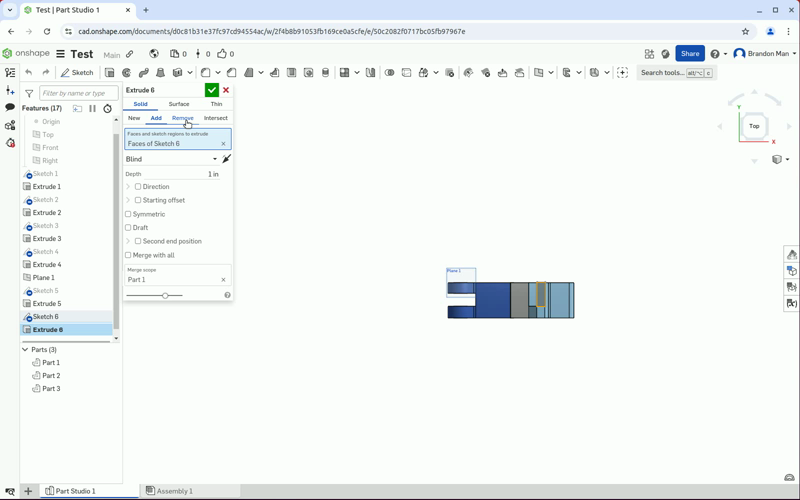
click(186, 120)
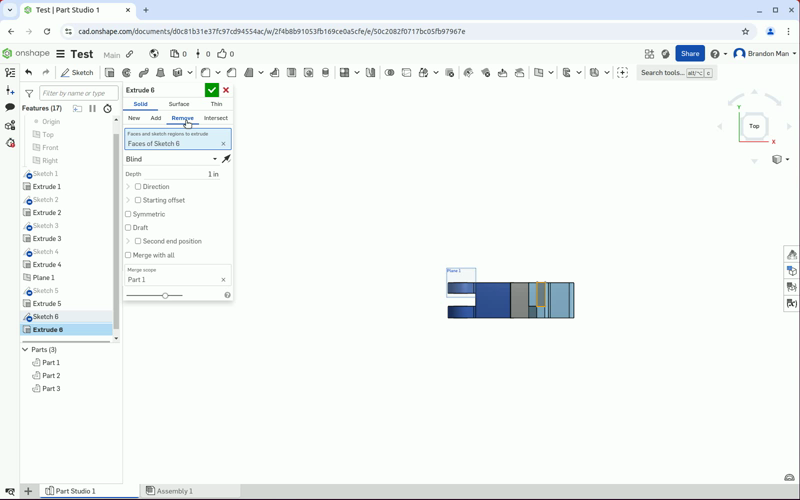
key(tab, 4)
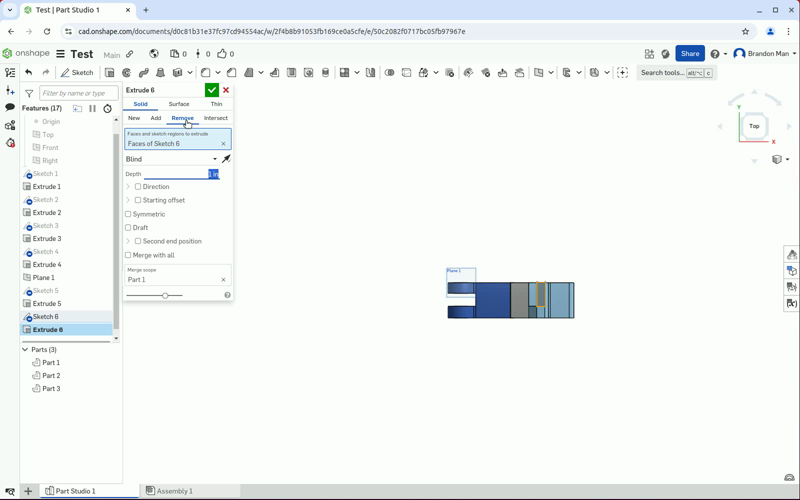
text(4.092)
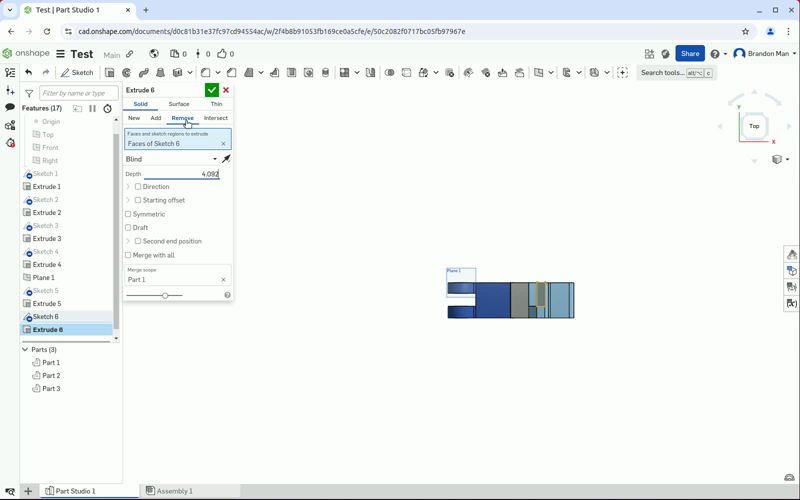
key(tab, 6)
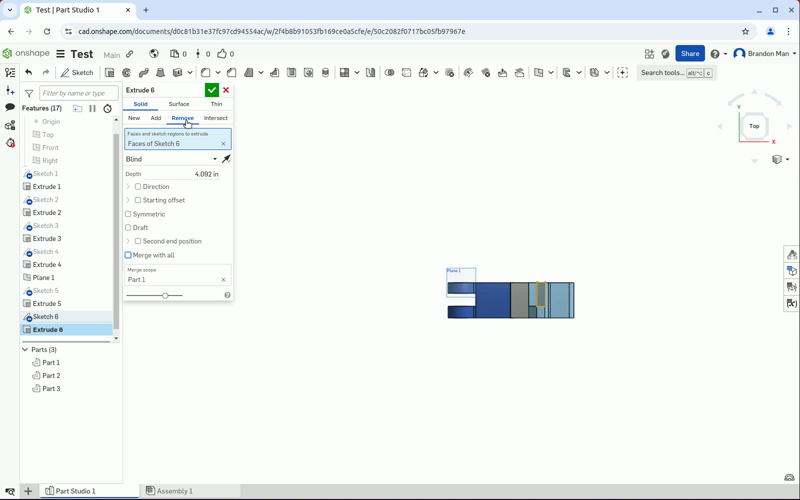
key(space)
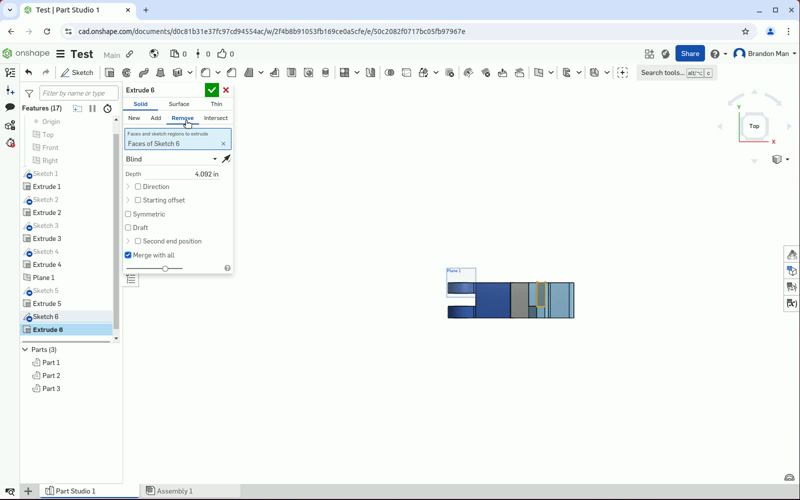
key(enter)
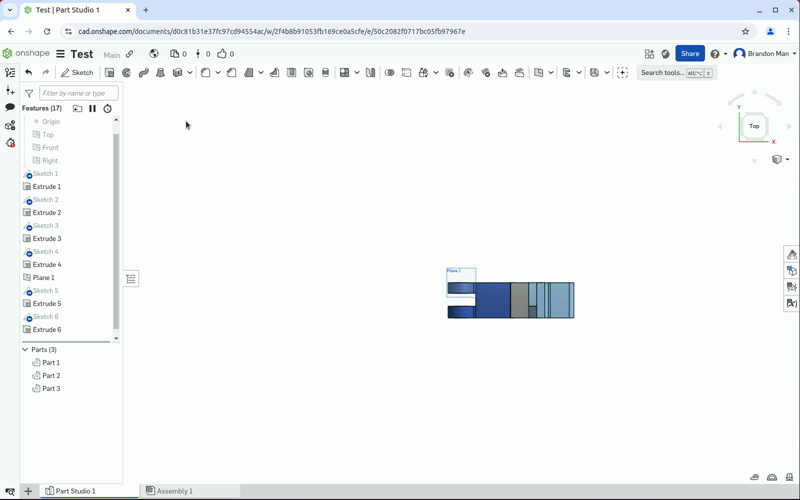
key(shift+h)
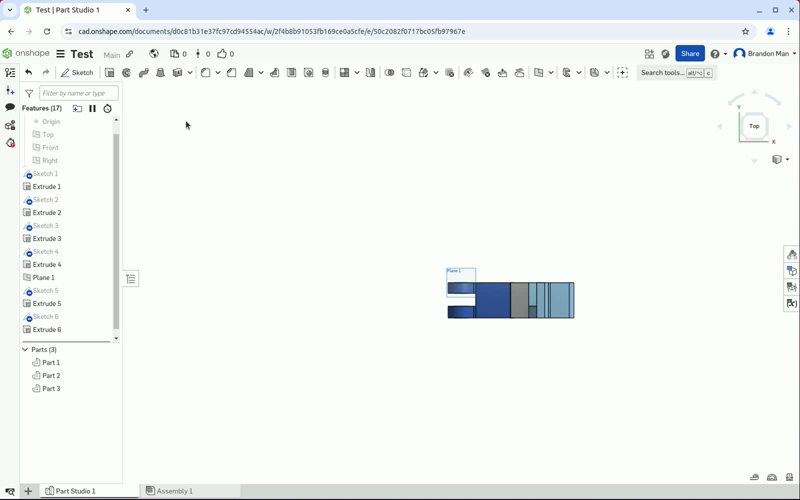
key(shift+h)
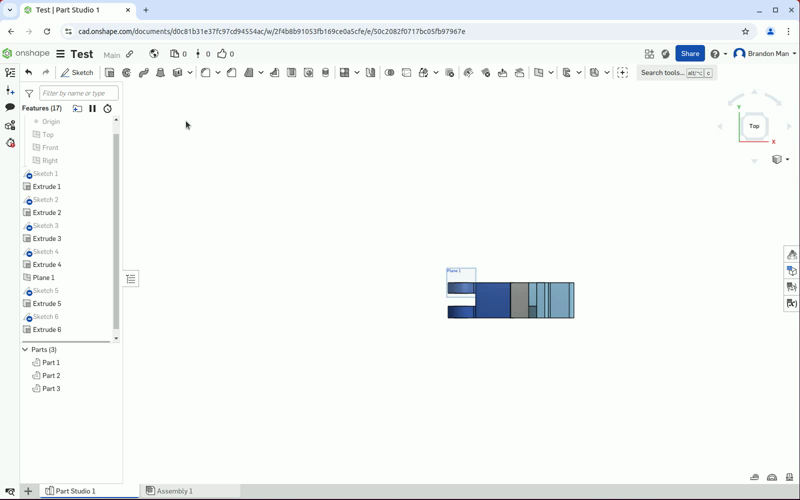
mouse_move(69, 176)
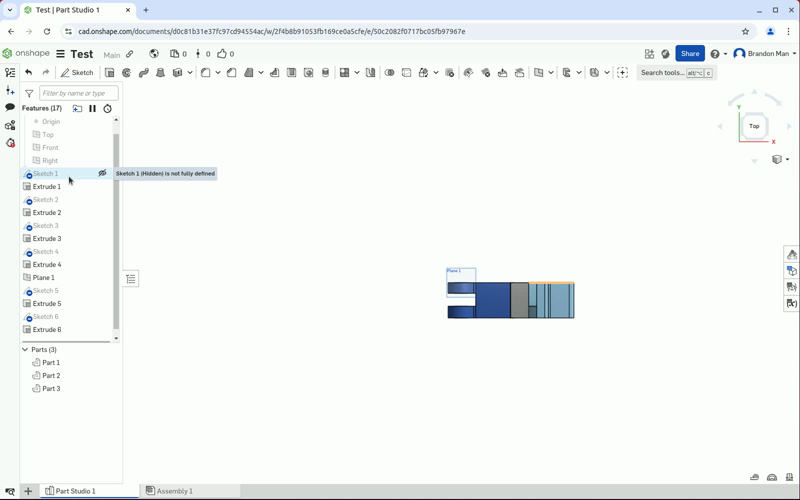
click(69, 176)
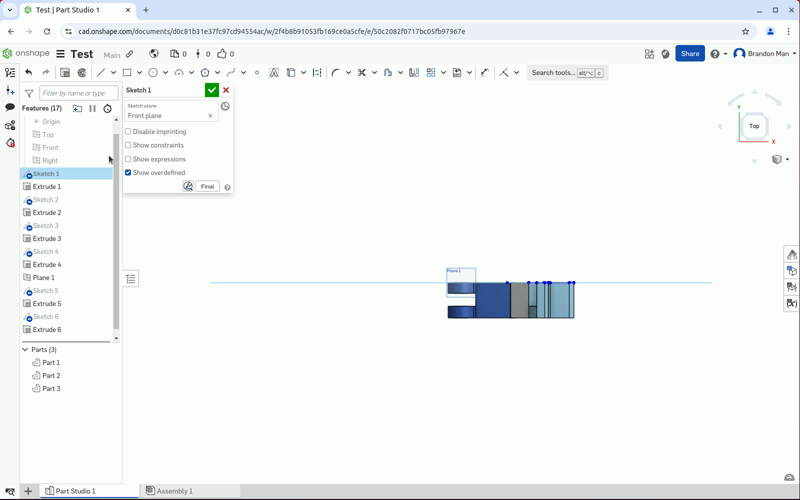
mouse_move(229, 92)
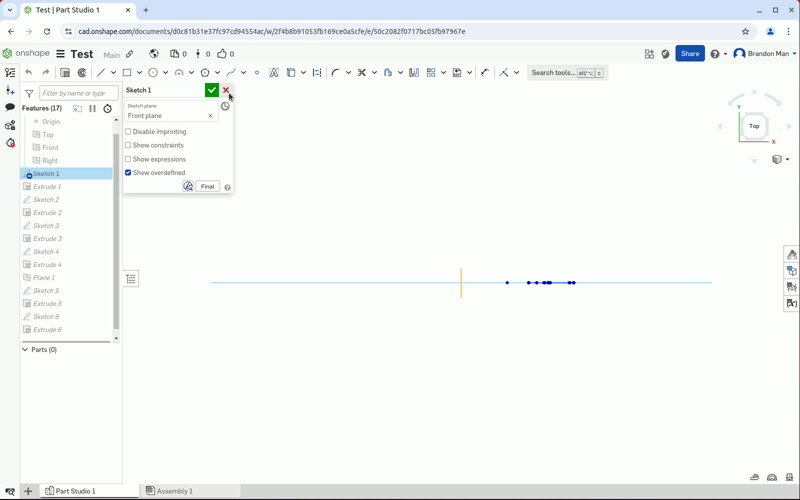
click(229, 92)
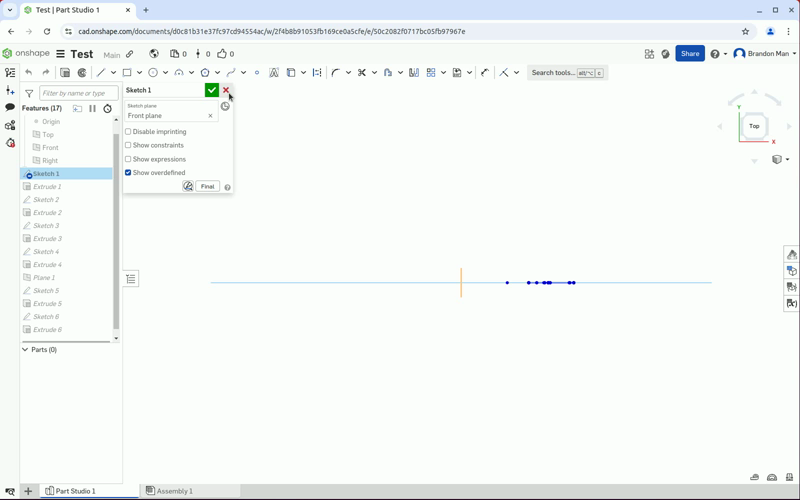
key(shift+s)
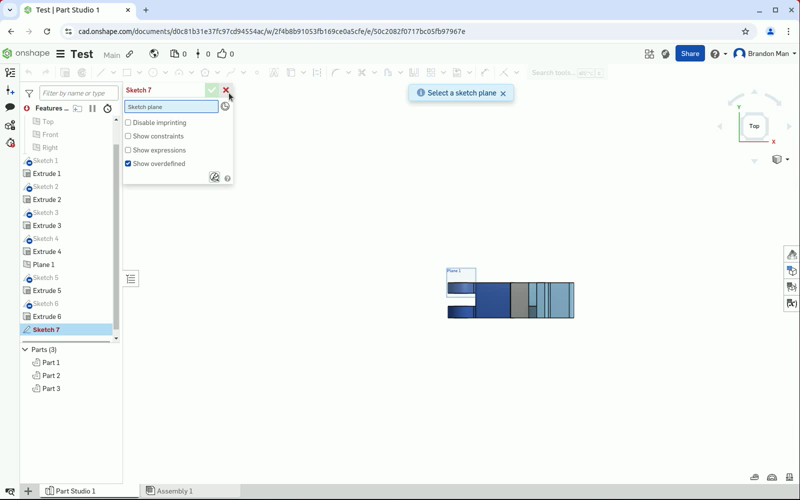
mouse_move(69, 267)
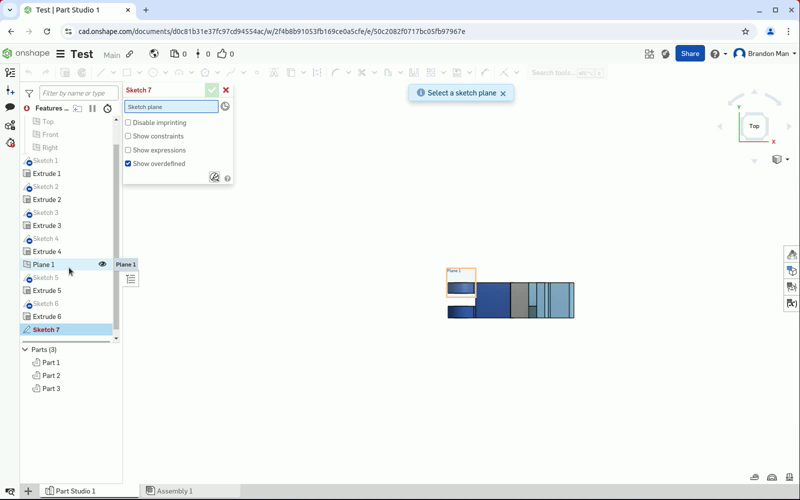
click(69, 267)
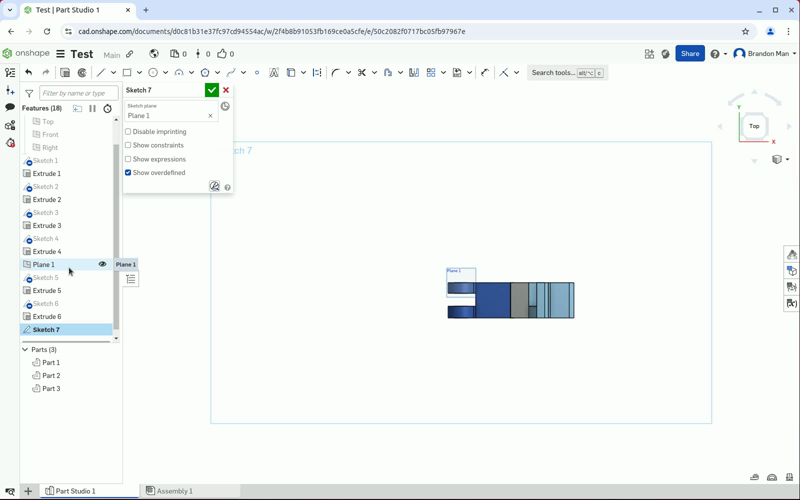
mouse_move(73, 352)
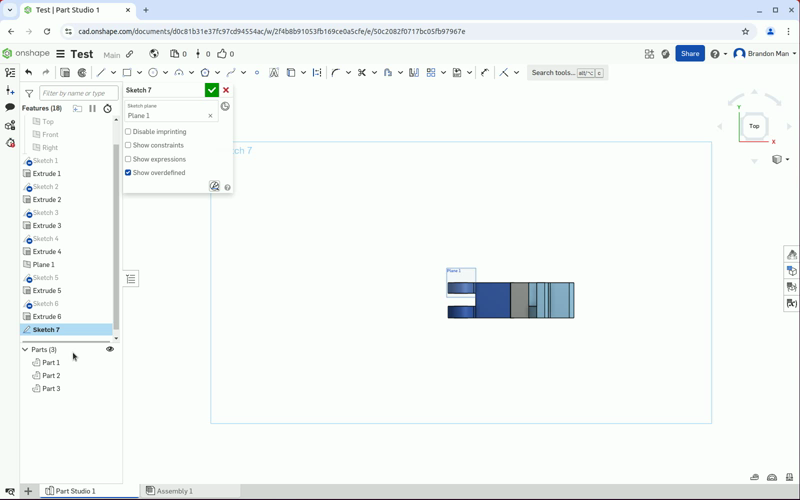
key(y)
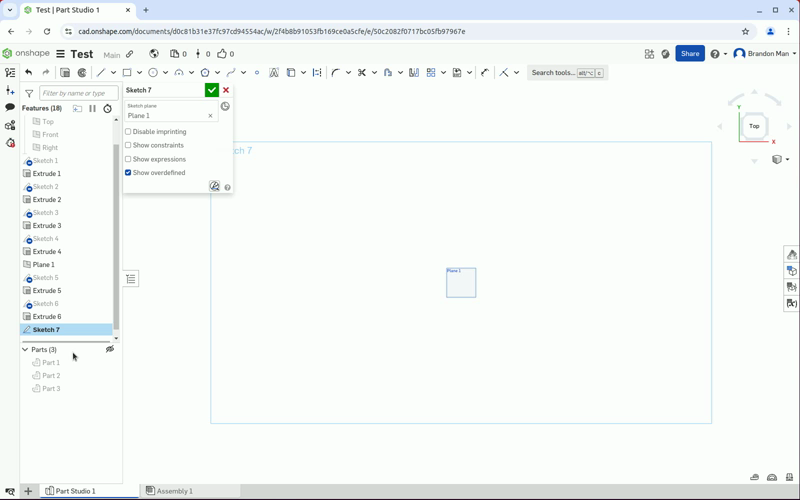
key(l)
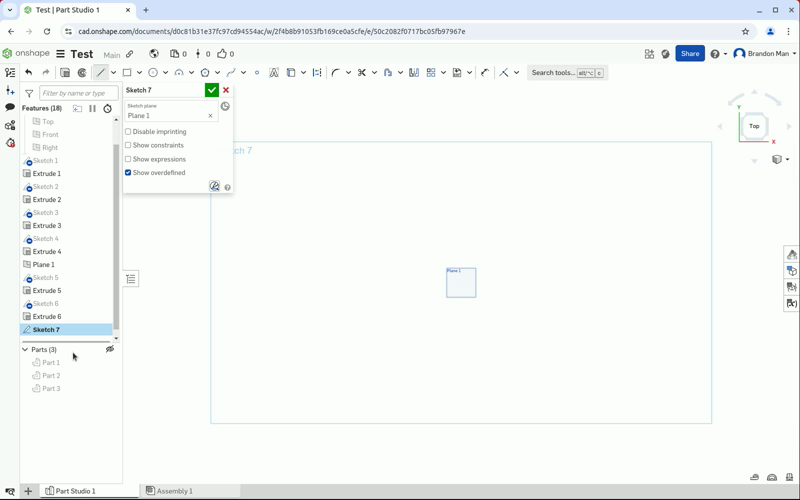
key_down(shift)
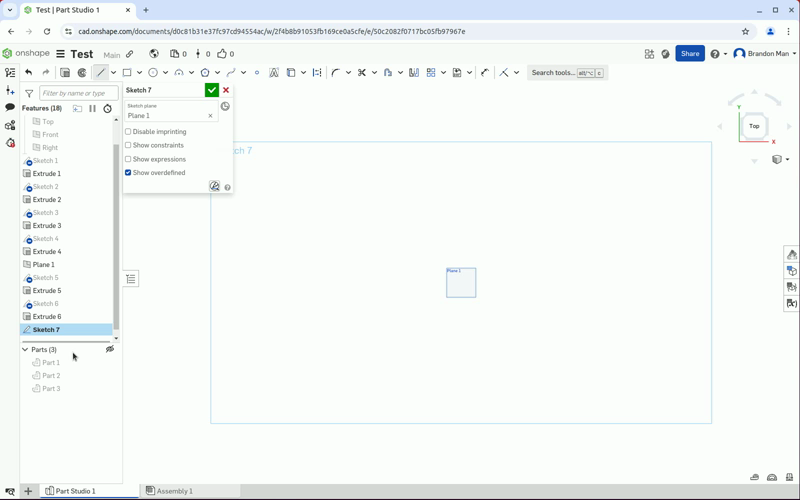
mouse_move(545, 306)
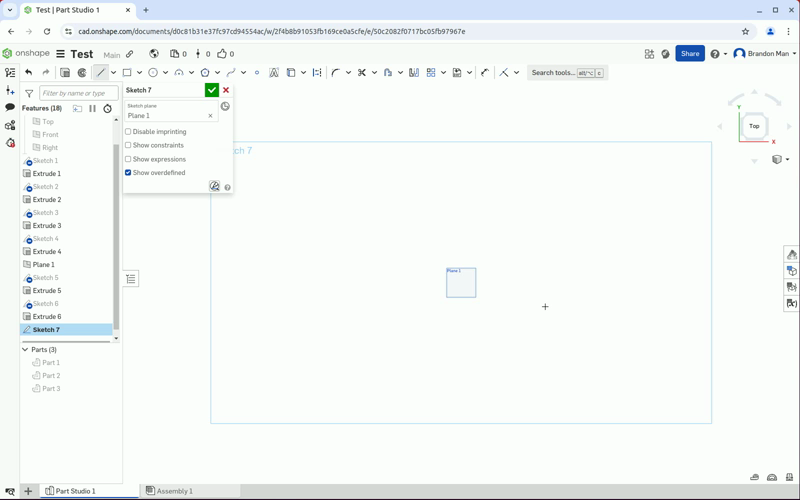
click(545, 306)
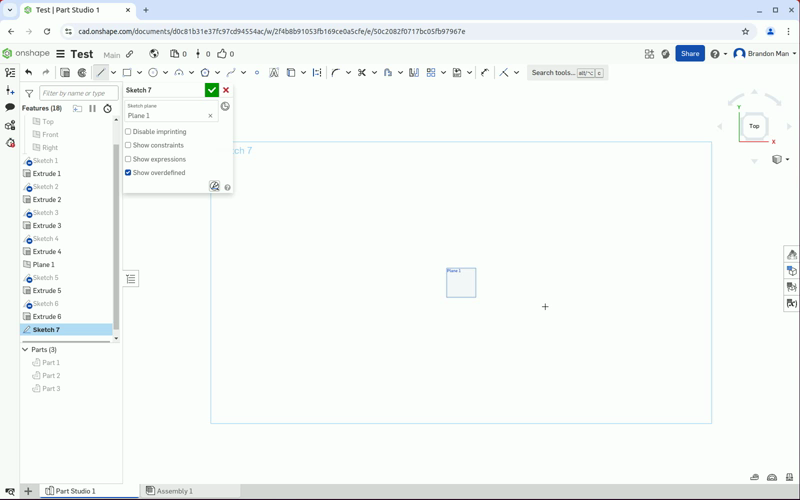
key_up(shift)
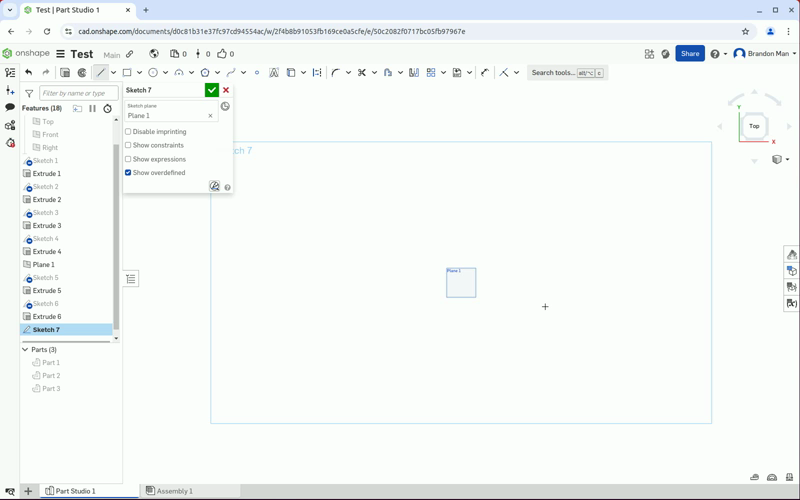
key_down(shift)
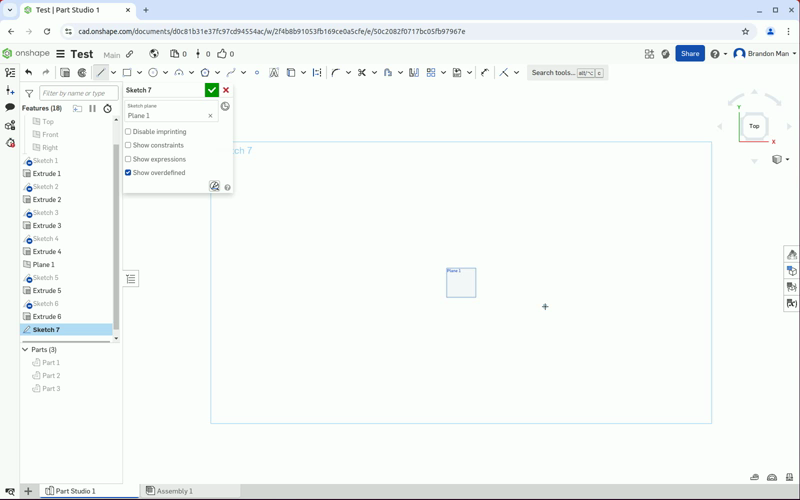
mouse_move(575, 306)
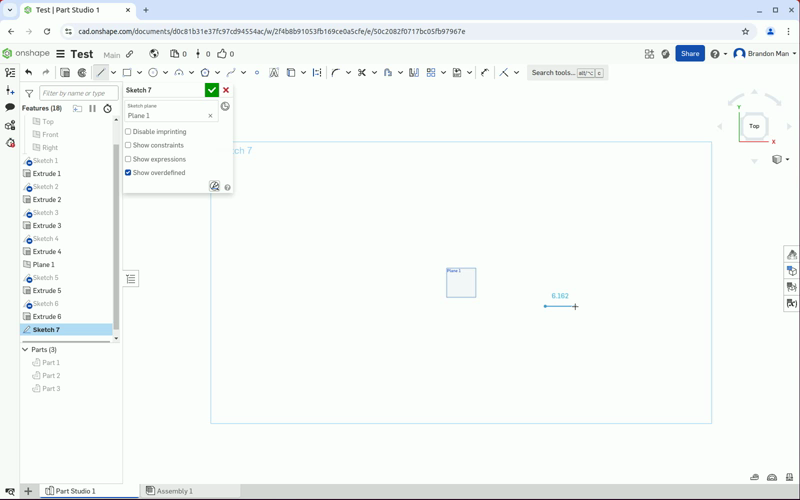
mouse_move(549, 306)
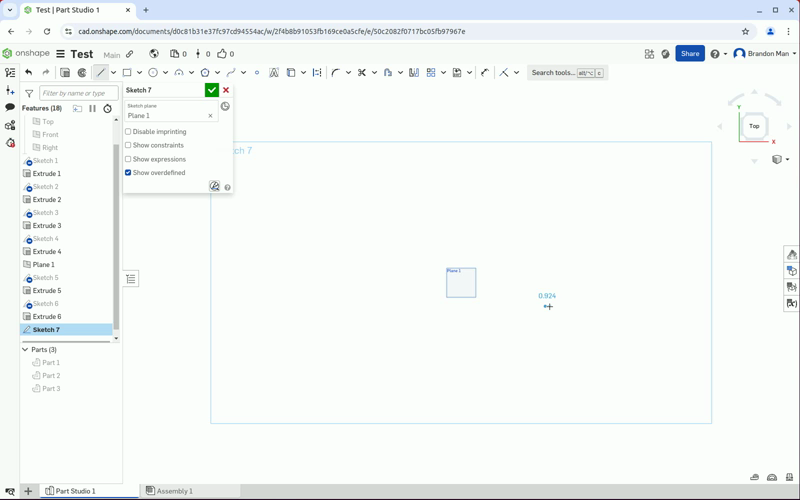
scroll(6)
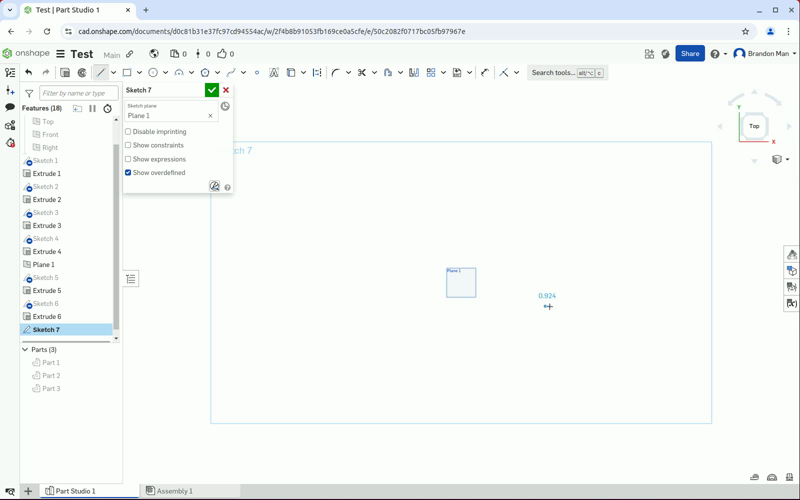
scroll(6)
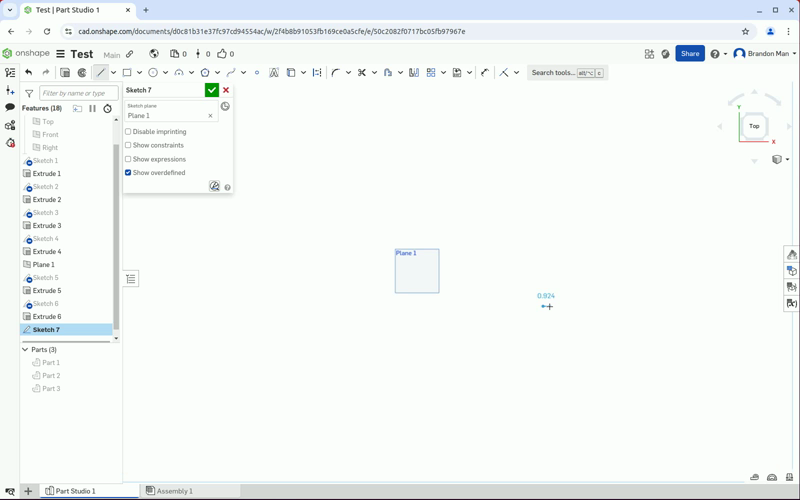
scroll(6)
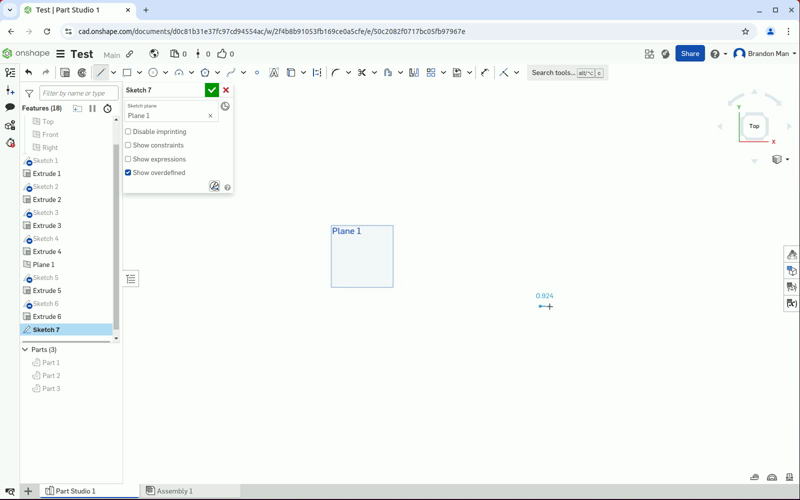
scroll(6)
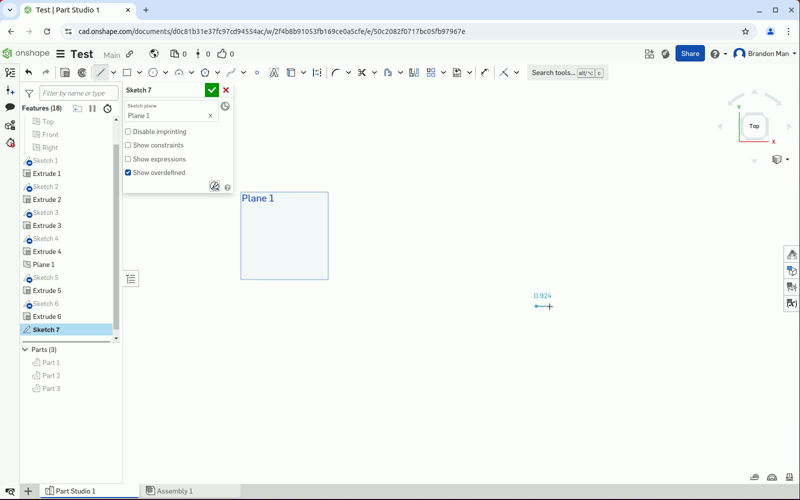
scroll(6)
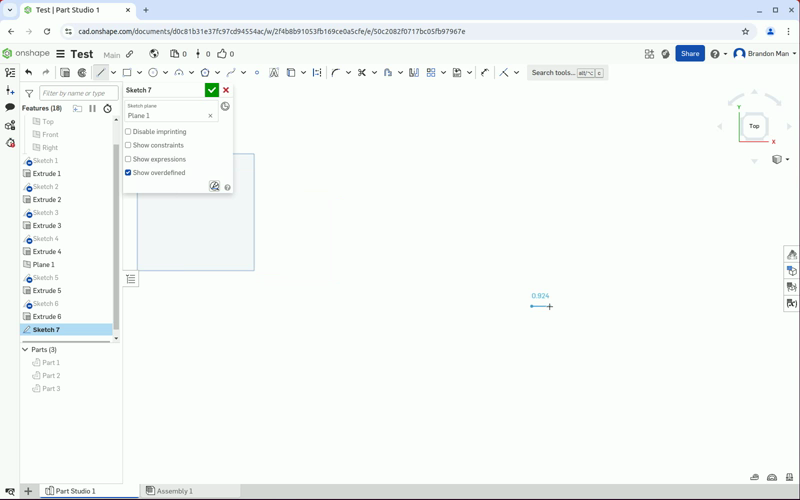
scroll(6)
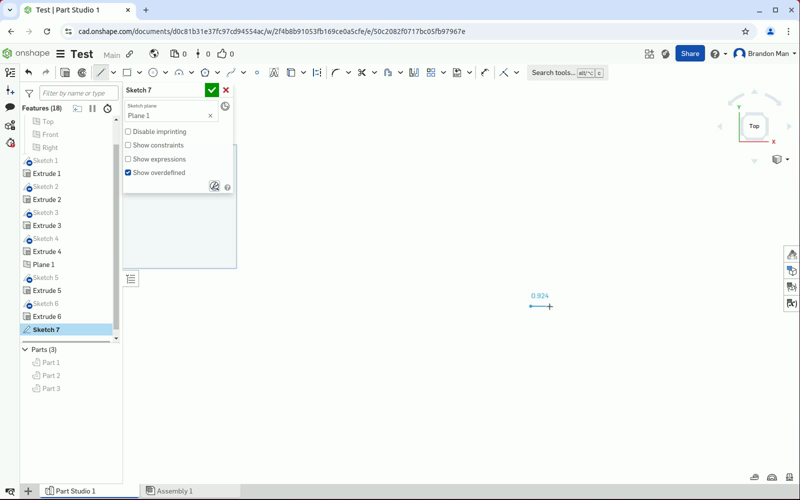
scroll(6)
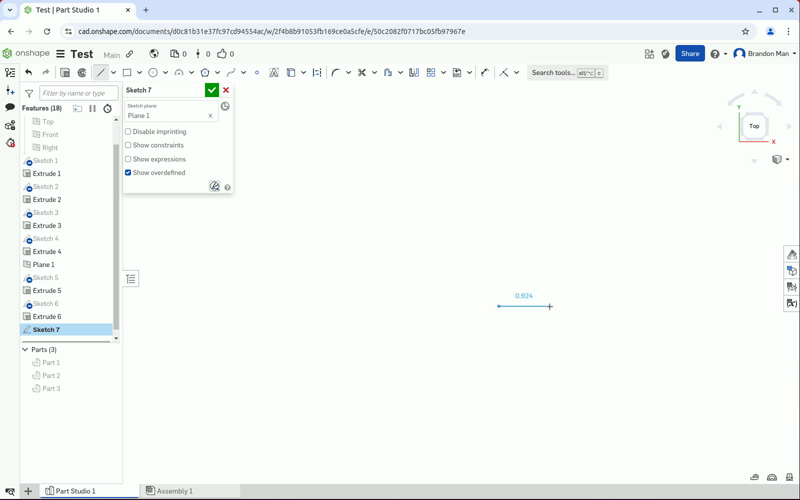
click(549, 306)
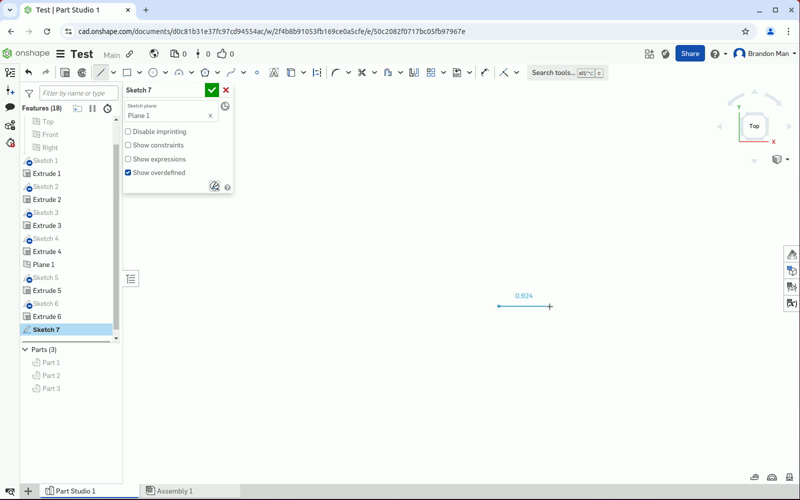
scroll(-6)
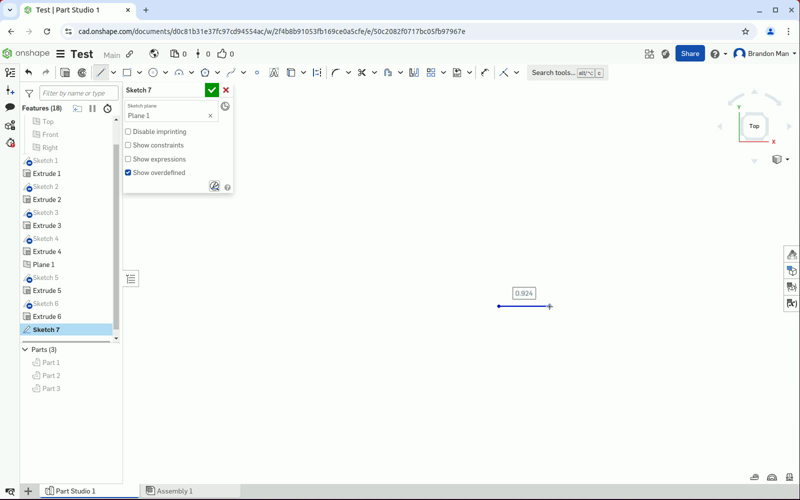
scroll(-6)
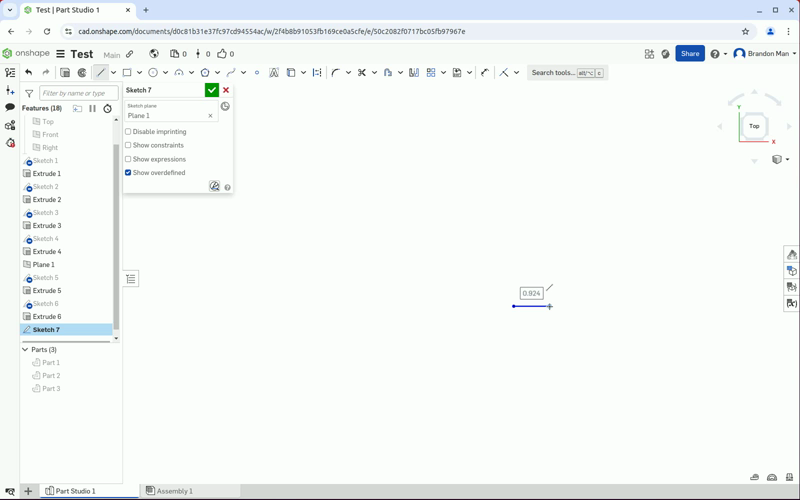
scroll(-6)
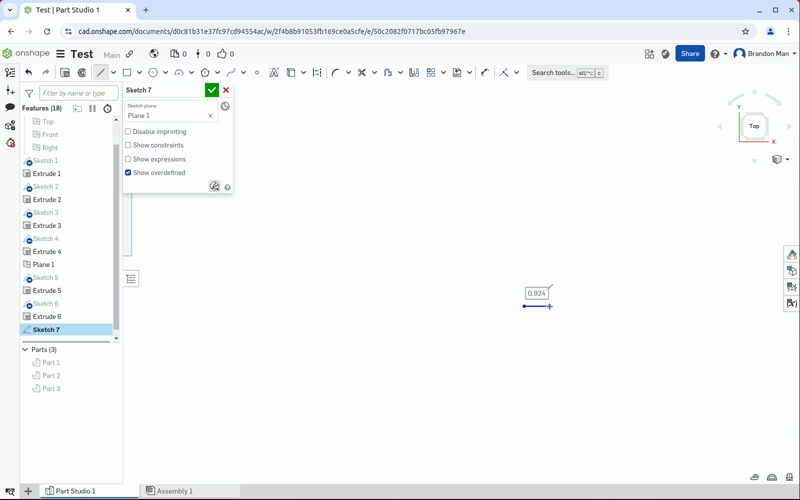
scroll(-6)
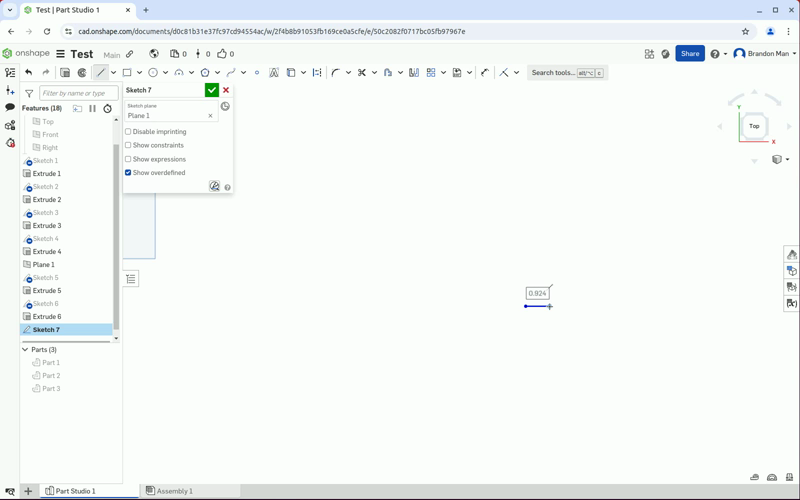
scroll(-6)
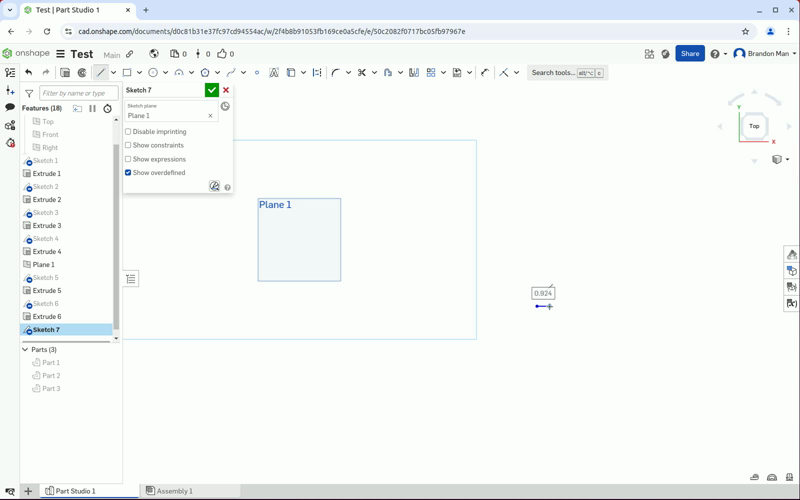
scroll(-6)
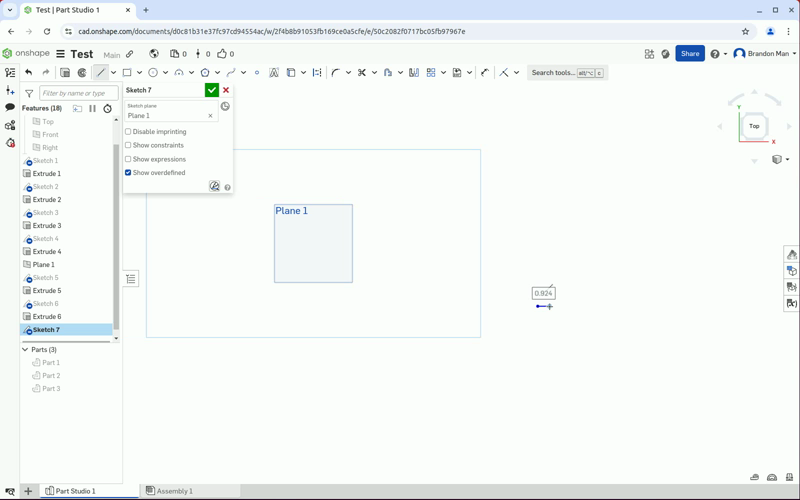
scroll(-6)
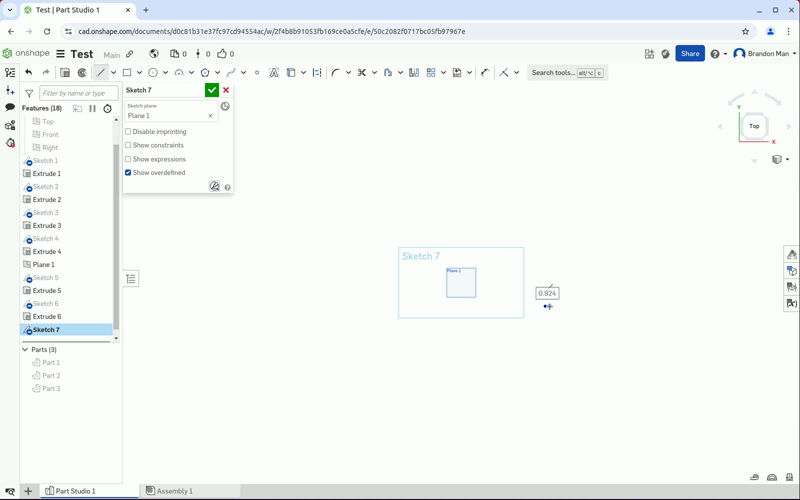
key_up(shift)
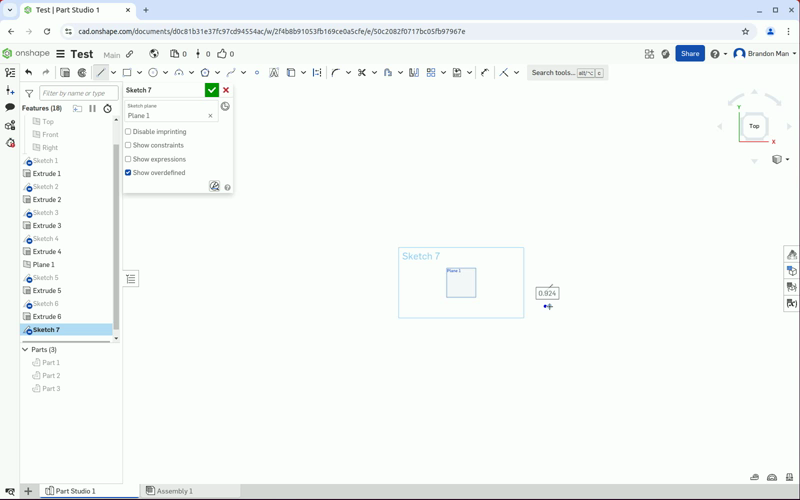
key_down(shift)
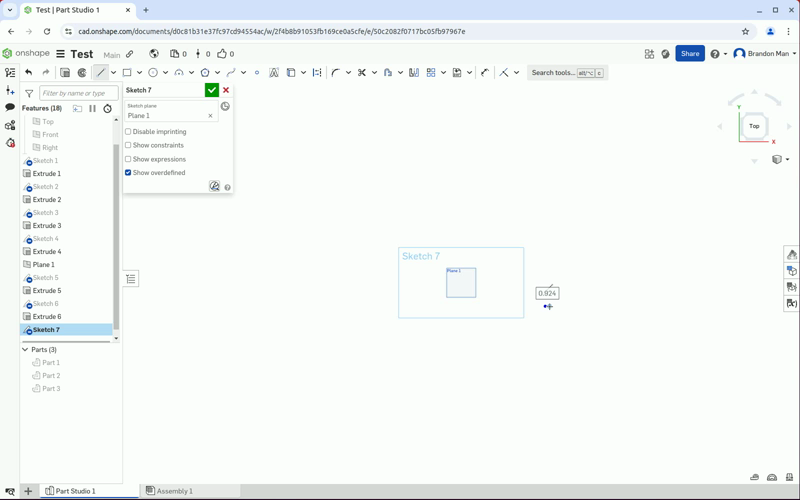
mouse_move(579, 306)
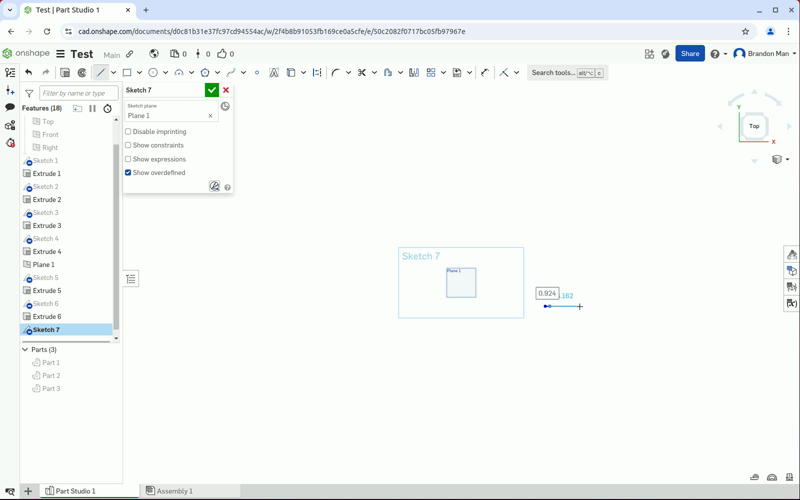
mouse_move(549, 282)
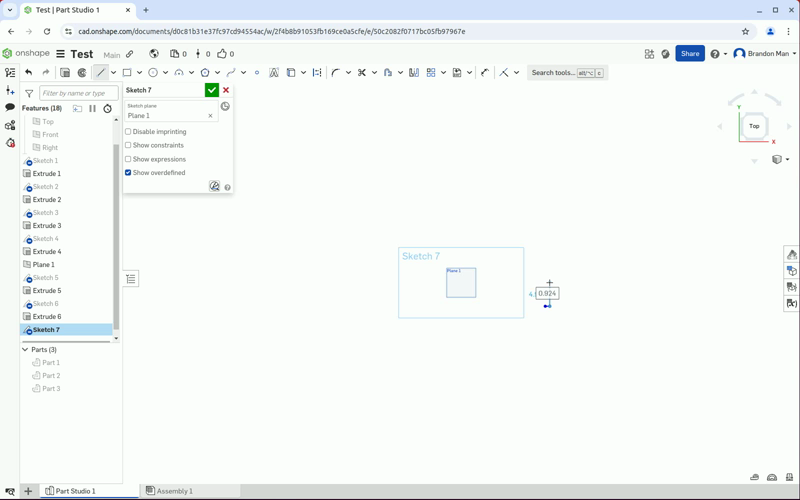
click(549, 282)
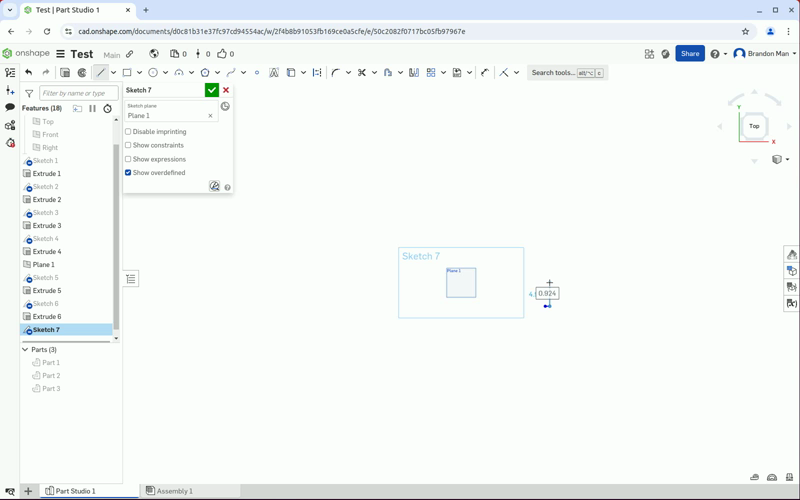
key_up(shift)
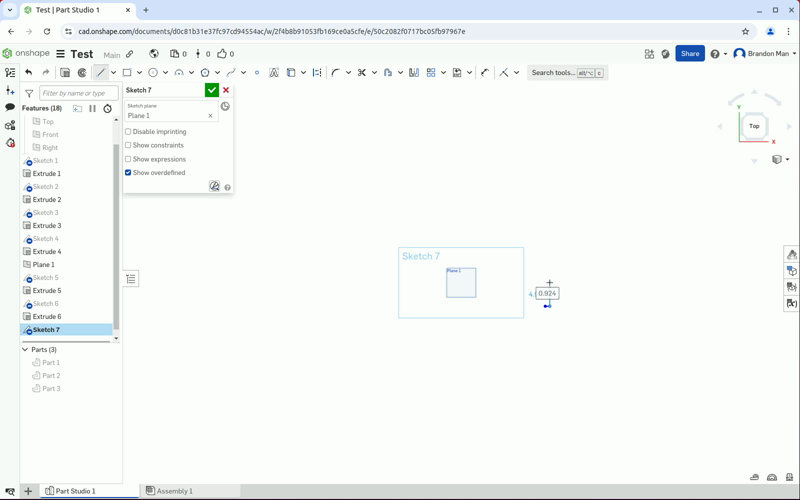
key_down(shift)
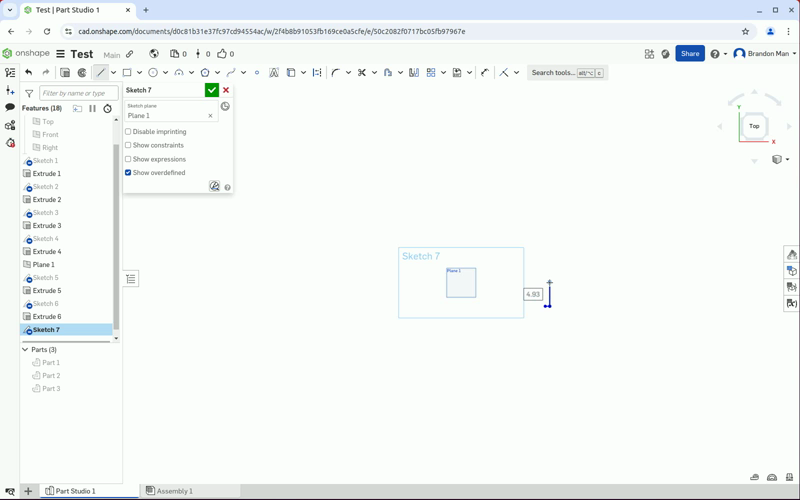
mouse_move(579, 282)
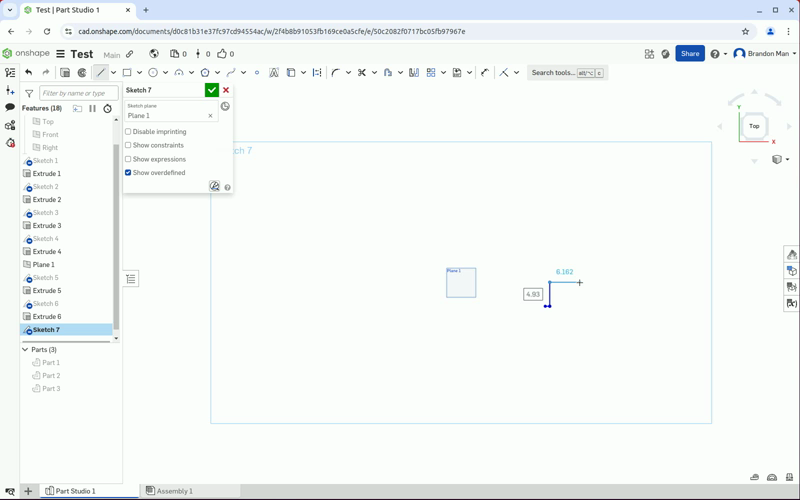
mouse_move(545, 282)
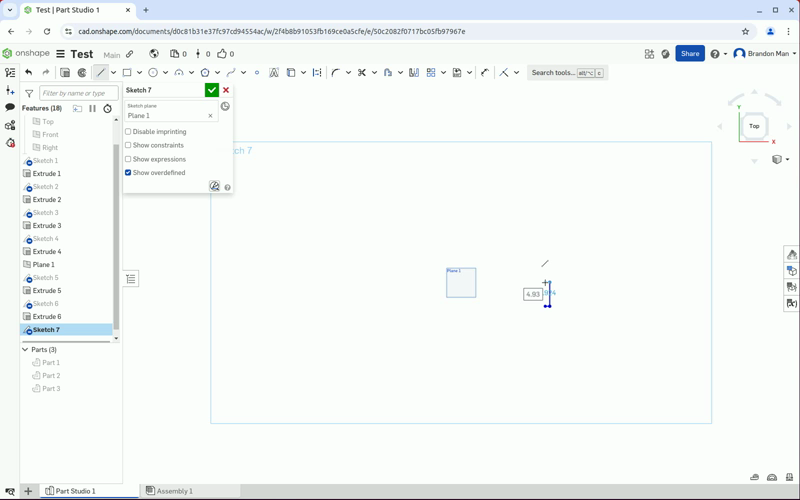
scroll(6)
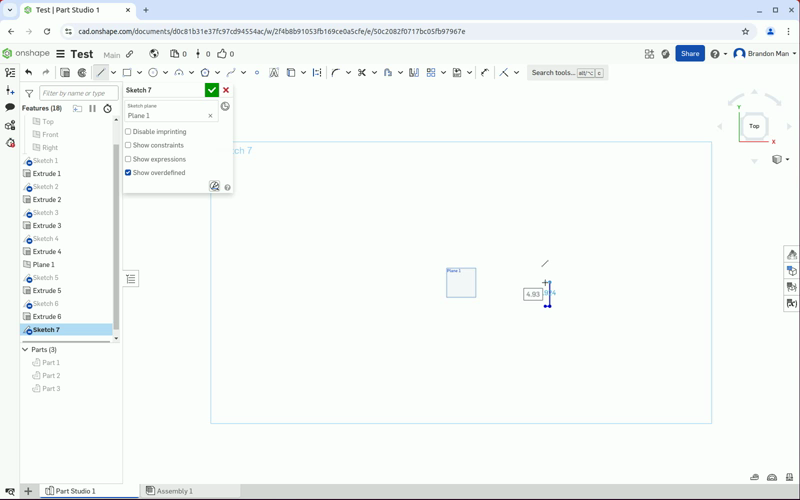
scroll(6)
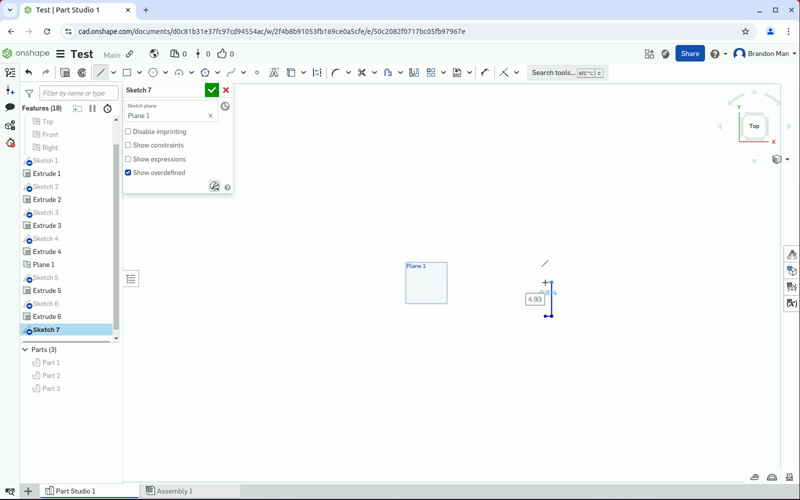
scroll(6)
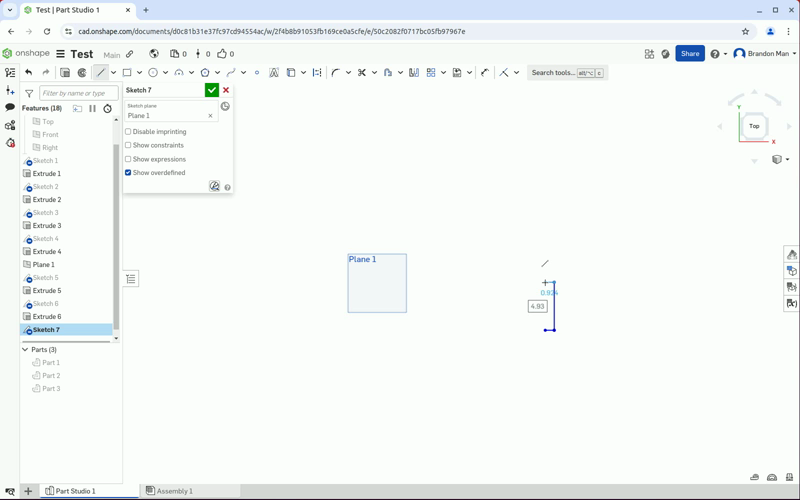
scroll(6)
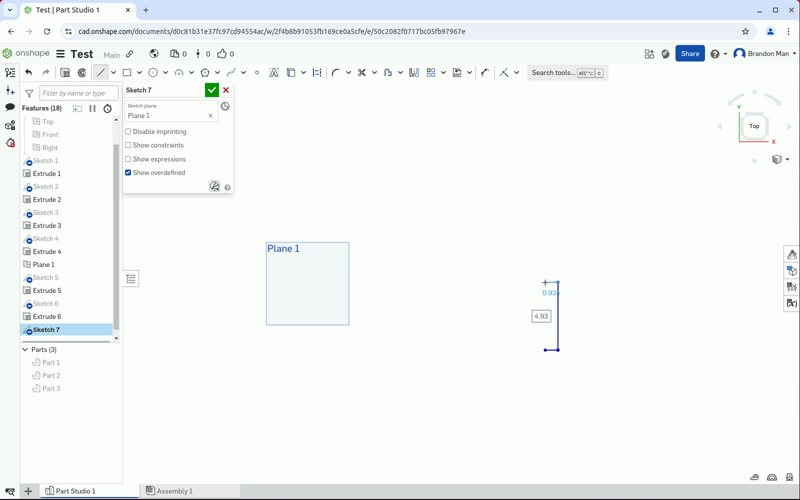
scroll(6)
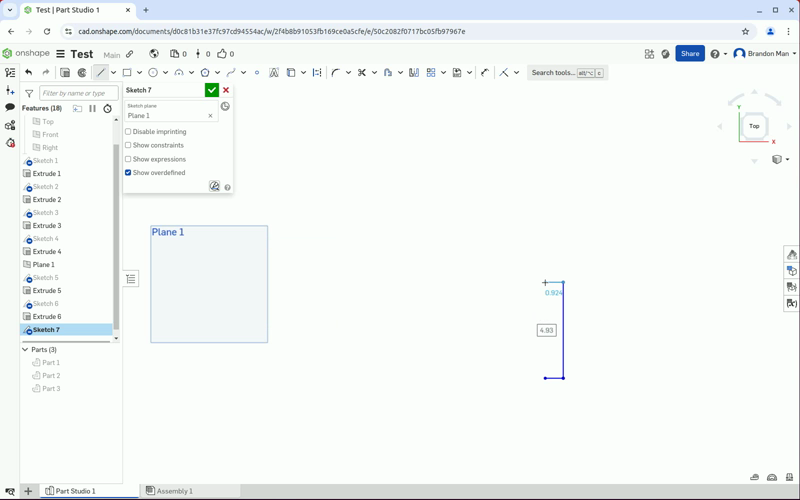
scroll(6)
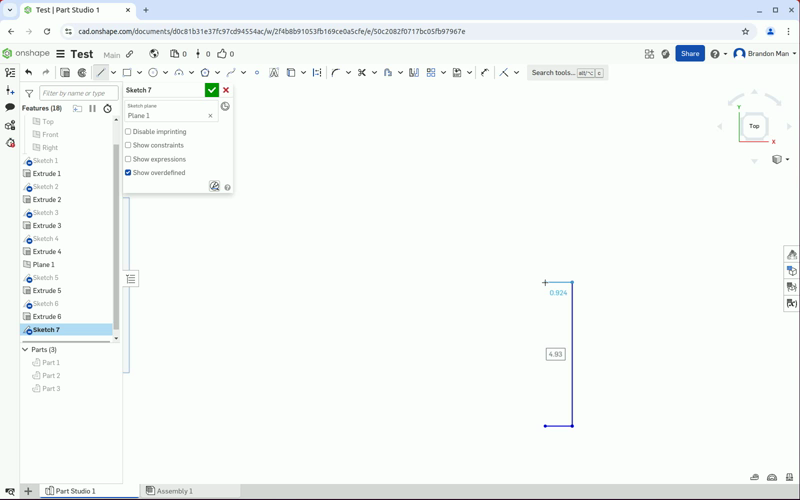
scroll(6)
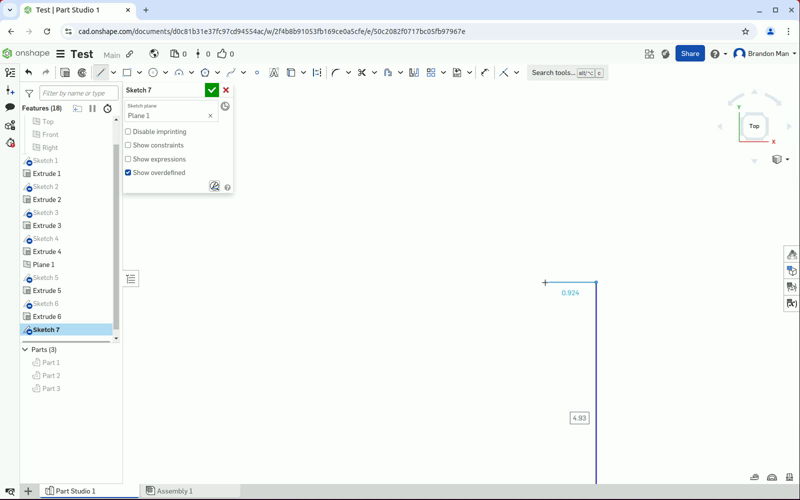
click(545, 282)
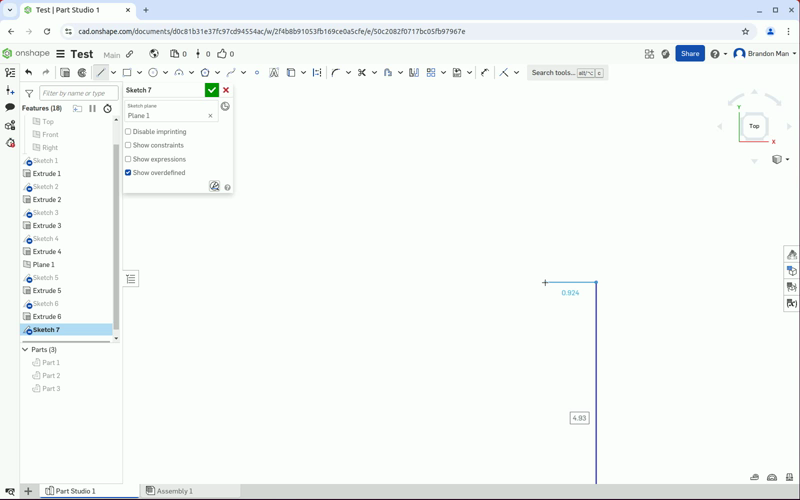
scroll(-6)
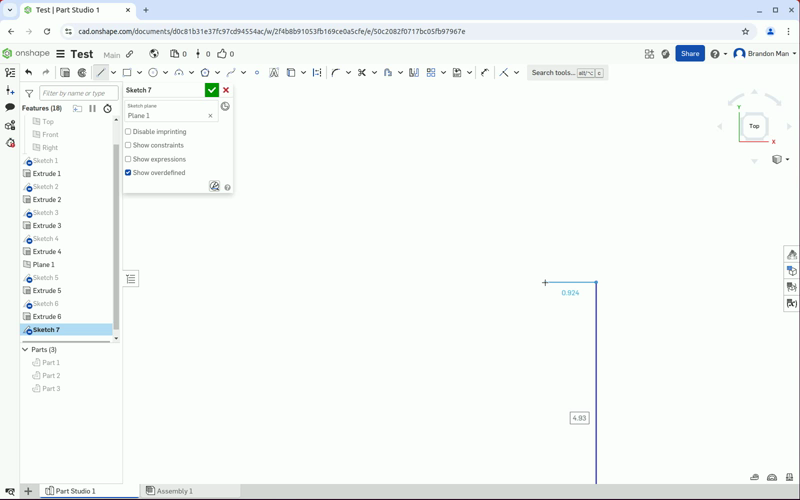
scroll(-6)
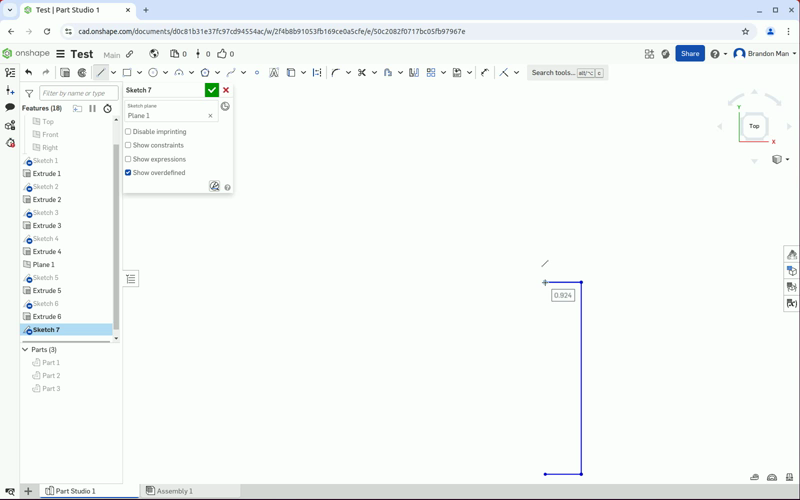
scroll(-6)
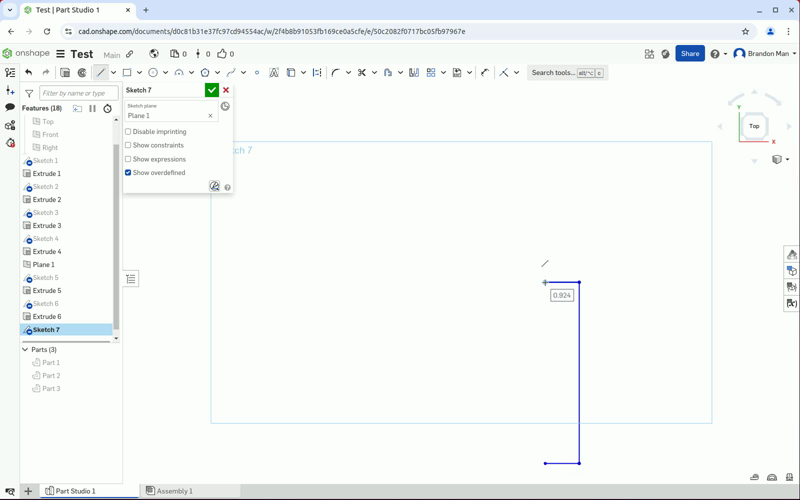
scroll(-6)
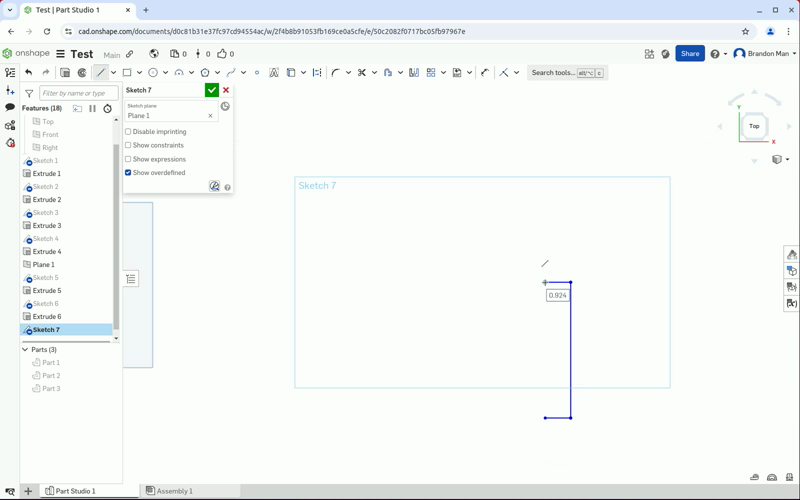
scroll(-6)
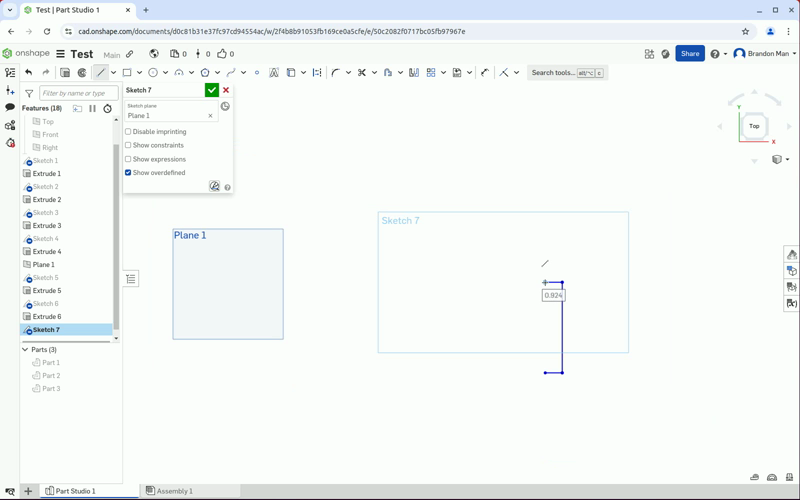
scroll(-6)
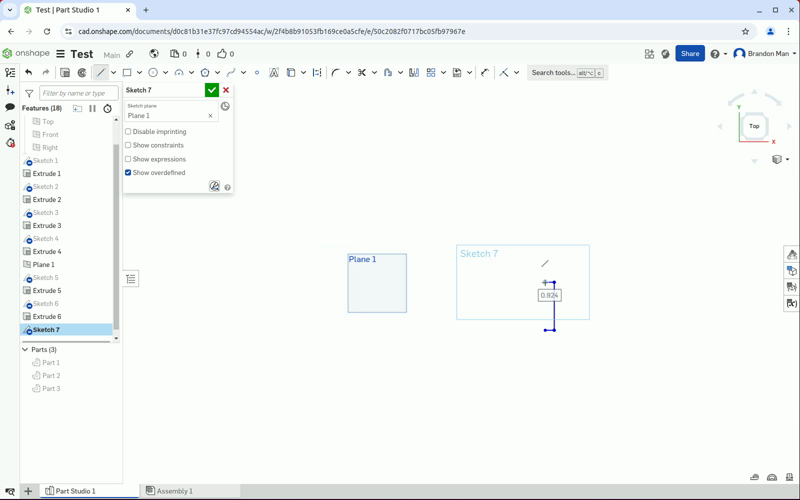
scroll(-6)
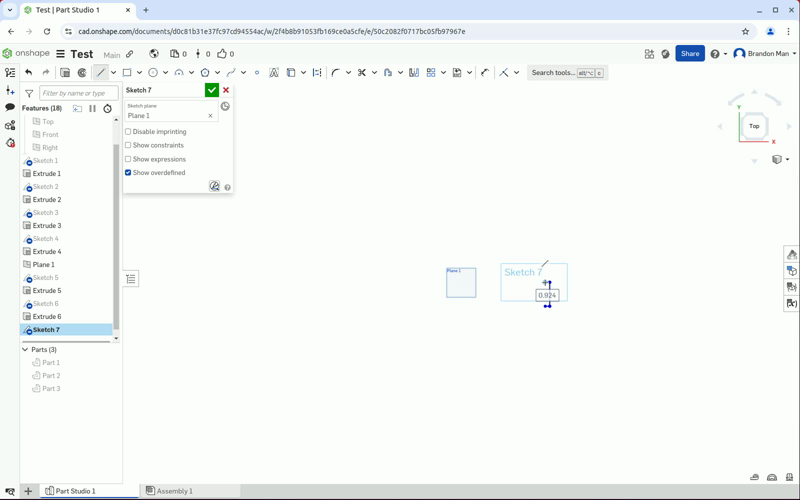
key_up(shift)
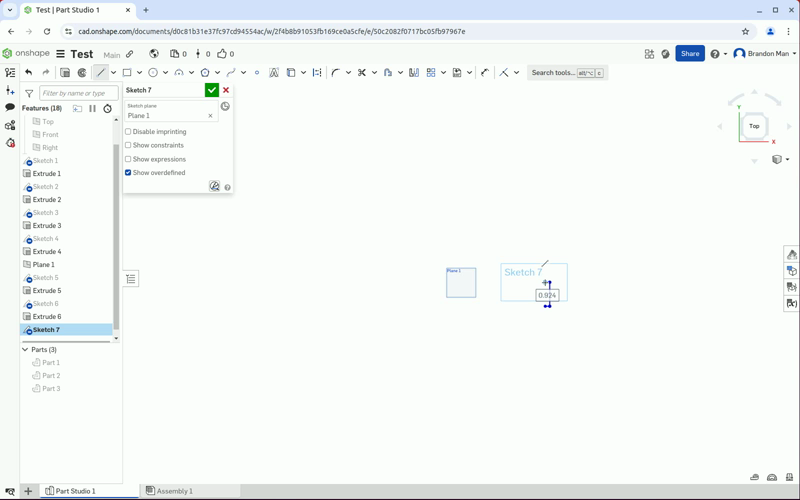
mouse_move(575, 282)
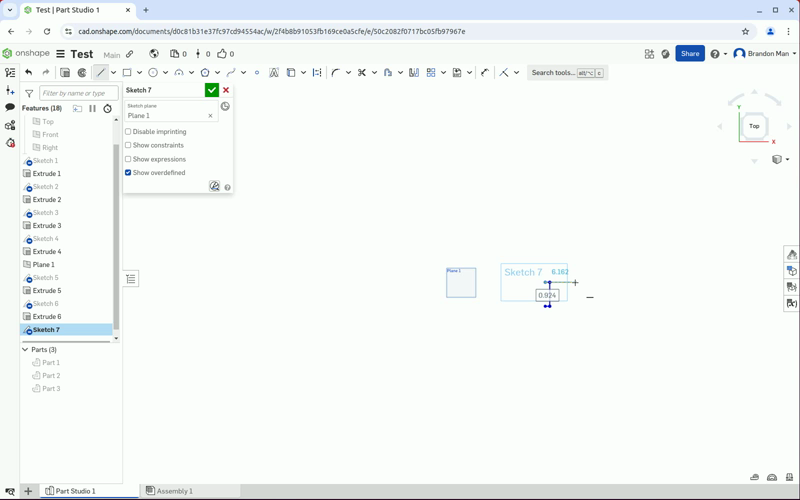
key_down(shift)
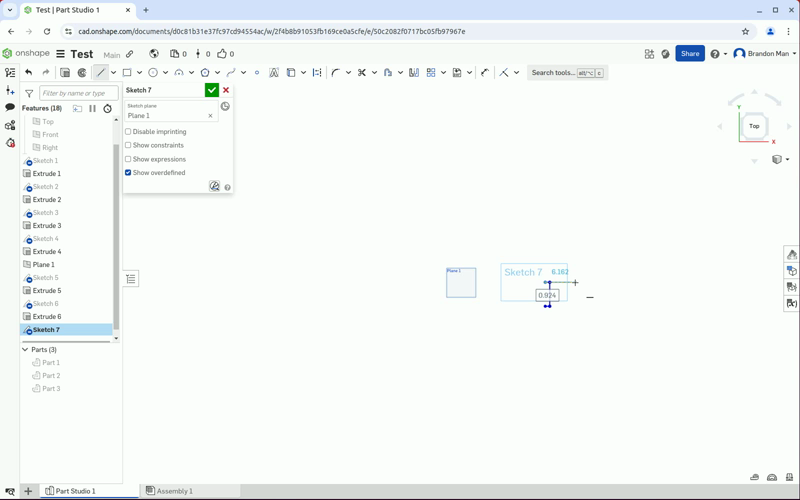
mouse_move(545, 306)
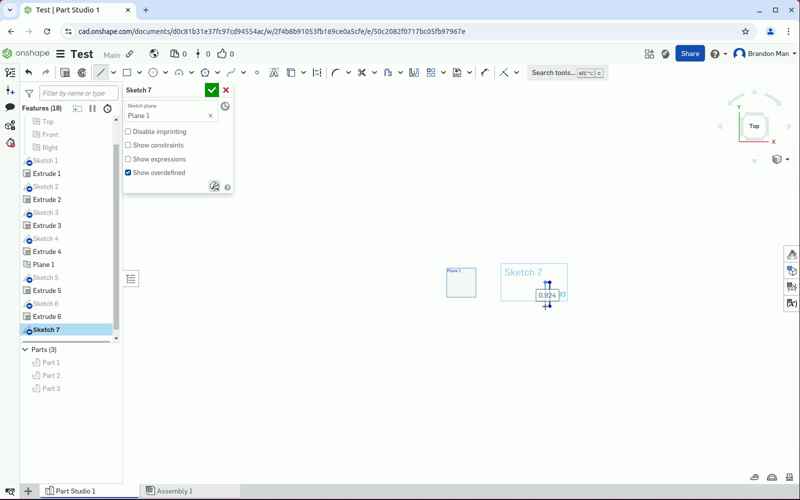
key_up(shift)
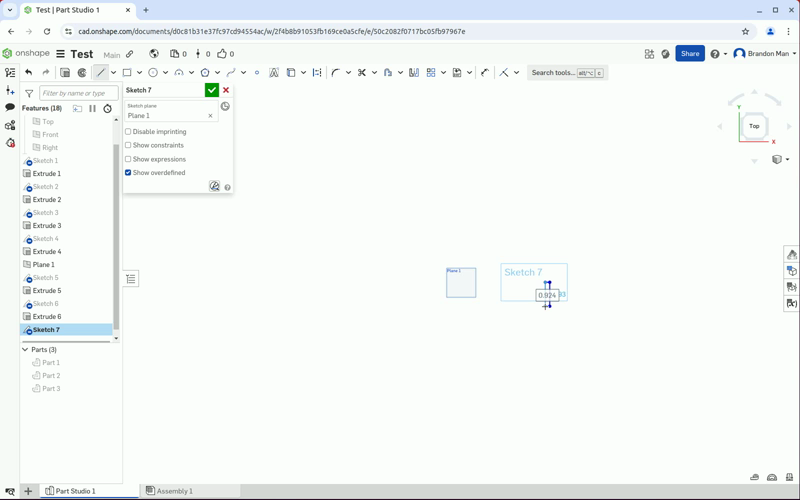
click(545, 306)
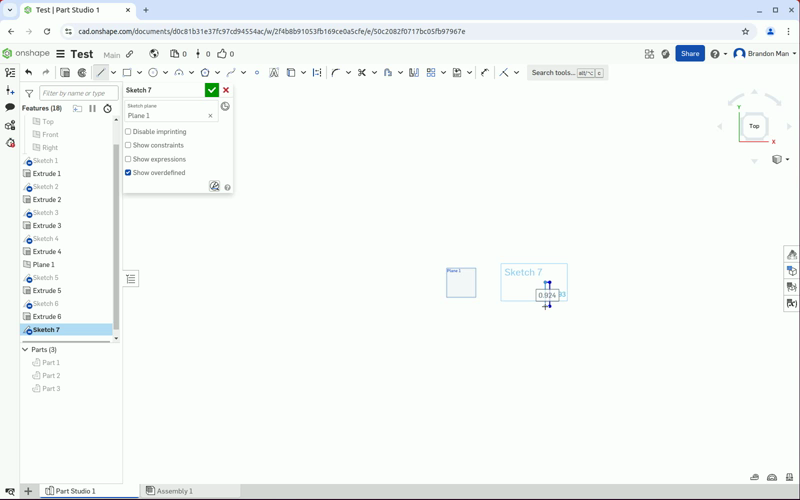
key(esc)
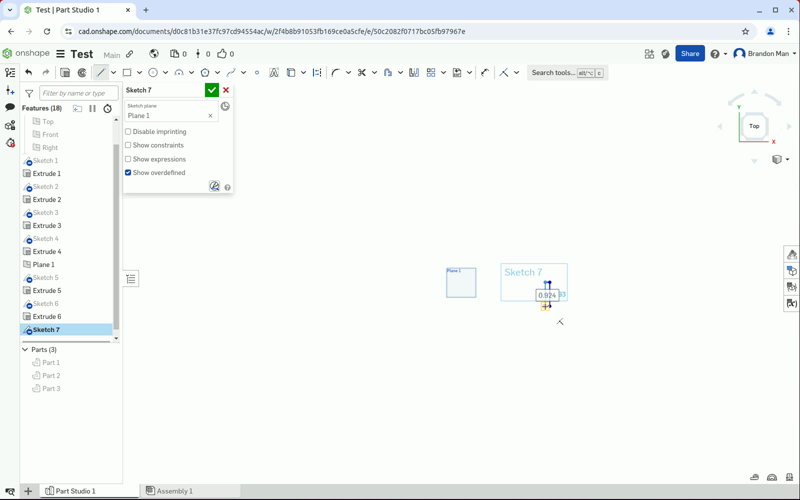
mouse_move(549, 289)
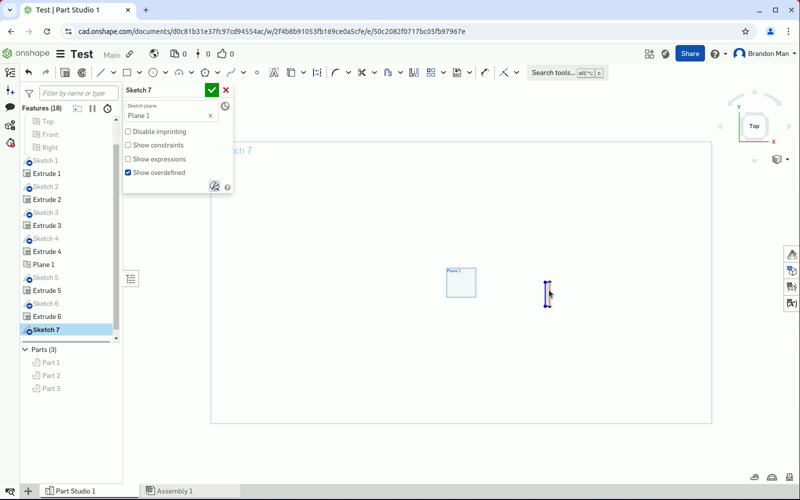
scroll(6)
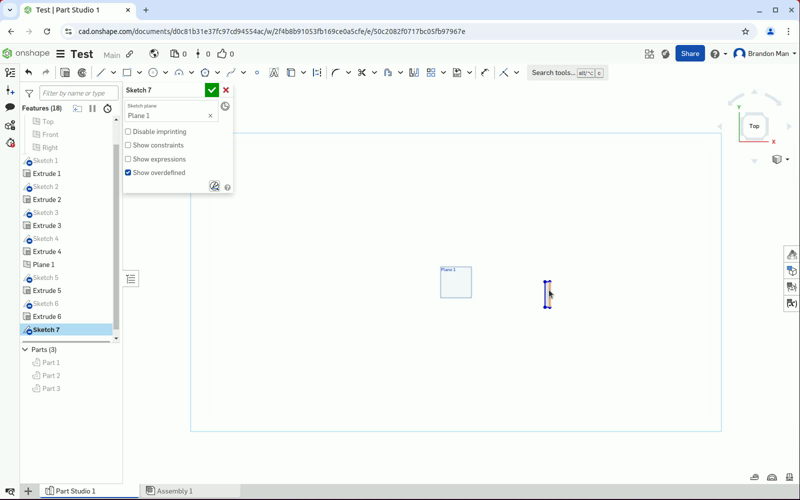
scroll(6)
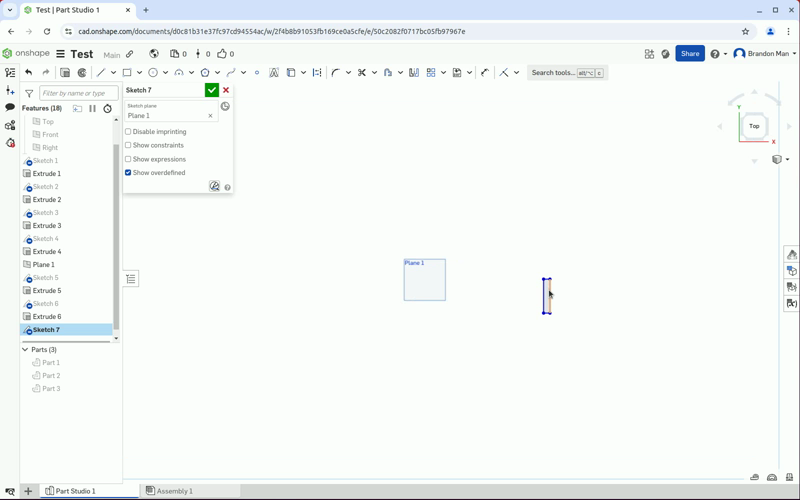
scroll(6)
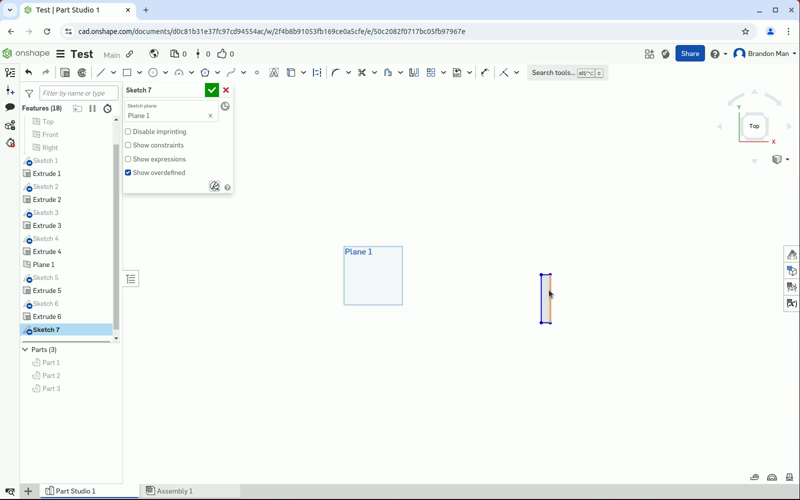
scroll(6)
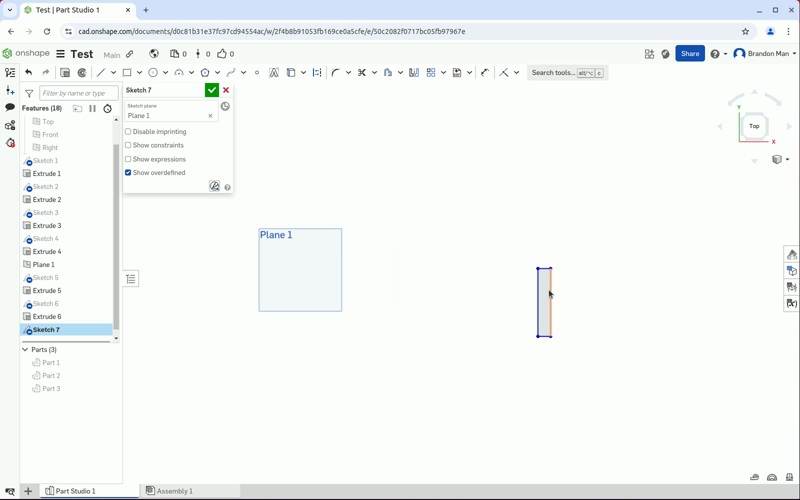
scroll(6)
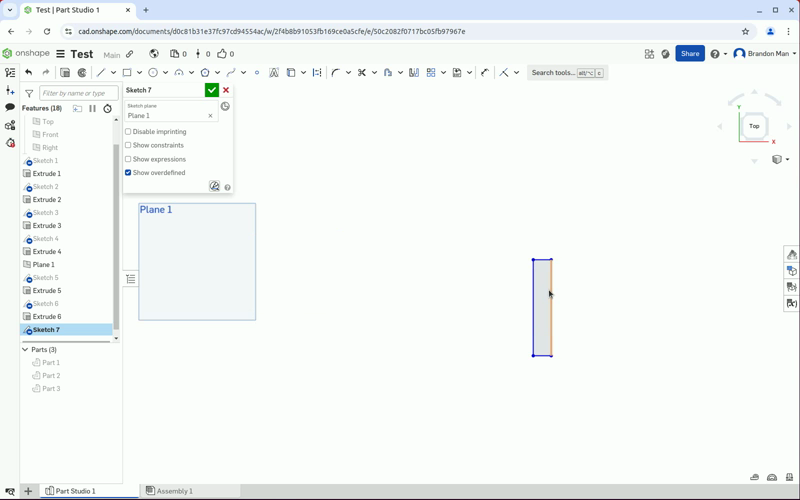
scroll(6)
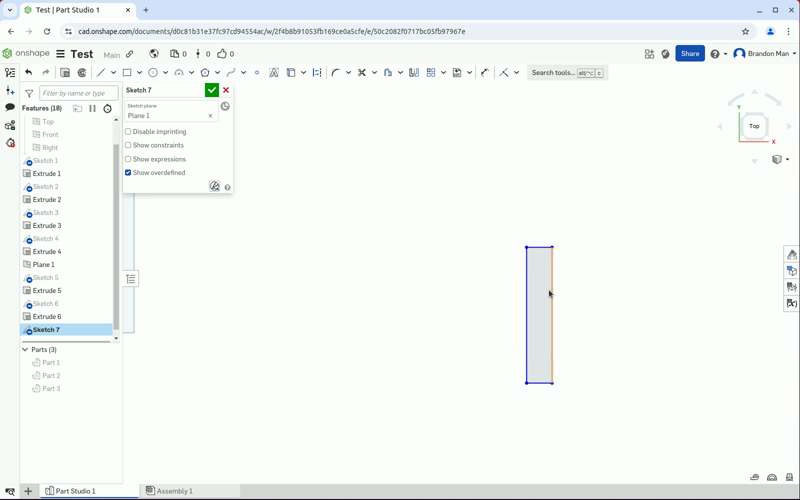
scroll(6)
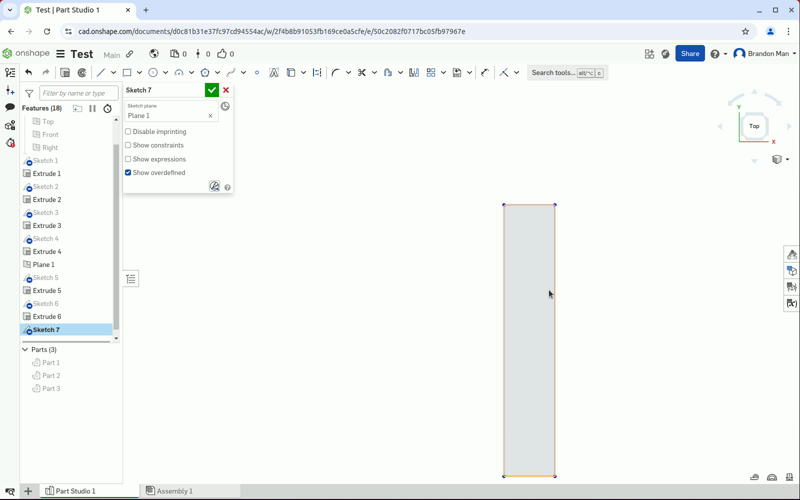
click(549, 289)
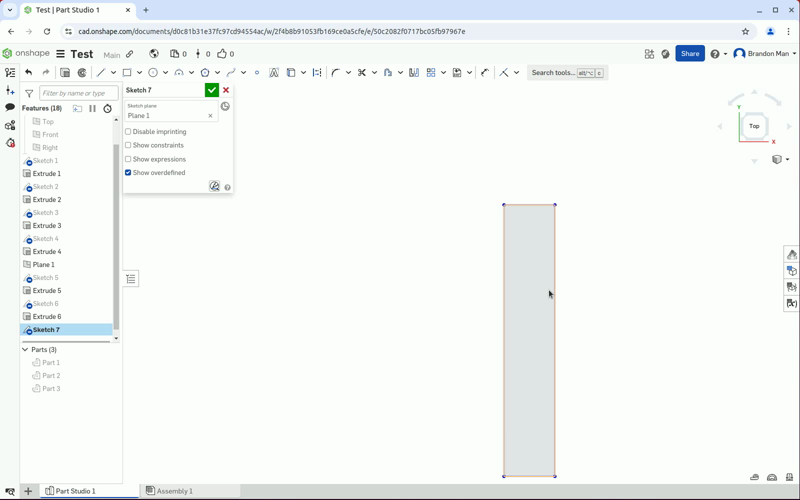
scroll(-6)
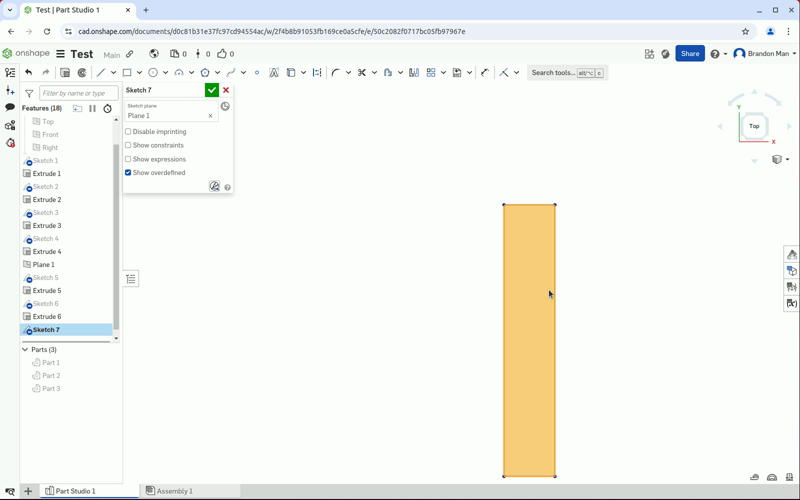
scroll(-6)
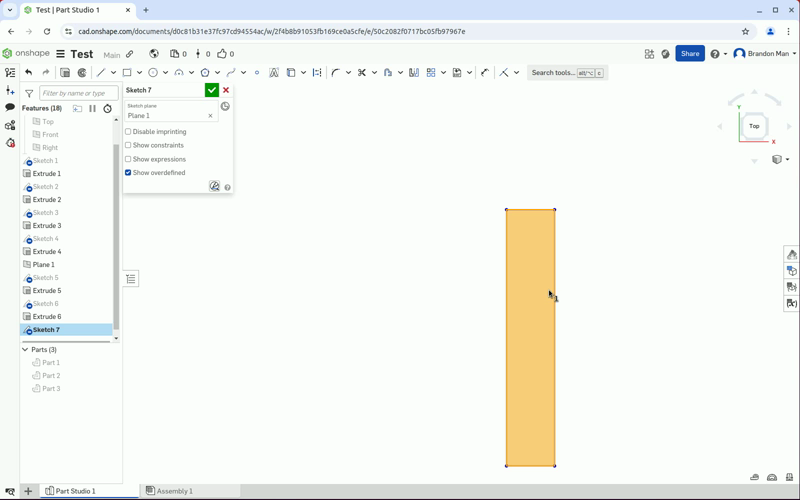
scroll(-6)
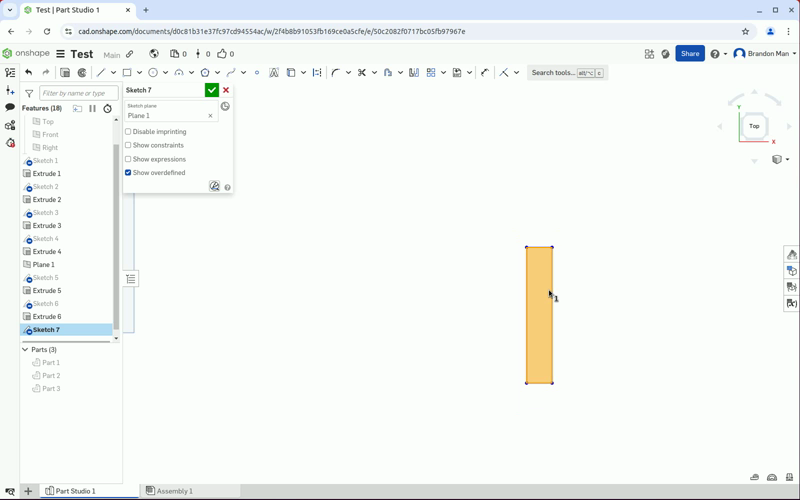
scroll(-6)
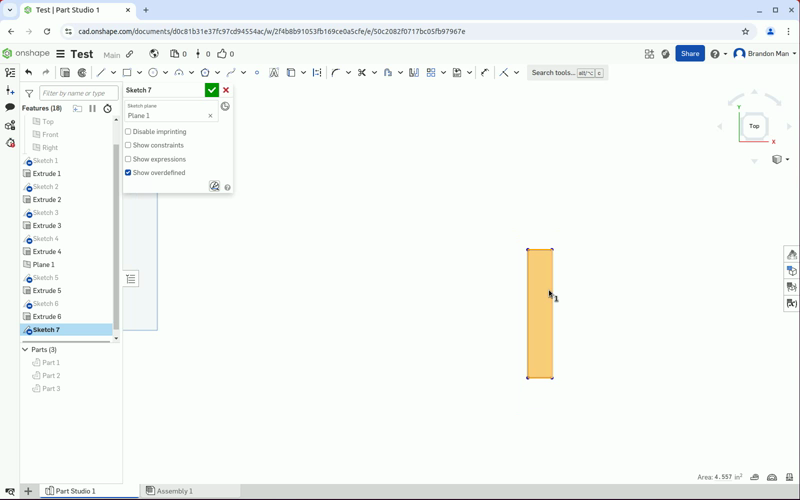
scroll(-6)
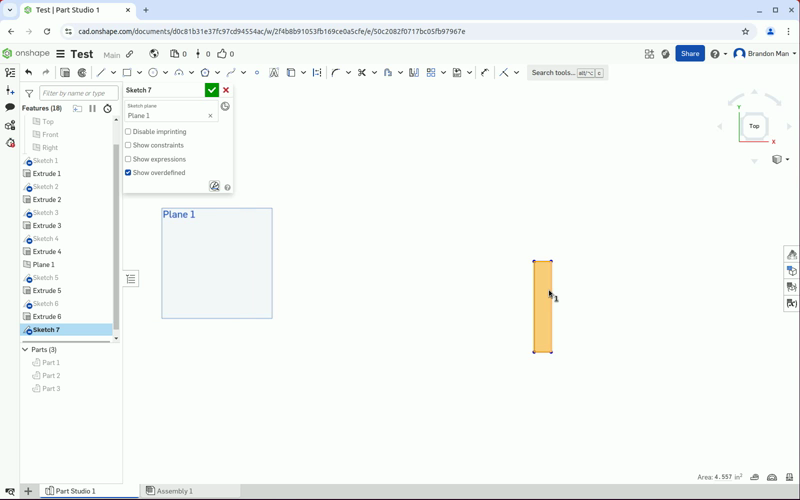
scroll(-6)
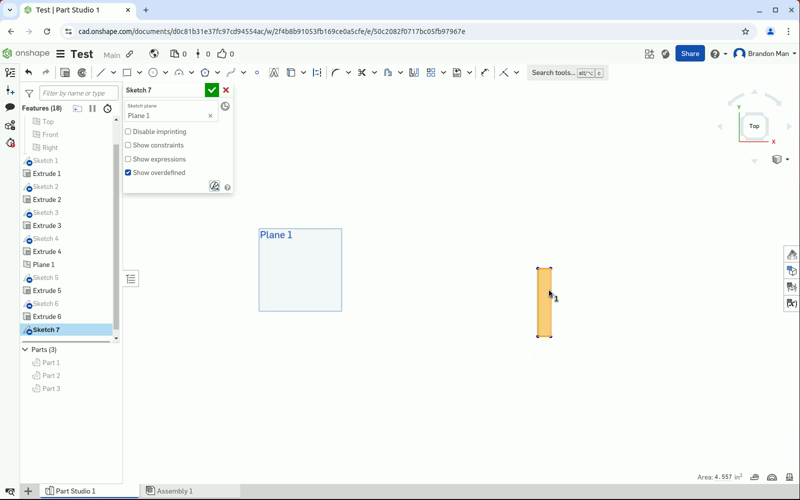
scroll(-6)
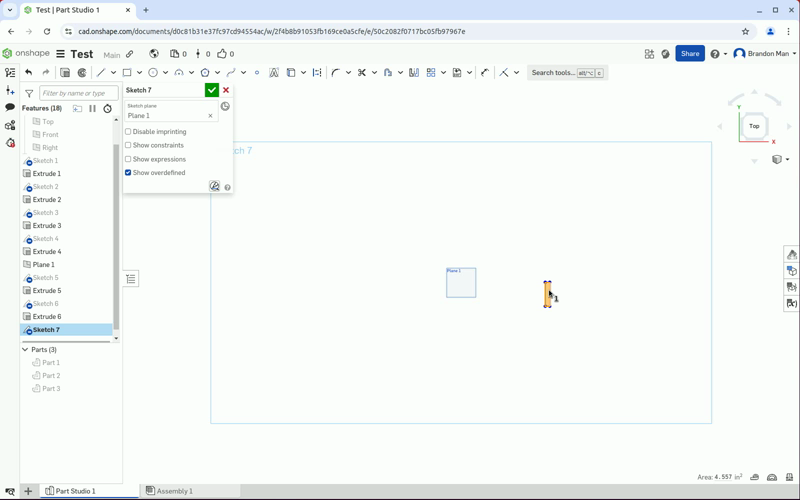
mouse_move(73, 352)
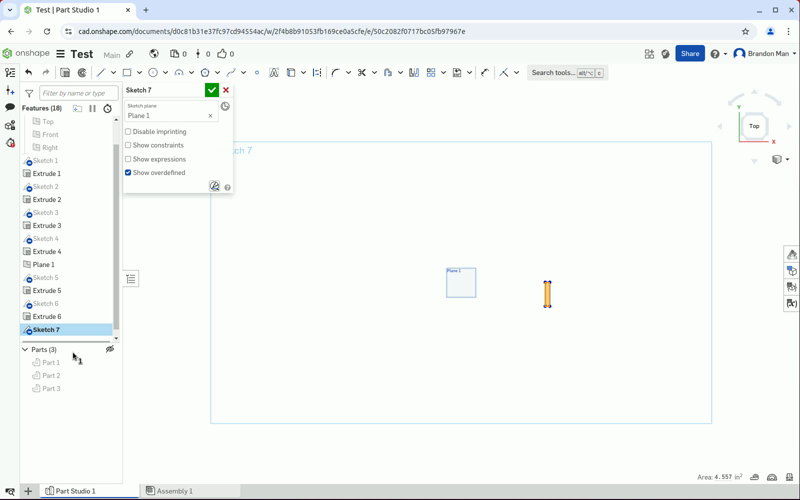
key(shift+y)
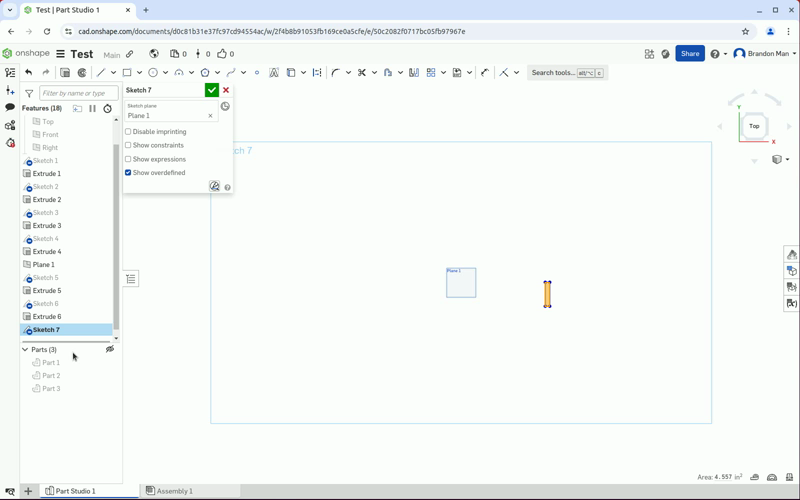
key(shift+e)
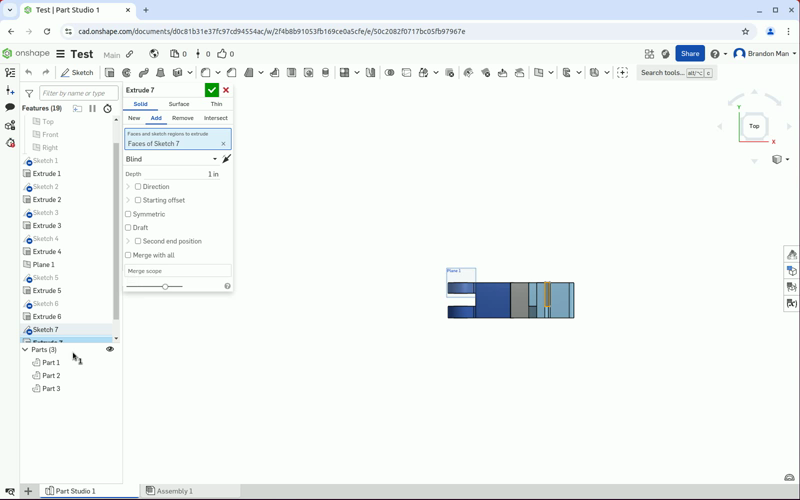
mouse_move(143, 106)
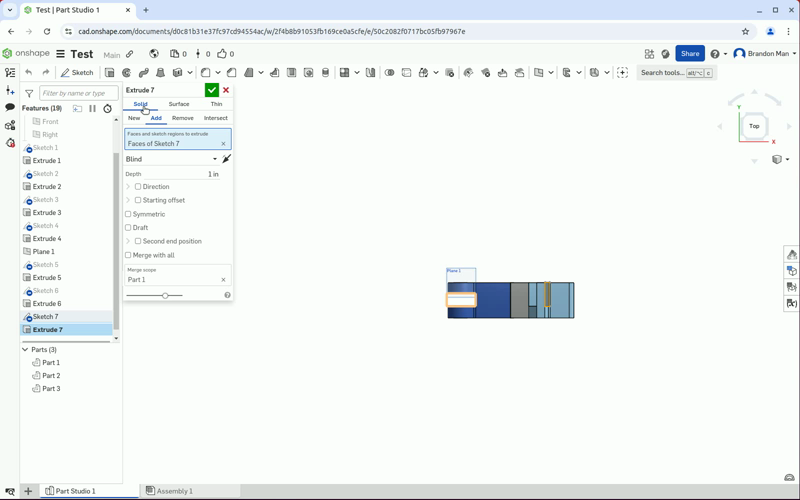
click(143, 106)
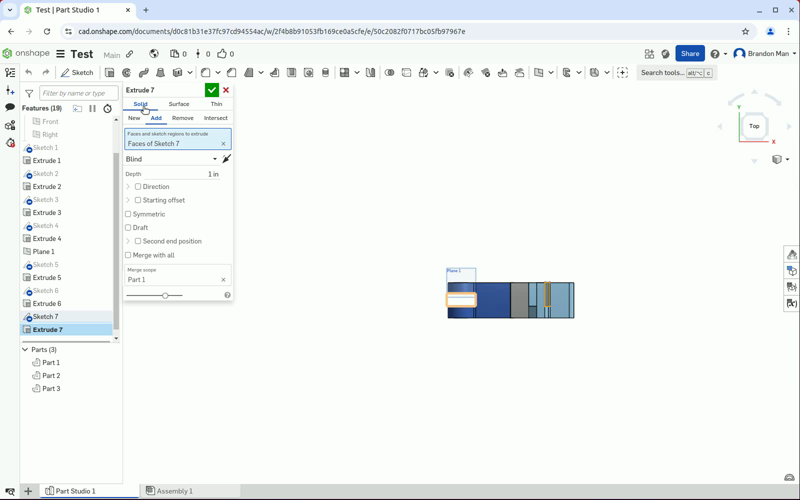
mouse_move(186, 120)
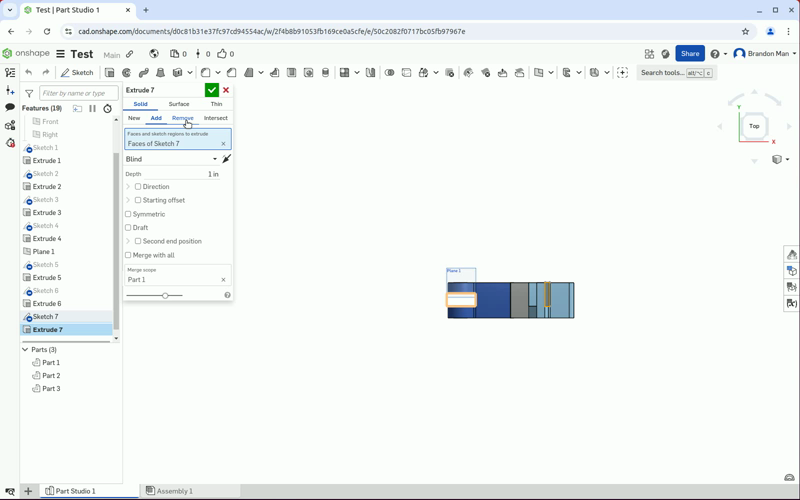
click(186, 120)
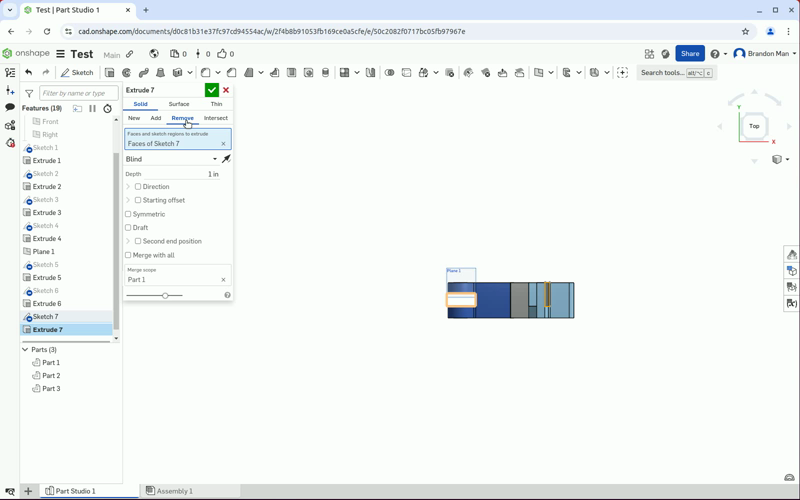
key(tab, 4)
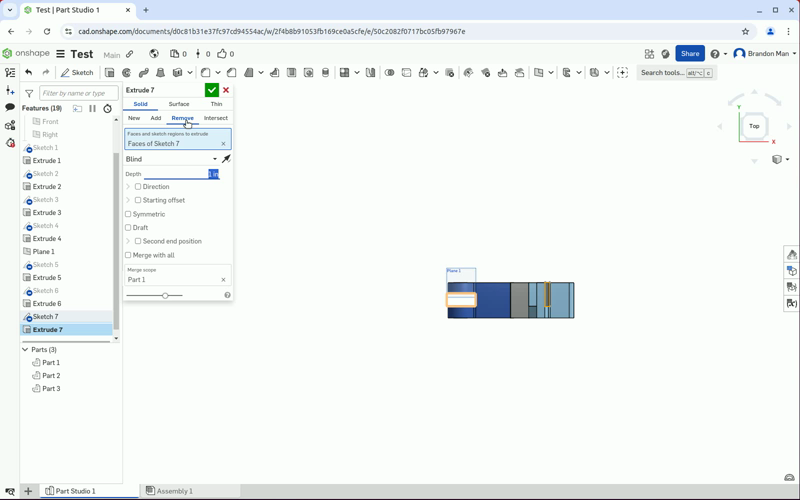
text(4.092)
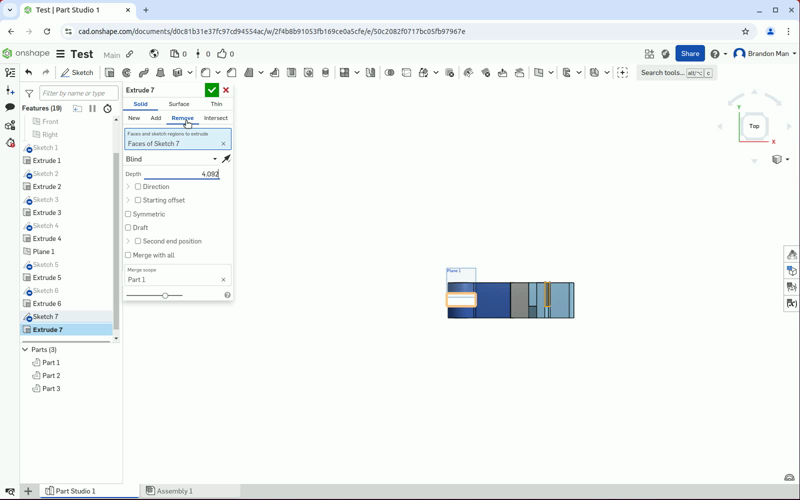
key(tab, 6)
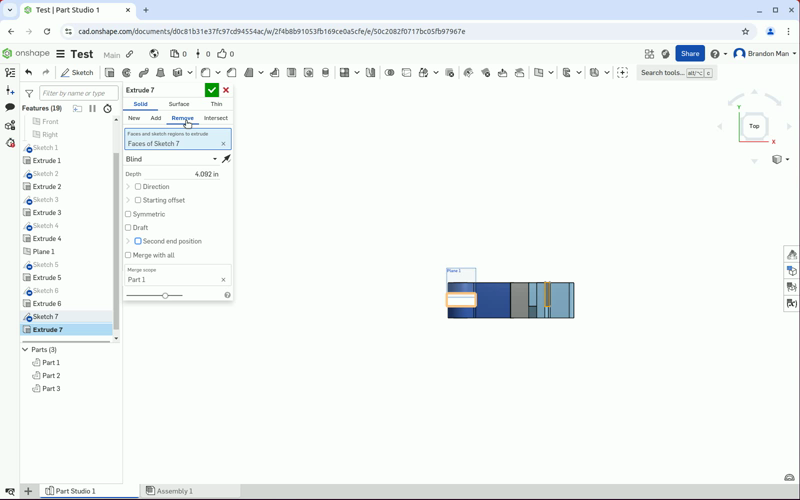
key(space)
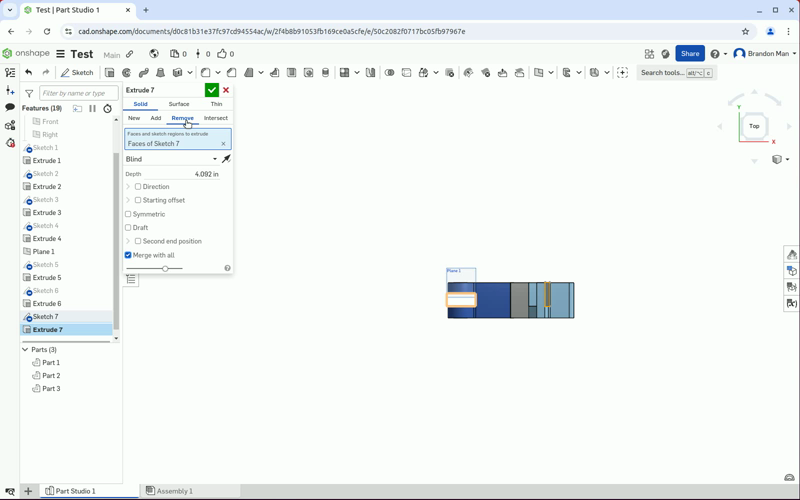
key(enter)
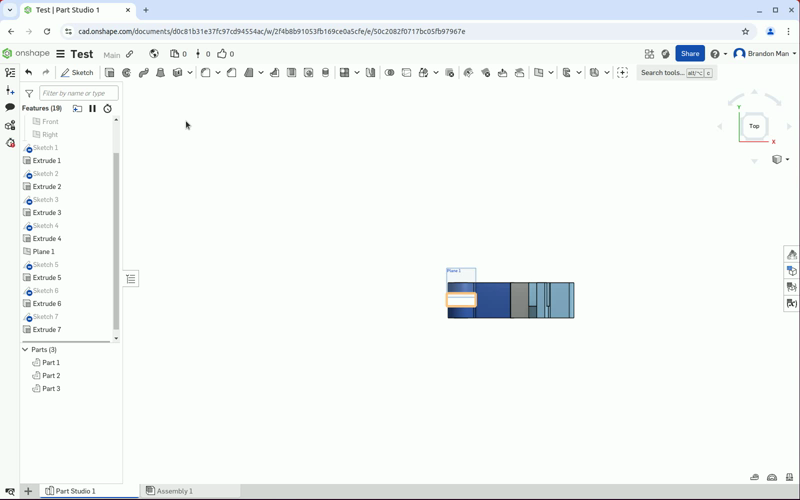
key(shift+h)
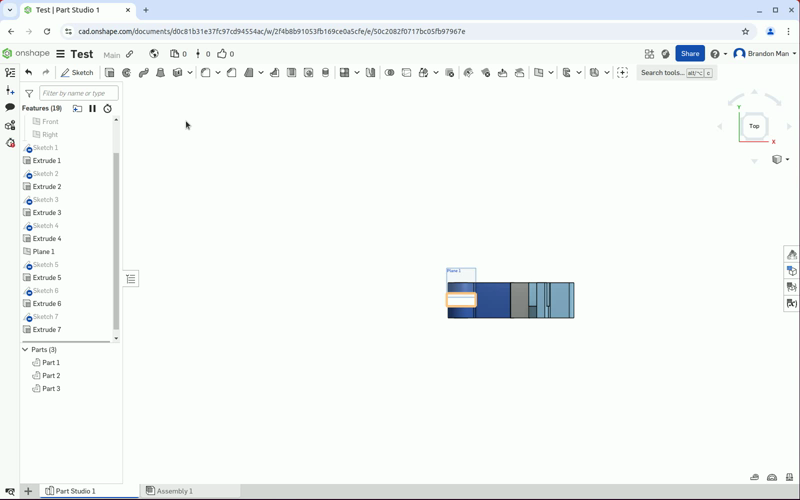
key(shift+h)
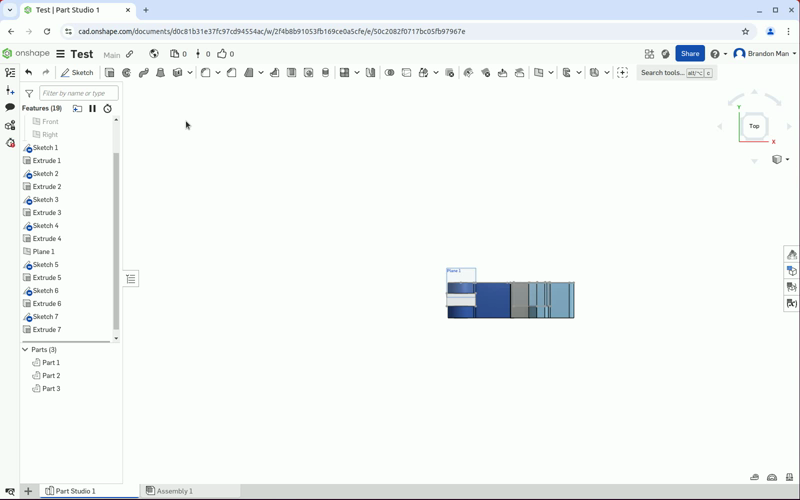
key(shift+7)
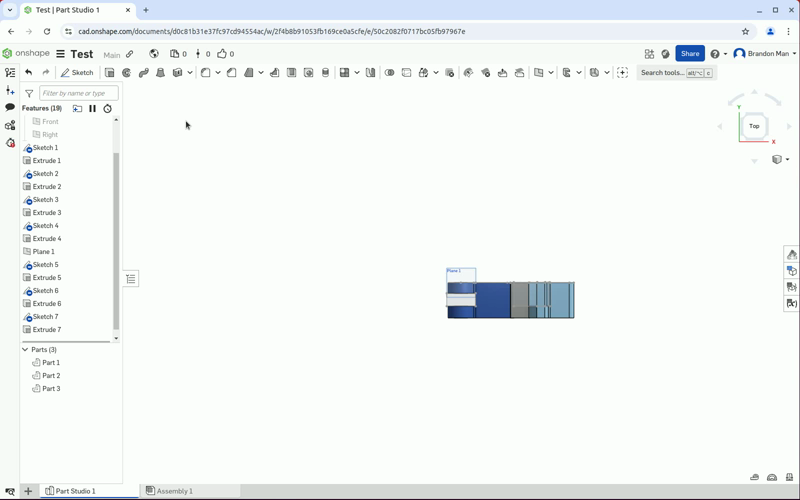
key(up, 3)
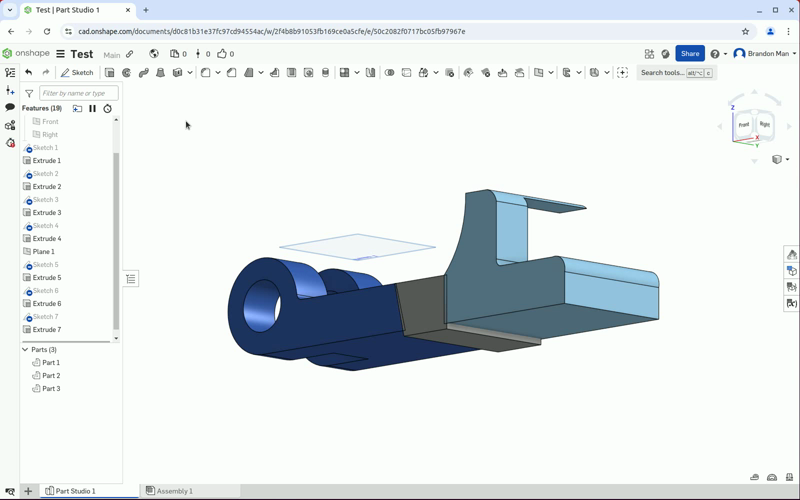
key(left, 3)
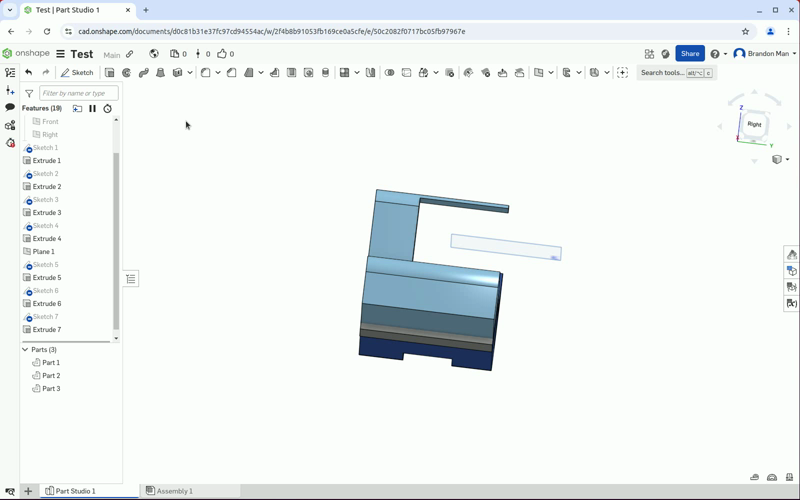
key(right, 3)
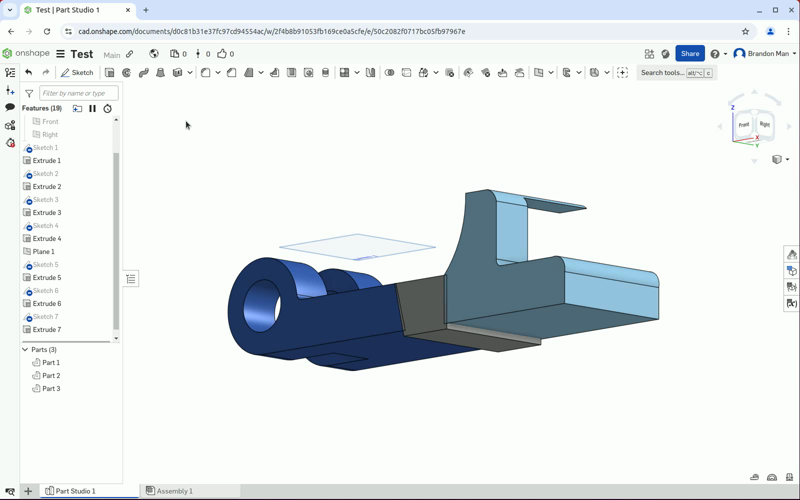
key(down, 3)
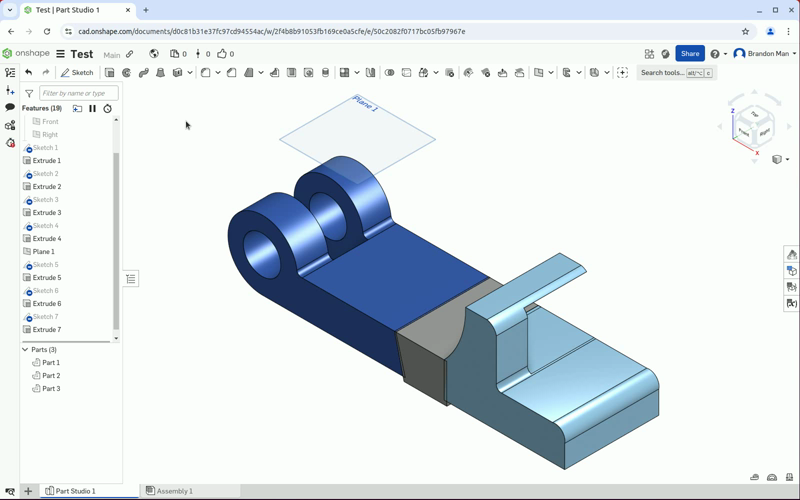
mouse_move(69, 150)
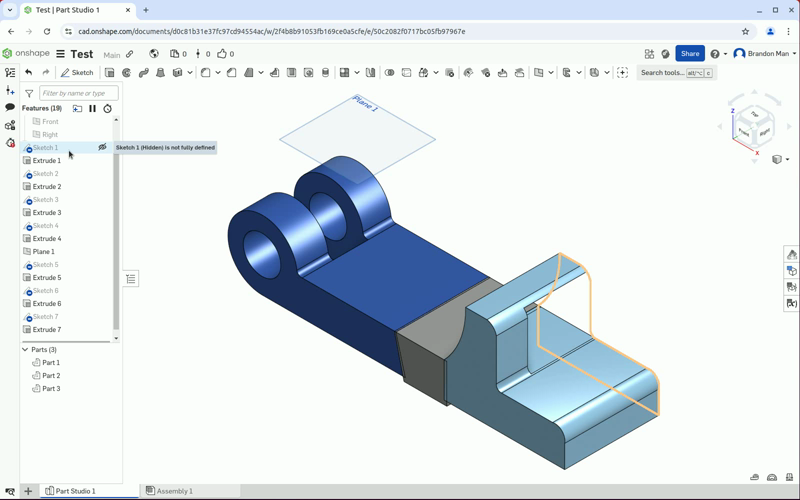
click(69, 150)